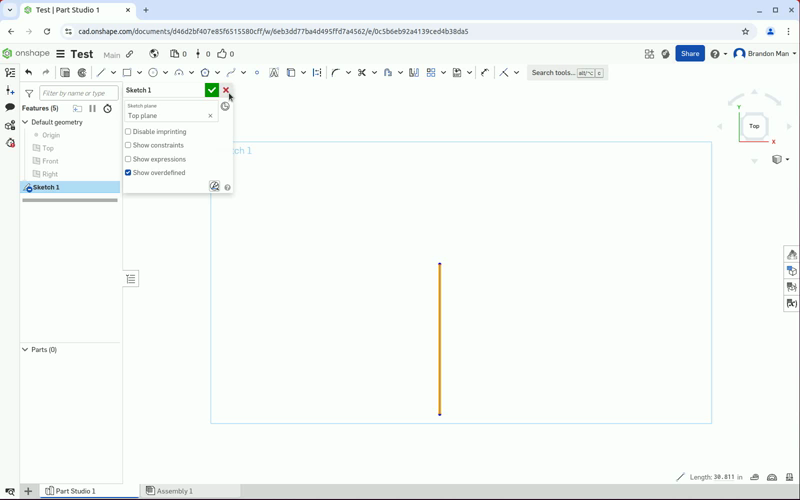
key(shift+h)
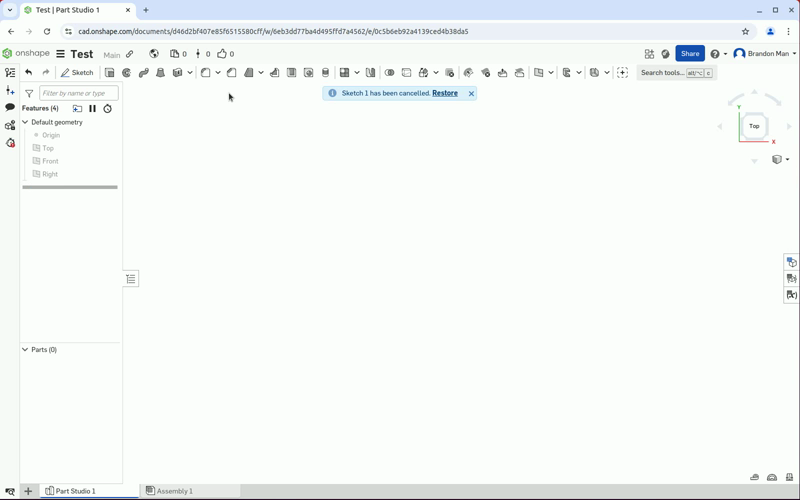
mouse_move(73, 352)
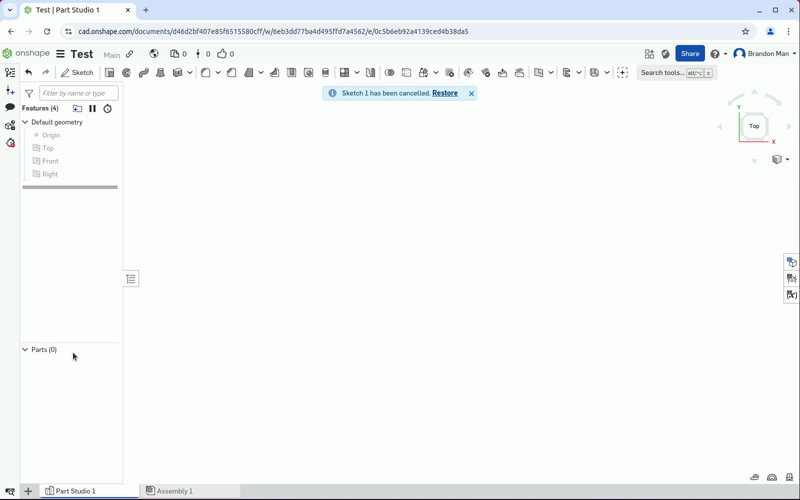
key(y)
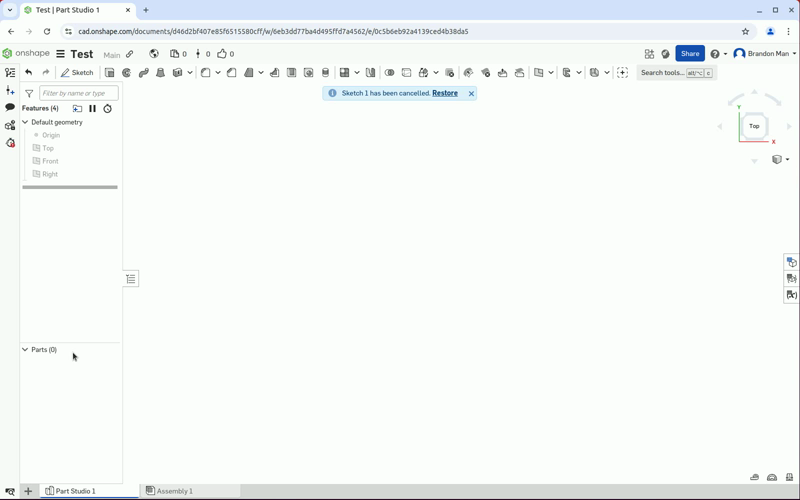
key(shift+p)
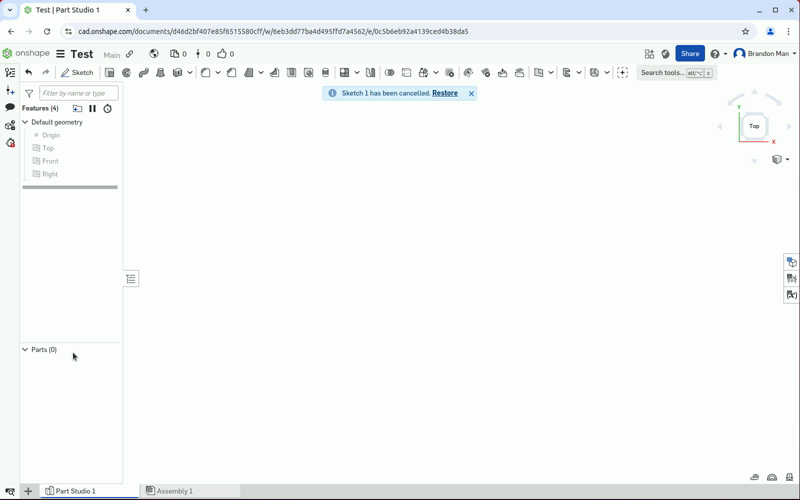
key(space)
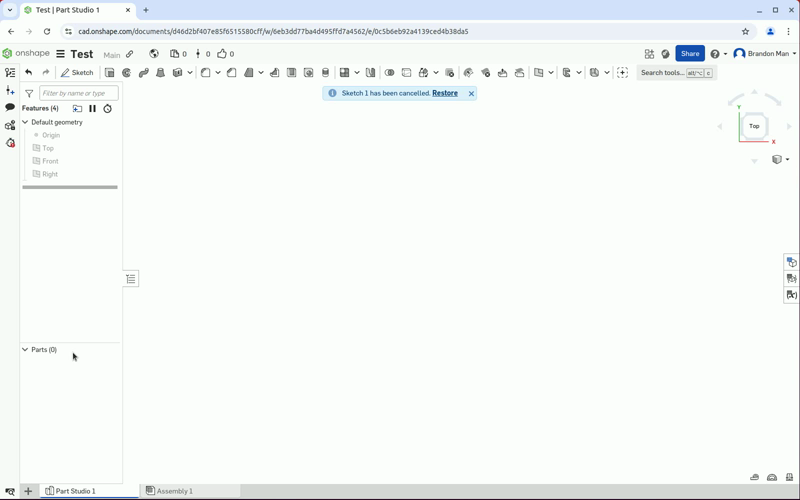
key_down(shift)
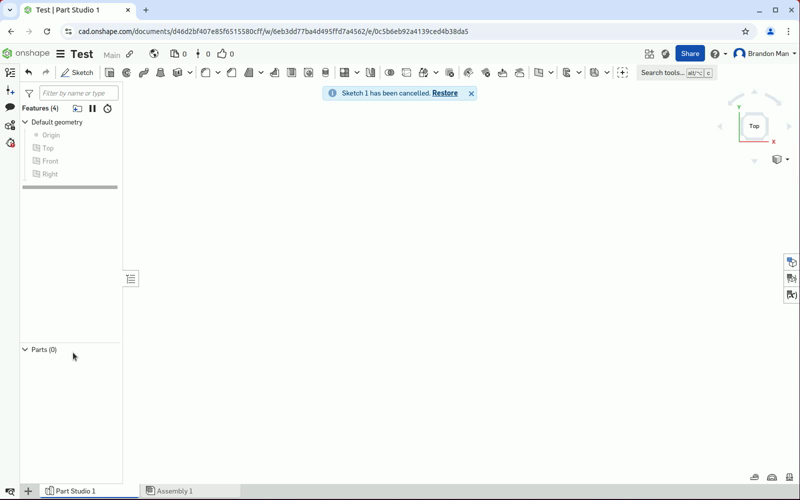
key(up)
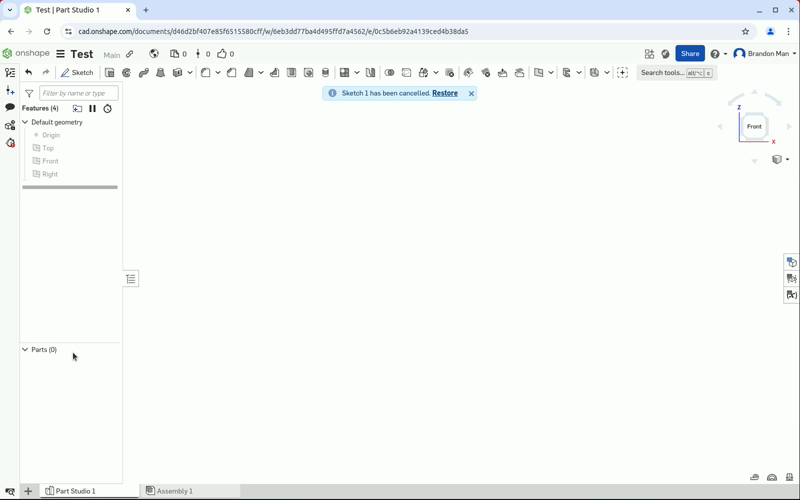
key_up(shift)
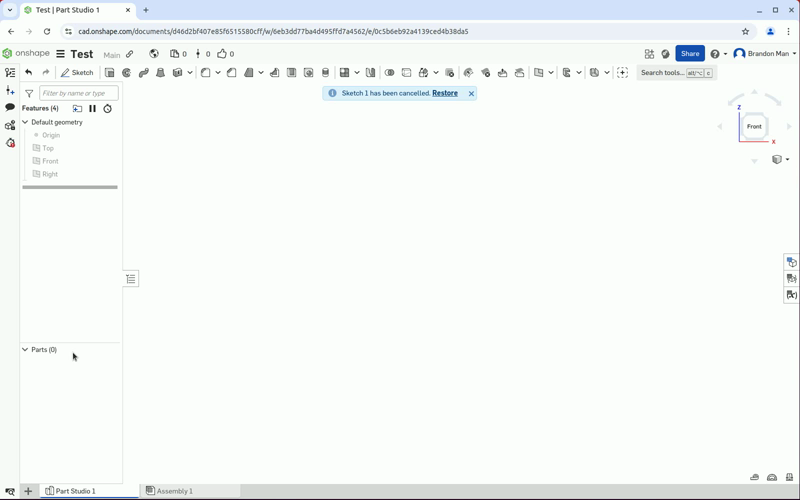
mouse_move(73, 352)
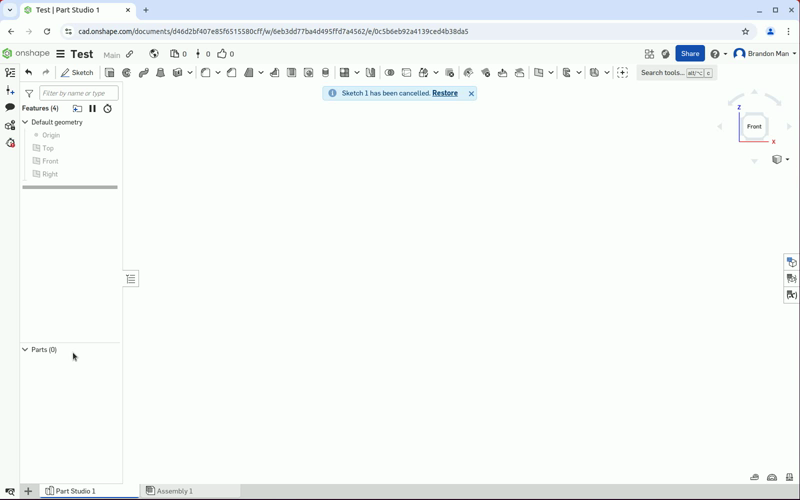
key(shift+y)
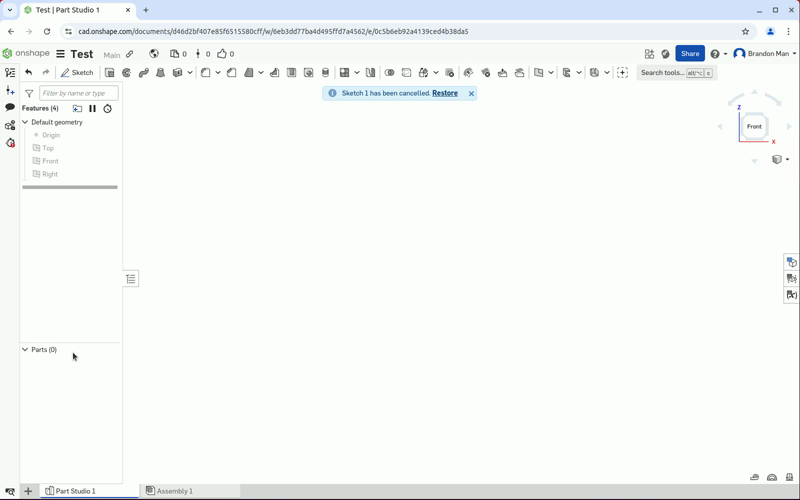
key(shift+s)
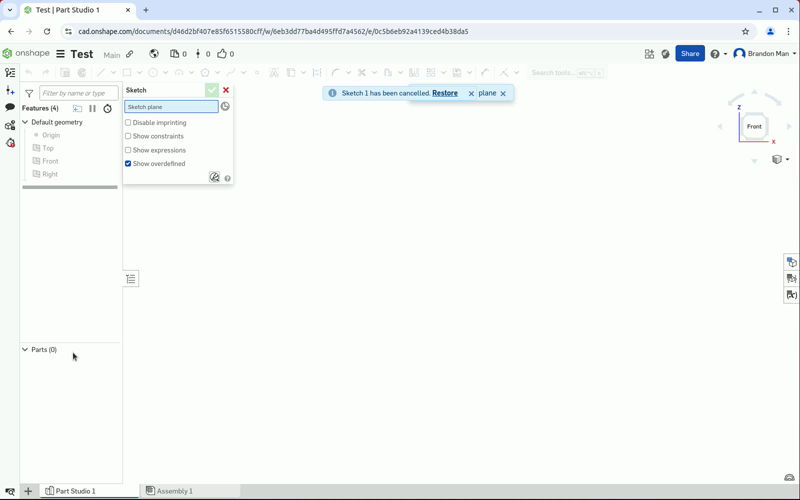
mouse_move(73, 163)
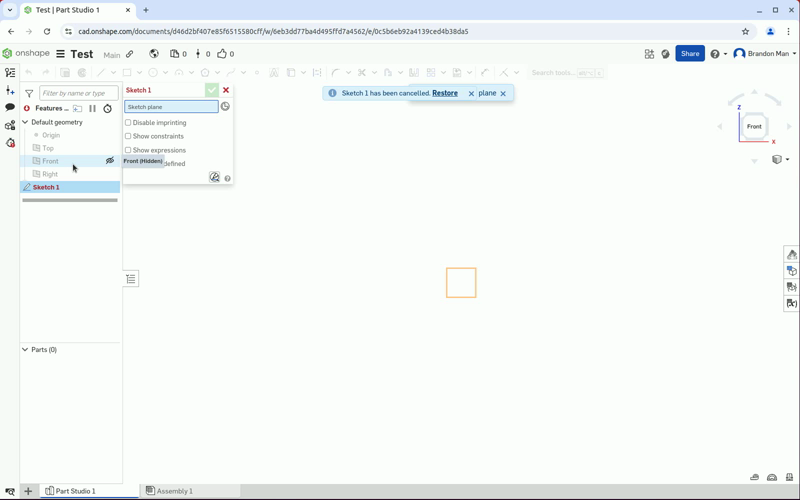
click(73, 163)
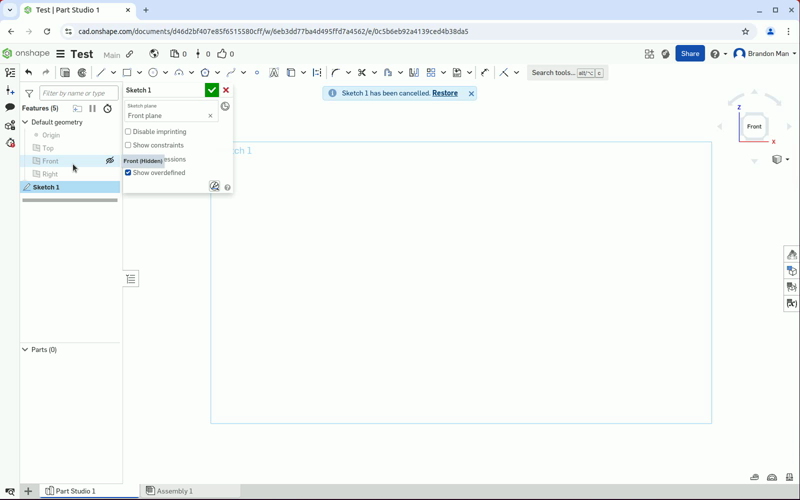
mouse_move(73, 352)
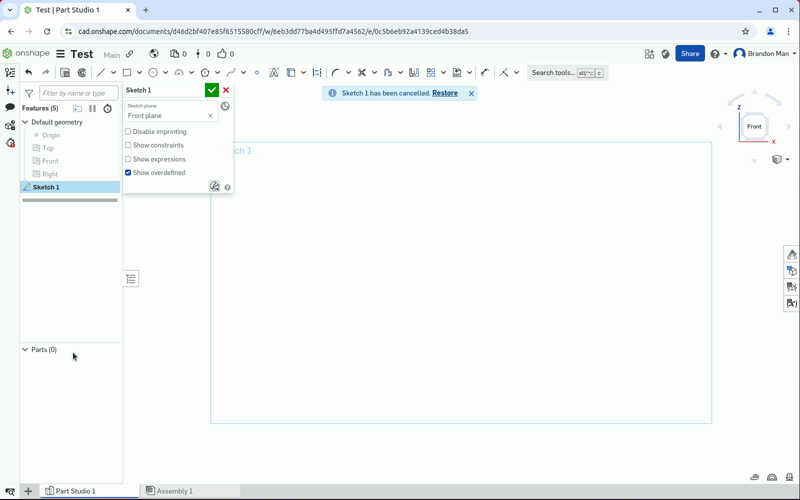
key(y)
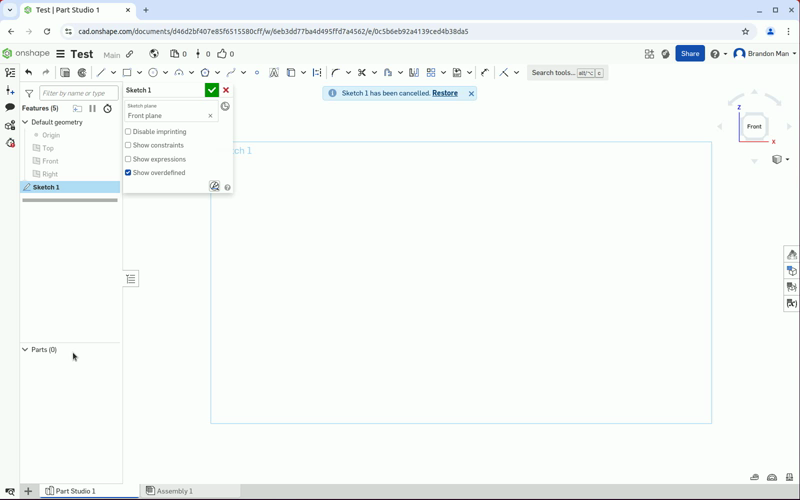
key(l)
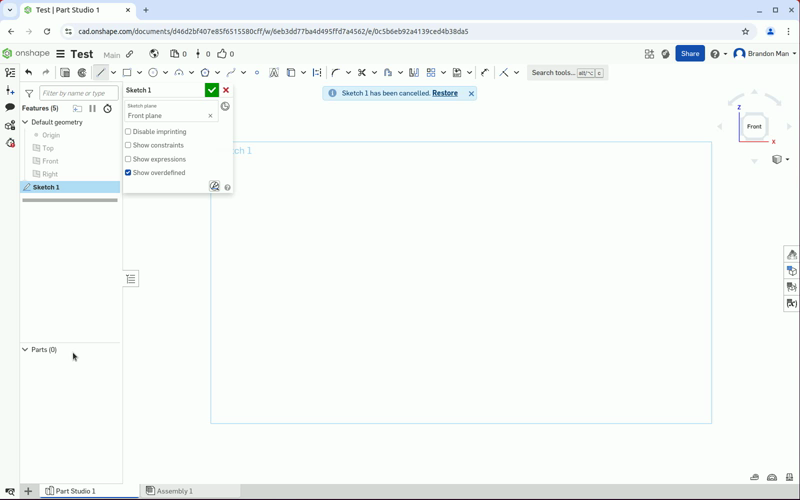
key_down(shift)
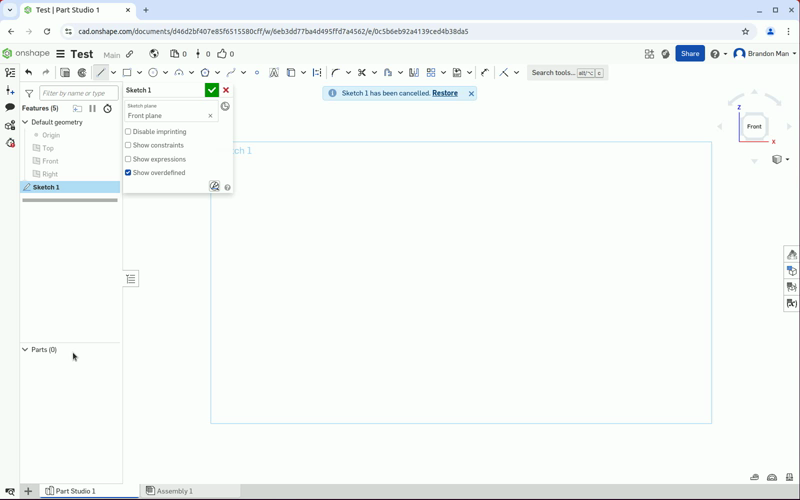
mouse_move(380, 203)
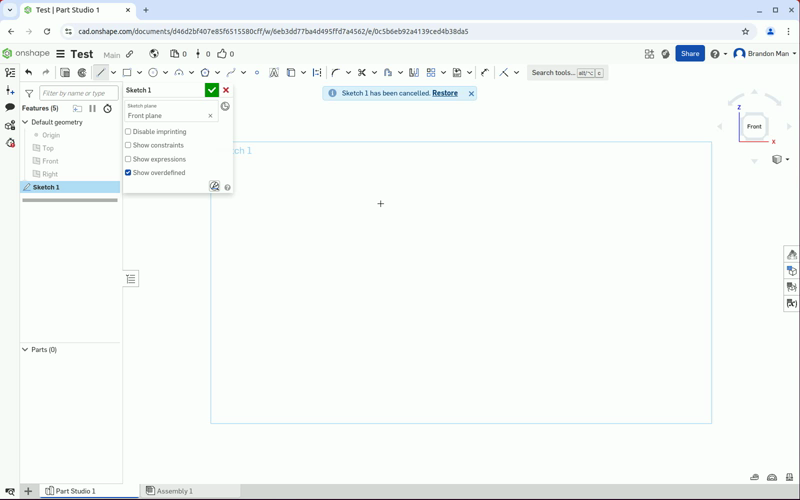
click(380, 203)
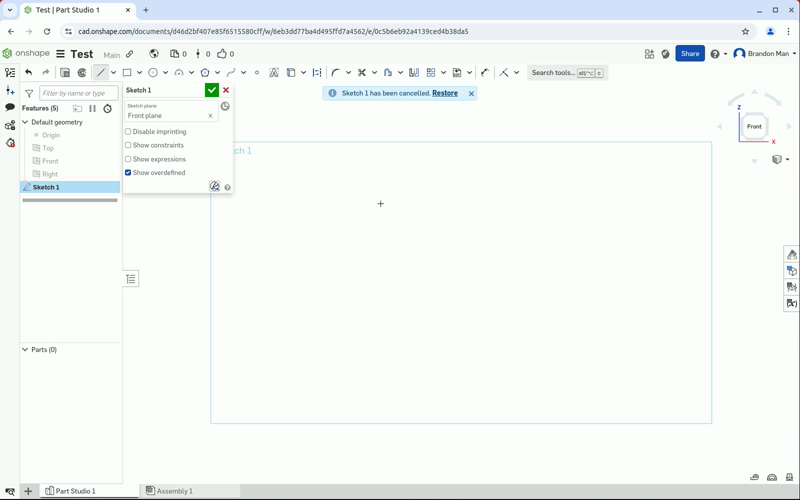
key_up(shift)
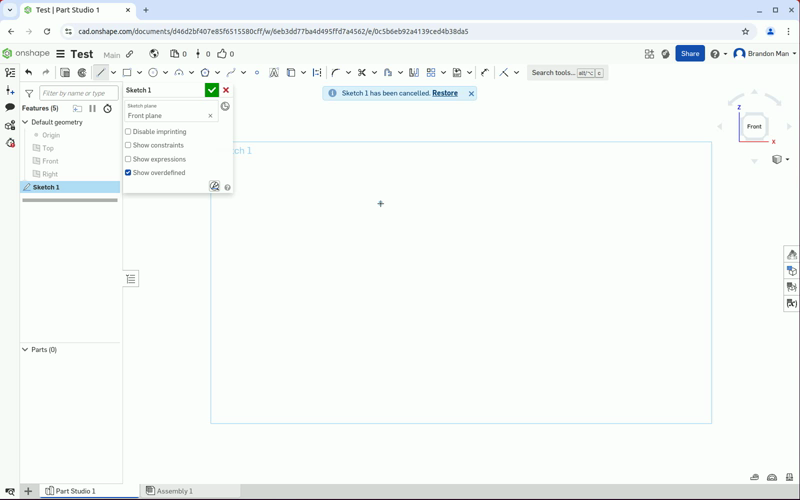
key_down(shift)
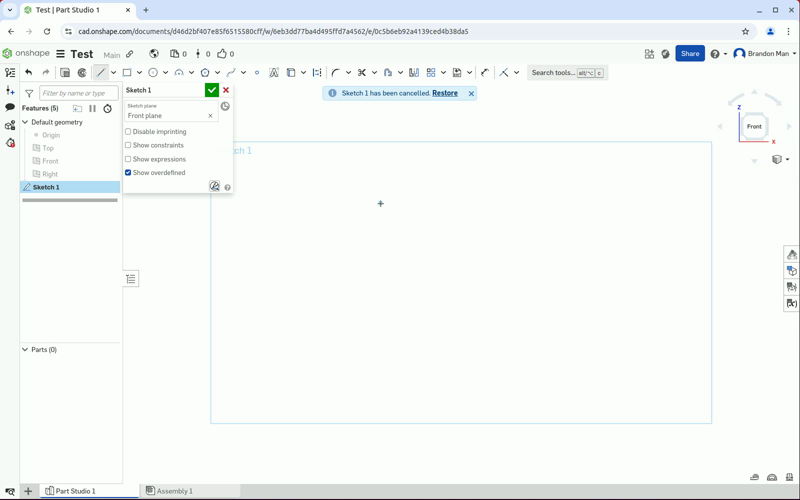
mouse_move(410, 203)
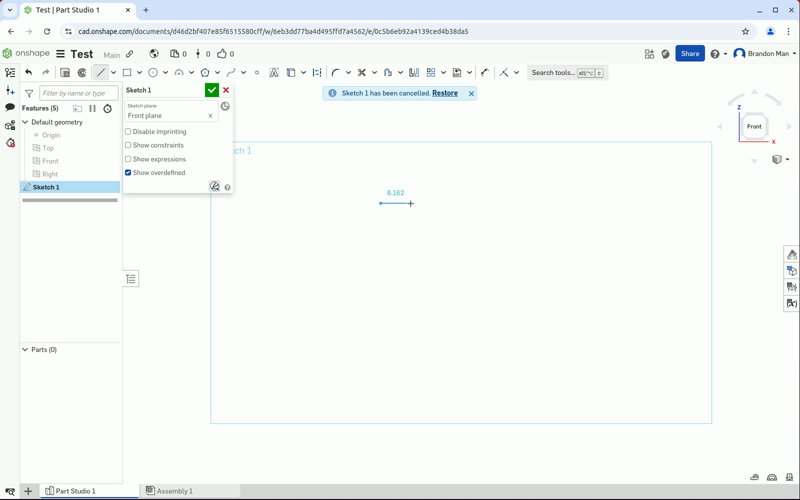
mouse_move(382, 204)
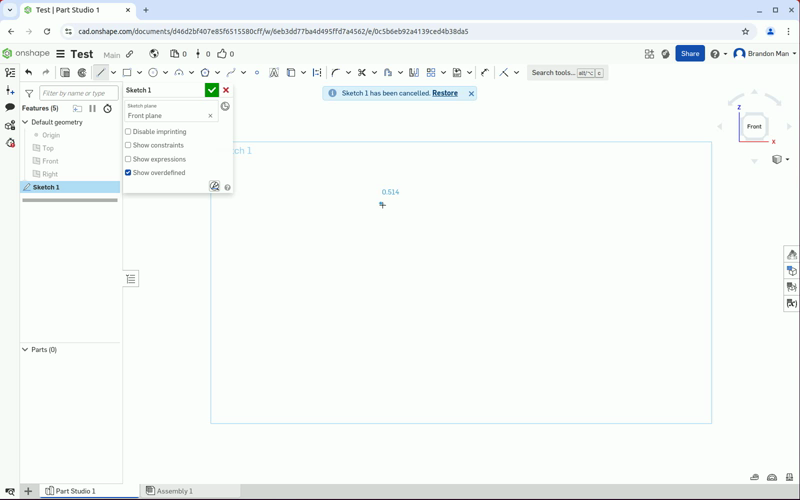
scroll(6)
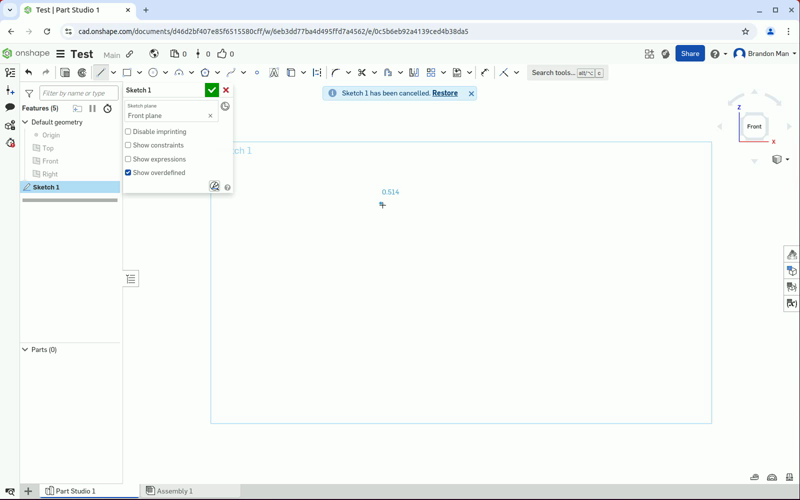
scroll(6)
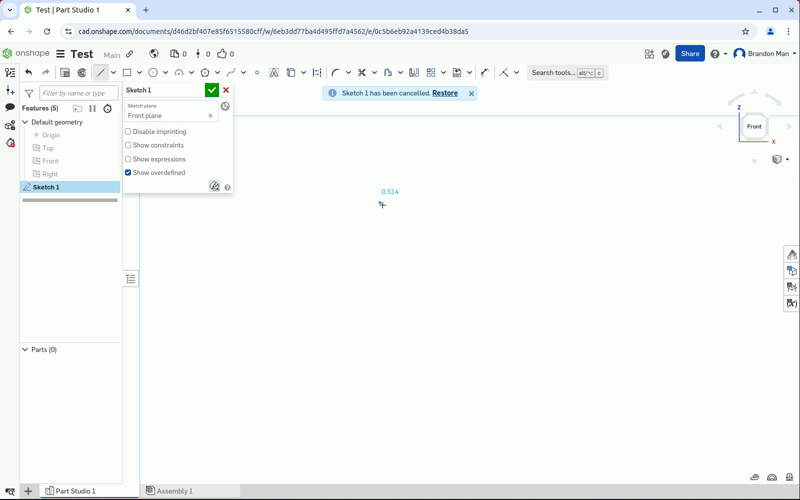
scroll(6)
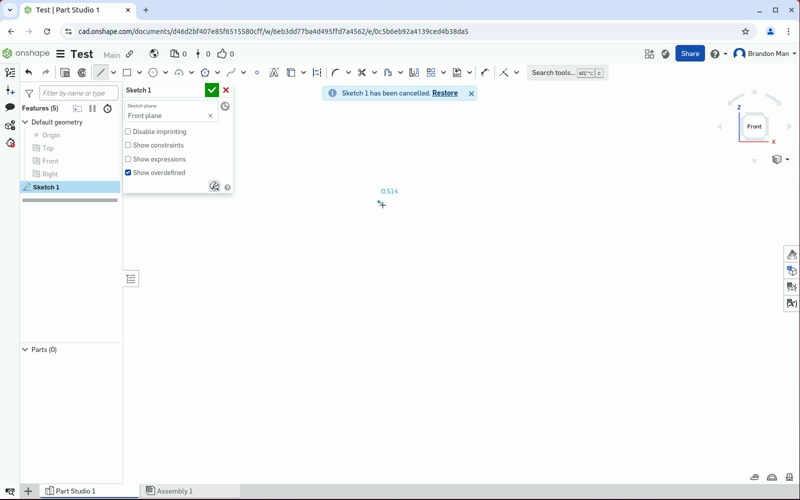
scroll(6)
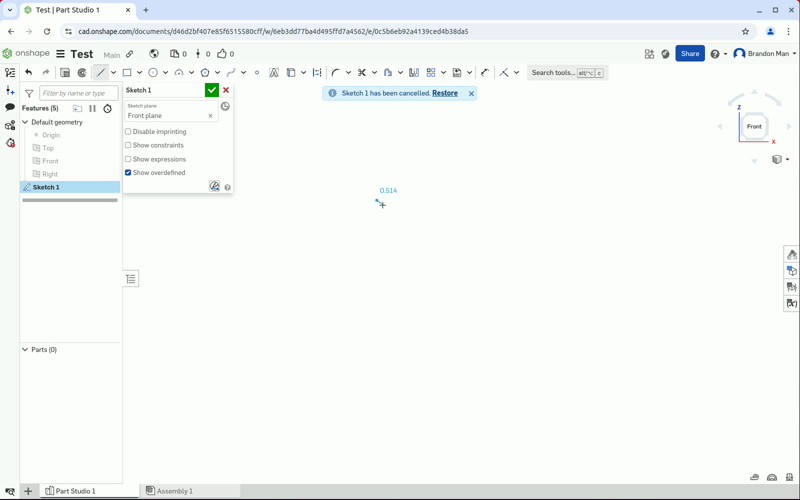
scroll(6)
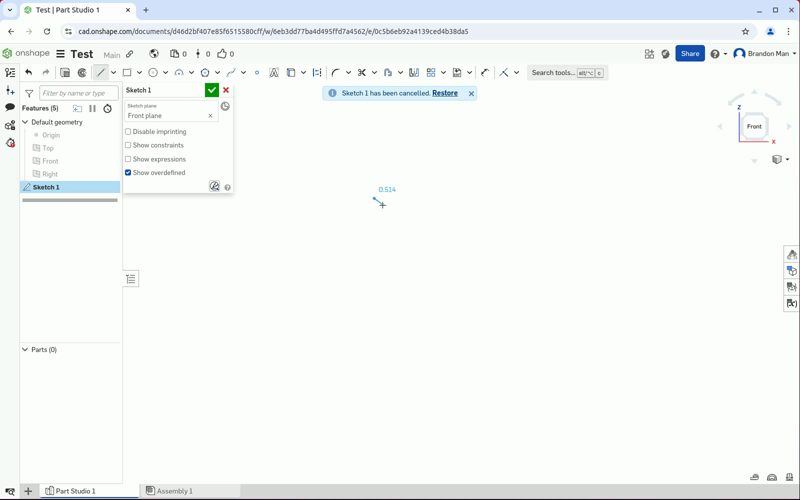
scroll(6)
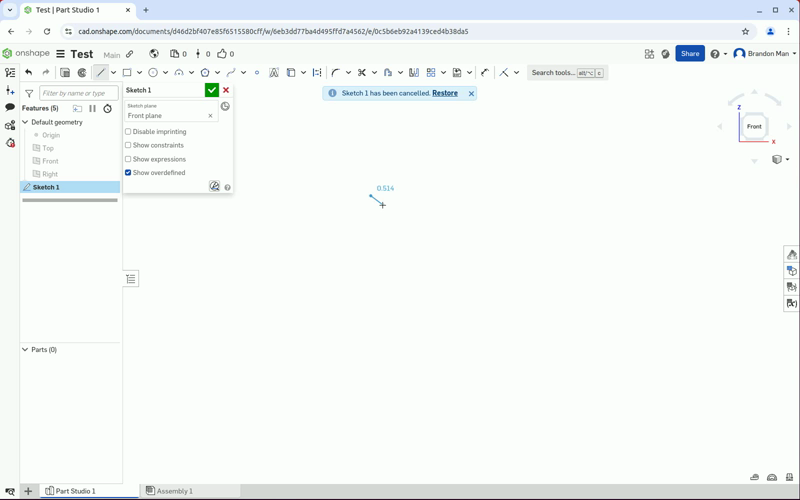
scroll(6)
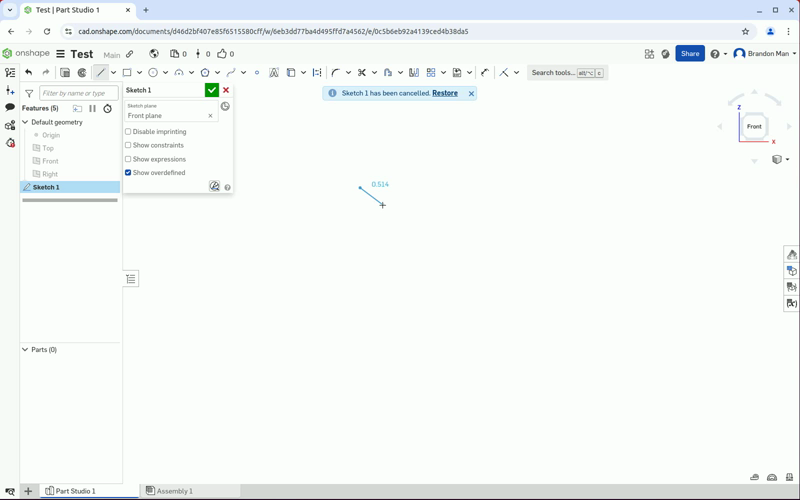
click(382, 204)
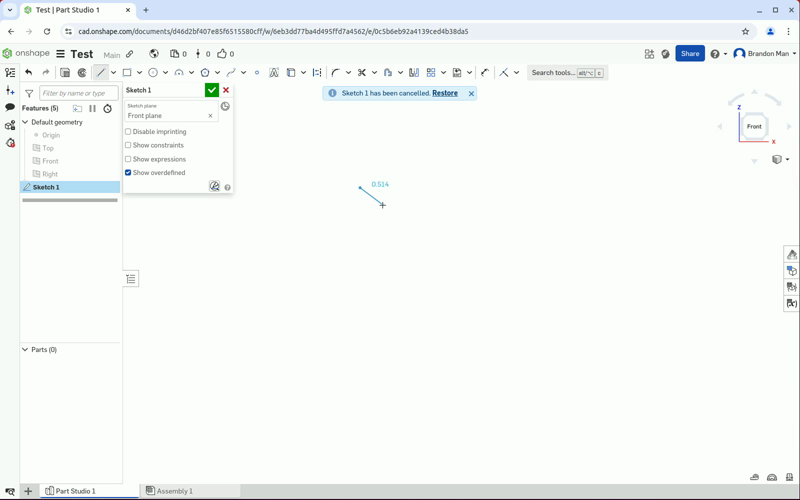
scroll(-6)
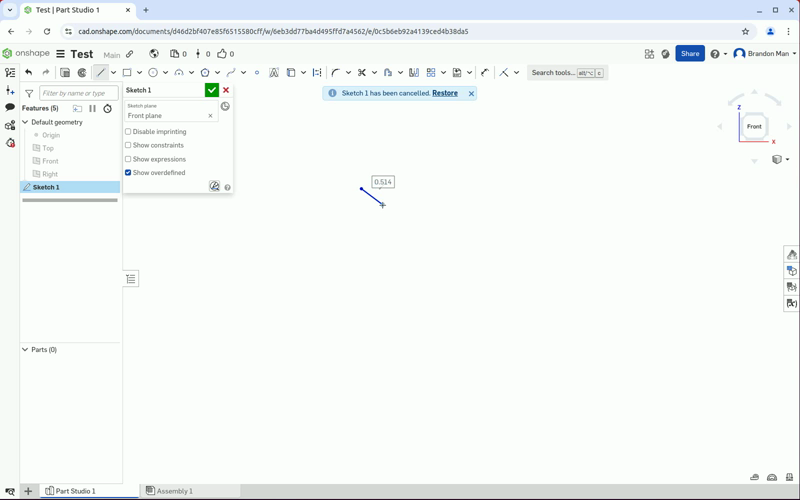
scroll(-6)
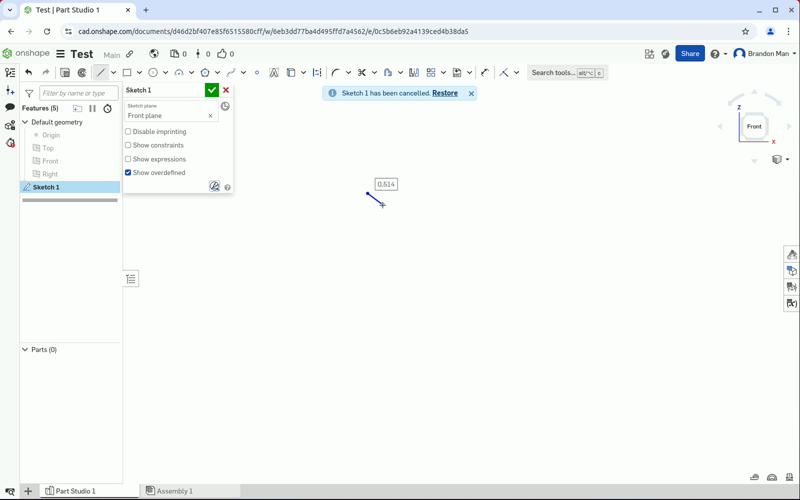
scroll(-6)
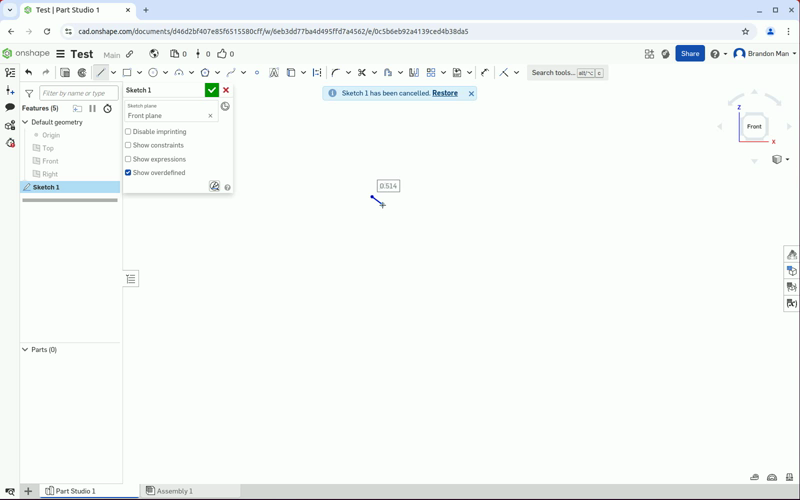
scroll(-6)
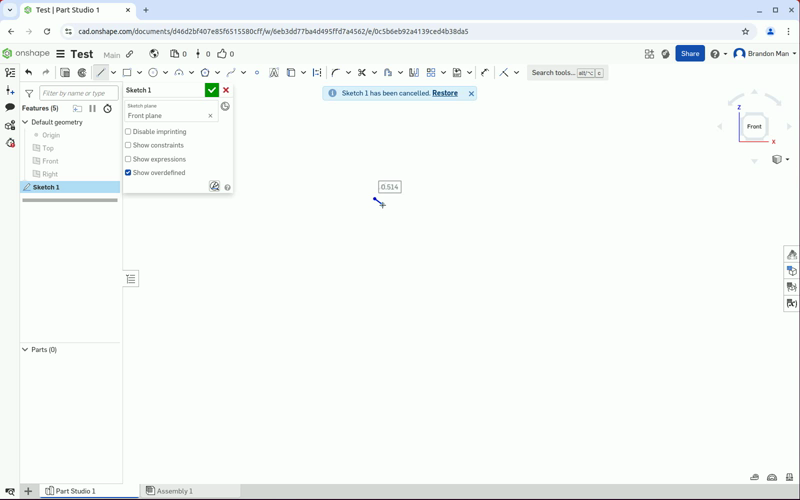
scroll(-6)
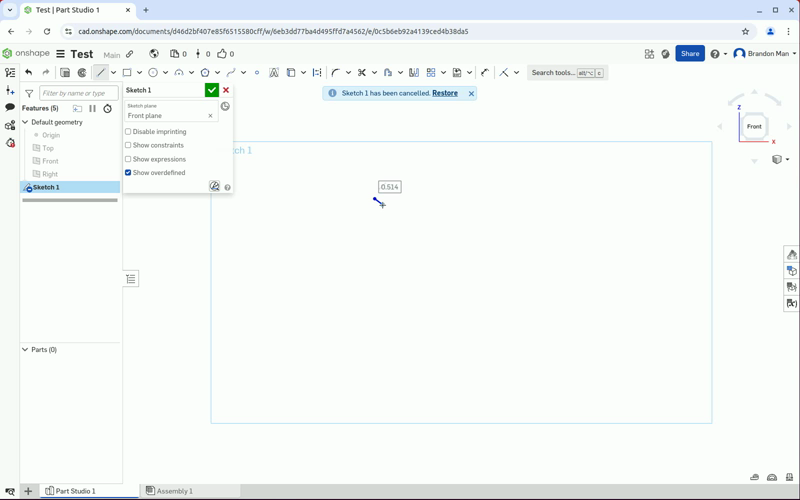
scroll(-6)
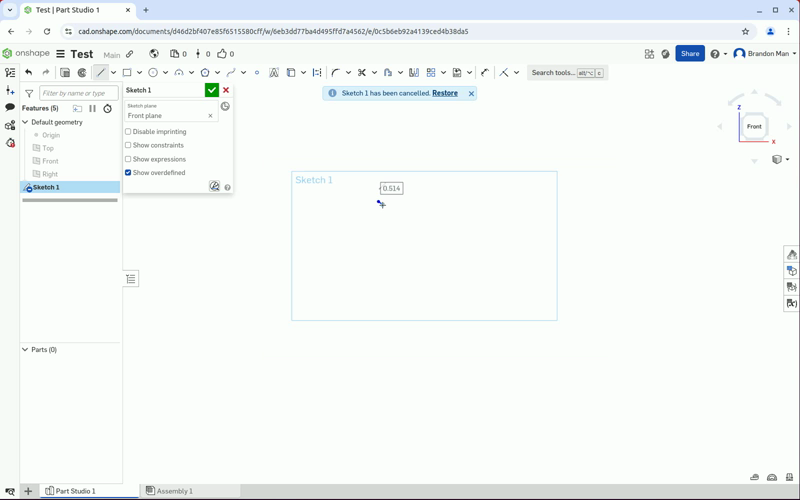
scroll(-6)
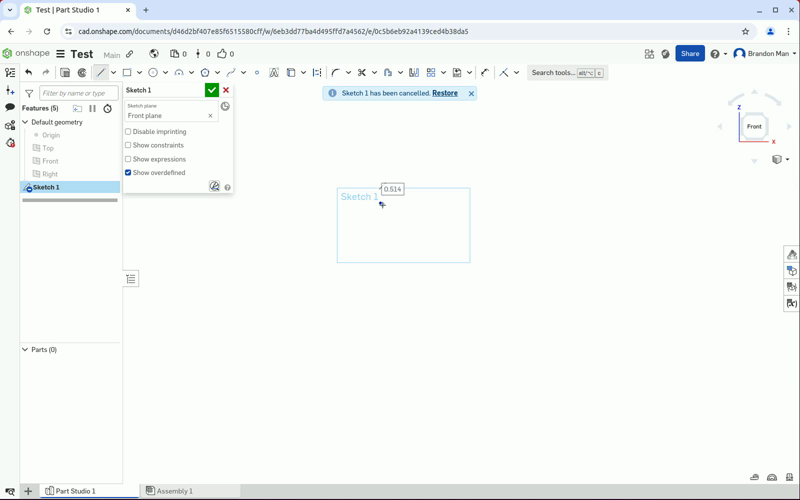
key_up(shift)
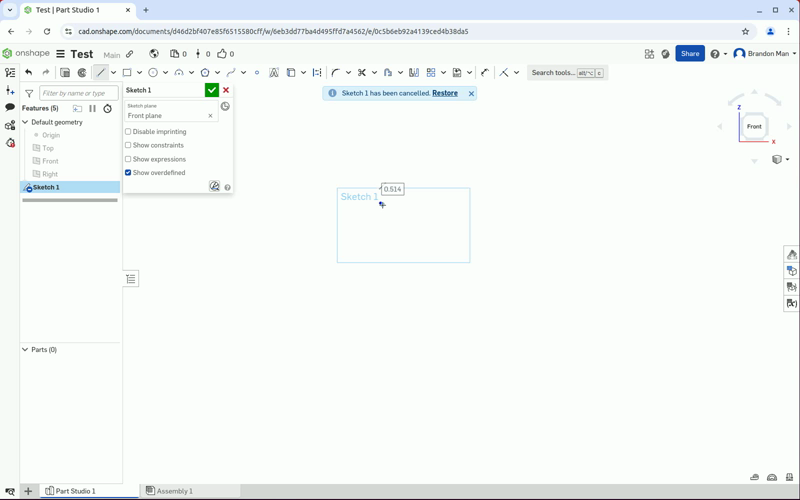
key(esc)
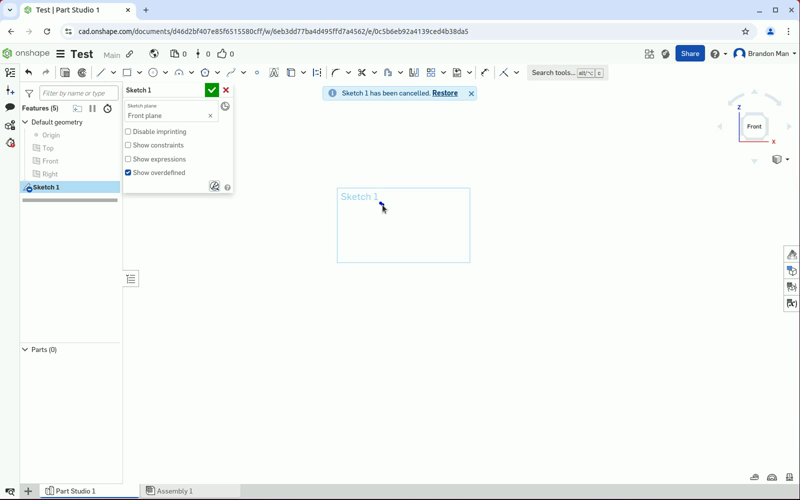
key(a)
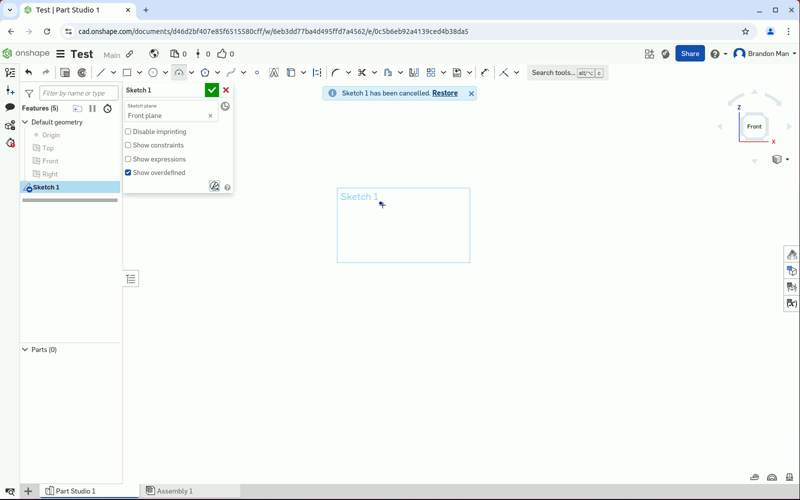
mouse_move(382, 204)
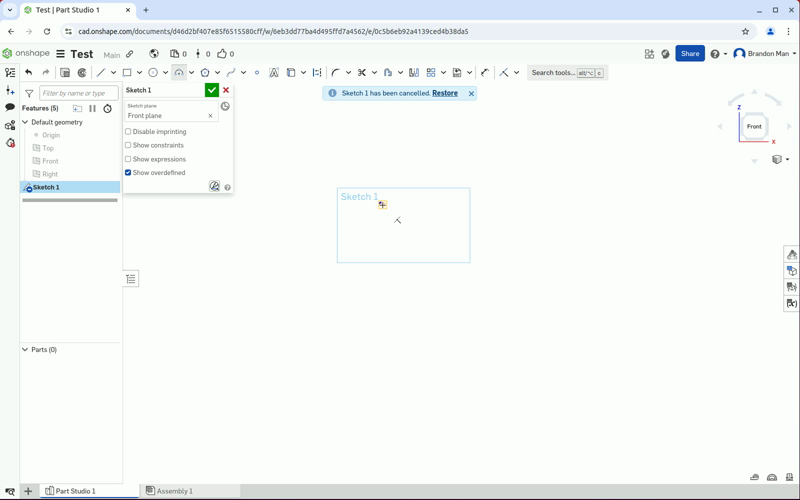
scroll(6)
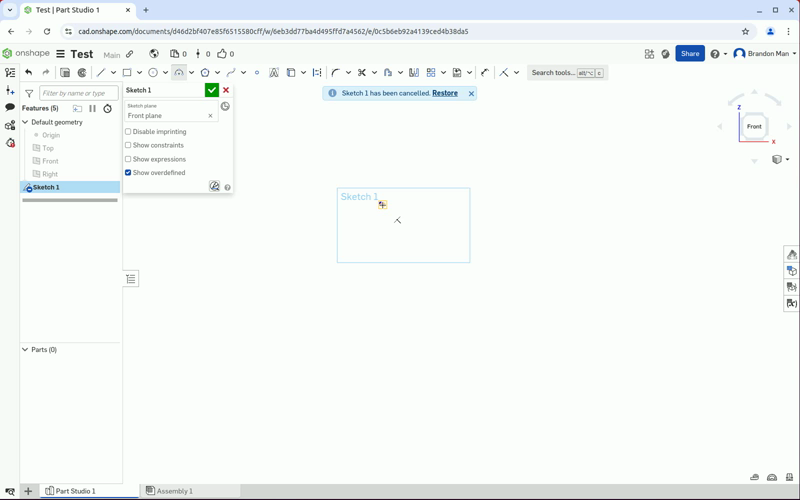
scroll(6)
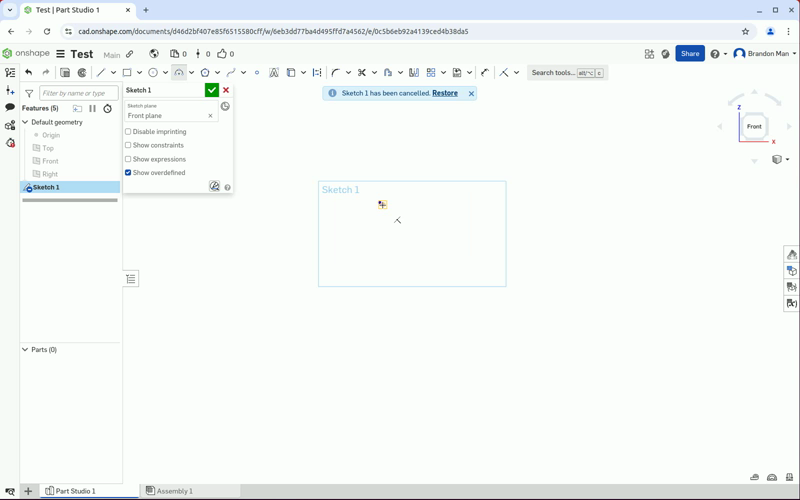
scroll(6)
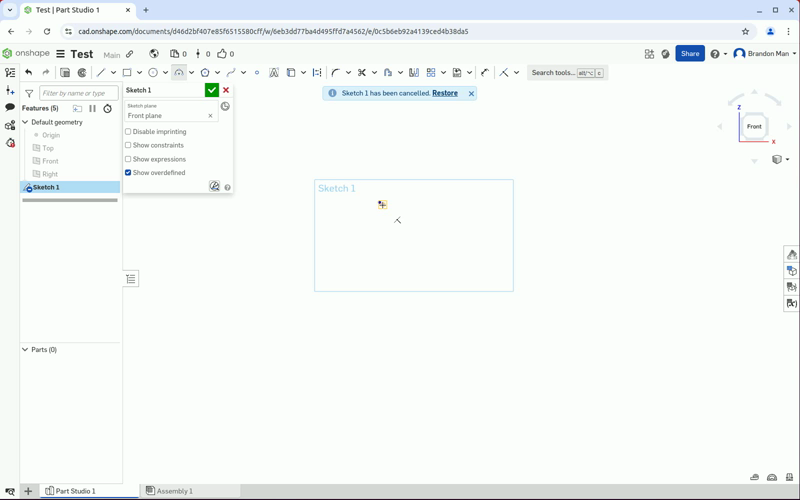
scroll(6)
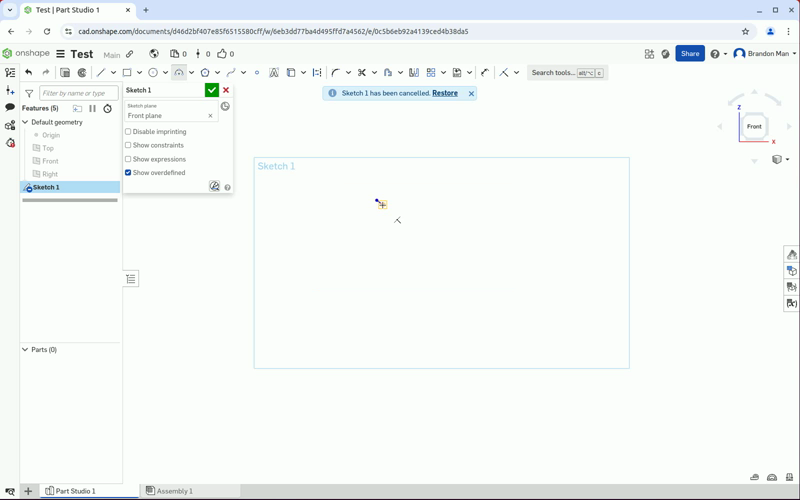
scroll(6)
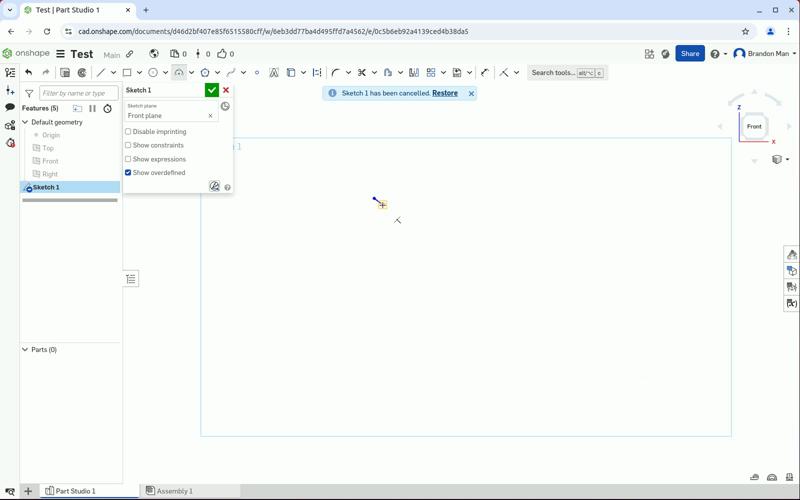
scroll(6)
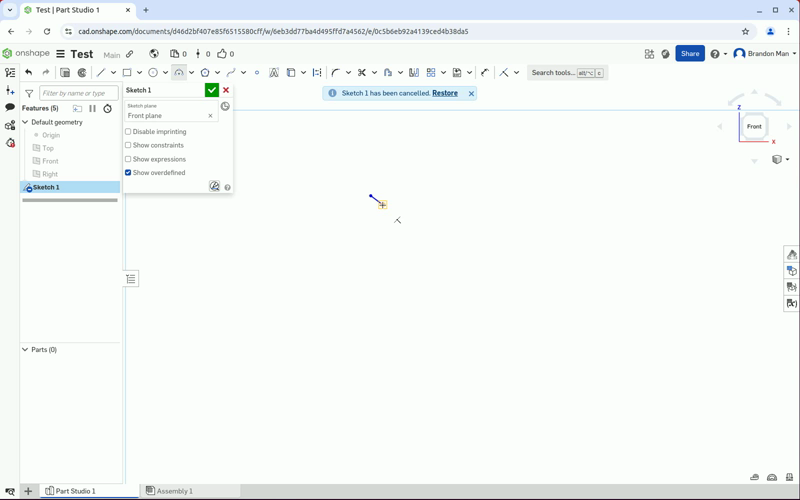
scroll(6)
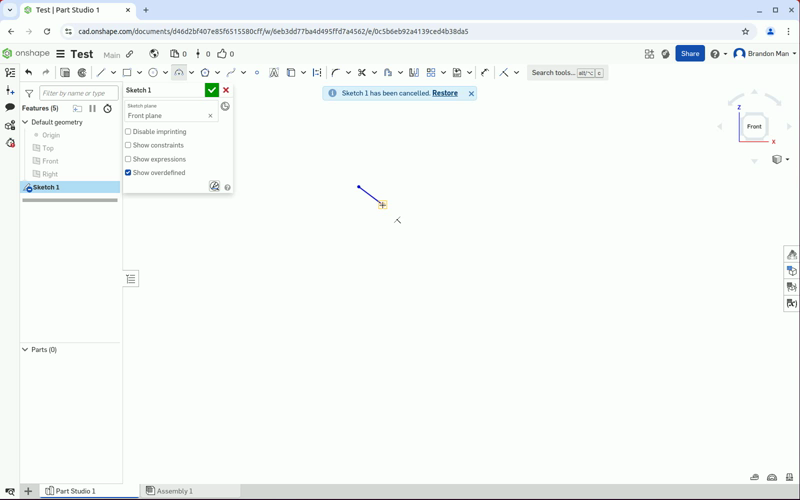
click(382, 204)
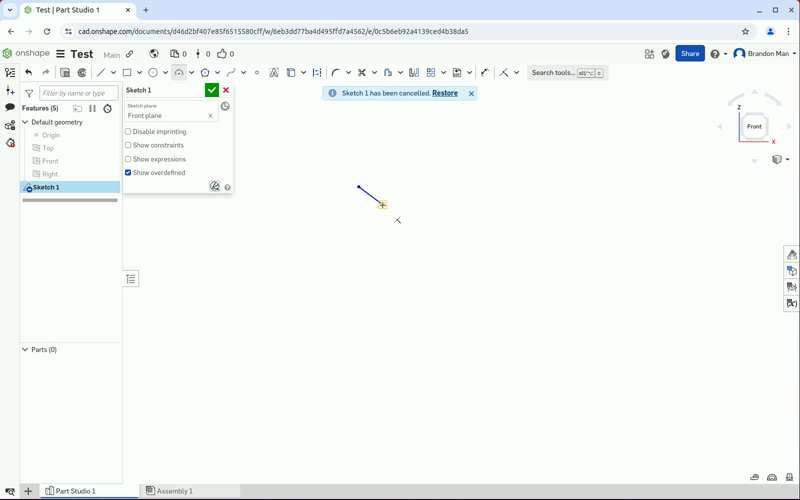
scroll(-6)
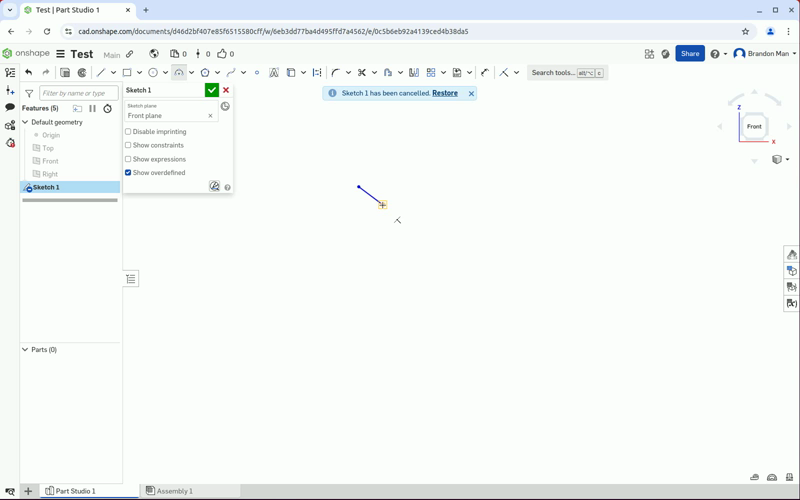
scroll(-6)
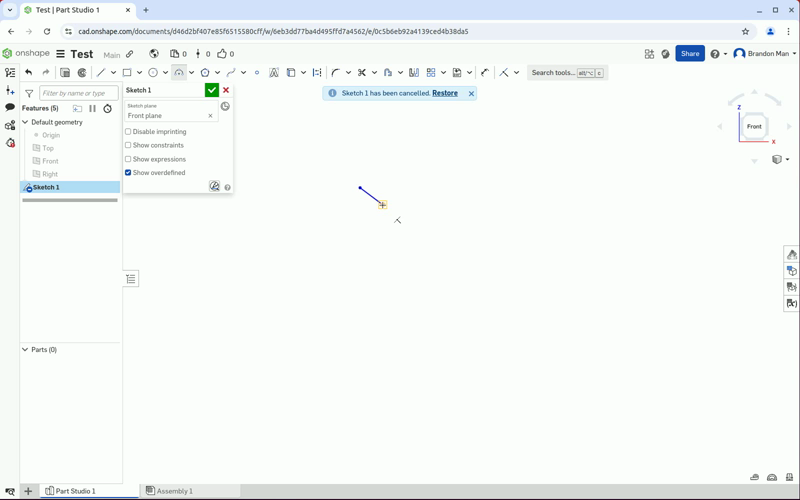
scroll(-6)
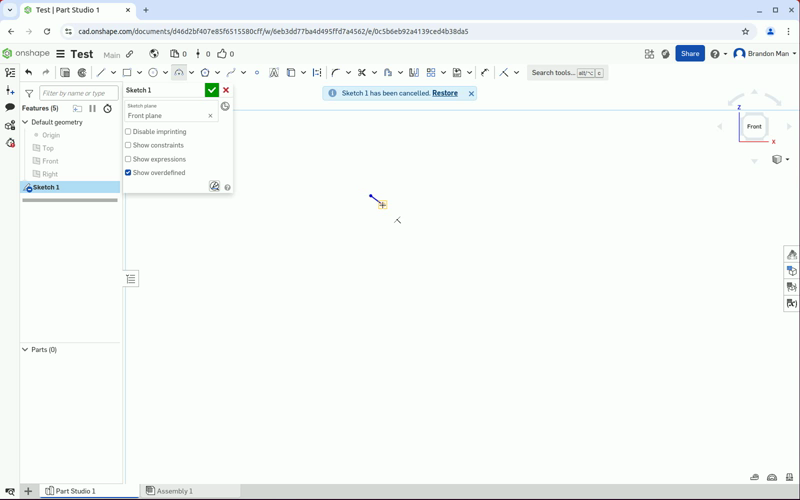
scroll(-6)
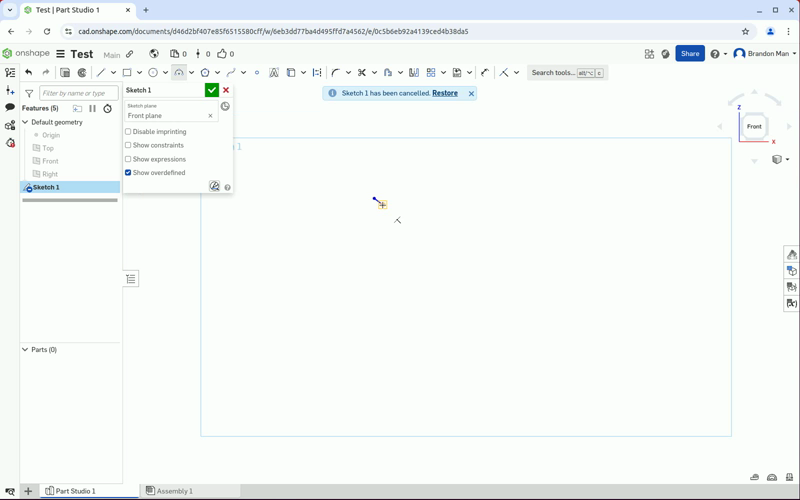
scroll(-6)
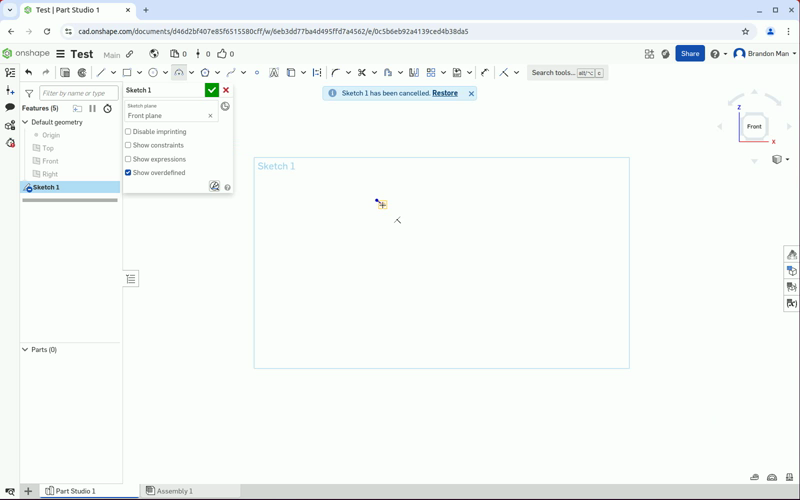
scroll(-6)
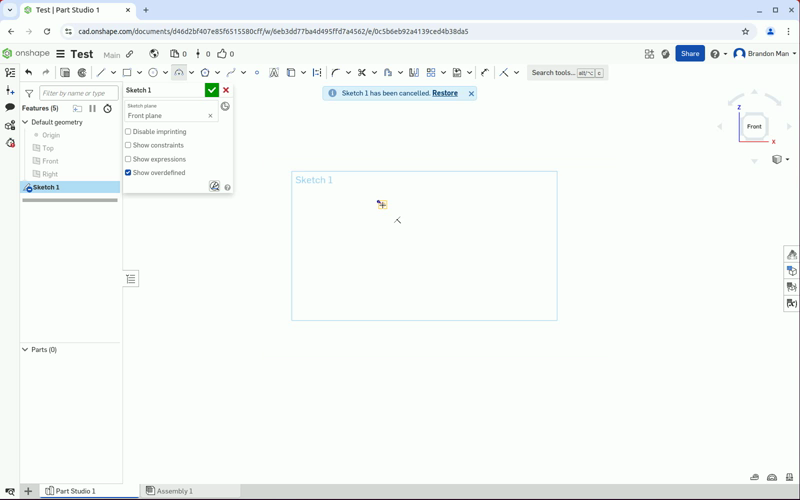
scroll(-6)
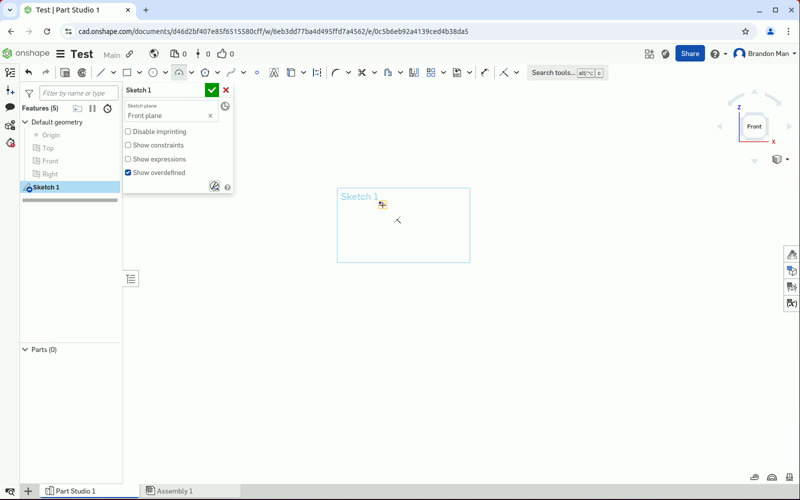
key_down(shift)
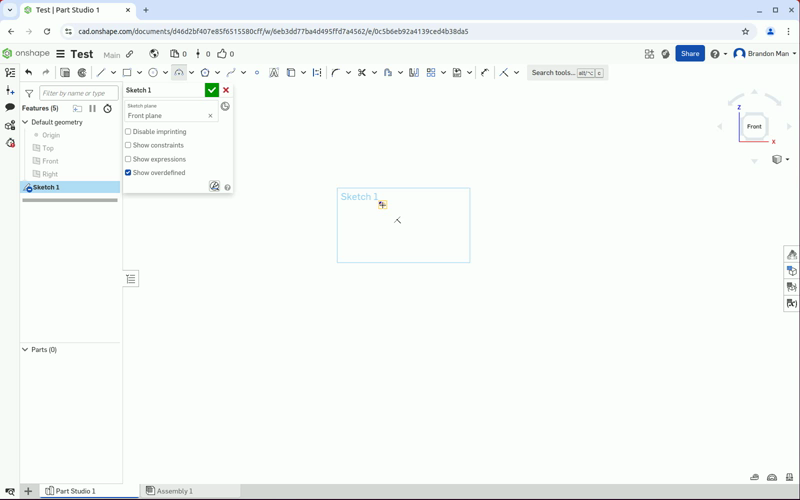
mouse_move(538, 204)
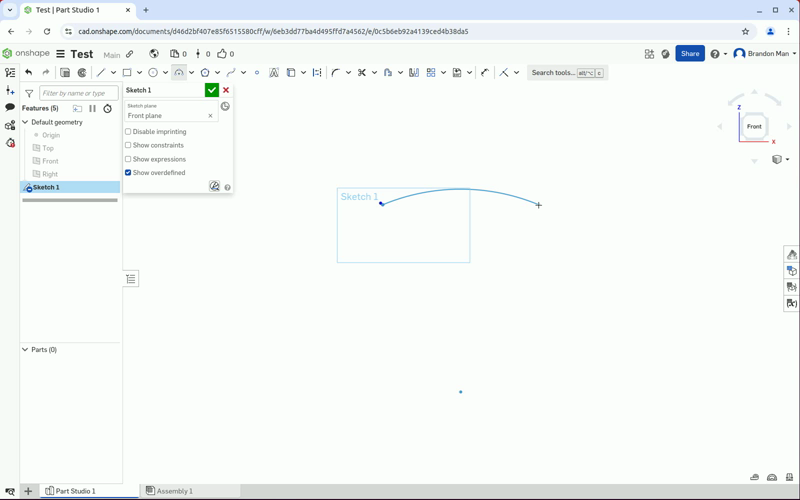
click(538, 204)
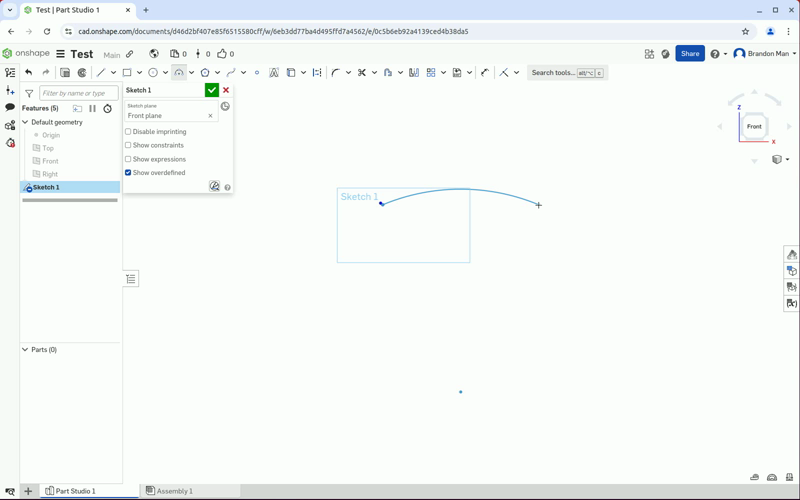
mouse_move(460, 172)
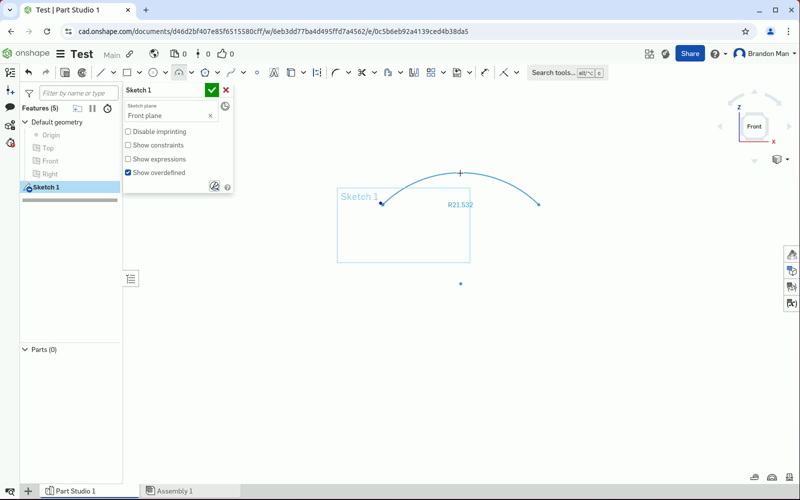
click(460, 172)
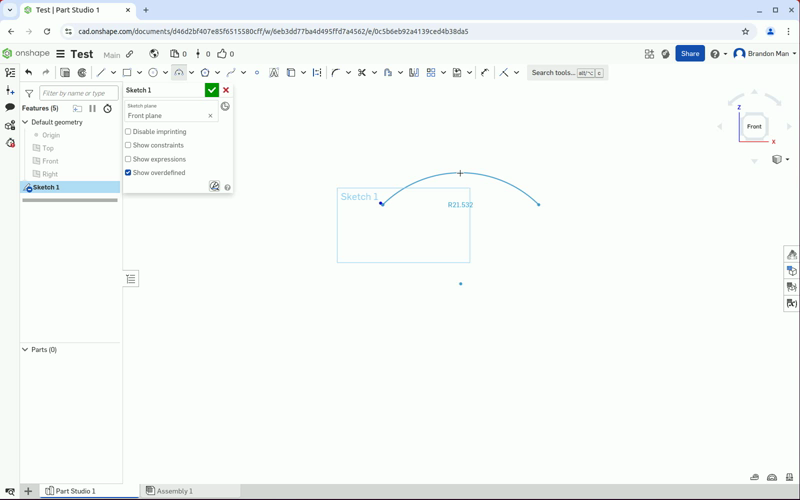
key_up(shift)
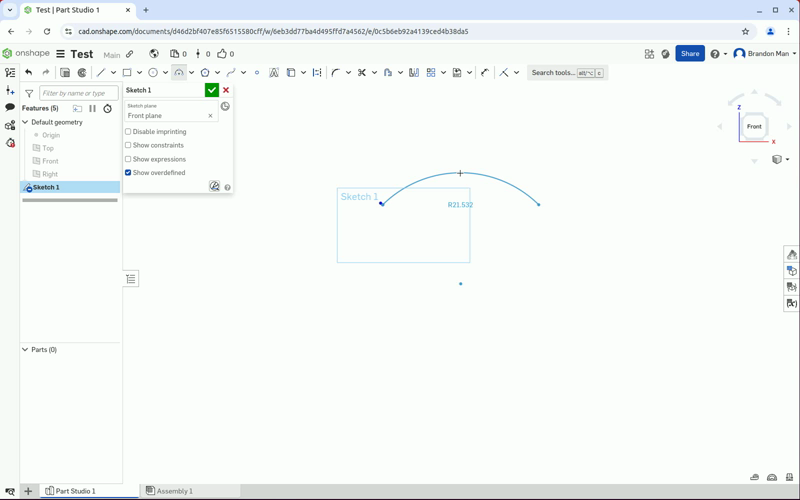
key(esc)
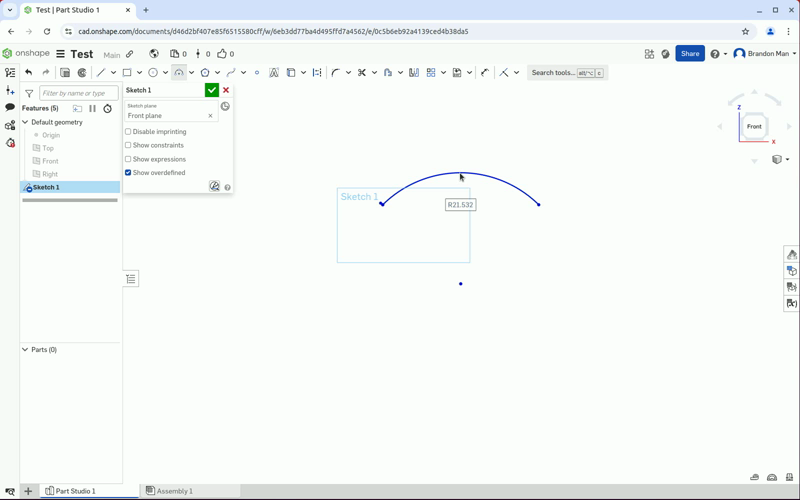
key(l)
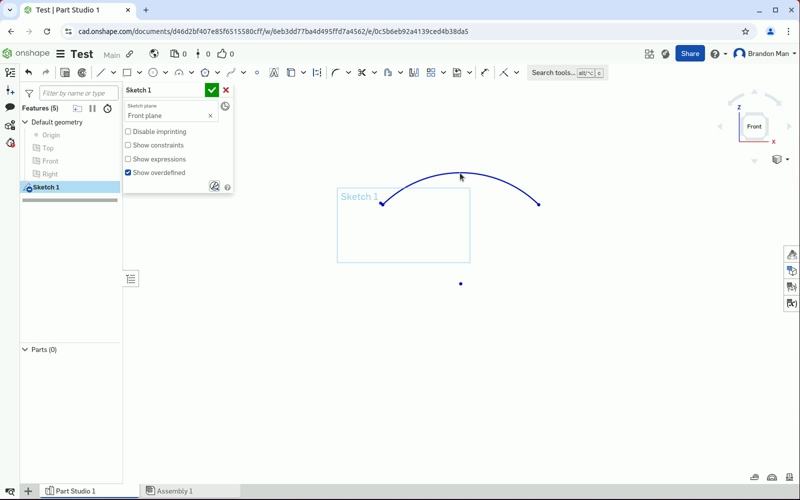
mouse_move(538, 204)
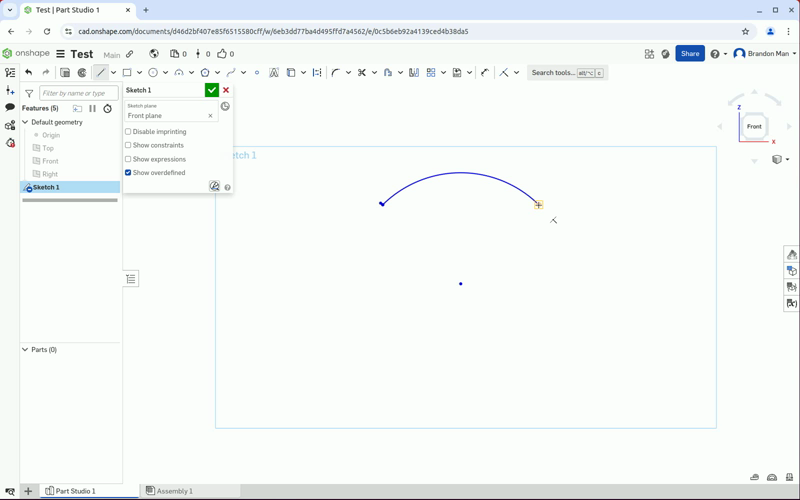
click(538, 204)
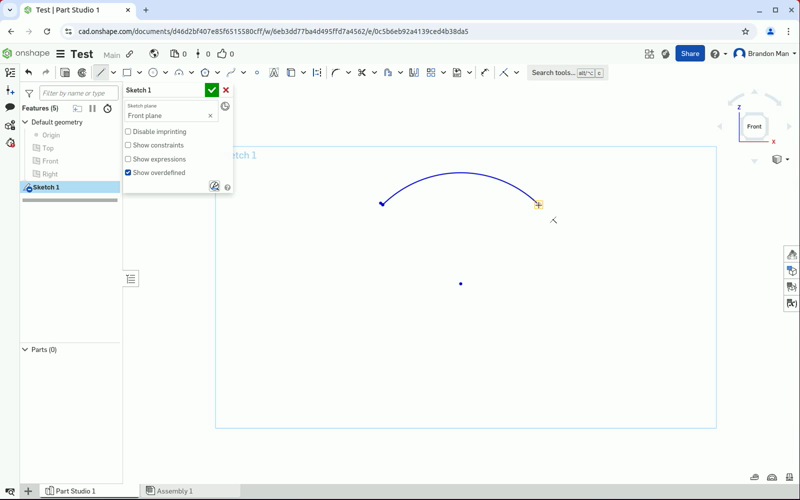
key_down(shift)
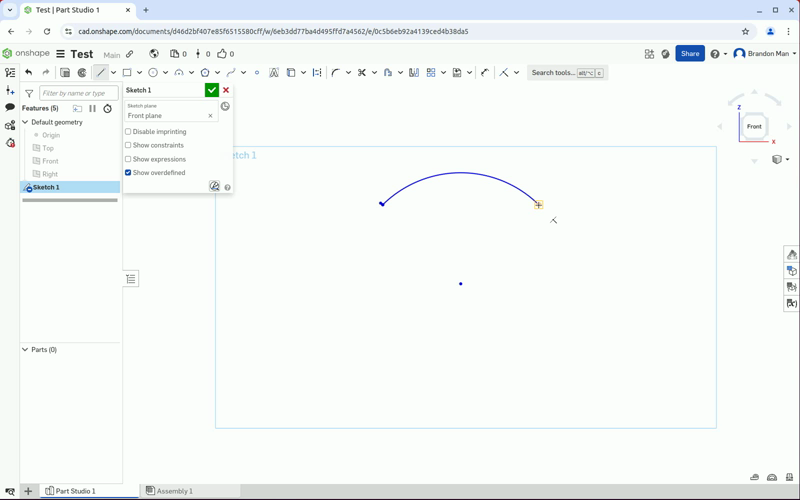
mouse_move(568, 204)
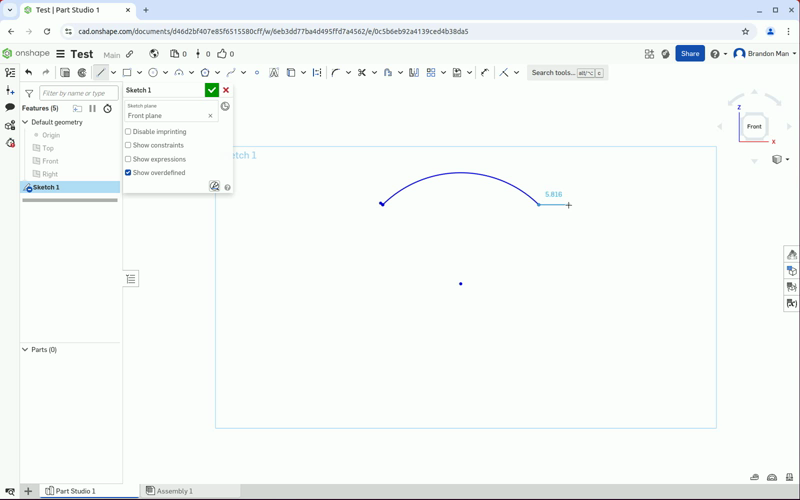
mouse_move(540, 203)
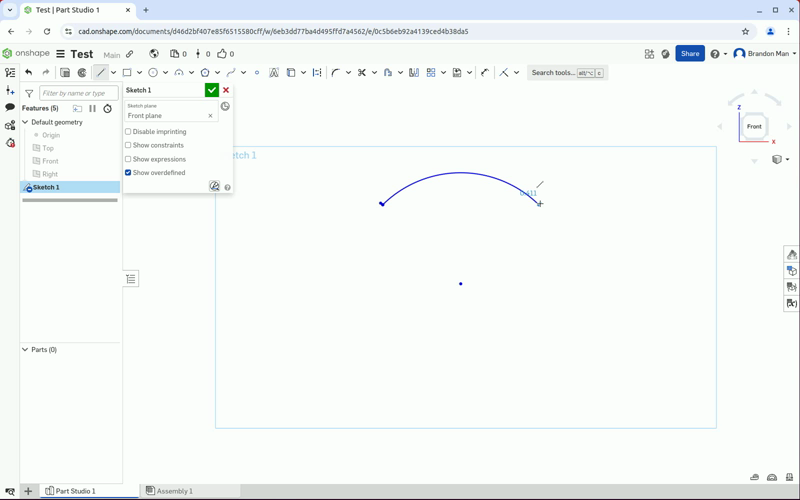
scroll(6)
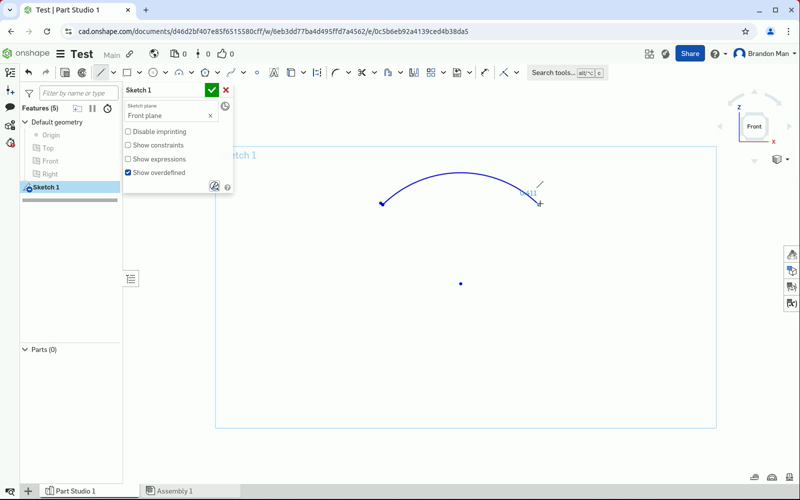
scroll(6)
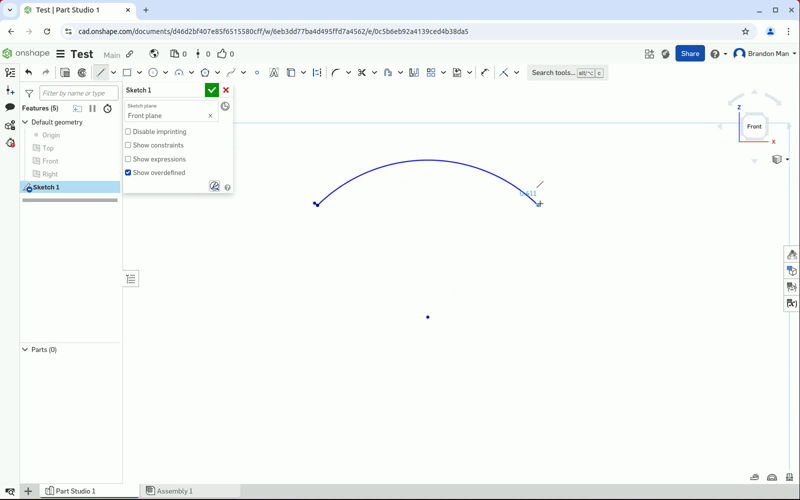
scroll(6)
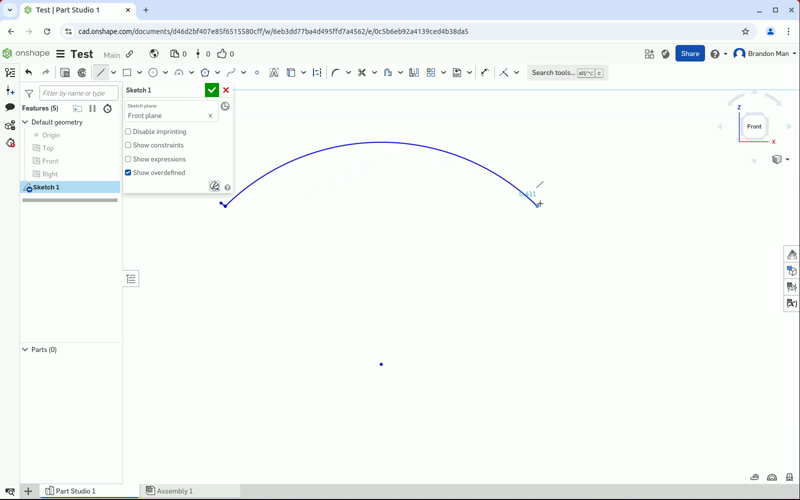
scroll(6)
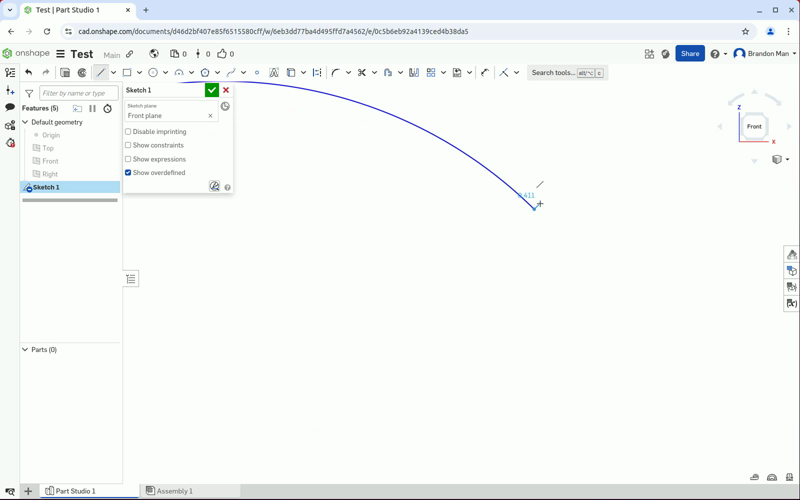
scroll(6)
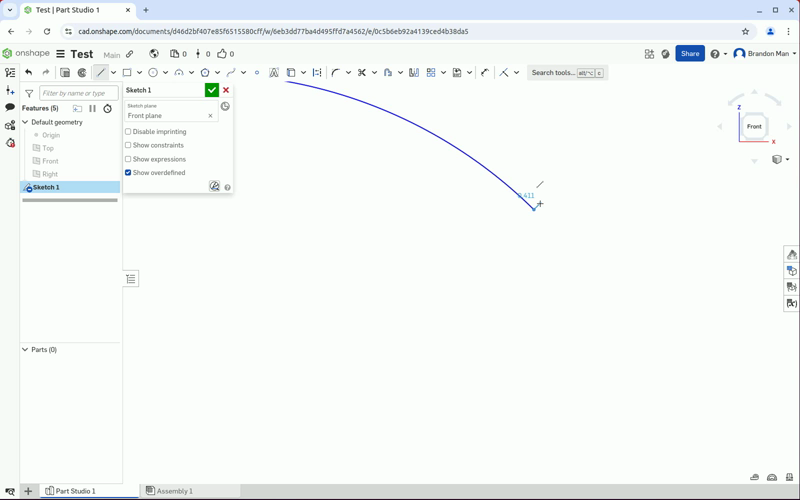
scroll(6)
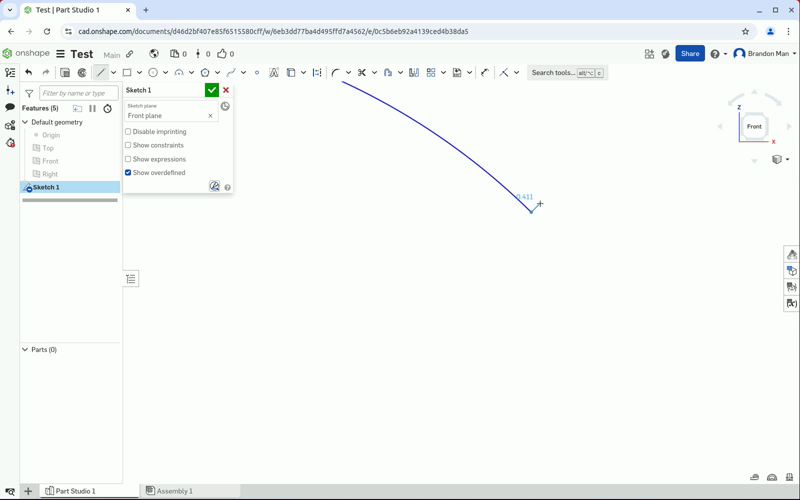
scroll(6)
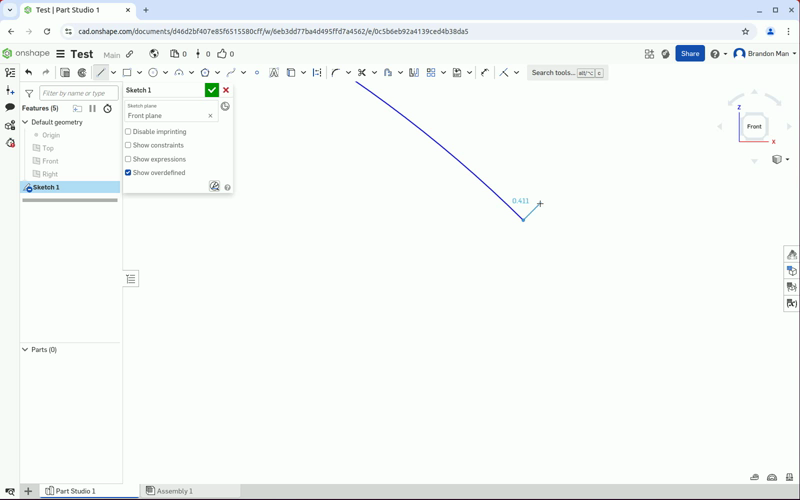
click(540, 203)
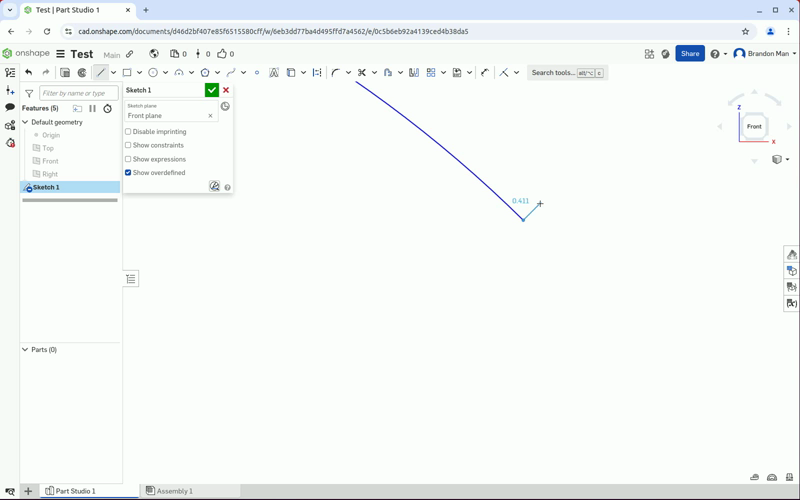
scroll(-6)
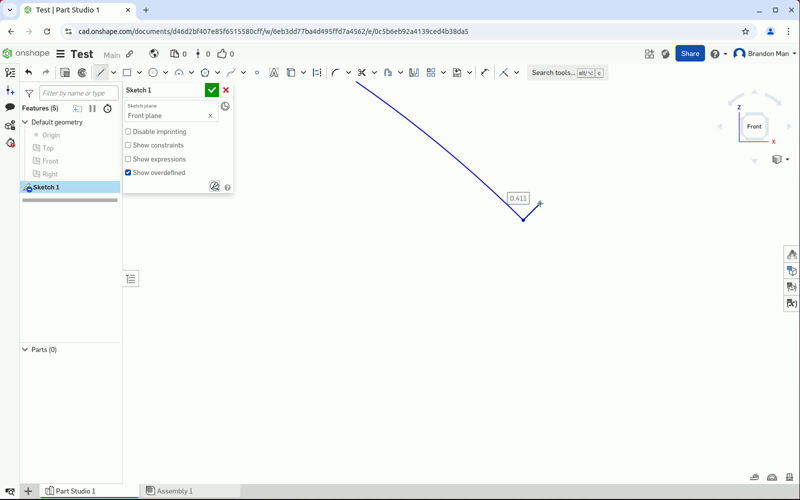
scroll(-6)
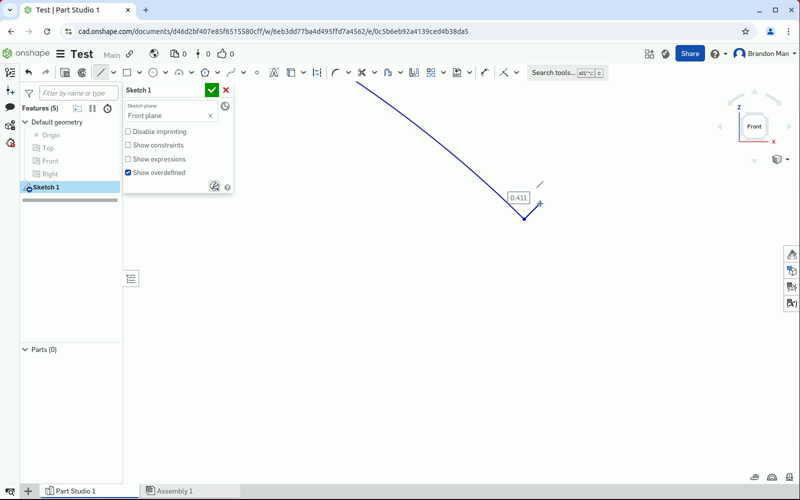
scroll(-6)
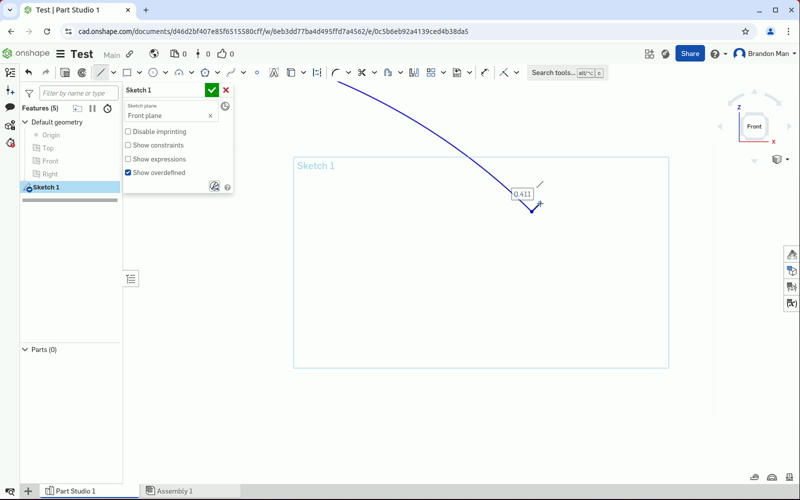
scroll(-6)
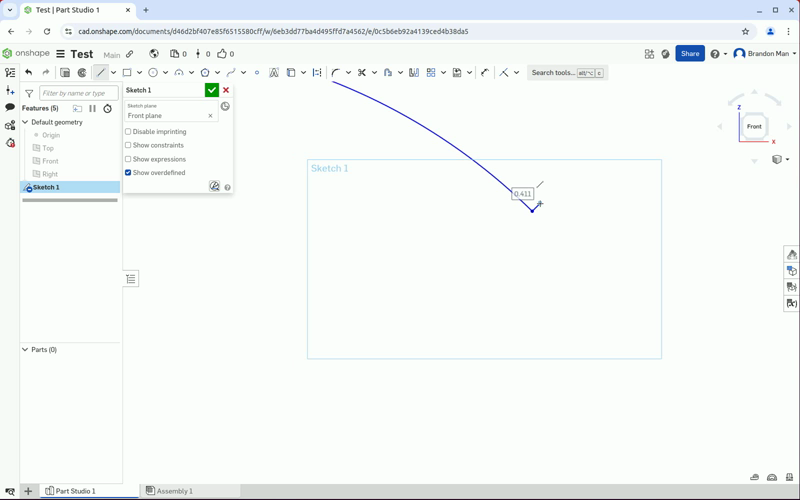
scroll(-6)
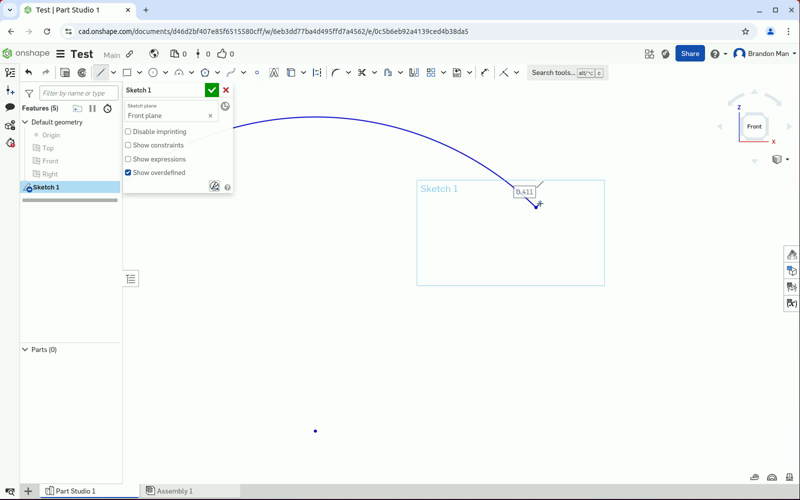
scroll(-6)
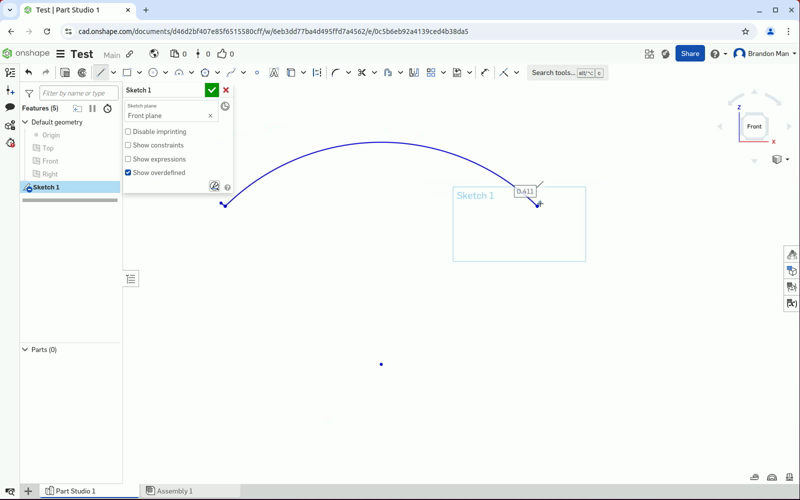
scroll(-6)
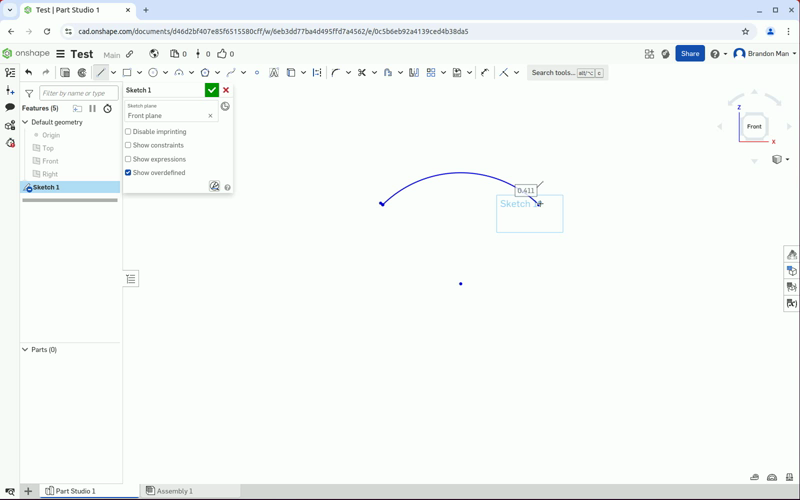
key_up(shift)
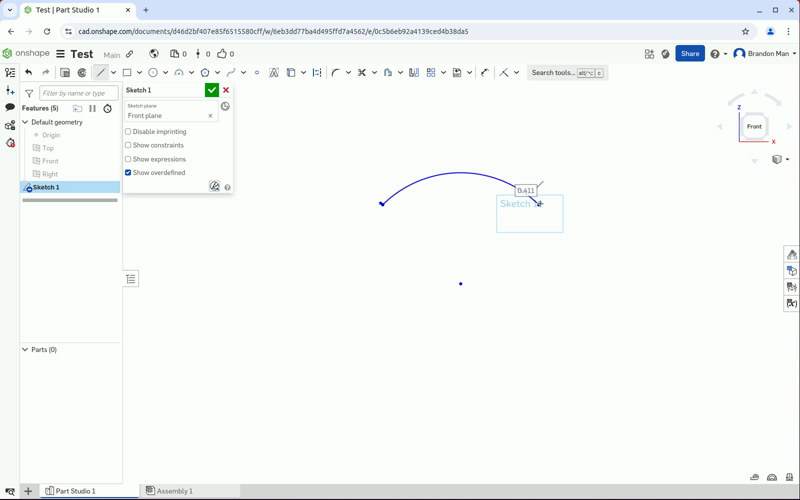
key(esc)
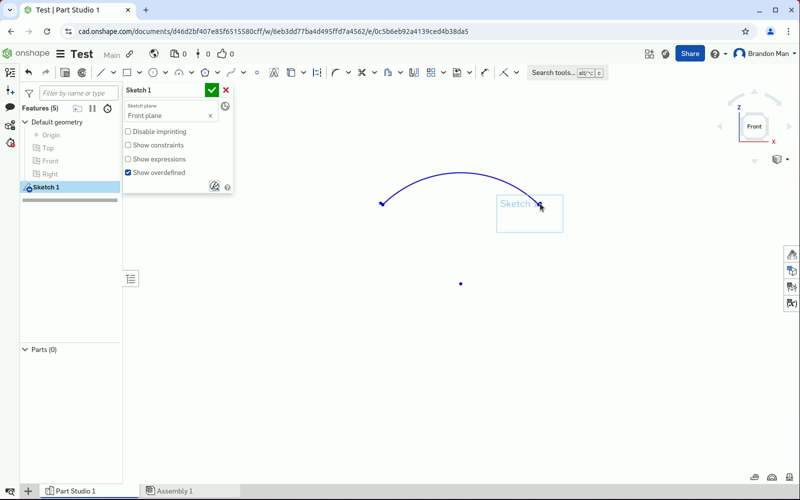
key(a)
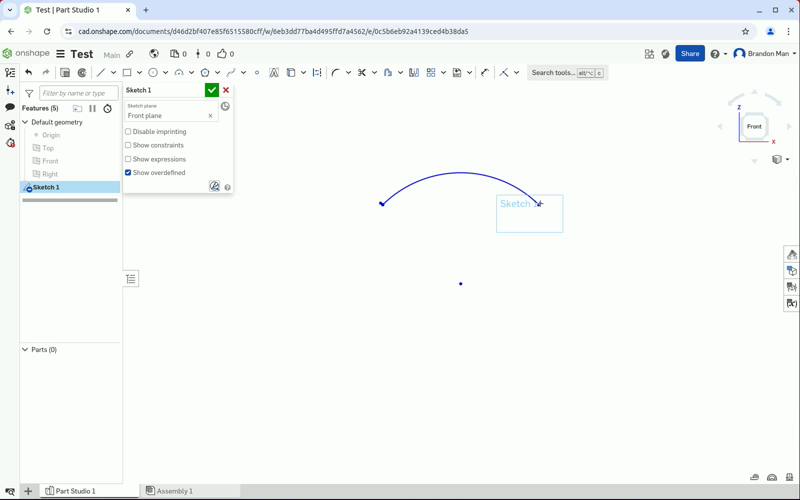
mouse_move(540, 203)
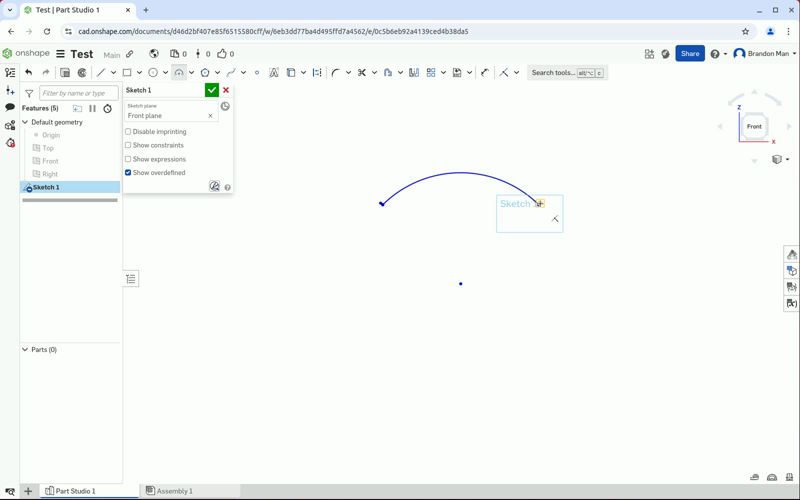
scroll(6)
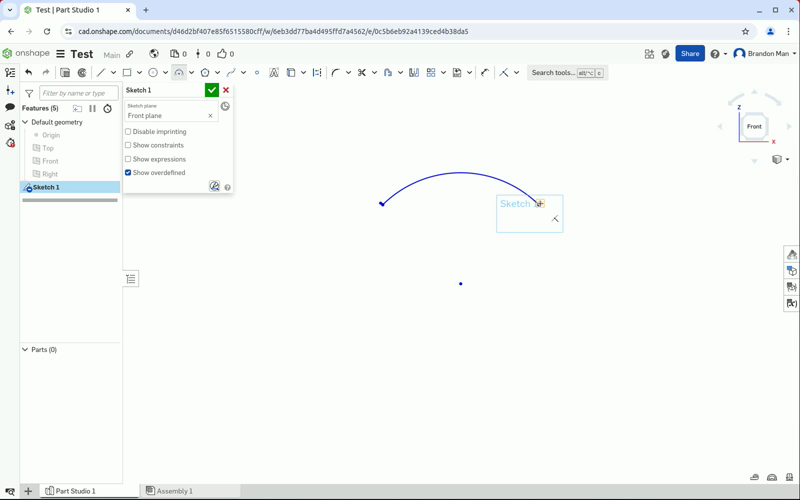
scroll(6)
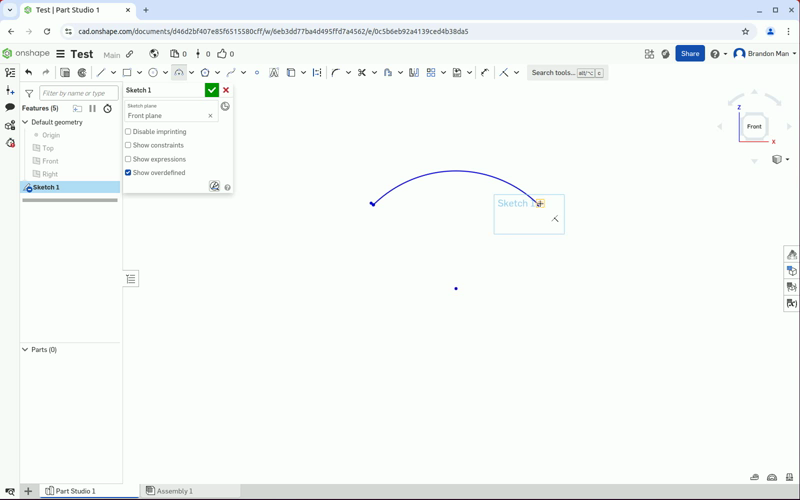
scroll(6)
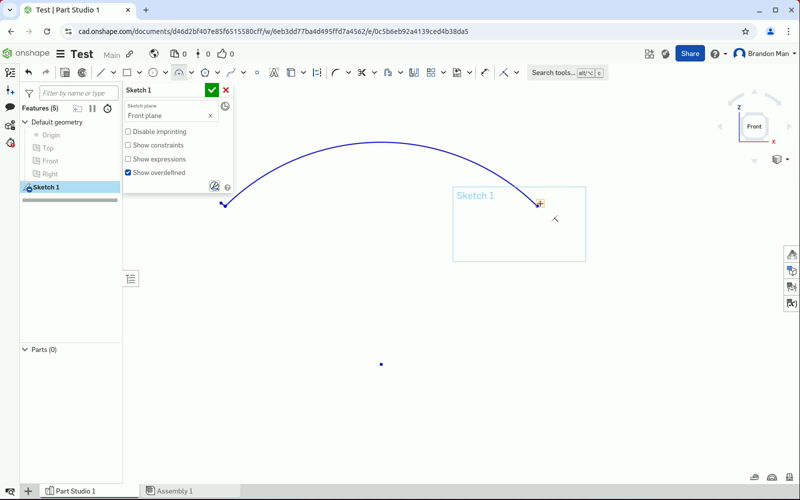
scroll(6)
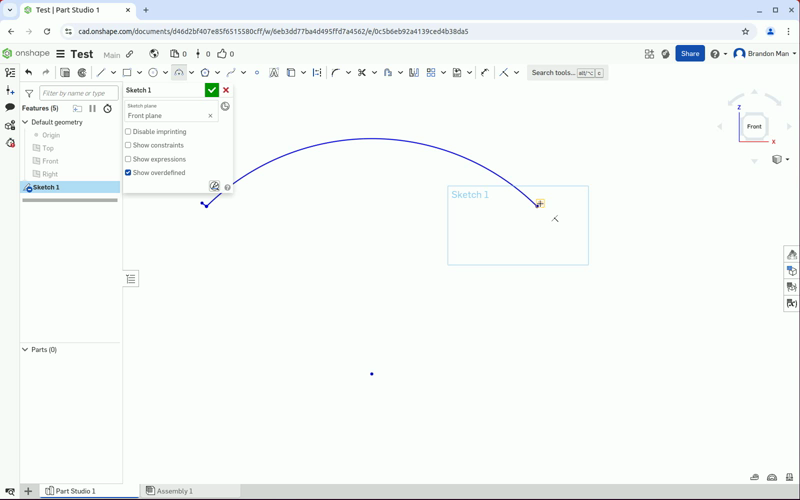
scroll(6)
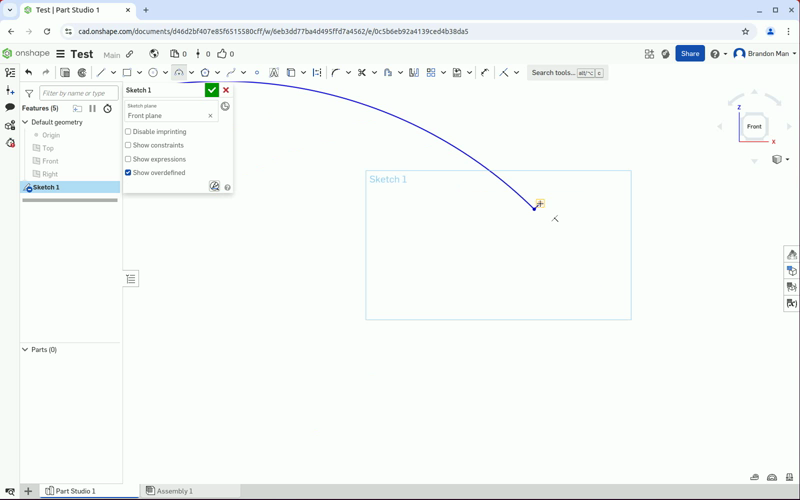
scroll(6)
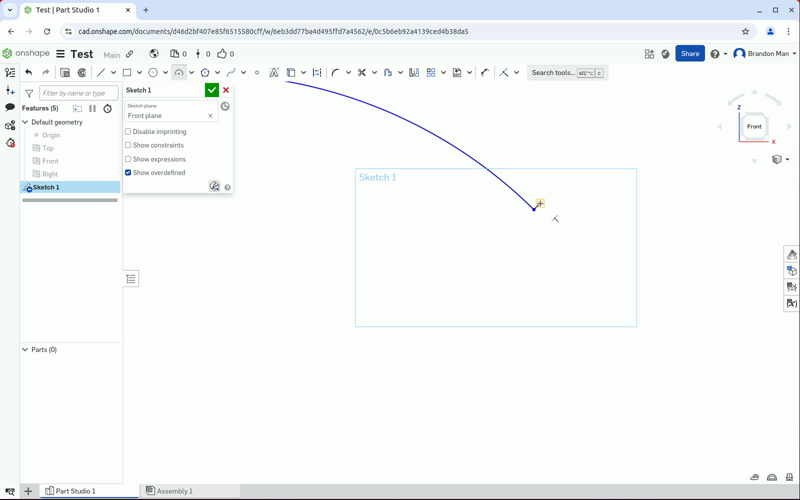
scroll(6)
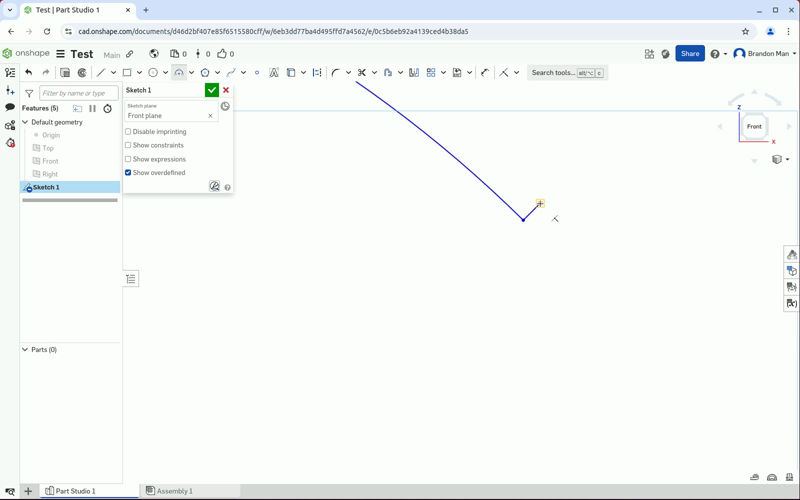
click(540, 203)
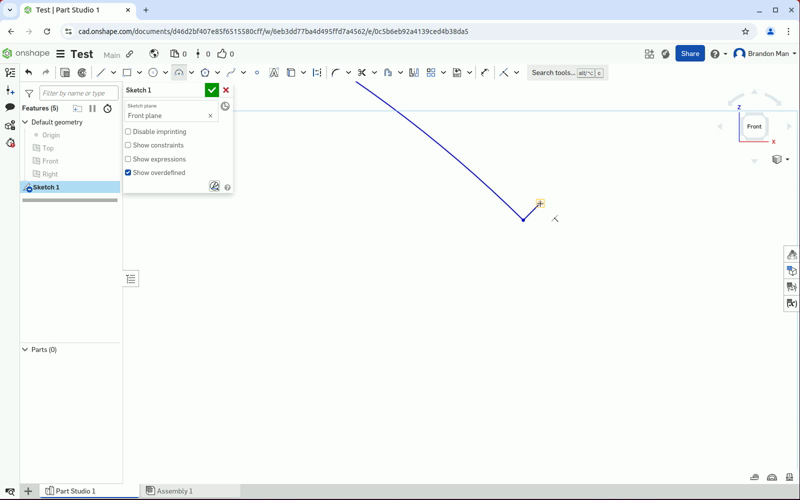
scroll(-6)
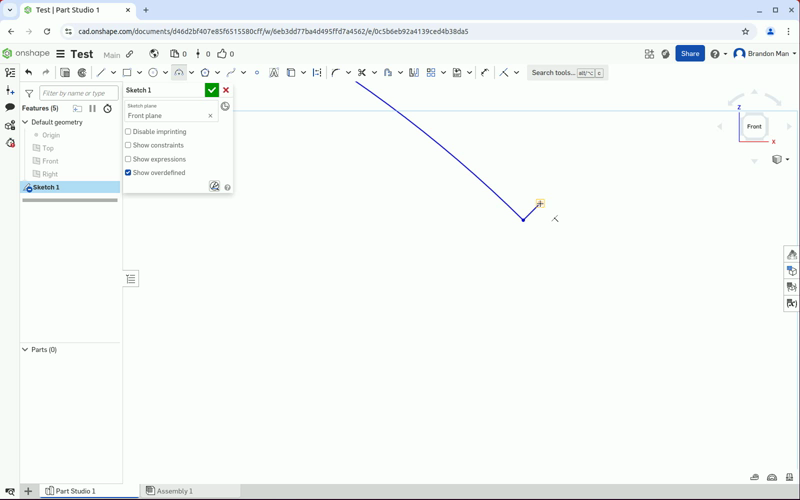
scroll(-6)
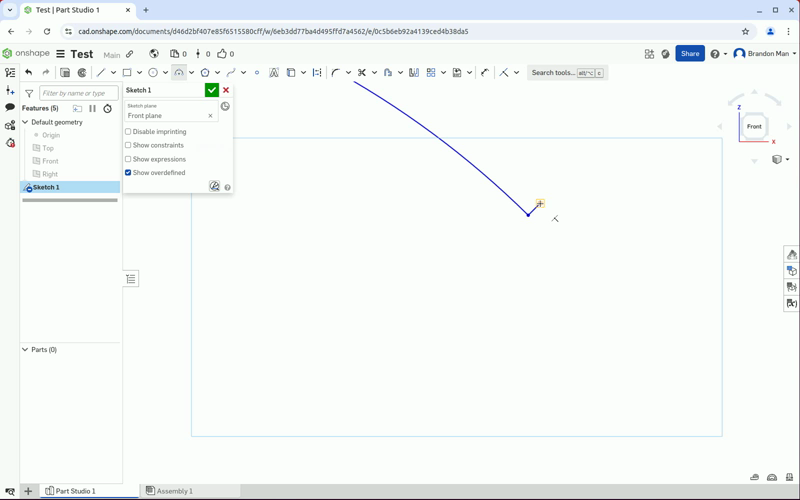
scroll(-6)
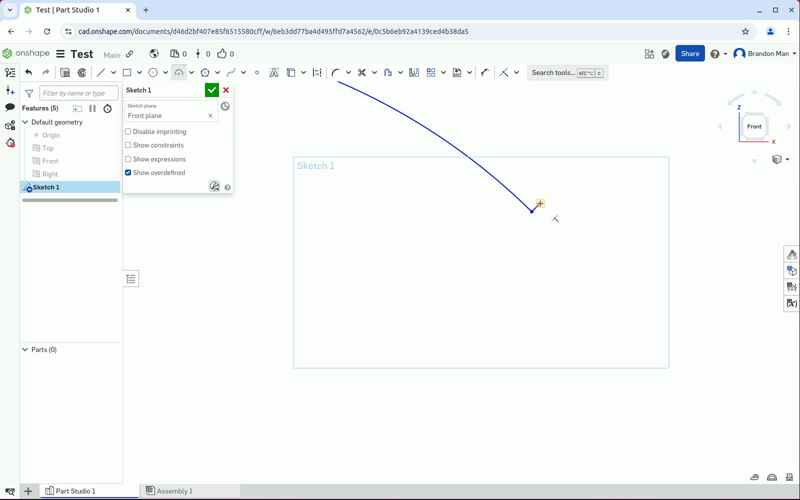
scroll(-6)
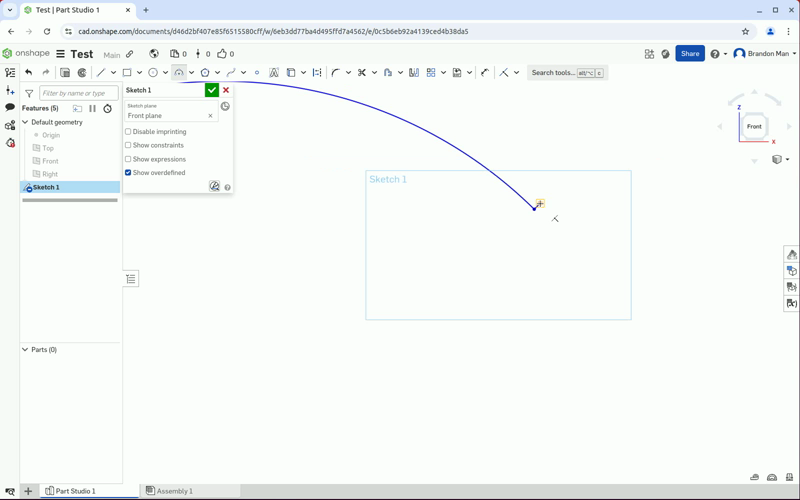
scroll(-6)
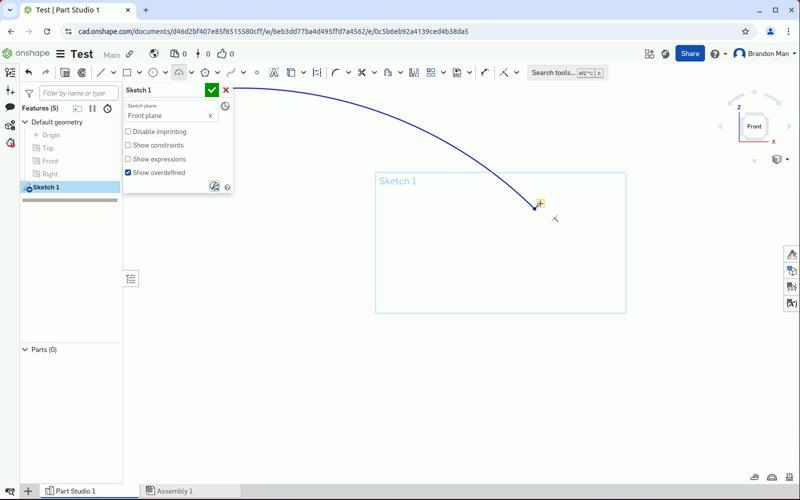
scroll(-6)
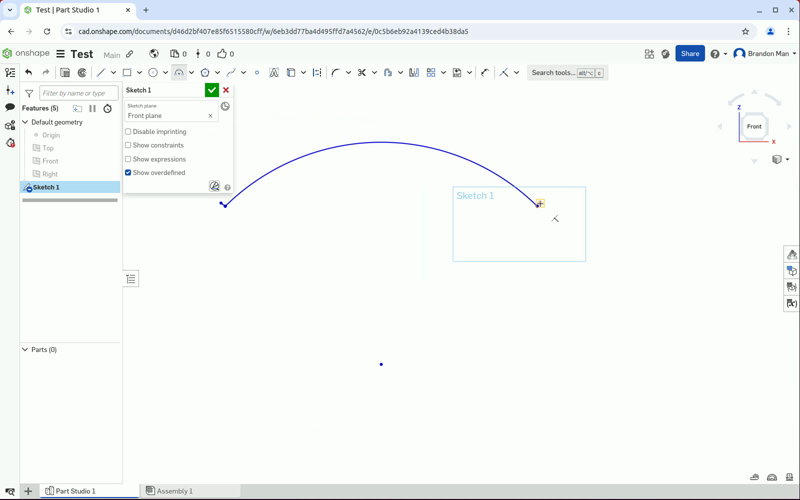
scroll(-6)
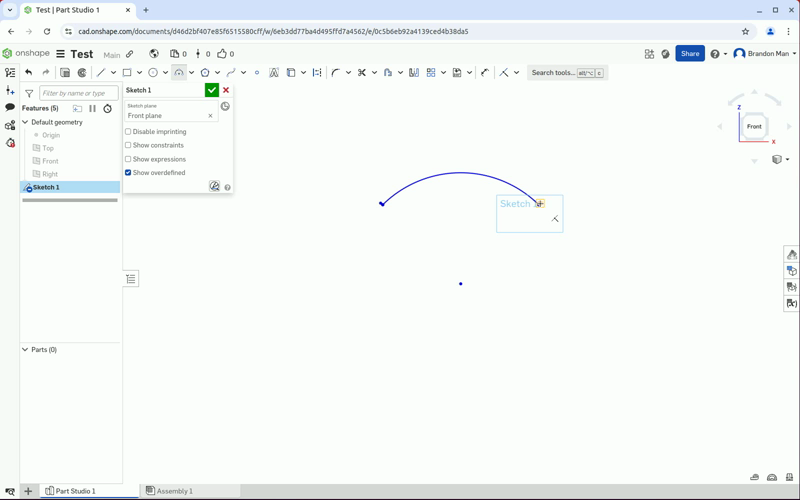
mouse_move(380, 203)
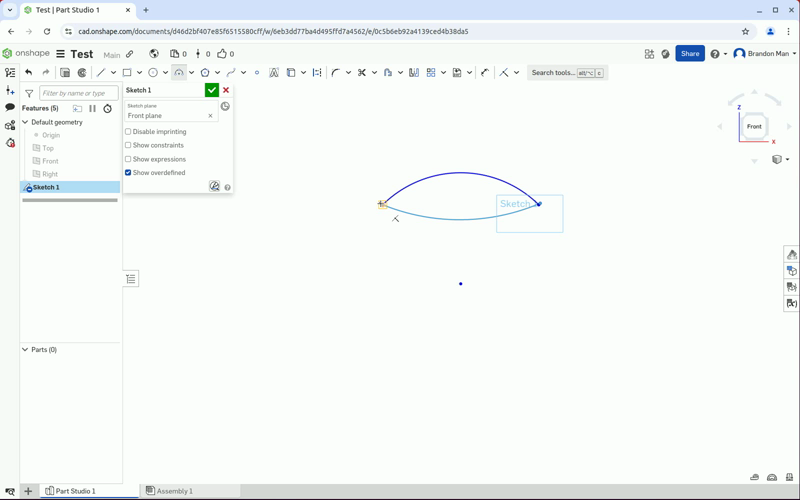
scroll(6)
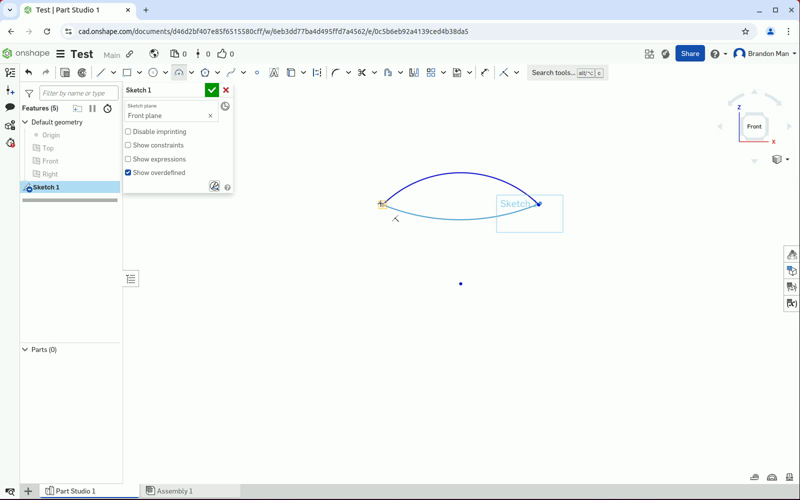
scroll(6)
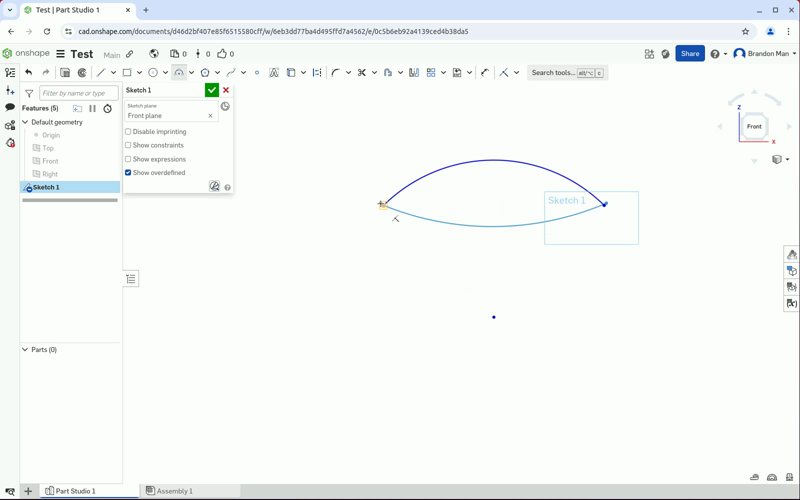
scroll(6)
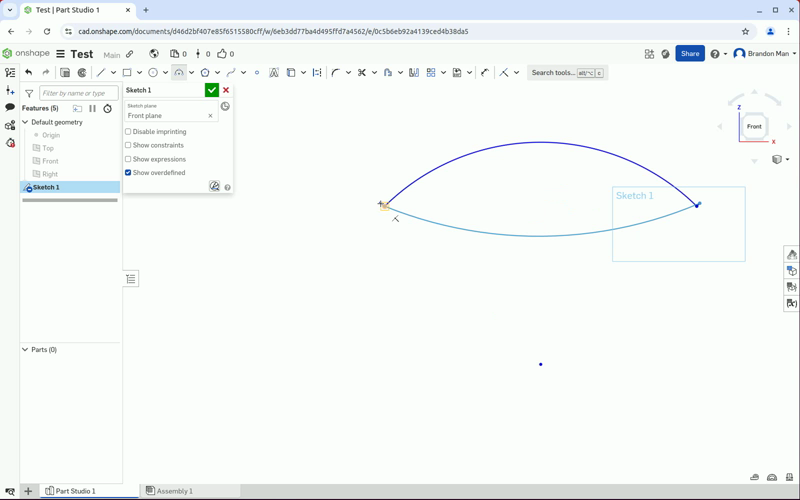
scroll(6)
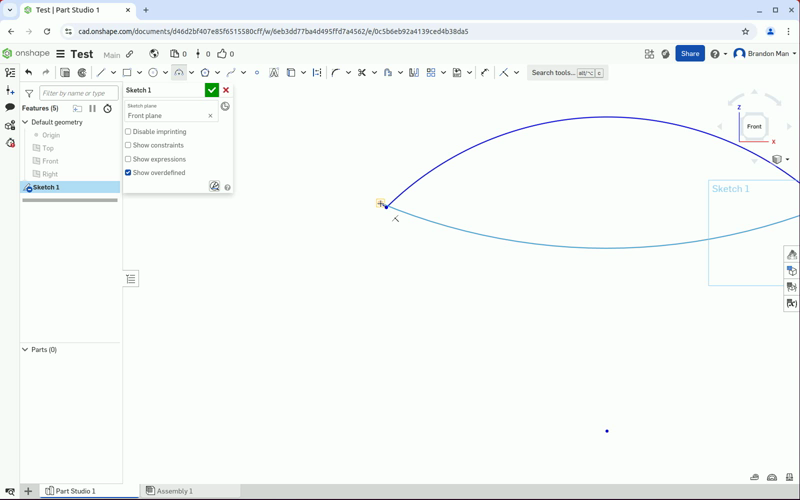
scroll(6)
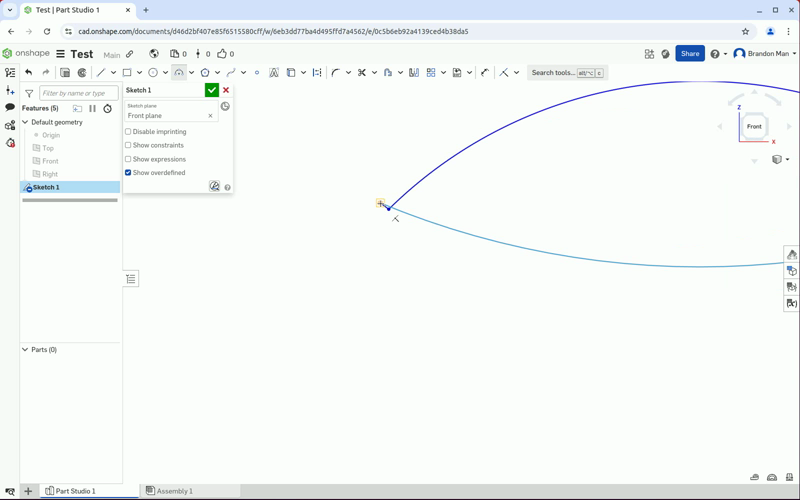
scroll(6)
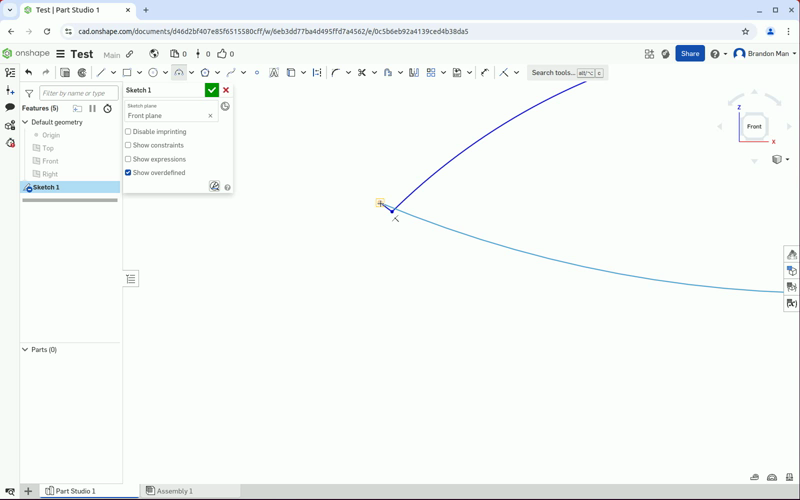
scroll(6)
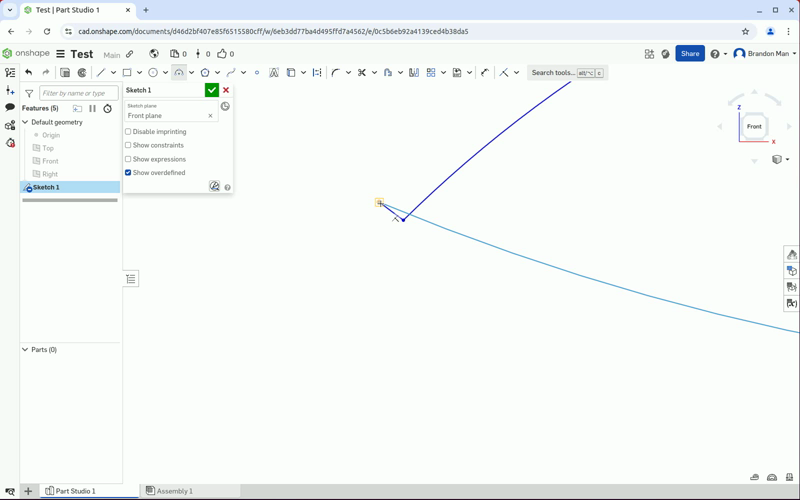
click(380, 203)
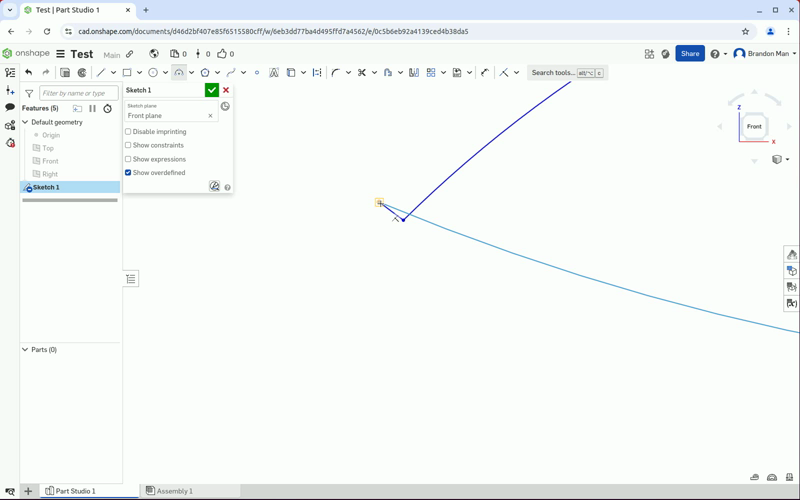
scroll(-6)
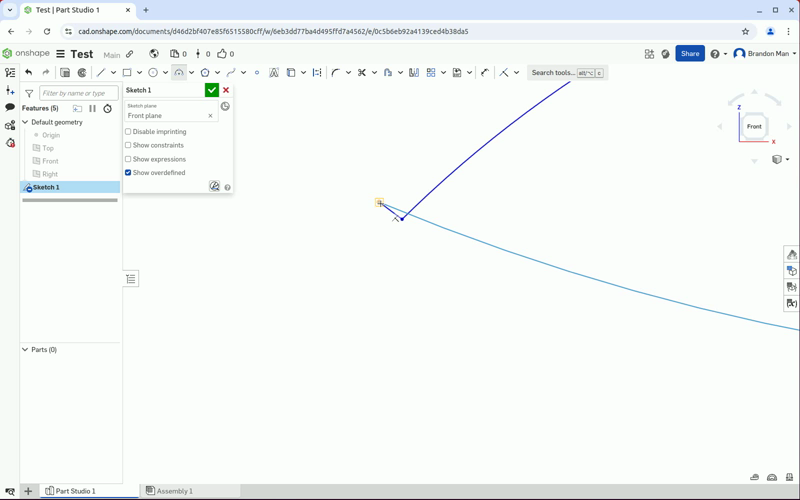
scroll(-6)
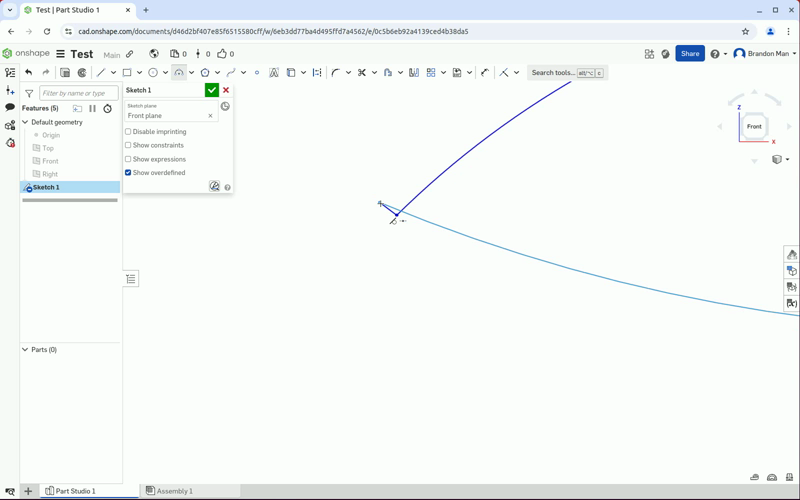
scroll(-6)
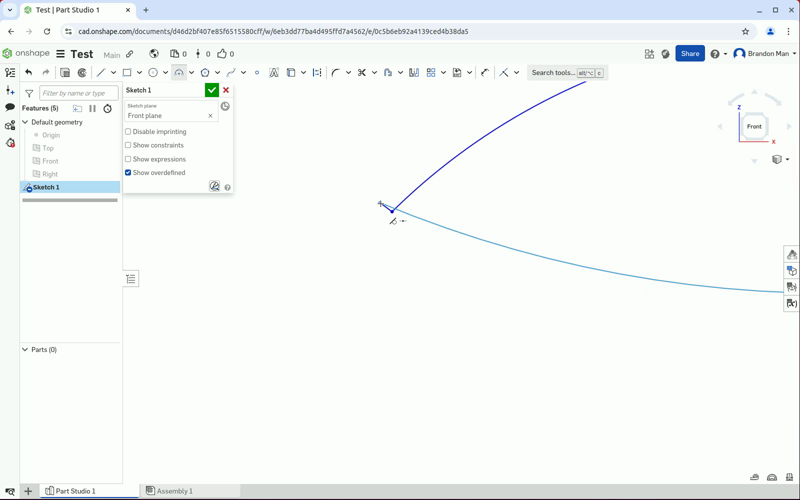
scroll(-6)
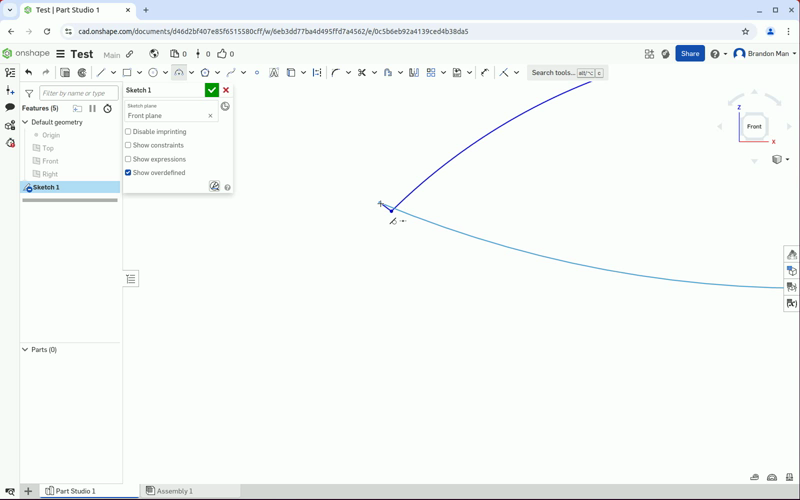
scroll(-6)
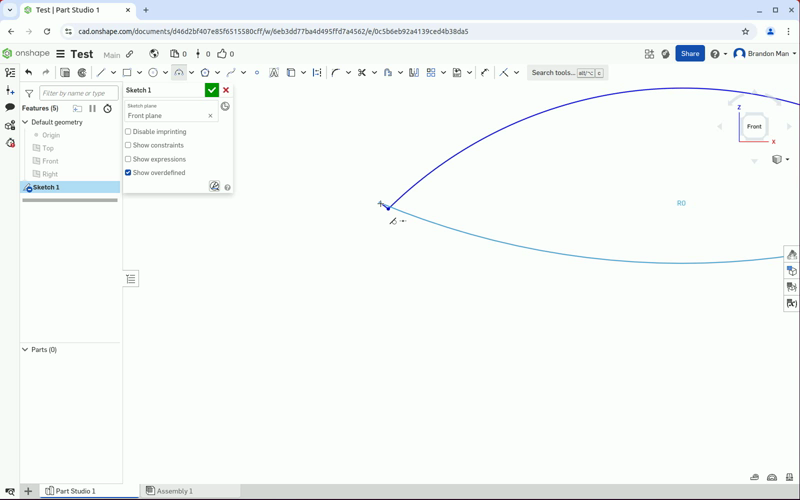
scroll(-6)
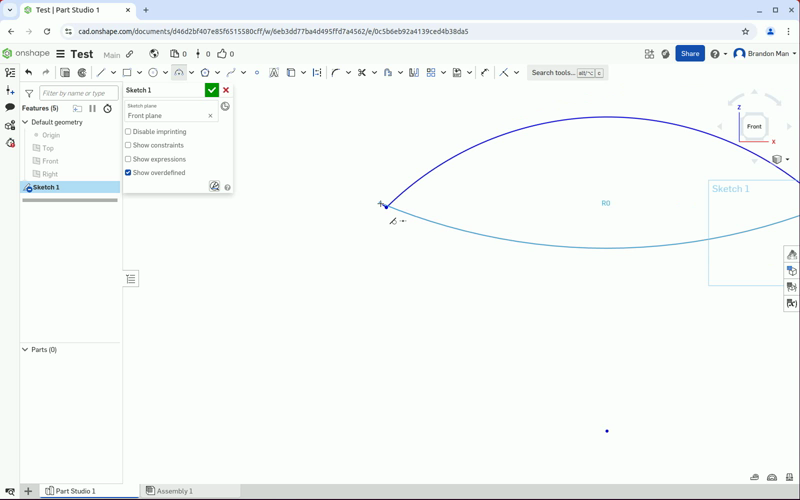
scroll(-6)
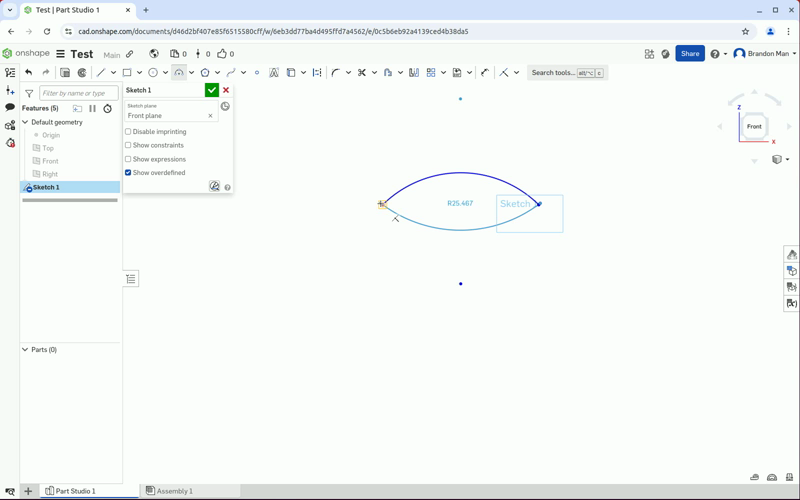
key_down(shift)
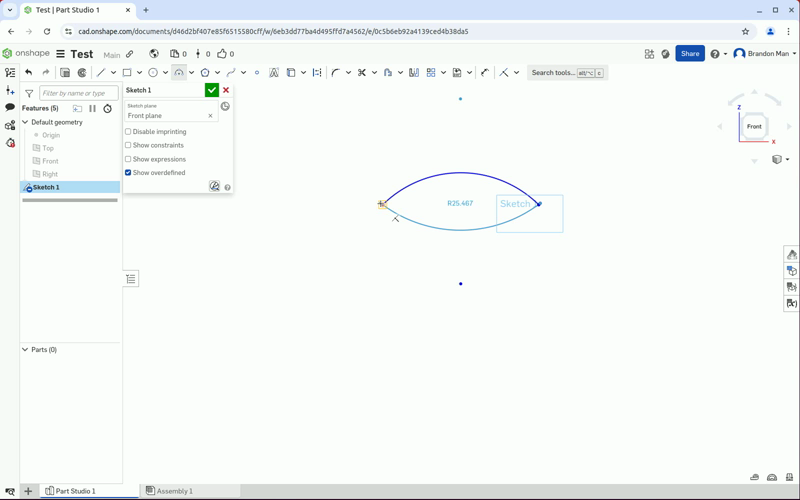
mouse_move(460, 170)
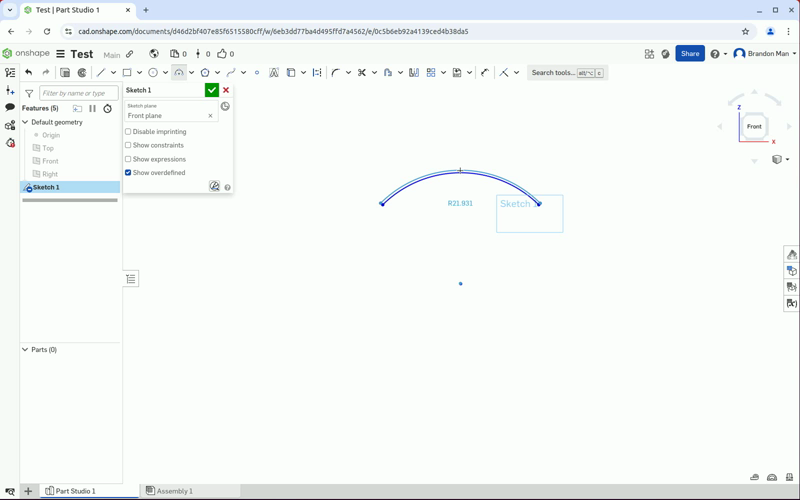
scroll(6)
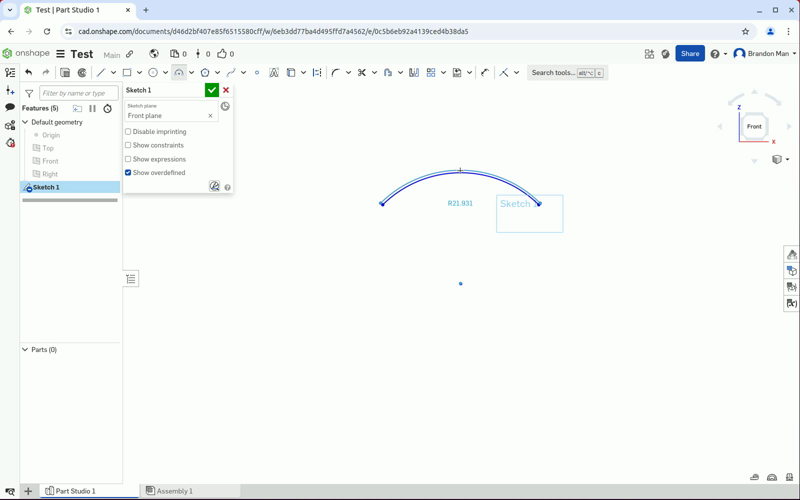
scroll(6)
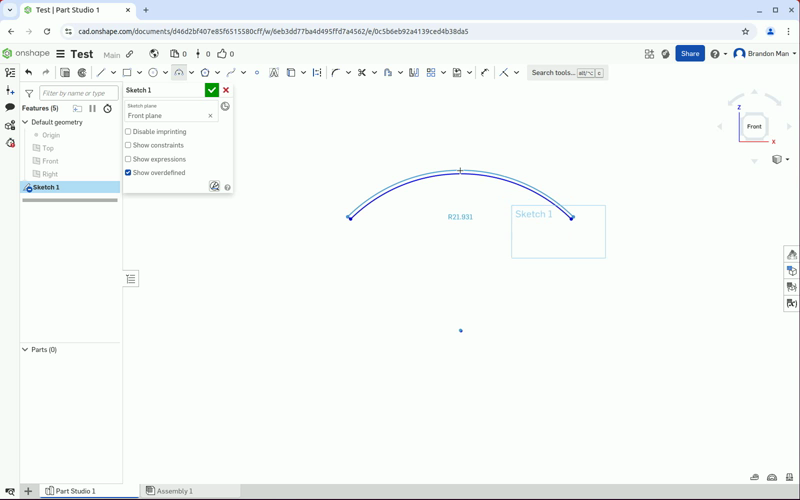
scroll(6)
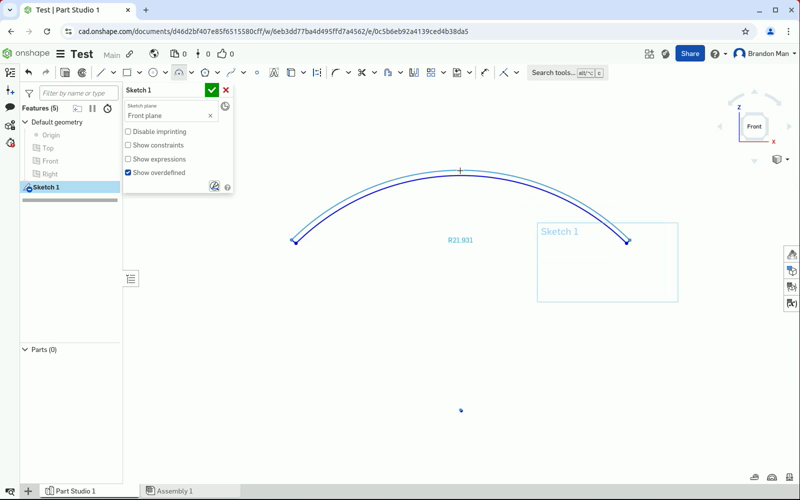
scroll(6)
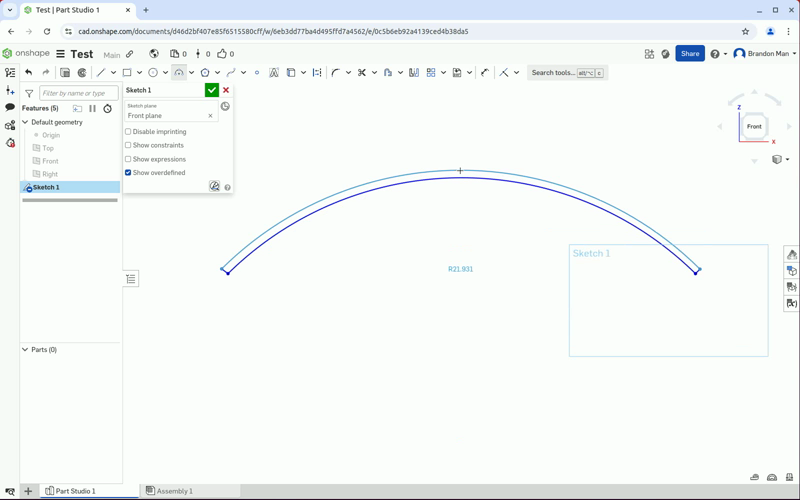
scroll(6)
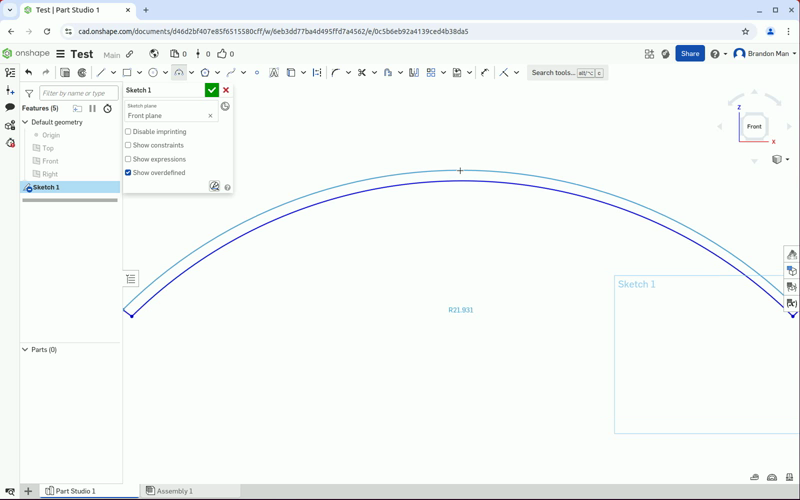
scroll(6)
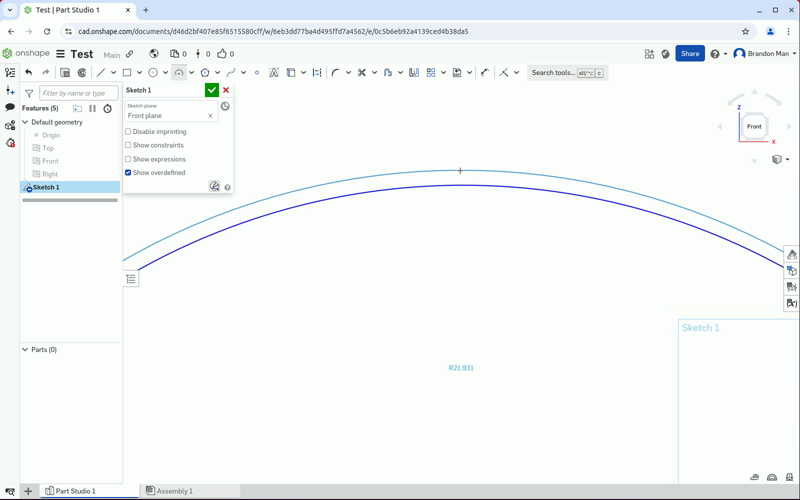
scroll(6)
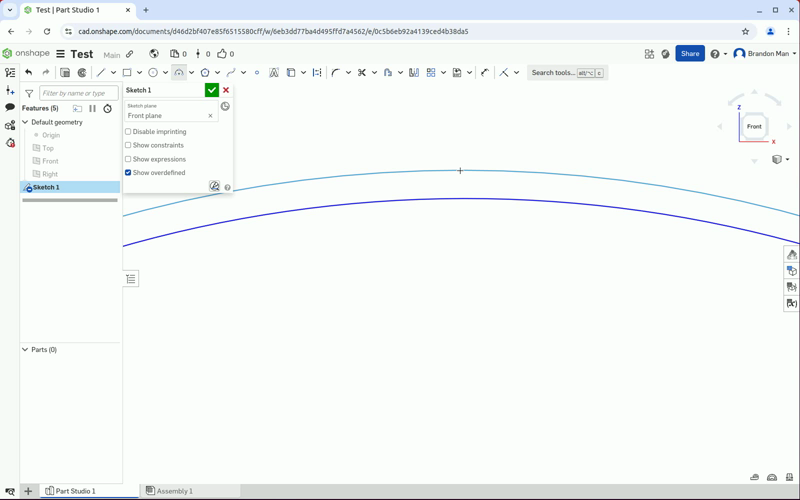
click(460, 170)
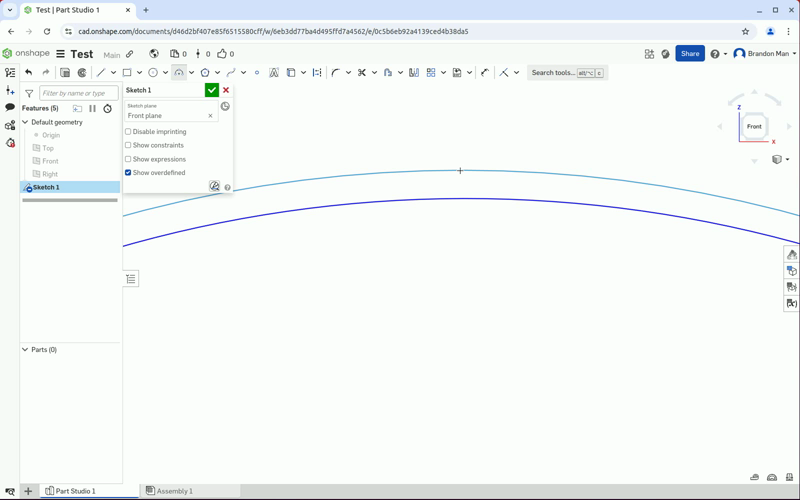
scroll(-6)
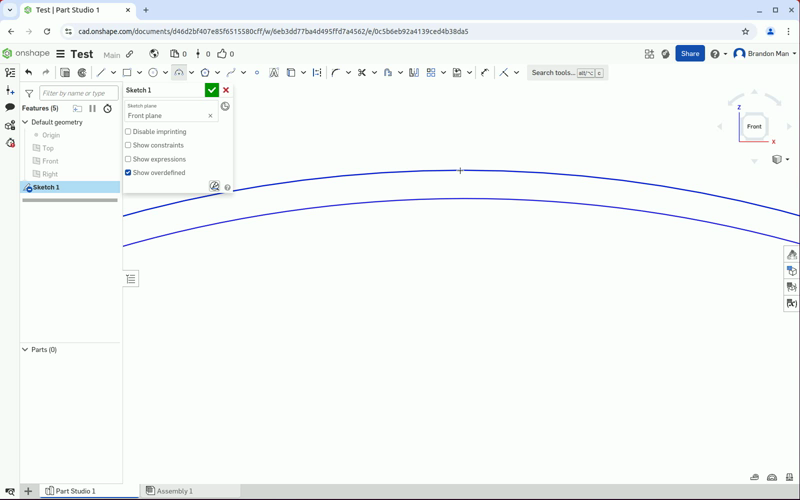
scroll(-6)
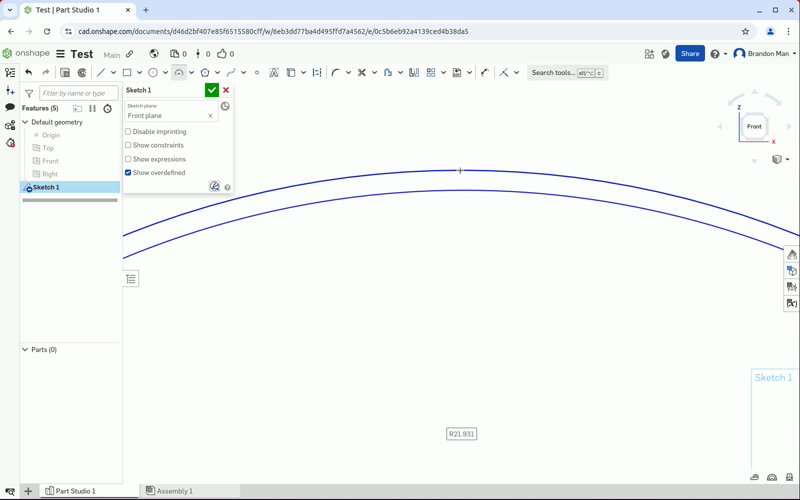
scroll(-6)
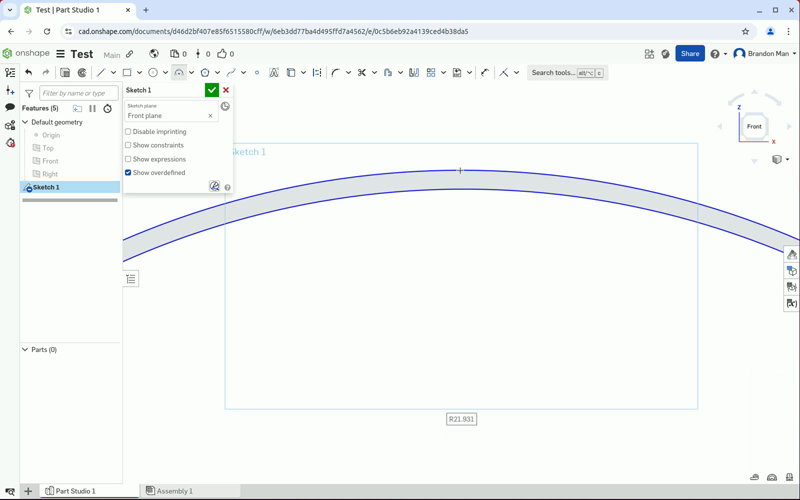
scroll(-6)
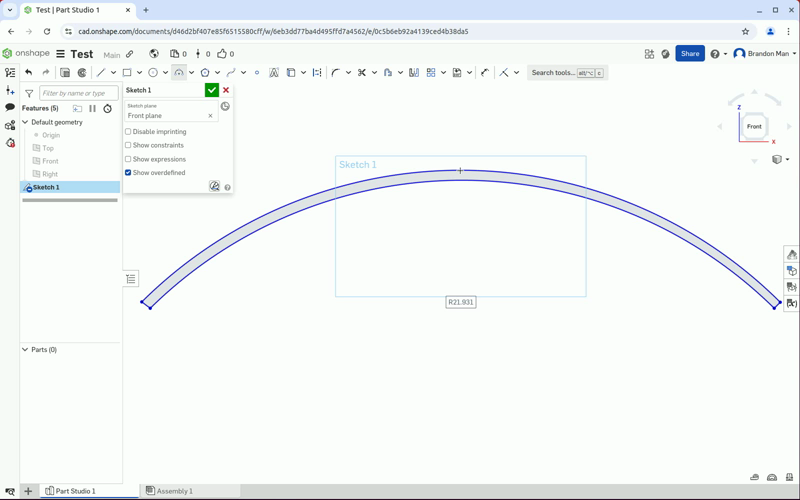
scroll(-6)
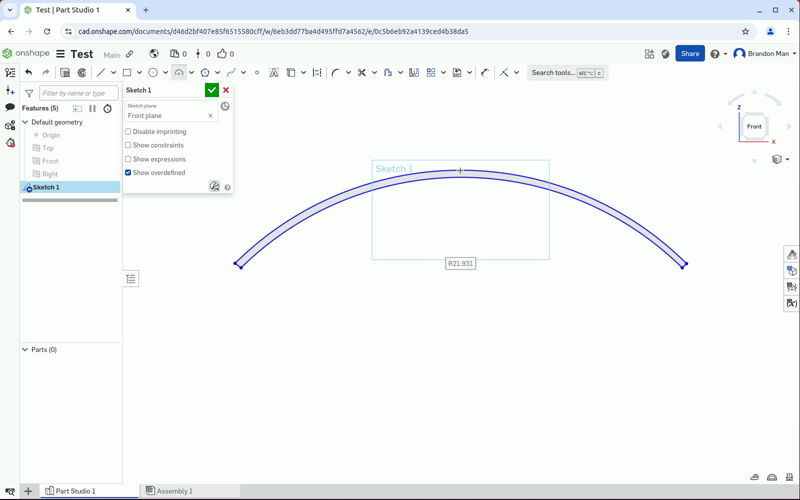
scroll(-6)
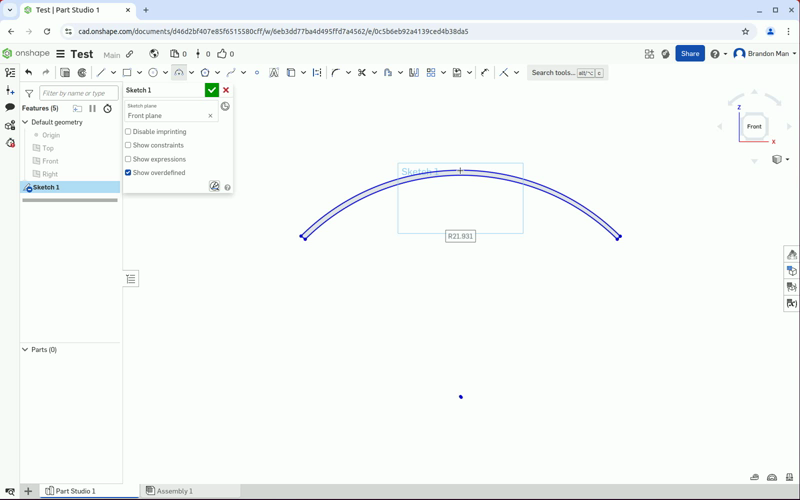
scroll(-6)
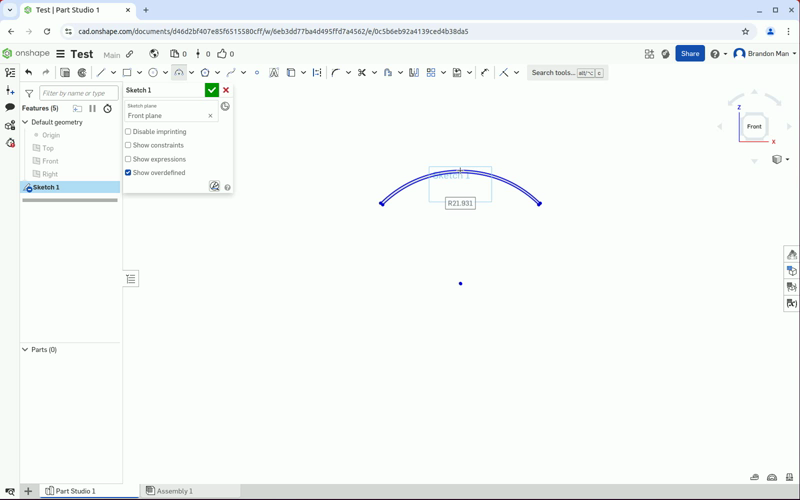
key_up(shift)
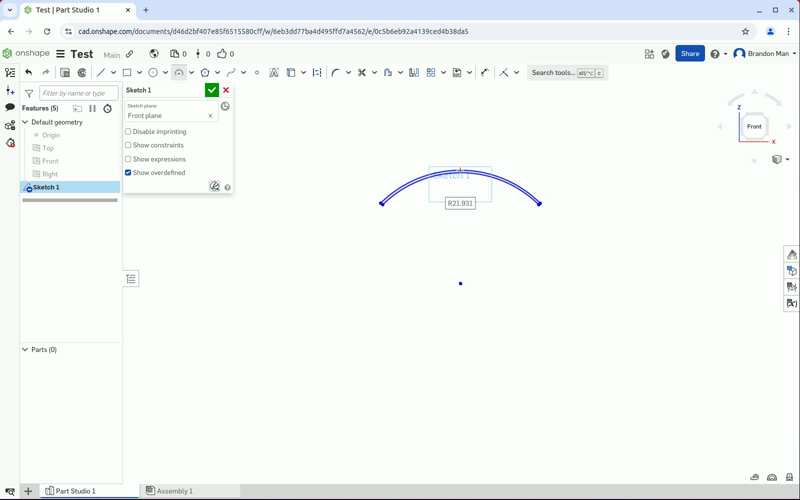
key(esc)
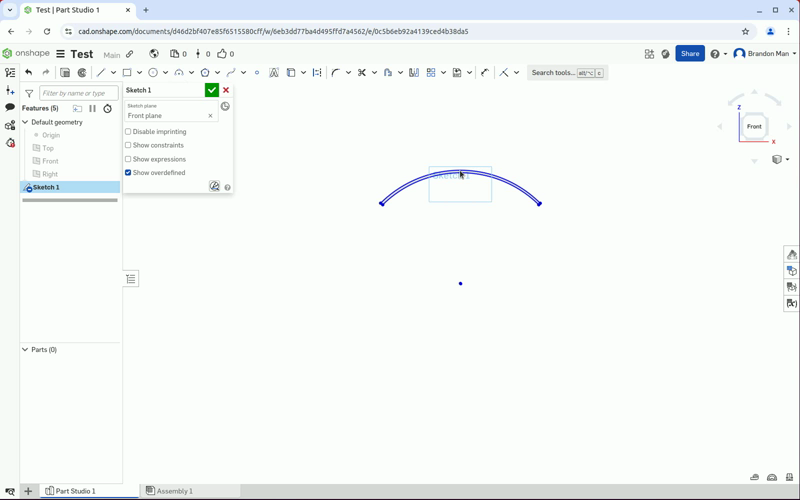
mouse_move(447, 171)
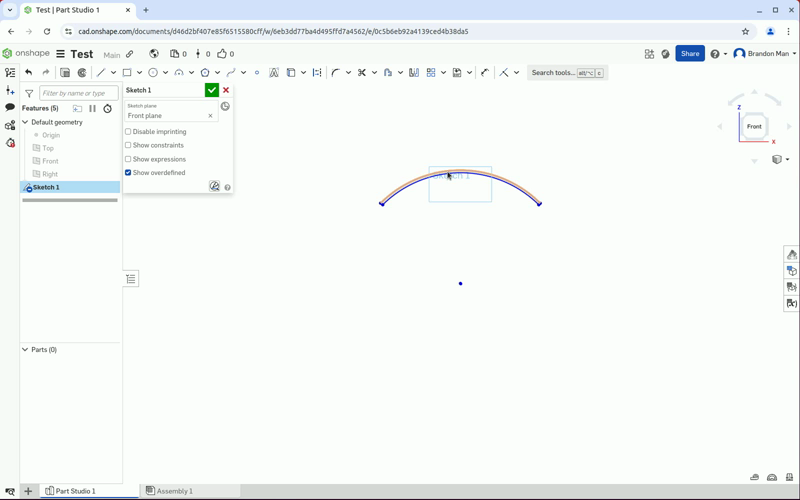
scroll(6)
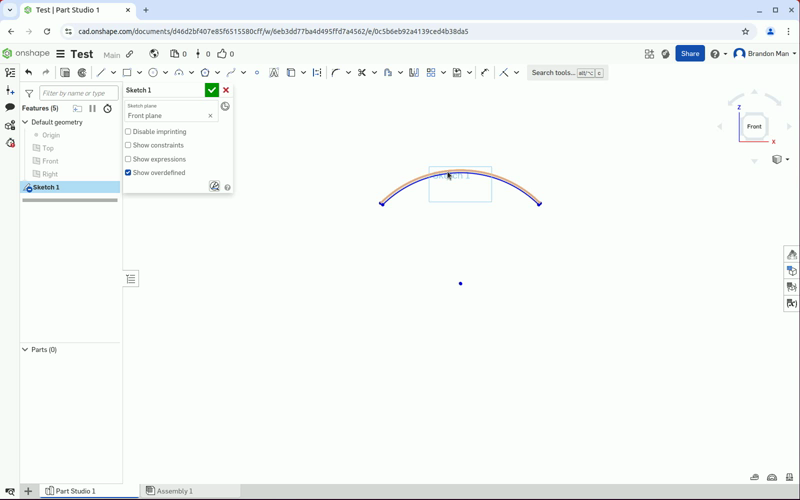
scroll(6)
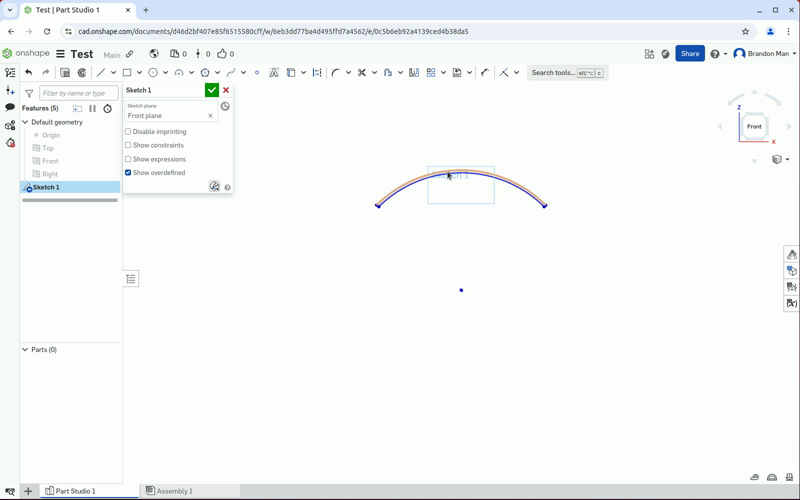
scroll(6)
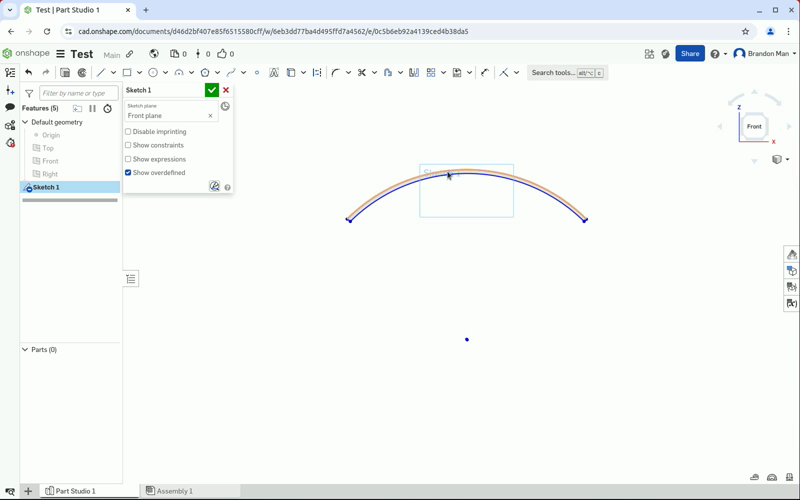
scroll(6)
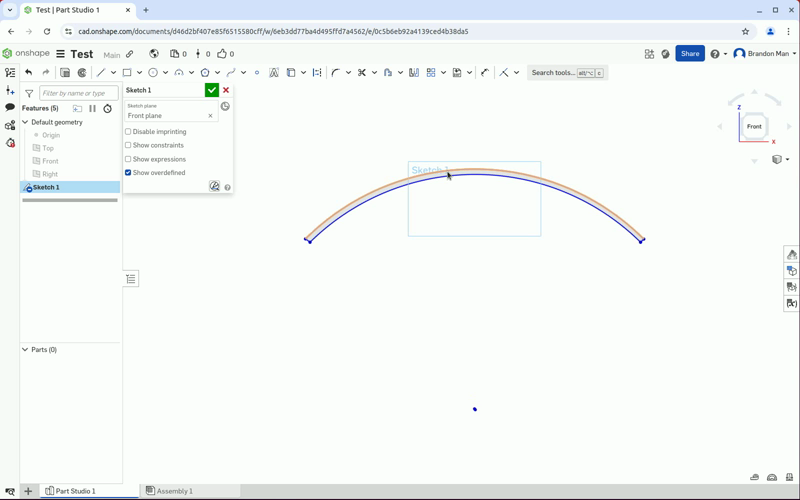
scroll(6)
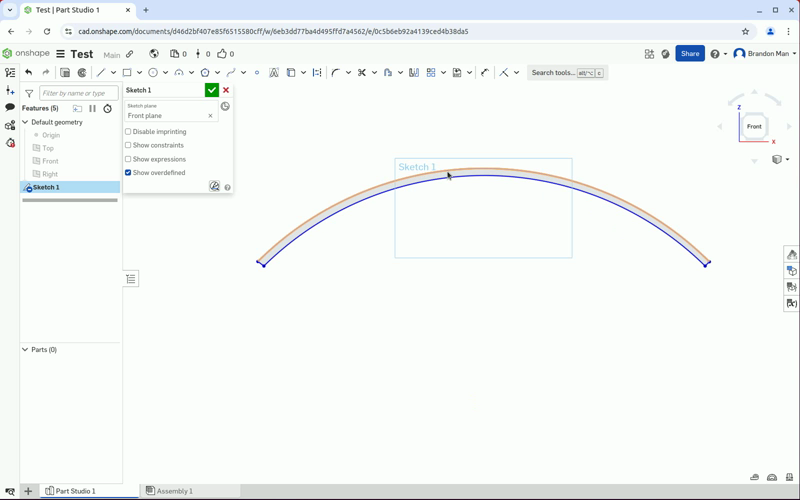
scroll(6)
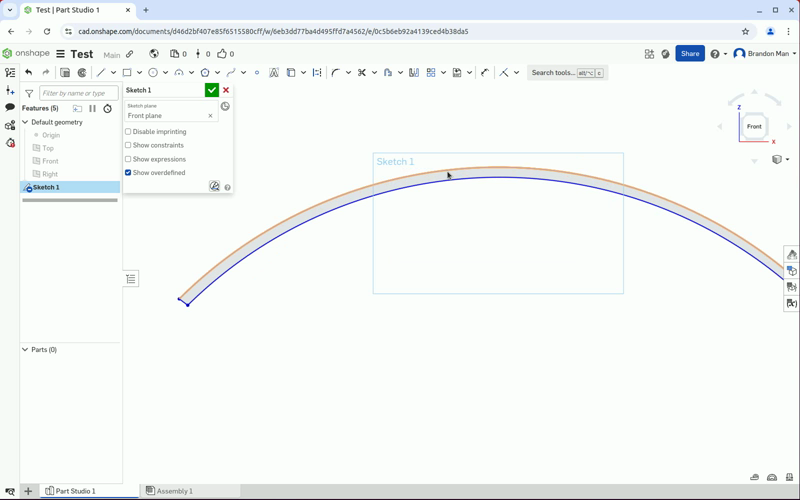
scroll(6)
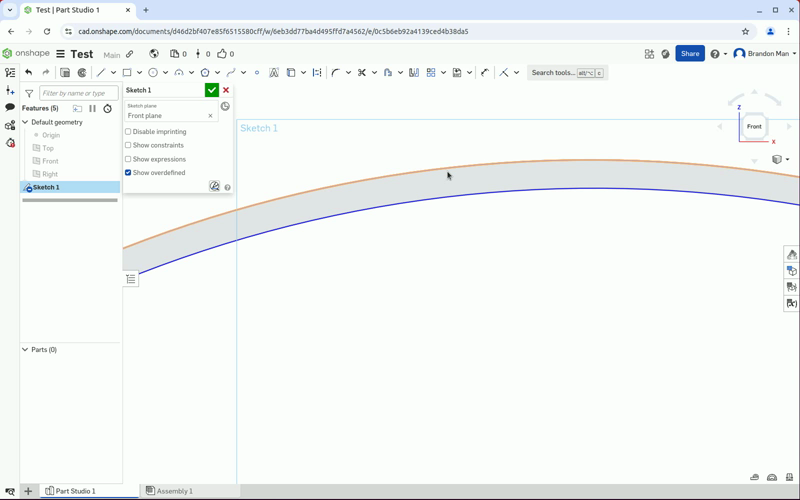
click(447, 171)
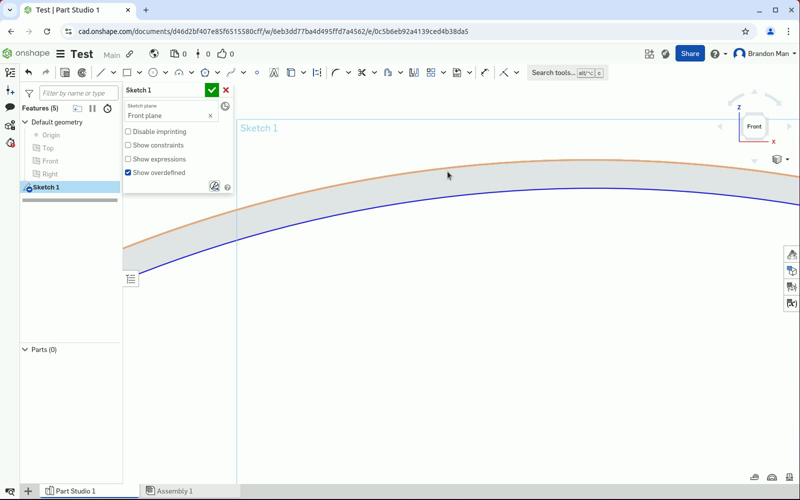
scroll(-6)
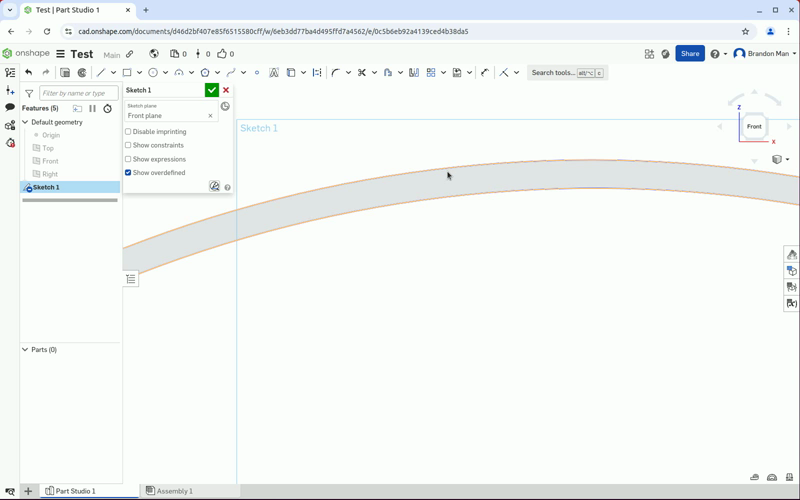
scroll(-6)
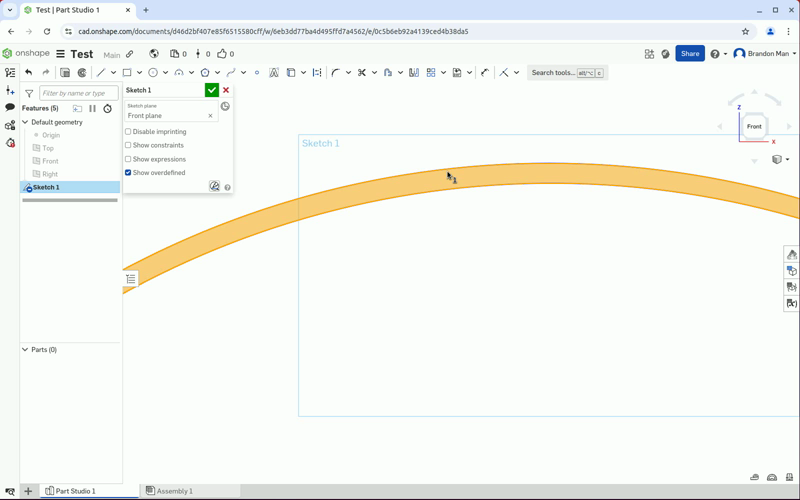
scroll(-6)
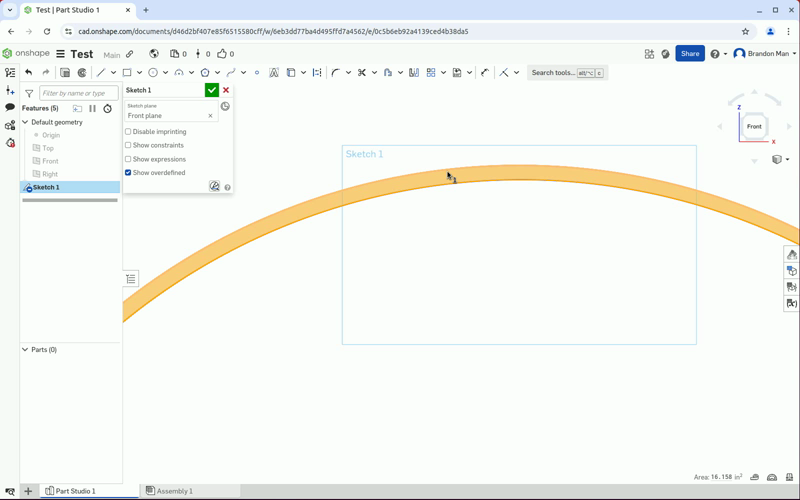
scroll(-6)
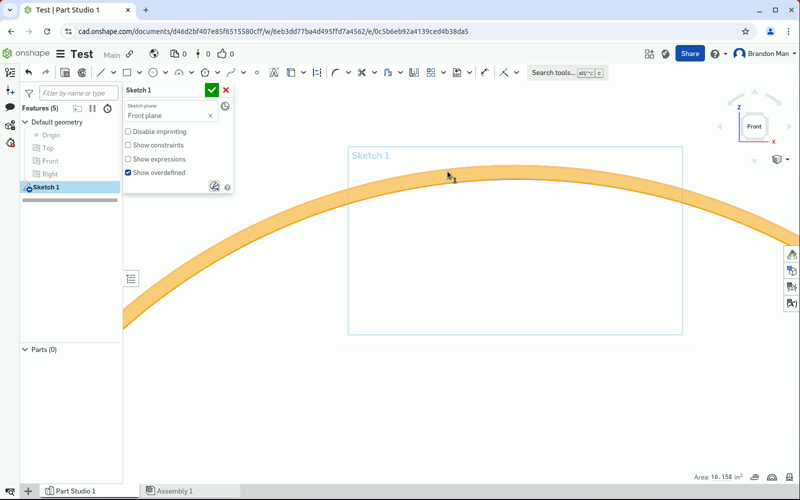
scroll(-6)
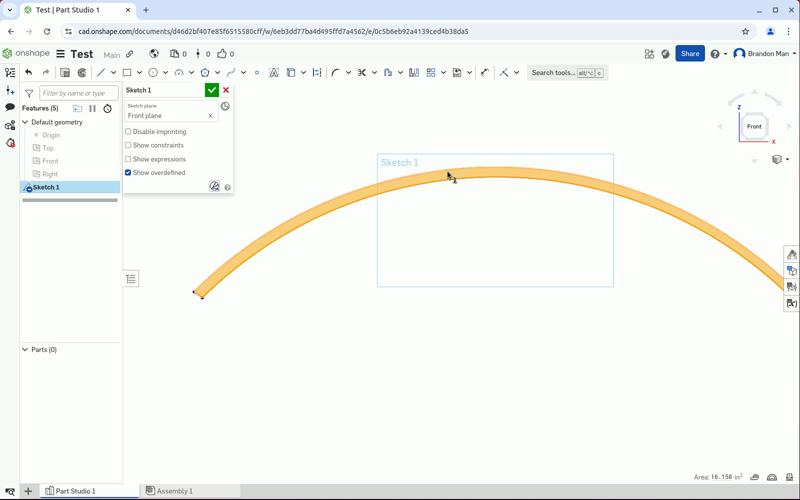
scroll(-6)
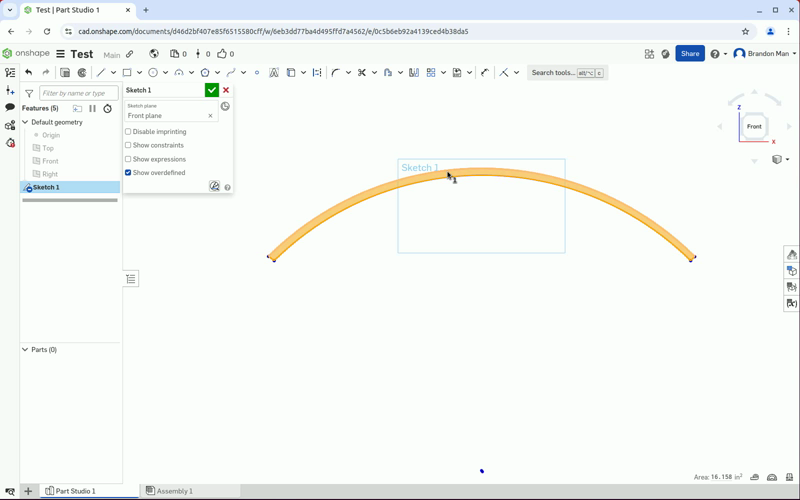
scroll(-6)
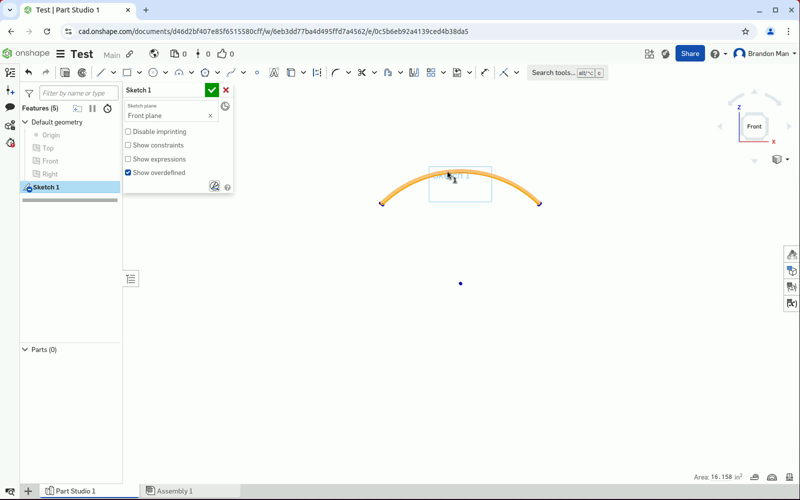
mouse_move(73, 352)
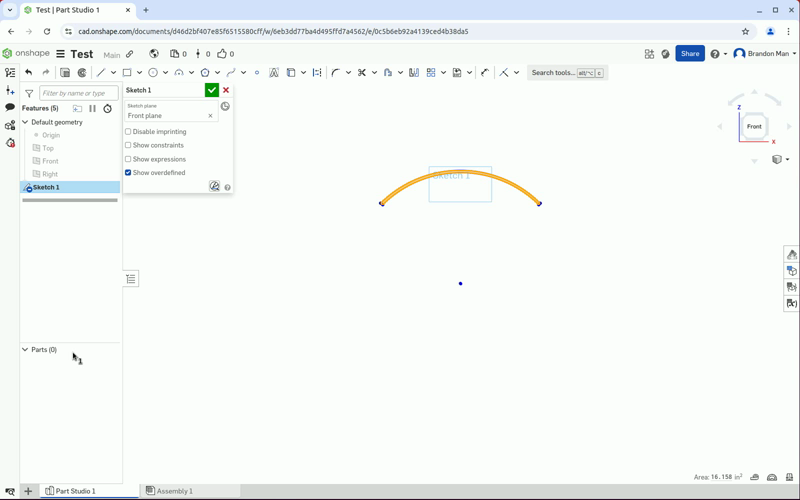
key(shift+y)
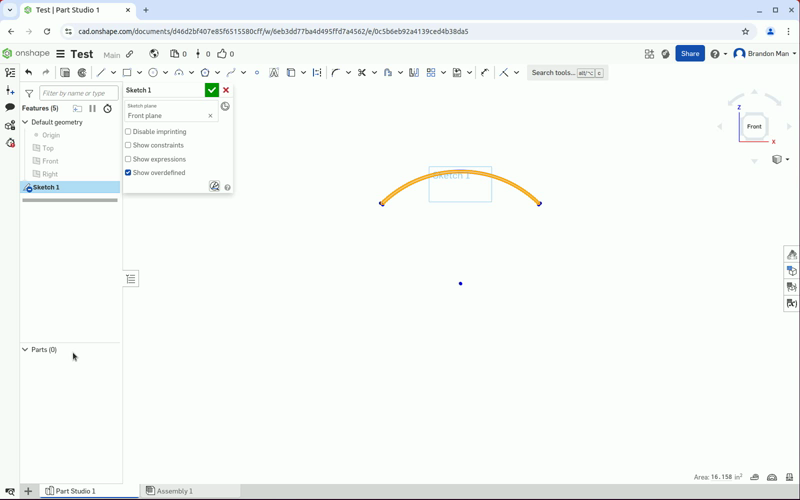
key(shift+e)
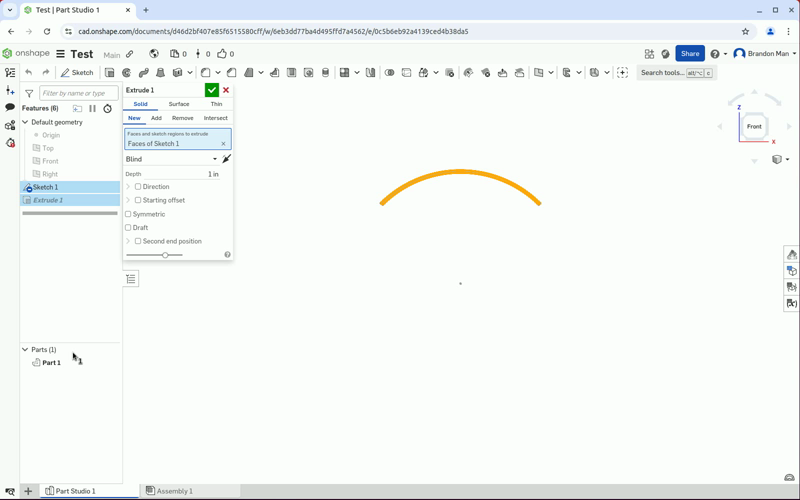
mouse_move(143, 106)
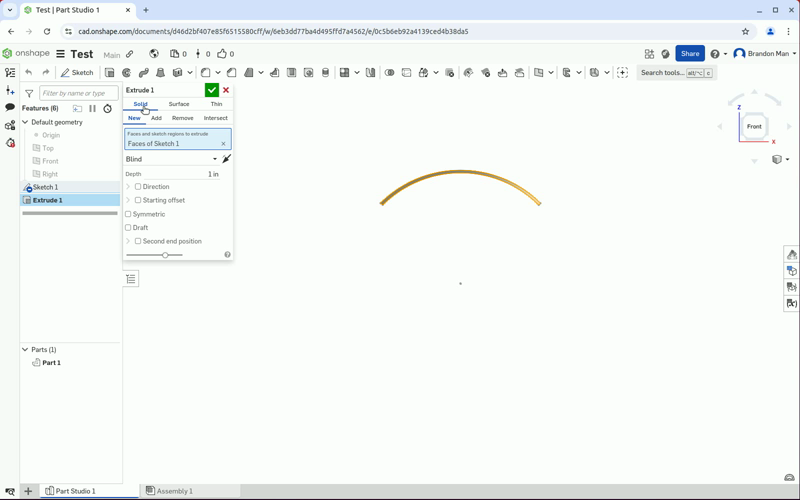
click(143, 106)
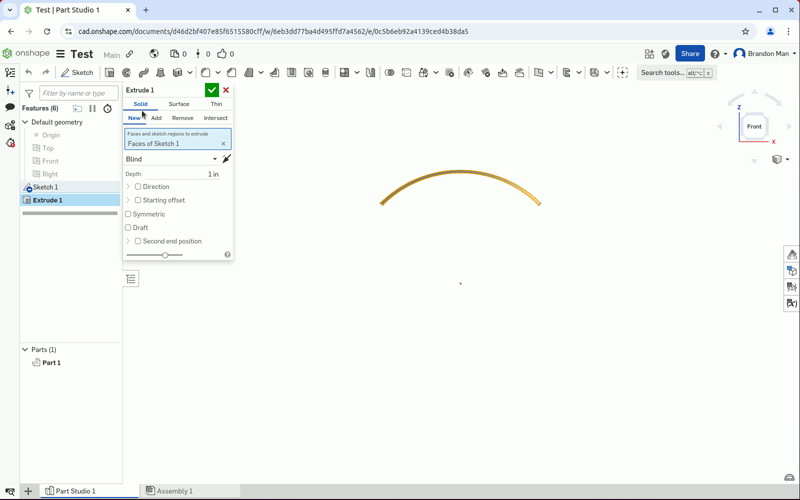
mouse_move(137, 120)
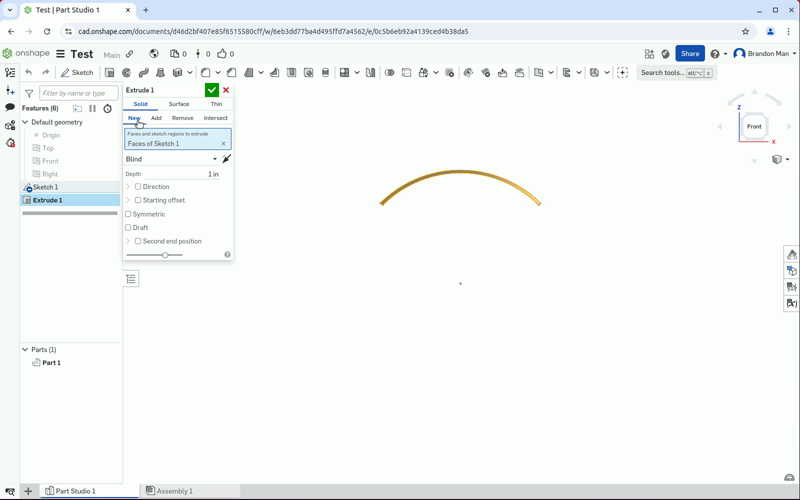
click(137, 120)
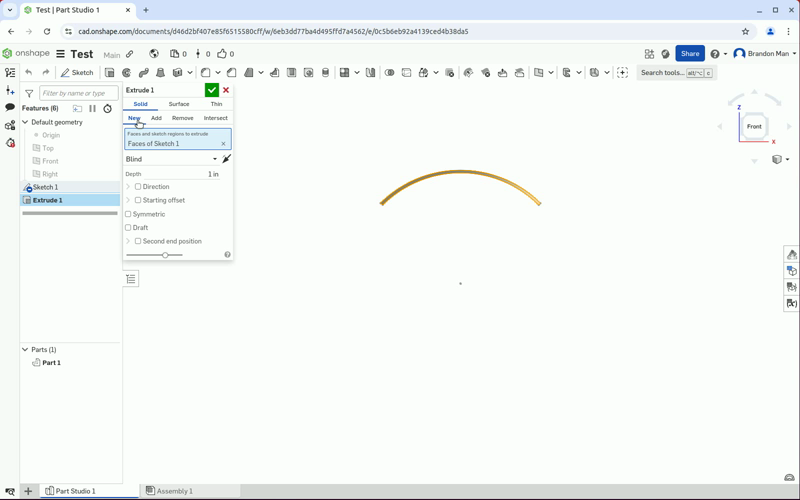
key(tab, 4)
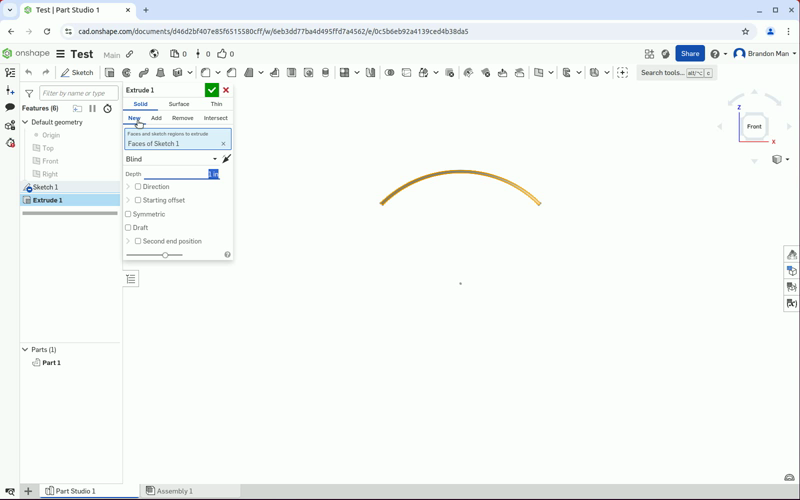
text(0.722)
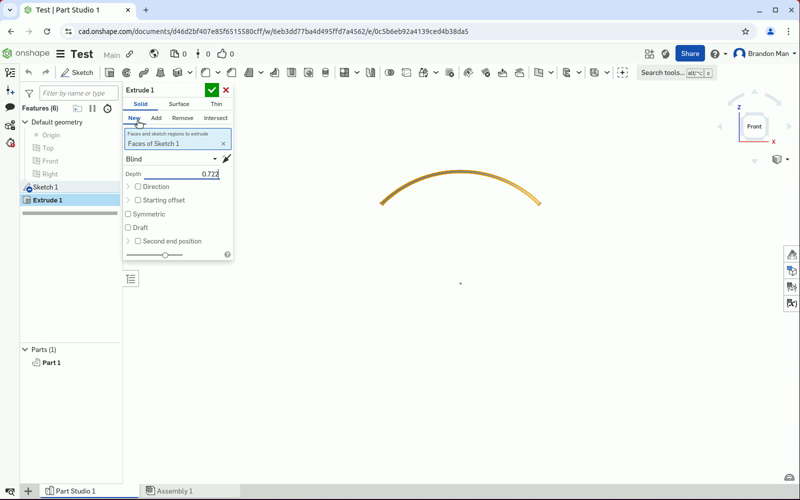
key(tab, 3)
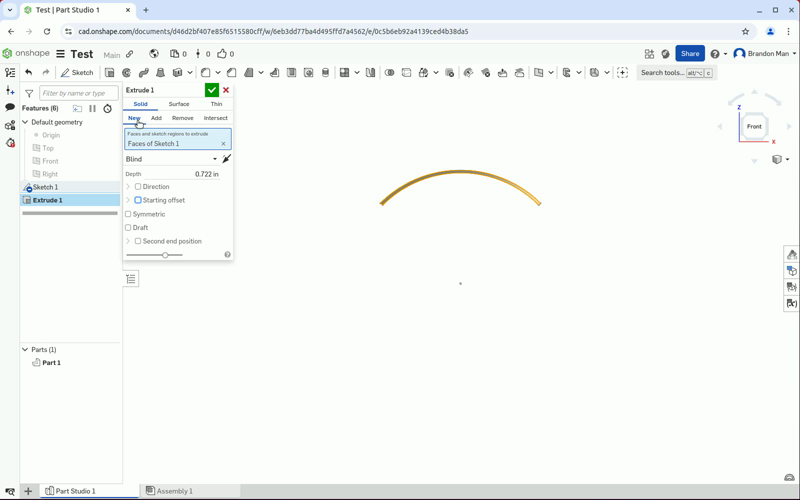
key(tab, 2)
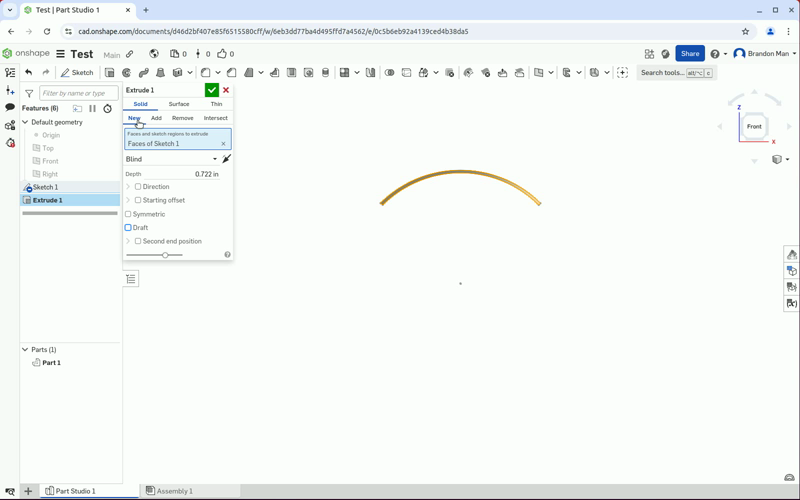
key(space)
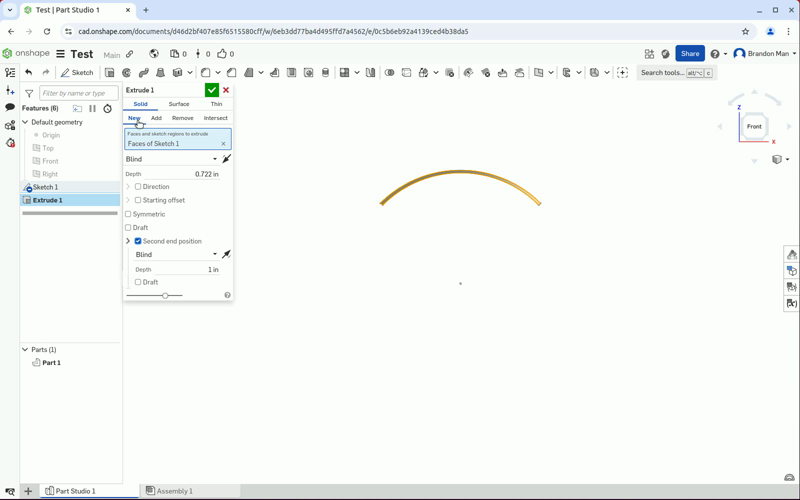
key(tab, 3)
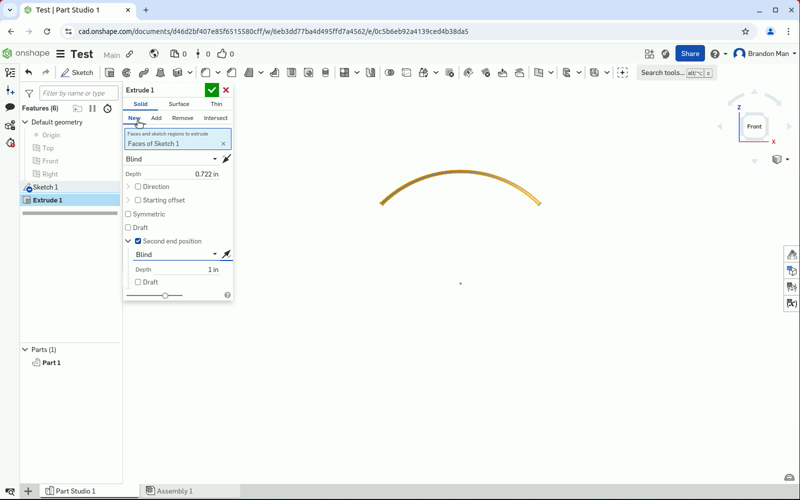
text(0.722)
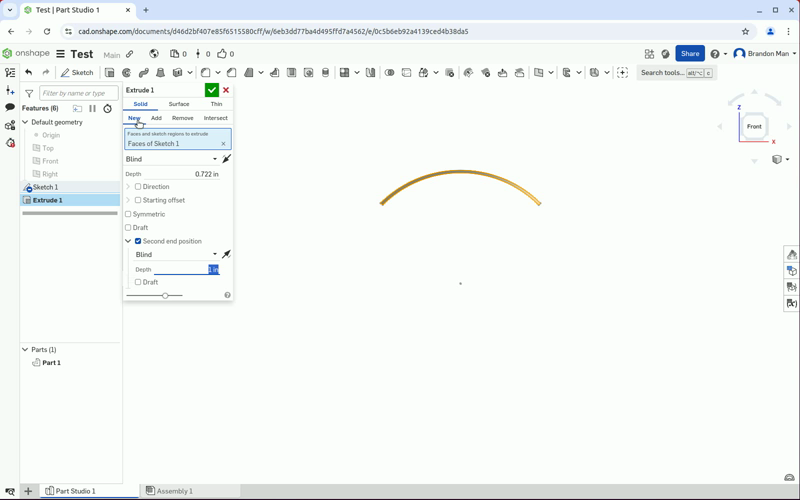
key(enter)
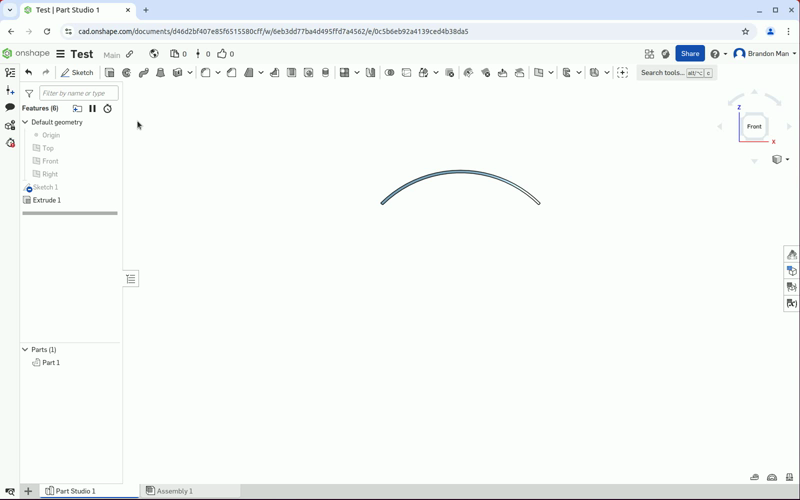
key(shift+h)
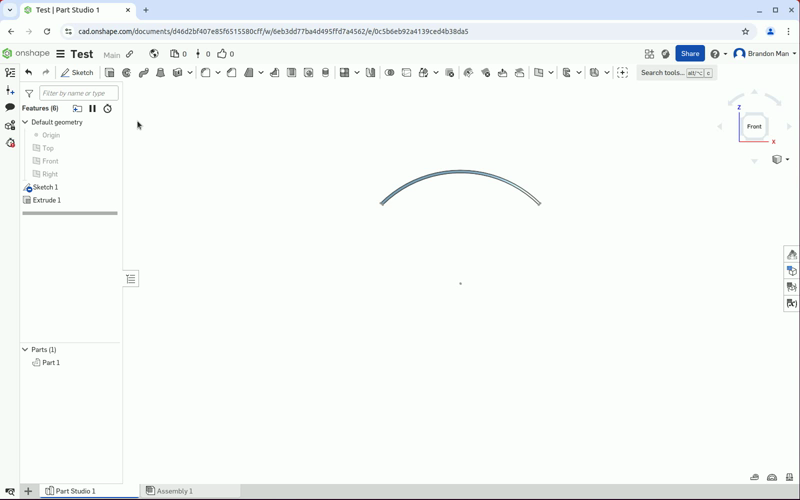
key(shift+h)
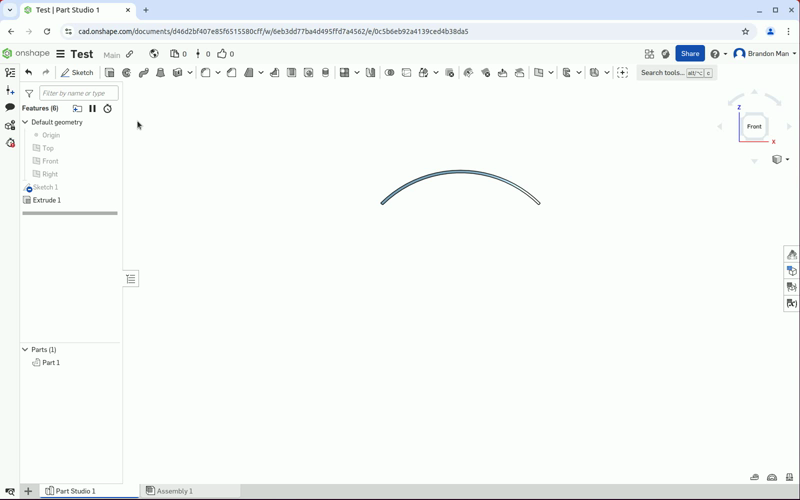
mouse_move(73, 189)
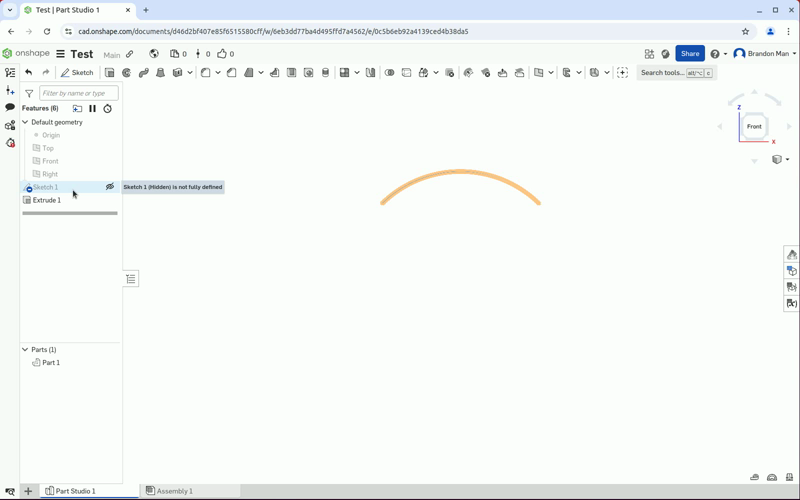
click(73, 189)
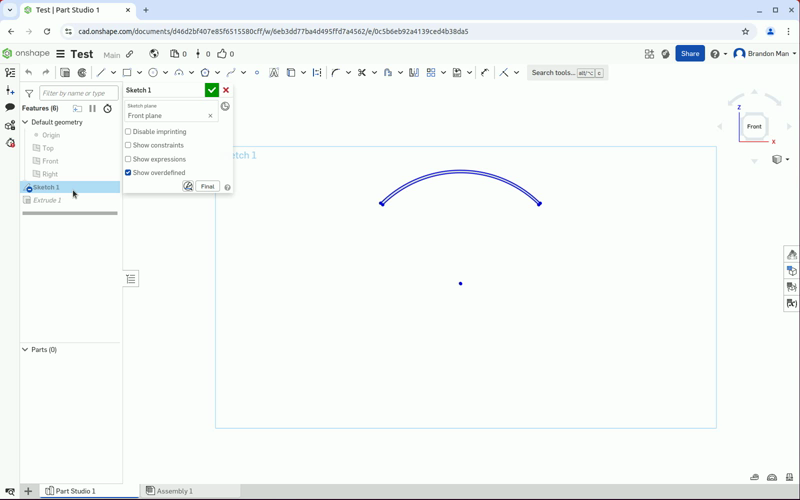
mouse_move(229, 92)
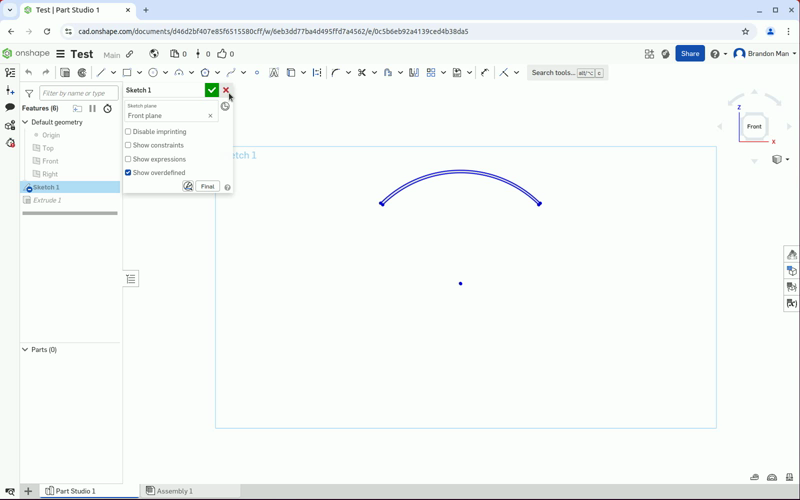
click(229, 92)
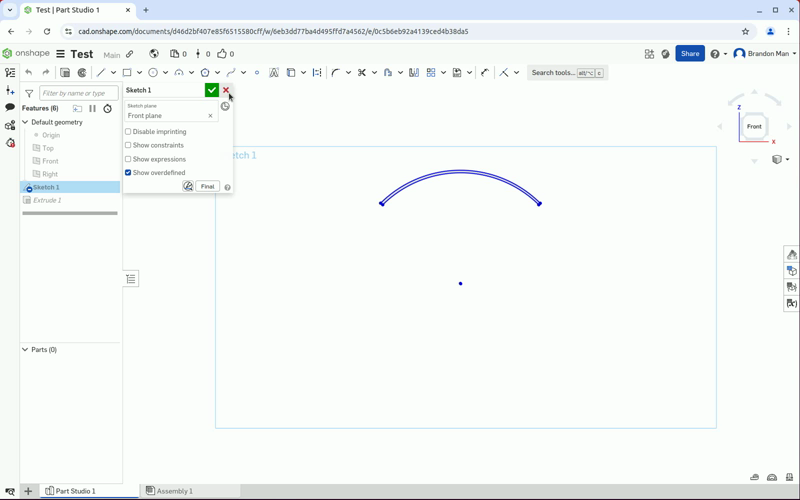
key(shift+s)
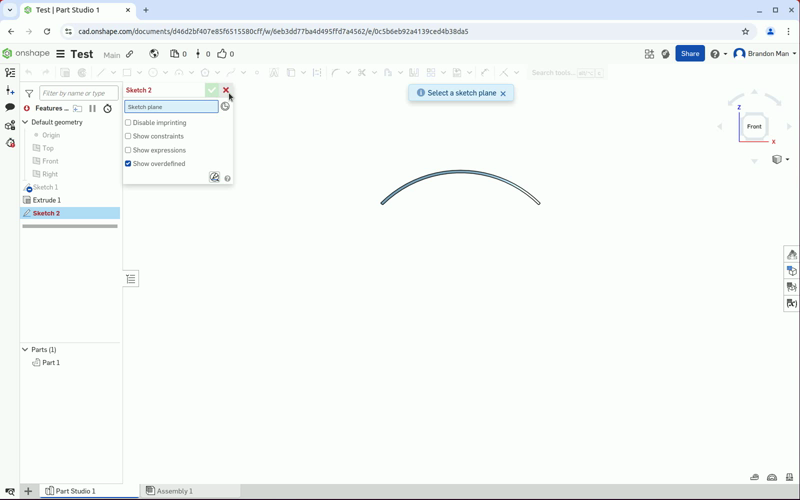
mouse_move(73, 163)
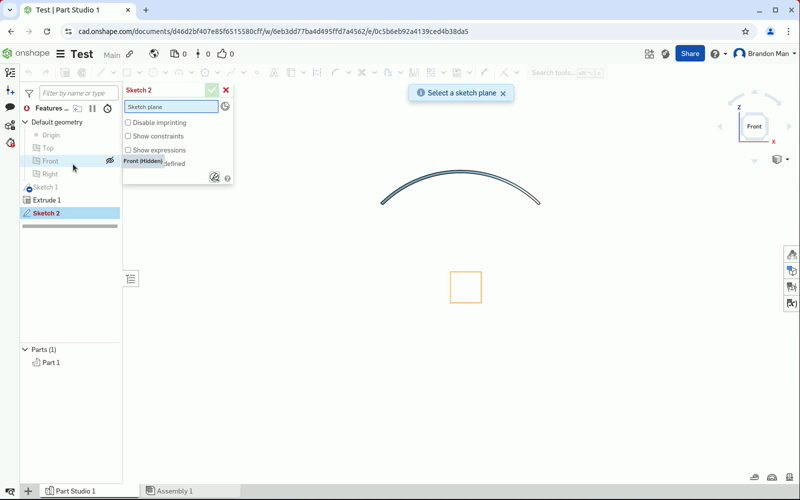
click(73, 163)
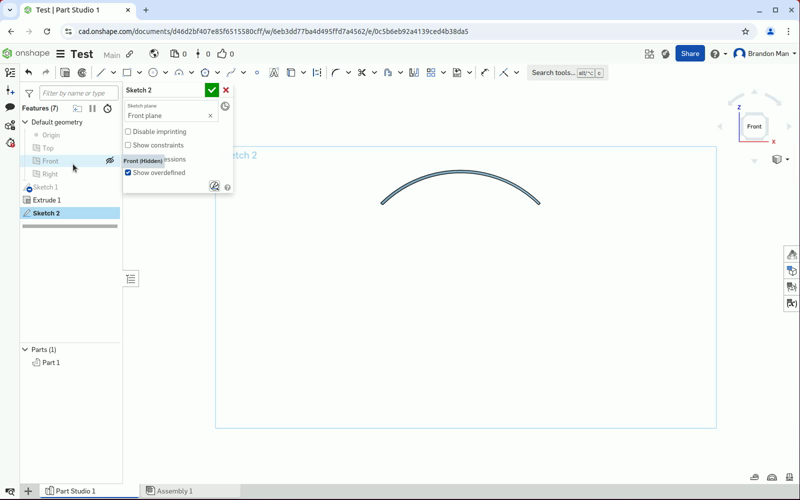
mouse_move(73, 352)
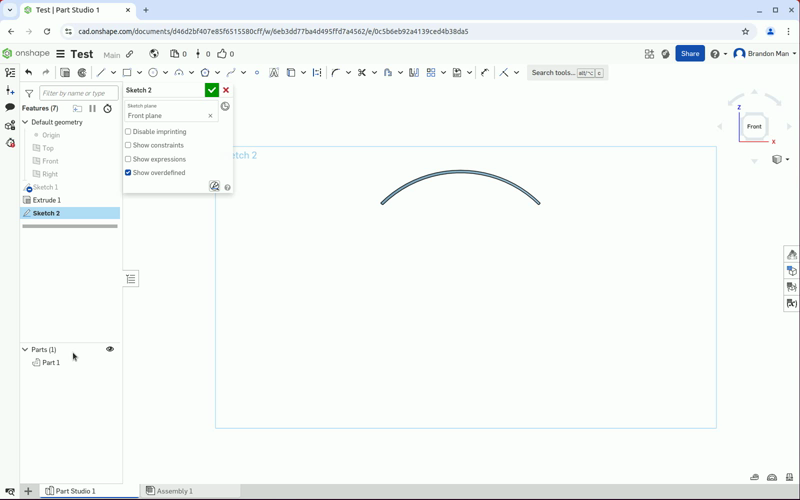
key(y)
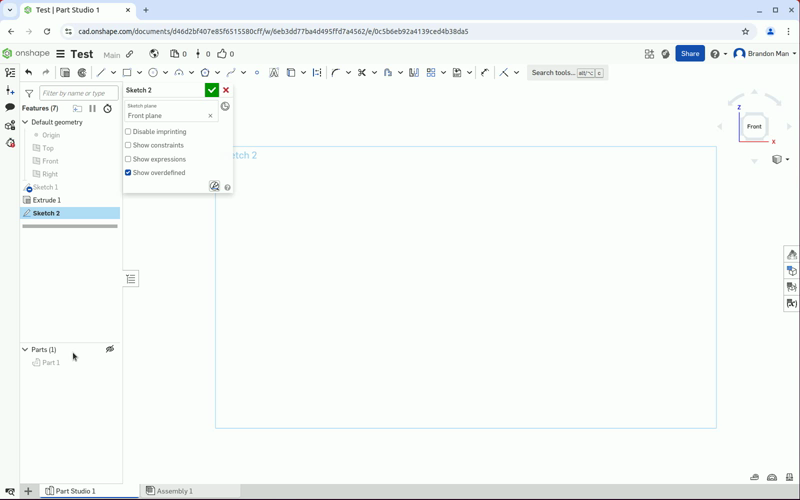
key(l)
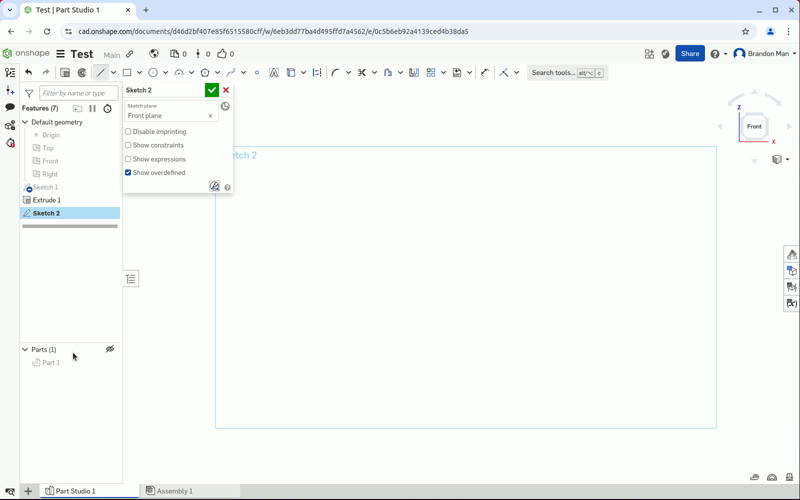
key_down(shift)
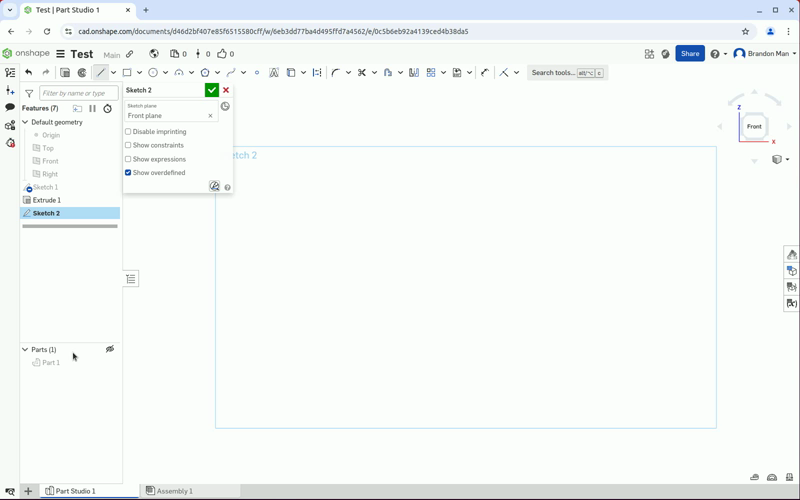
mouse_move(398, 220)
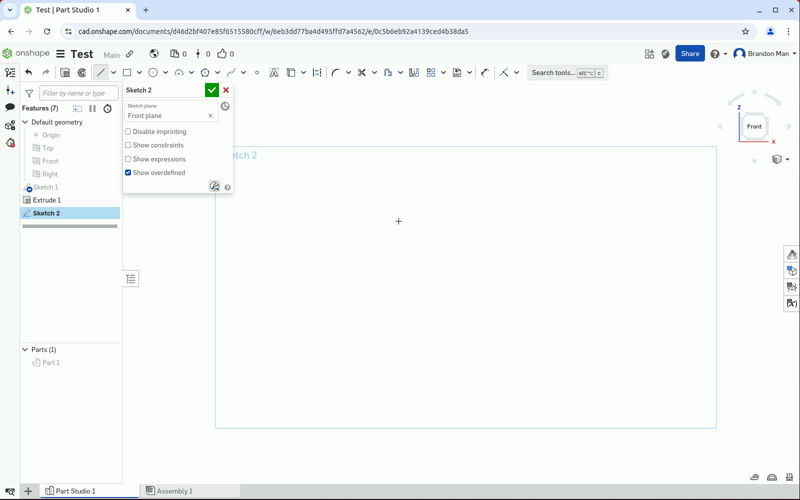
click(398, 220)
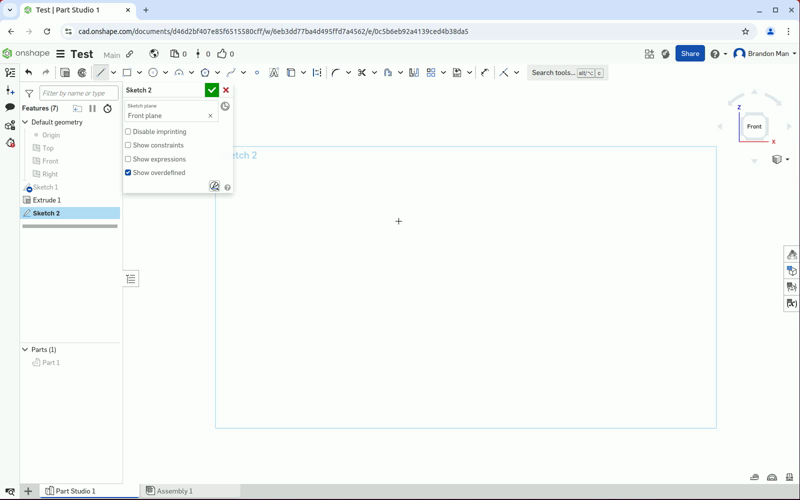
key_up(shift)
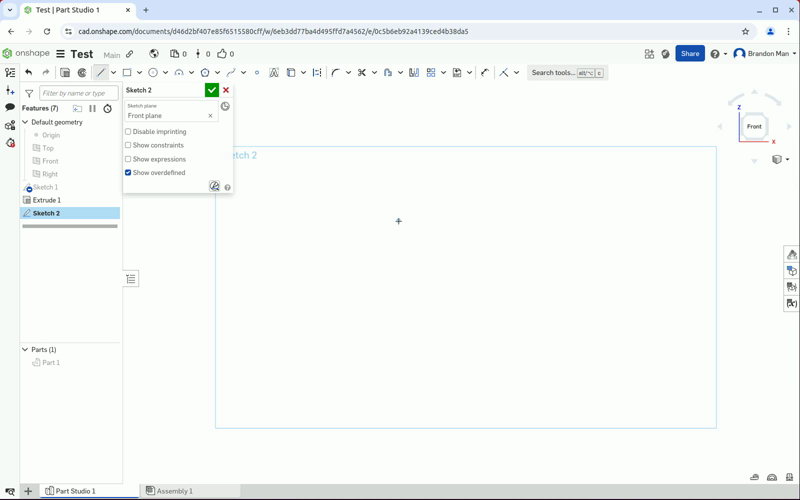
key_down(shift)
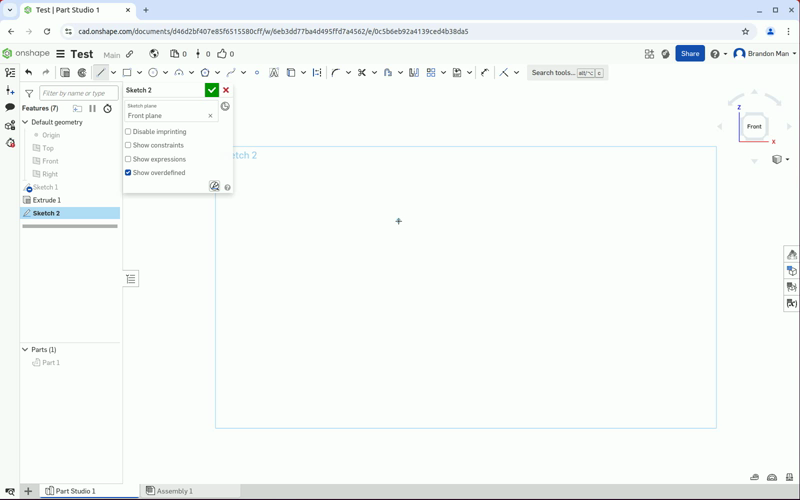
mouse_move(428, 220)
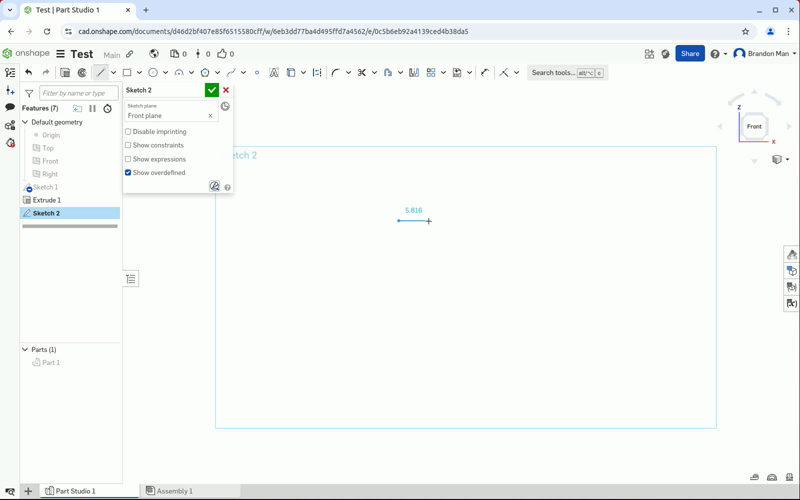
mouse_move(399, 222)
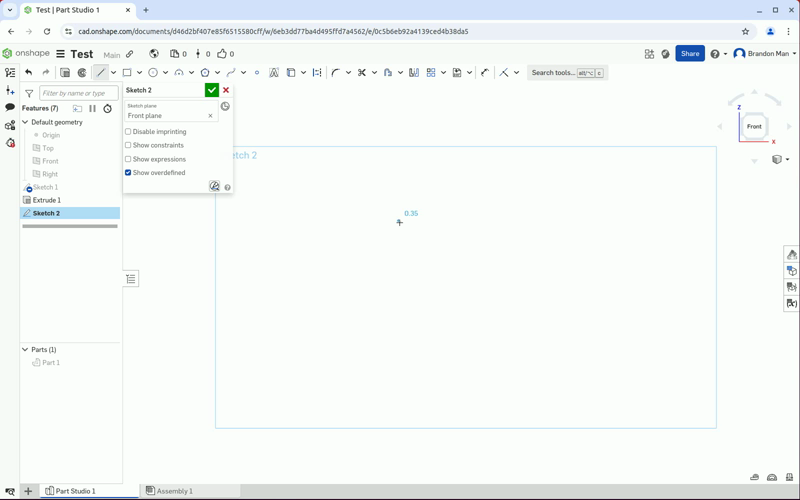
scroll(6)
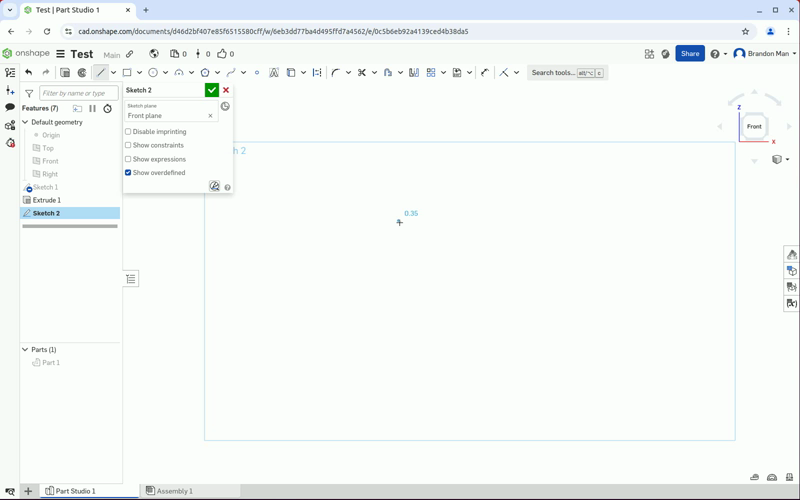
scroll(6)
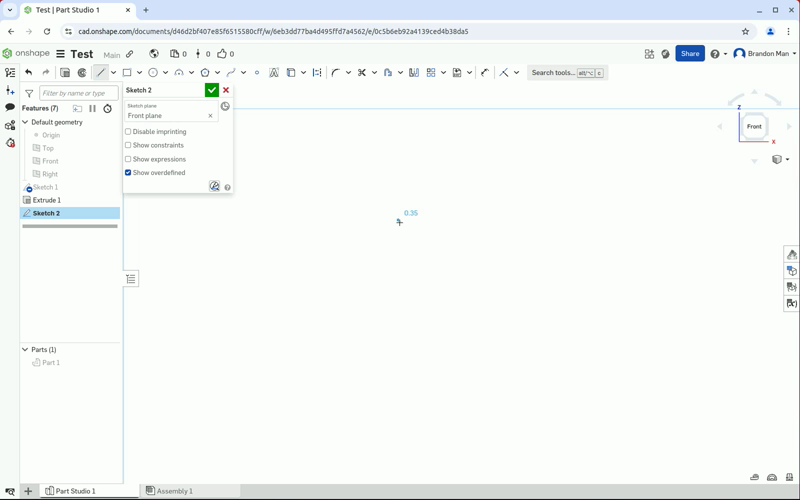
scroll(6)
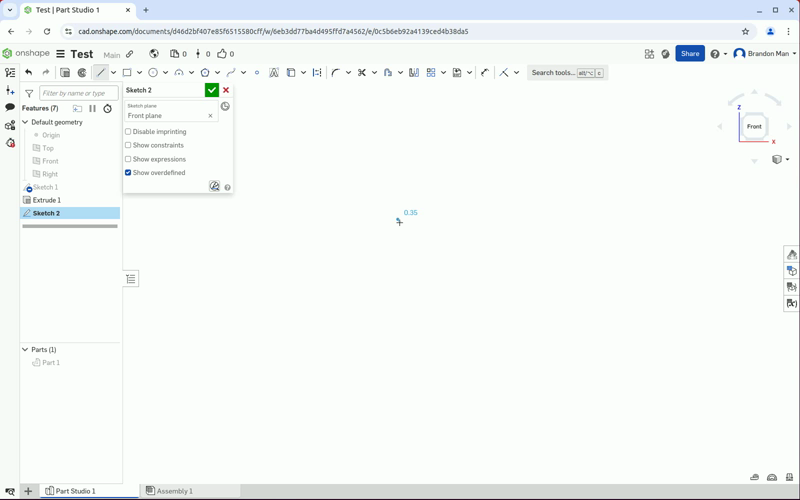
scroll(6)
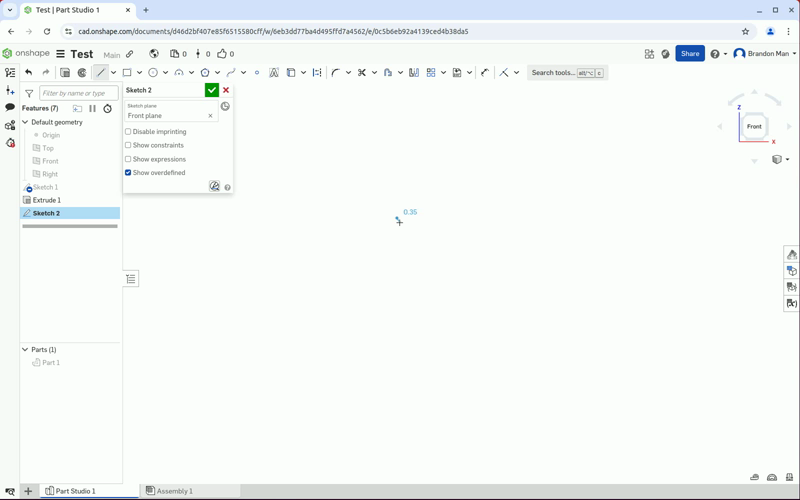
scroll(6)
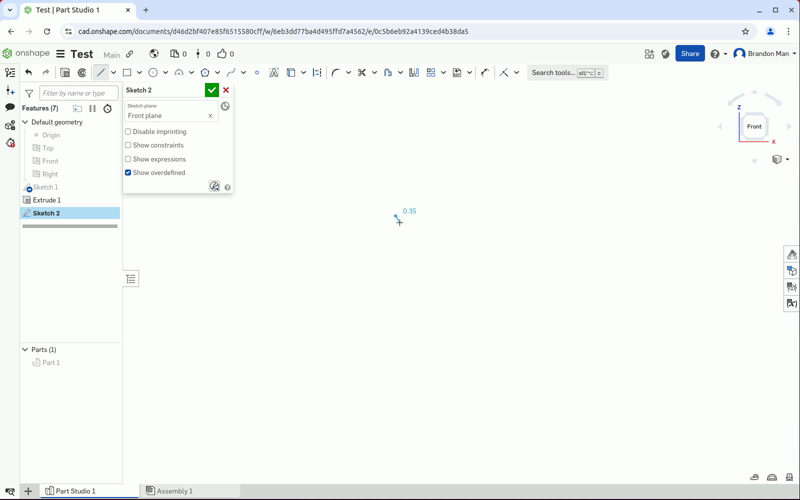
scroll(6)
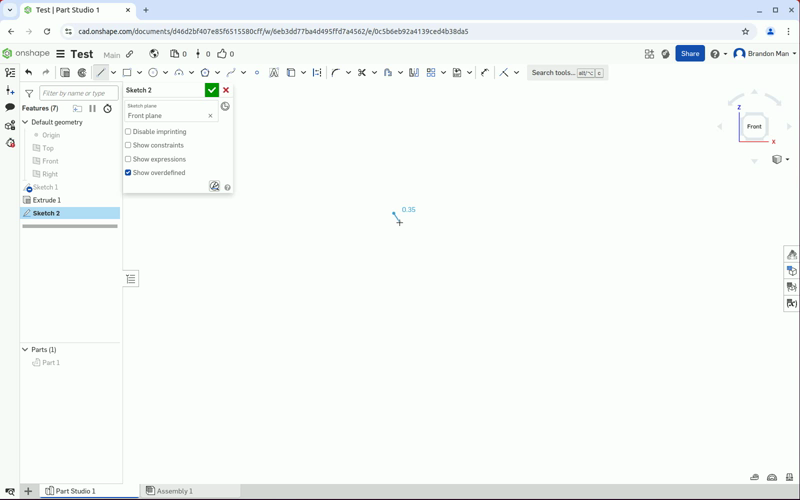
scroll(6)
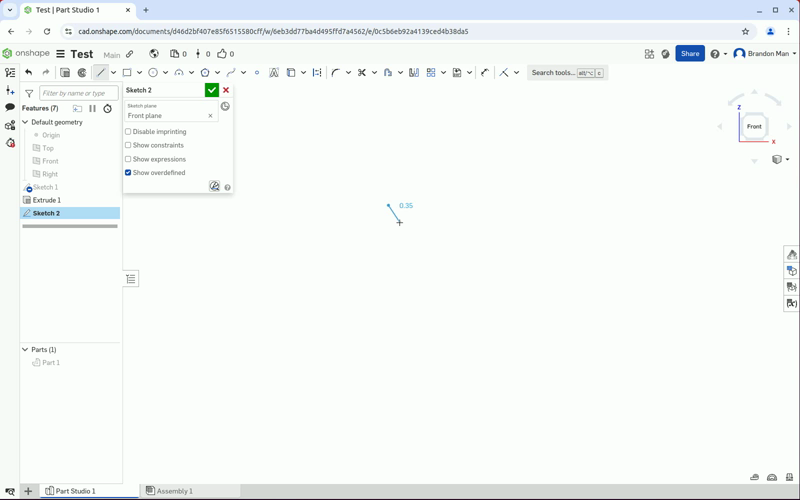
click(399, 222)
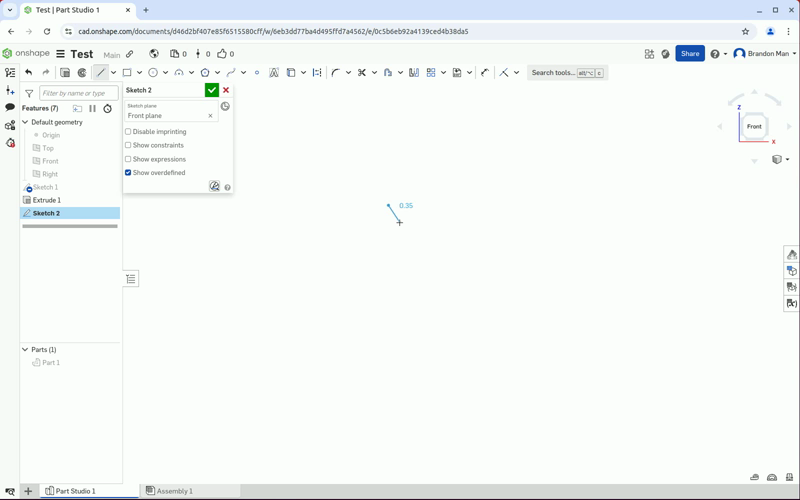
scroll(-6)
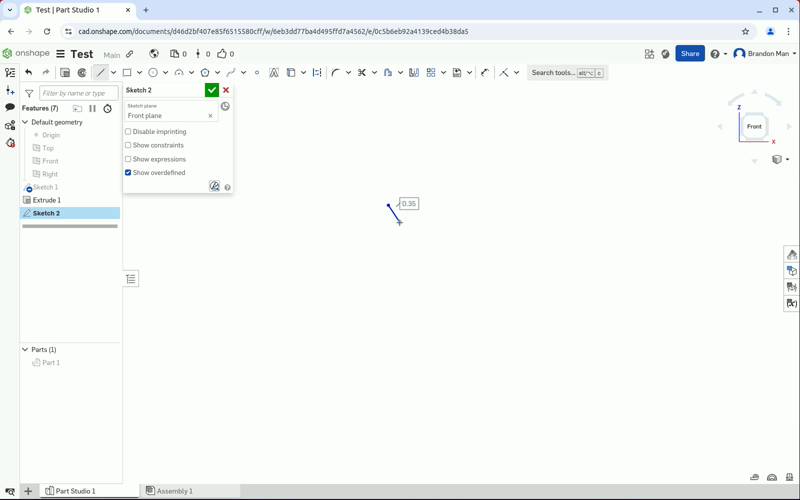
scroll(-6)
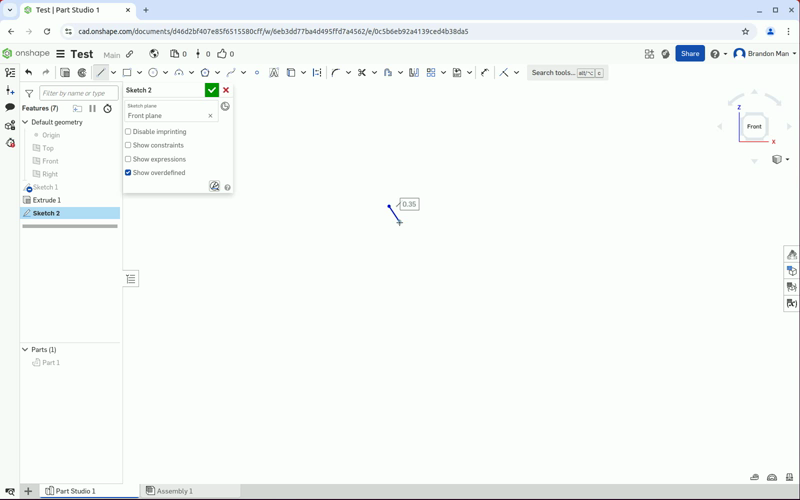
scroll(-6)
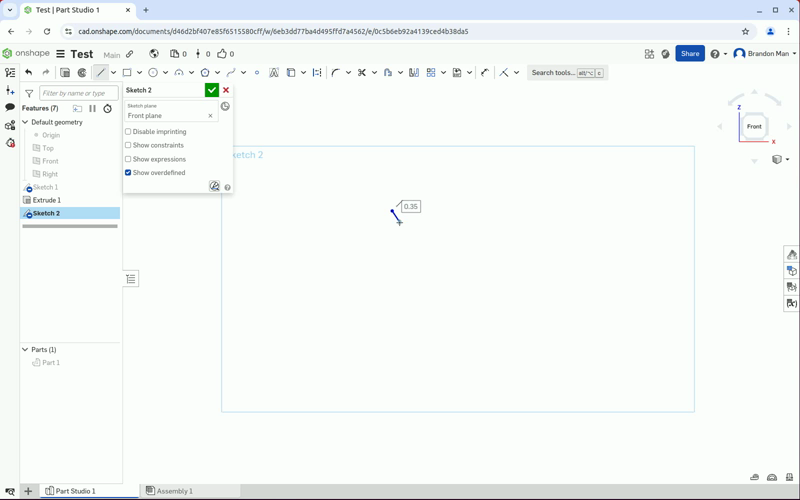
scroll(-6)
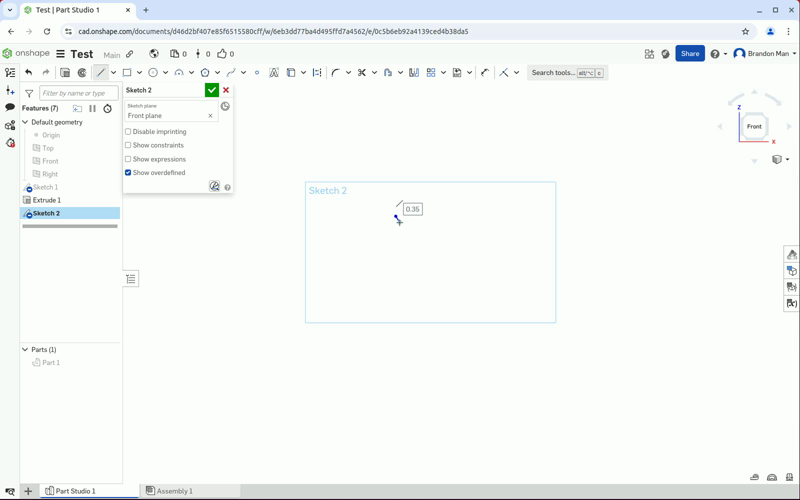
scroll(-6)
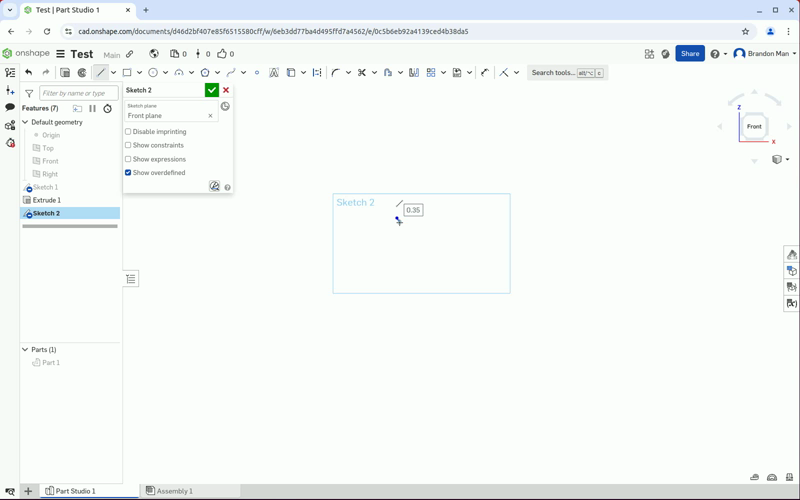
scroll(-6)
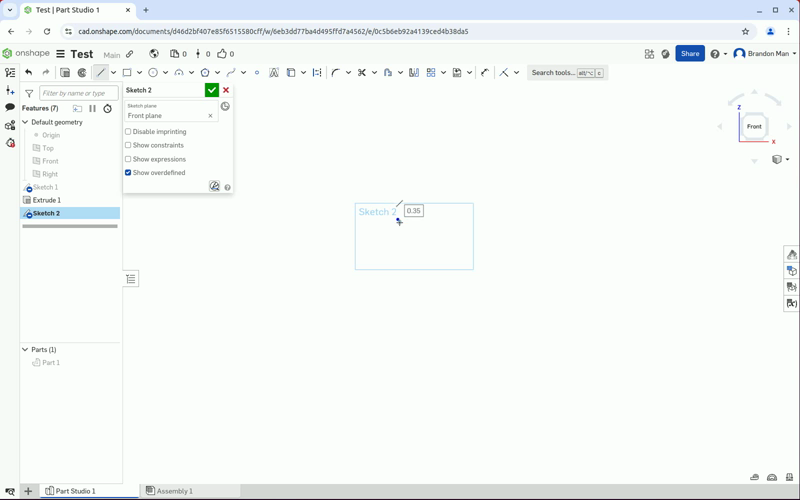
scroll(-6)
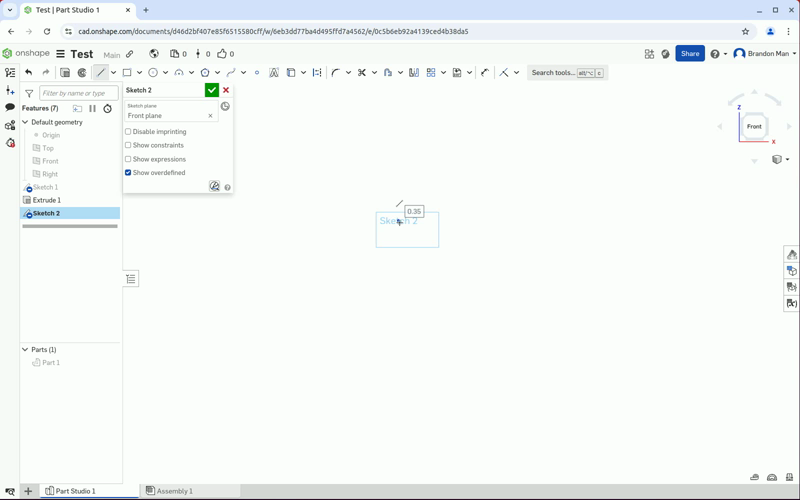
key_up(shift)
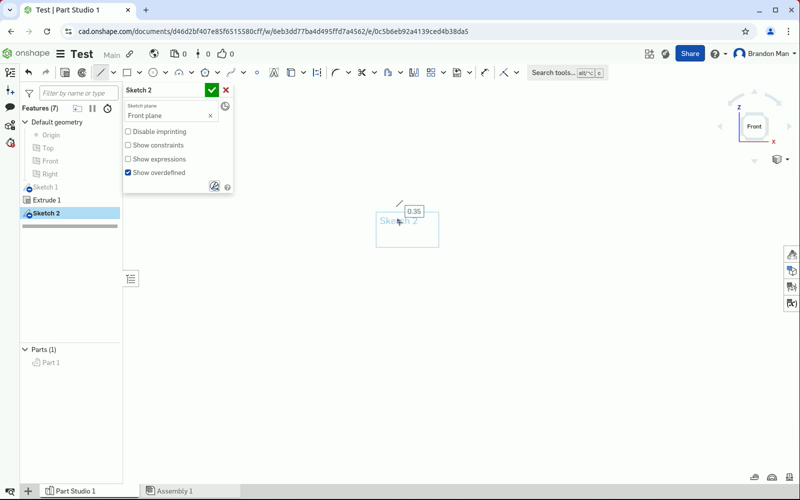
key(esc)
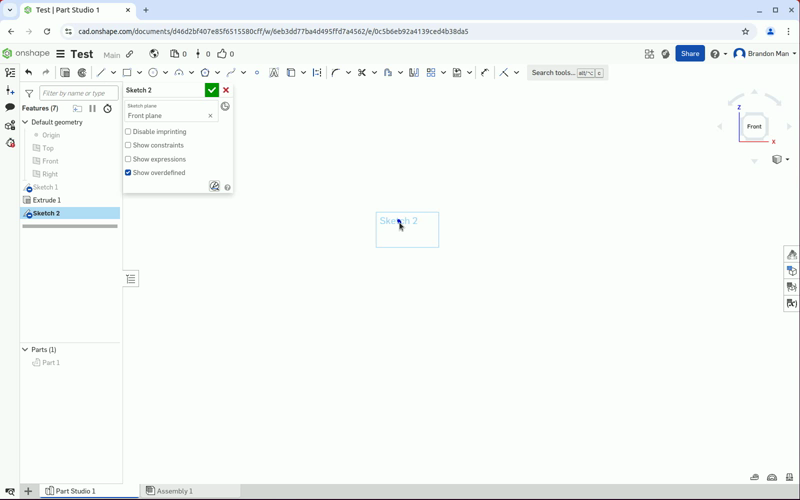
key(a)
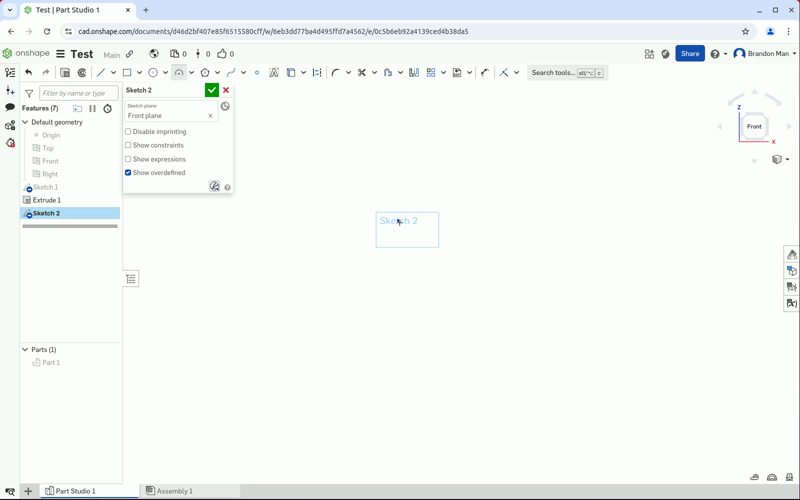
mouse_move(399, 222)
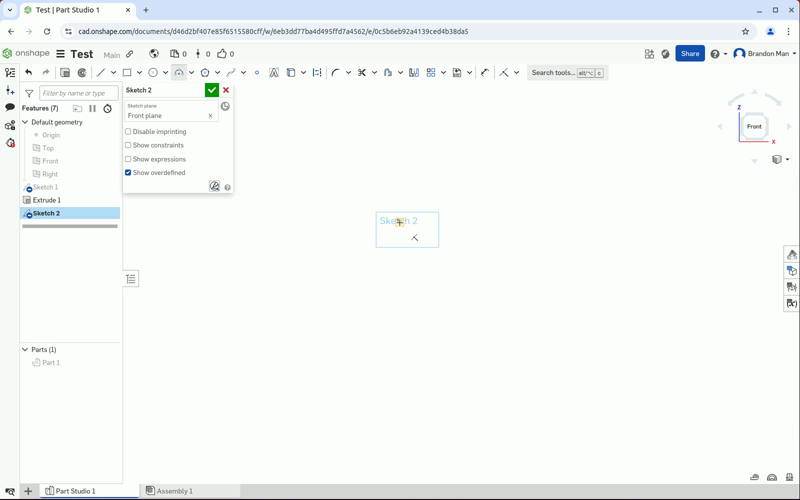
scroll(6)
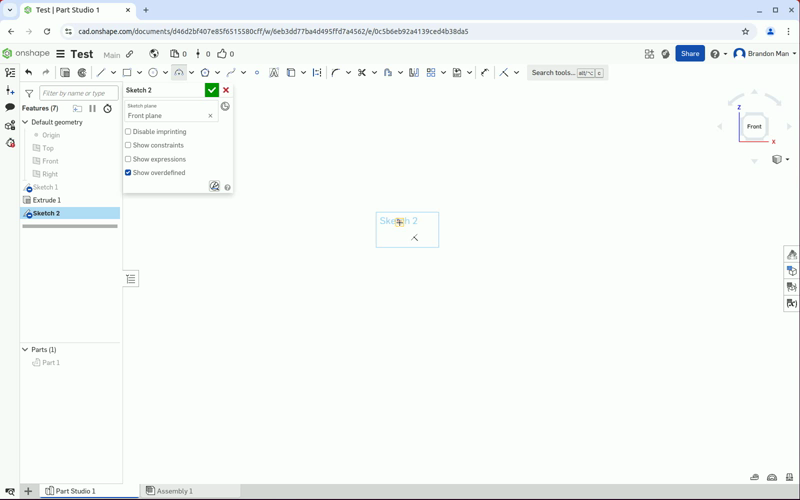
scroll(6)
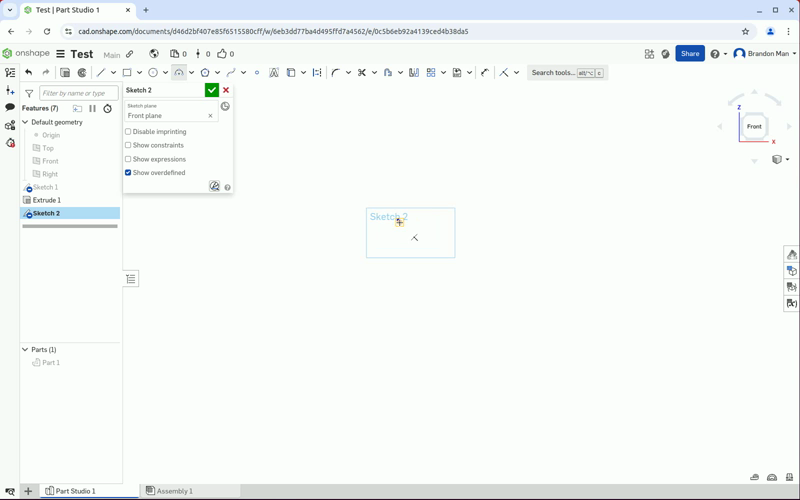
scroll(6)
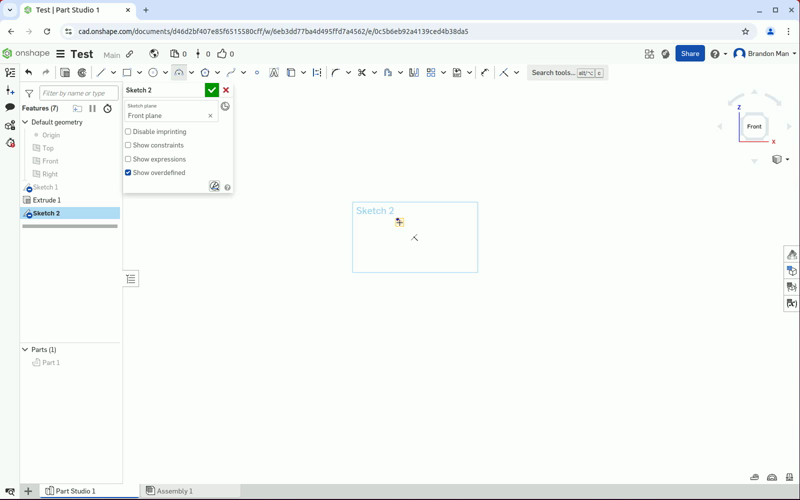
scroll(6)
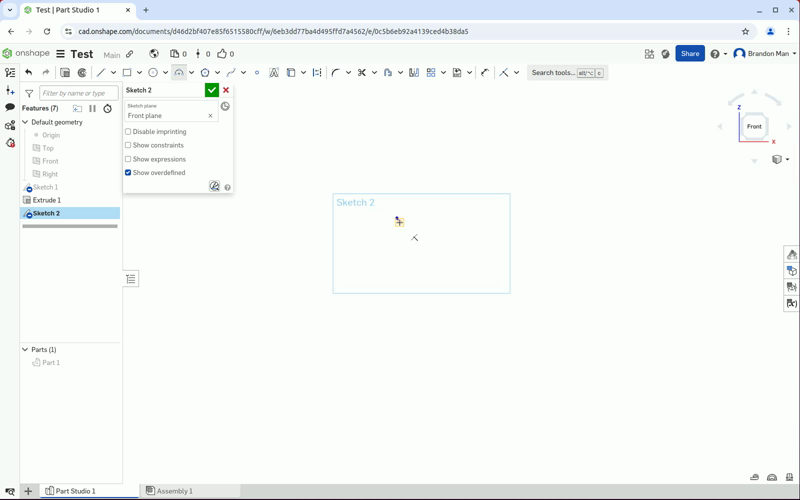
scroll(6)
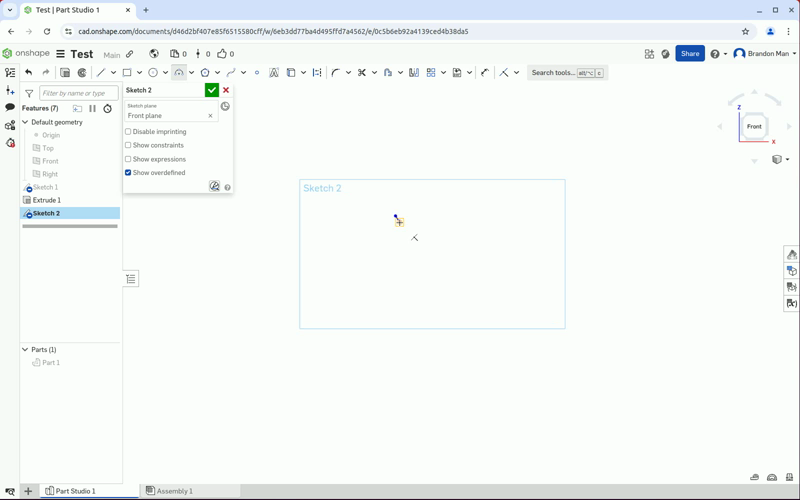
scroll(6)
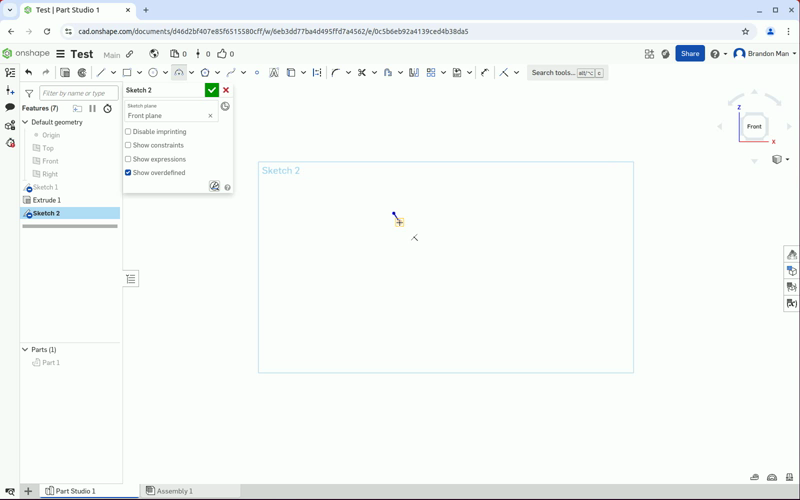
scroll(6)
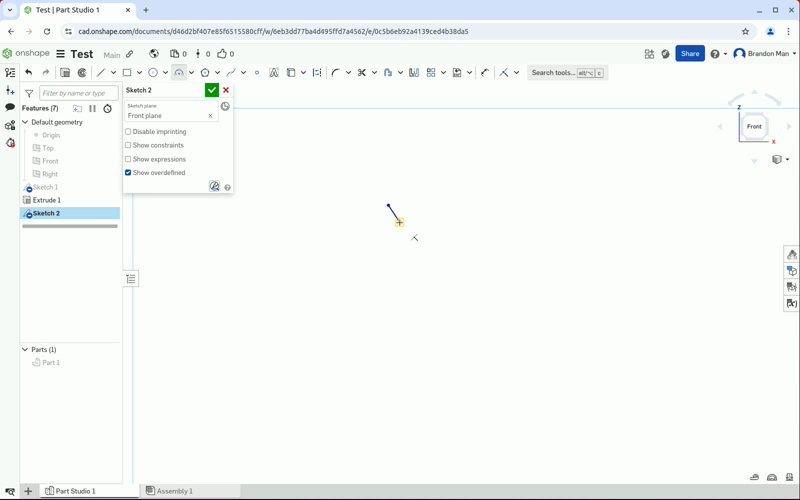
click(399, 222)
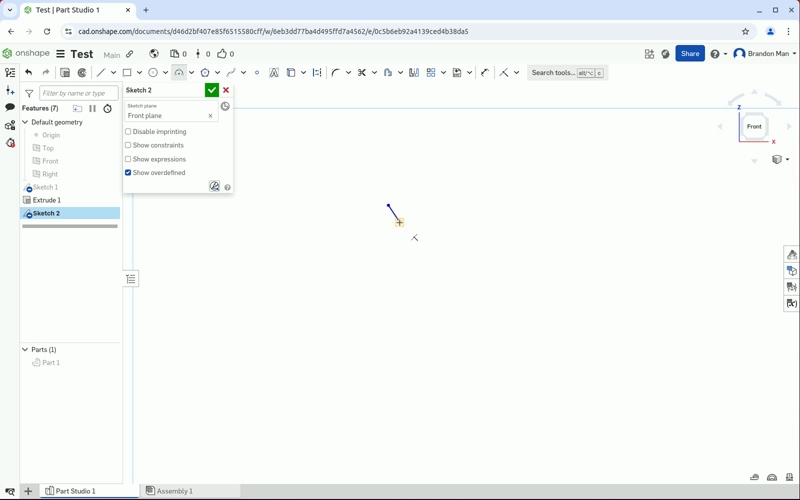
scroll(-6)
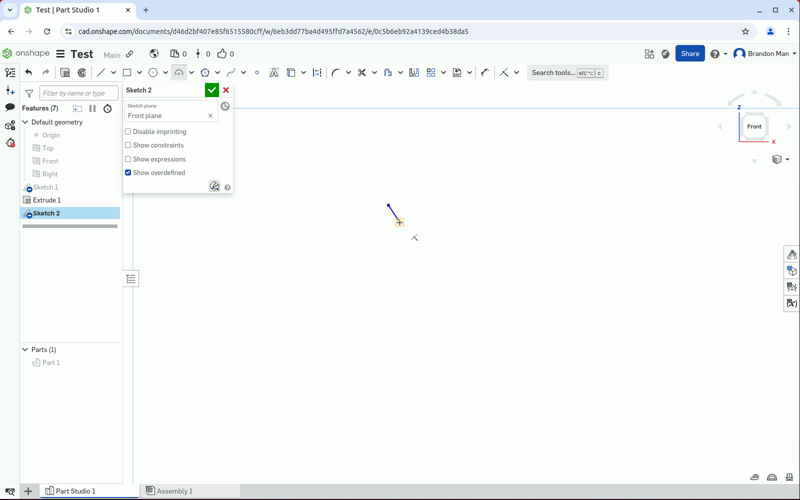
scroll(-6)
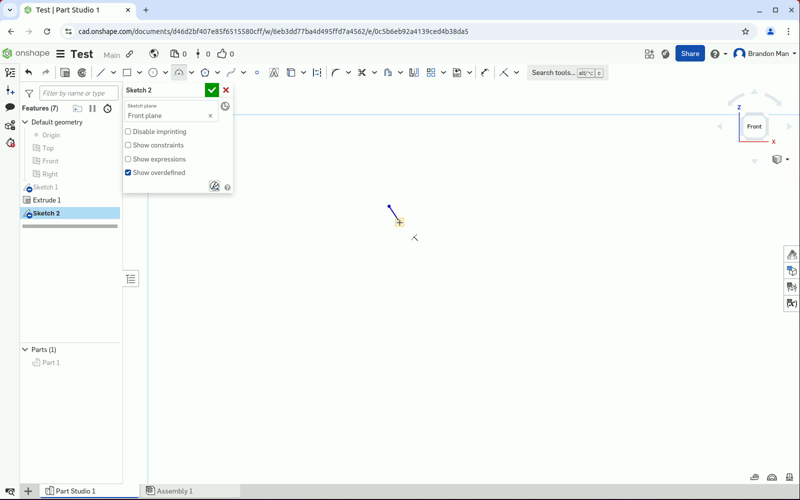
scroll(-6)
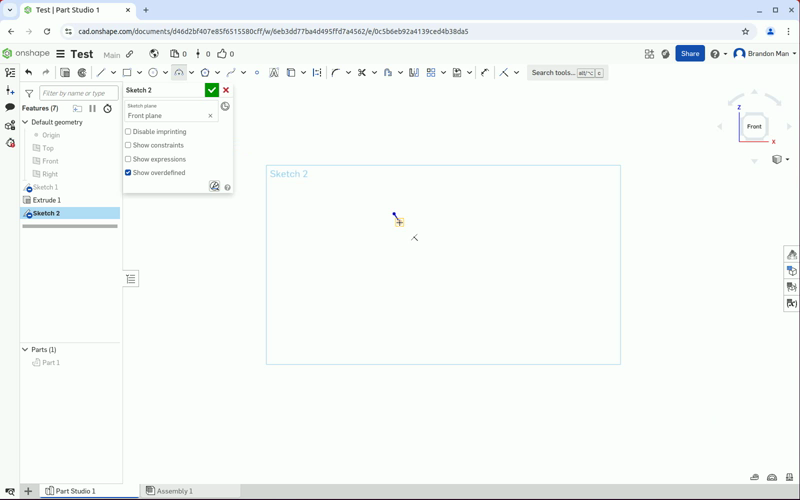
scroll(-6)
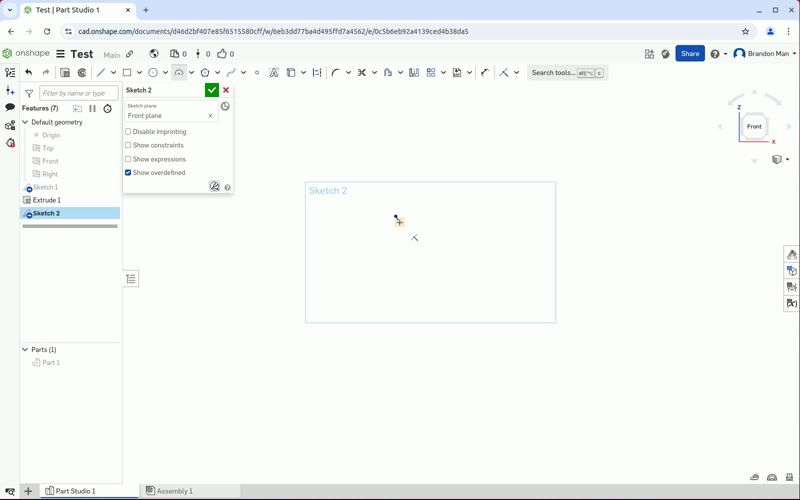
scroll(-6)
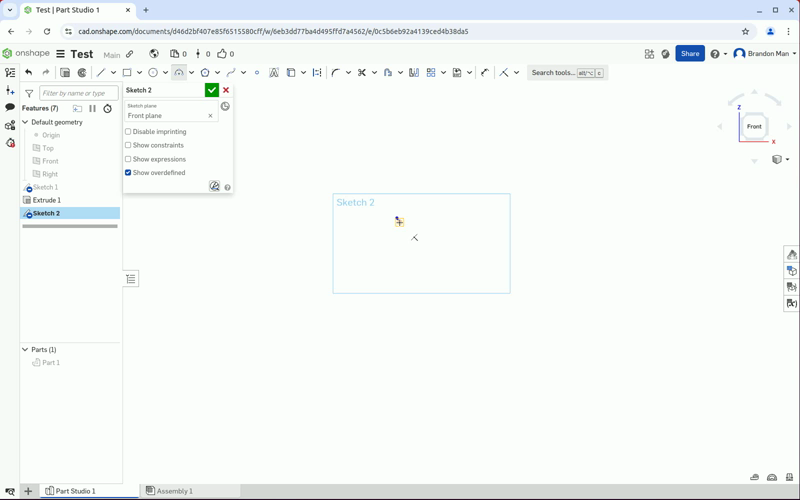
scroll(-6)
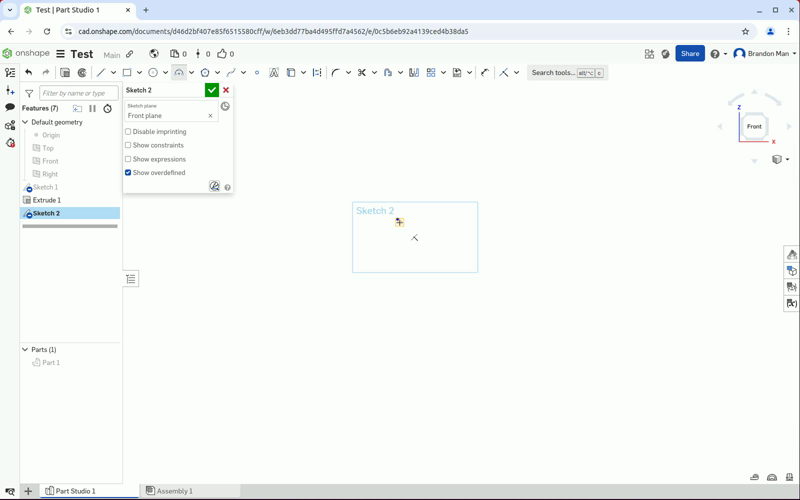
scroll(-6)
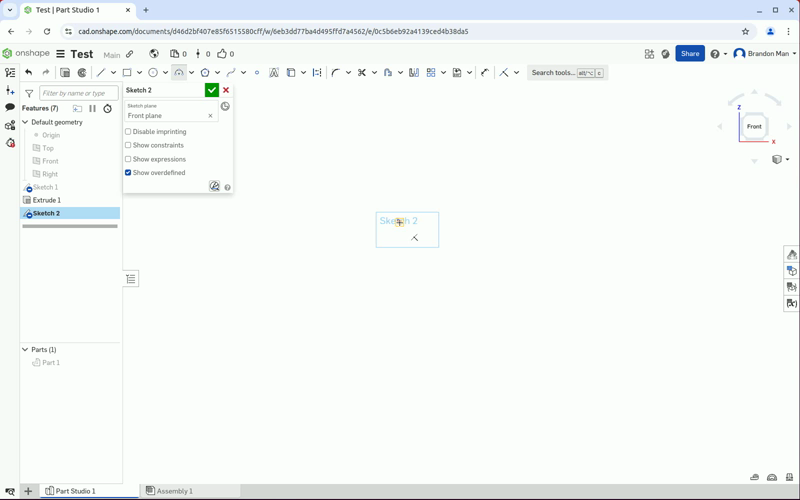
key_down(shift)
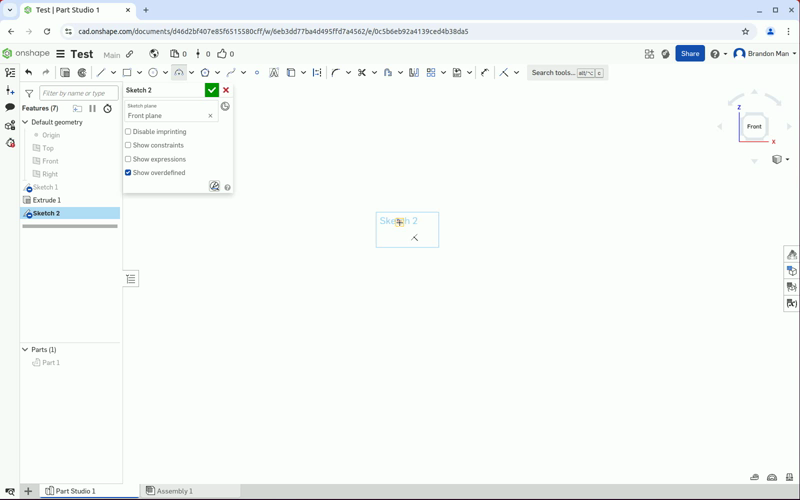
mouse_move(521, 222)
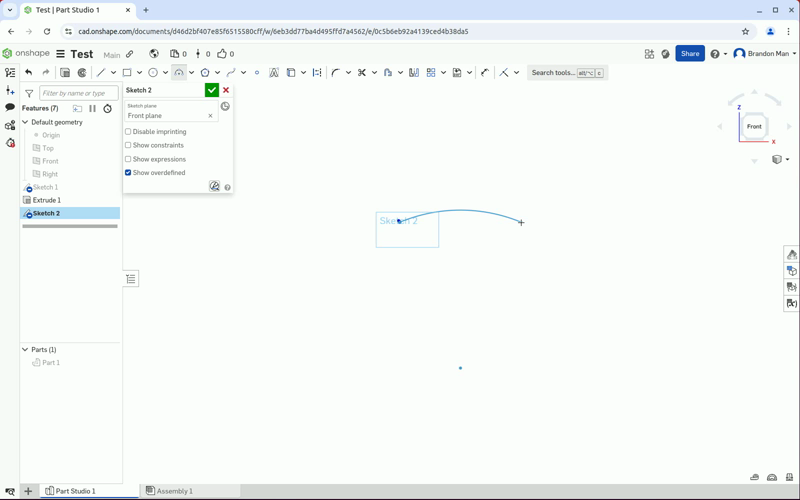
click(521, 222)
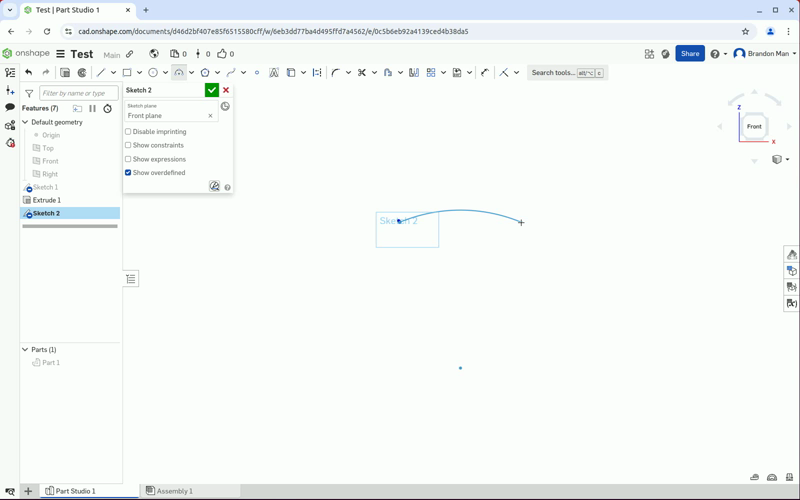
mouse_move(460, 196)
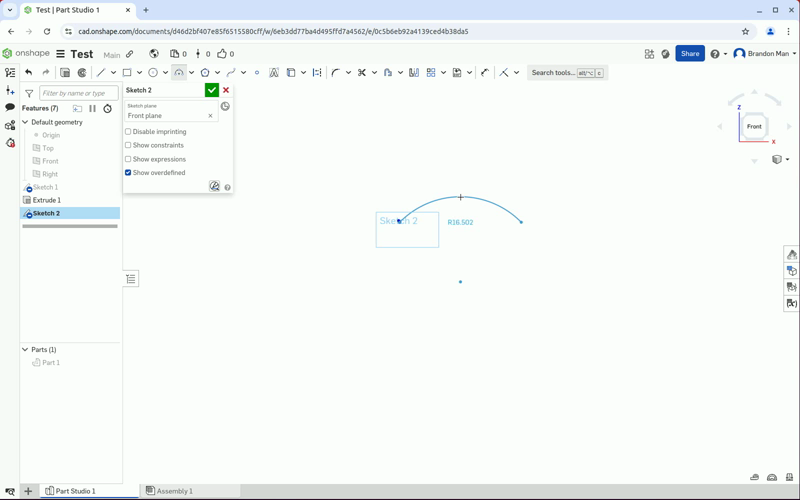
click(460, 196)
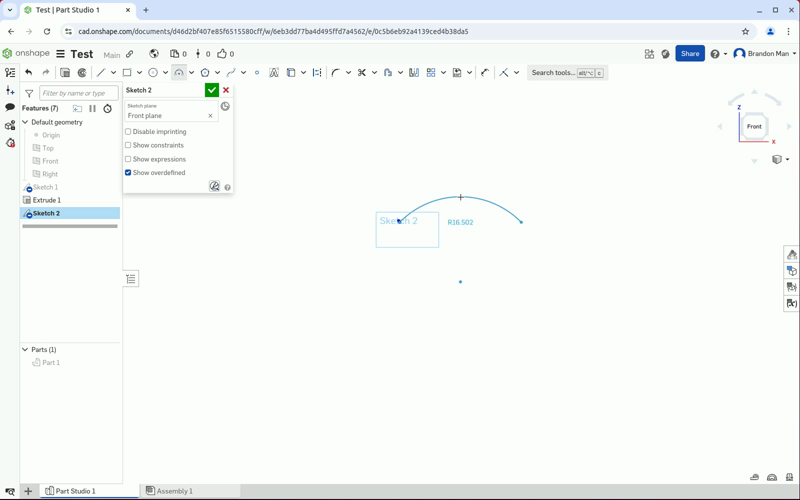
key_up(shift)
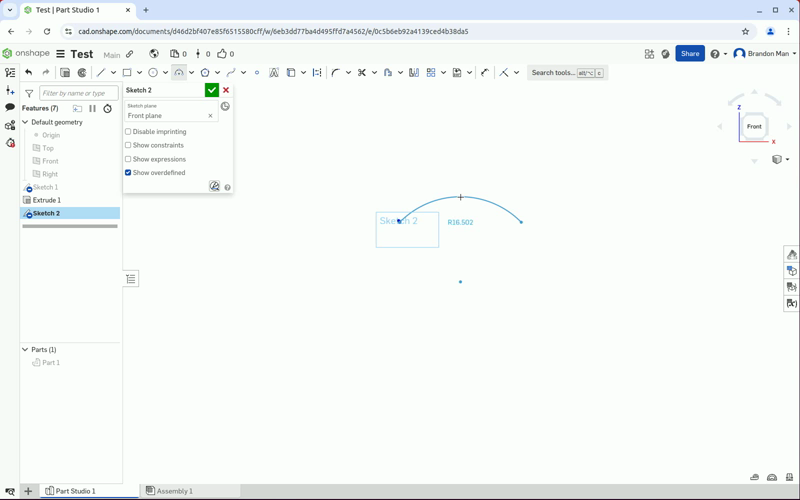
key(esc)
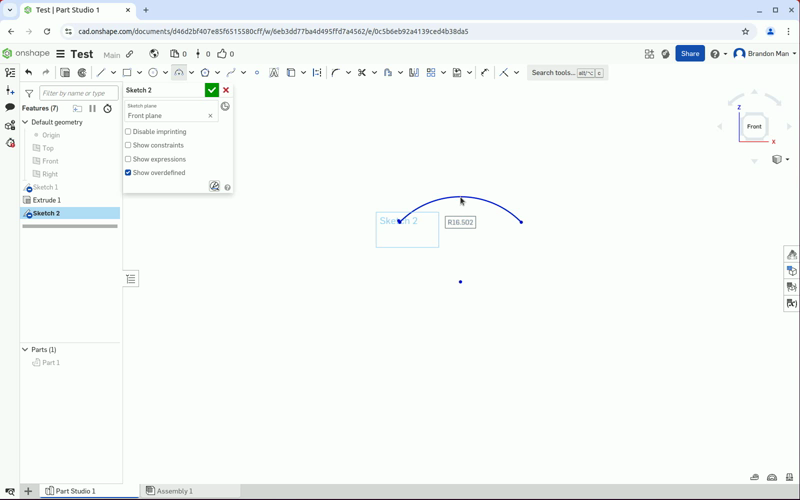
key(l)
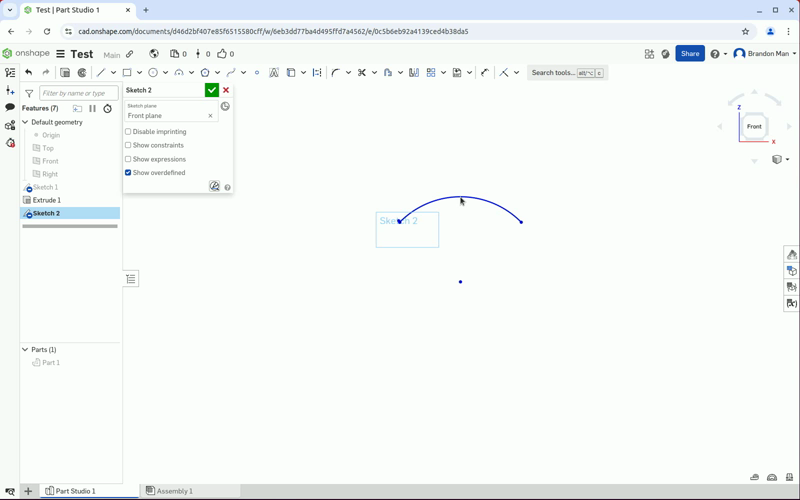
mouse_move(521, 222)
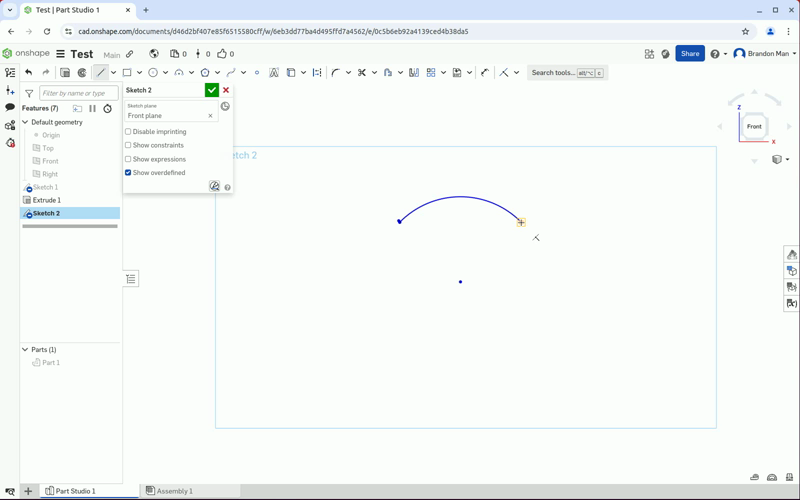
click(521, 222)
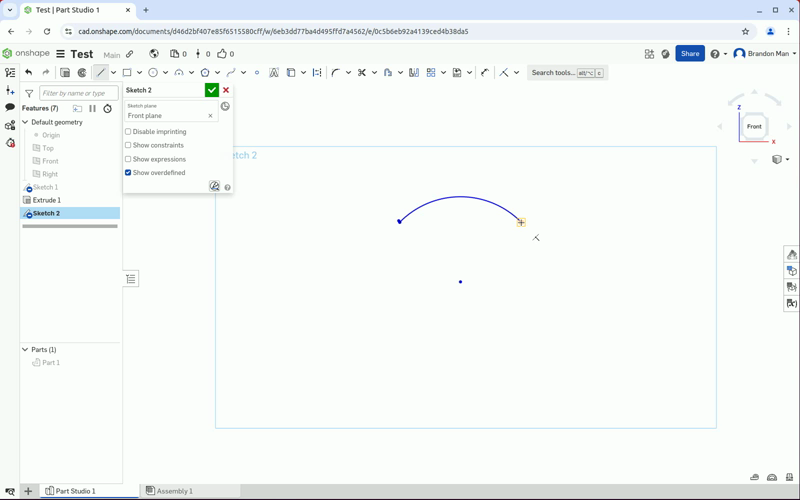
key_down(shift)
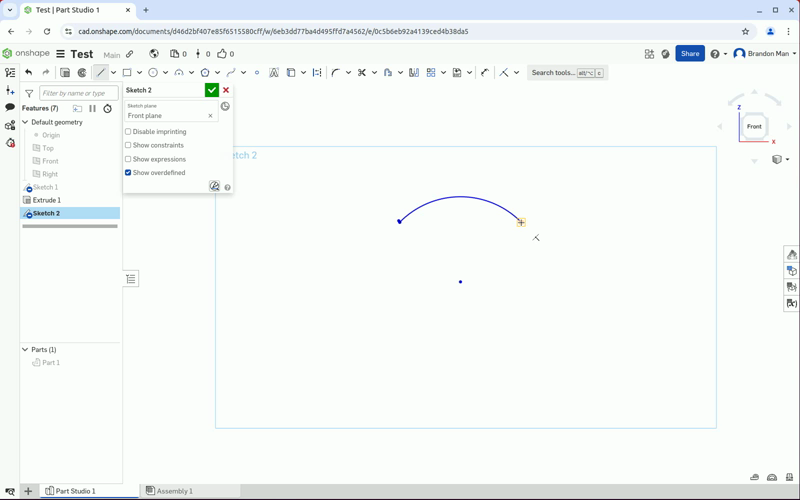
mouse_move(551, 222)
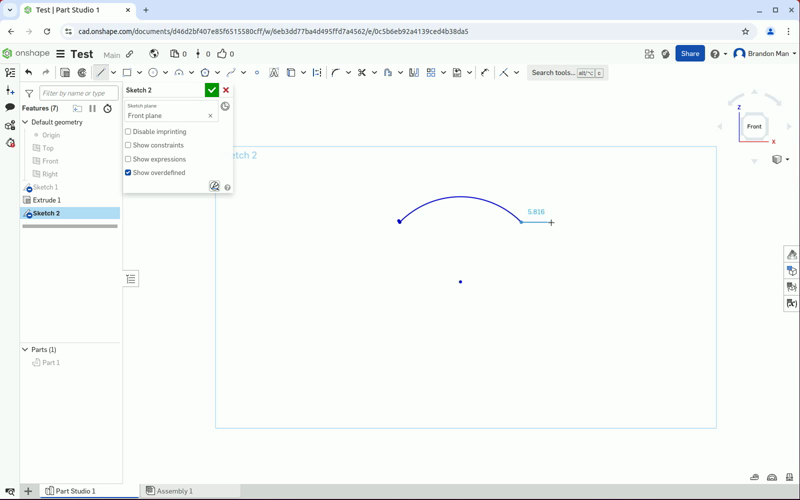
mouse_move(522, 220)
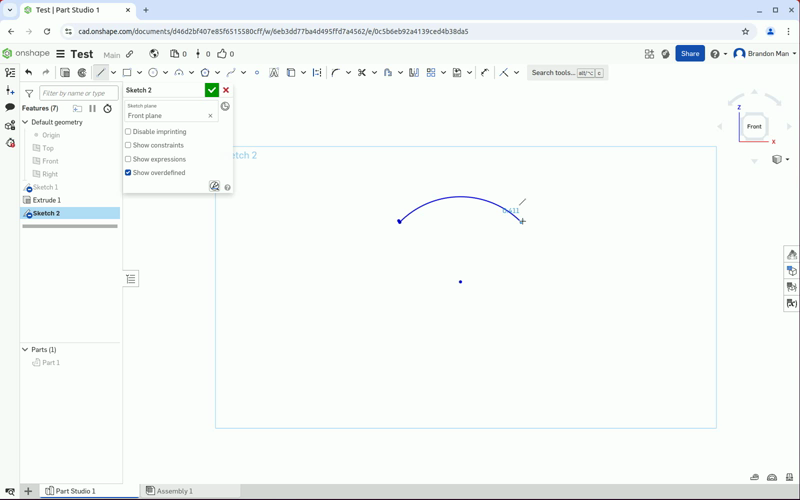
scroll(6)
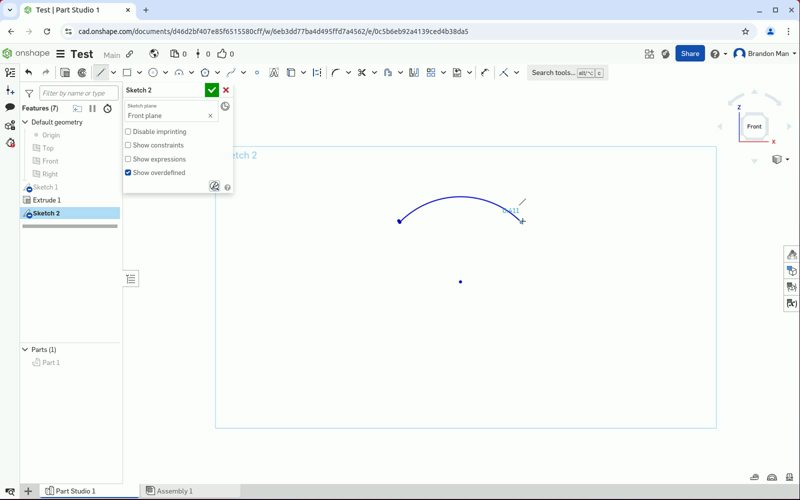
scroll(6)
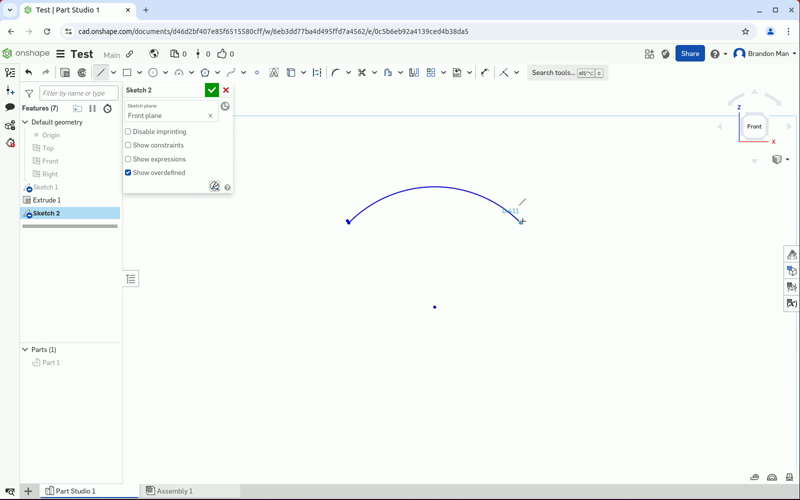
scroll(6)
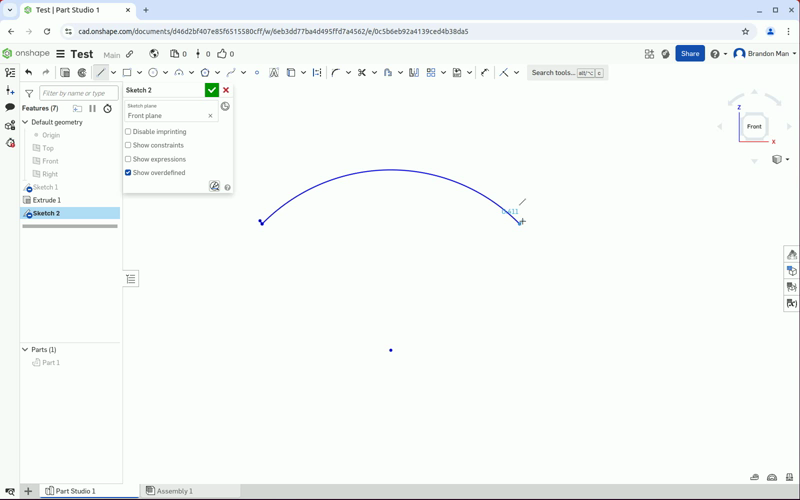
scroll(6)
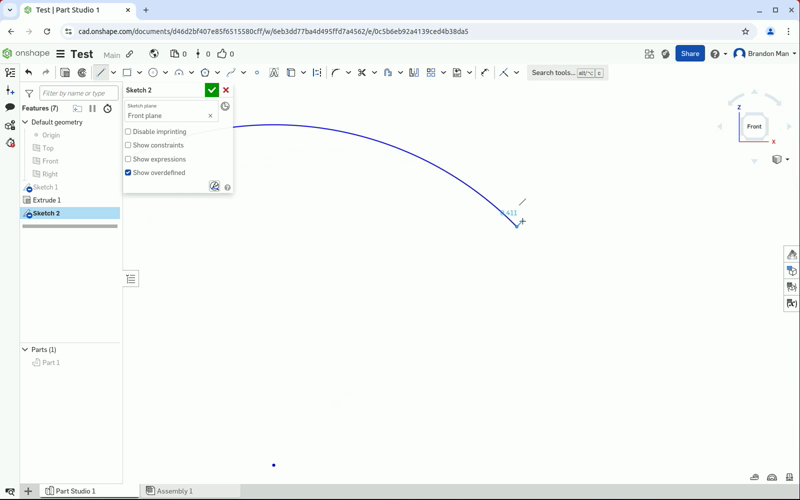
scroll(6)
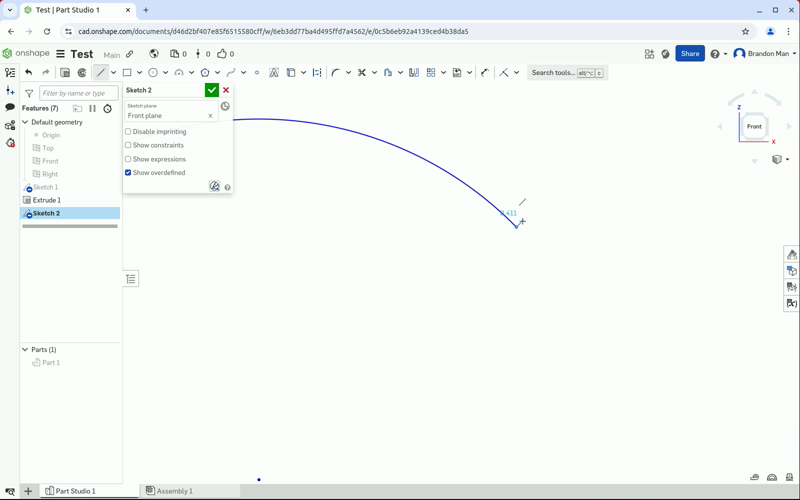
scroll(6)
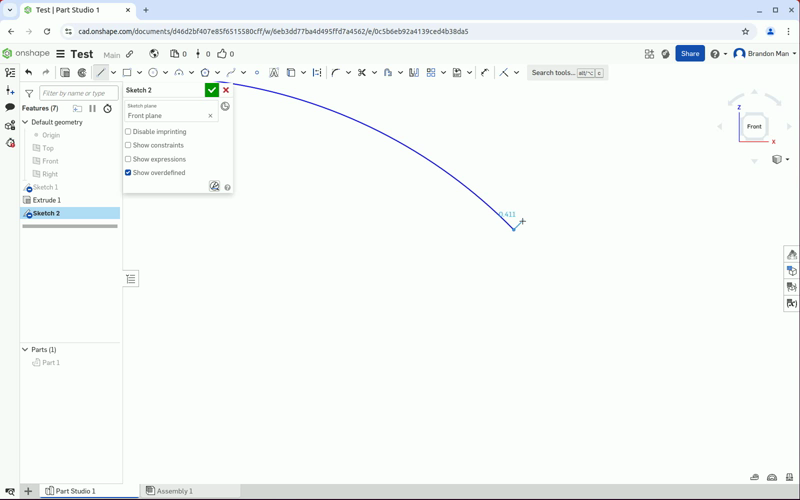
scroll(6)
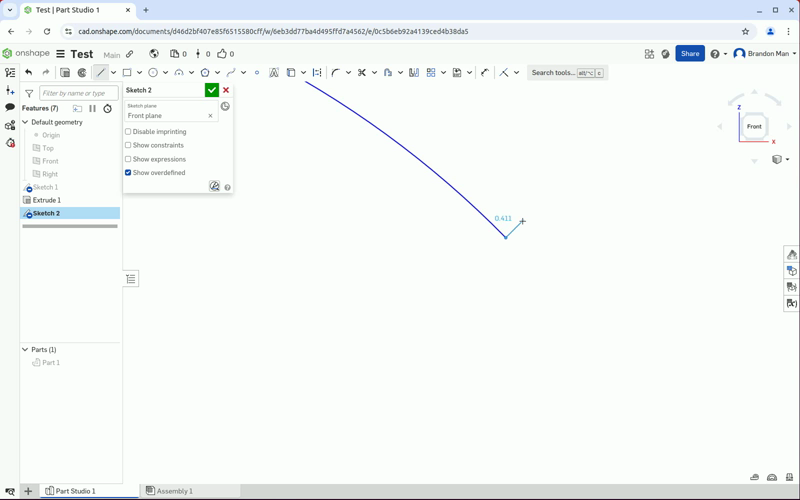
click(522, 220)
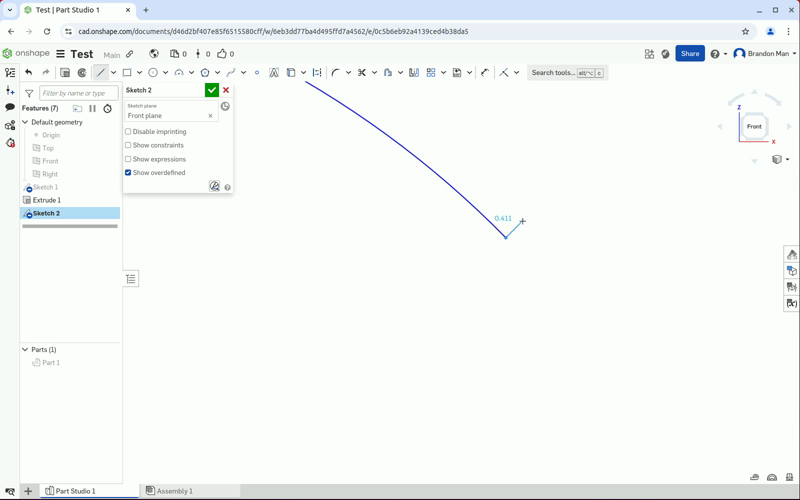
scroll(-6)
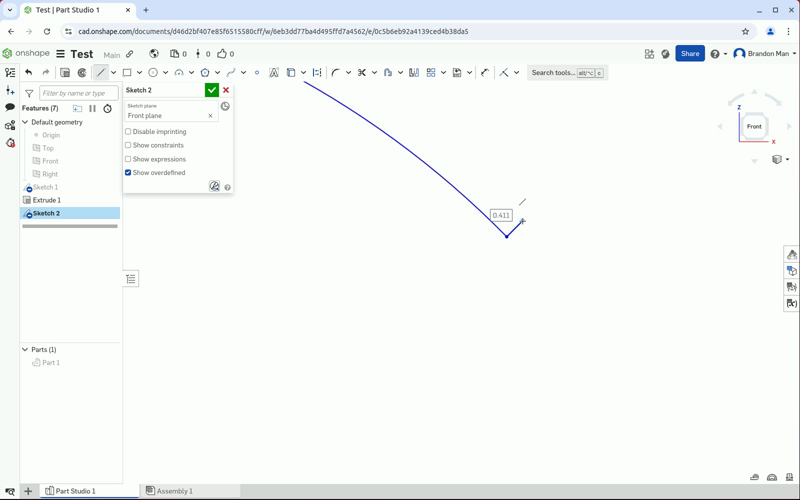
scroll(-6)
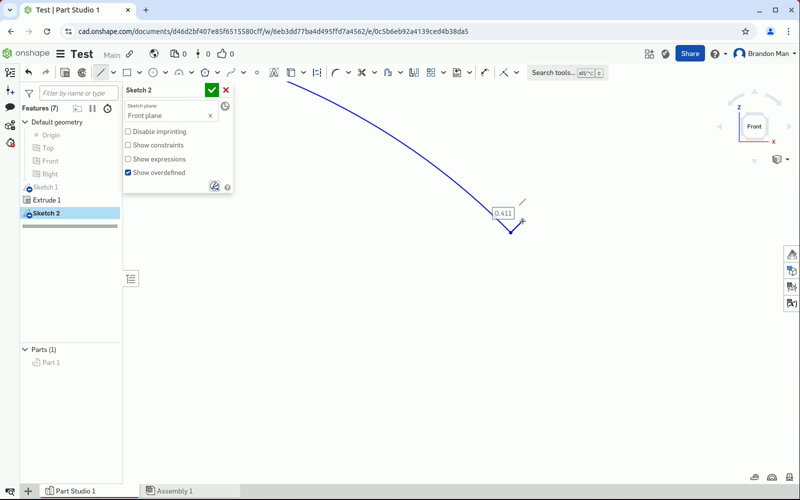
scroll(-6)
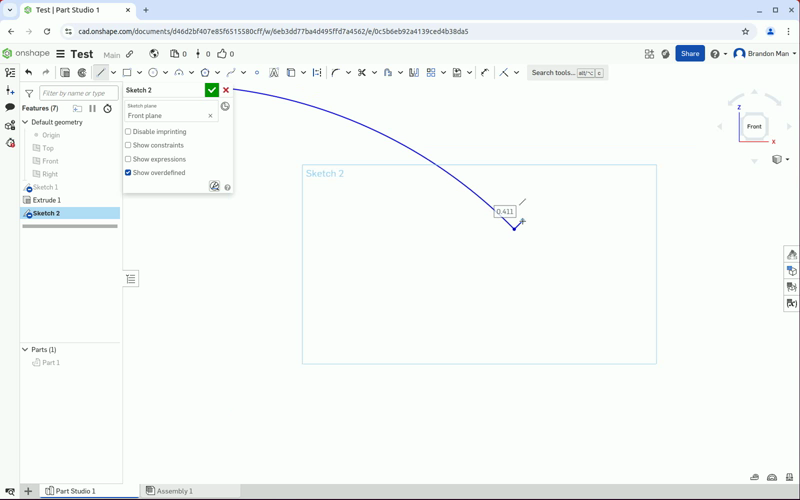
scroll(-6)
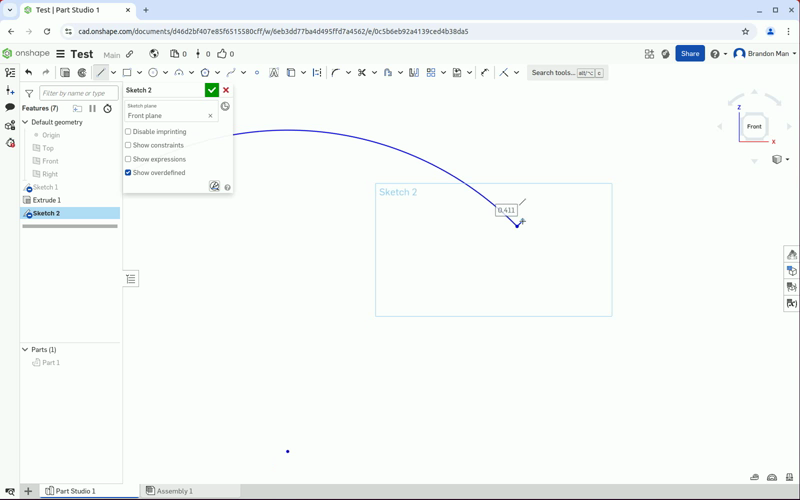
scroll(-6)
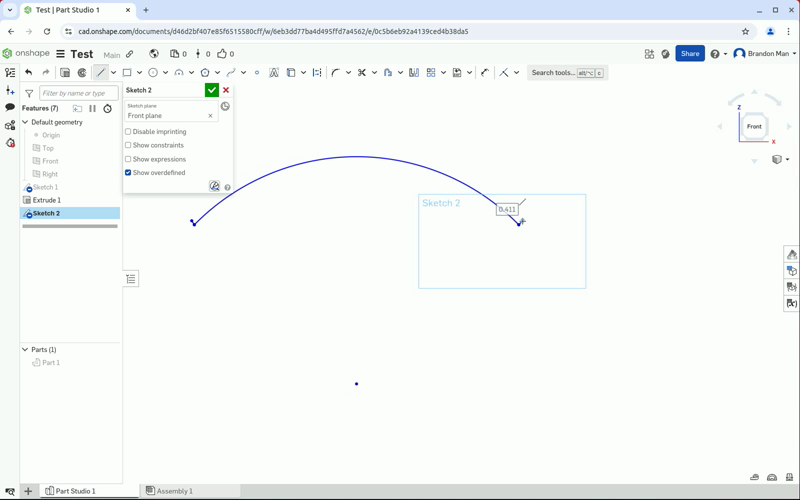
scroll(-6)
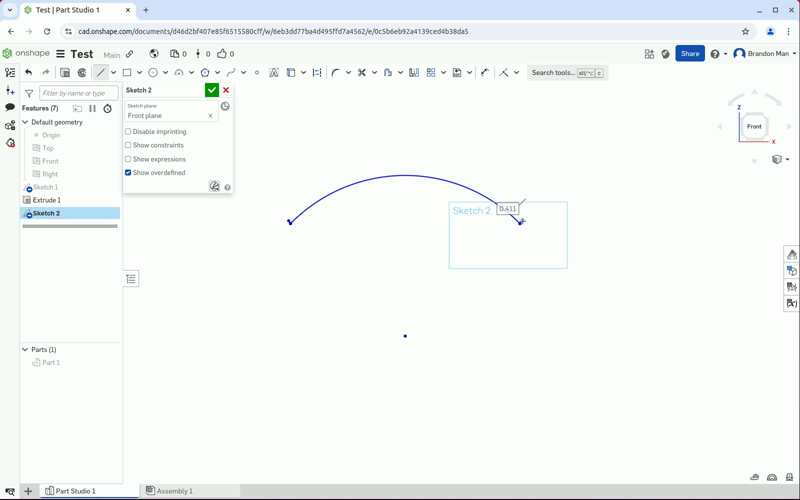
scroll(-6)
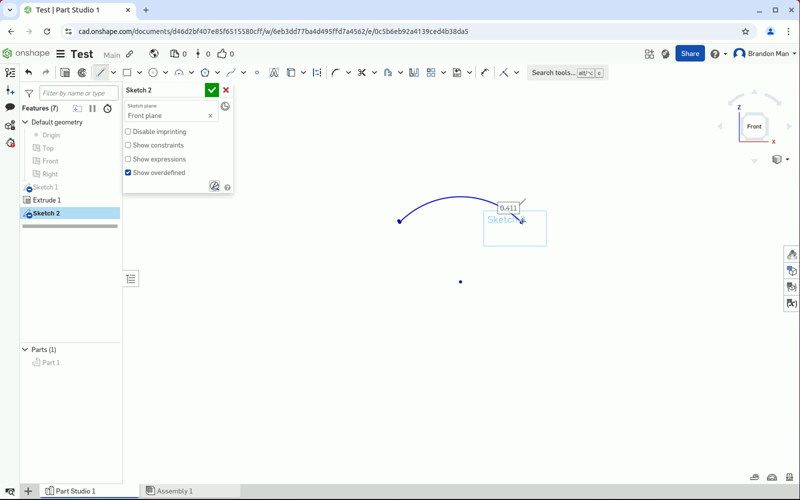
key_up(shift)
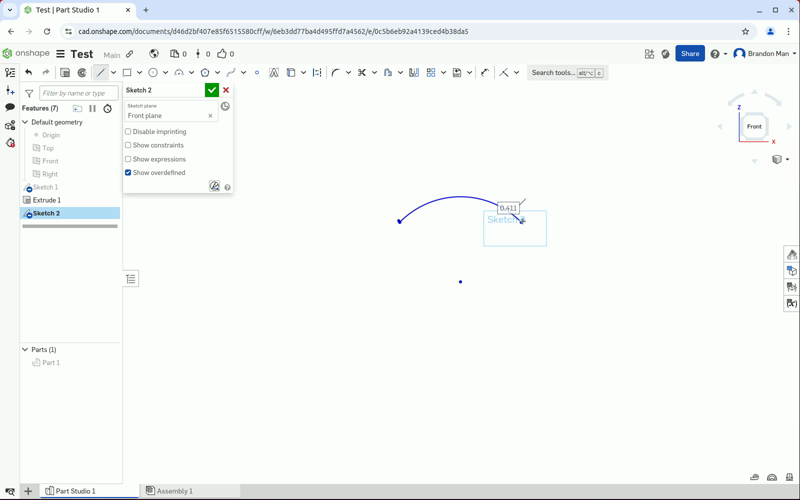
key(esc)
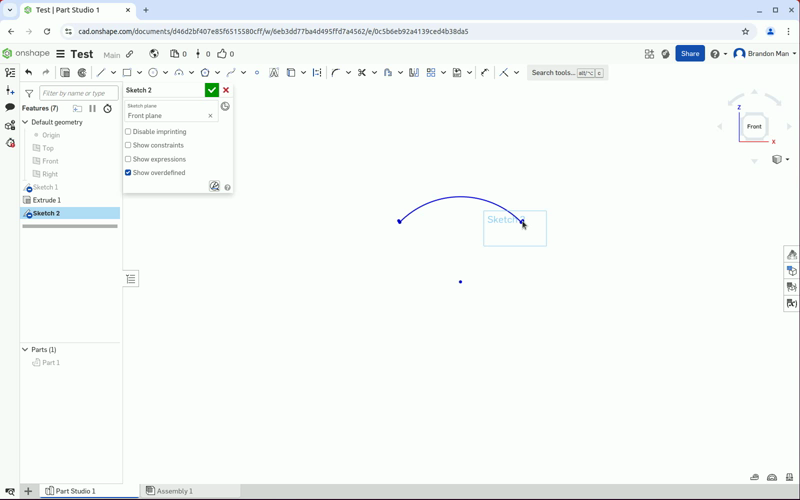
key(a)
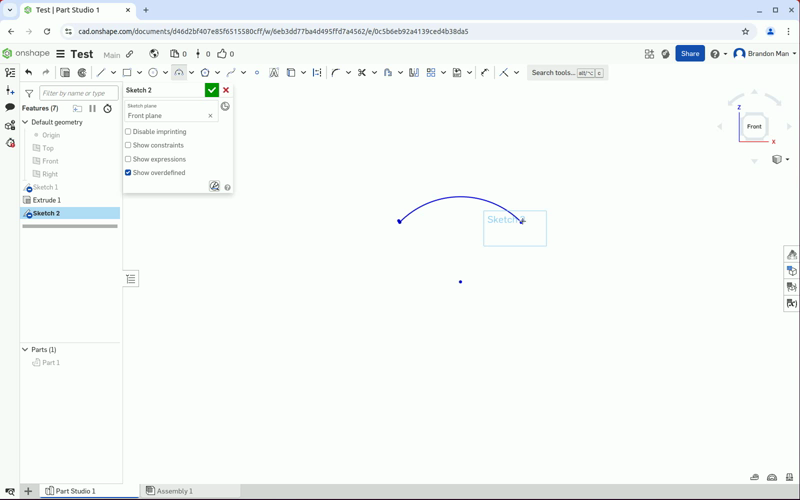
mouse_move(522, 220)
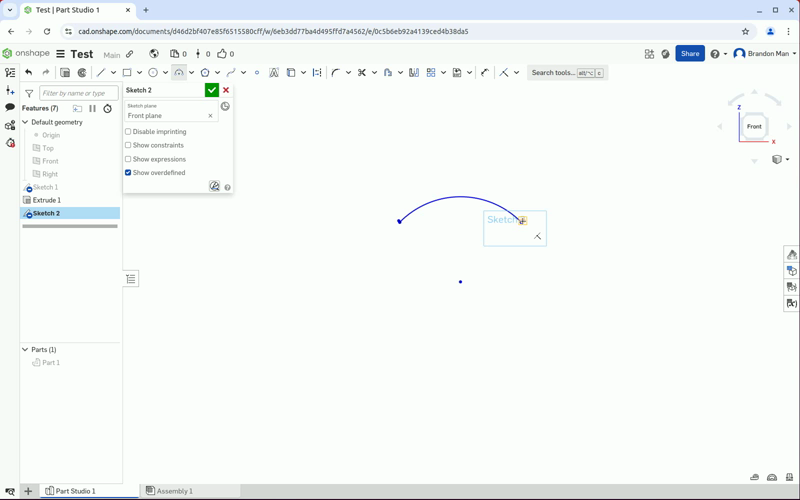
scroll(6)
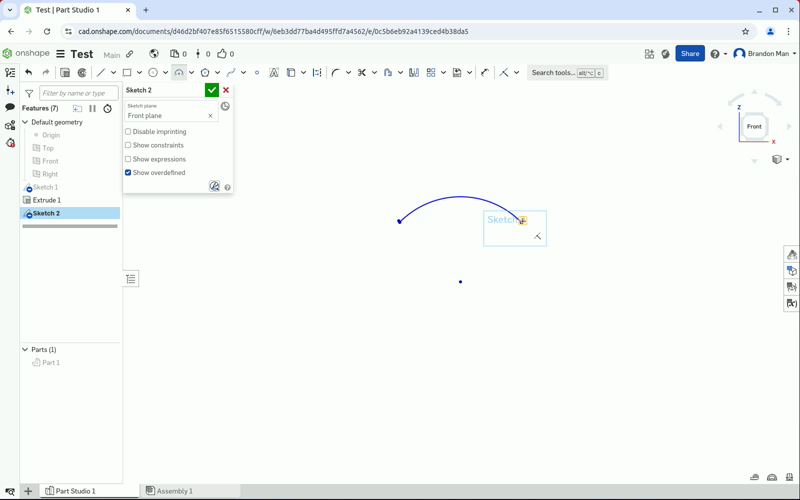
scroll(6)
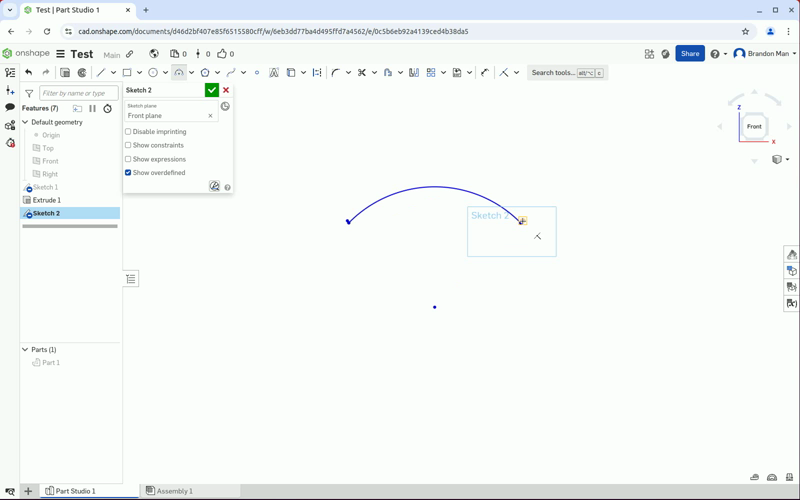
scroll(6)
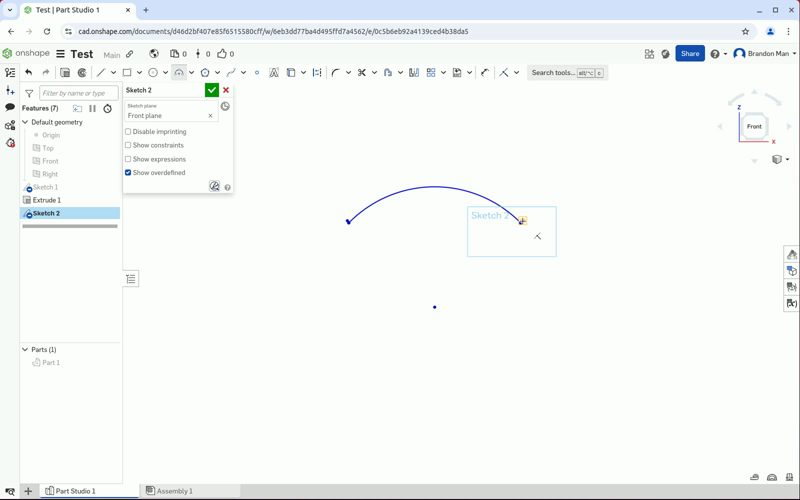
scroll(6)
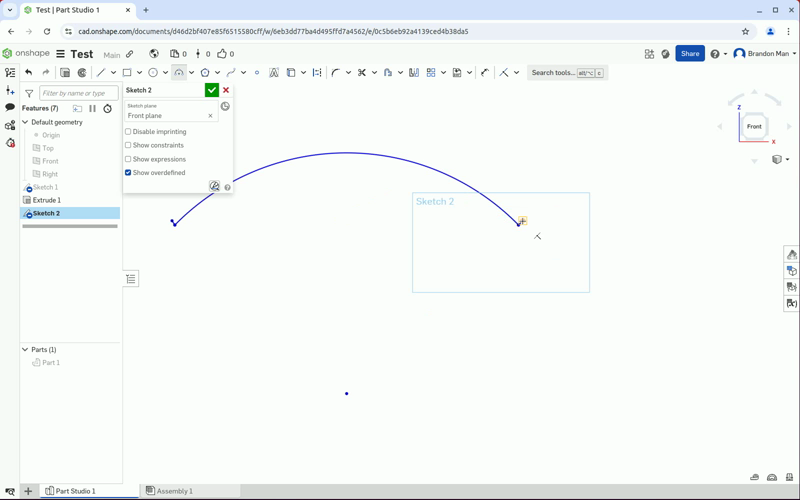
scroll(6)
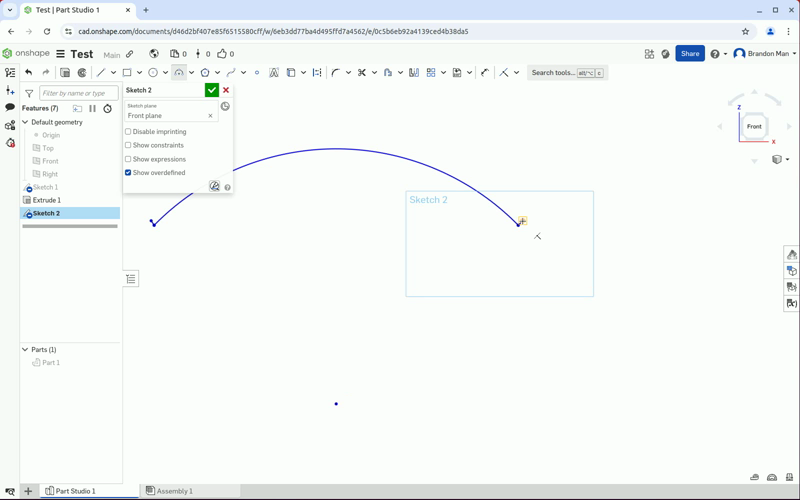
scroll(6)
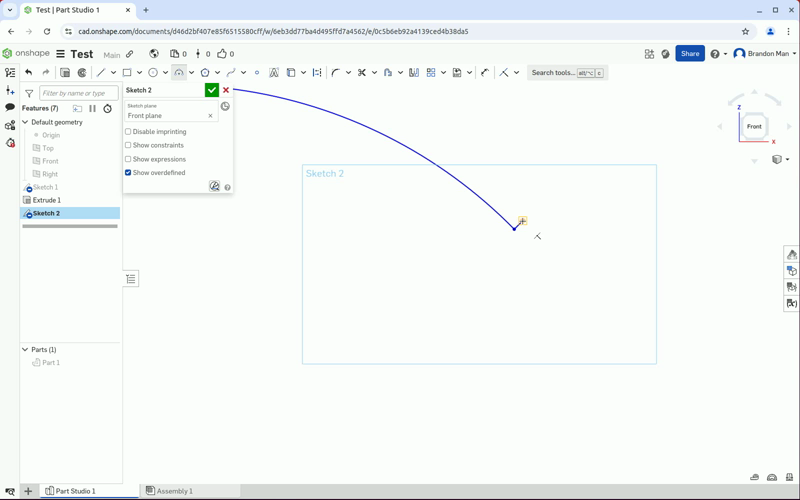
scroll(6)
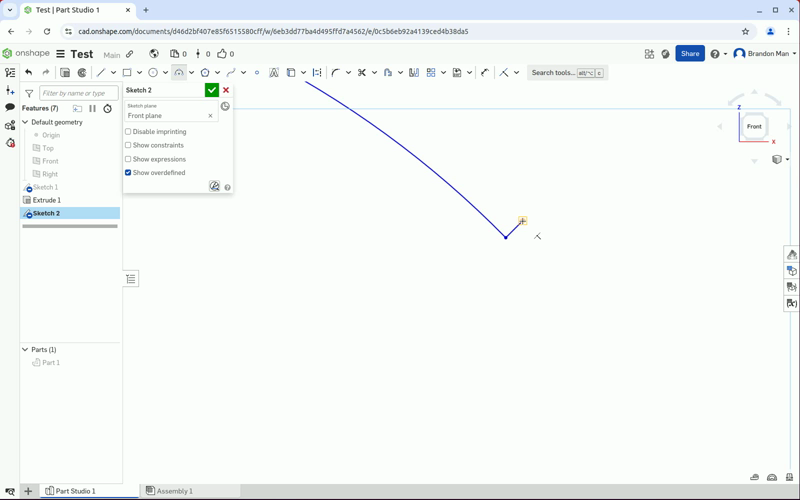
click(522, 220)
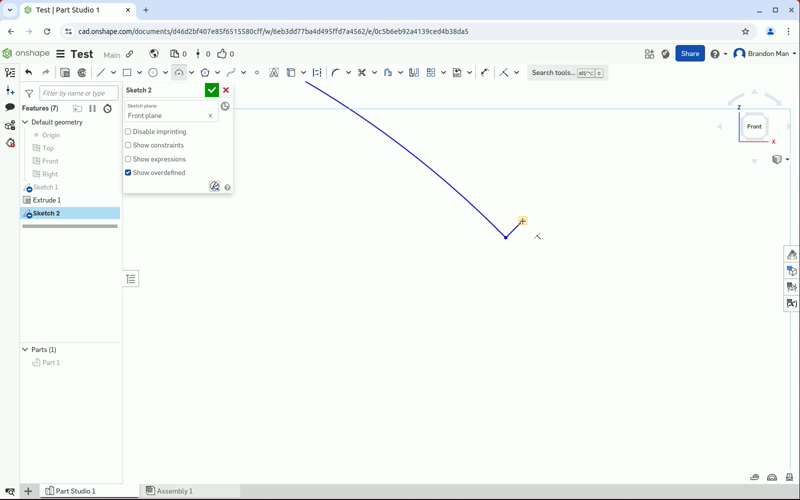
scroll(-6)
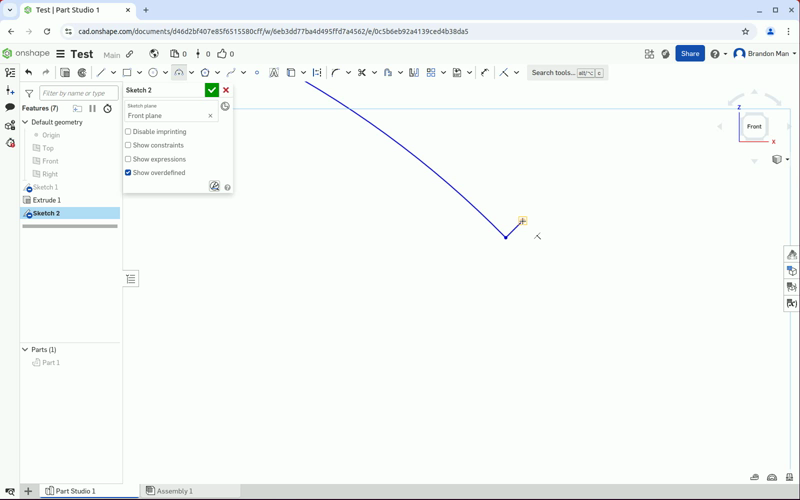
scroll(-6)
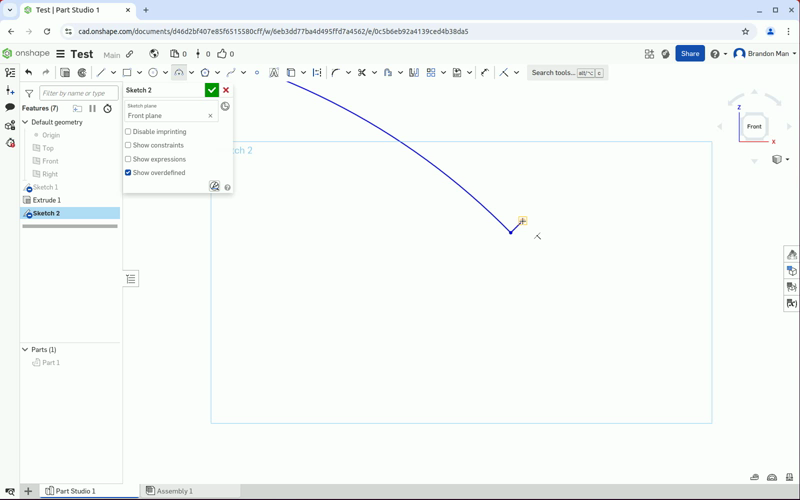
scroll(-6)
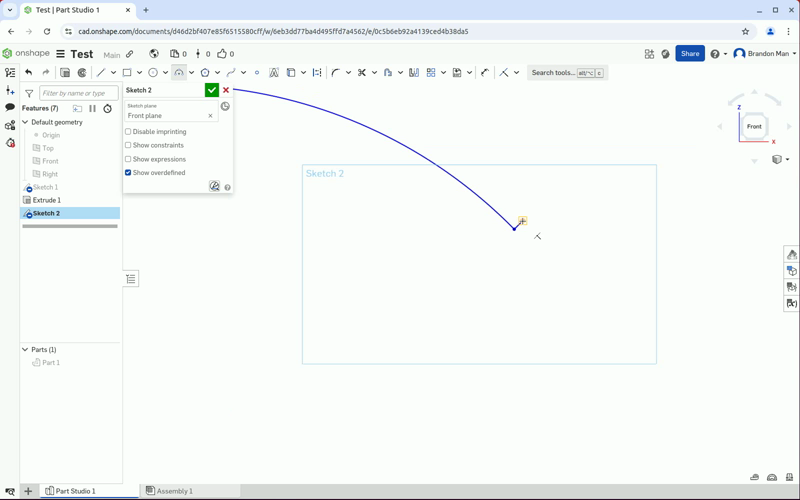
scroll(-6)
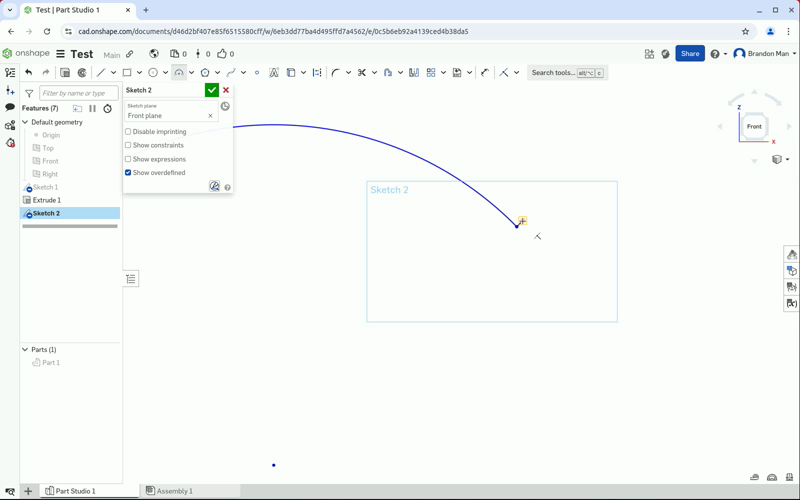
scroll(-6)
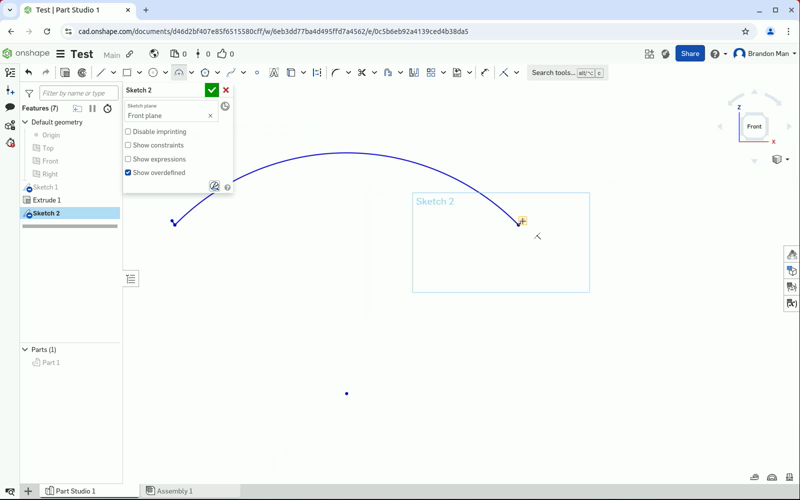
scroll(-6)
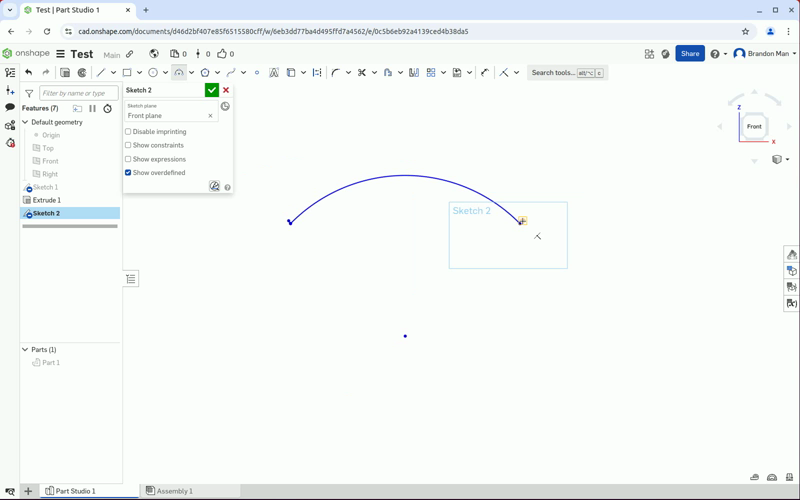
scroll(-6)
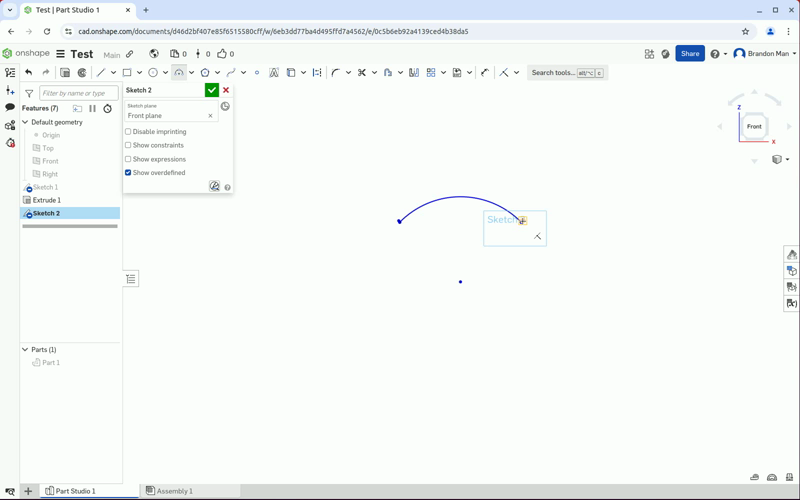
mouse_move(398, 220)
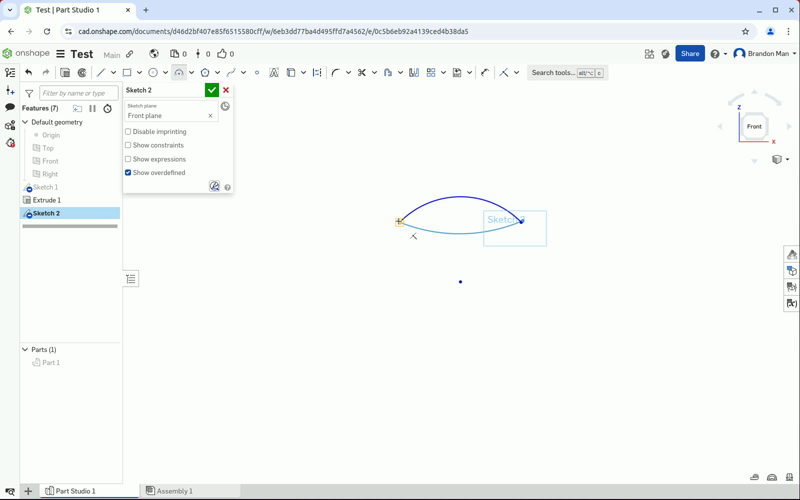
scroll(6)
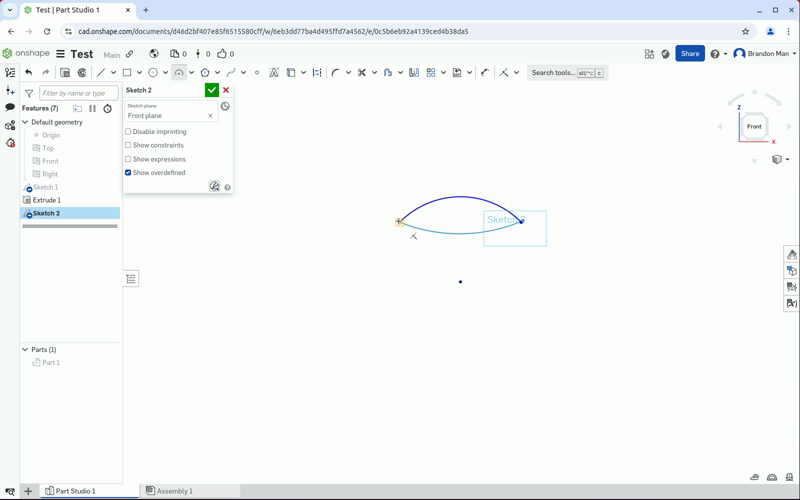
scroll(6)
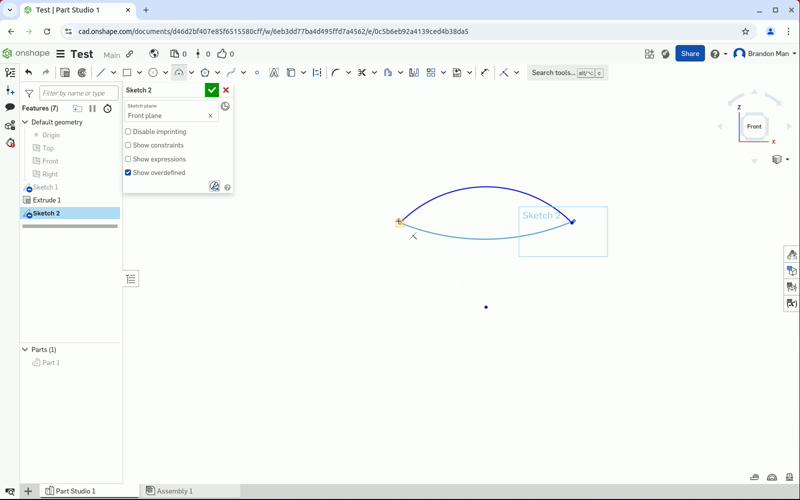
scroll(6)
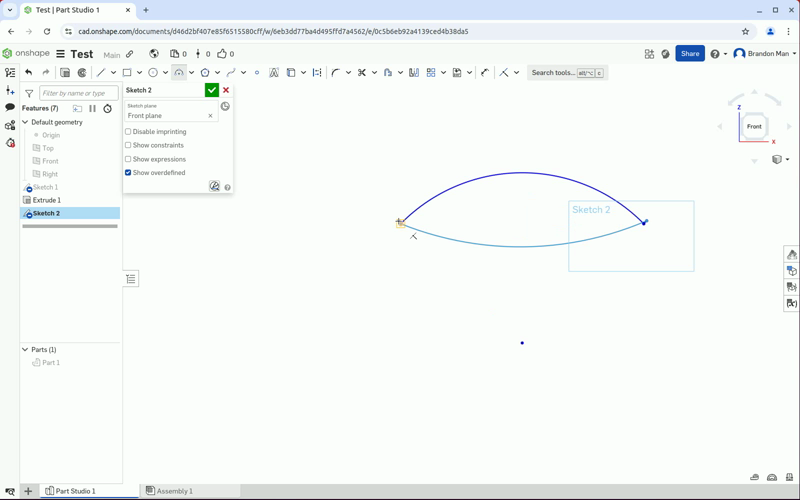
scroll(6)
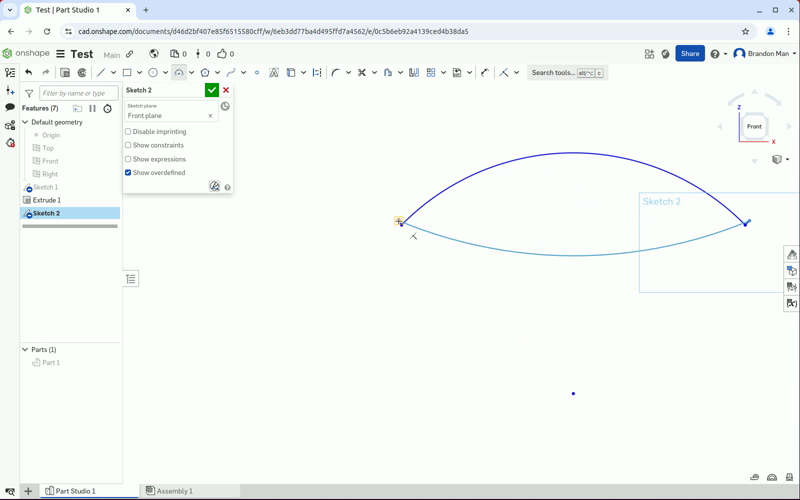
scroll(6)
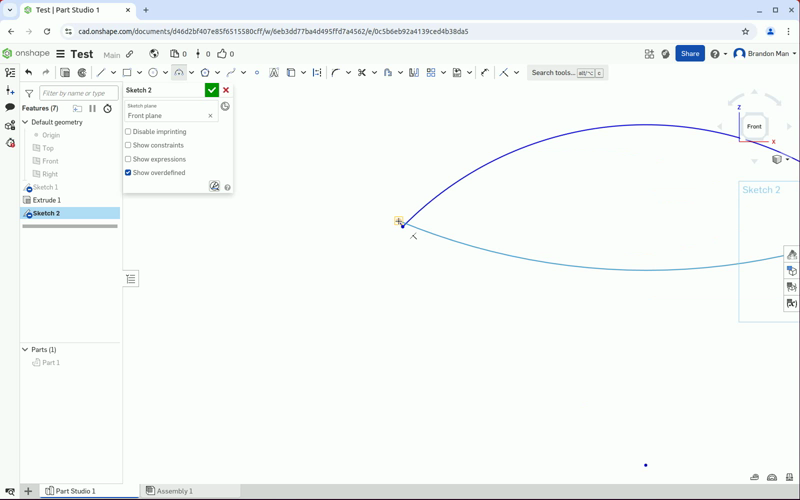
scroll(6)
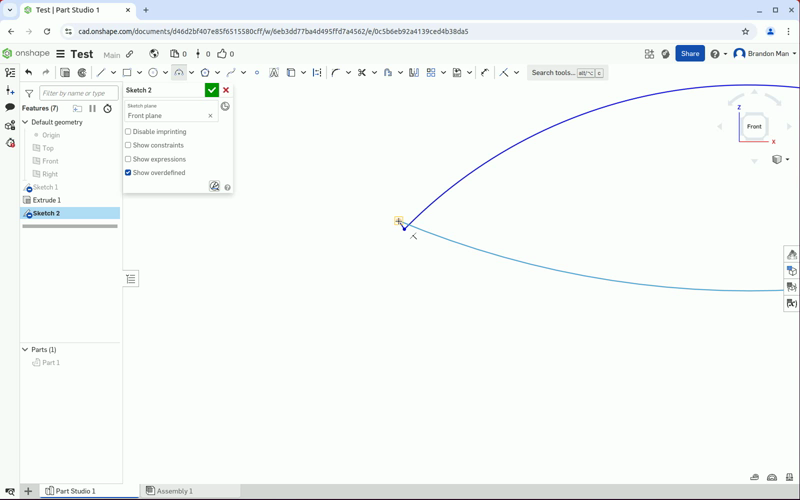
scroll(6)
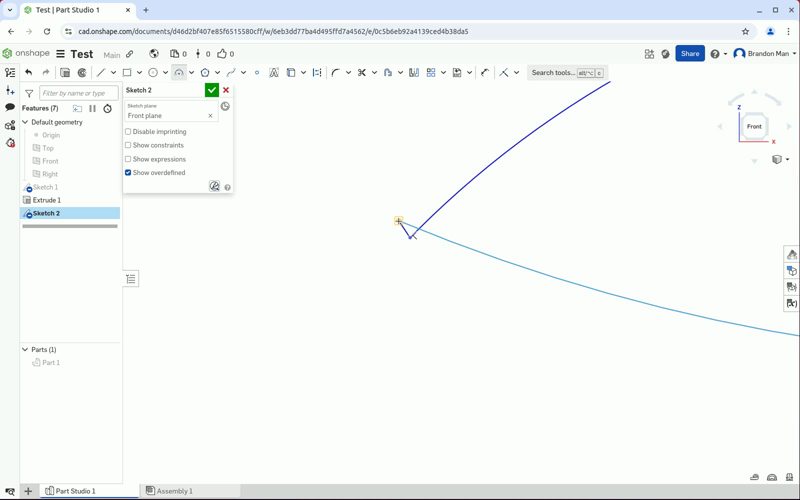
click(398, 220)
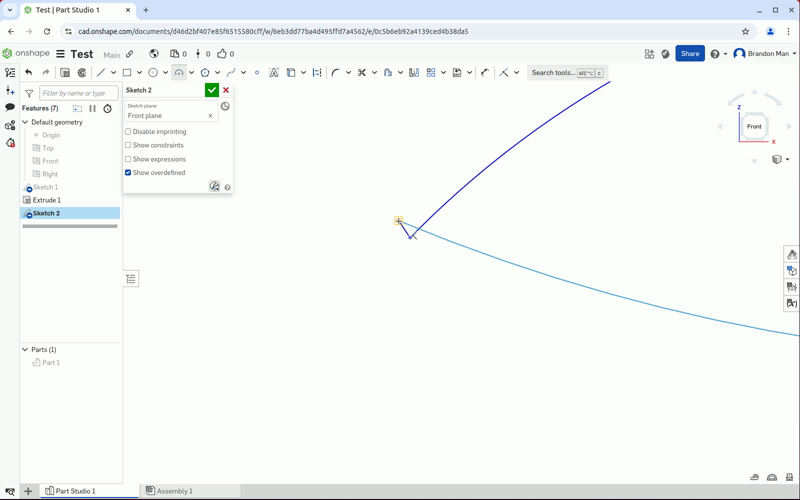
scroll(-6)
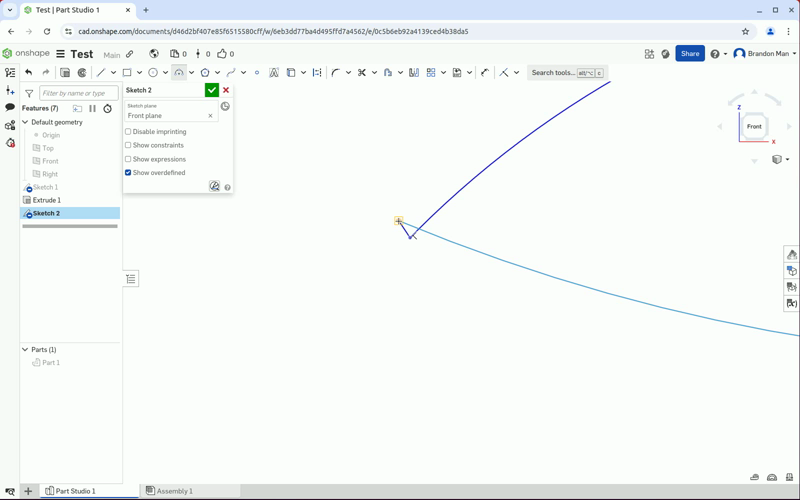
scroll(-6)
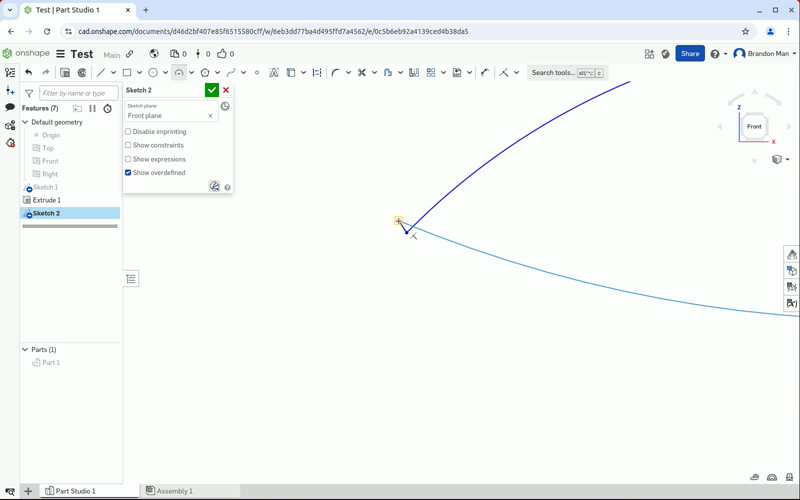
scroll(-6)
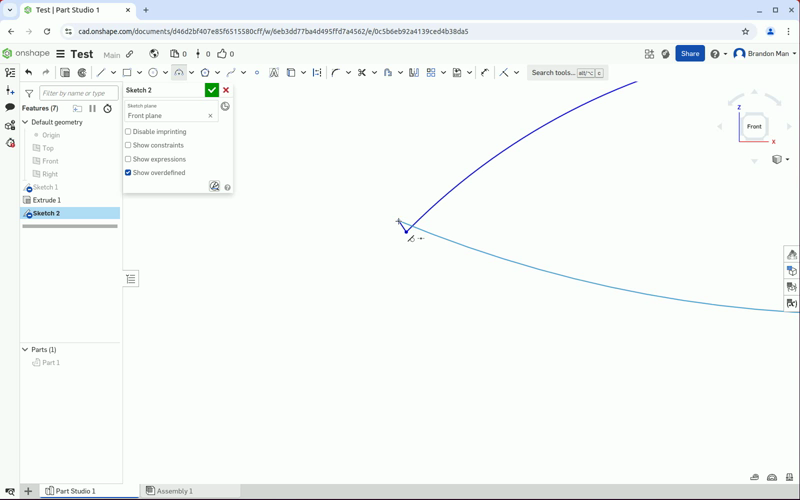
scroll(-6)
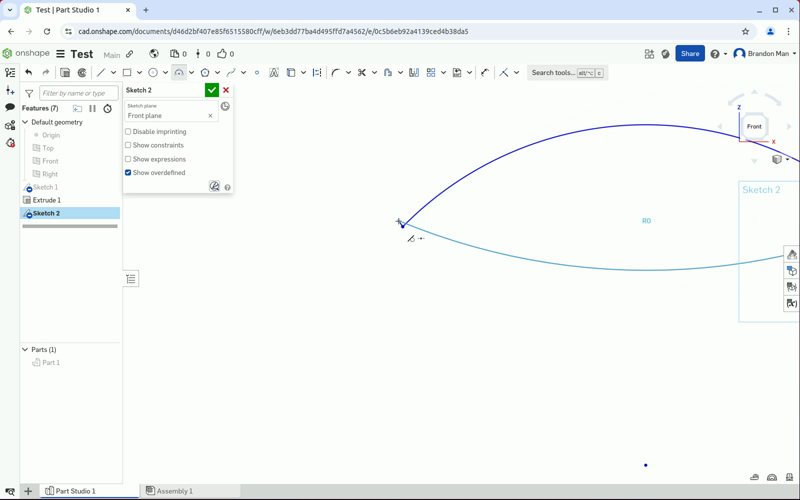
scroll(-6)
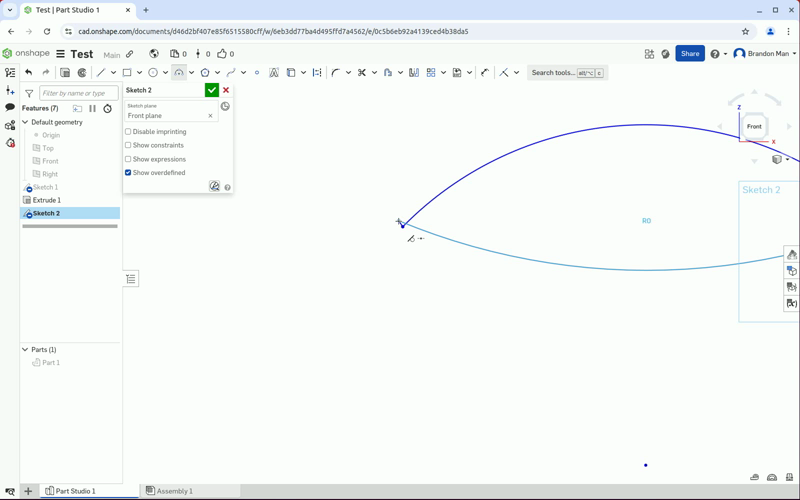
scroll(-6)
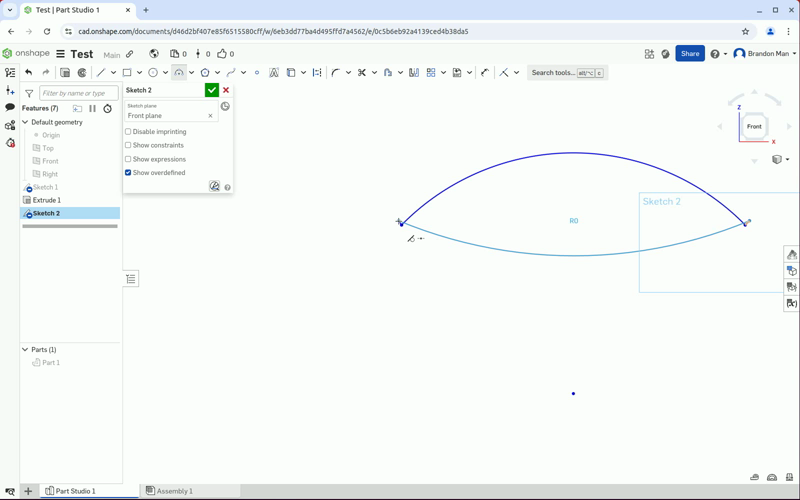
scroll(-6)
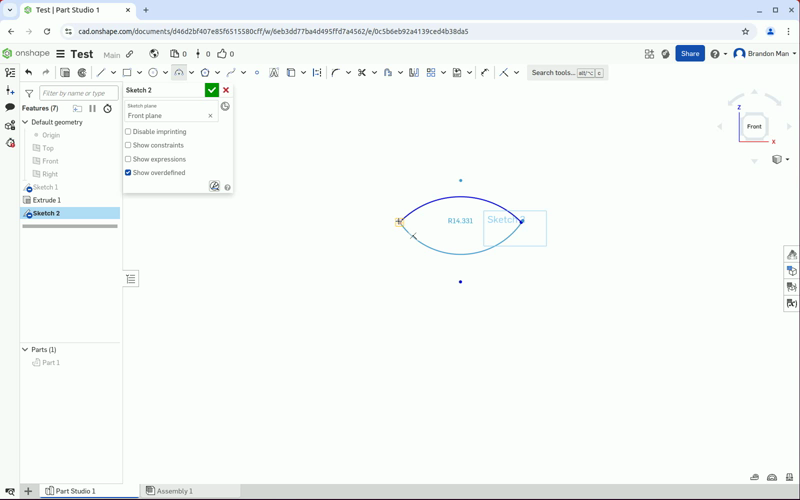
key_down(shift)
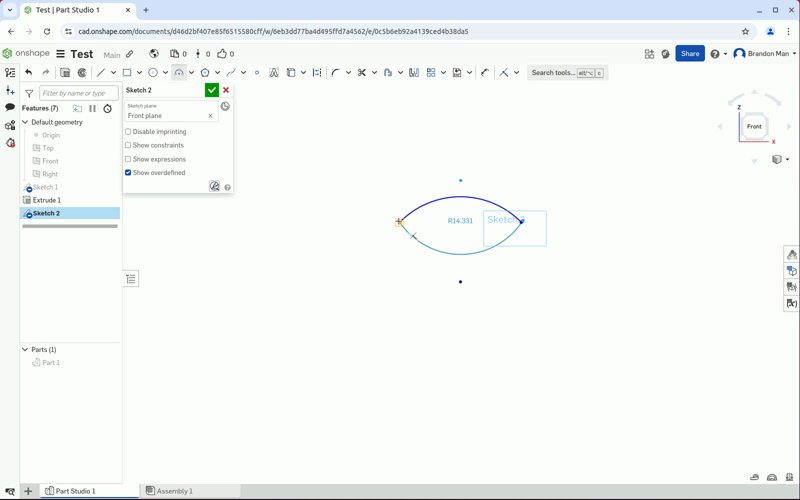
mouse_move(460, 195)
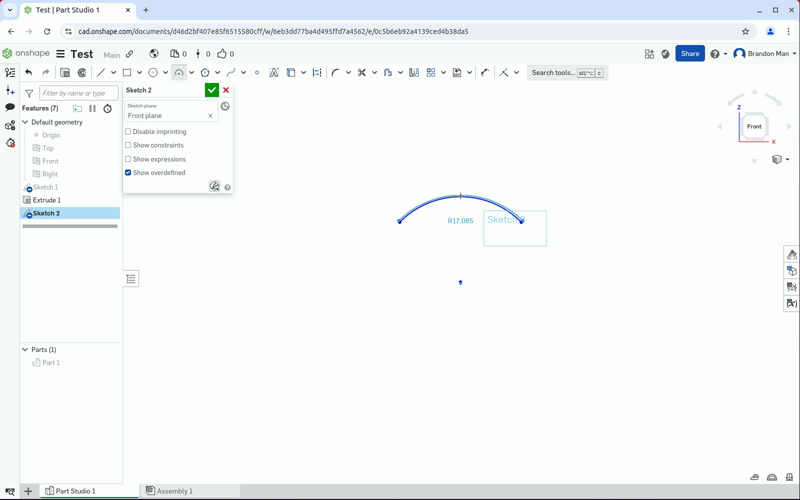
scroll(6)
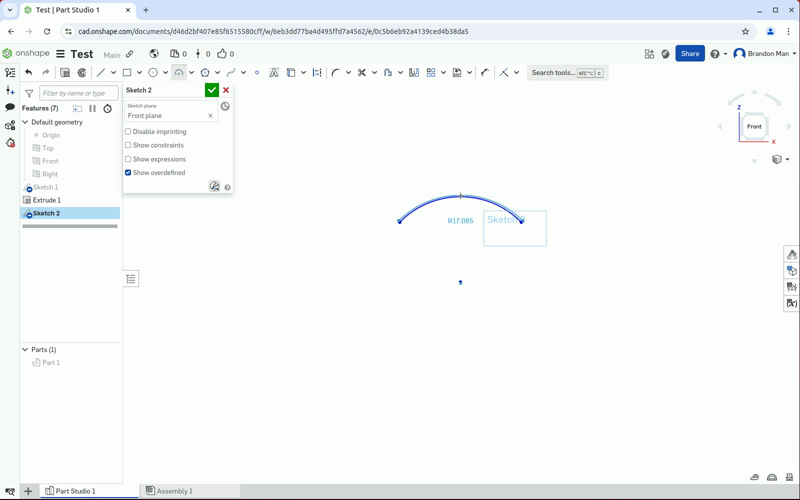
scroll(6)
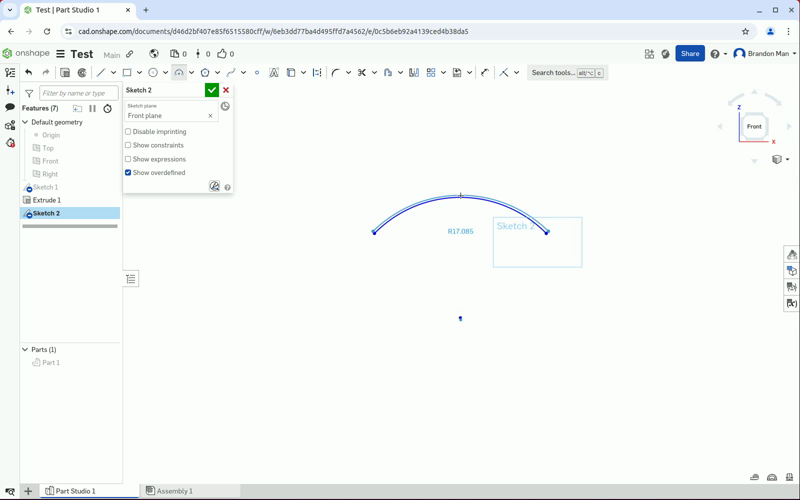
scroll(6)
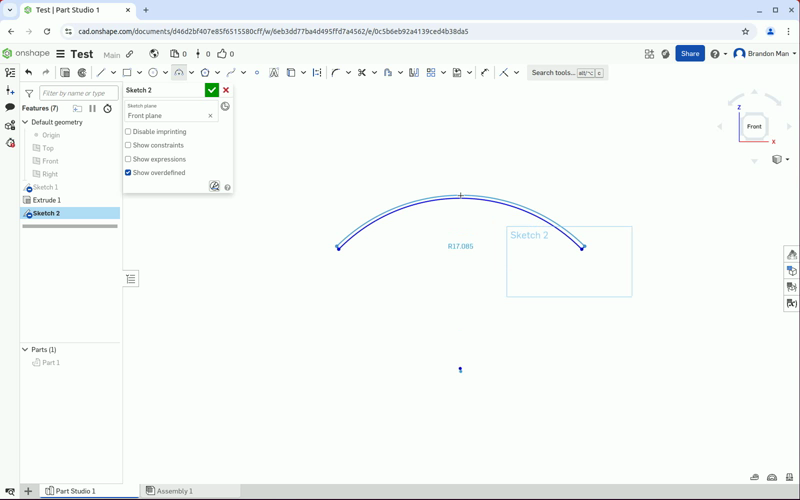
scroll(6)
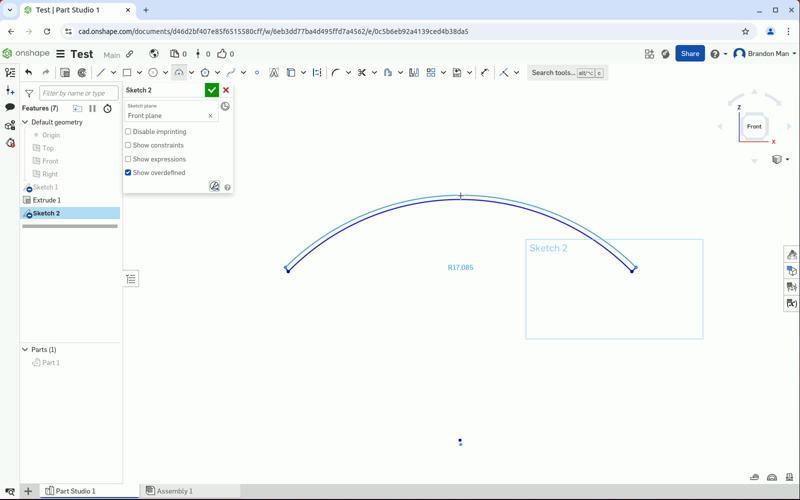
scroll(6)
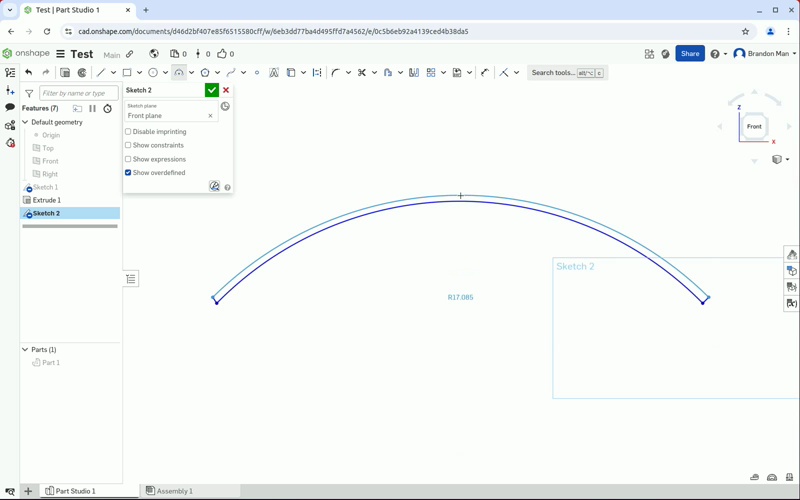
scroll(6)
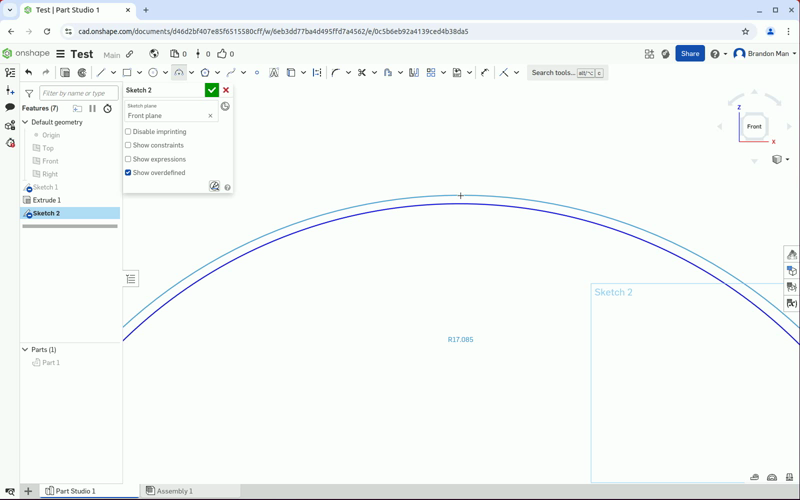
scroll(6)
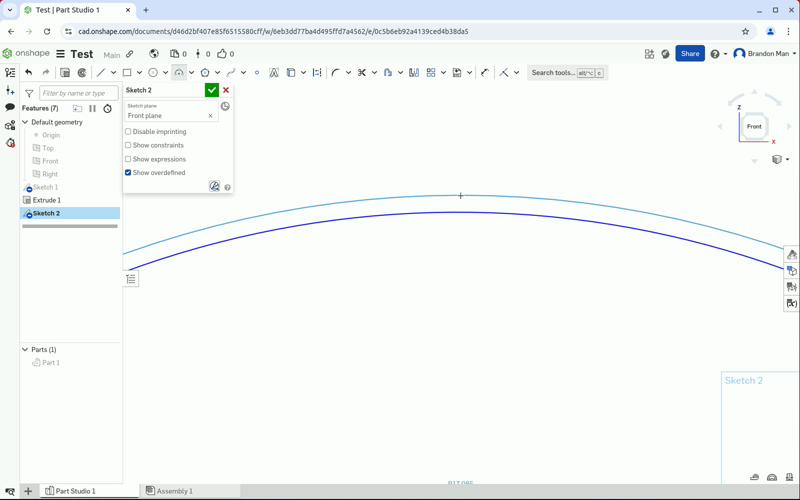
click(460, 195)
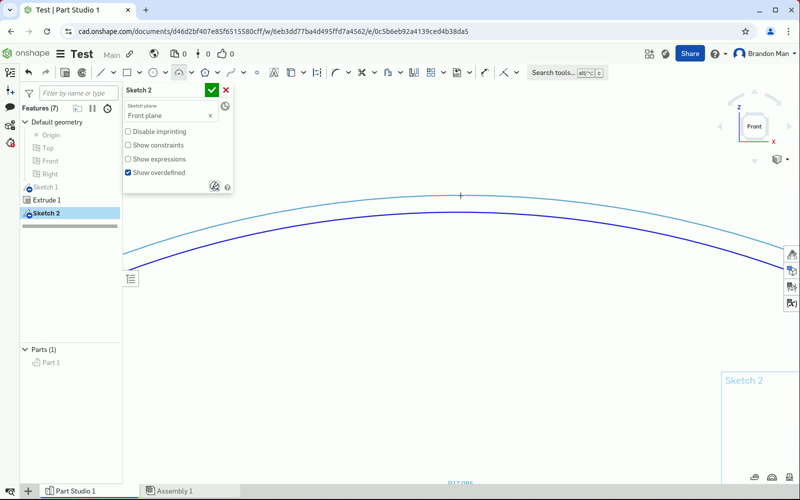
scroll(-6)
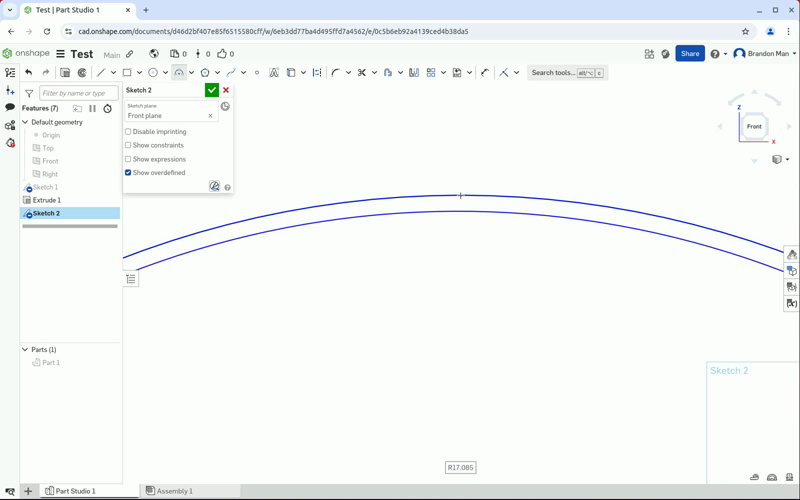
scroll(-6)
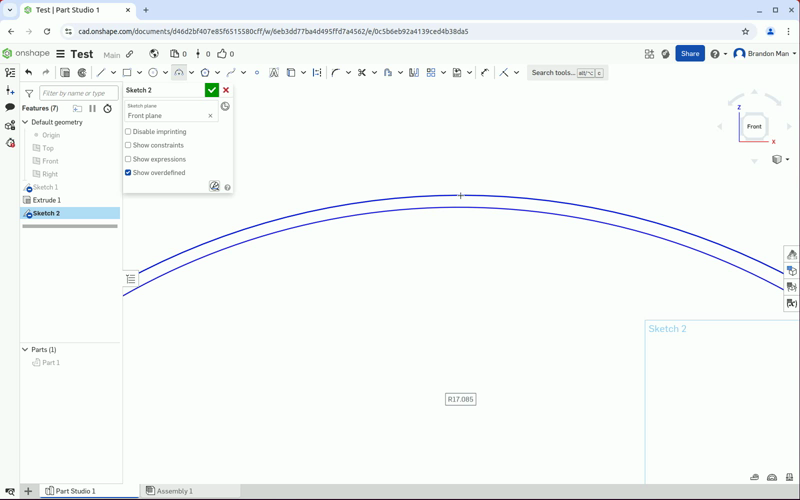
scroll(-6)
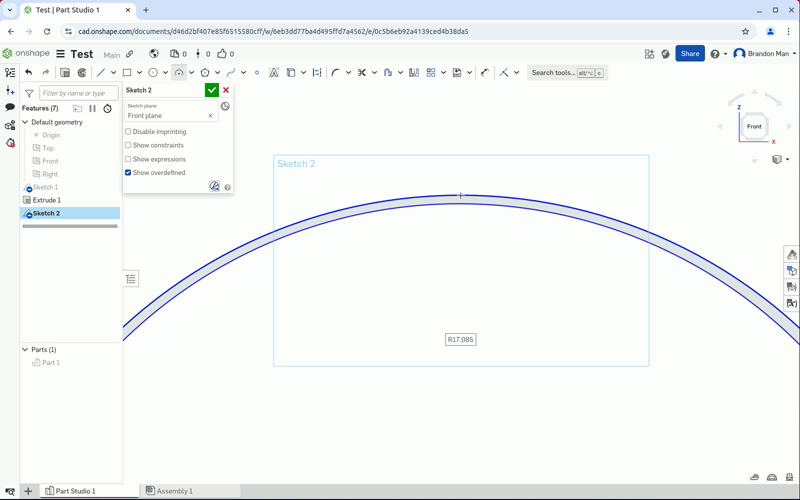
scroll(-6)
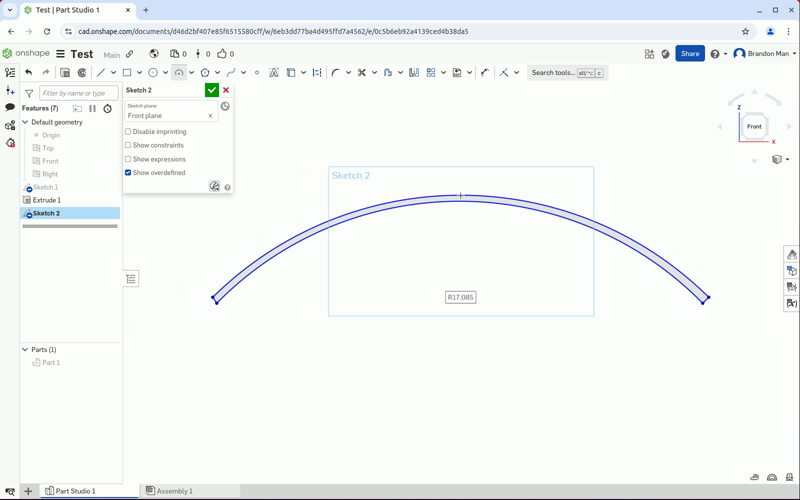
scroll(-6)
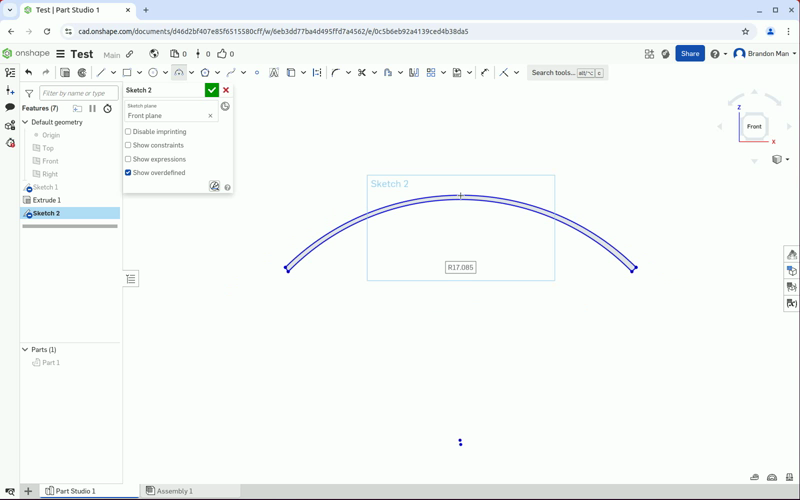
scroll(-6)
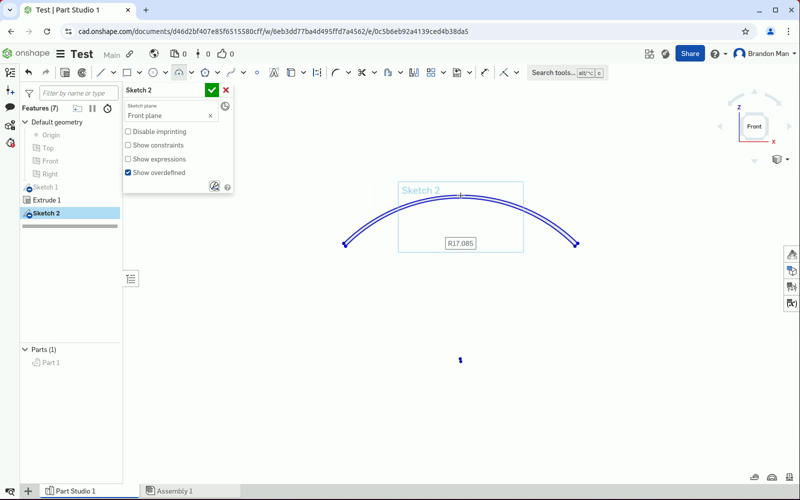
scroll(-6)
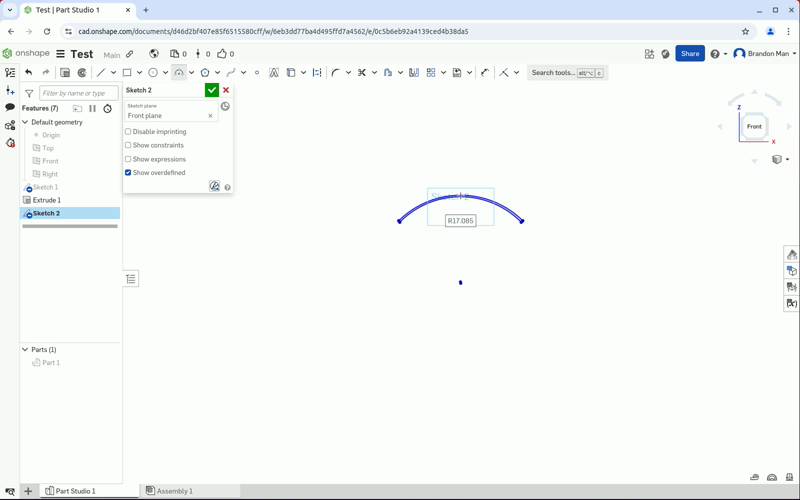
key_up(shift)
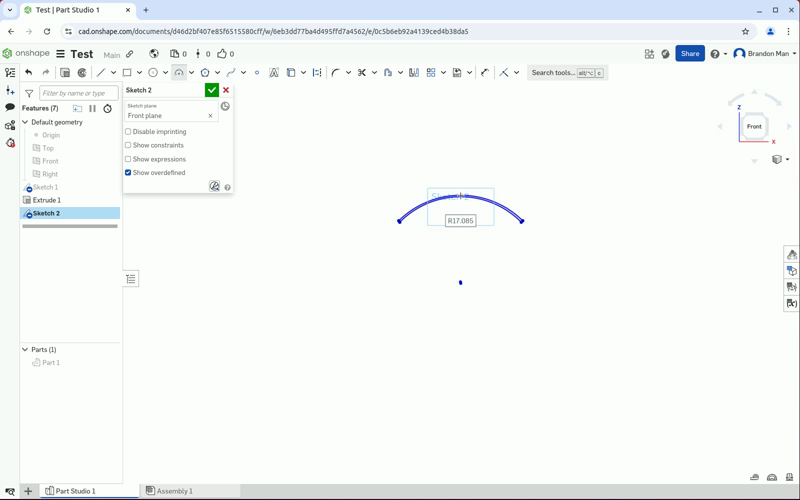
key(esc)
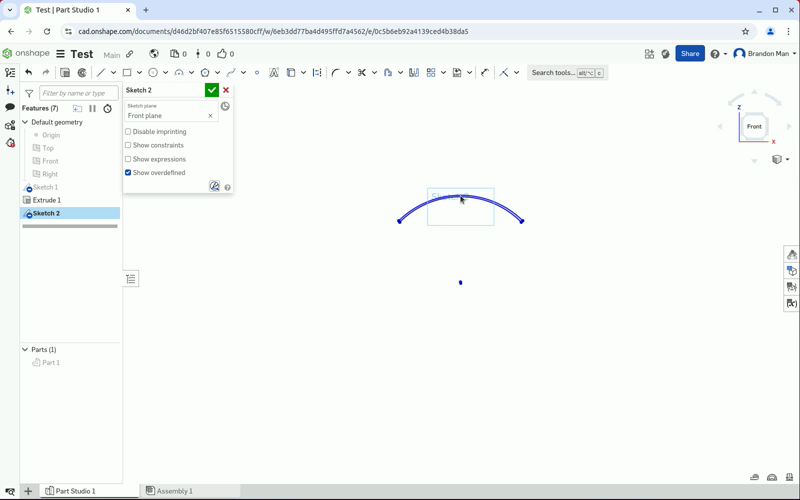
mouse_move(419, 207)
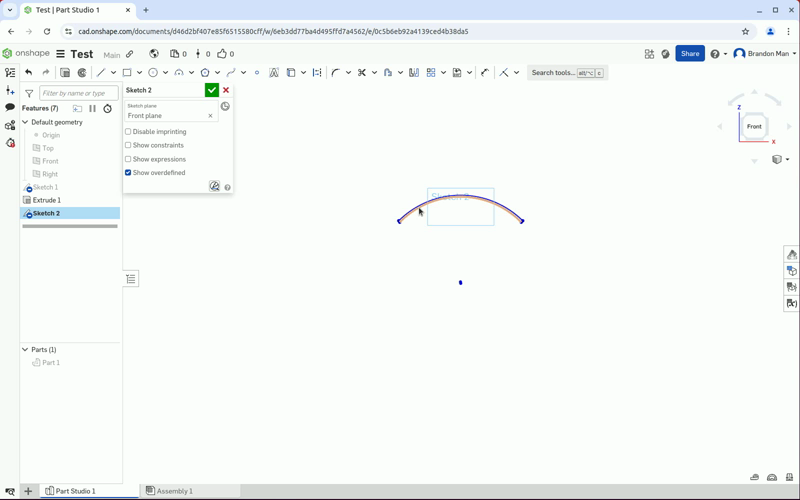
scroll(6)
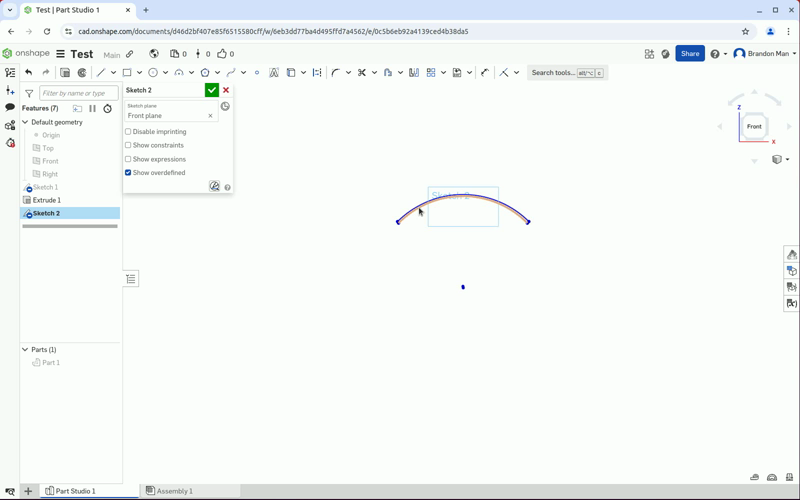
scroll(6)
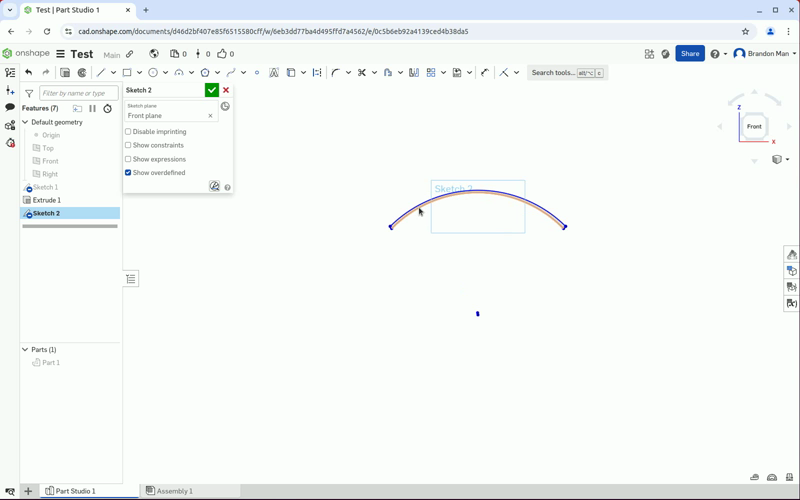
scroll(6)
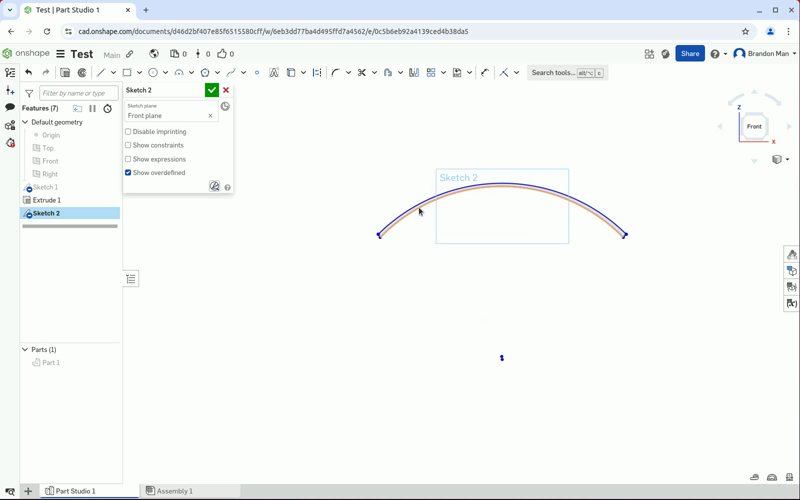
scroll(6)
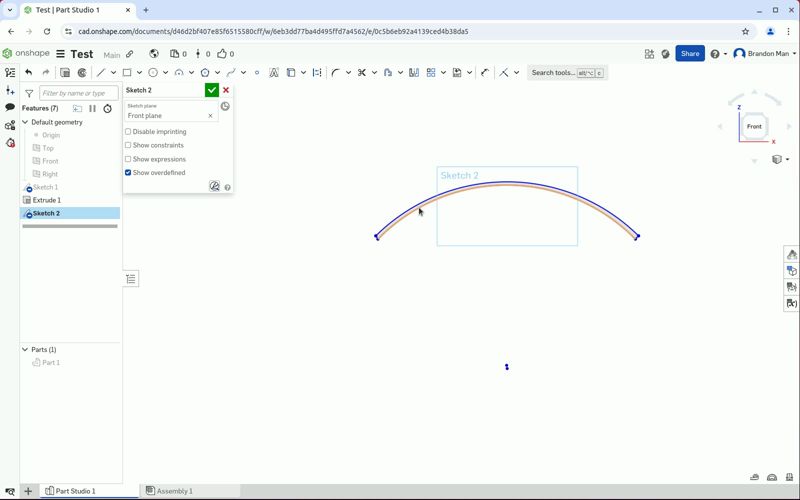
scroll(6)
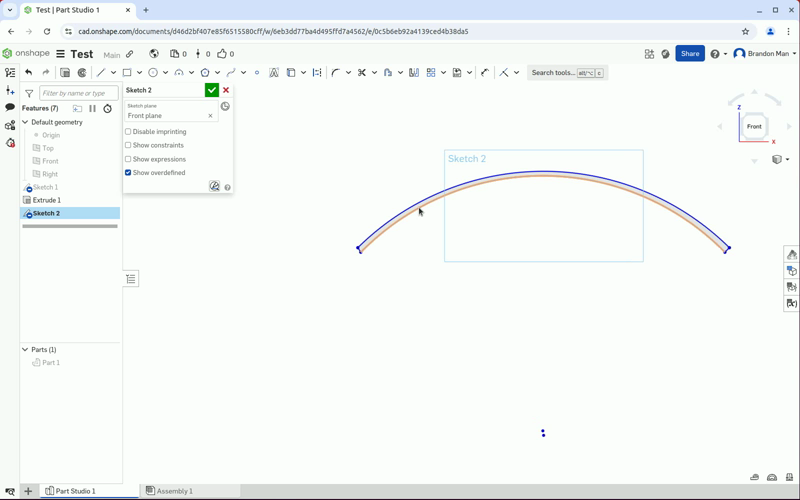
scroll(6)
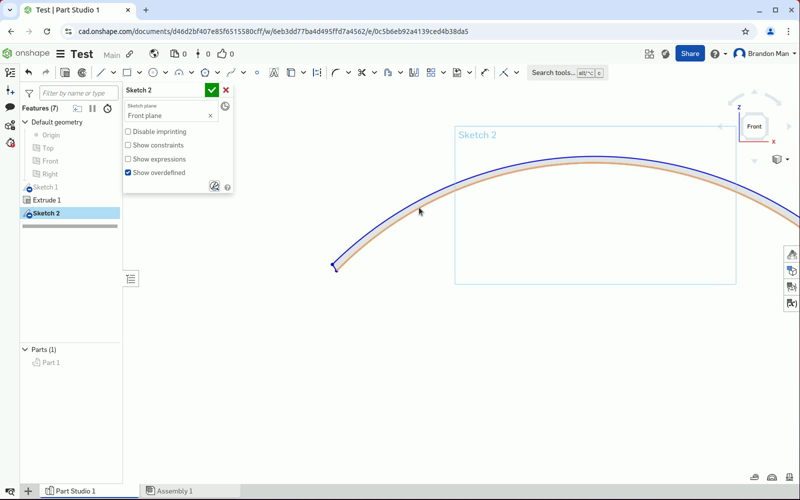
scroll(6)
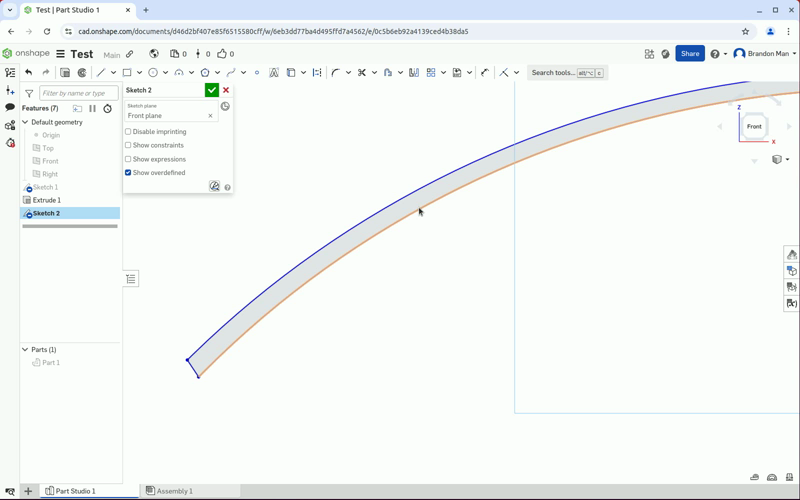
click(419, 207)
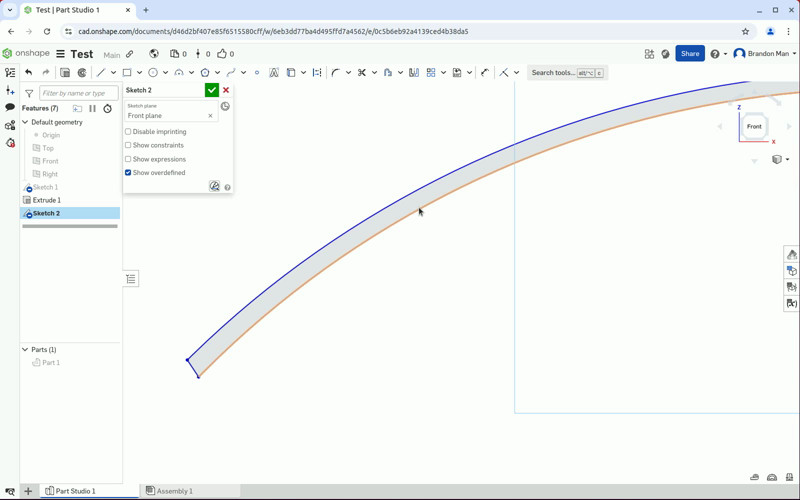
scroll(-6)
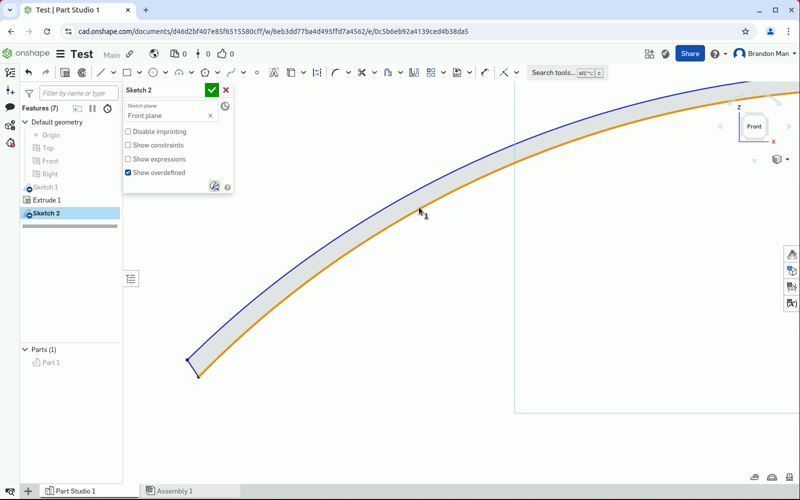
scroll(-6)
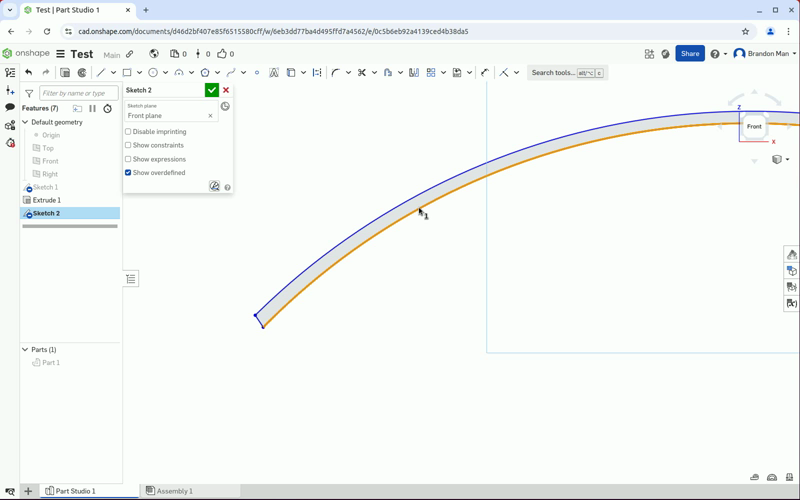
scroll(-6)
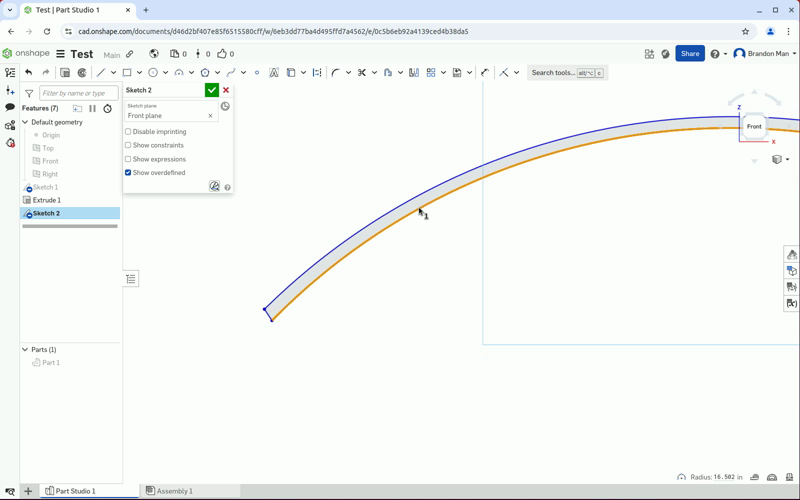
scroll(-6)
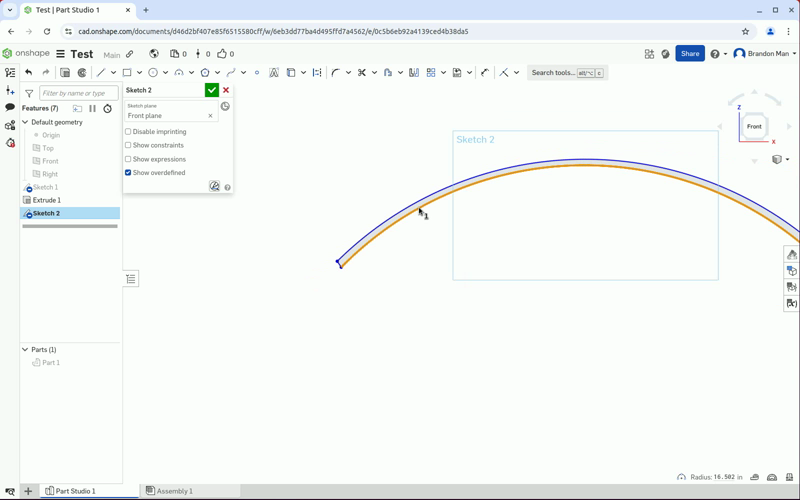
scroll(-6)
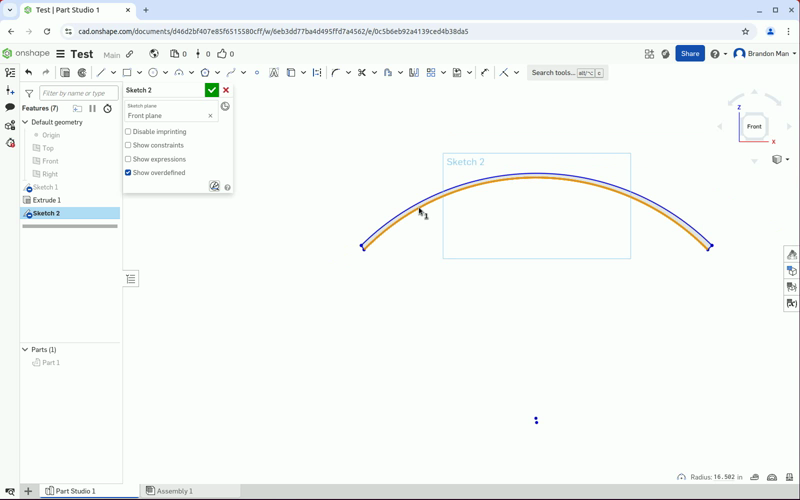
scroll(-6)
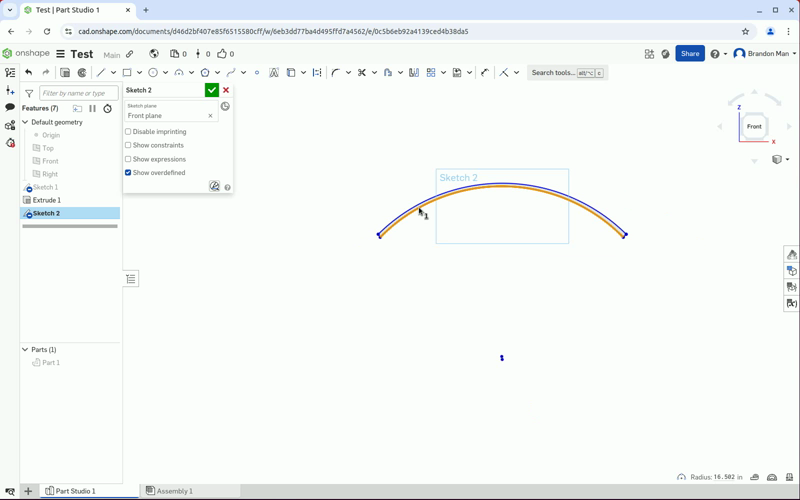
scroll(-6)
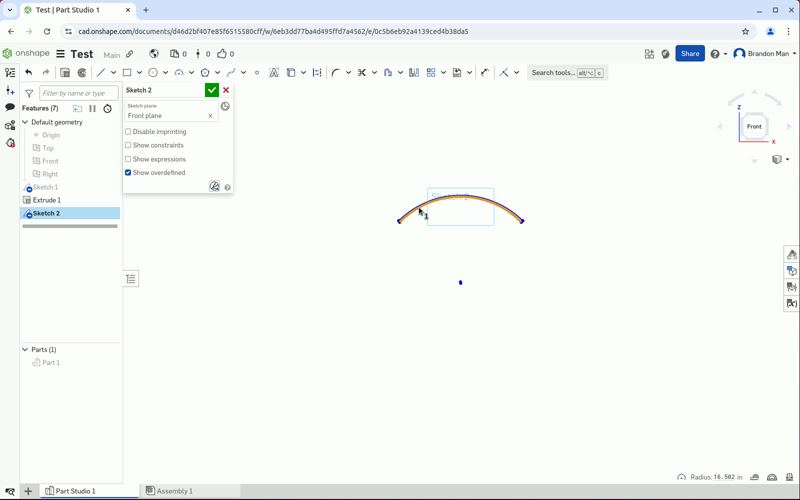
mouse_move(73, 352)
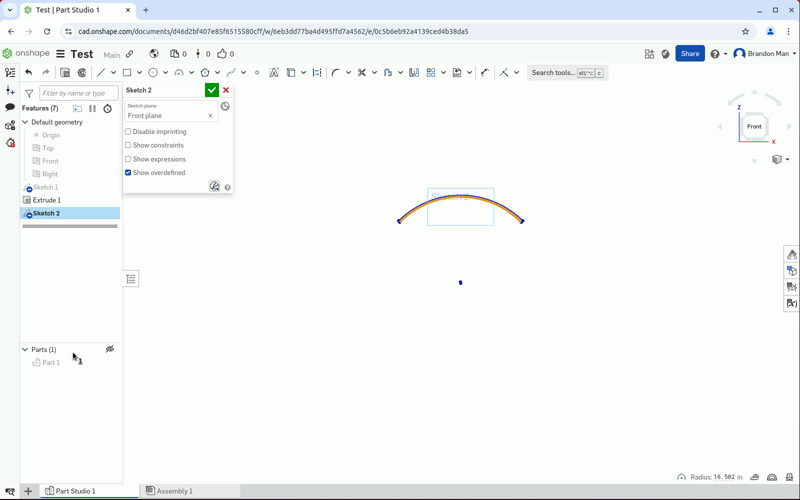
key(shift+y)
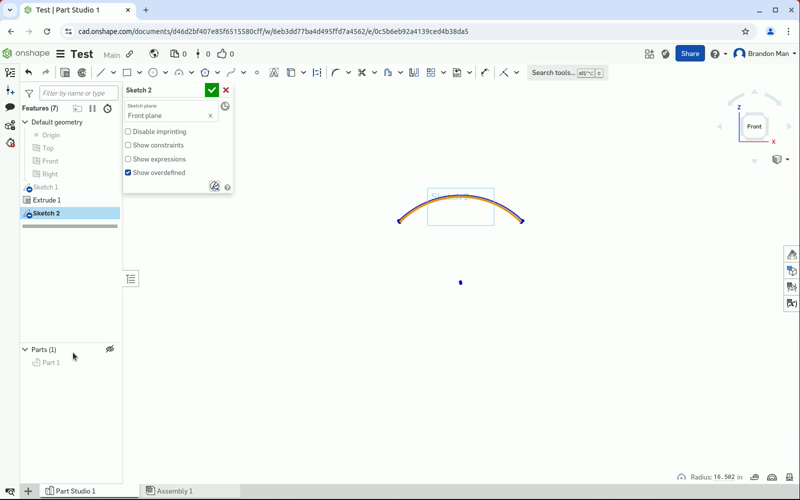
key(shift+e)
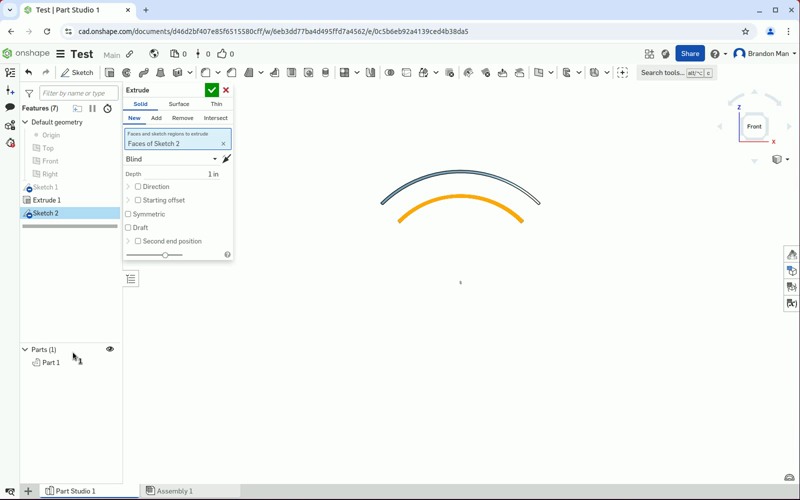
mouse_move(143, 106)
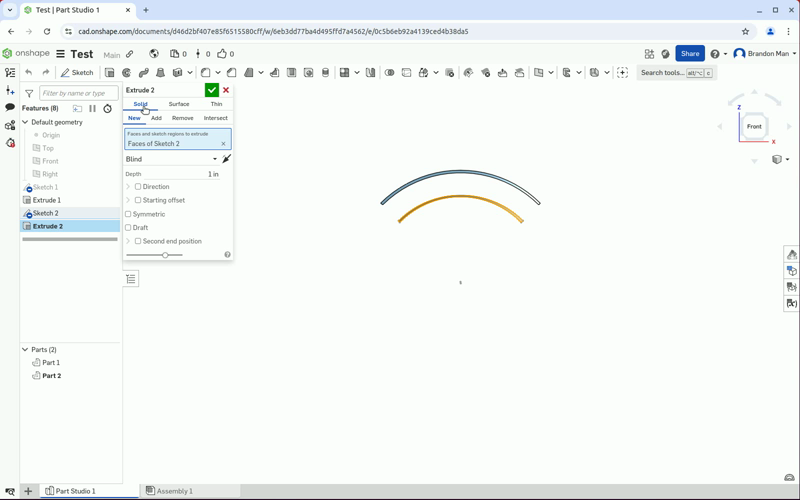
click(143, 106)
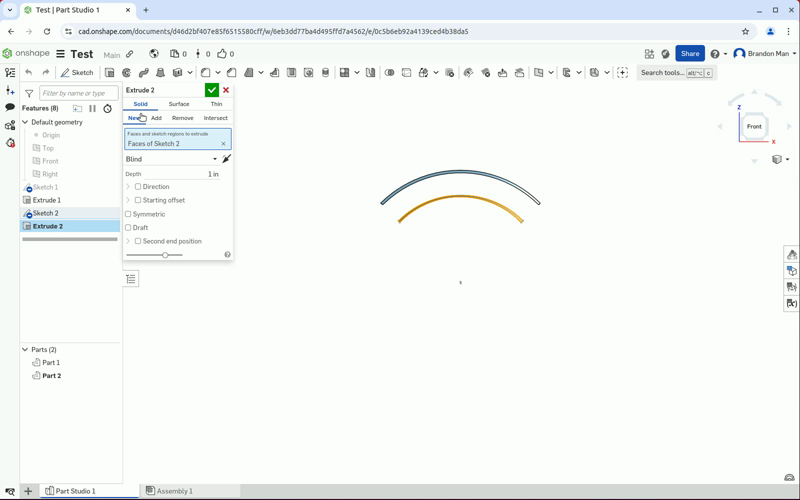
mouse_move(137, 120)
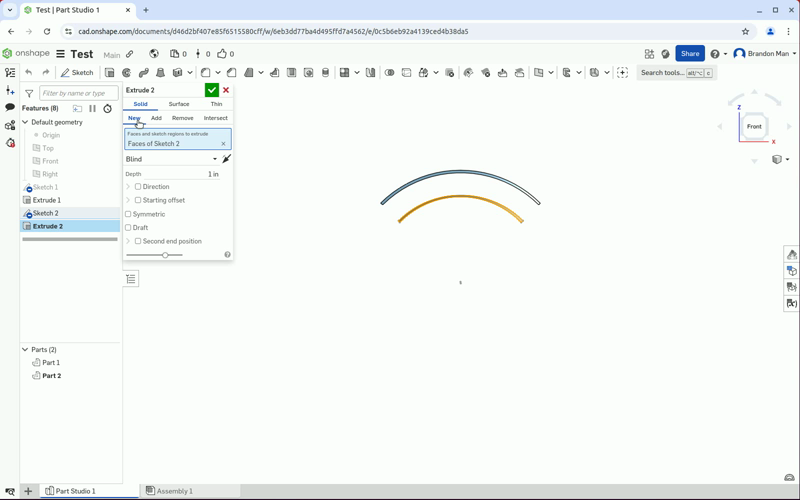
click(137, 120)
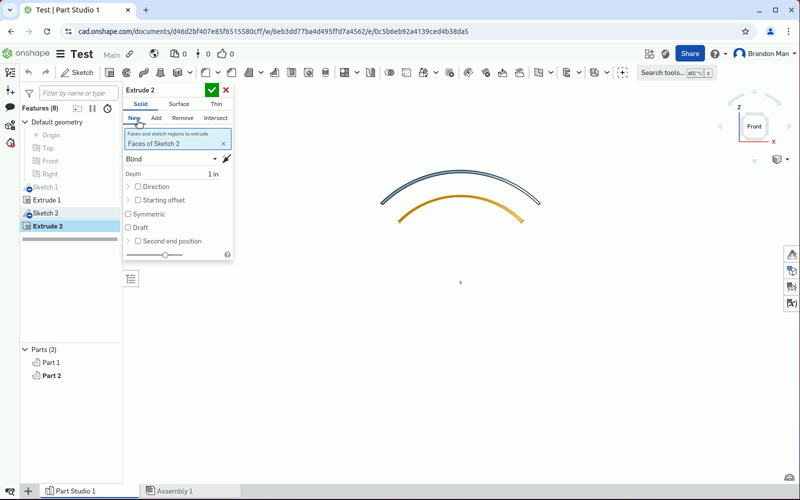
key(tab, 4)
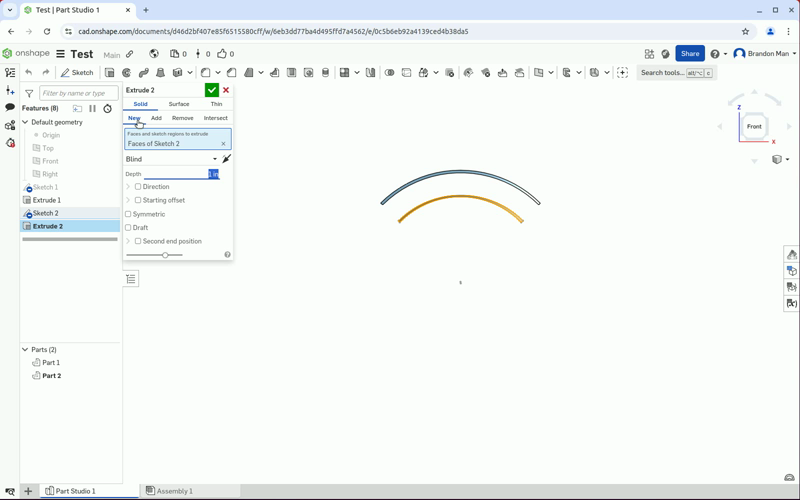
text(0.722)
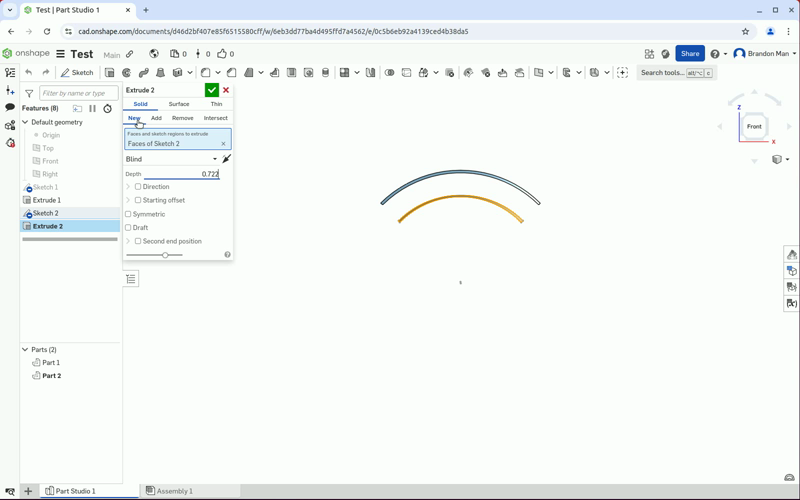
key(tab, 3)
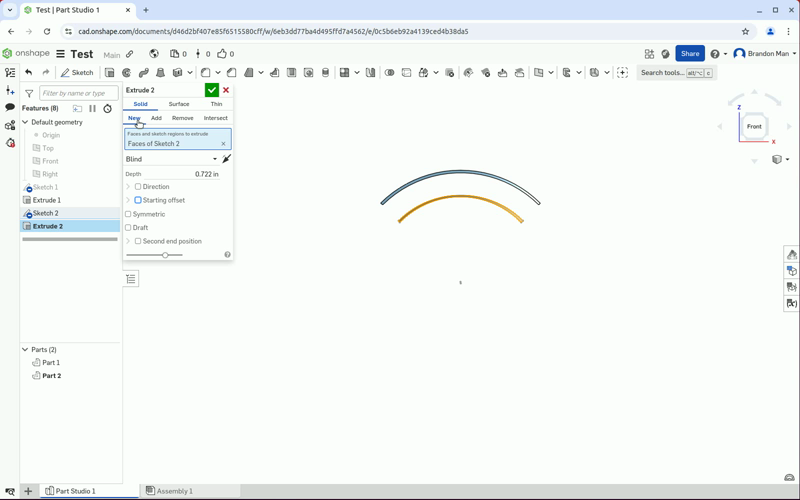
key(tab, 2)
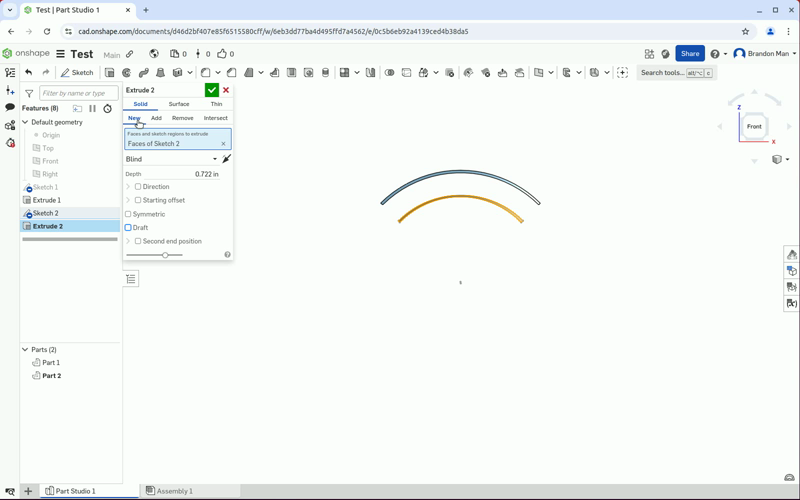
key(space)
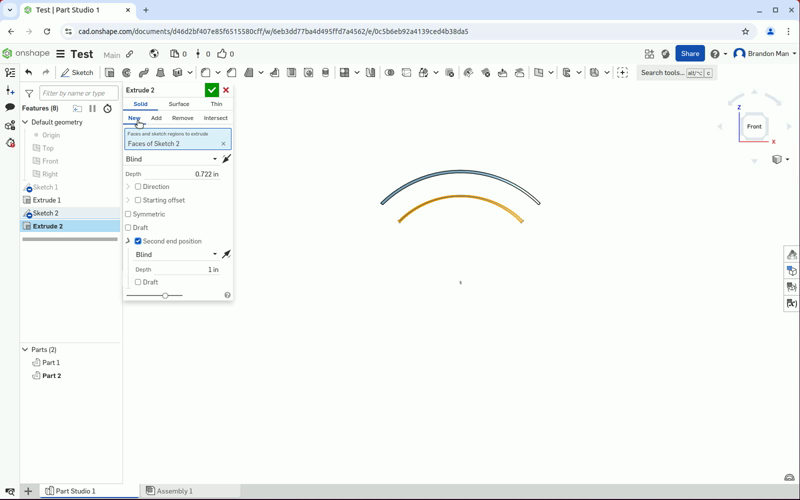
key(tab, 3)
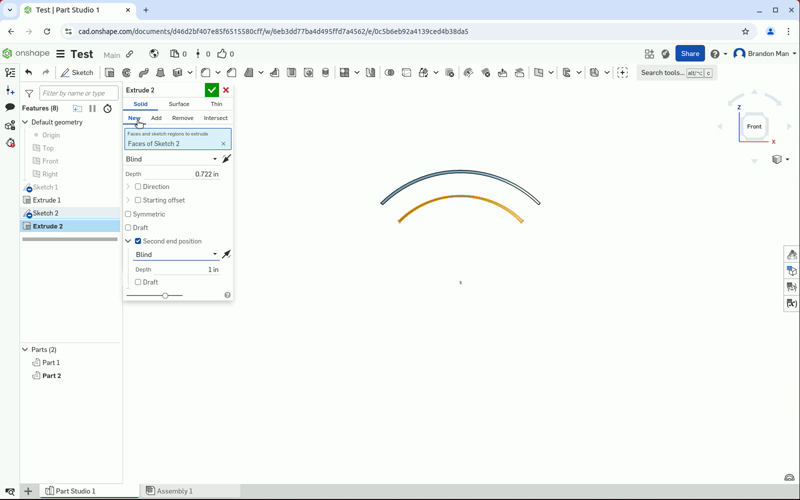
text(0.722)
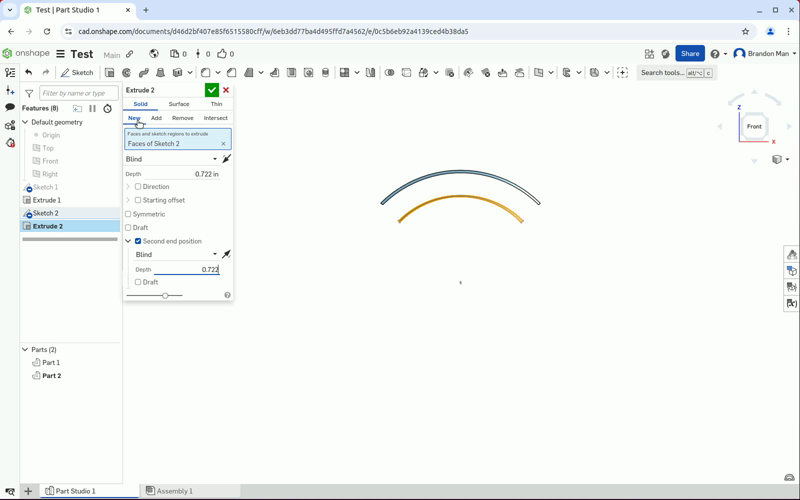
key(enter)
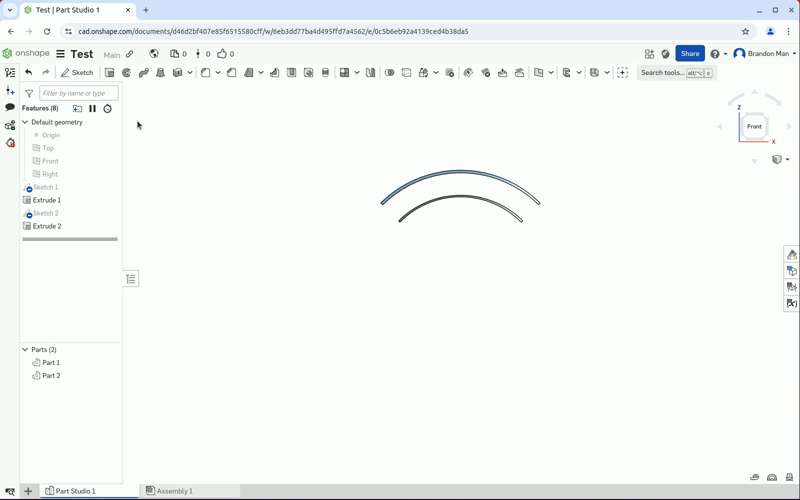
key(shift+h)
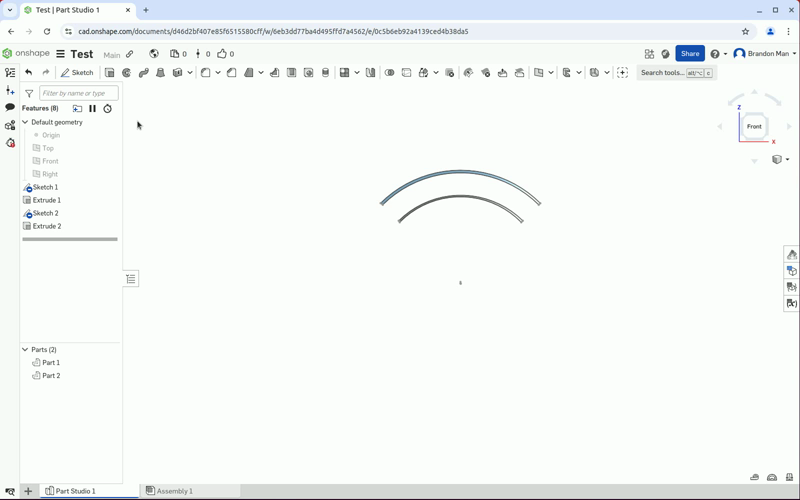
key(shift+h)
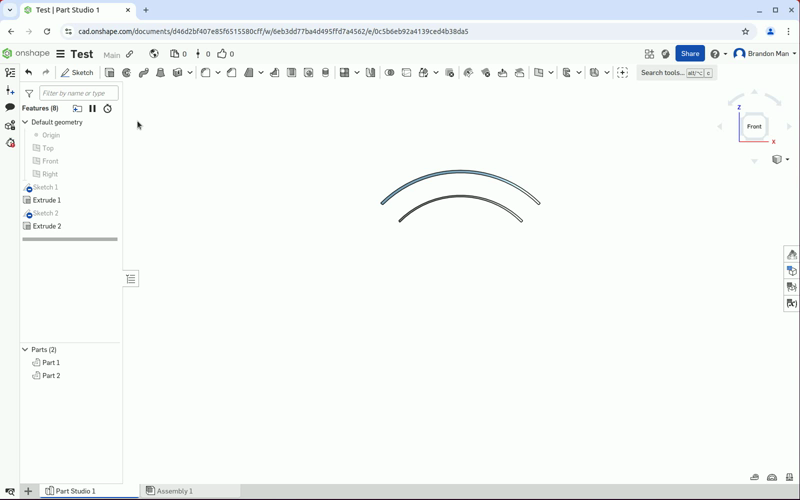
mouse_move(73, 189)
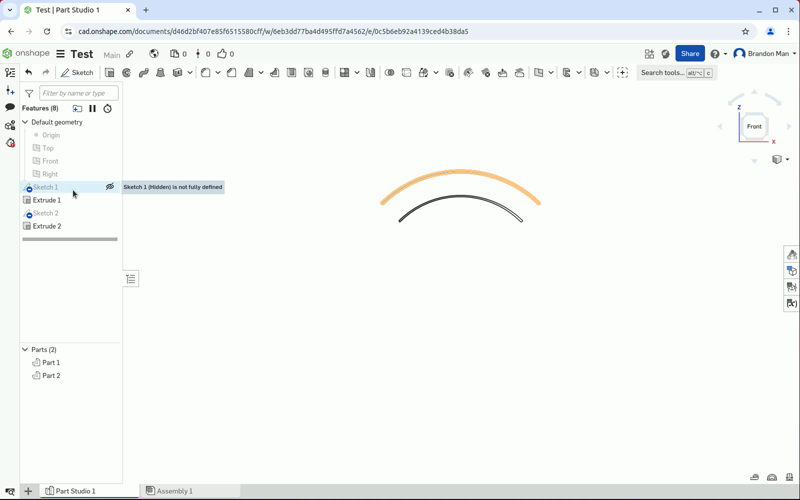
click(73, 189)
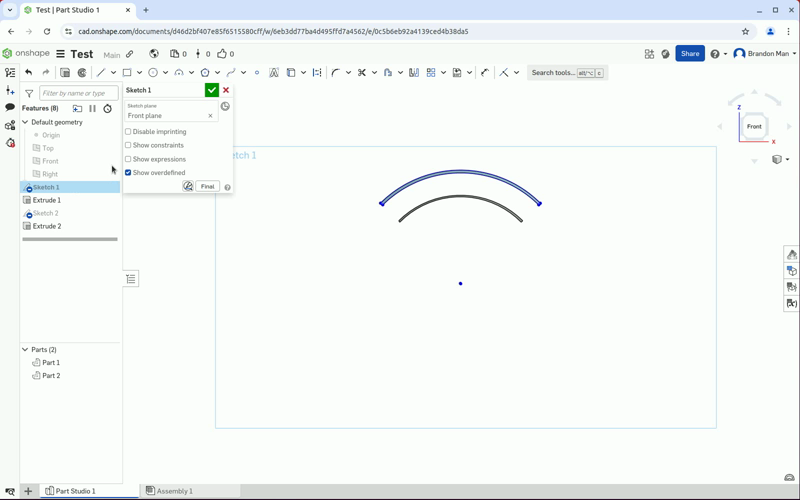
mouse_move(229, 92)
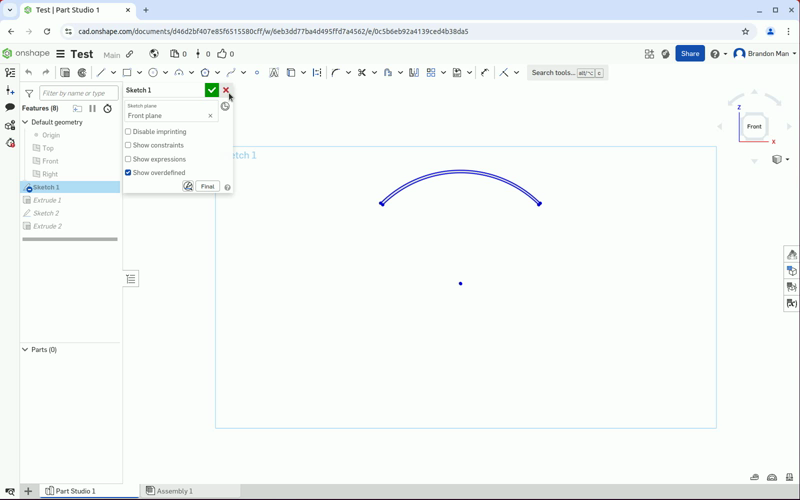
click(229, 92)
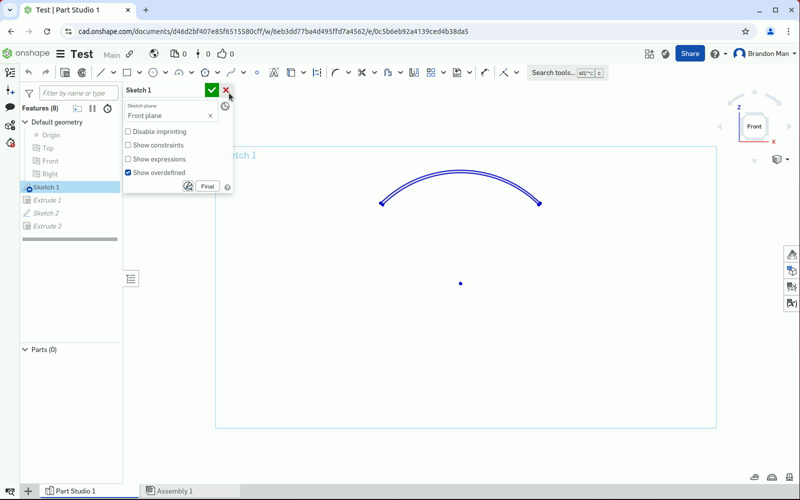
key(shift+s)
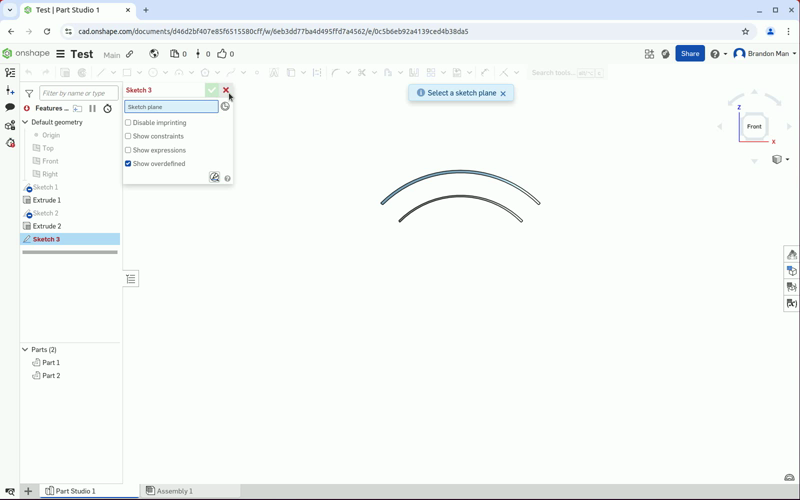
mouse_move(73, 163)
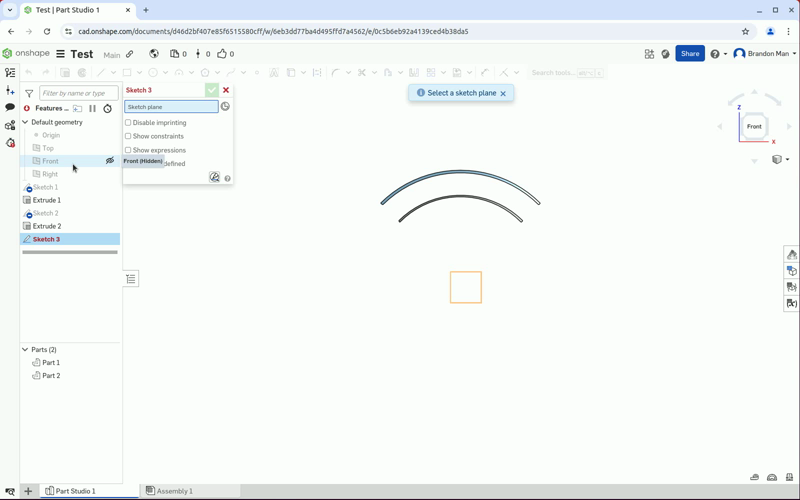
click(73, 163)
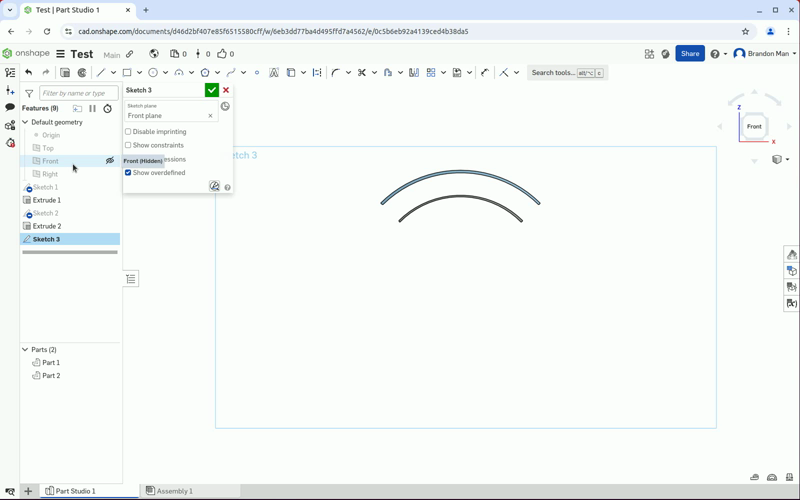
mouse_move(73, 352)
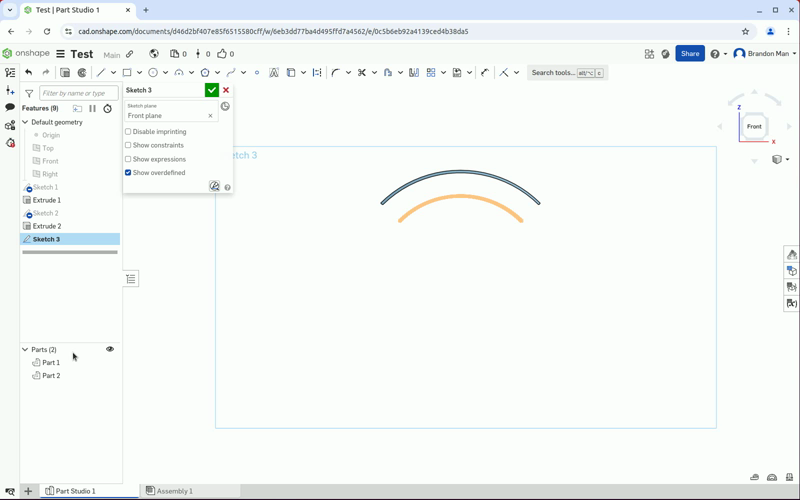
key(y)
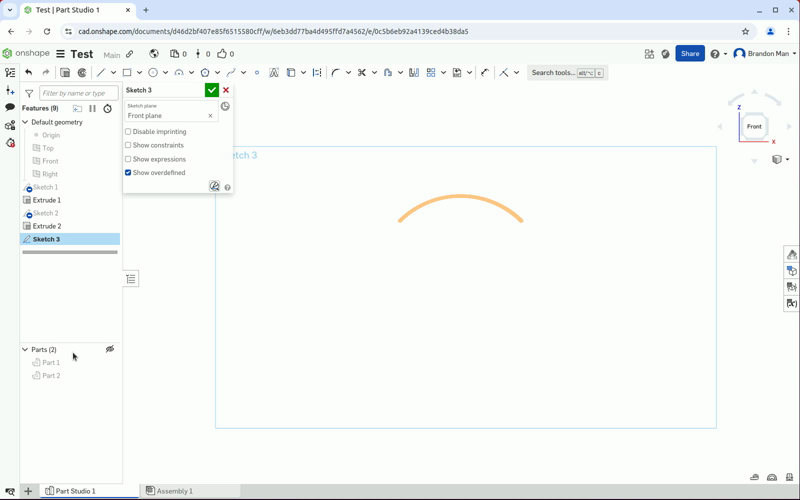
key(l)
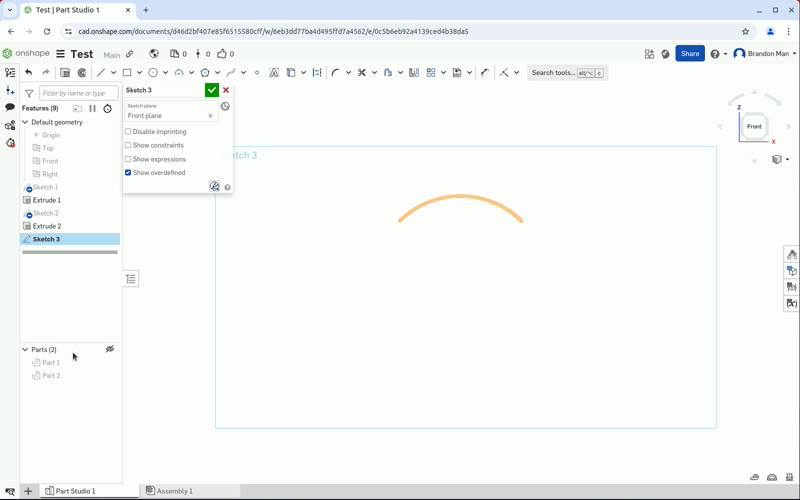
key_down(shift)
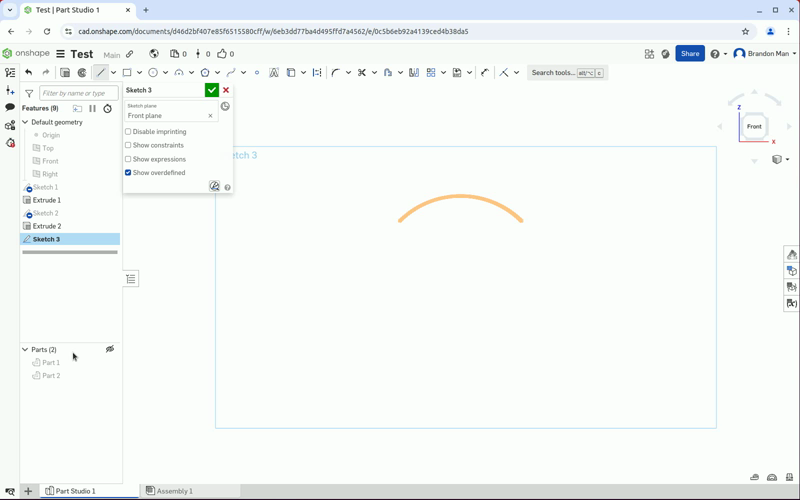
mouse_move(416, 238)
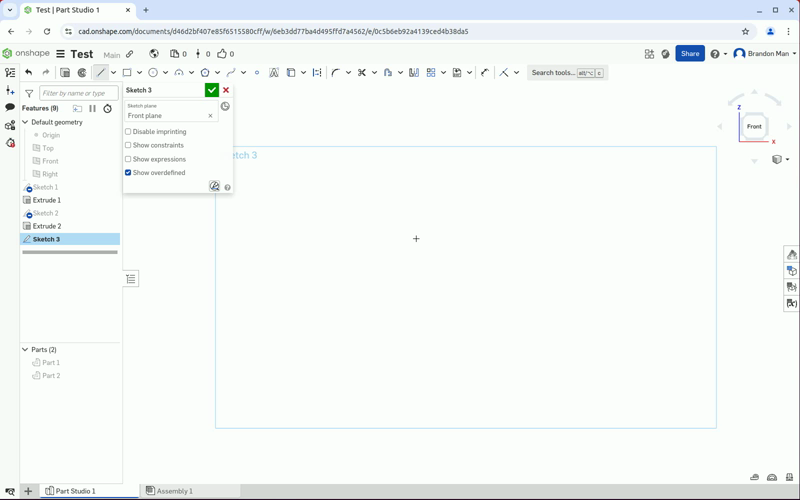
click(416, 238)
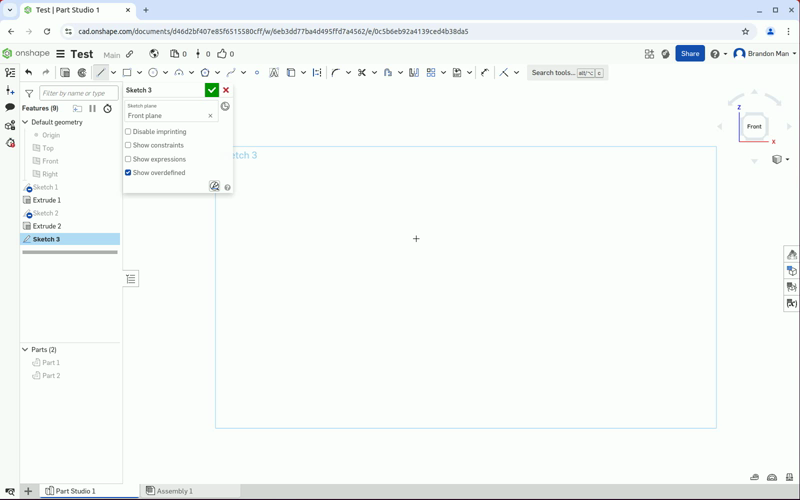
key_up(shift)
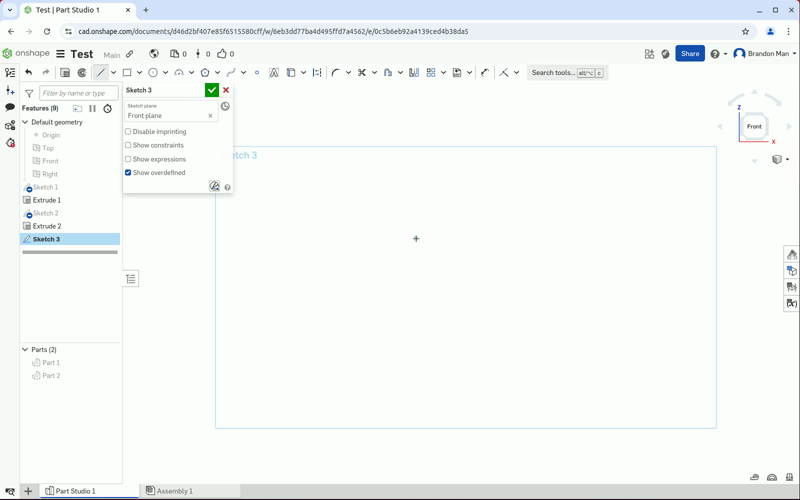
key_down(shift)
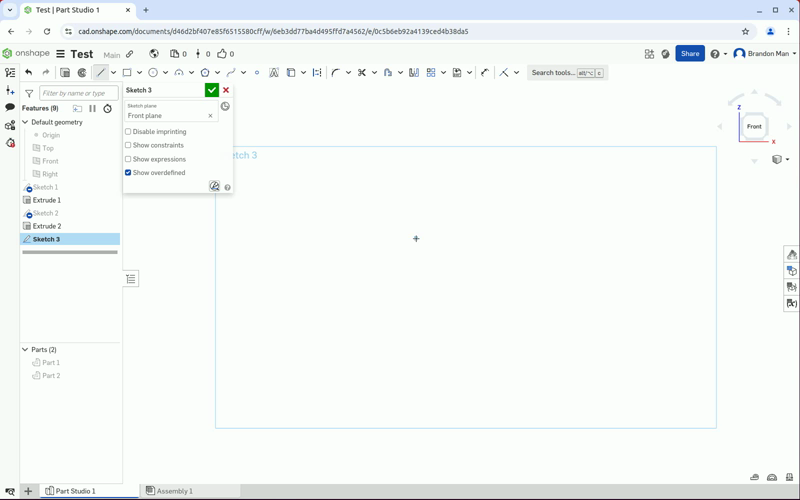
mouse_move(446, 238)
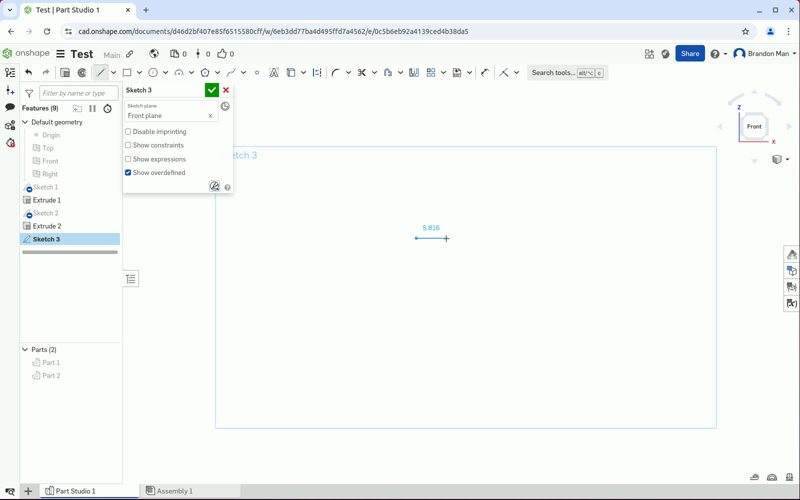
mouse_move(418, 240)
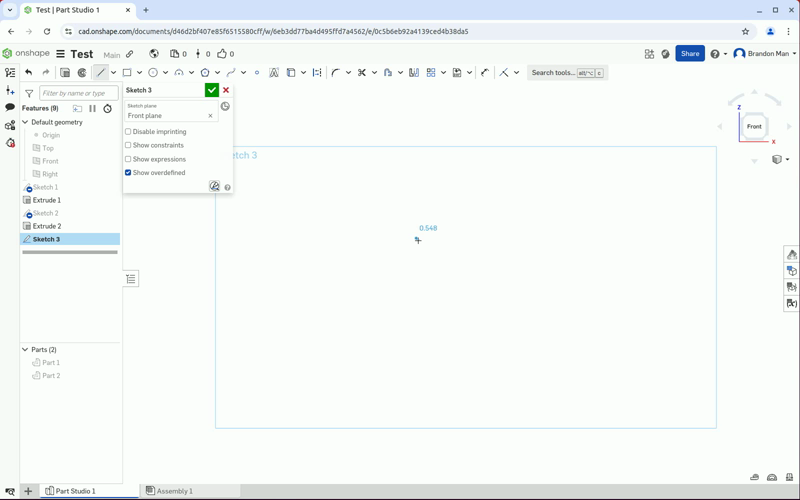
scroll(6)
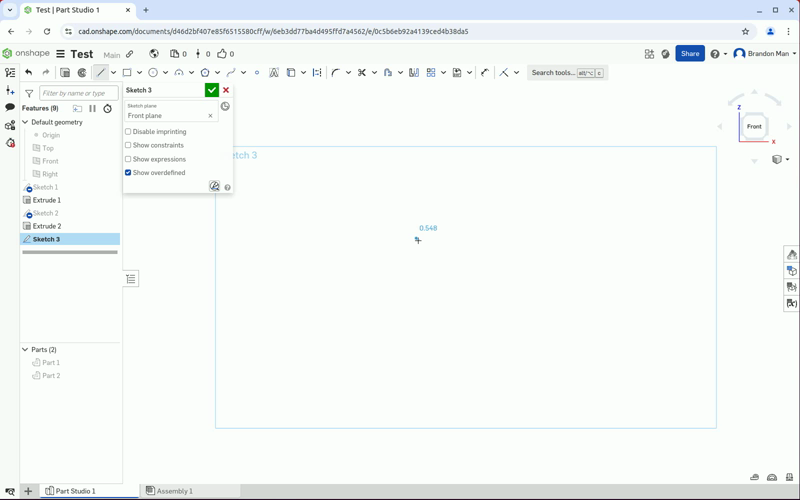
scroll(6)
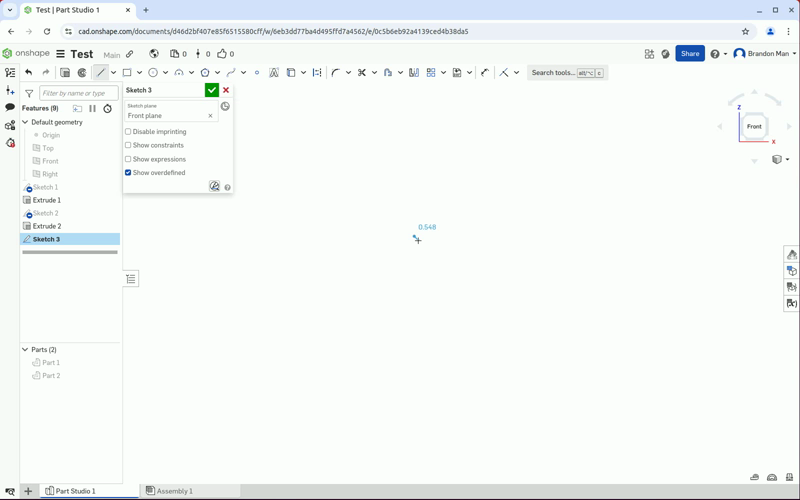
scroll(6)
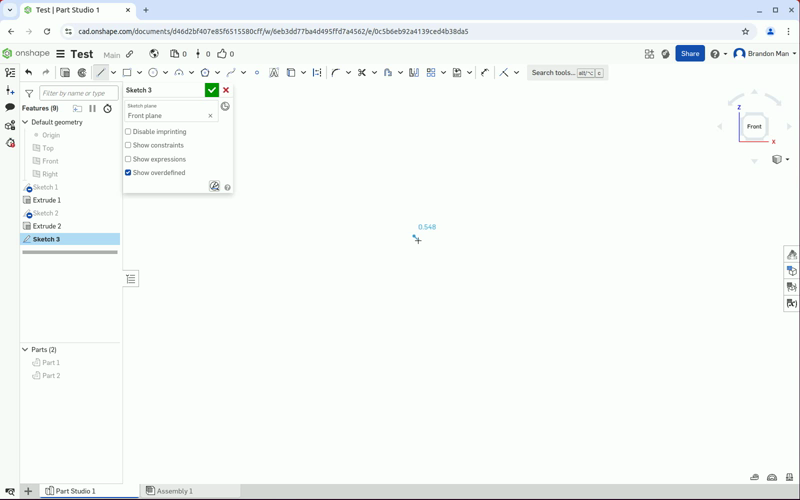
scroll(6)
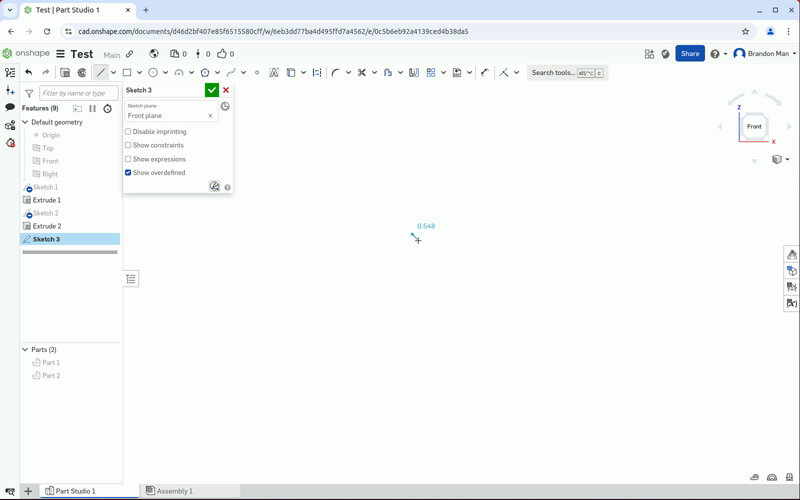
scroll(6)
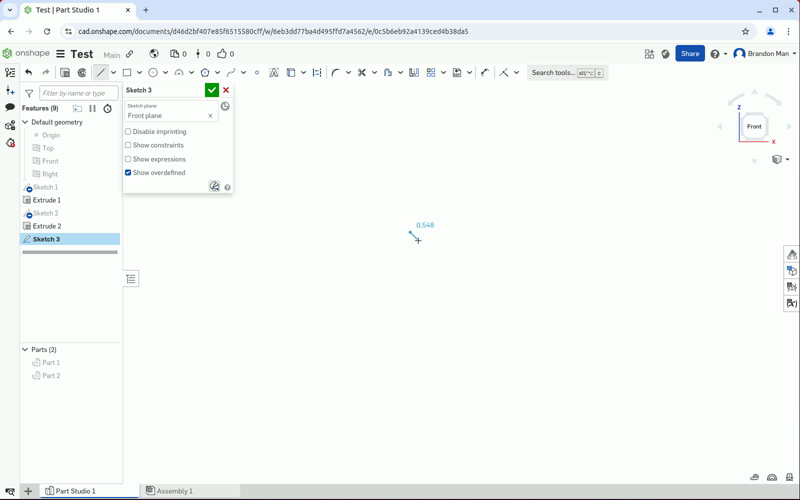
scroll(6)
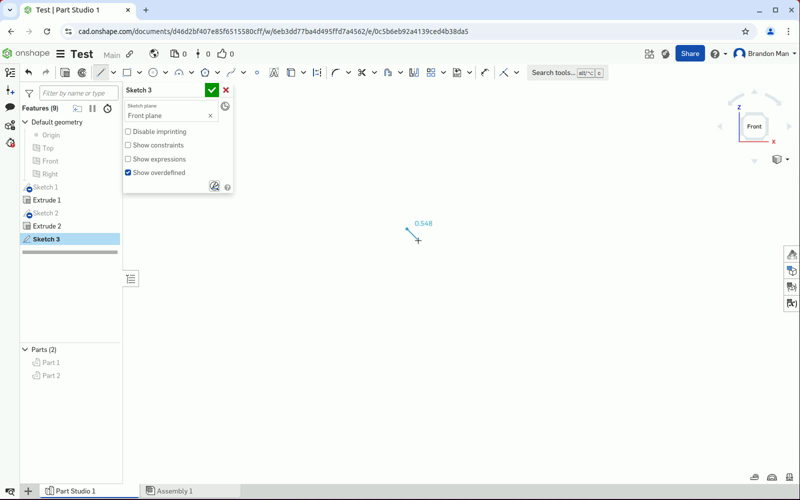
scroll(6)
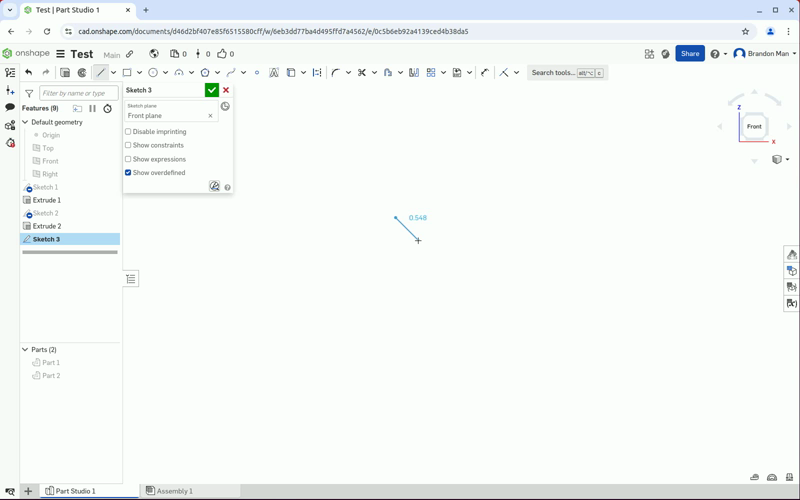
click(418, 240)
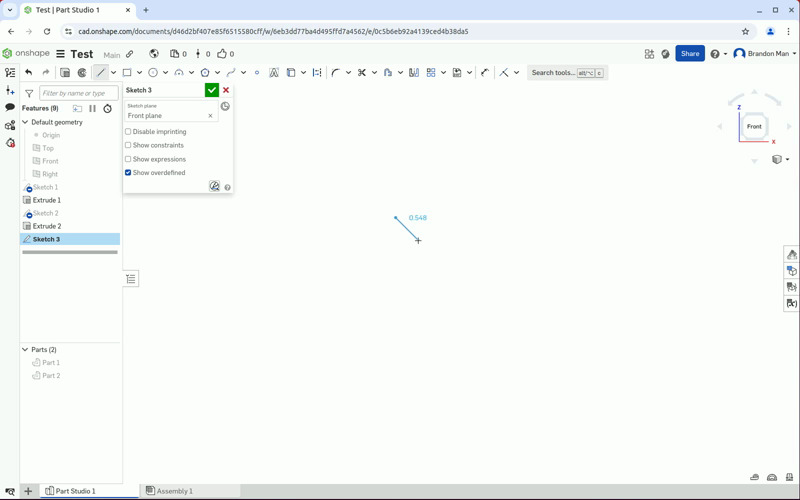
scroll(-6)
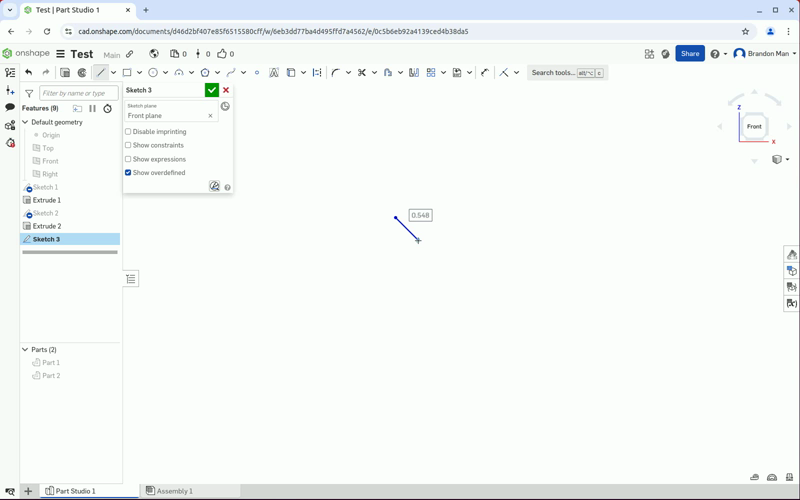
scroll(-6)
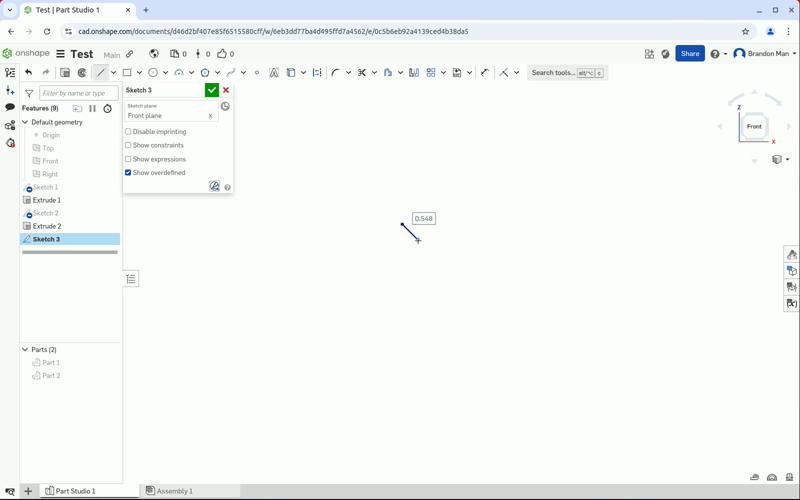
scroll(-6)
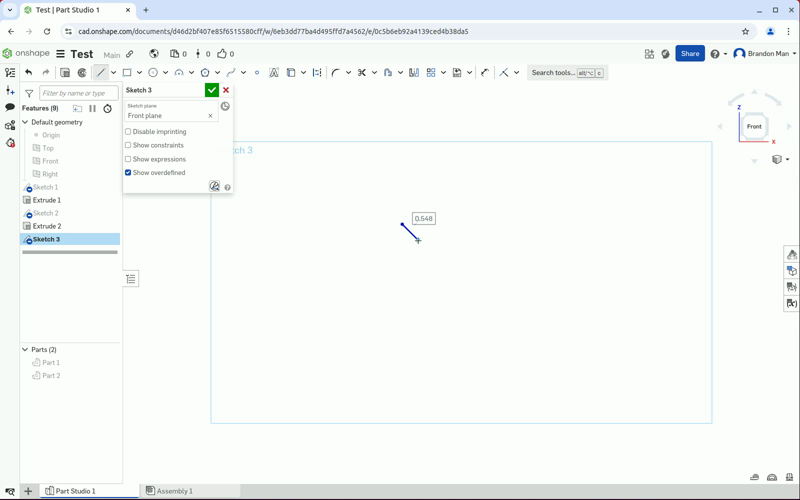
scroll(-6)
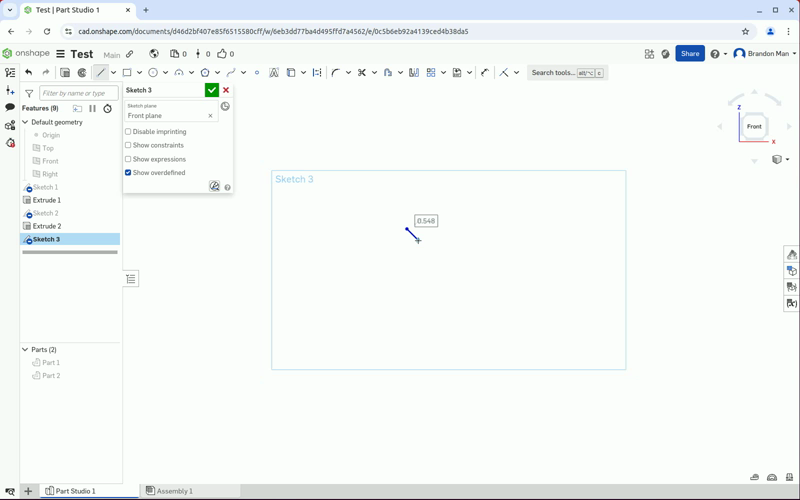
scroll(-6)
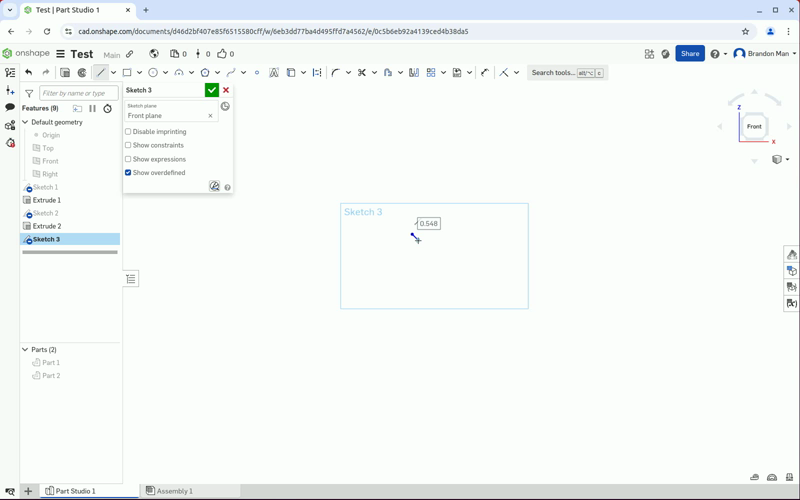
scroll(-6)
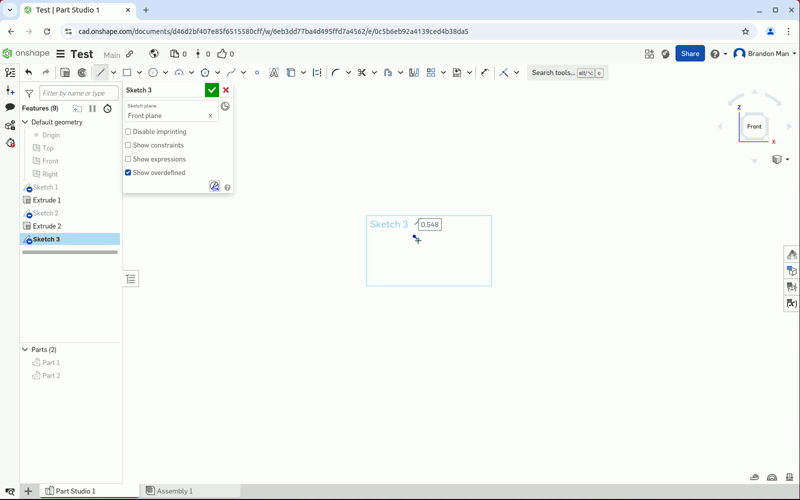
scroll(-6)
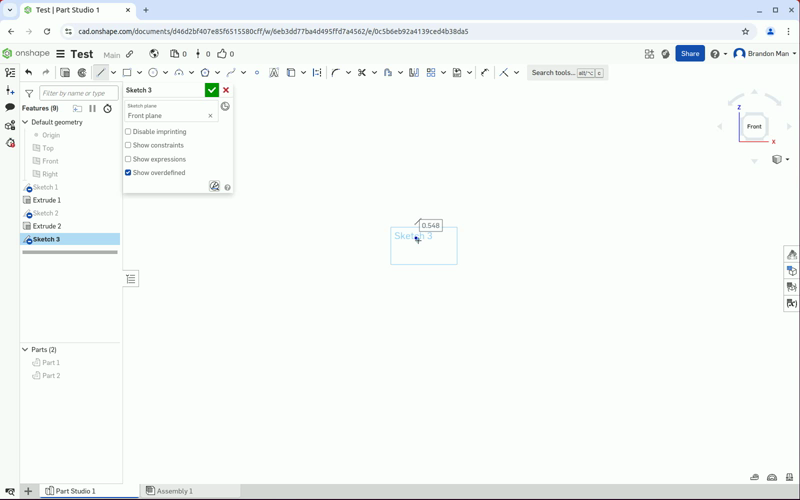
key_up(shift)
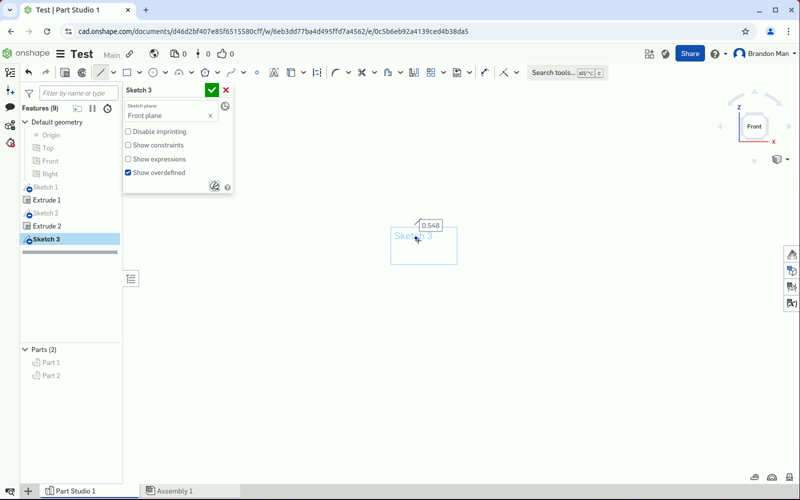
key(esc)
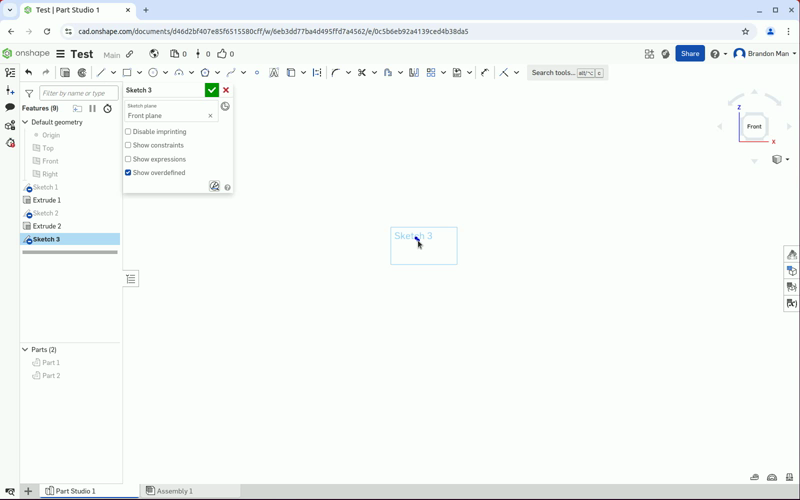
key(a)
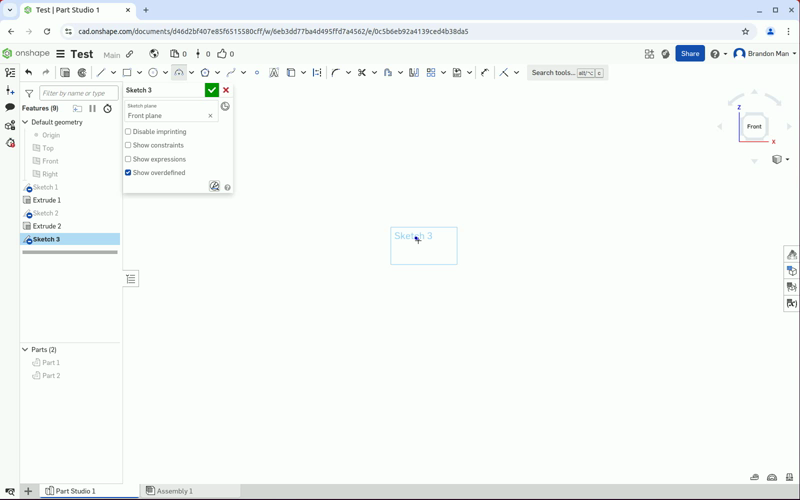
mouse_move(418, 240)
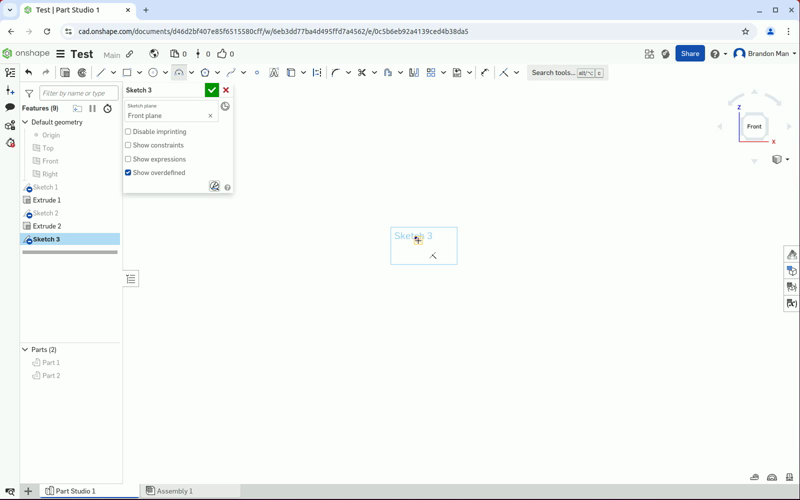
scroll(6)
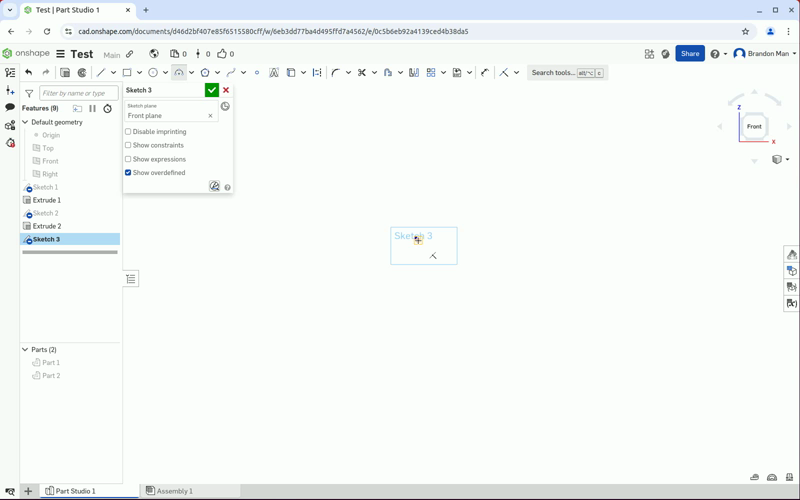
scroll(6)
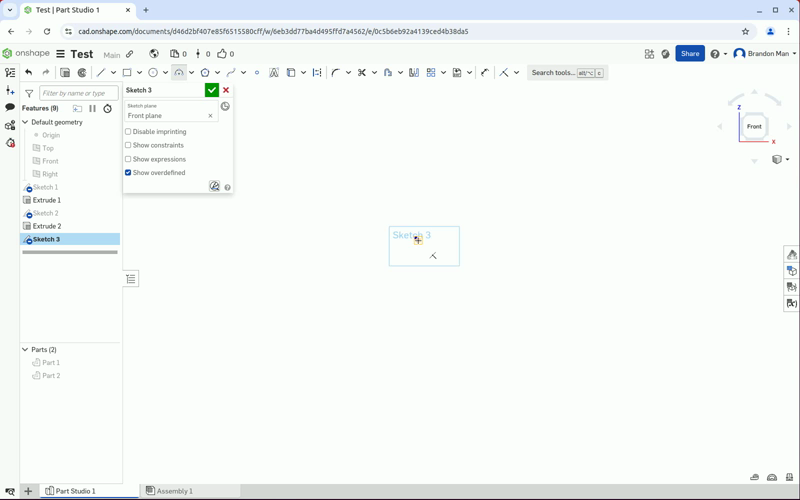
scroll(6)
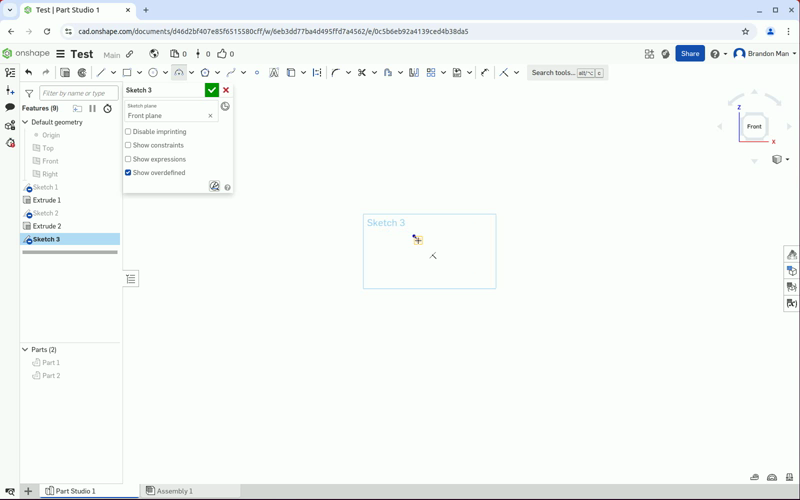
scroll(6)
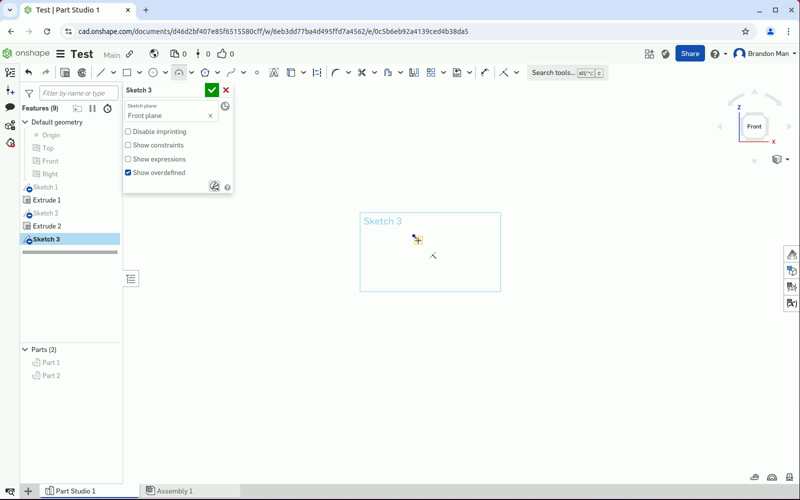
scroll(6)
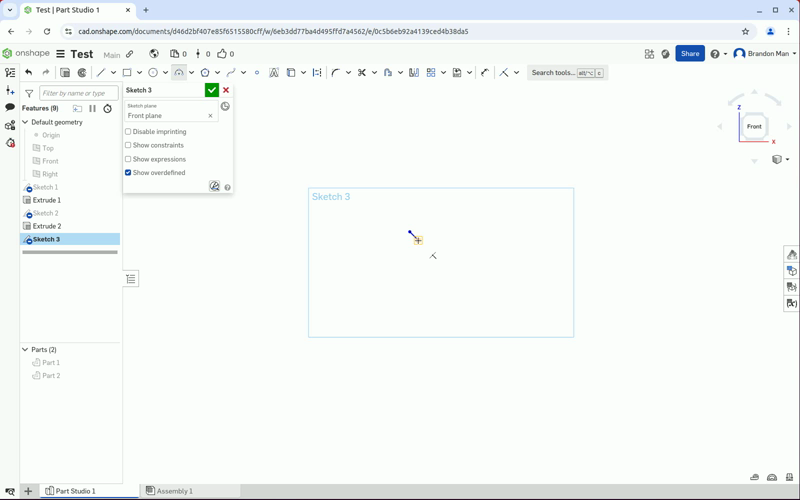
scroll(6)
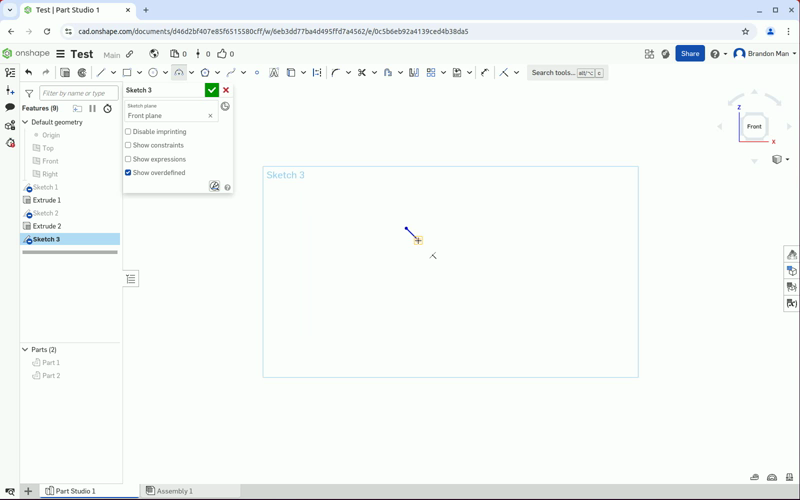
scroll(6)
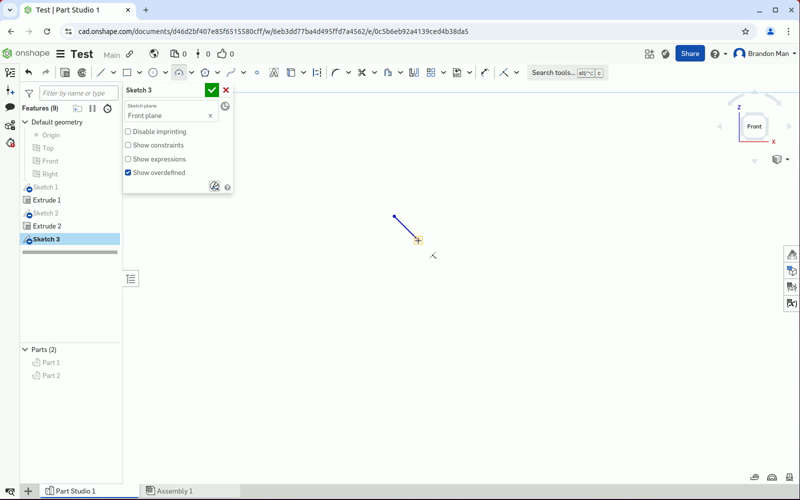
click(418, 240)
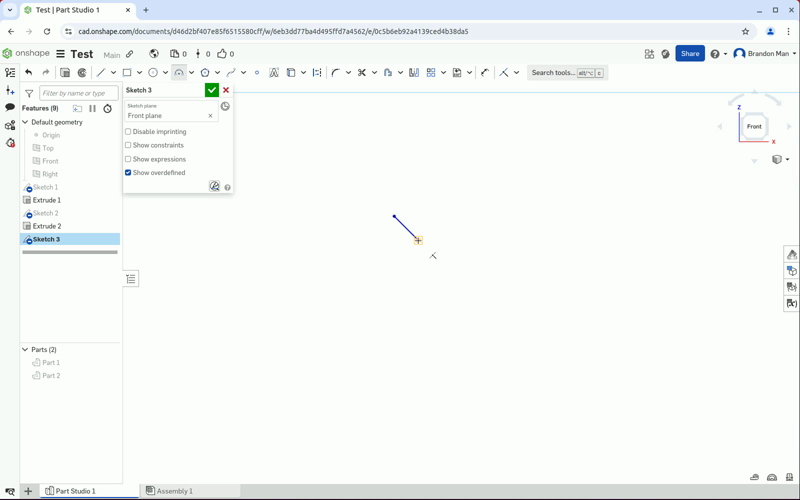
scroll(-6)
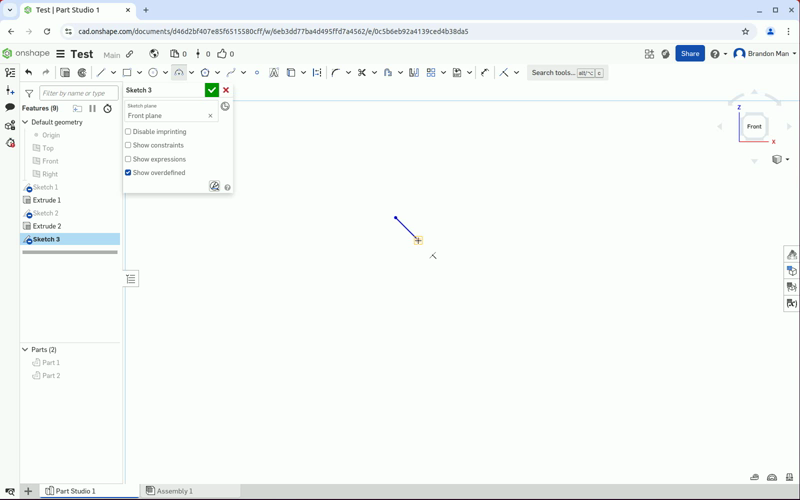
scroll(-6)
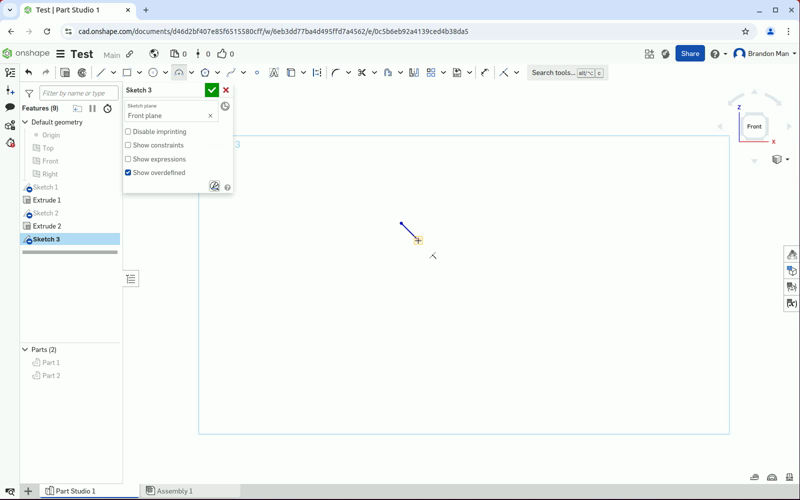
scroll(-6)
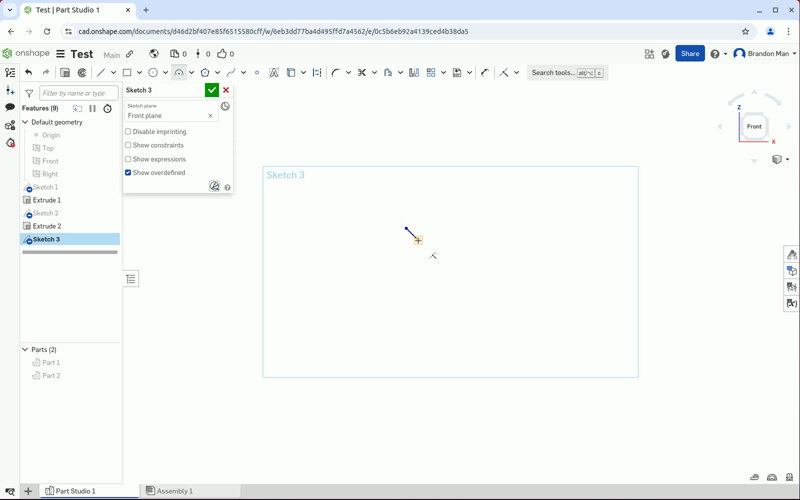
scroll(-6)
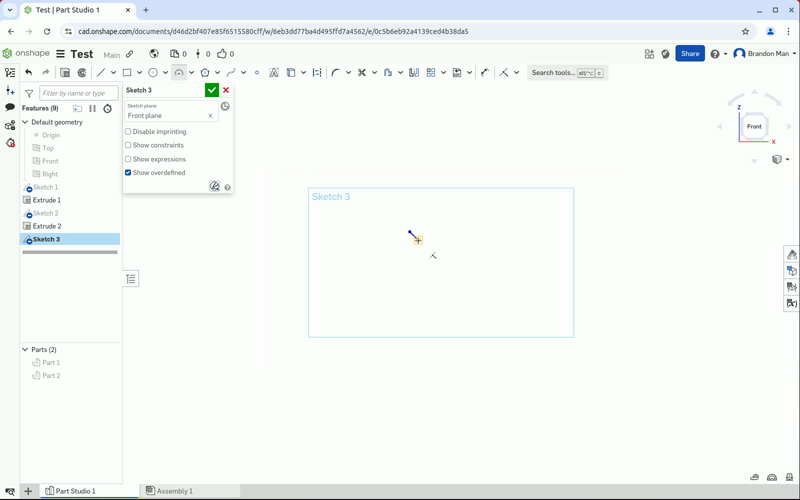
scroll(-6)
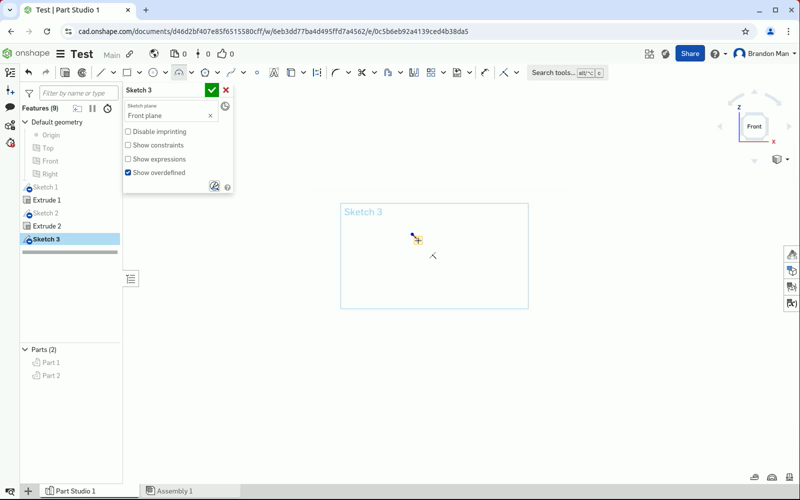
scroll(-6)
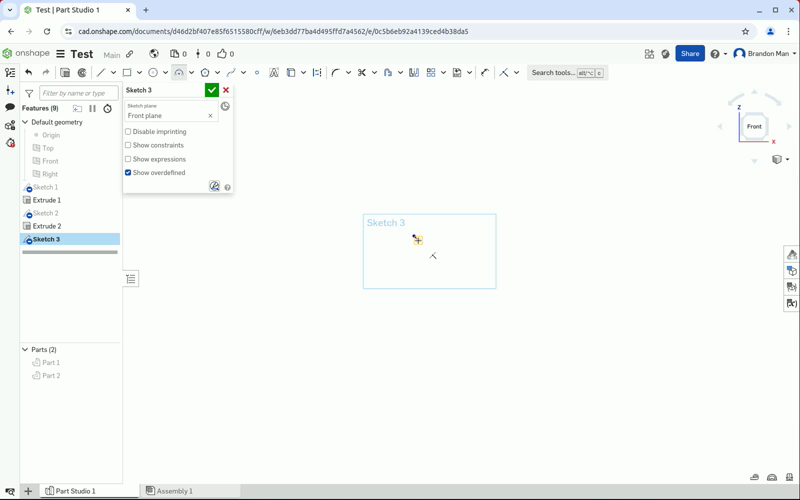
scroll(-6)
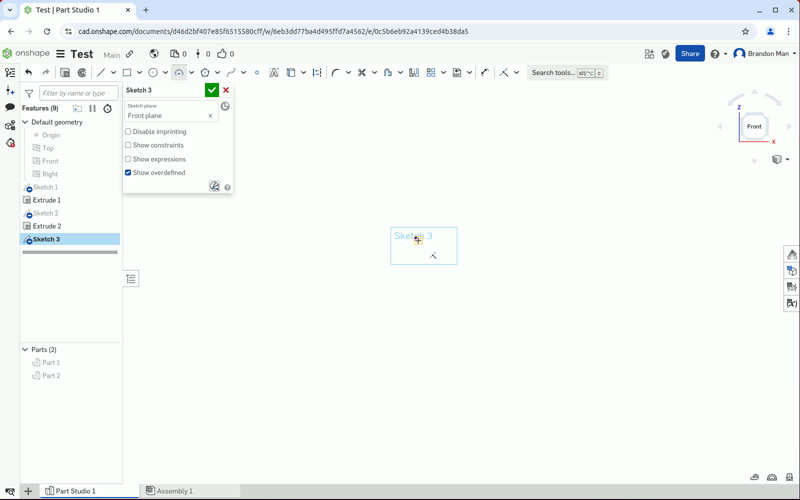
key_down(shift)
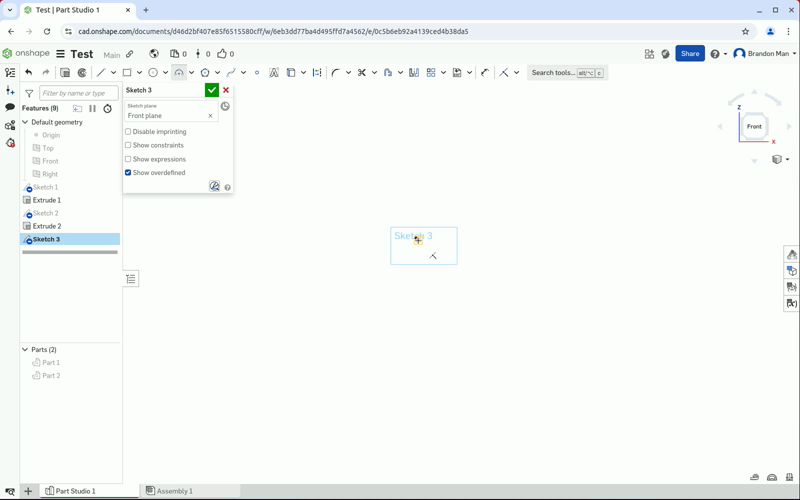
mouse_move(502, 240)
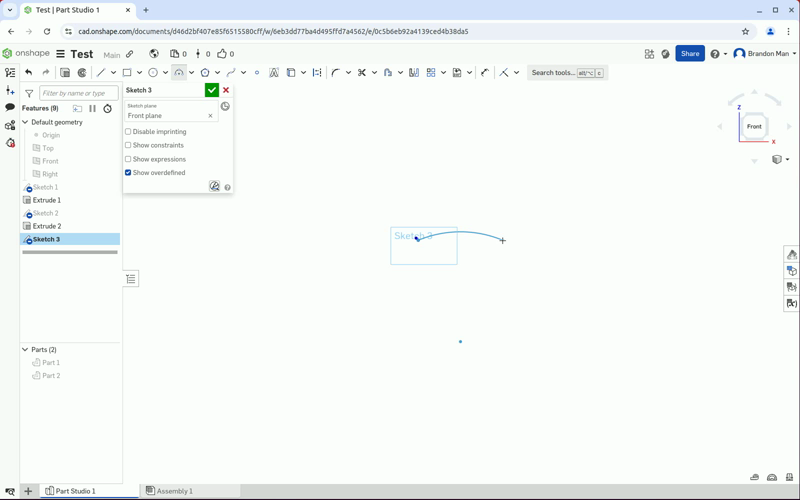
click(502, 240)
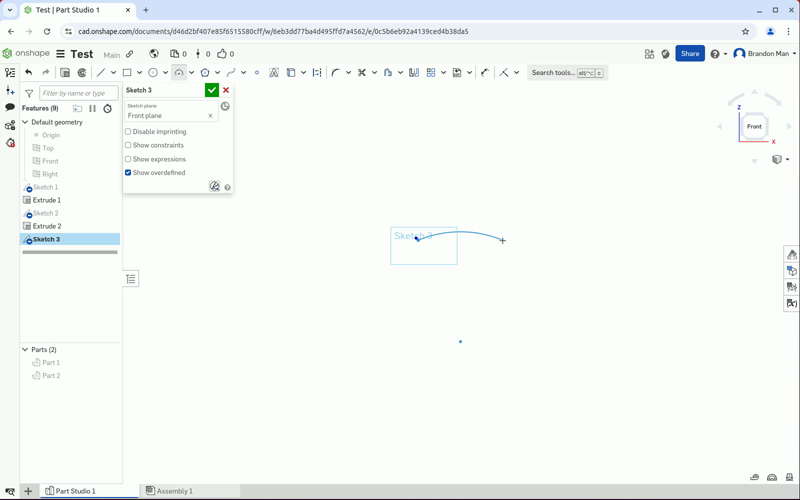
mouse_move(460, 222)
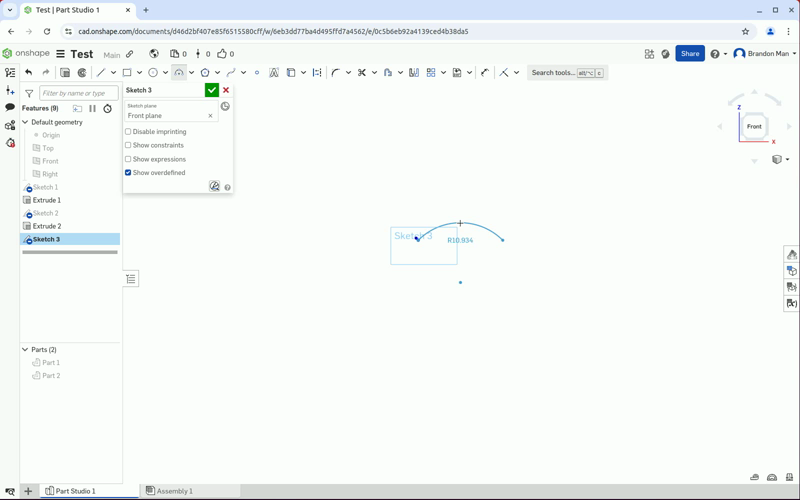
click(460, 222)
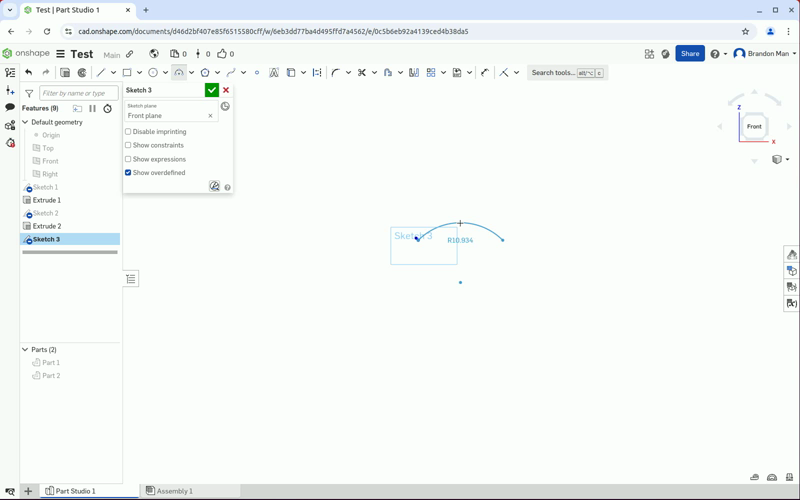
key_up(shift)
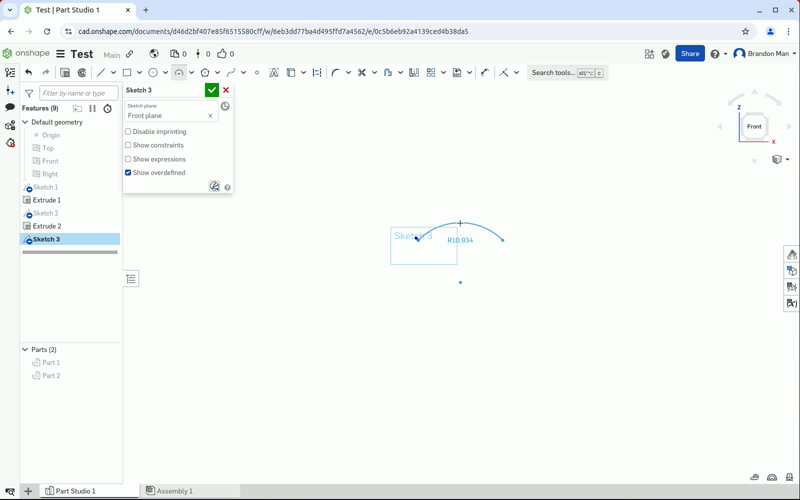
key(esc)
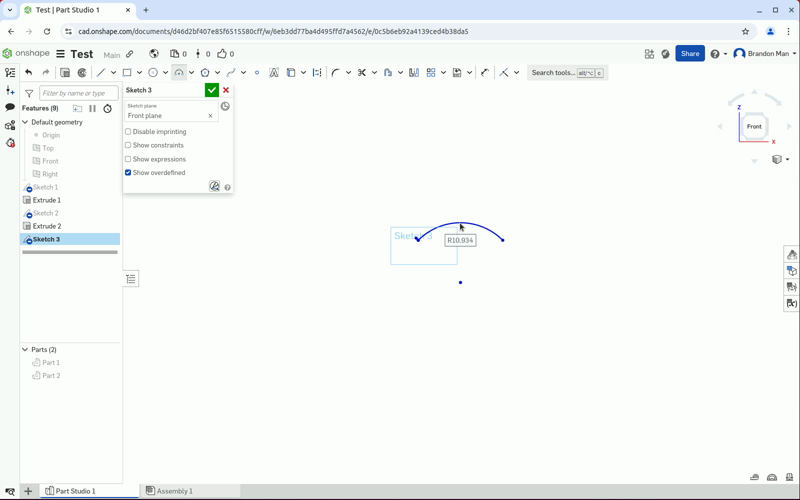
key(l)
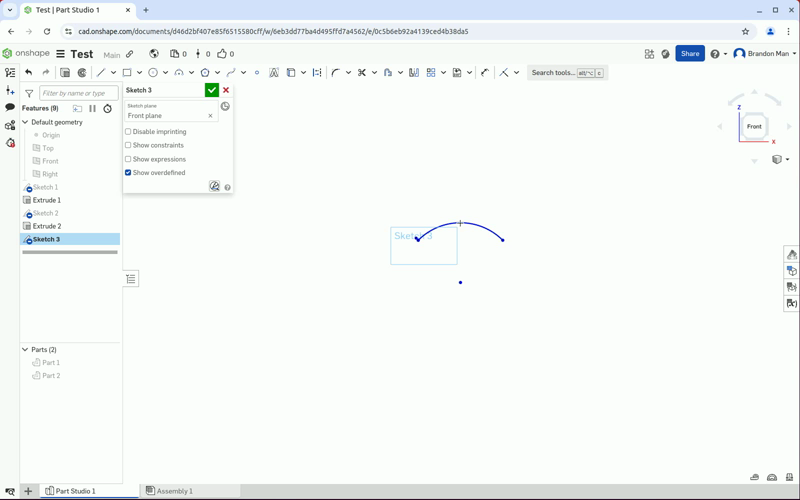
mouse_move(502, 240)
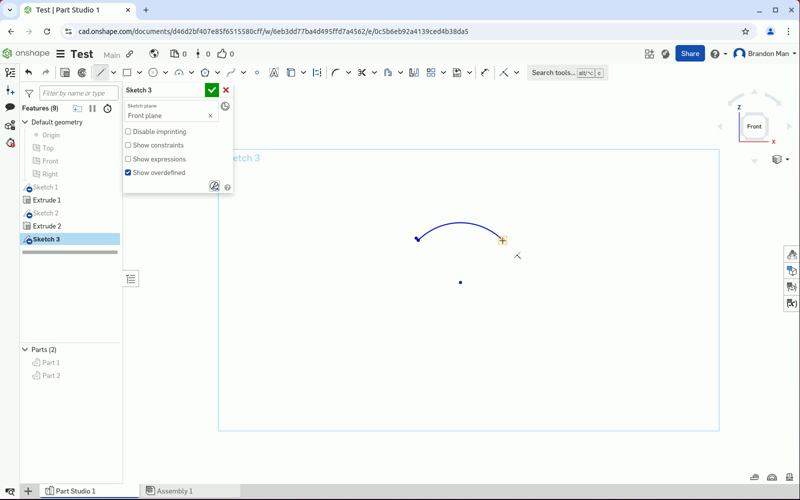
click(502, 240)
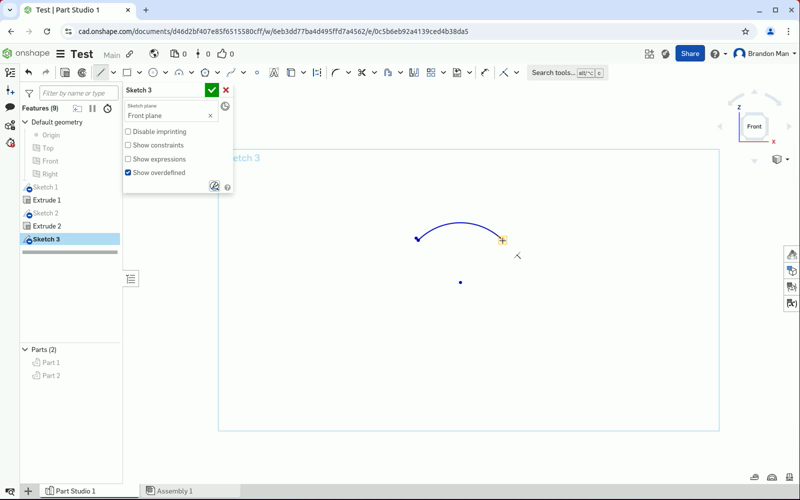
key_down(shift)
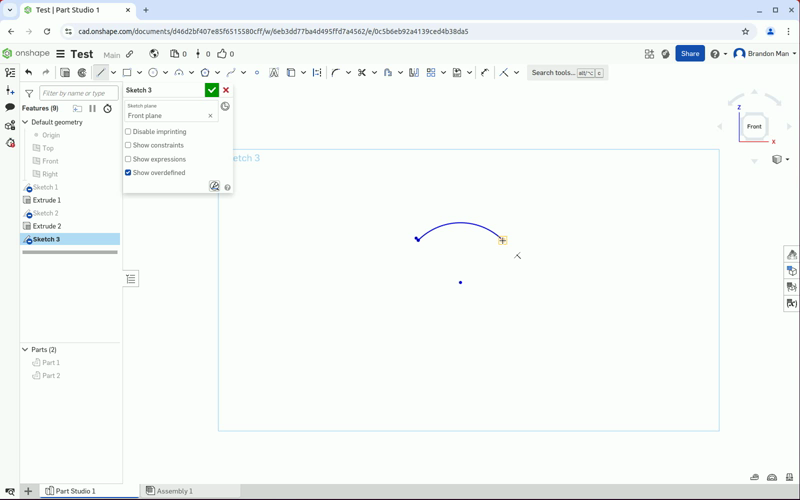
mouse_move(532, 240)
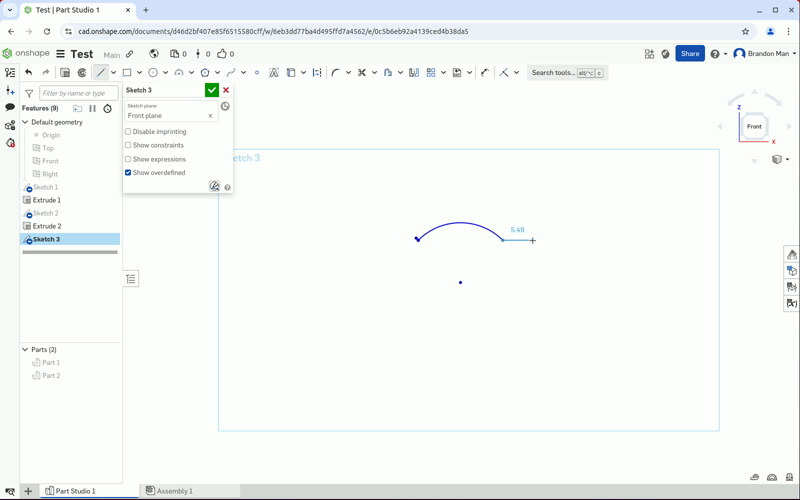
mouse_move(504, 238)
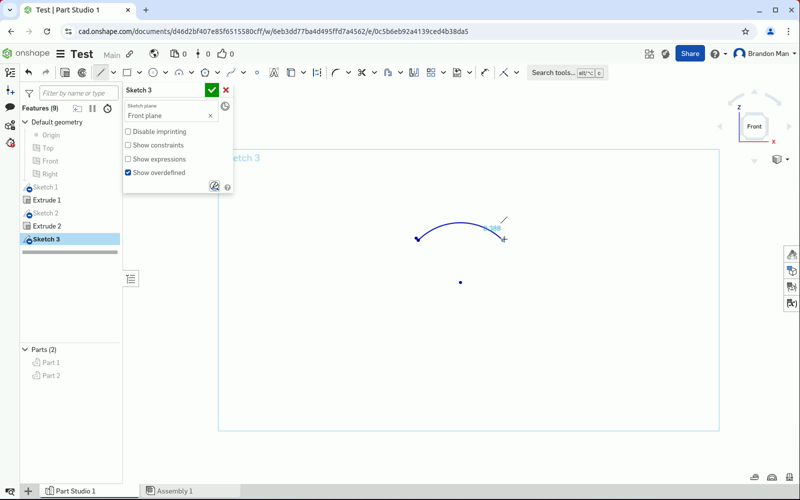
scroll(6)
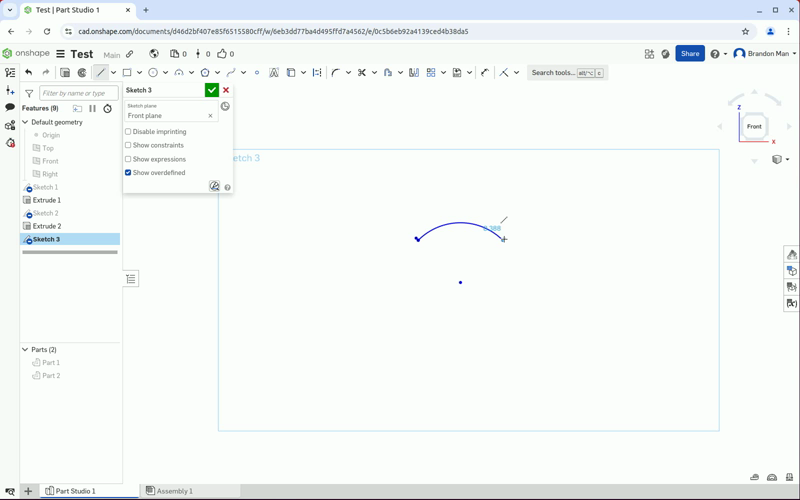
scroll(6)
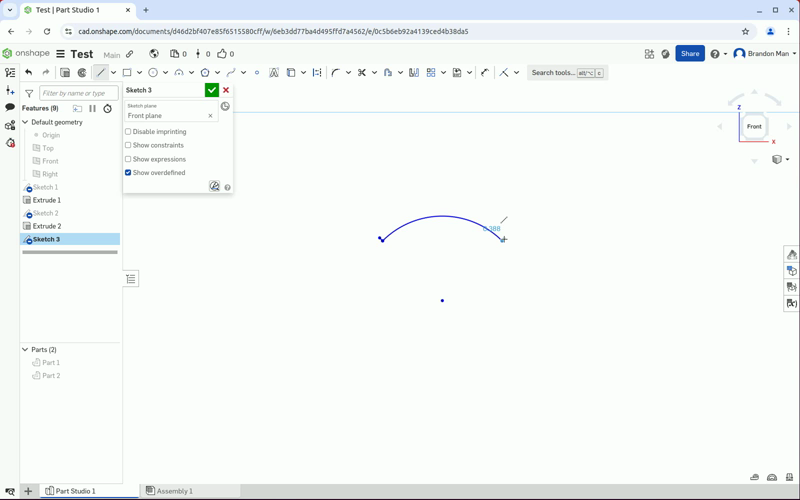
scroll(6)
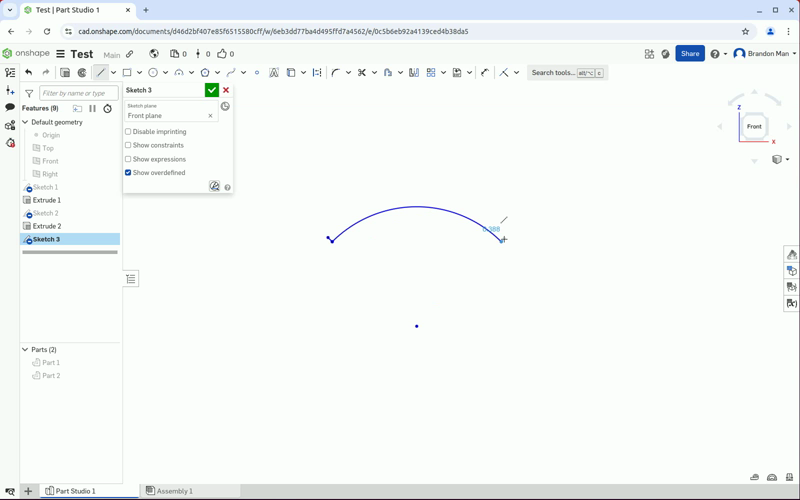
scroll(6)
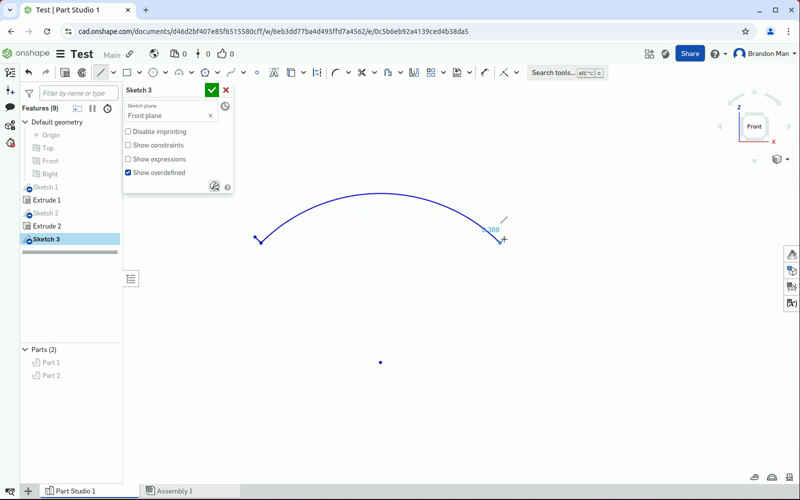
scroll(6)
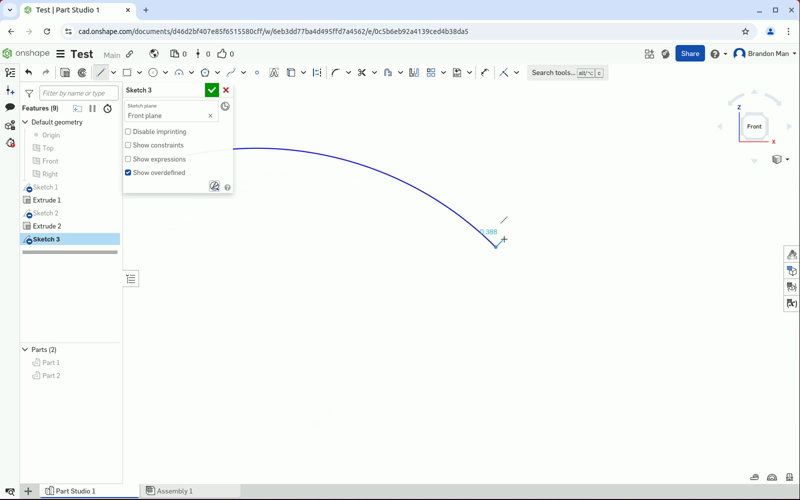
scroll(6)
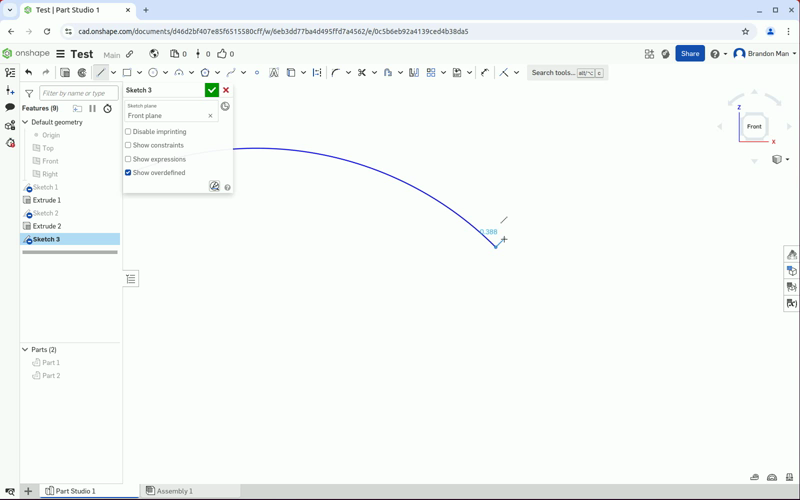
scroll(6)
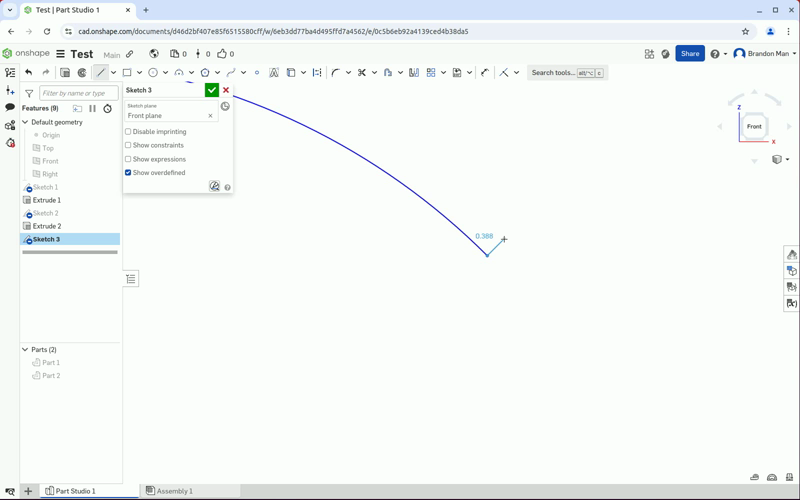
click(504, 238)
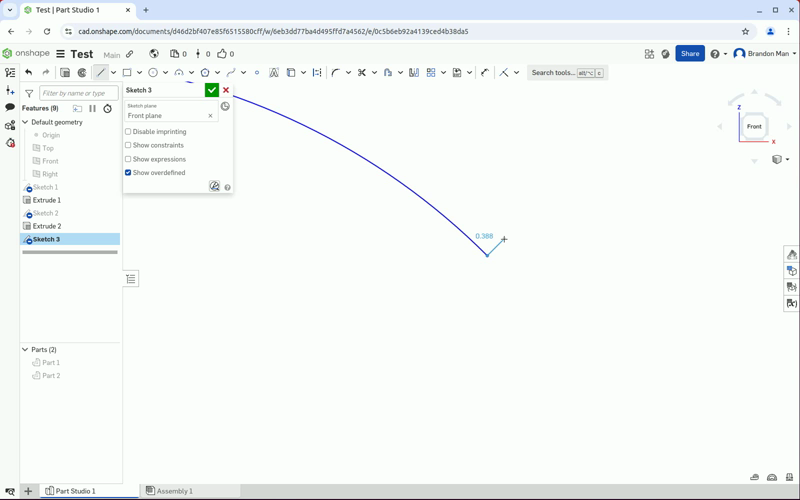
scroll(-6)
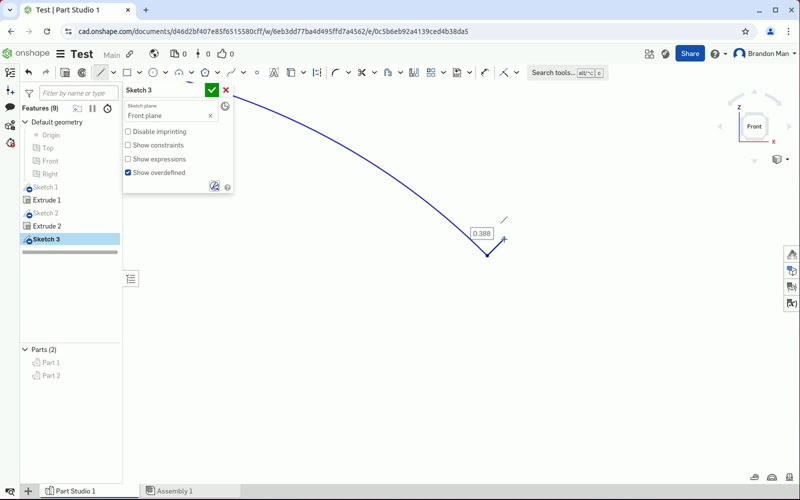
scroll(-6)
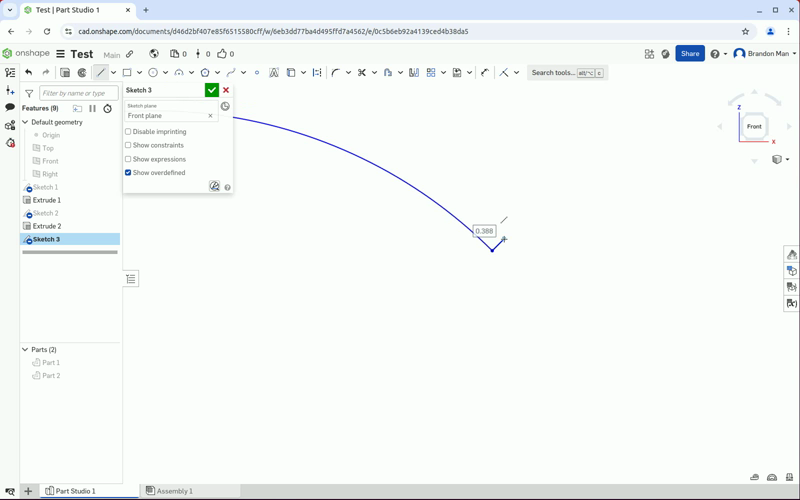
scroll(-6)
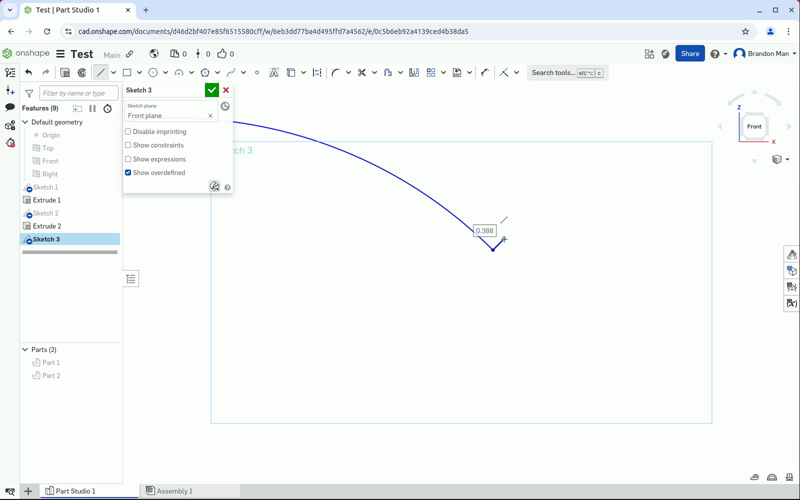
scroll(-6)
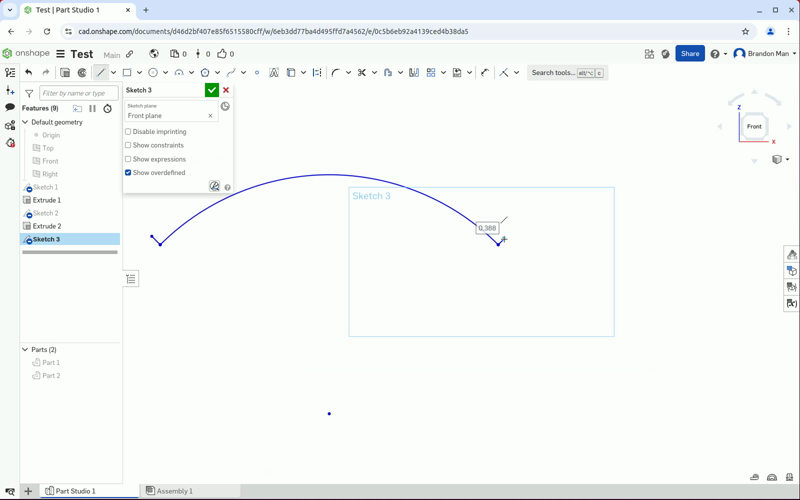
scroll(-6)
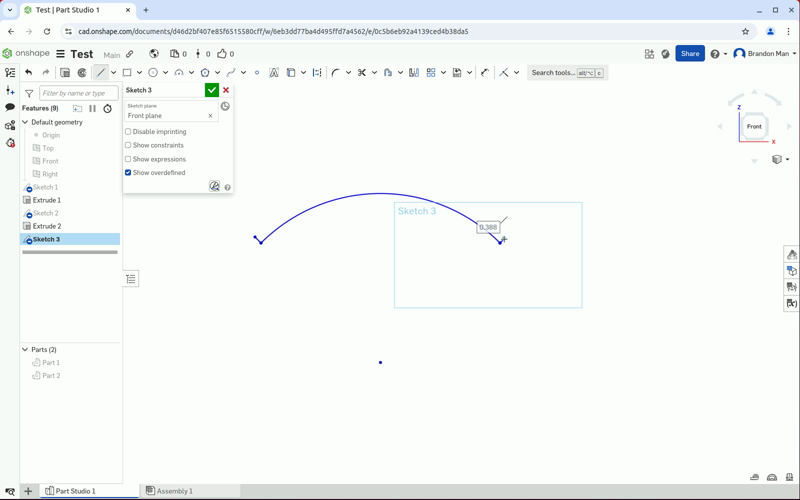
scroll(-6)
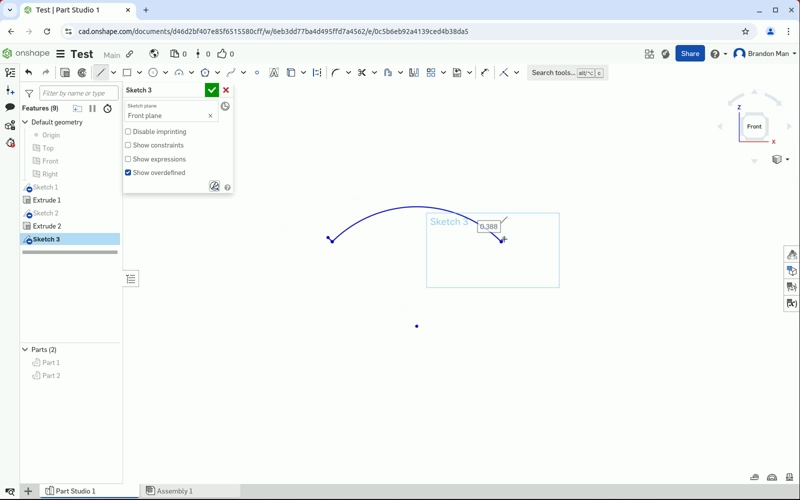
scroll(-6)
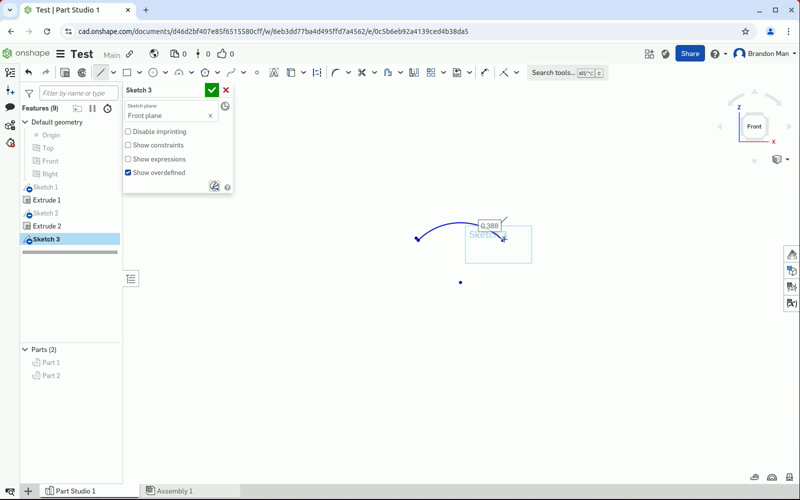
key_up(shift)
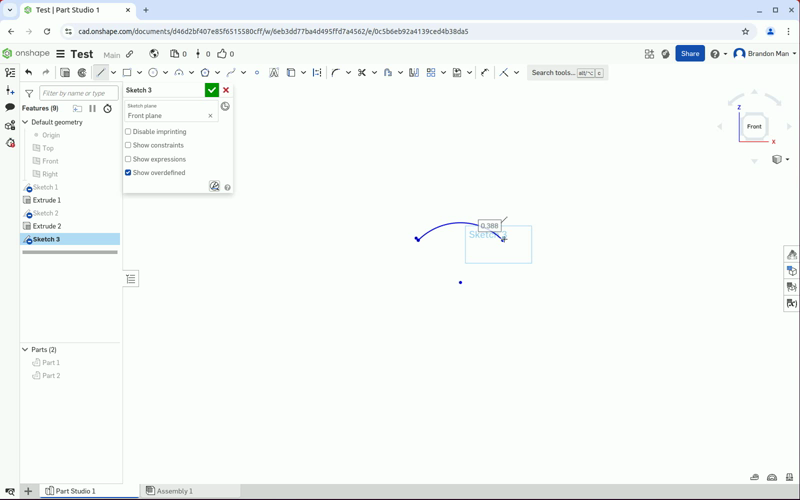
key(esc)
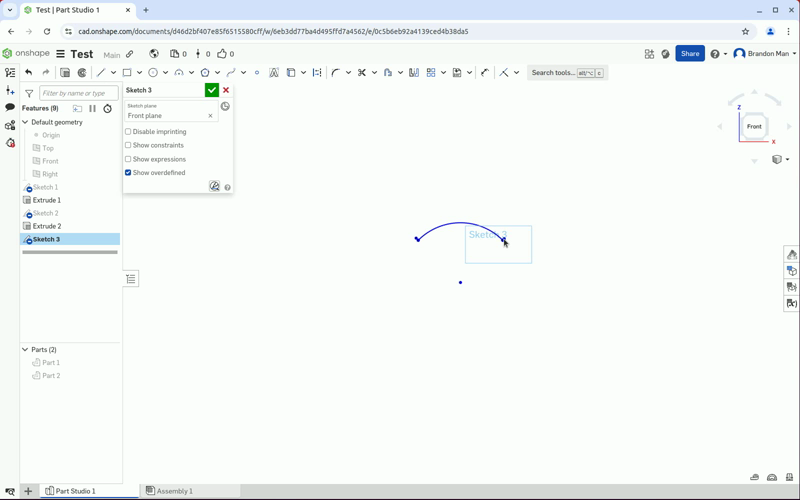
key(a)
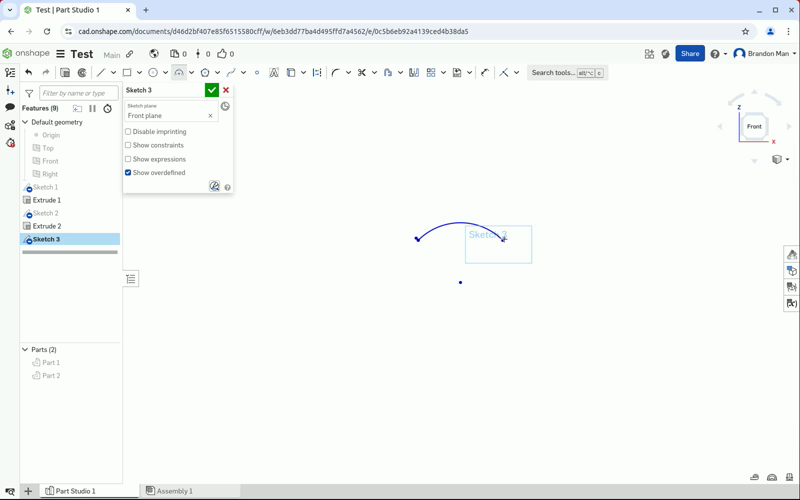
mouse_move(504, 238)
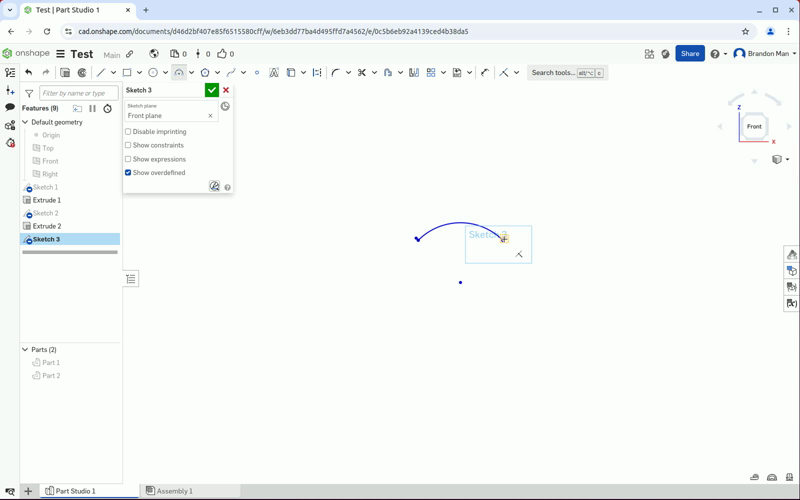
scroll(6)
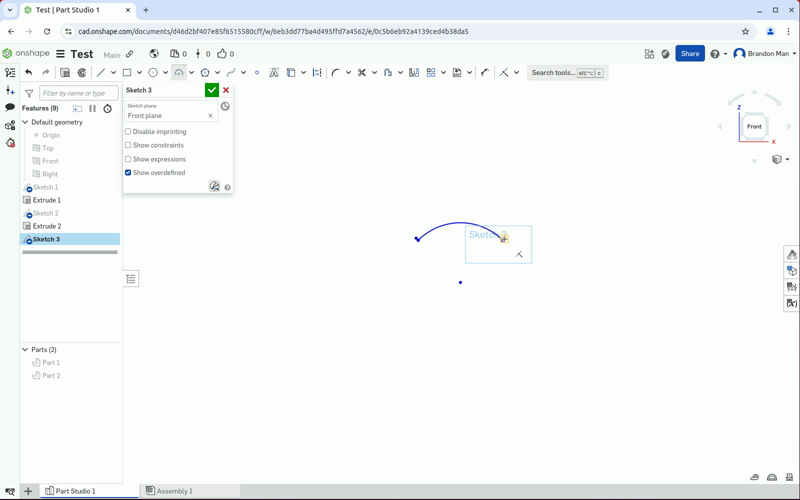
scroll(6)
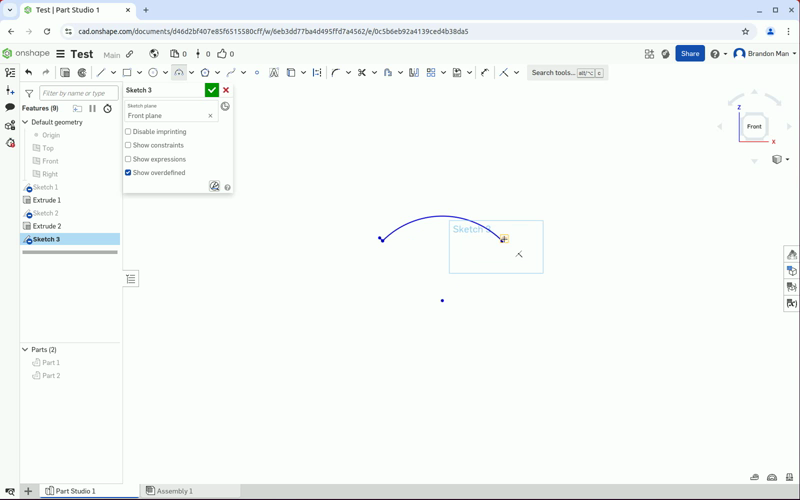
scroll(6)
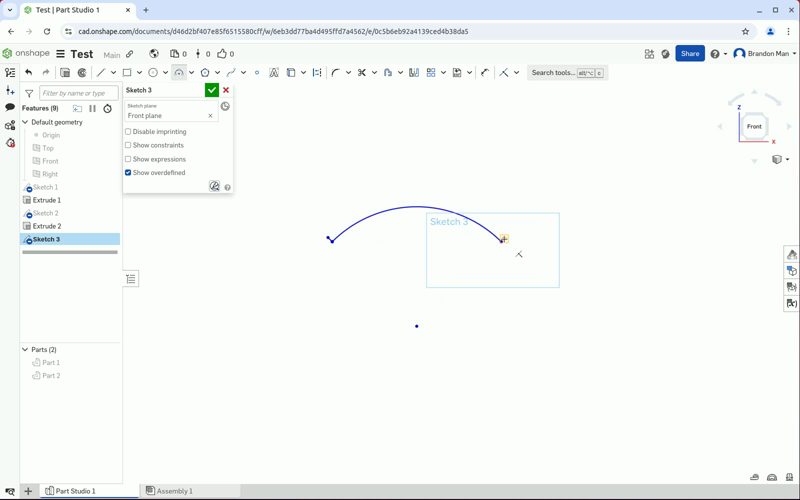
scroll(6)
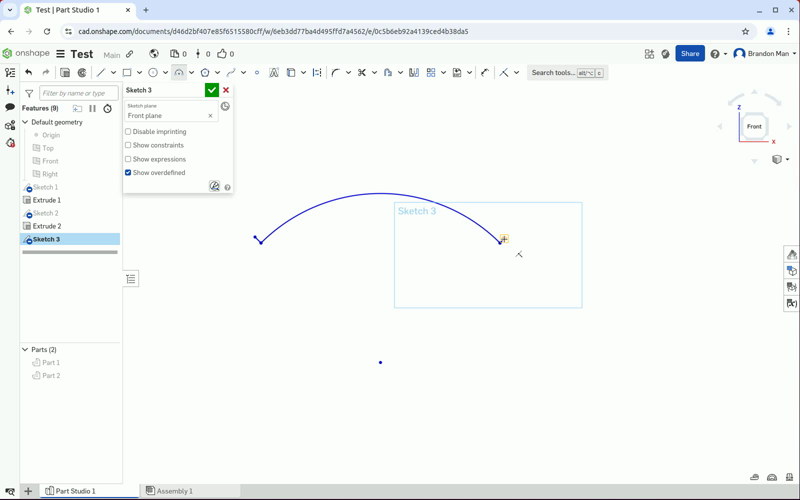
scroll(6)
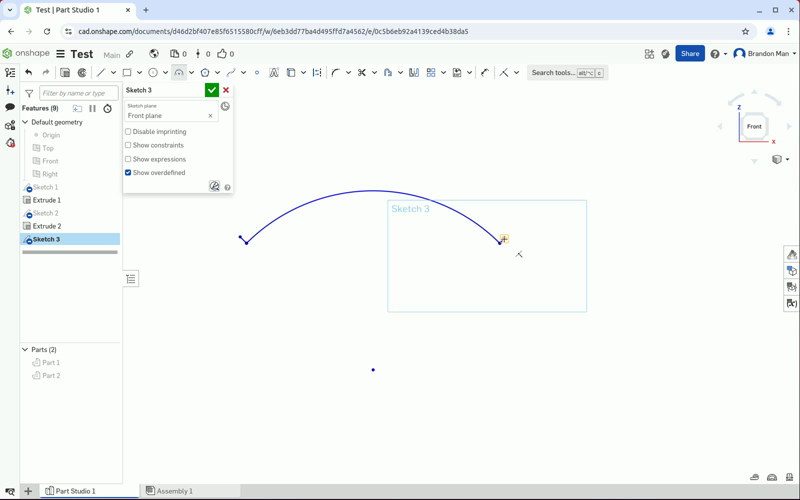
scroll(6)
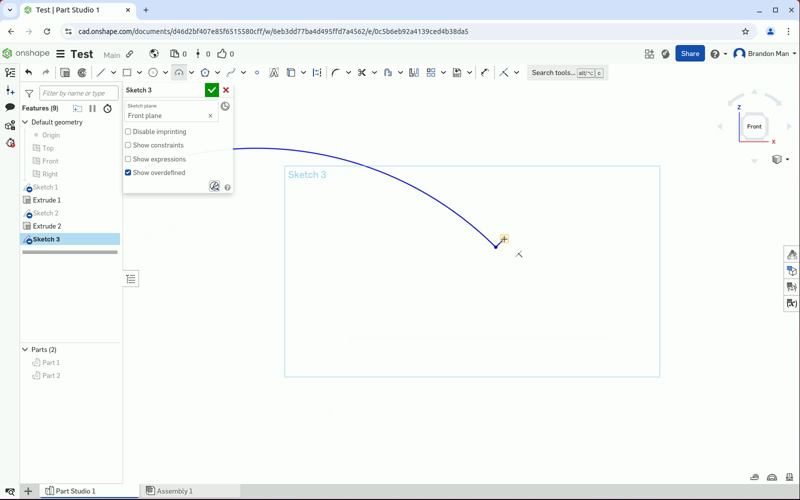
scroll(6)
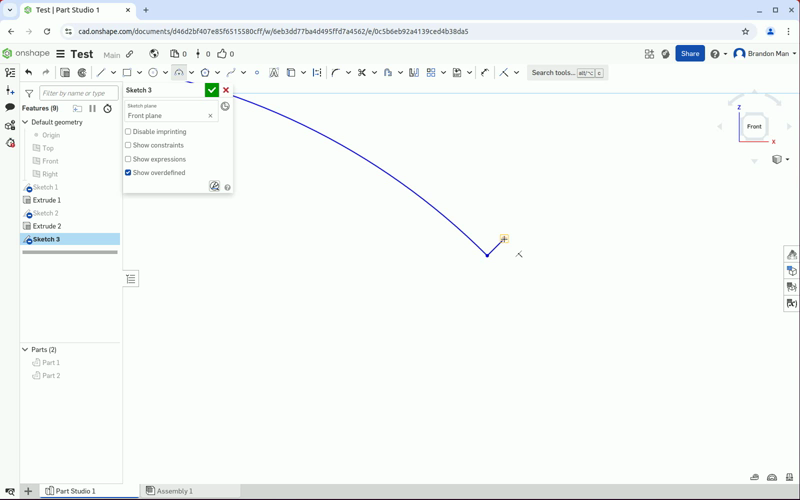
click(504, 238)
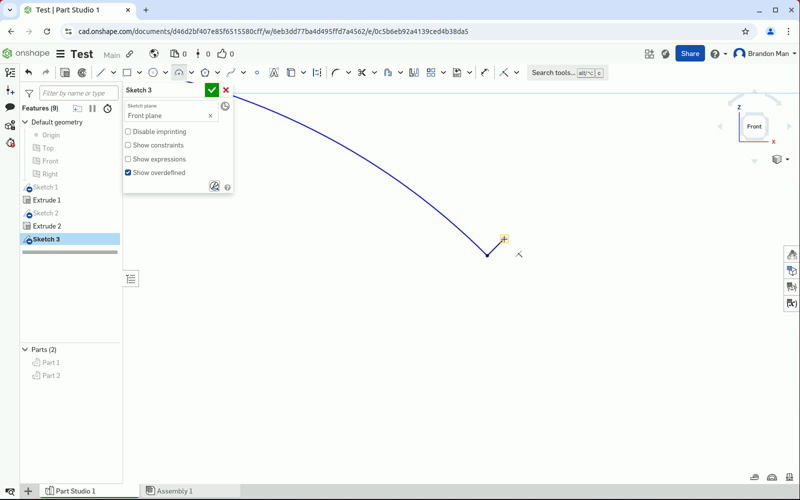
scroll(-6)
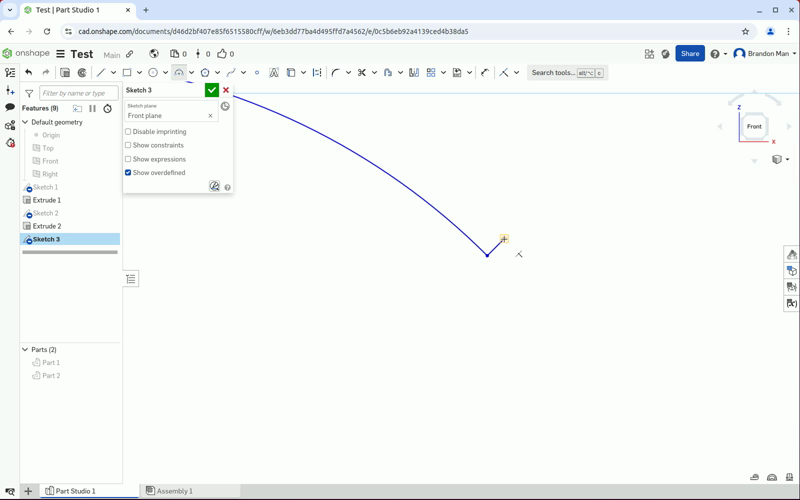
scroll(-6)
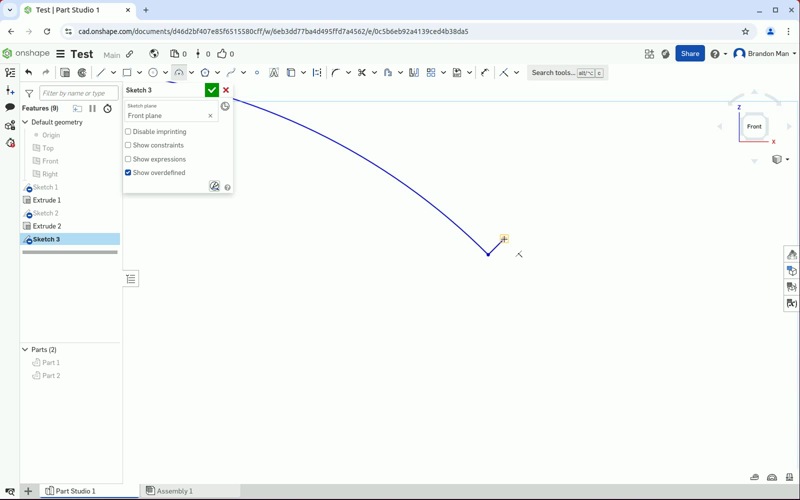
scroll(-6)
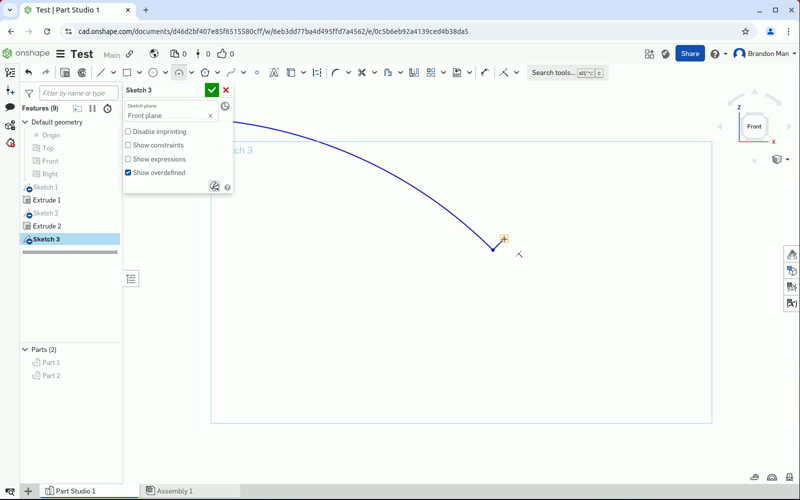
scroll(-6)
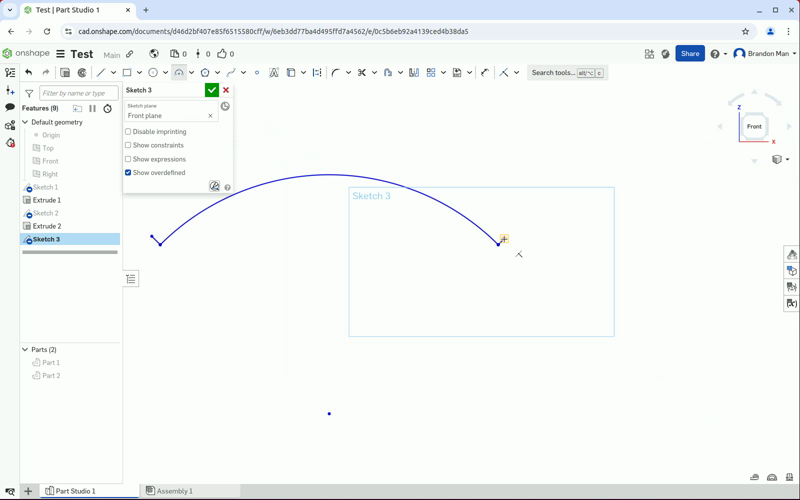
scroll(-6)
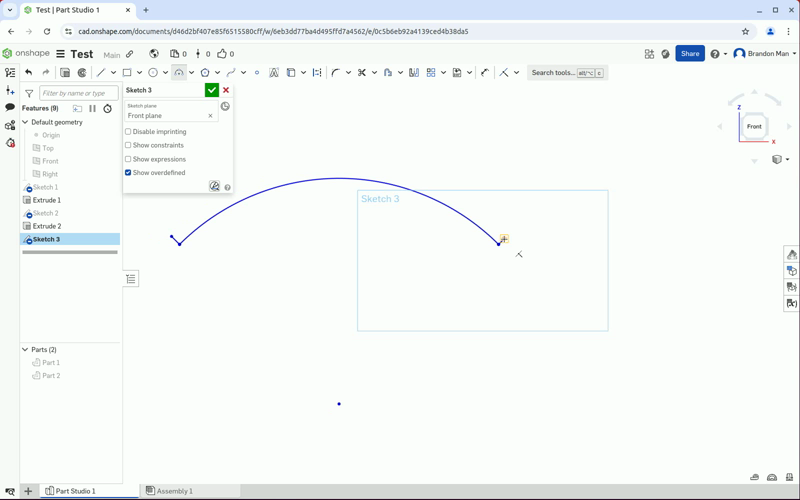
scroll(-6)
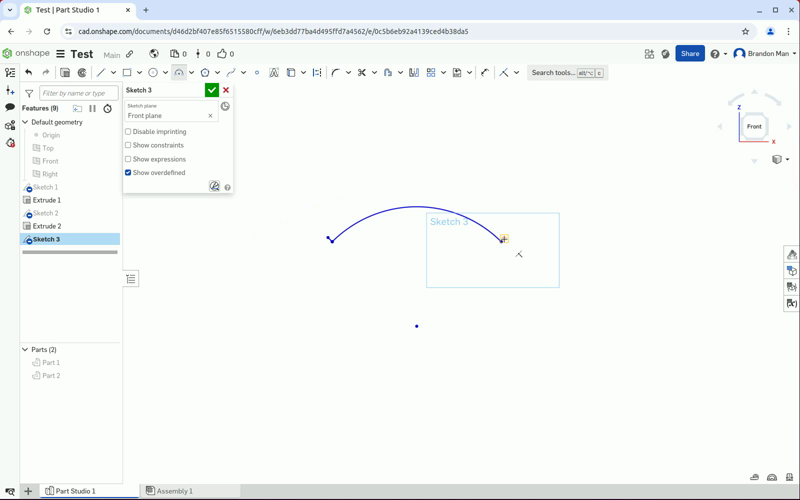
scroll(-6)
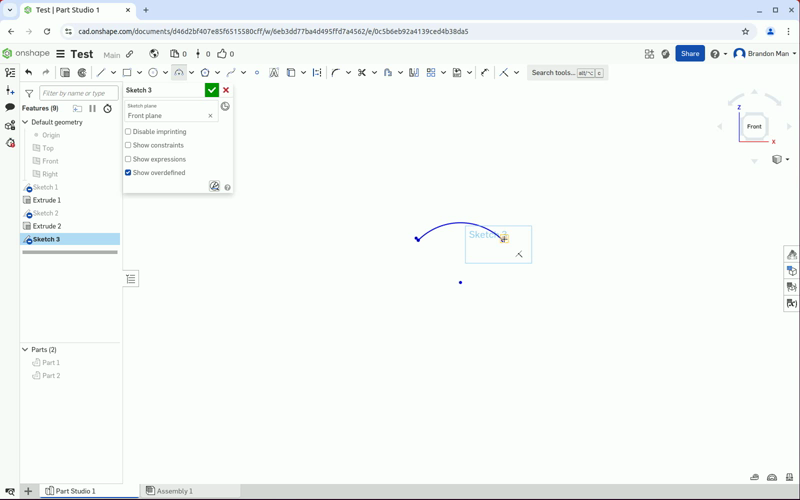
mouse_move(416, 238)
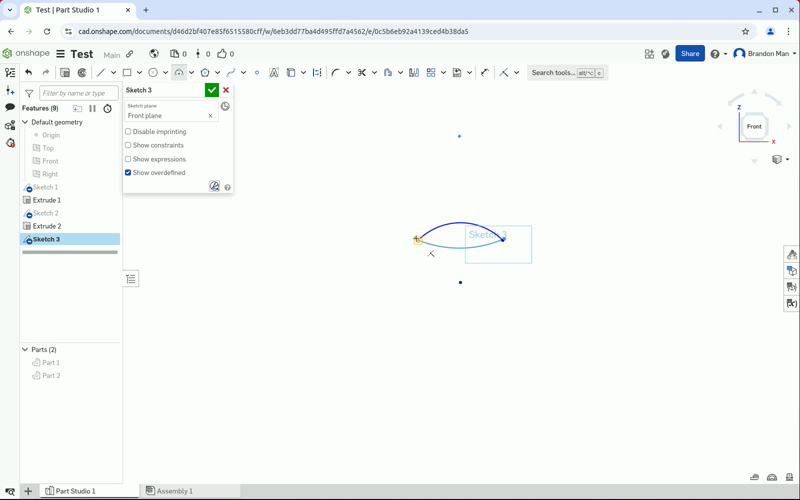
scroll(6)
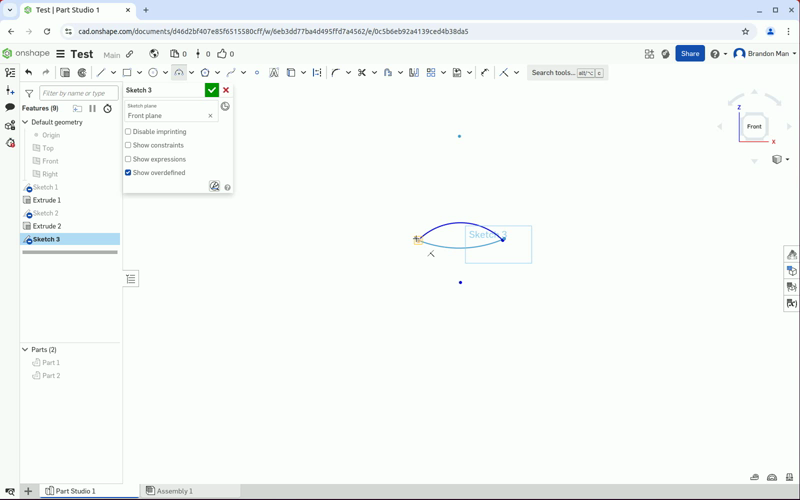
scroll(6)
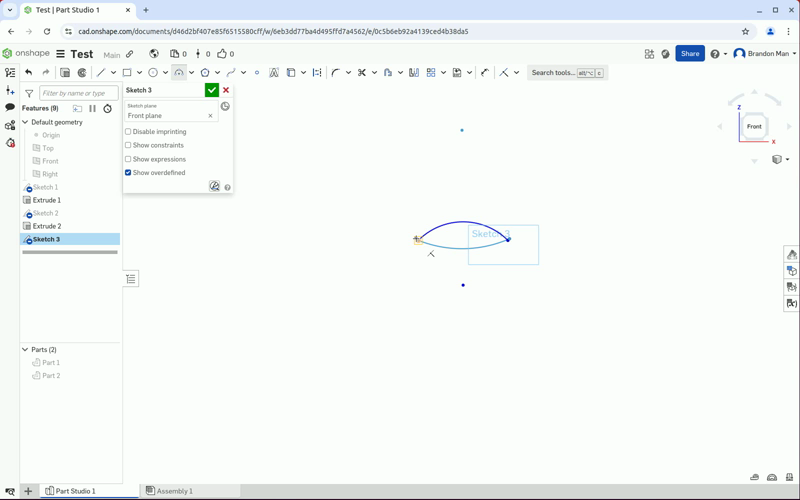
scroll(6)
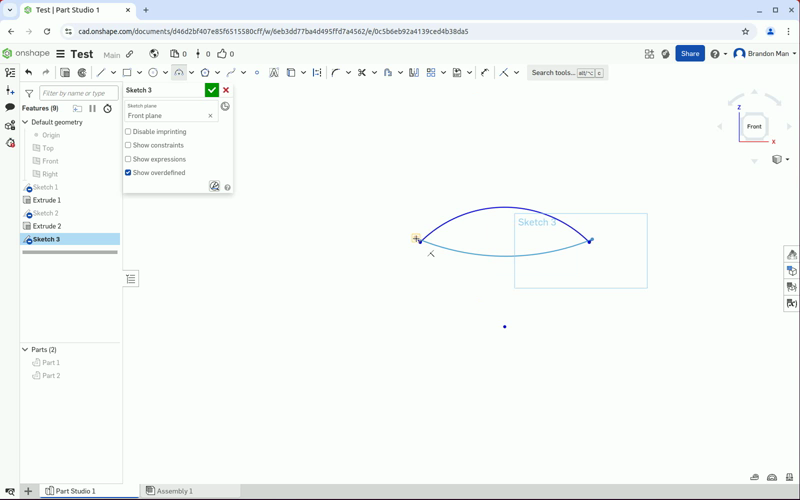
scroll(6)
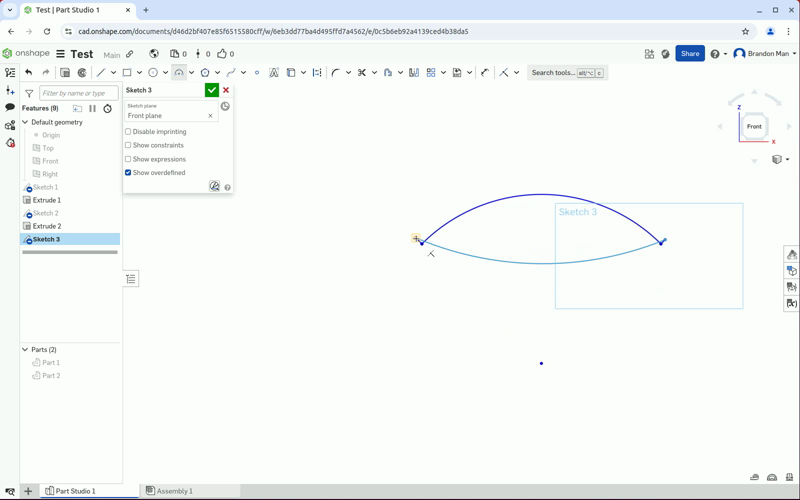
scroll(6)
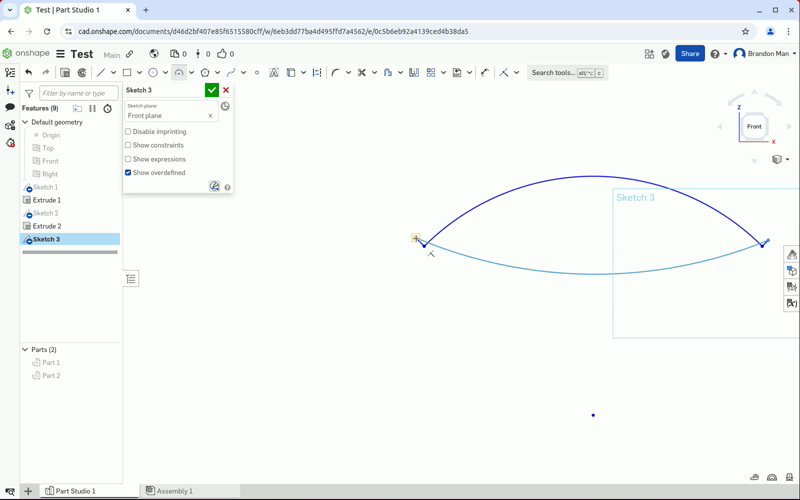
scroll(6)
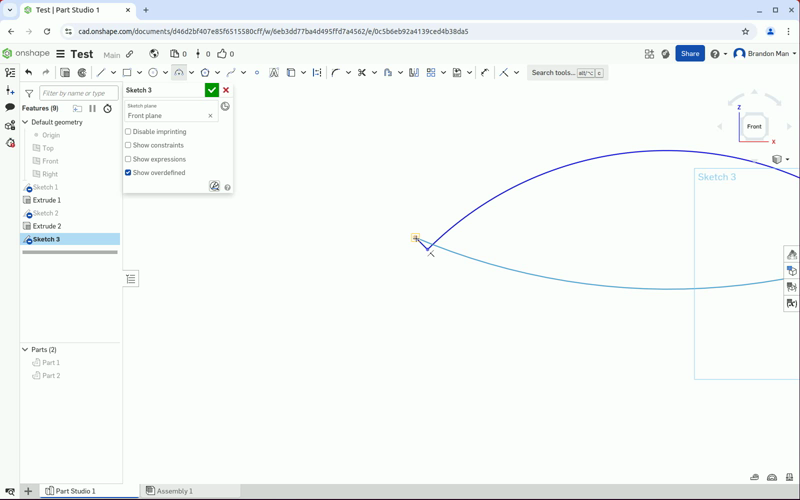
scroll(6)
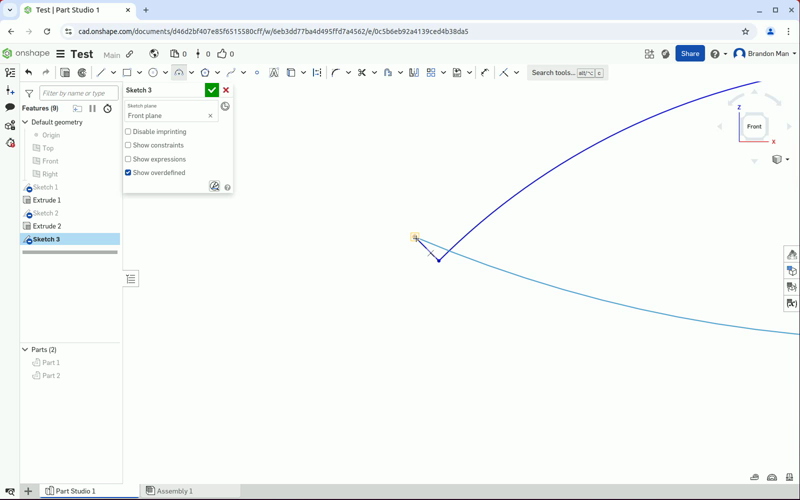
click(416, 238)
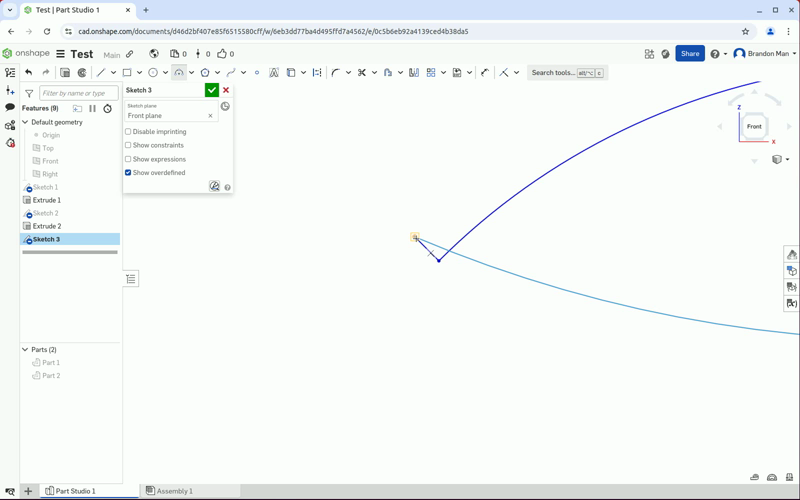
scroll(-6)
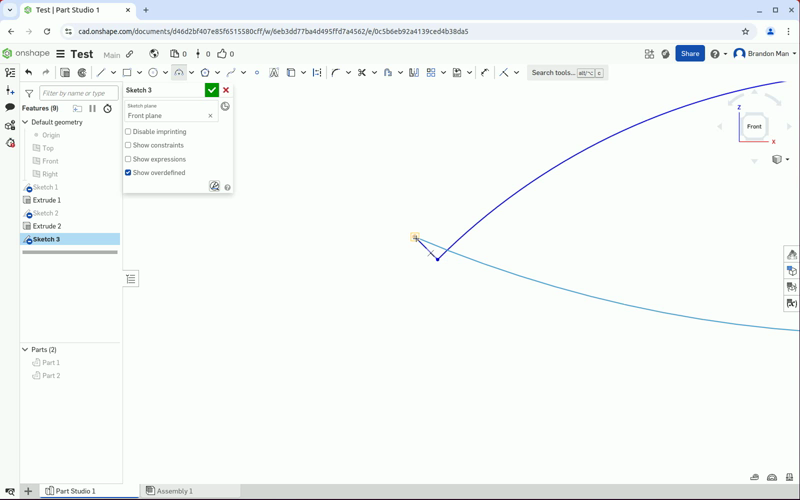
scroll(-6)
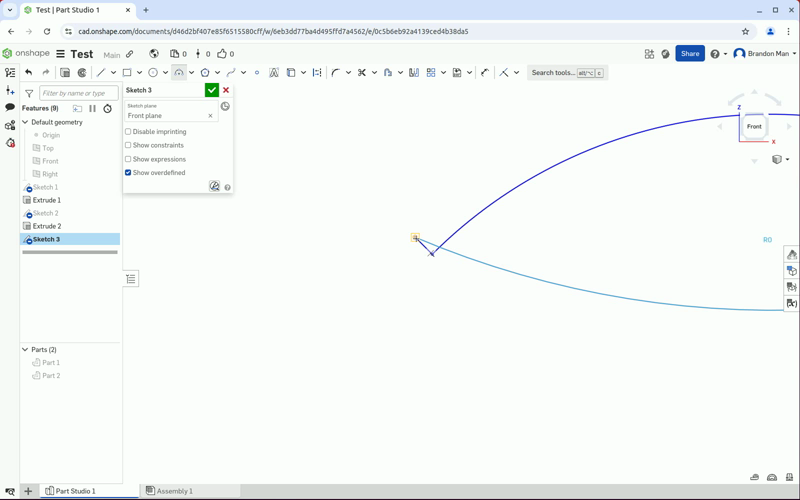
scroll(-6)
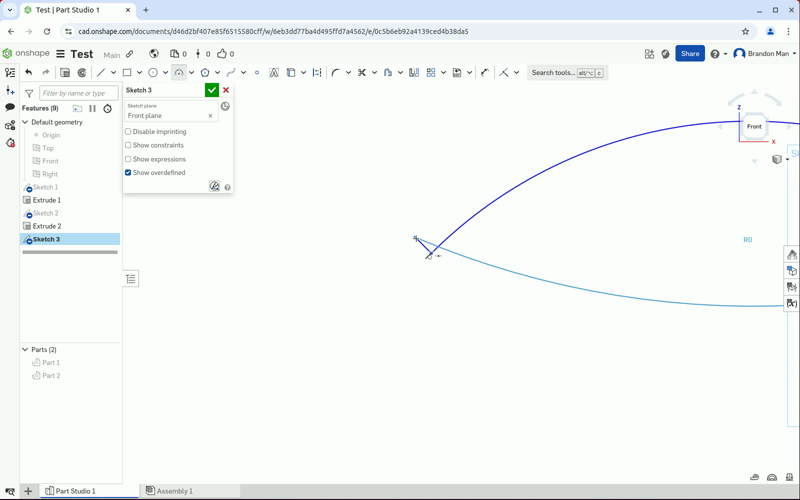
scroll(-6)
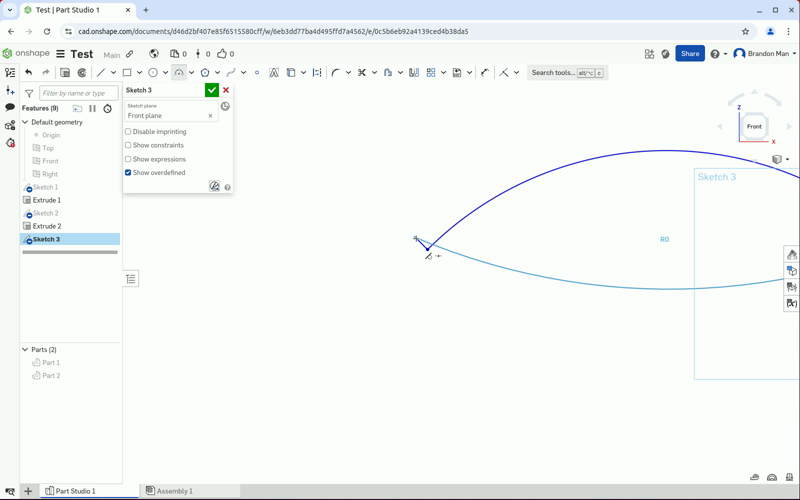
scroll(-6)
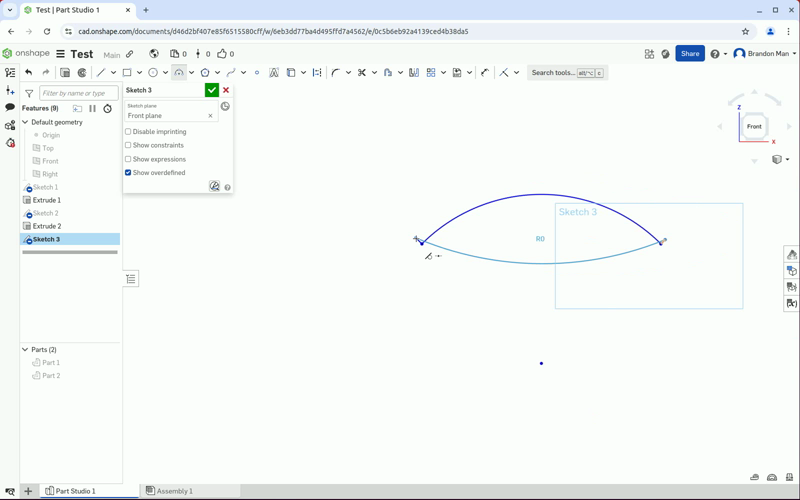
scroll(-6)
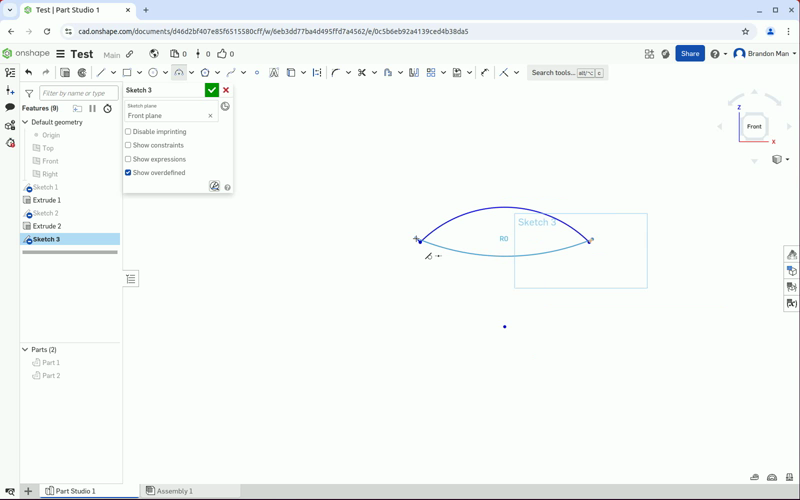
scroll(-6)
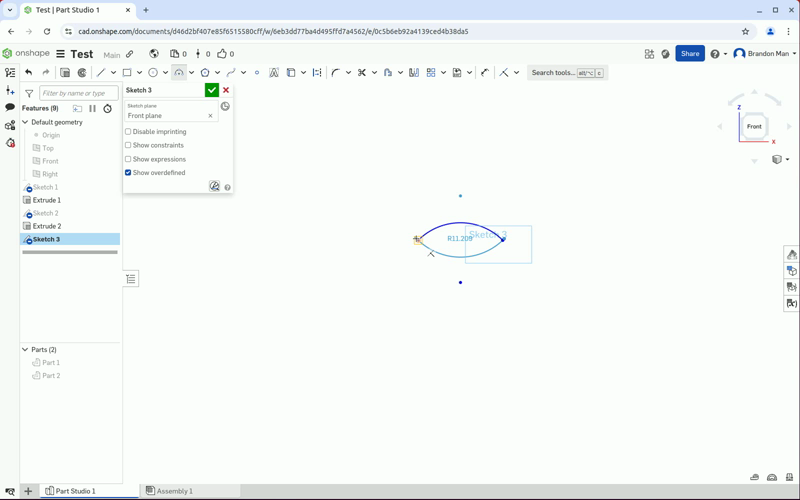
key_down(shift)
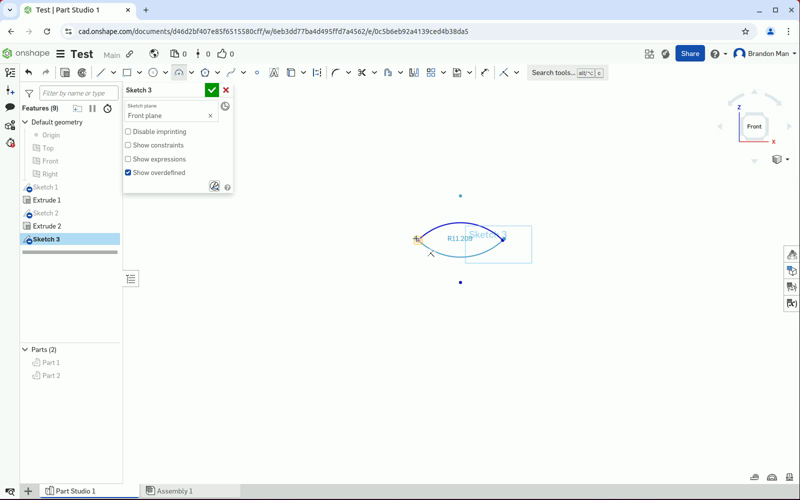
mouse_move(460, 220)
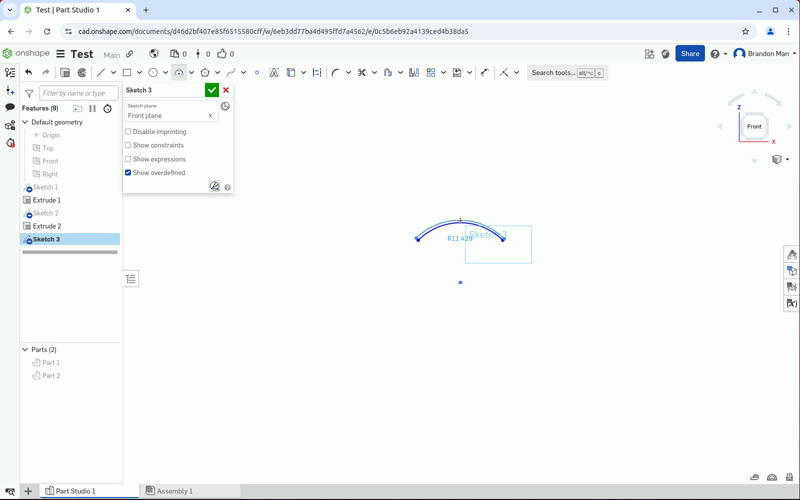
scroll(6)
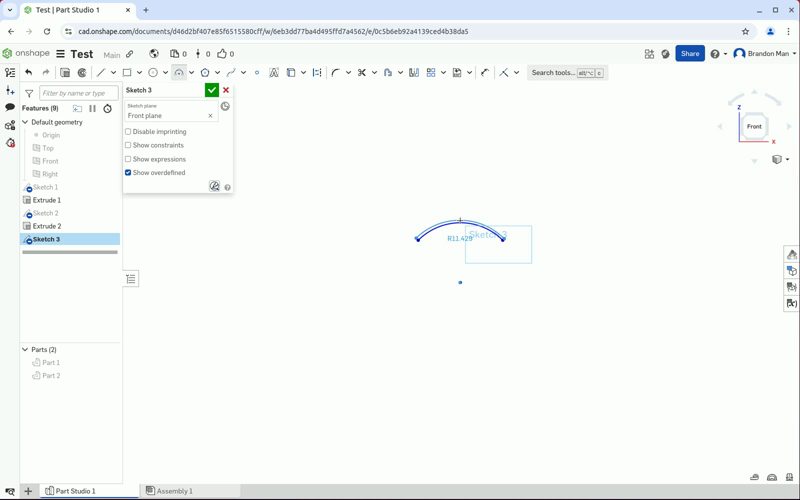
scroll(6)
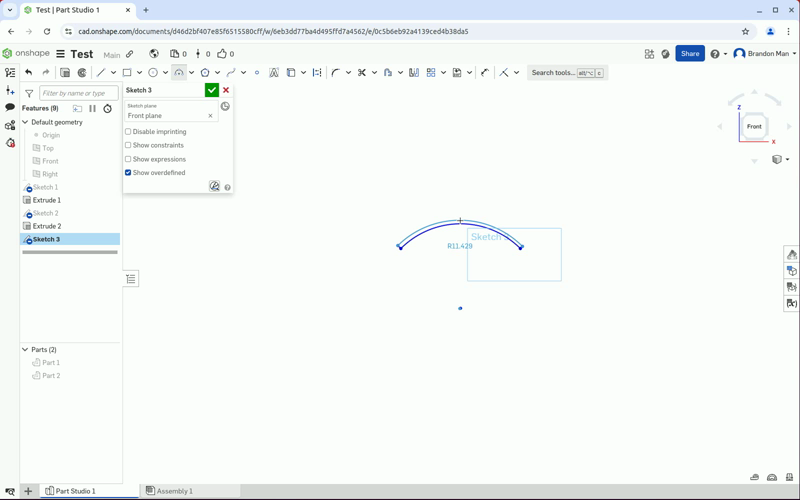
scroll(6)
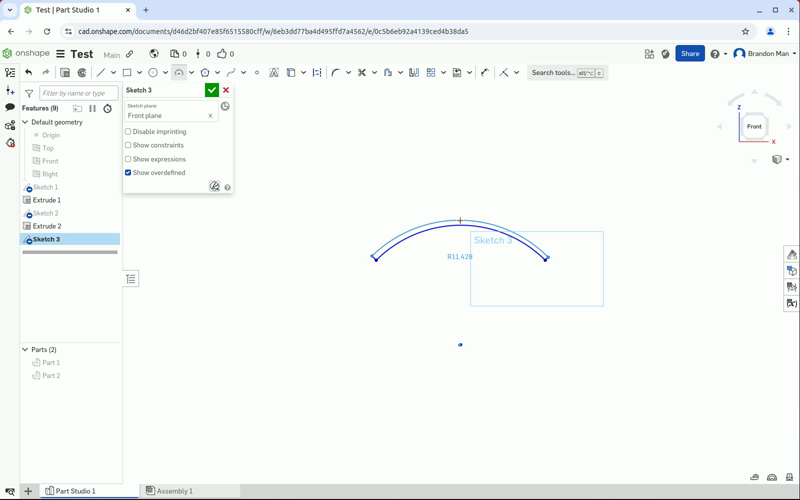
scroll(6)
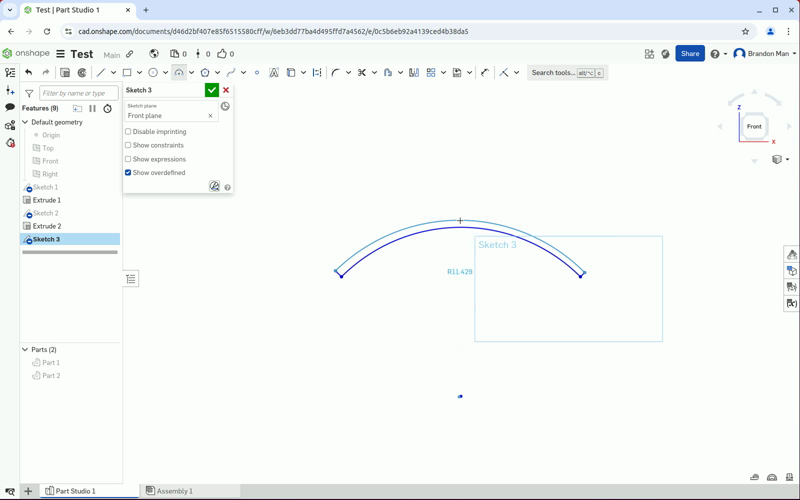
scroll(6)
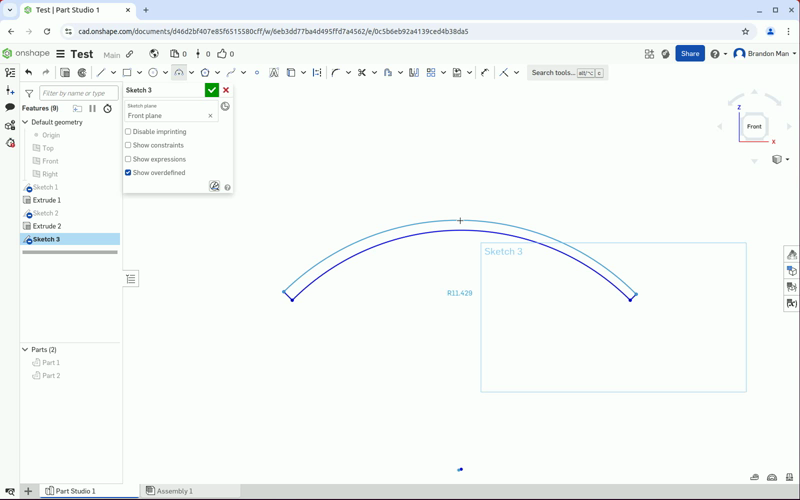
scroll(6)
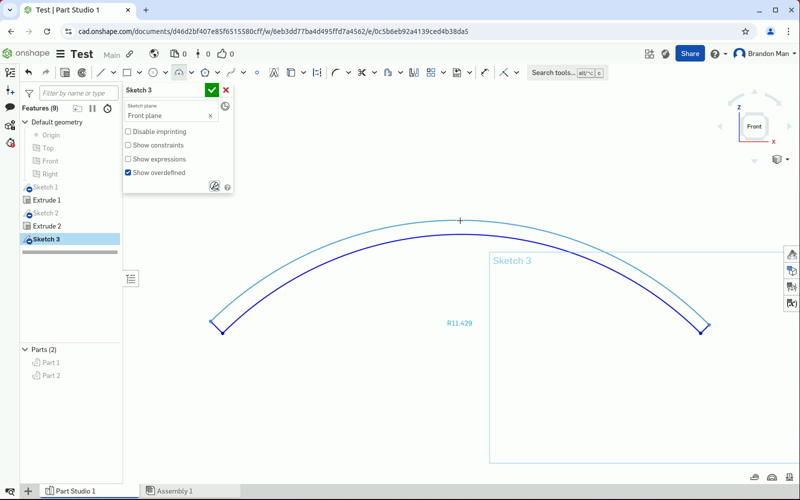
scroll(6)
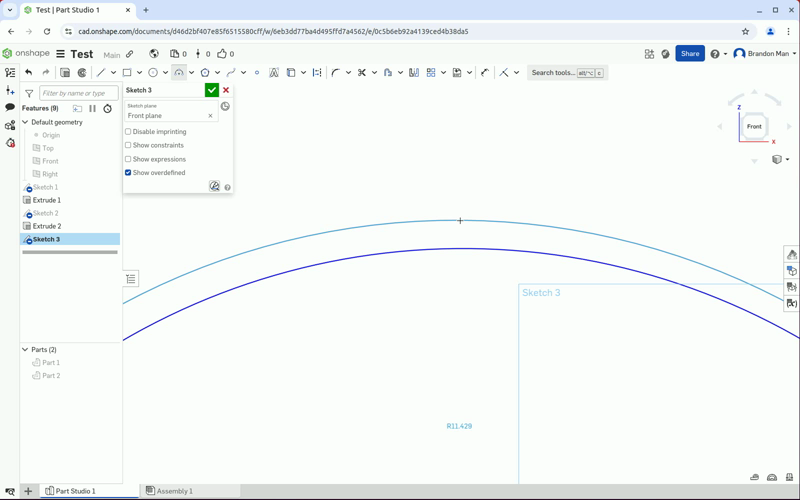
click(460, 220)
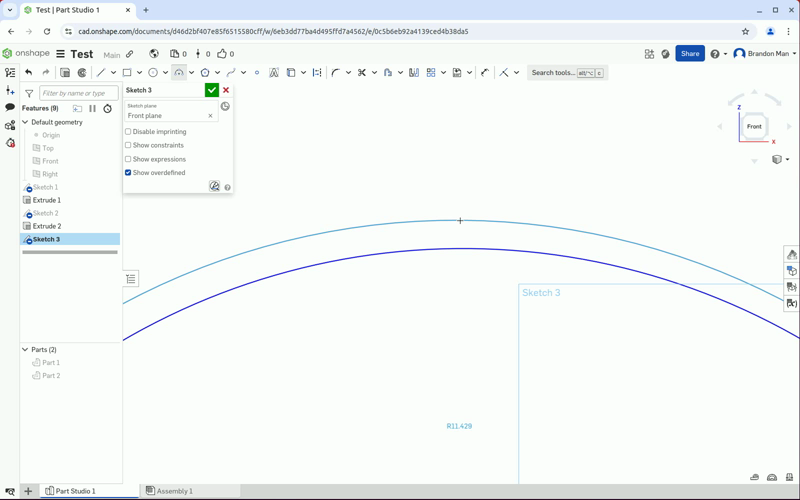
scroll(-6)
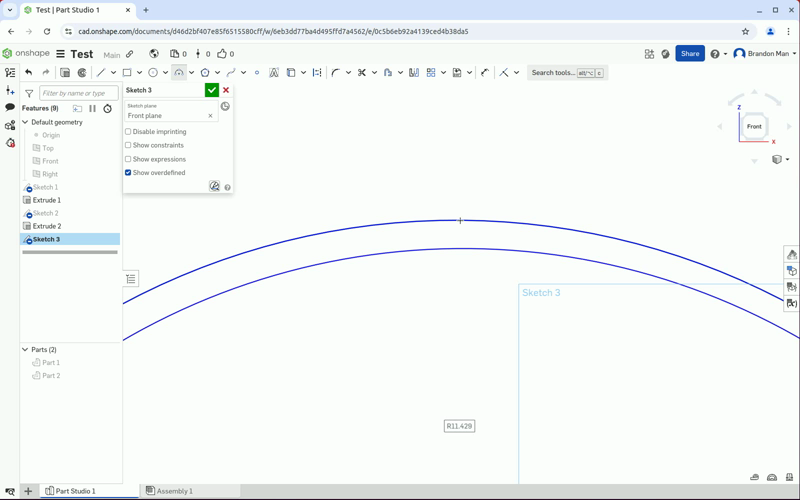
scroll(-6)
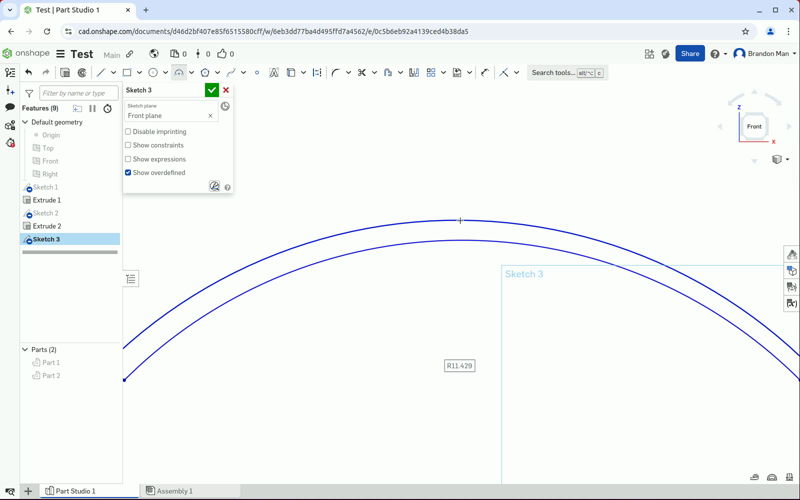
scroll(-6)
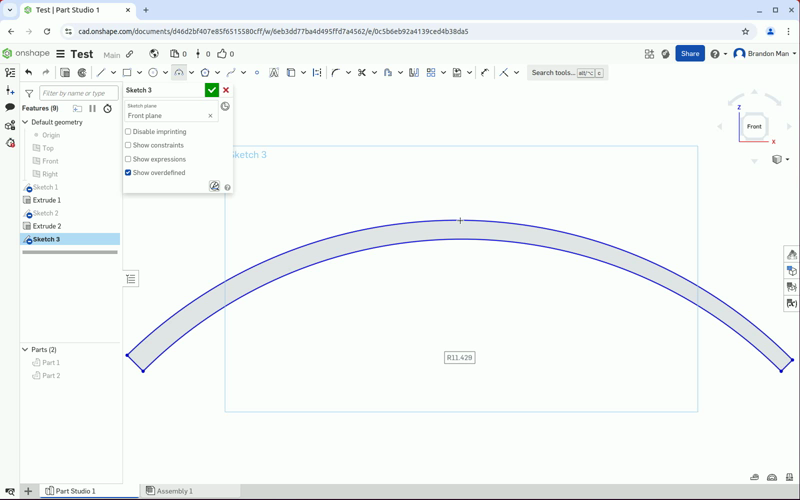
scroll(-6)
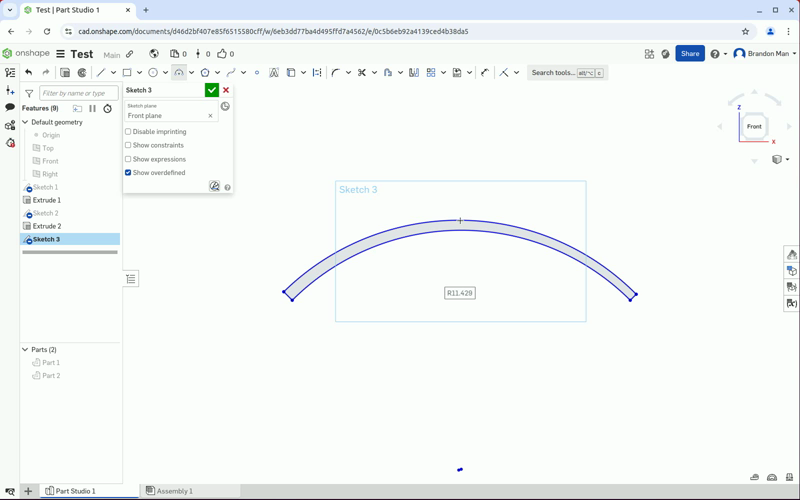
scroll(-6)
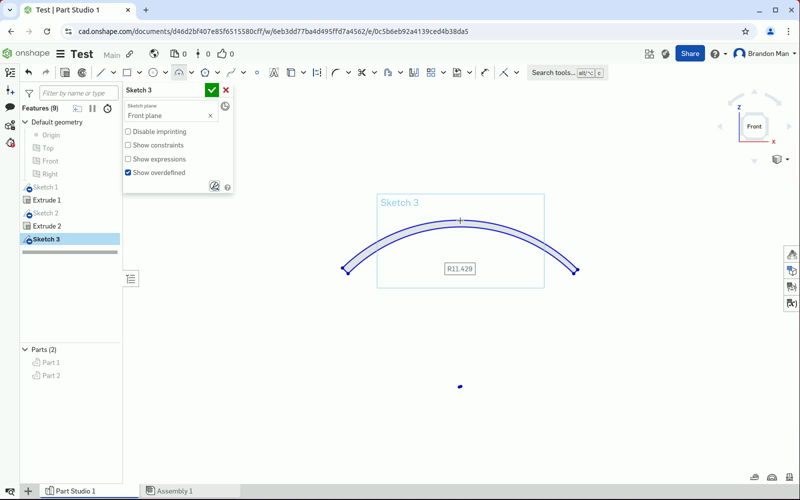
scroll(-6)
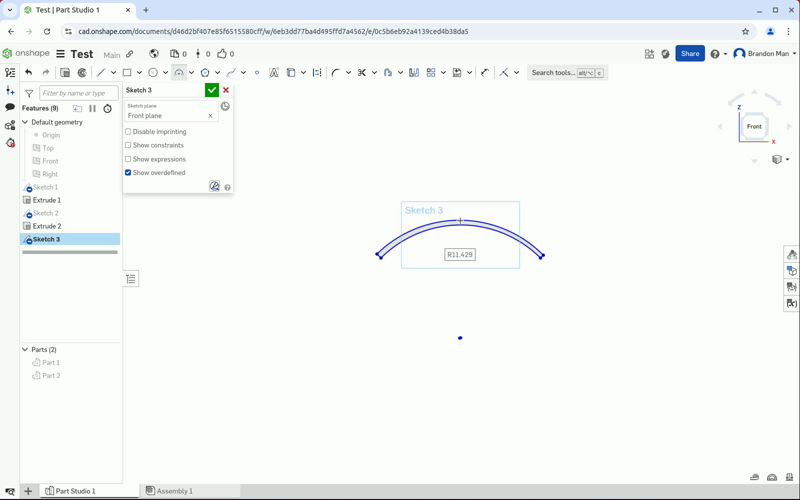
scroll(-6)
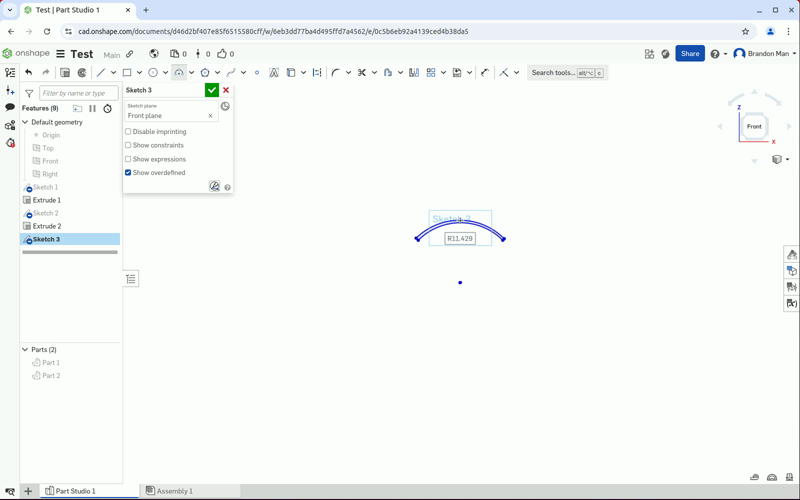
key_up(shift)
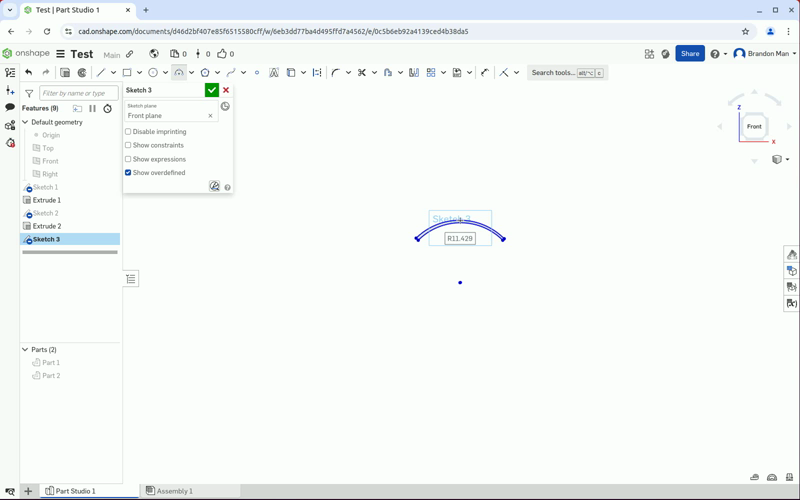
key(esc)
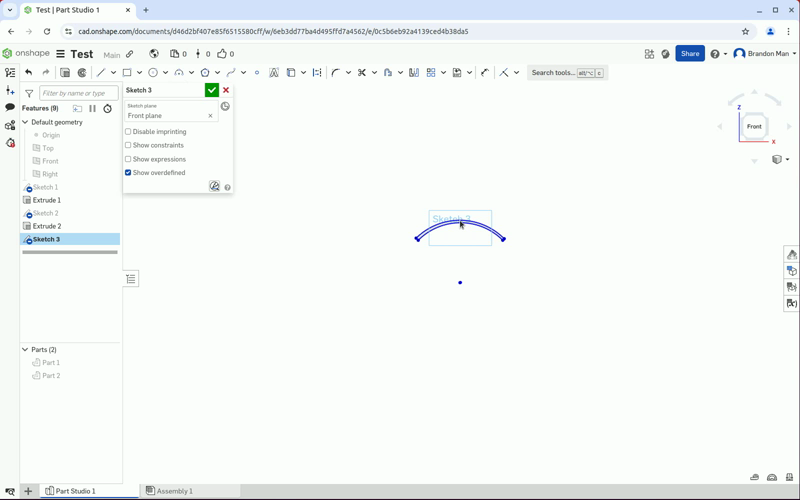
mouse_move(490, 228)
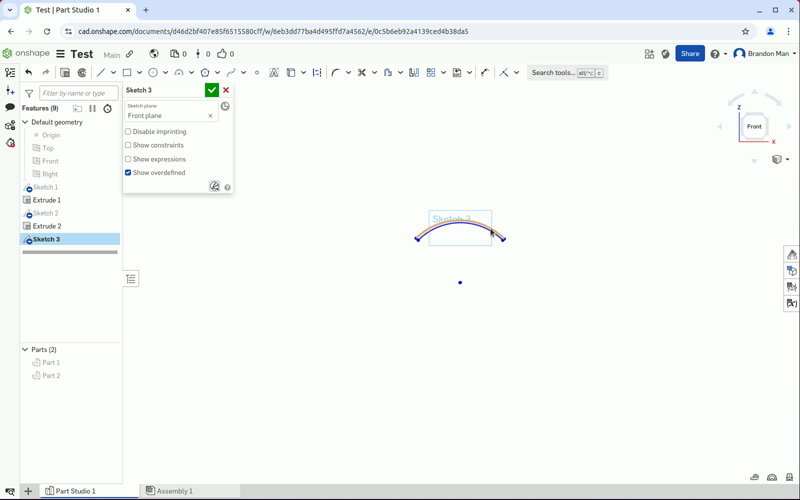
scroll(6)
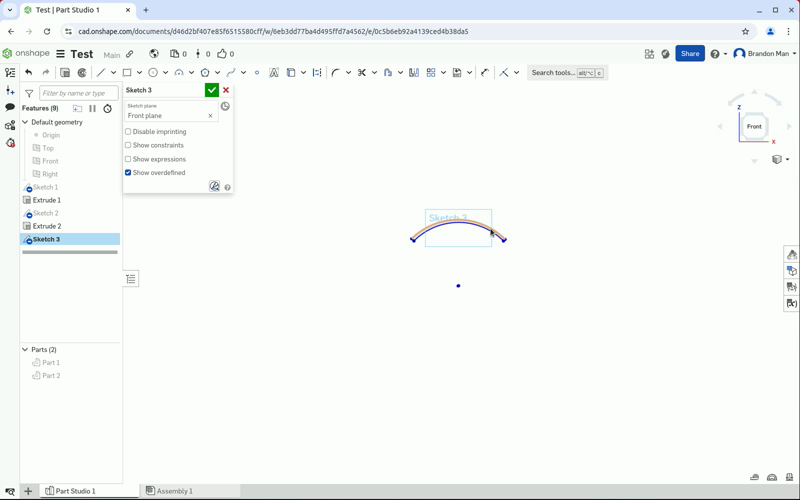
scroll(6)
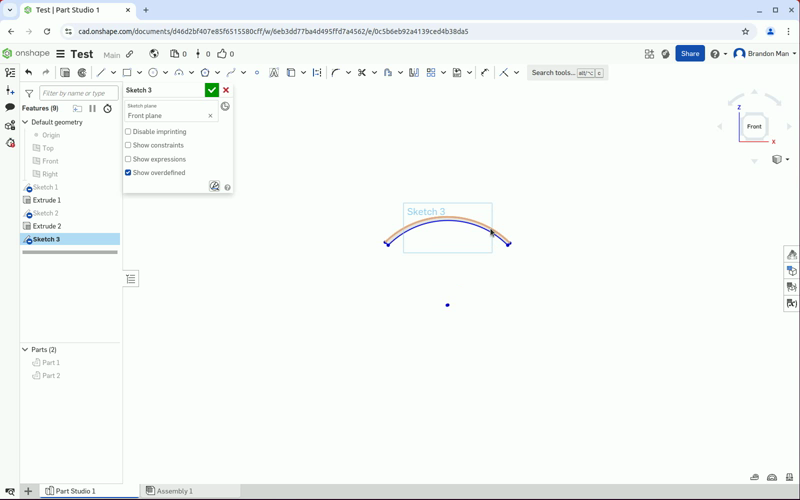
scroll(6)
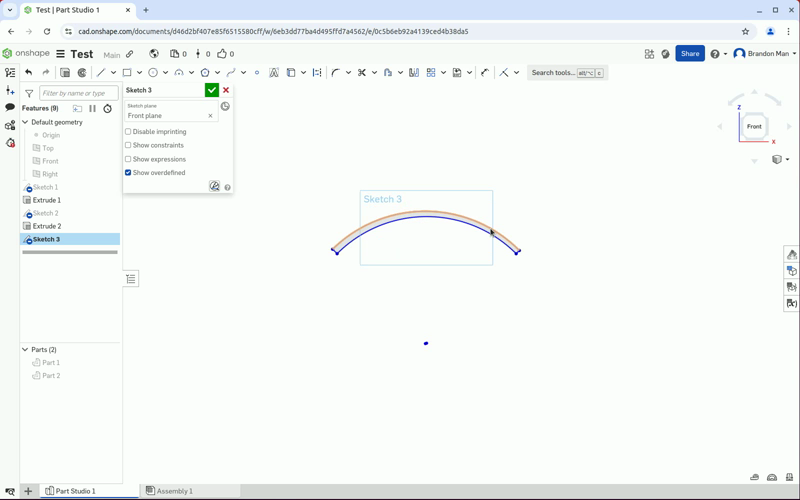
scroll(6)
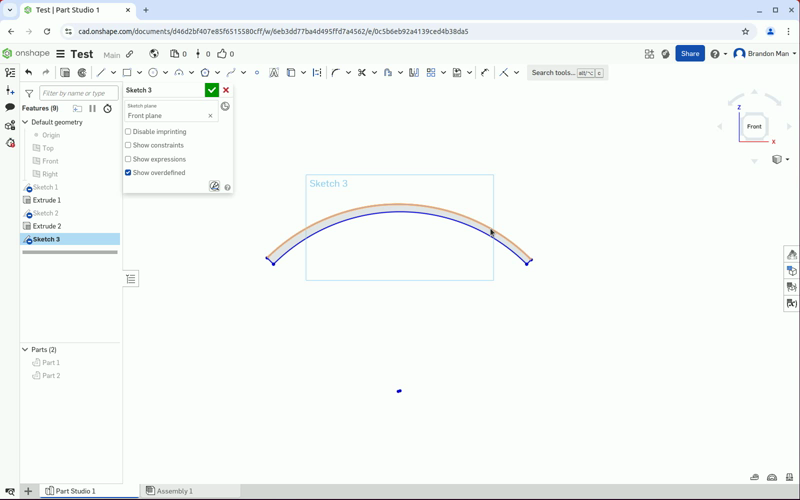
scroll(6)
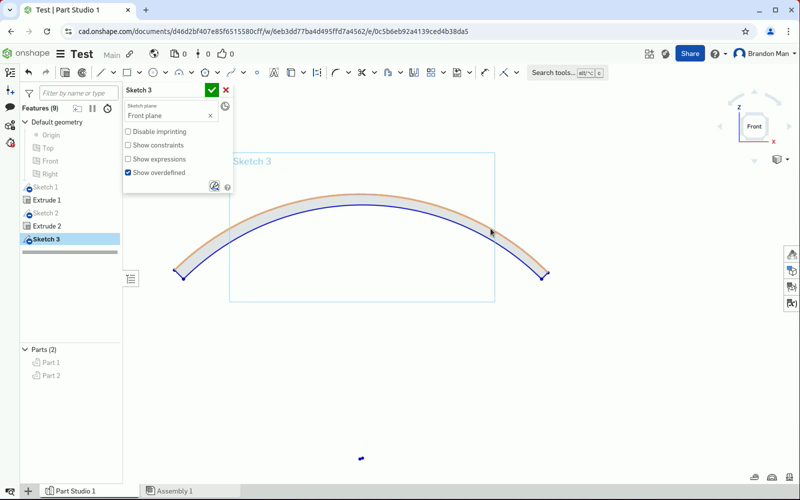
scroll(6)
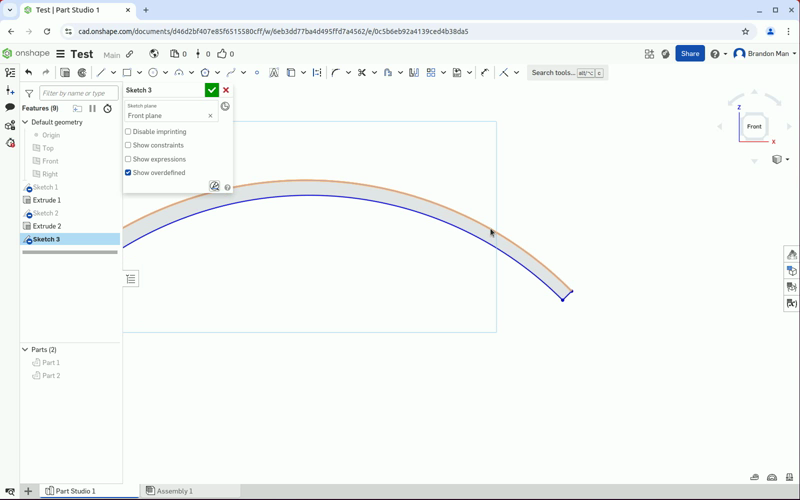
scroll(6)
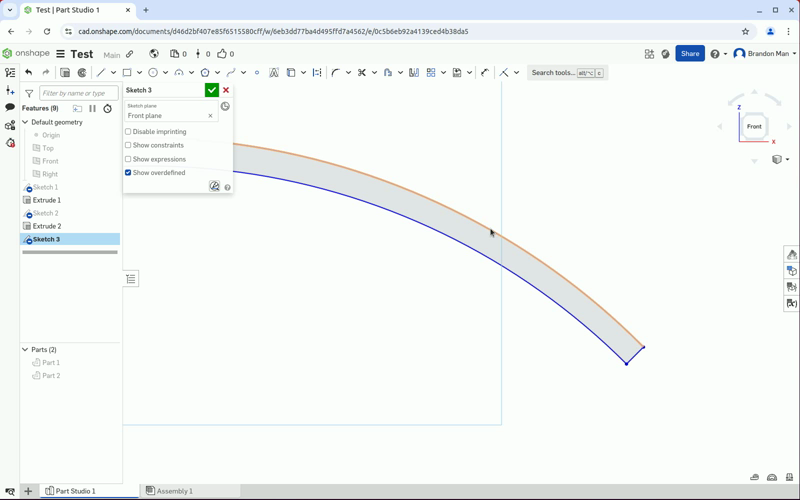
click(490, 228)
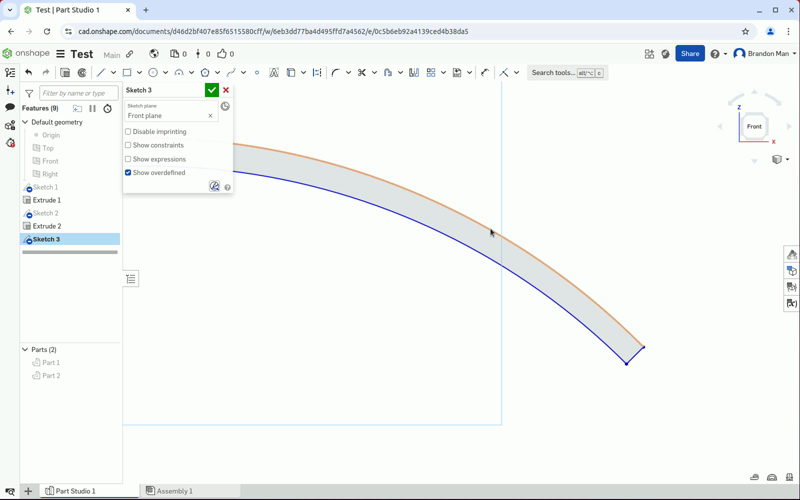
scroll(-6)
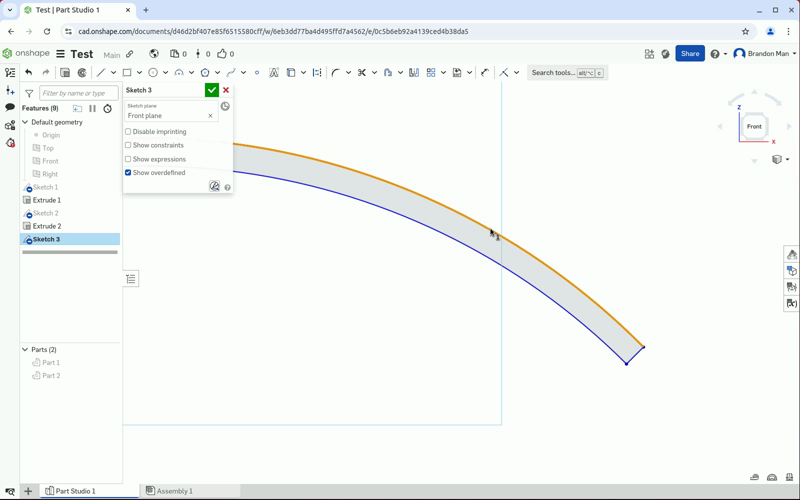
scroll(-6)
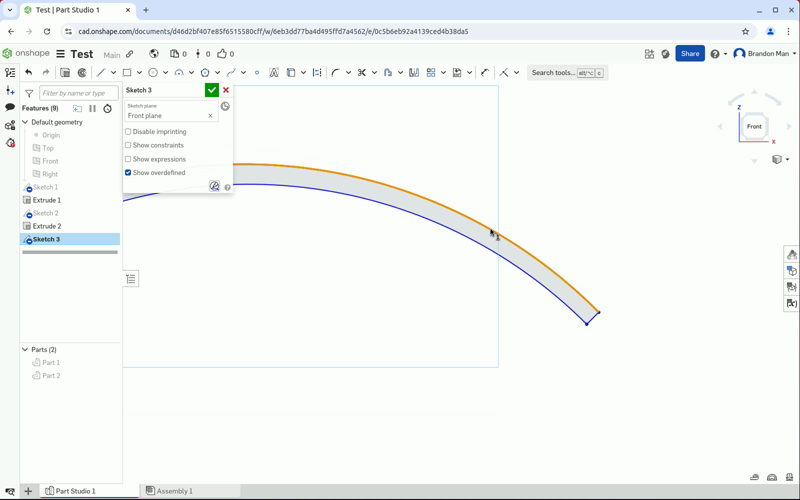
scroll(-6)
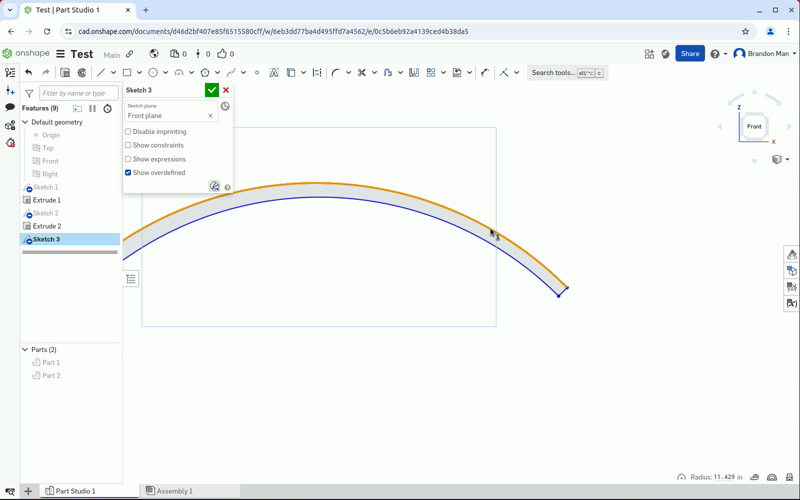
scroll(-6)
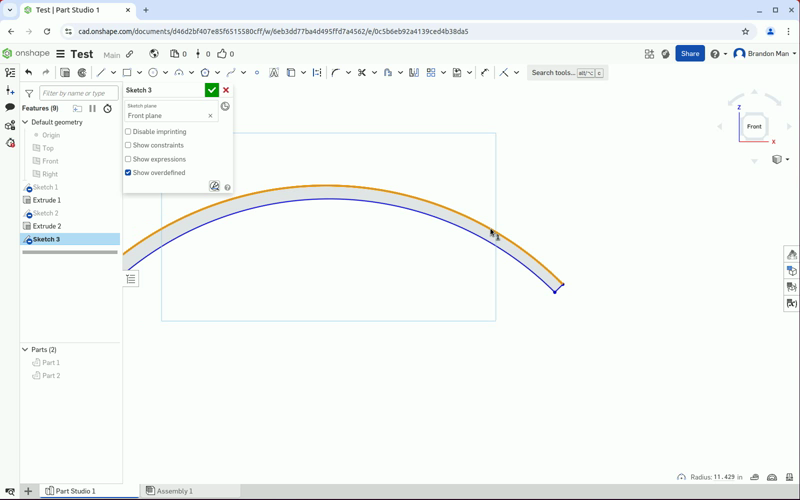
scroll(-6)
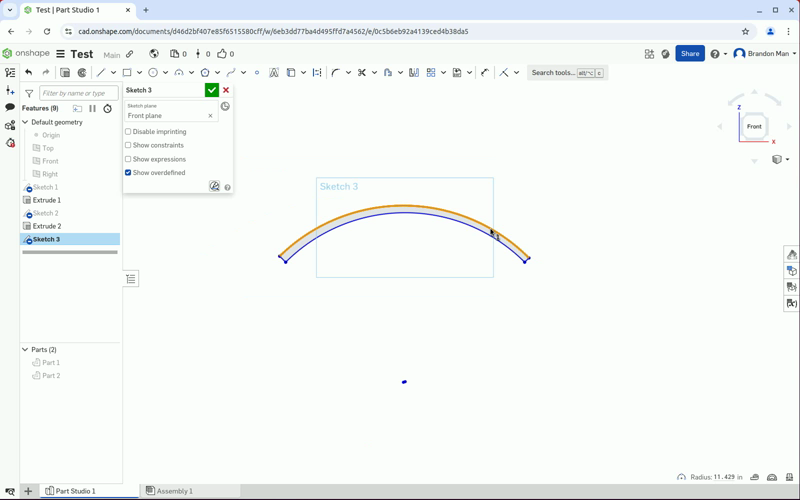
scroll(-6)
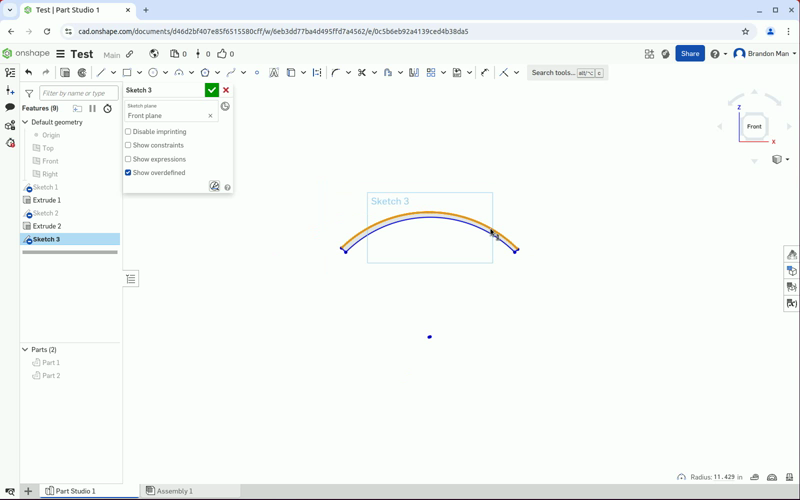
scroll(-6)
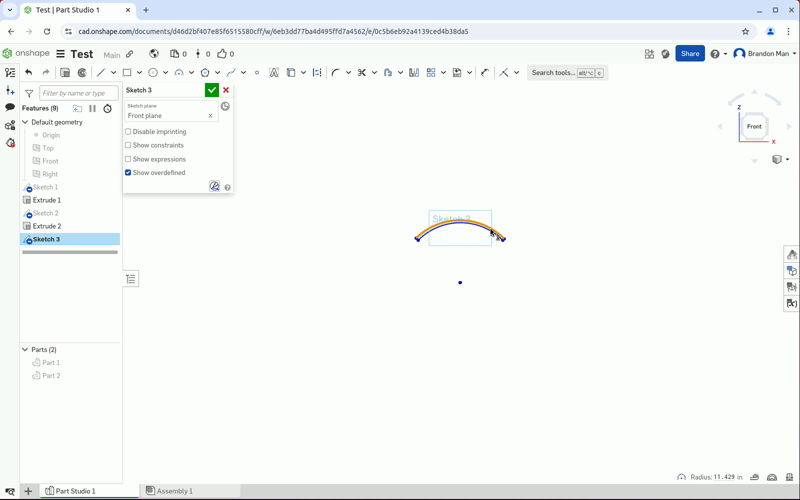
mouse_move(73, 352)
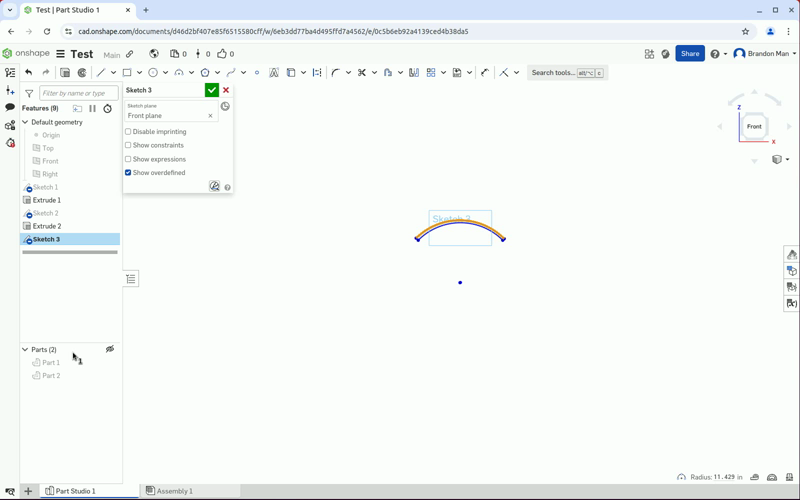
key(shift+y)
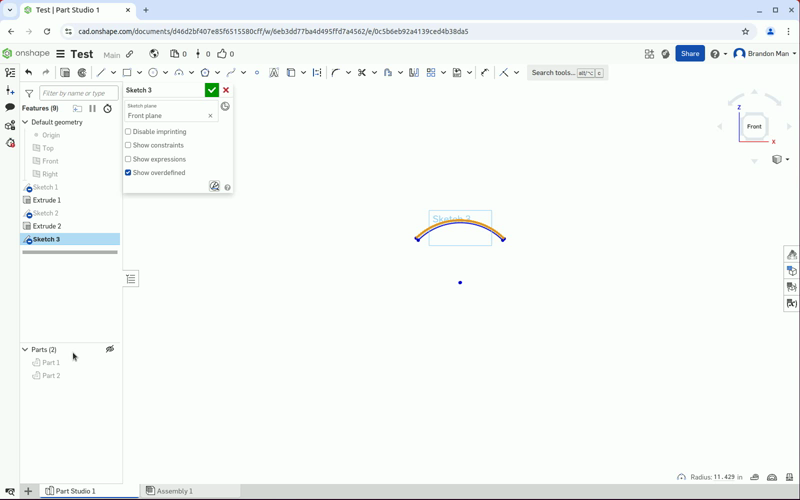
key(shift+e)
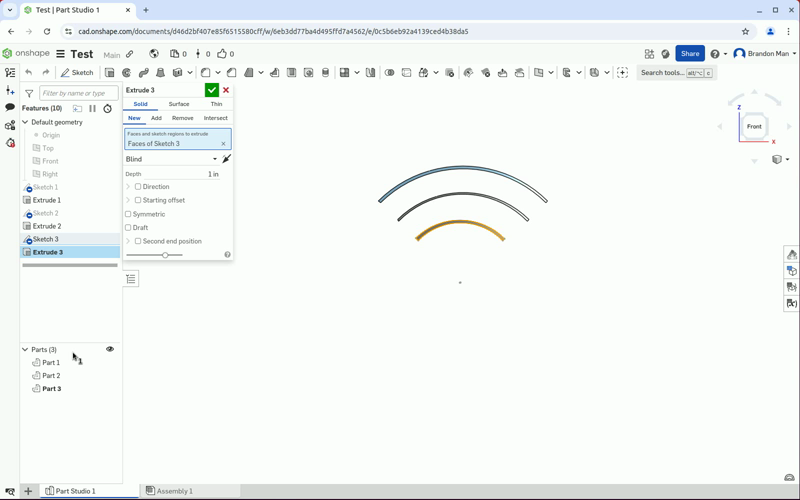
mouse_move(143, 106)
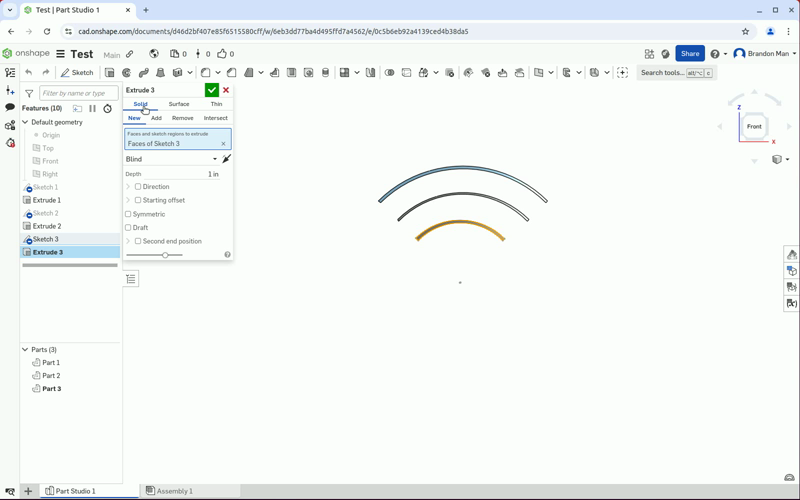
click(143, 106)
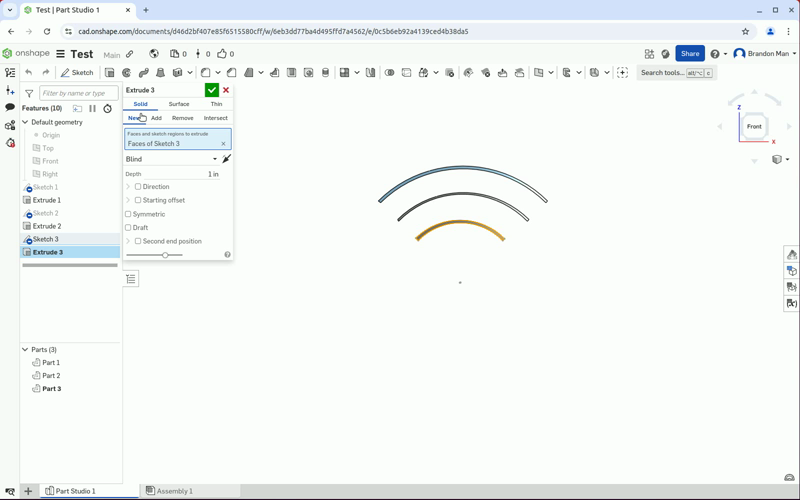
mouse_move(137, 120)
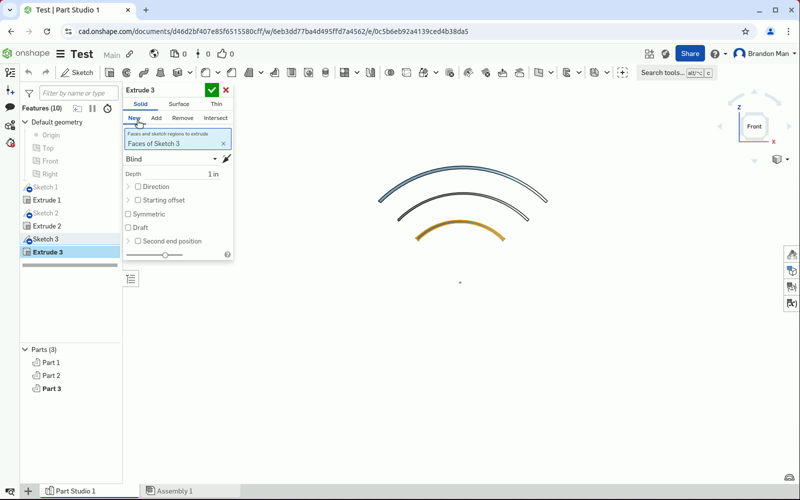
click(137, 120)
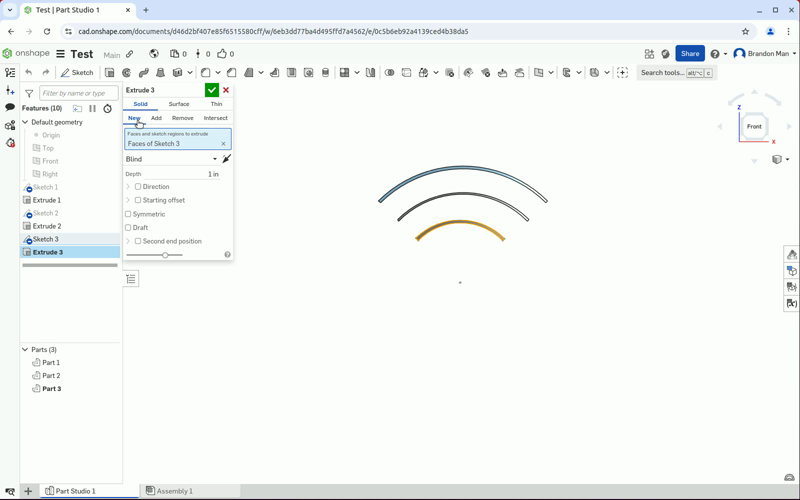
key(tab, 4)
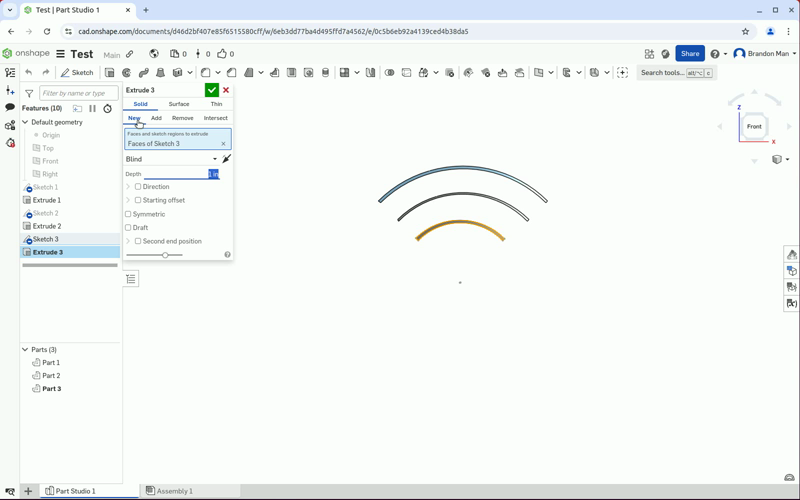
text(0.722)
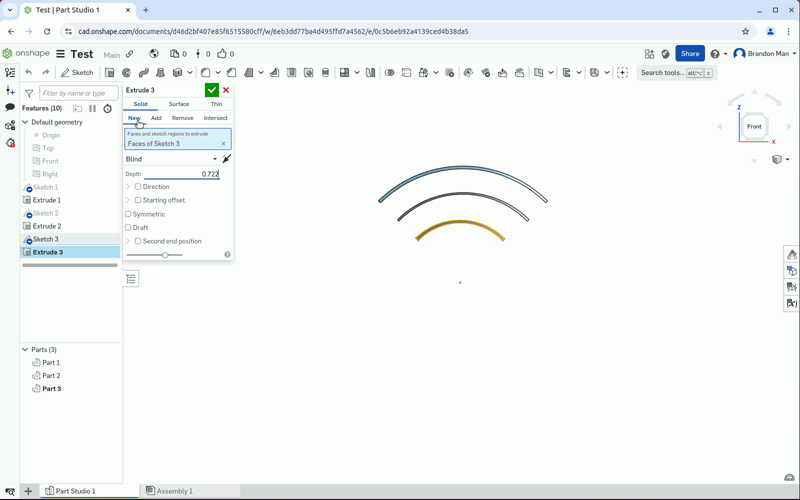
key(tab, 3)
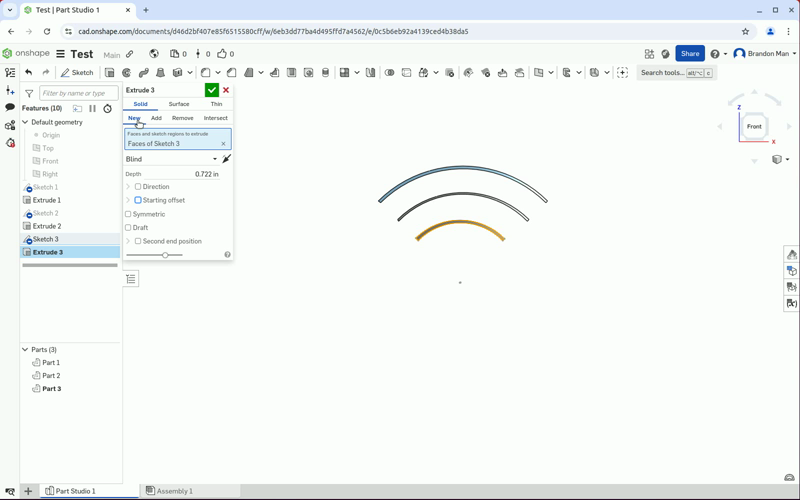
key(tab, 2)
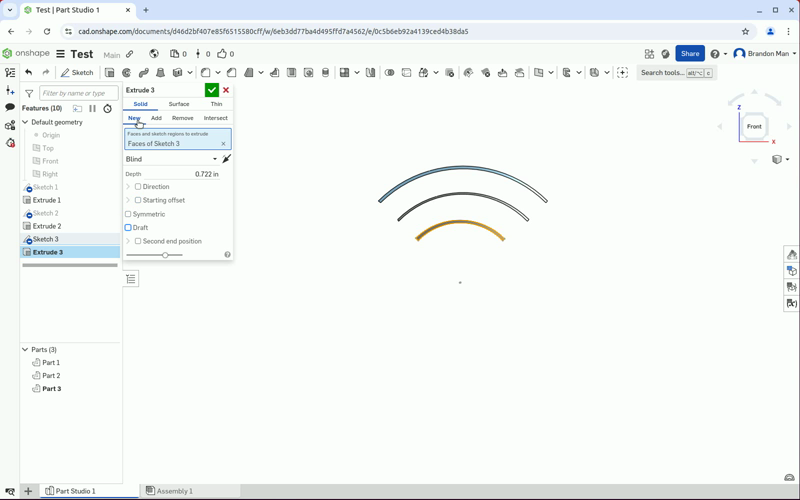
key(space)
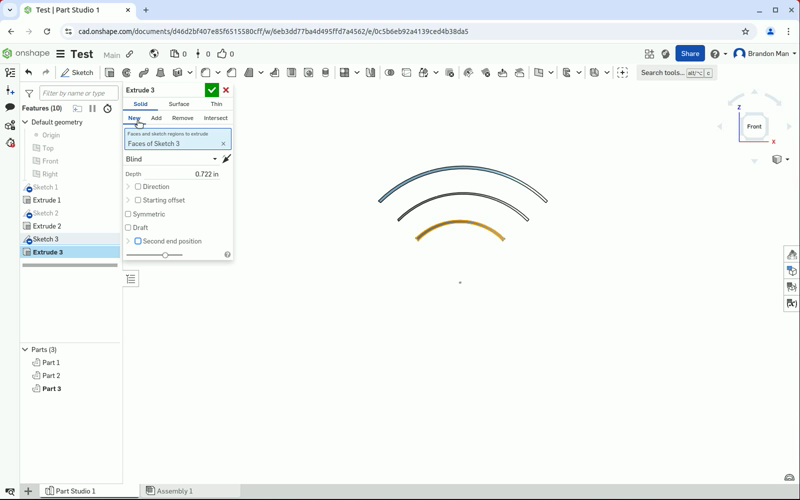
key(tab, 3)
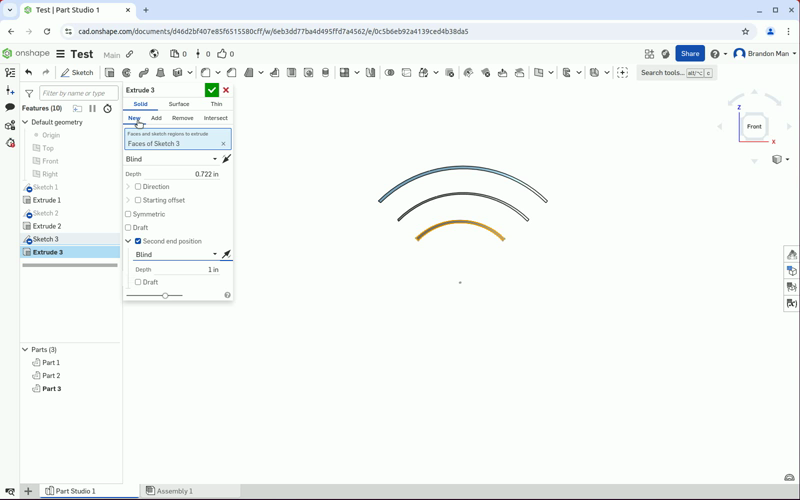
text(0.722)
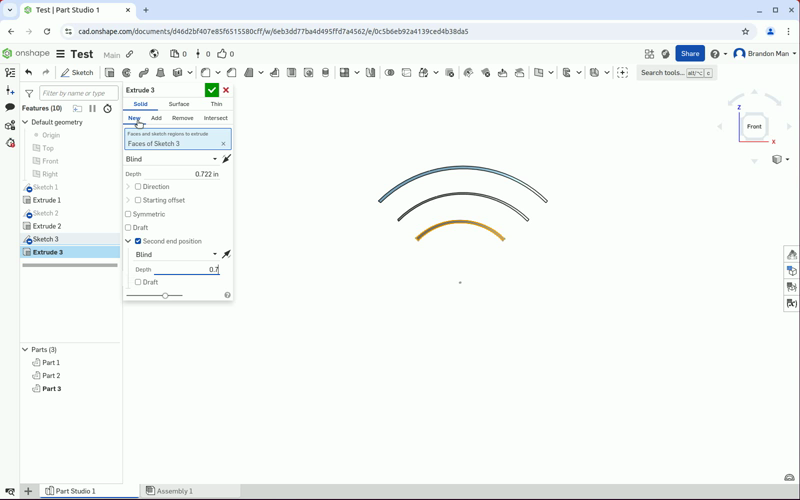
key(enter)
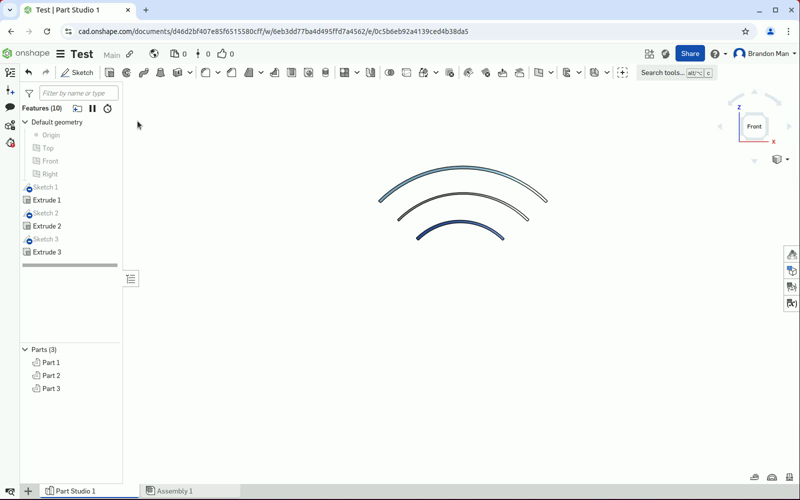
key(shift+h)
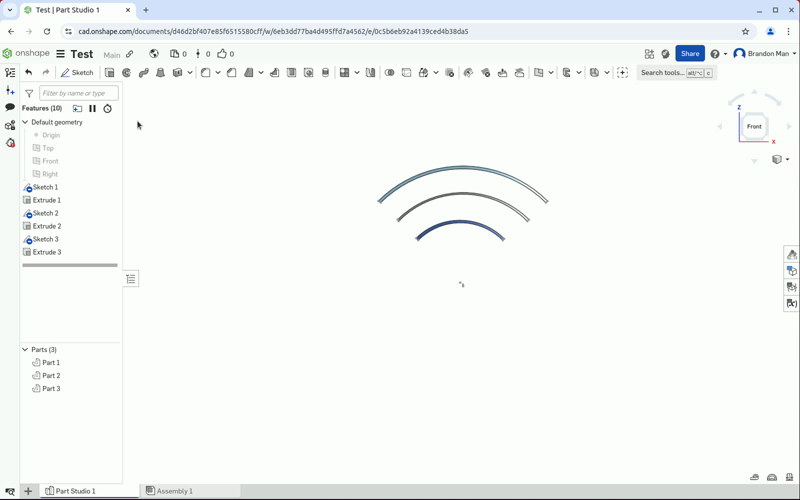
key(shift+h)
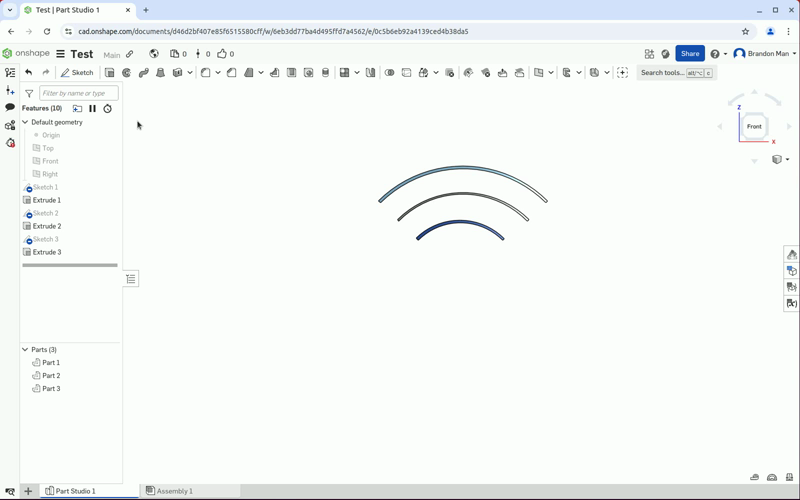
mouse_move(73, 189)
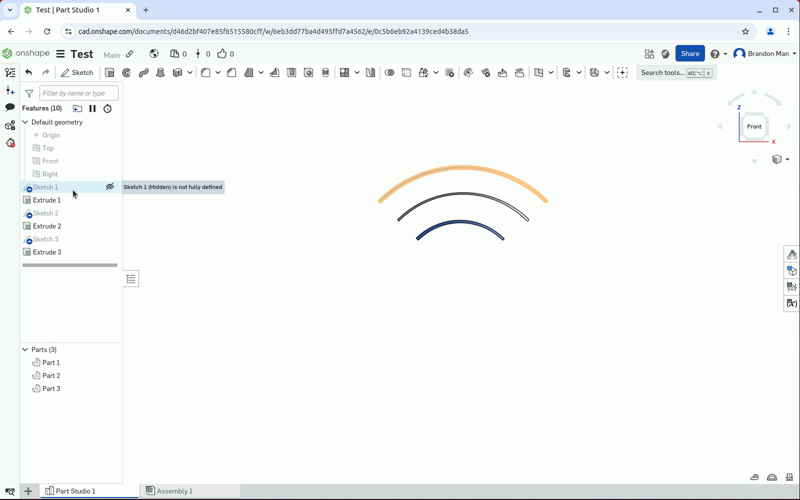
click(73, 189)
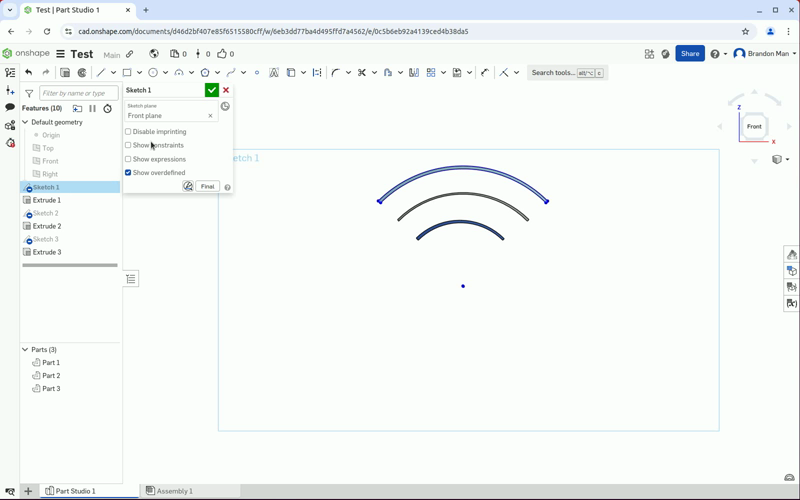
mouse_move(229, 92)
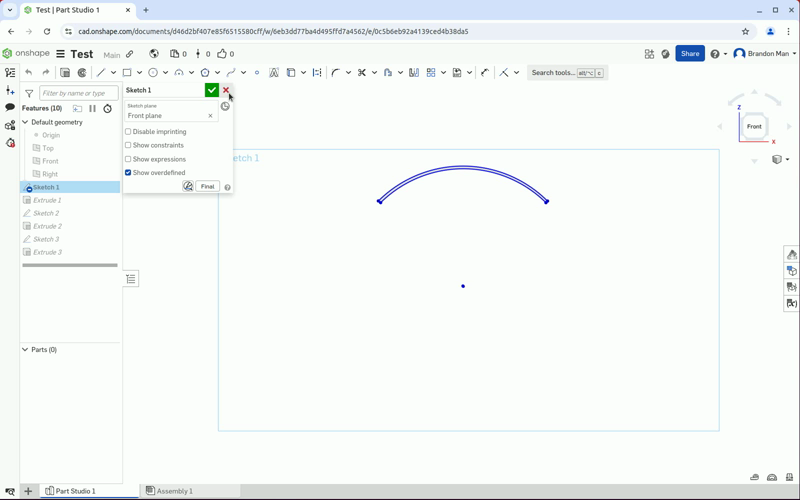
click(229, 92)
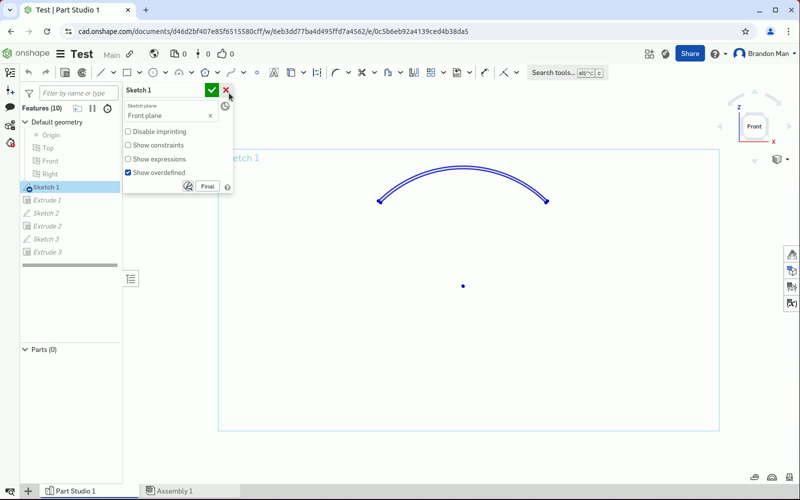
key(shift+s)
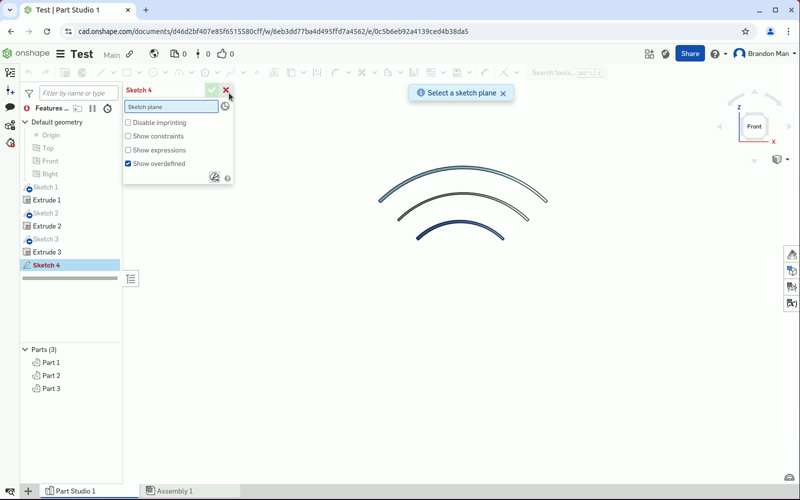
mouse_move(73, 163)
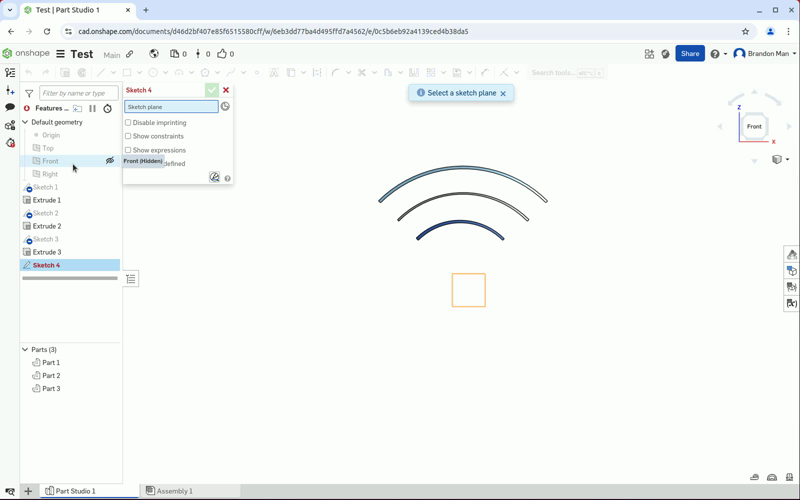
click(73, 163)
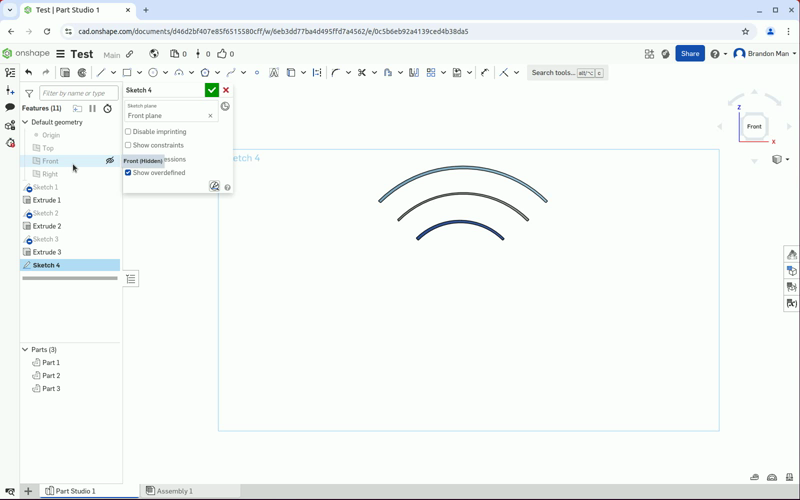
mouse_move(73, 352)
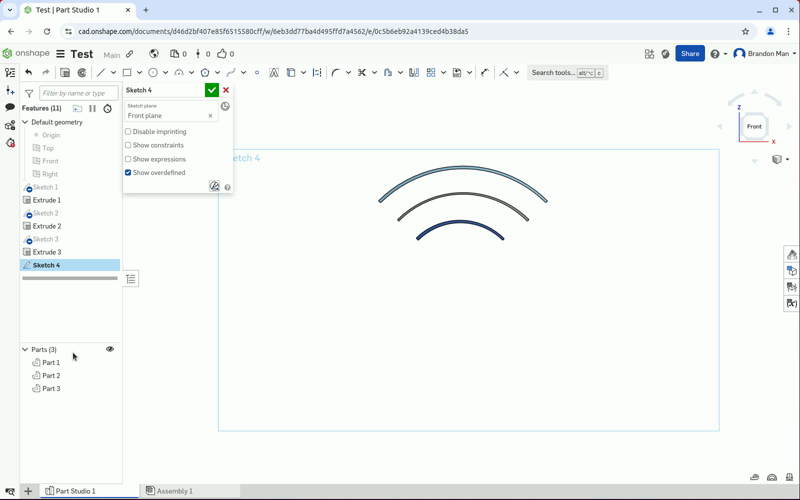
key(y)
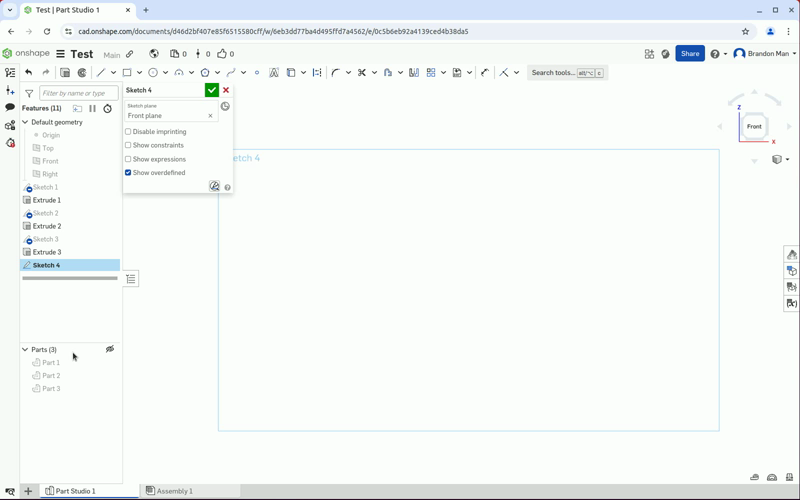
key(l)
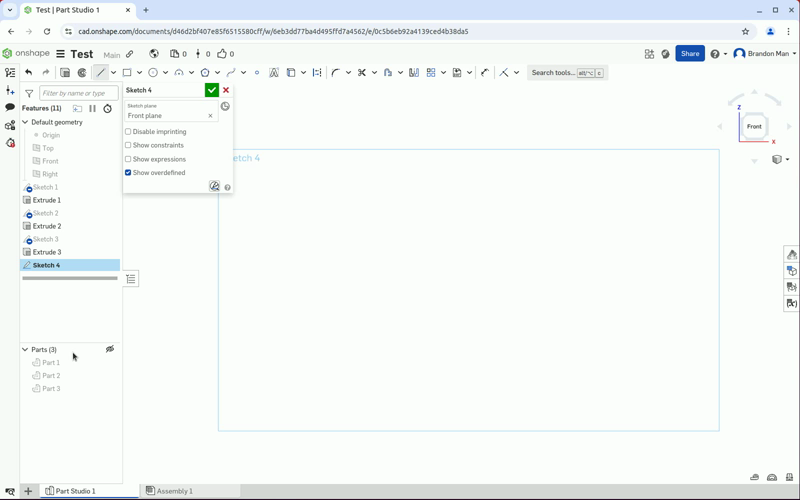
key_down(shift)
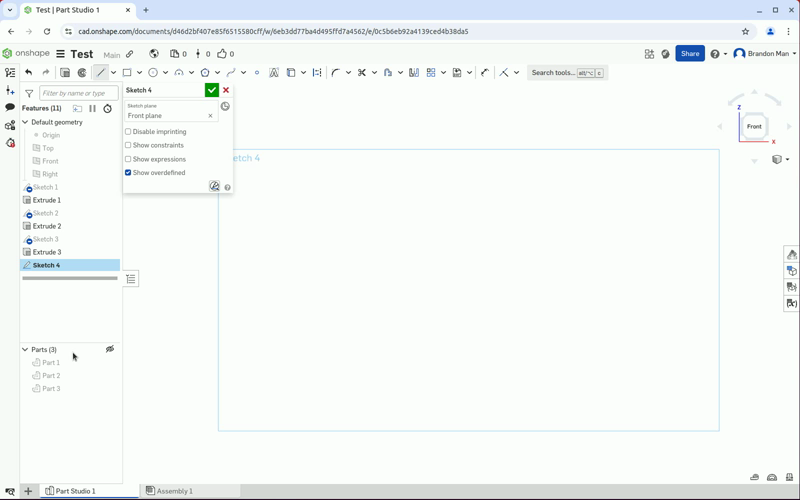
mouse_move(433, 255)
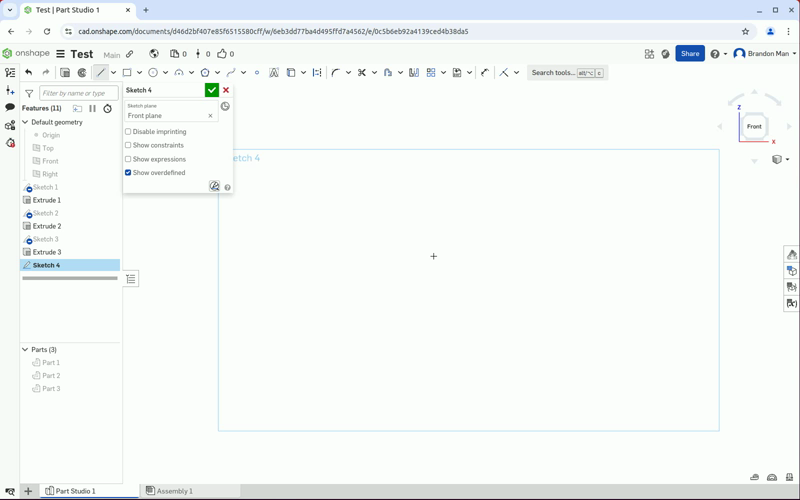
click(433, 255)
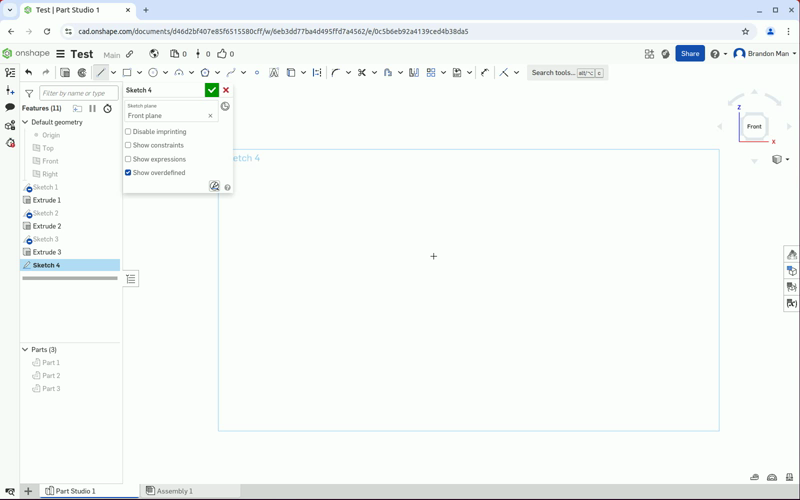
key_up(shift)
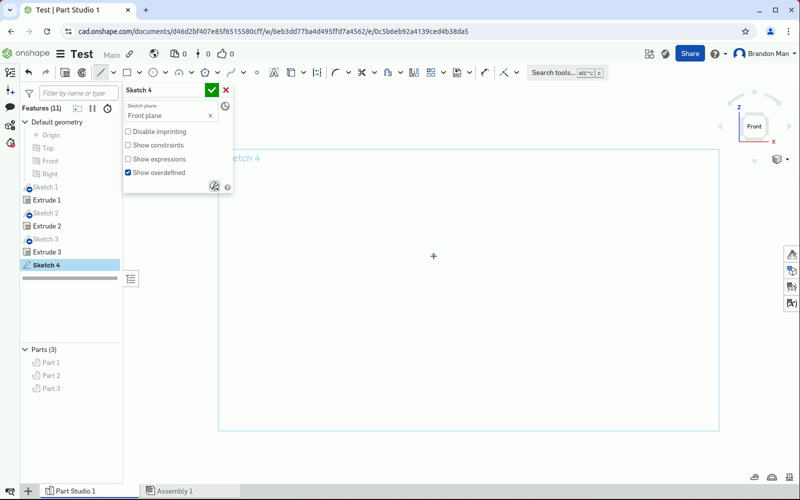
key_down(shift)
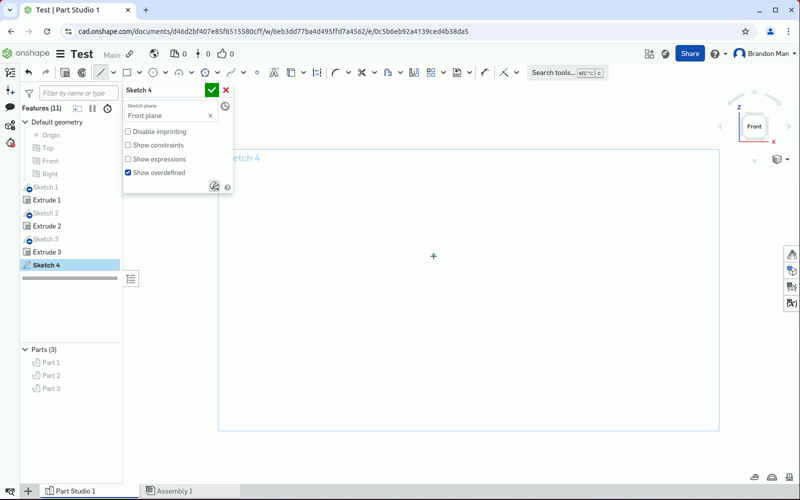
mouse_move(463, 255)
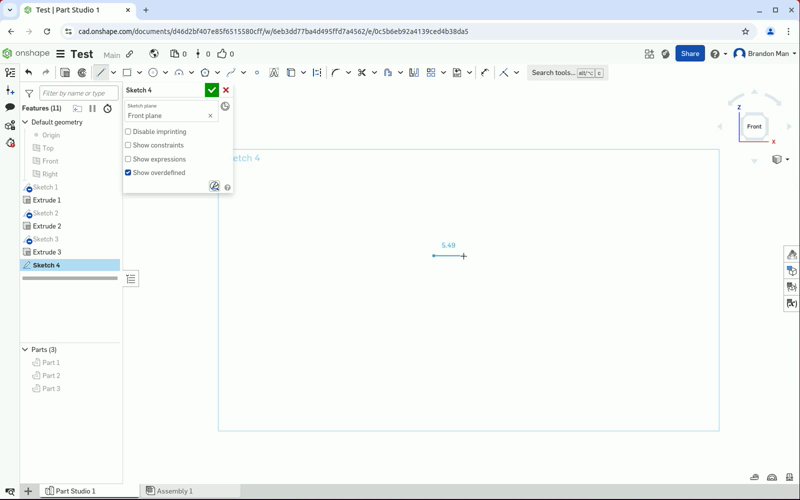
mouse_move(435, 257)
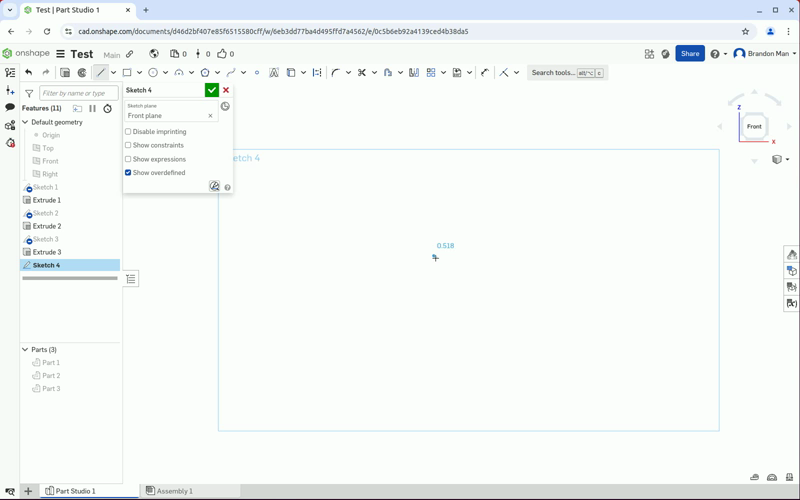
scroll(6)
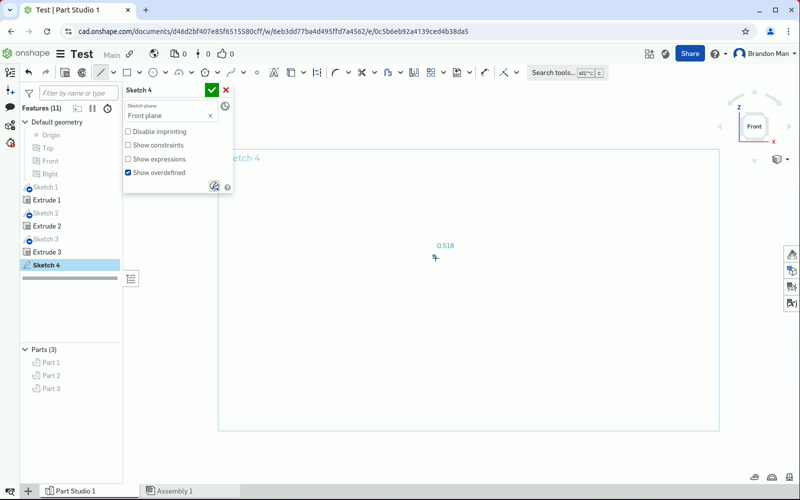
scroll(6)
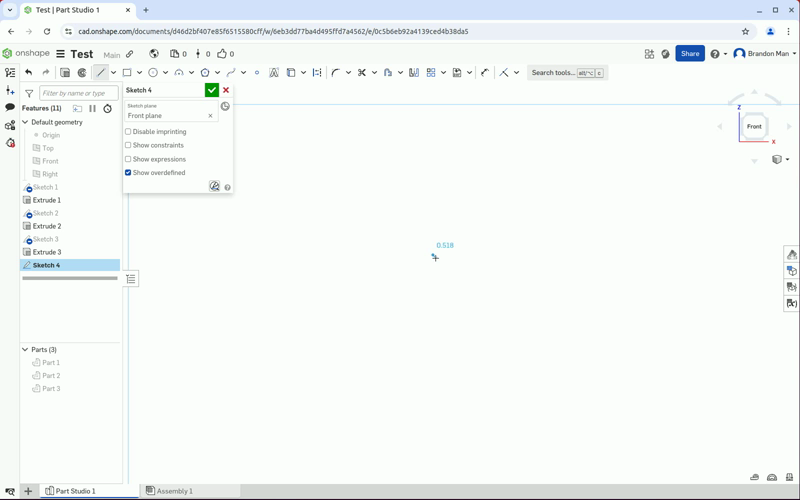
scroll(6)
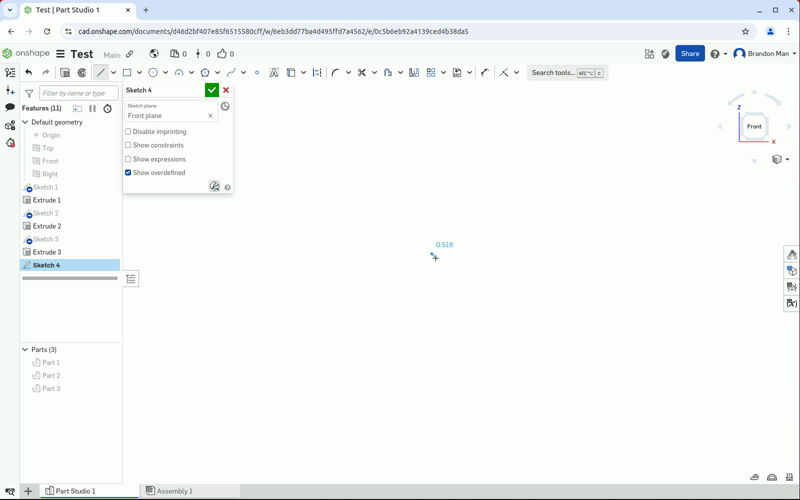
scroll(6)
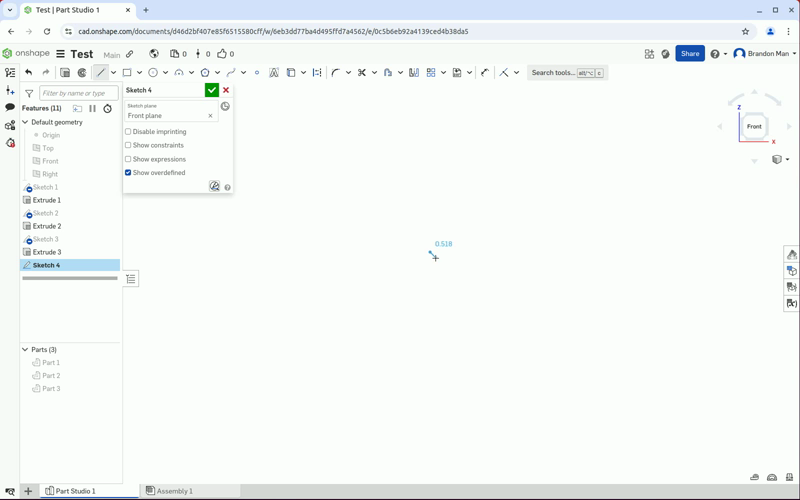
scroll(6)
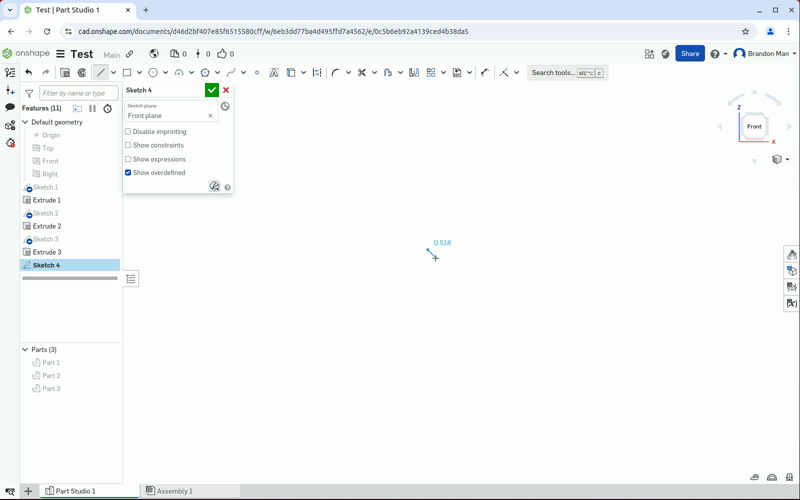
scroll(6)
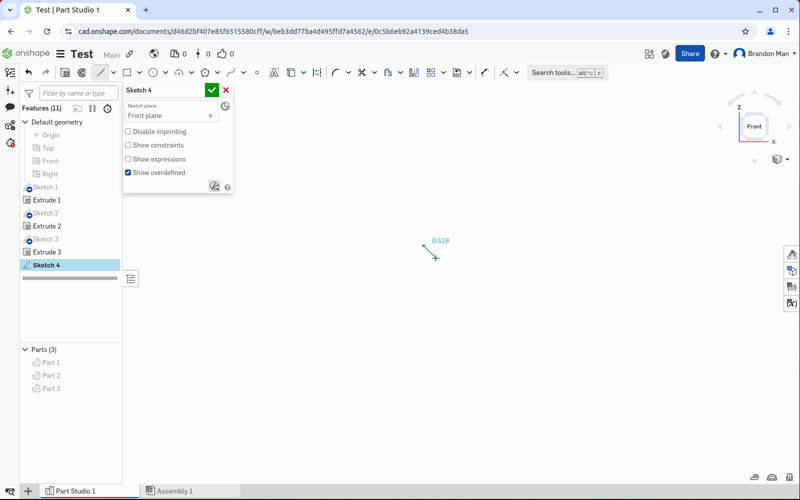
scroll(6)
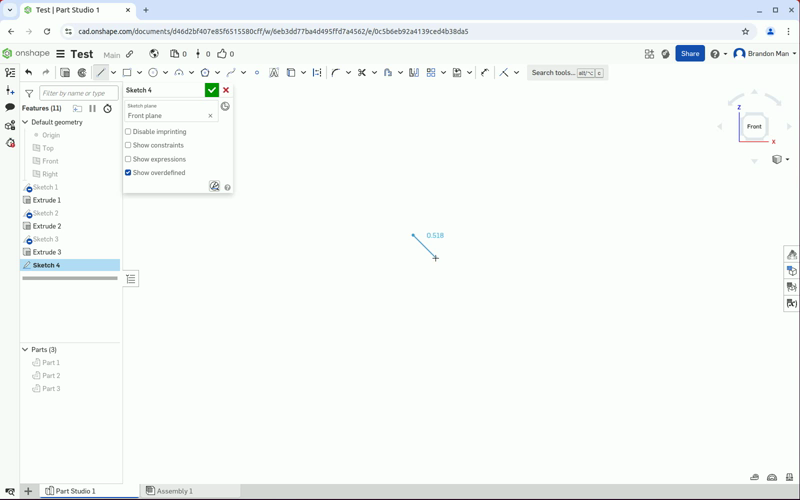
click(435, 257)
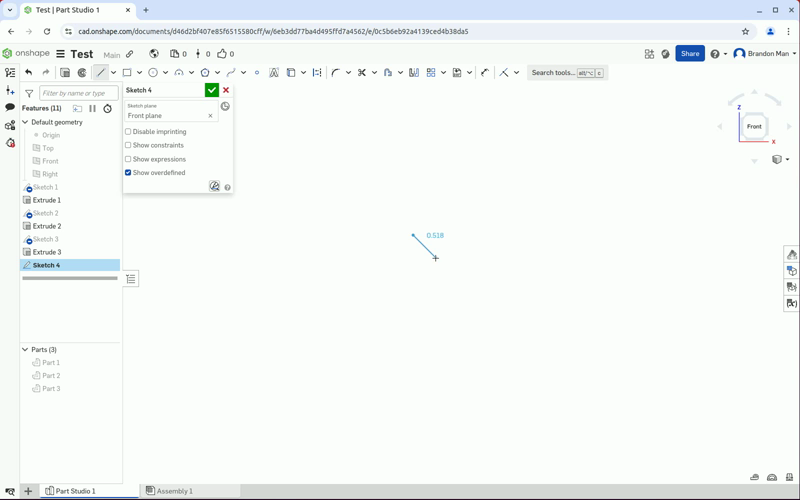
scroll(-6)
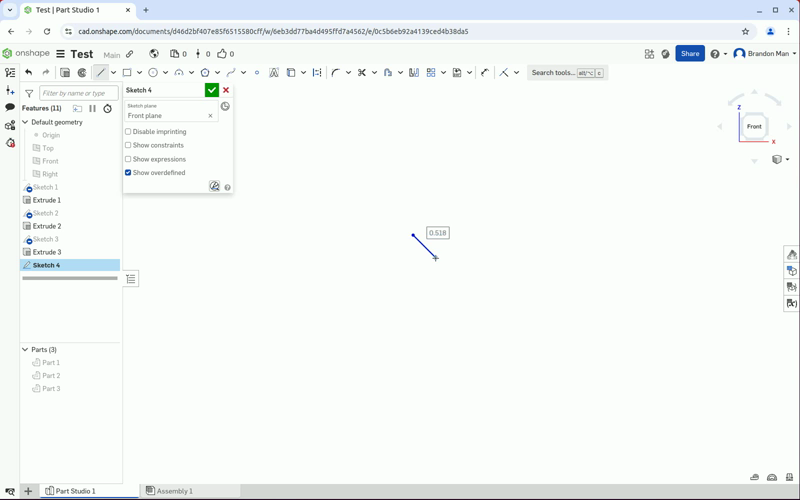
scroll(-6)
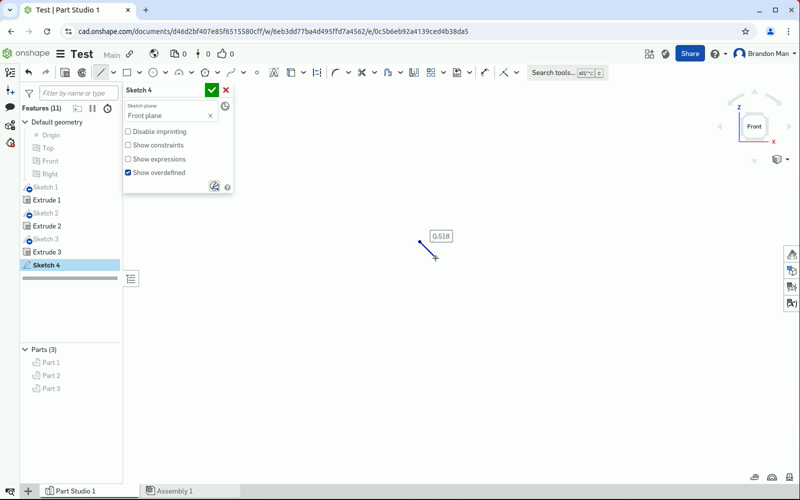
scroll(-6)
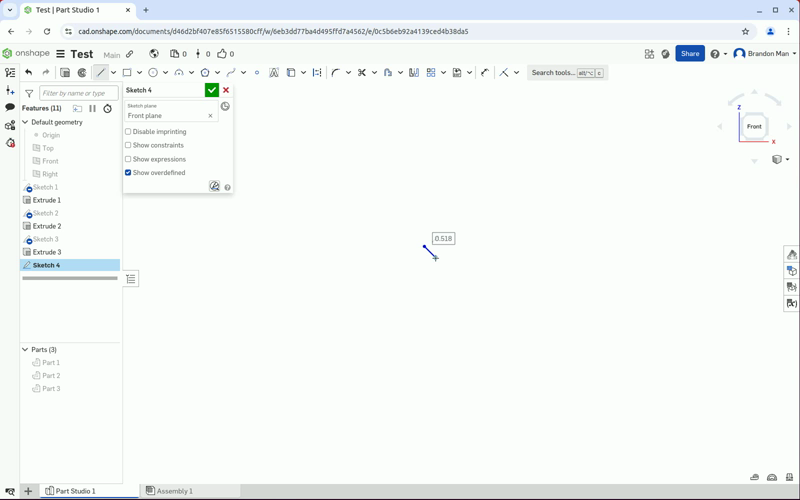
scroll(-6)
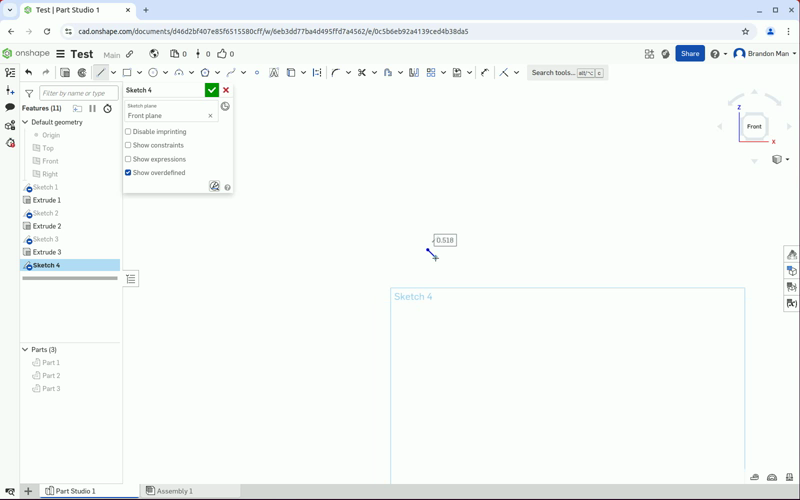
scroll(-6)
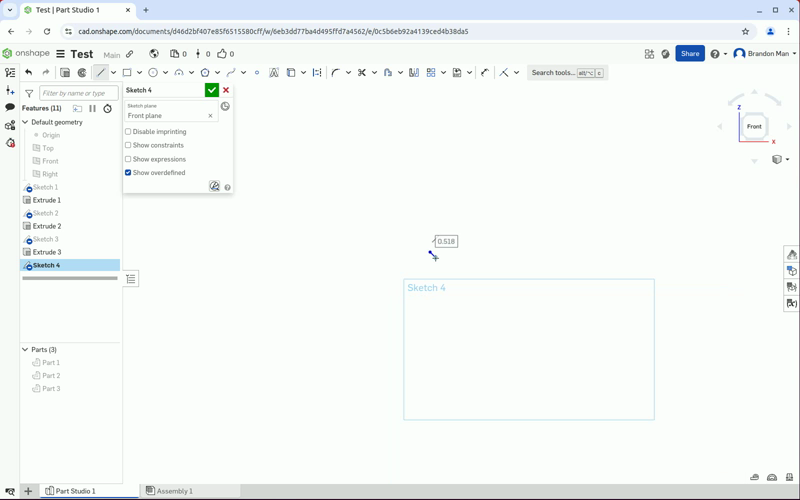
scroll(-6)
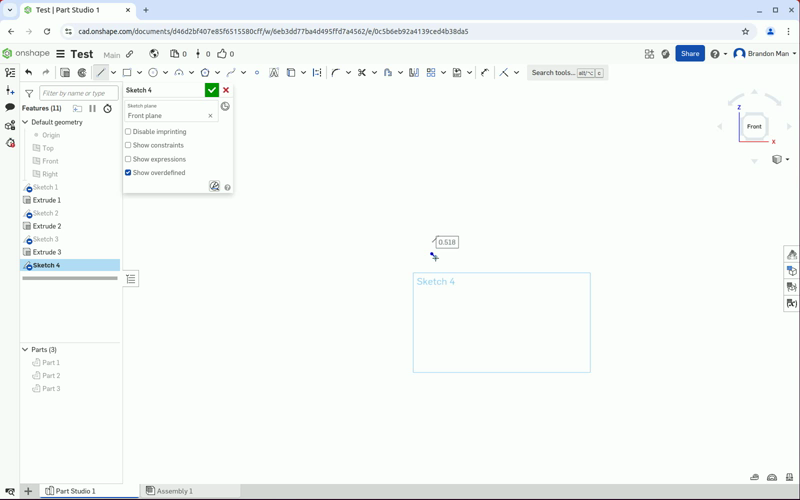
scroll(-6)
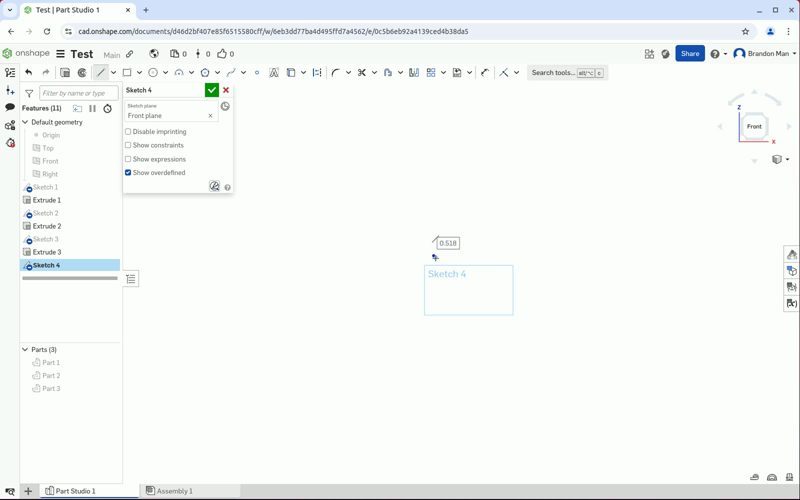
key_up(shift)
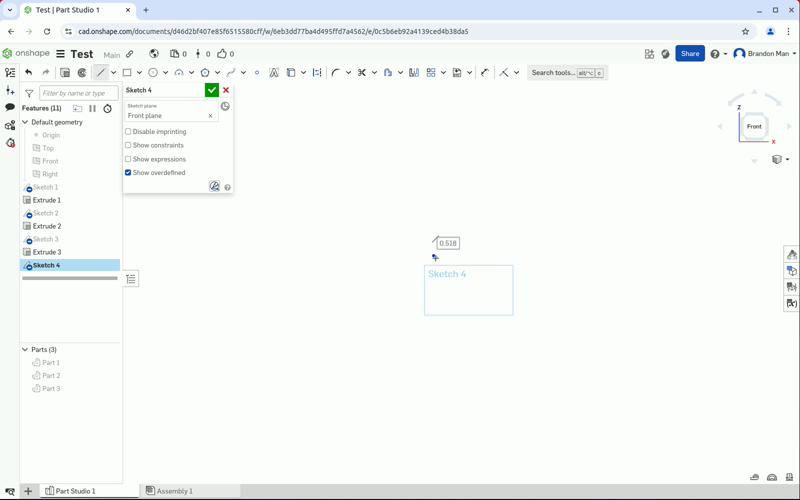
key(esc)
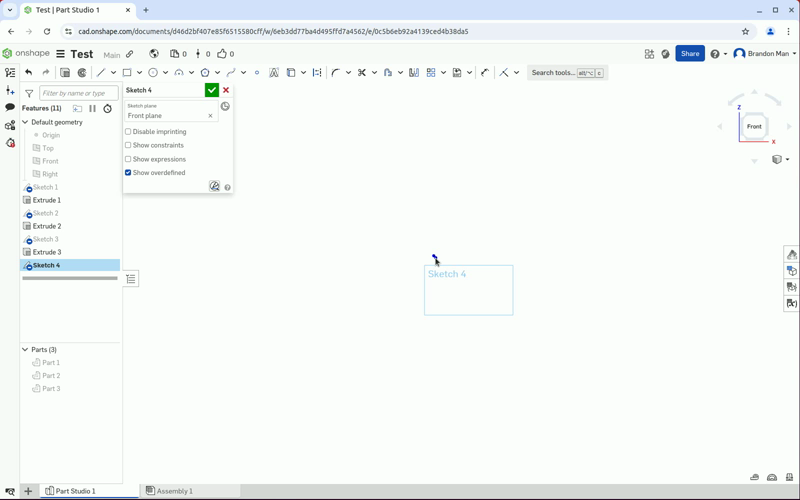
key(a)
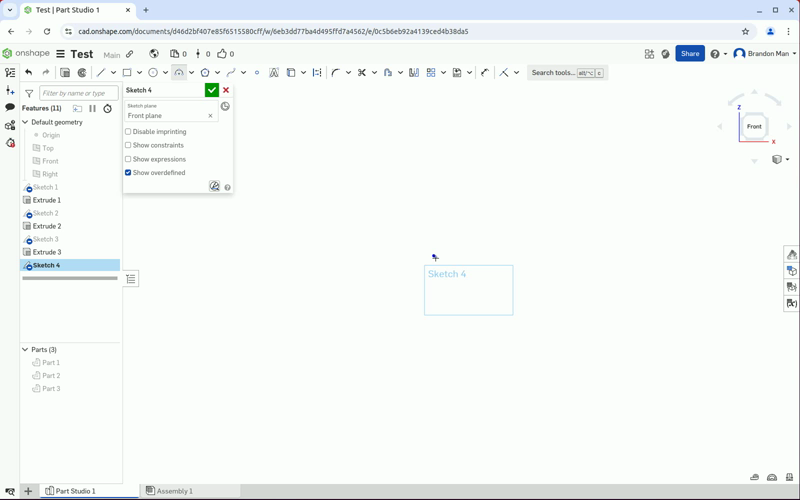
mouse_move(435, 257)
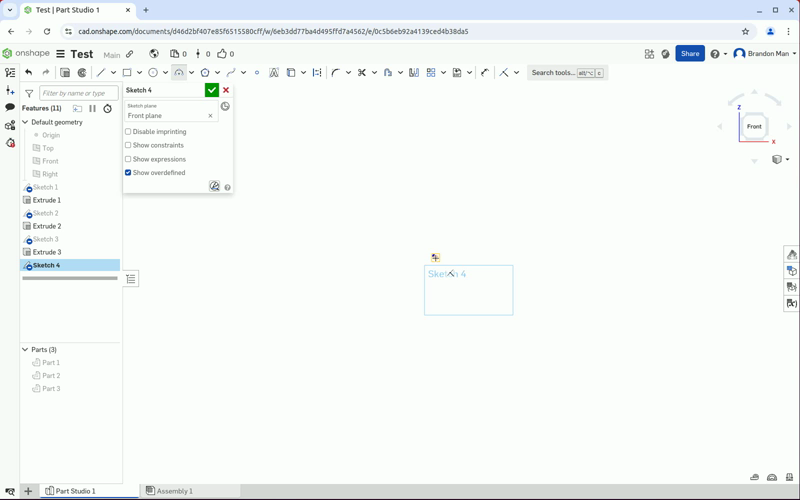
scroll(6)
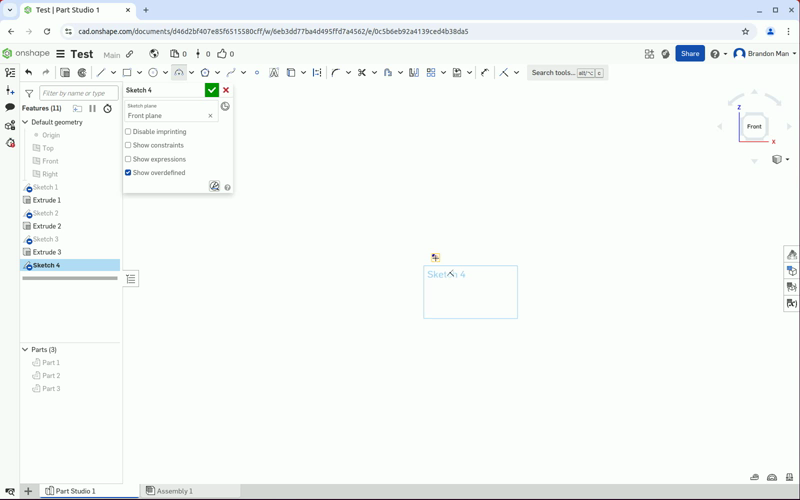
scroll(6)
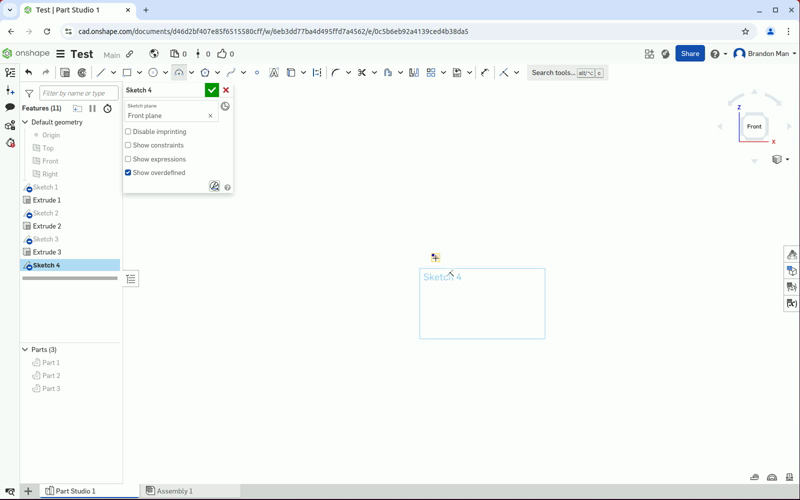
scroll(6)
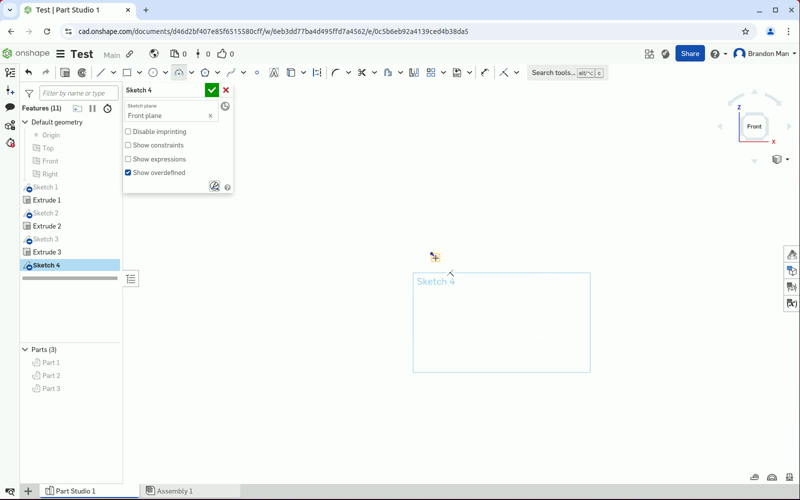
scroll(6)
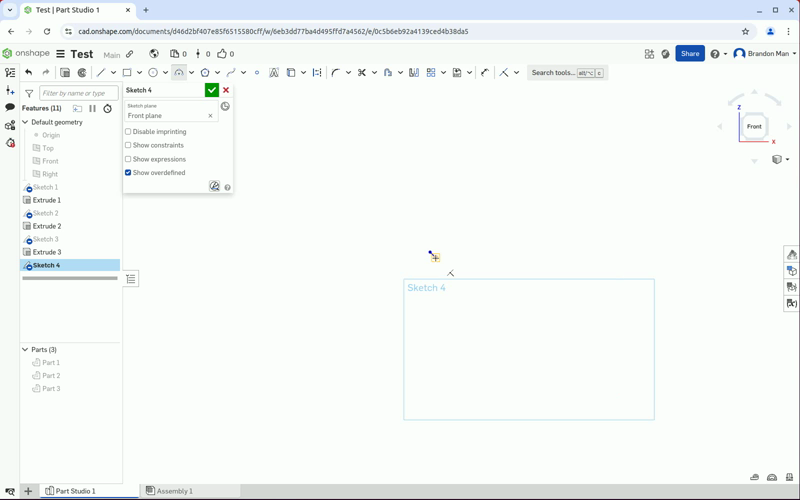
scroll(6)
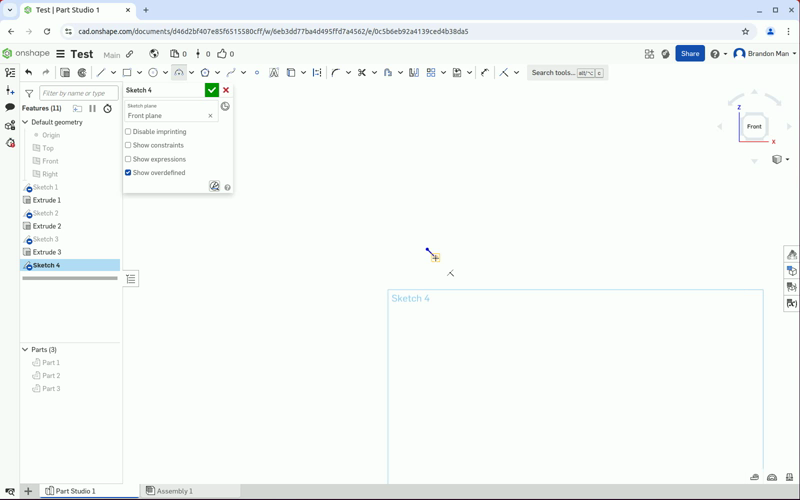
scroll(6)
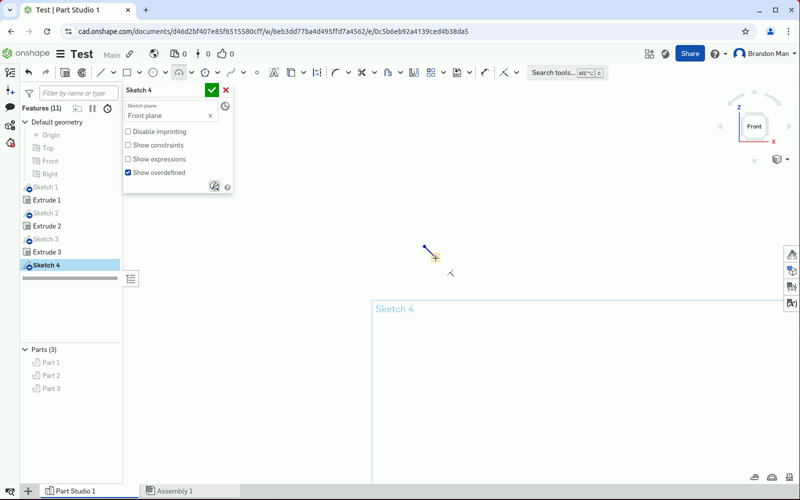
scroll(6)
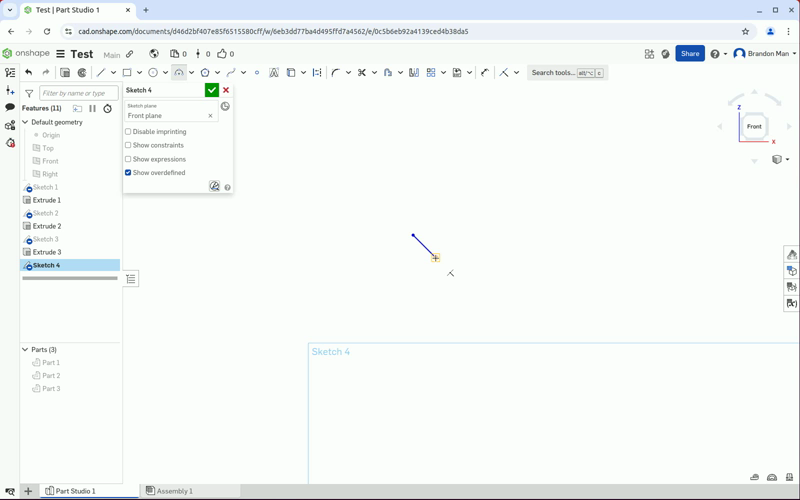
click(435, 257)
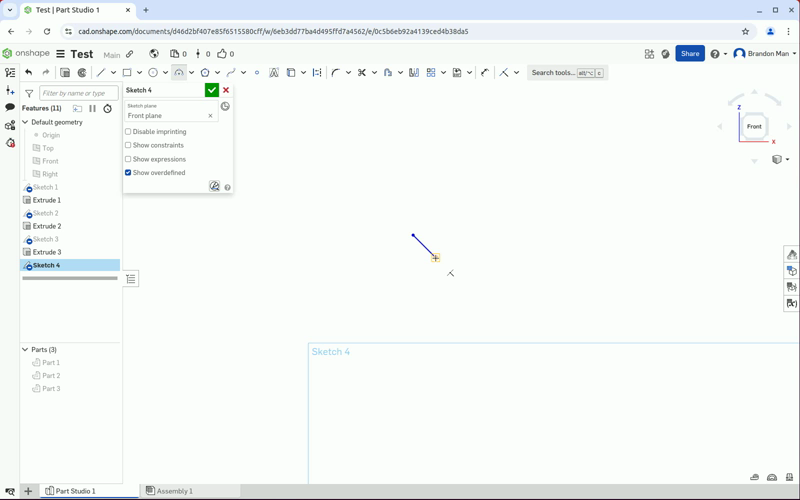
scroll(-6)
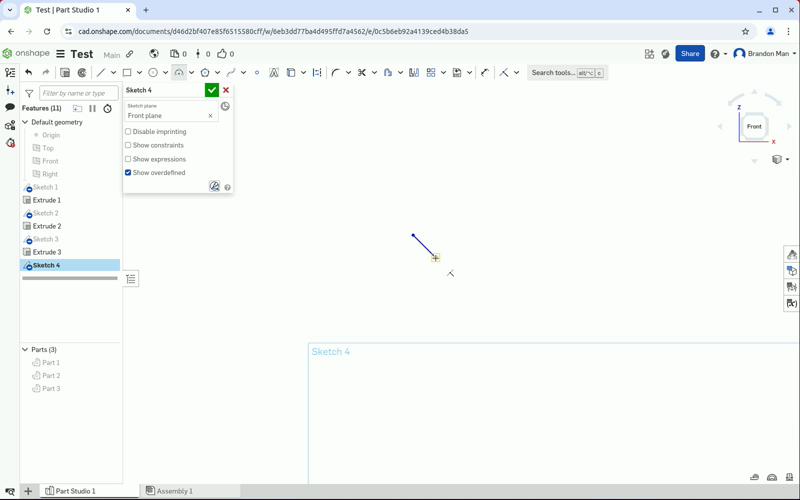
scroll(-6)
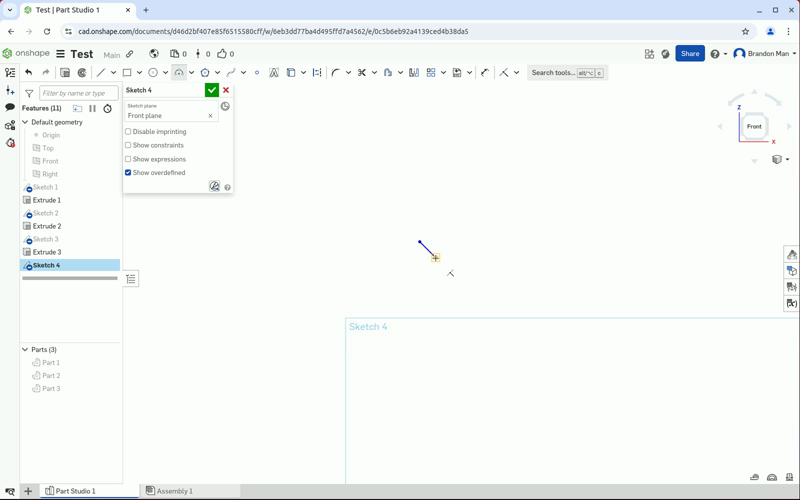
scroll(-6)
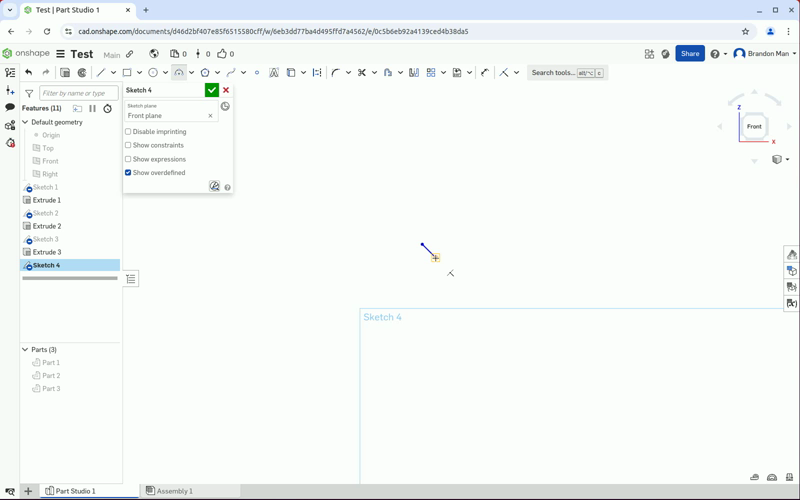
scroll(-6)
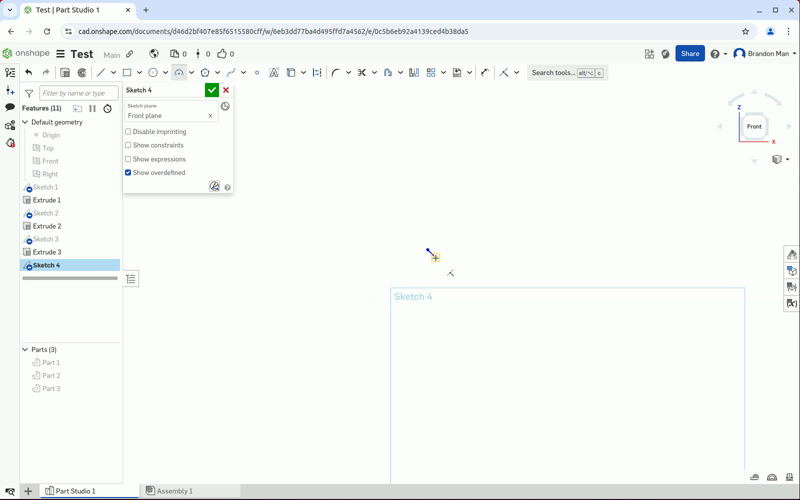
scroll(-6)
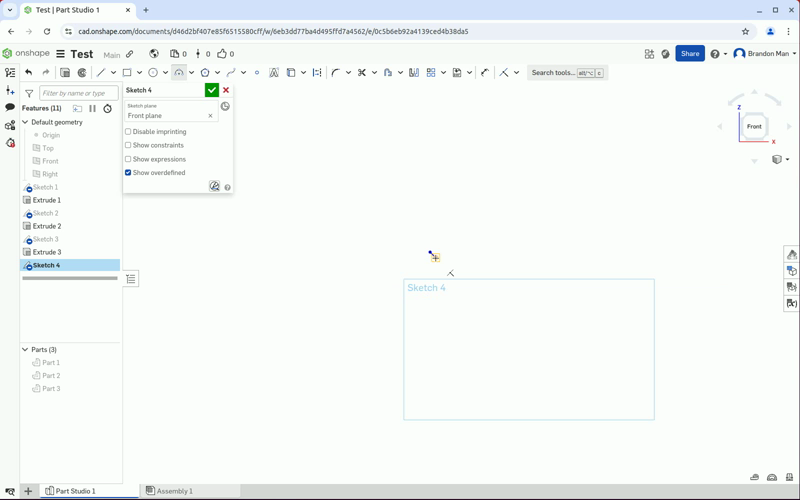
scroll(-6)
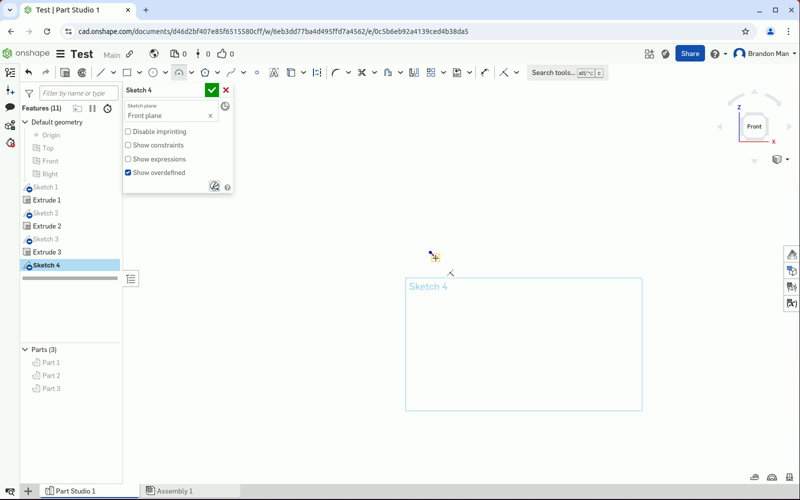
scroll(-6)
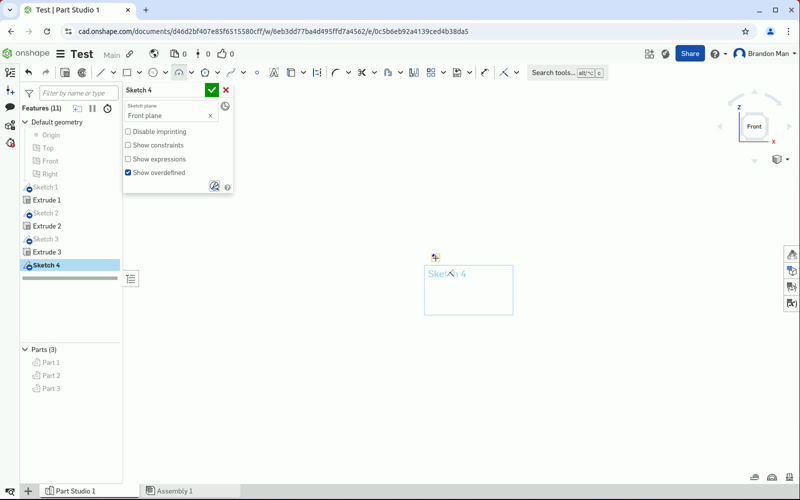
key_down(shift)
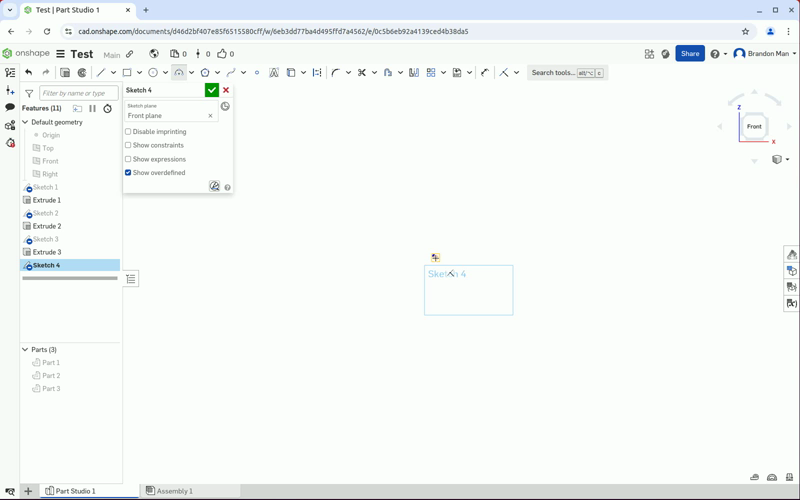
mouse_move(485, 257)
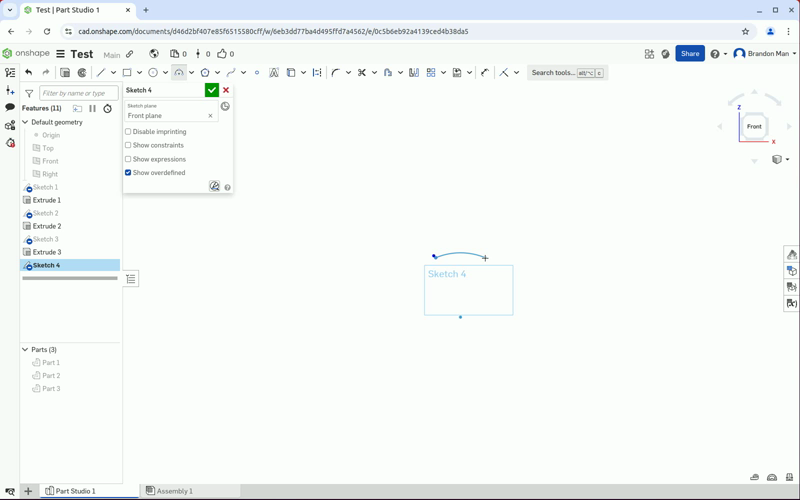
click(485, 257)
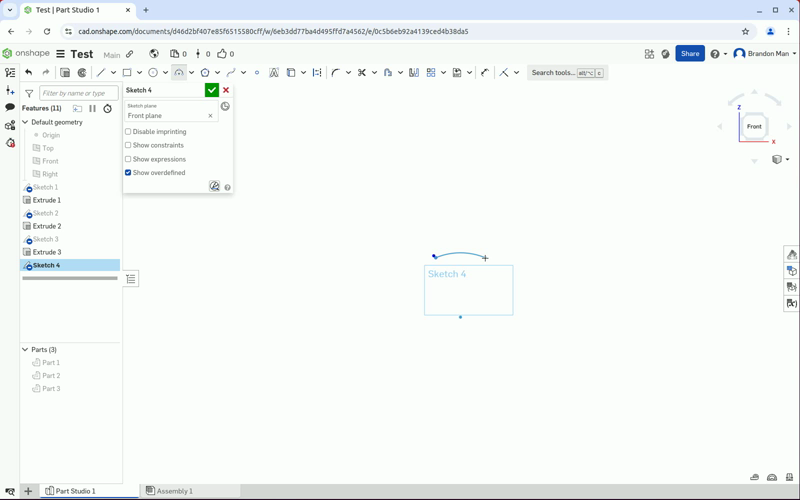
mouse_move(460, 247)
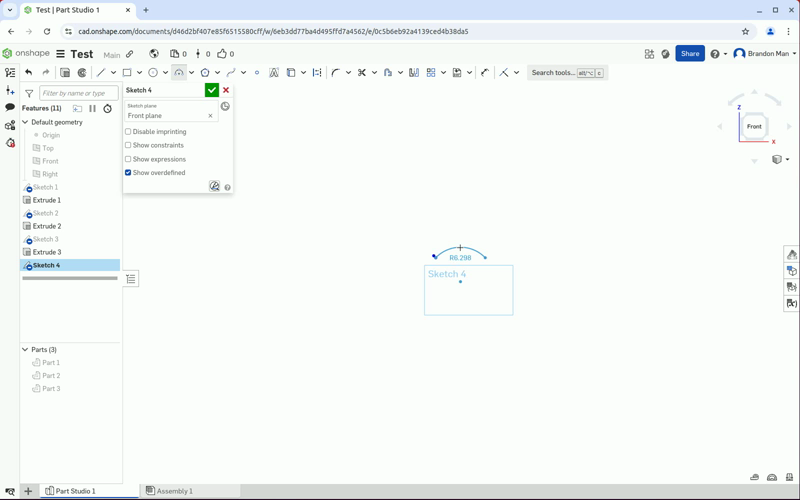
click(460, 247)
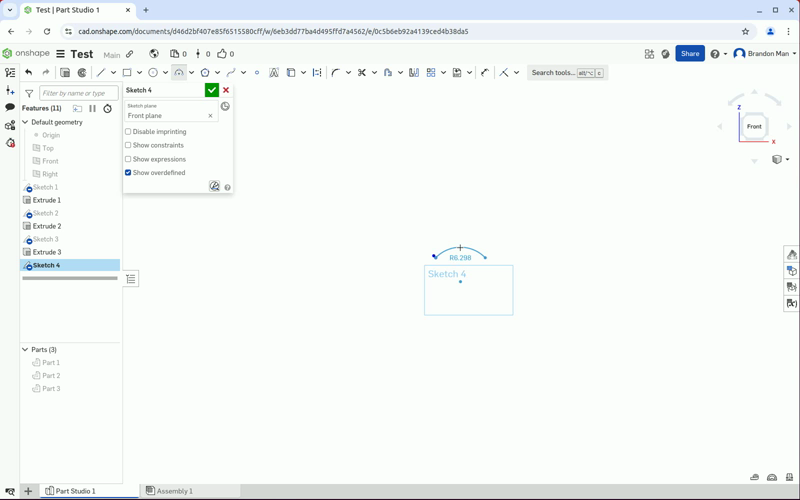
key_up(shift)
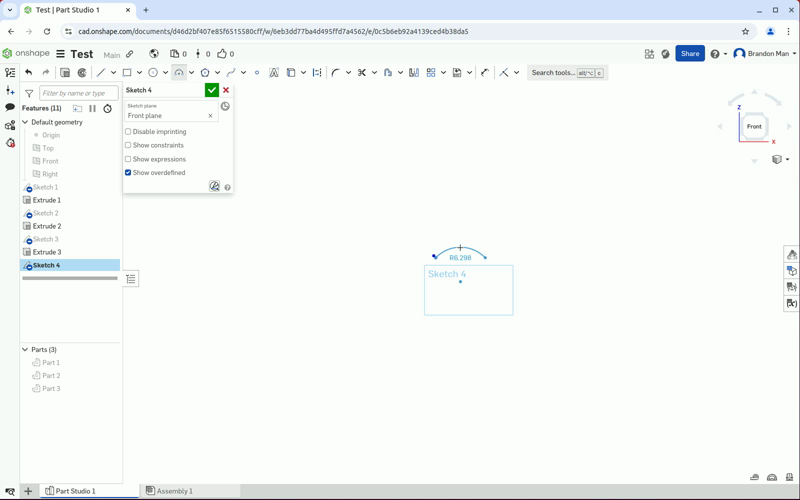
key(esc)
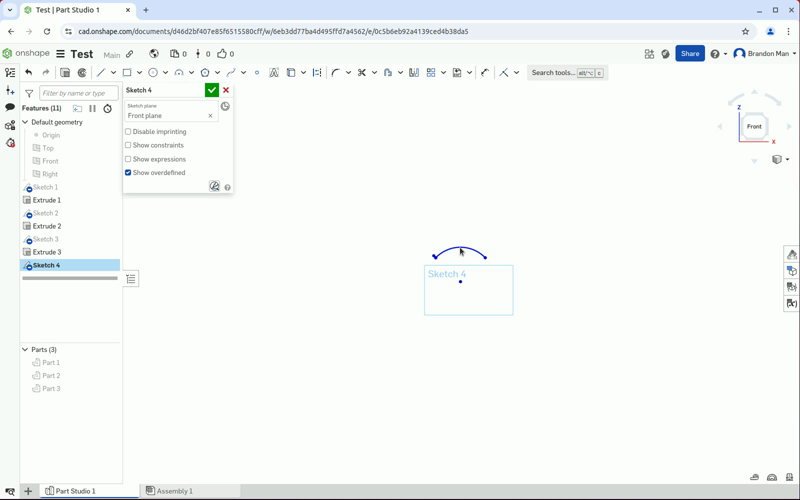
key(l)
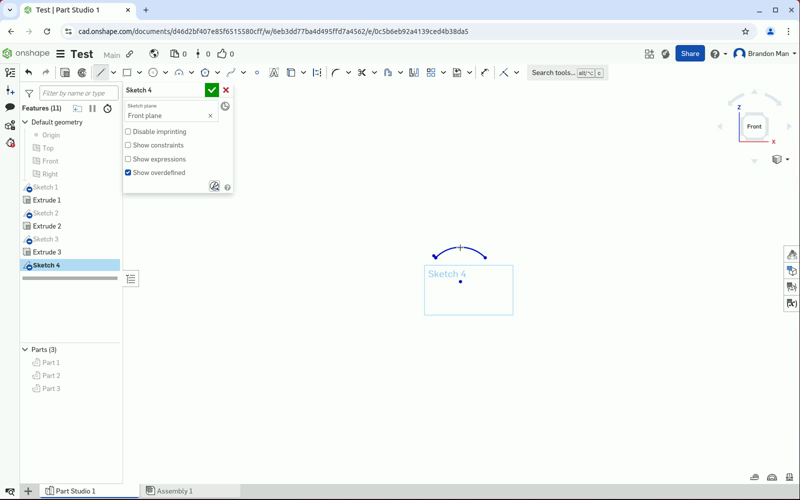
mouse_move(485, 257)
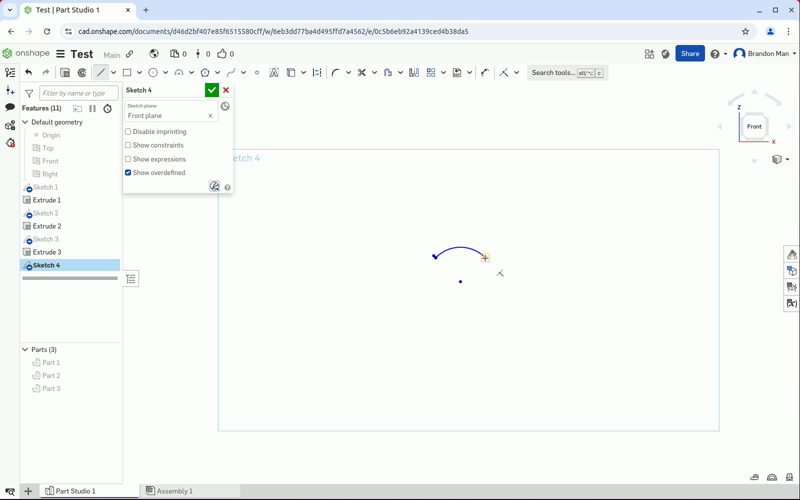
click(485, 257)
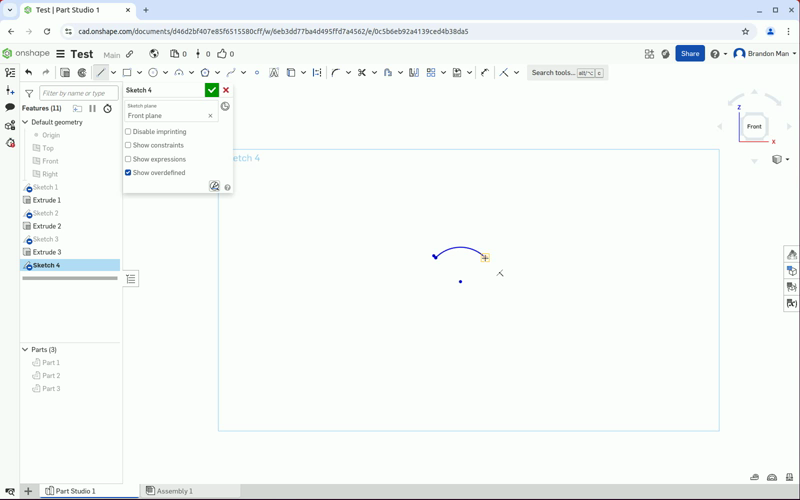
key_down(shift)
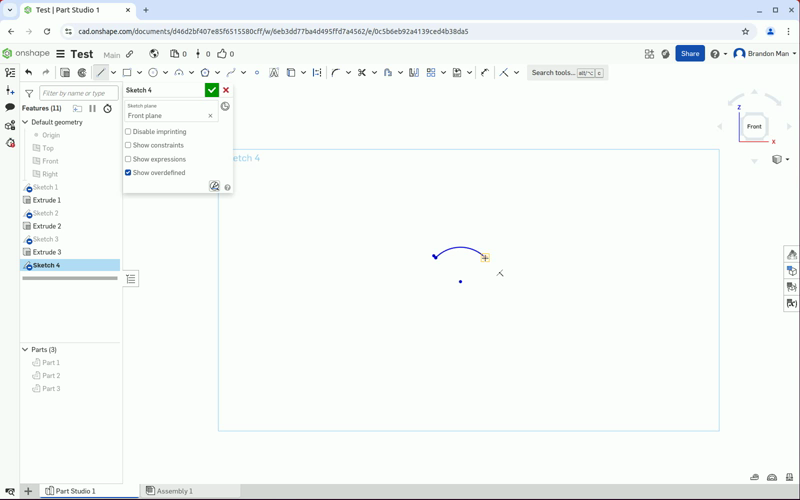
mouse_move(515, 257)
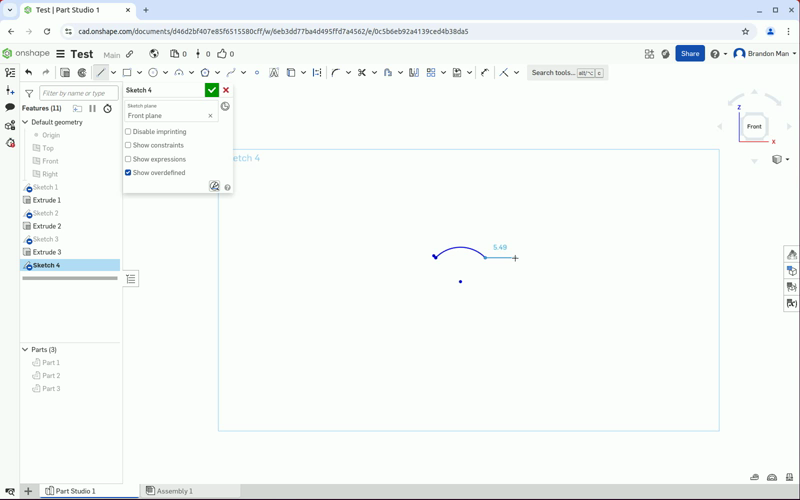
mouse_move(487, 255)
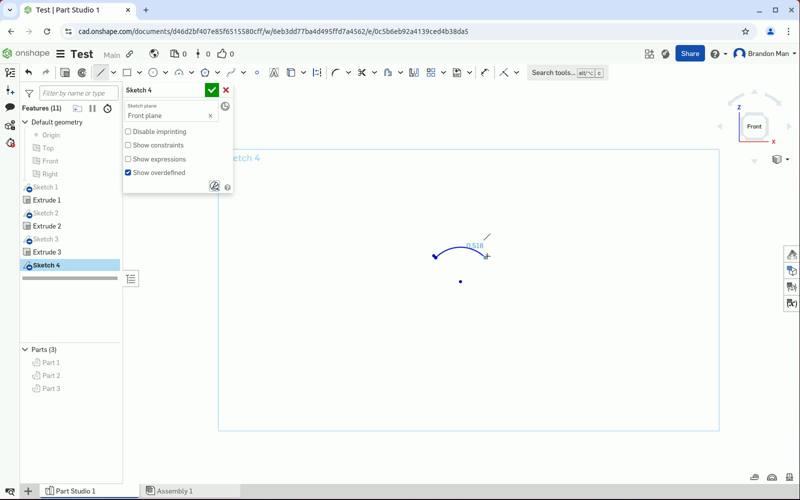
scroll(6)
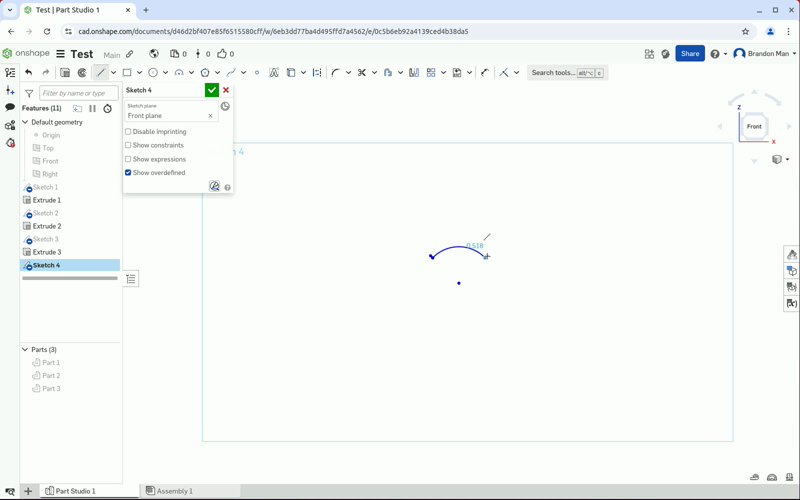
scroll(6)
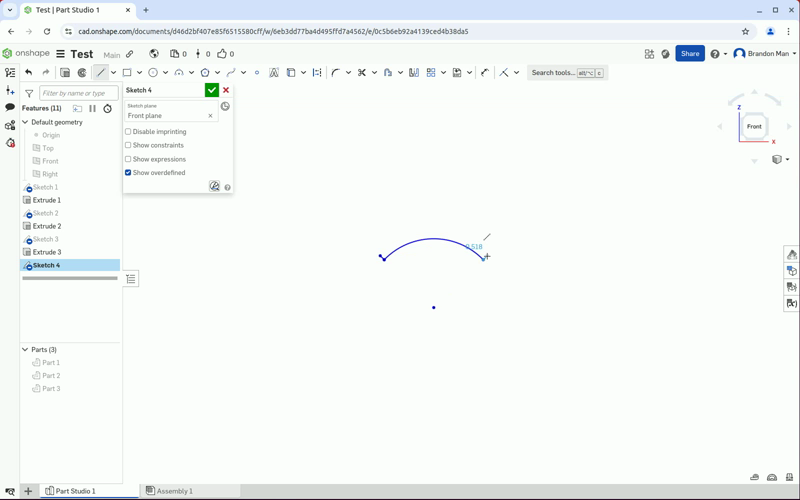
scroll(6)
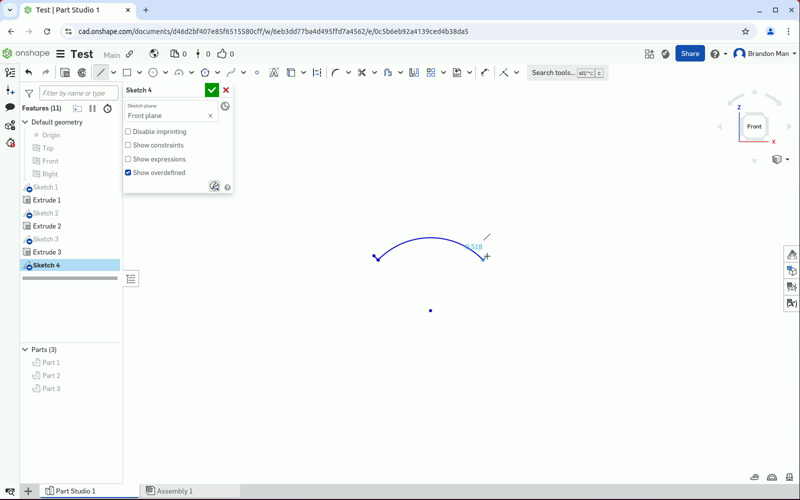
scroll(6)
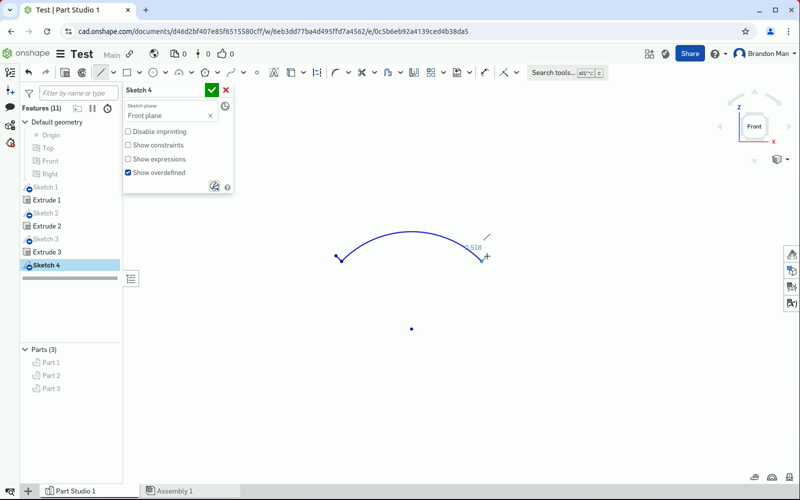
scroll(6)
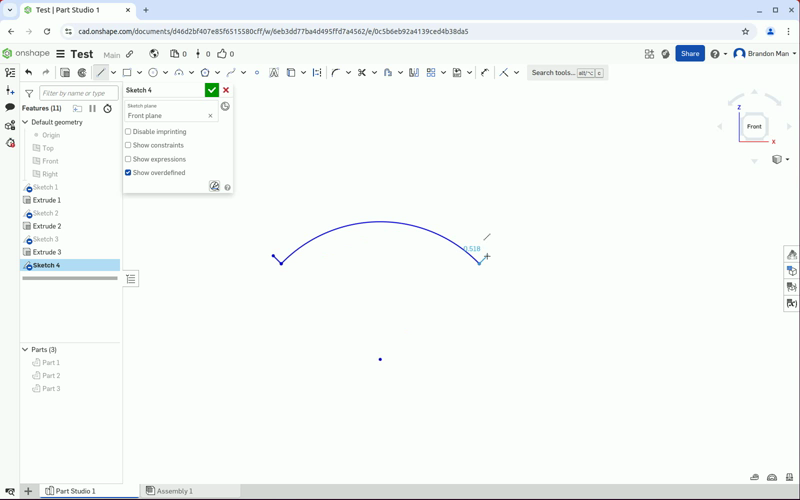
scroll(6)
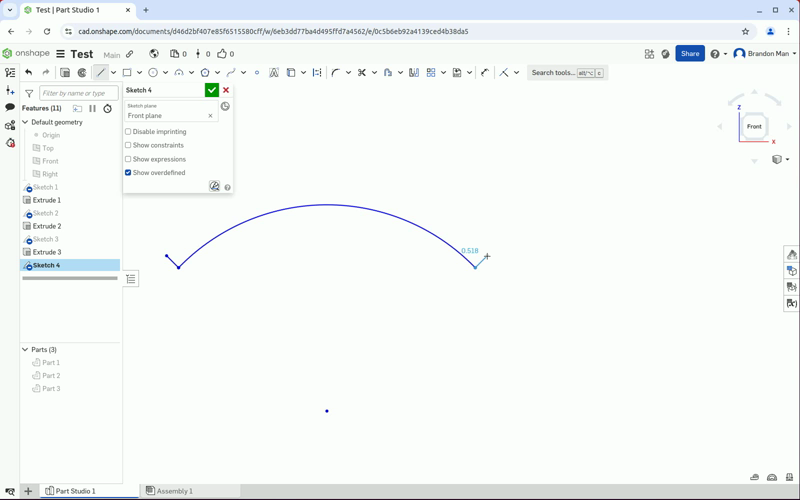
scroll(6)
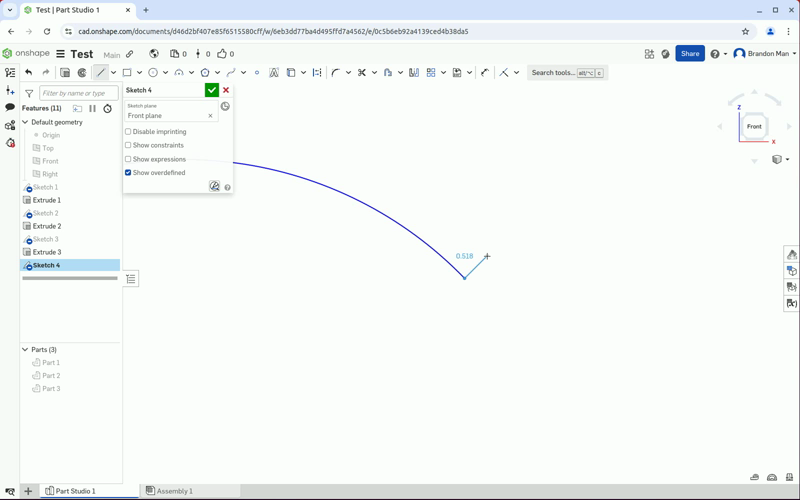
click(487, 255)
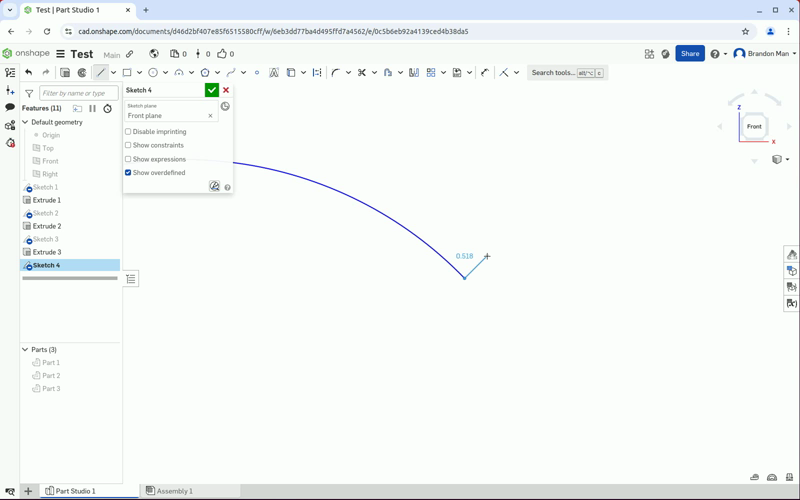
scroll(-6)
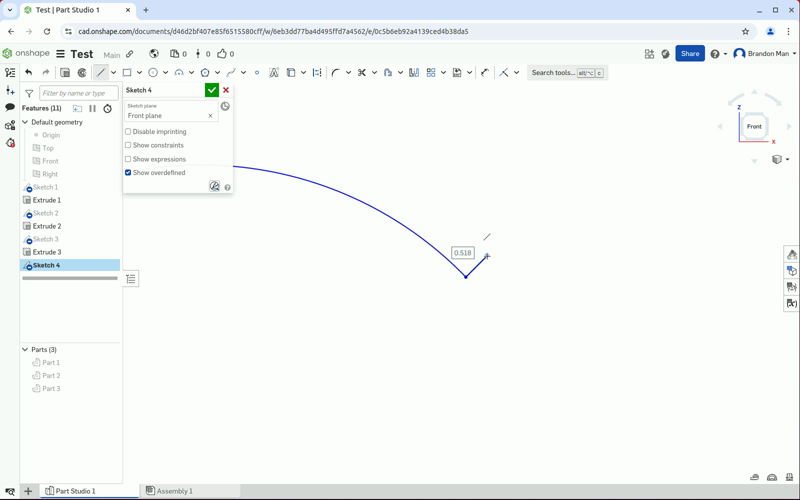
scroll(-6)
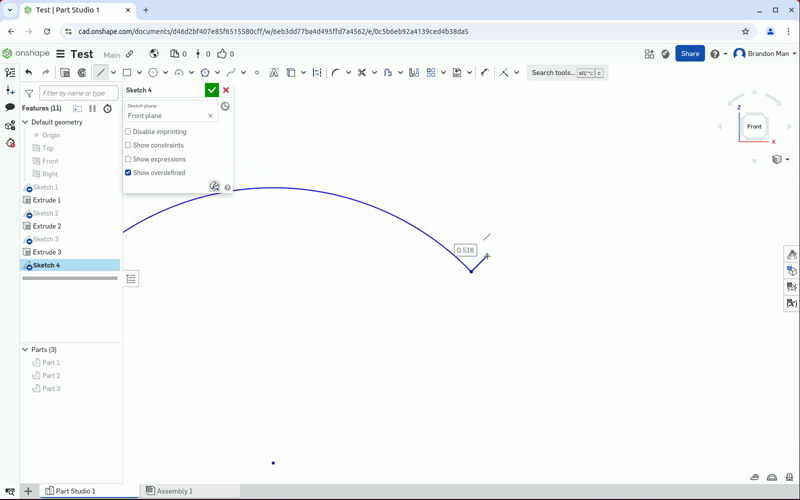
scroll(-6)
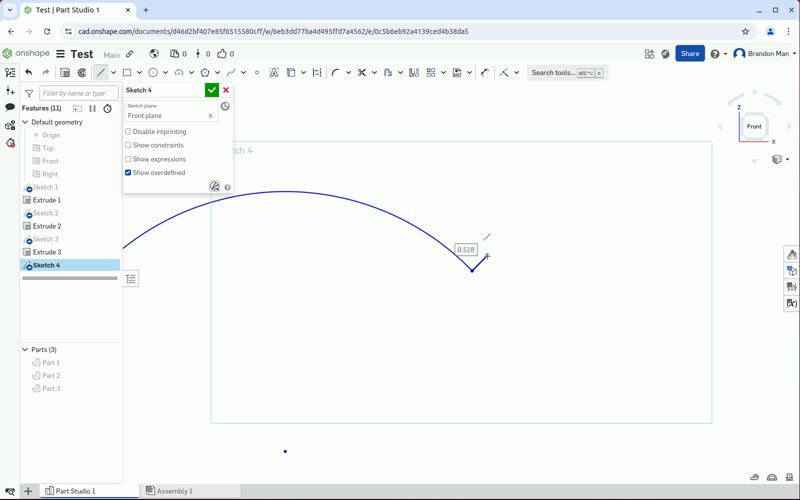
scroll(-6)
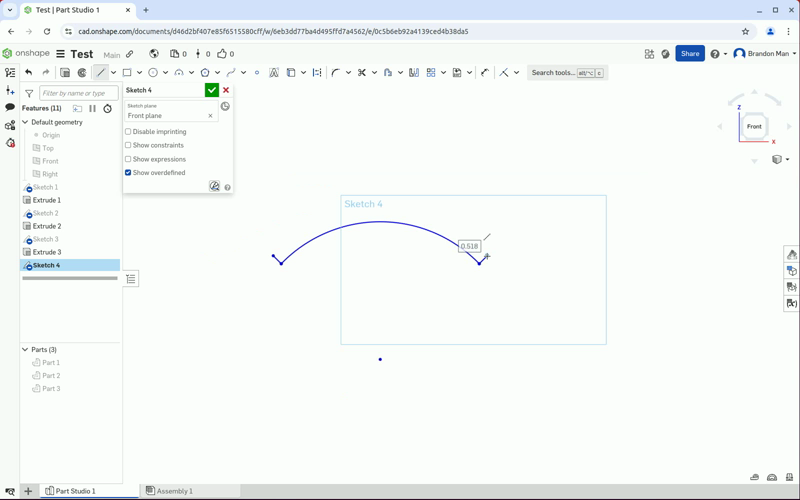
scroll(-6)
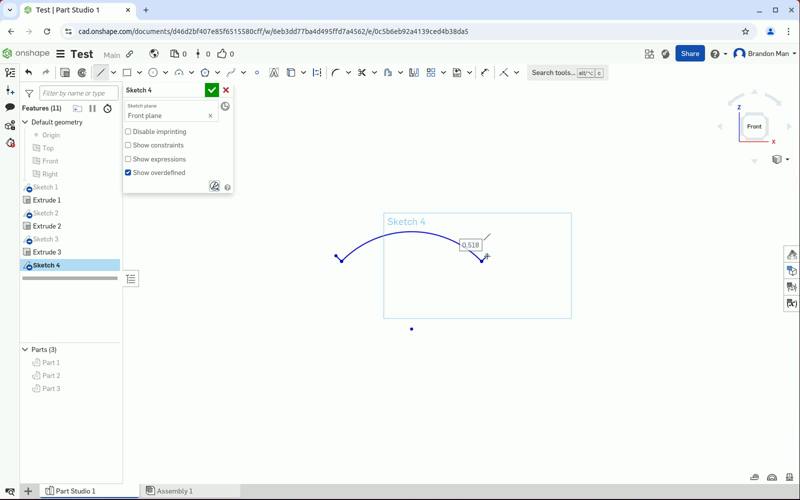
scroll(-6)
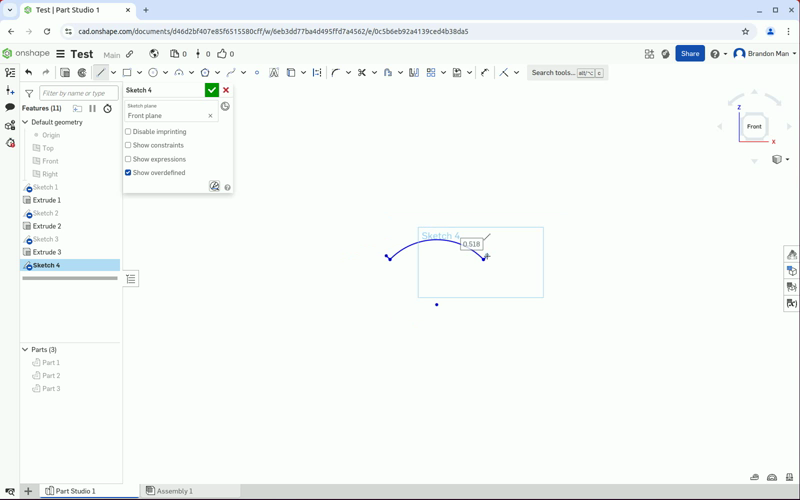
scroll(-6)
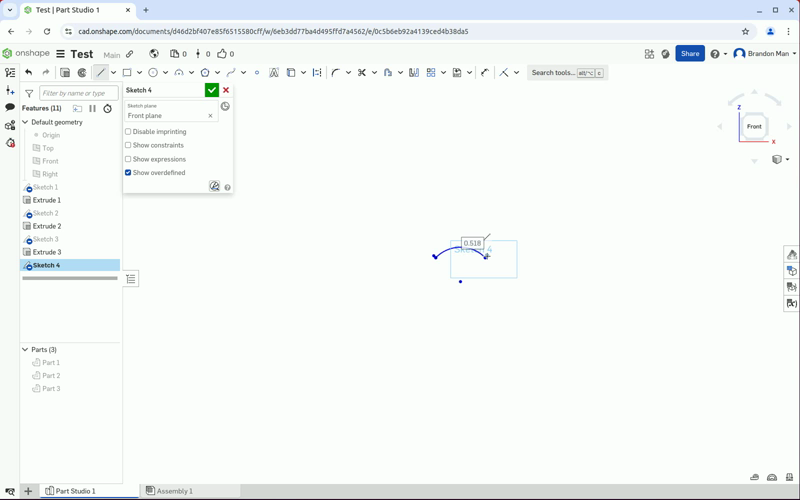
key_up(shift)
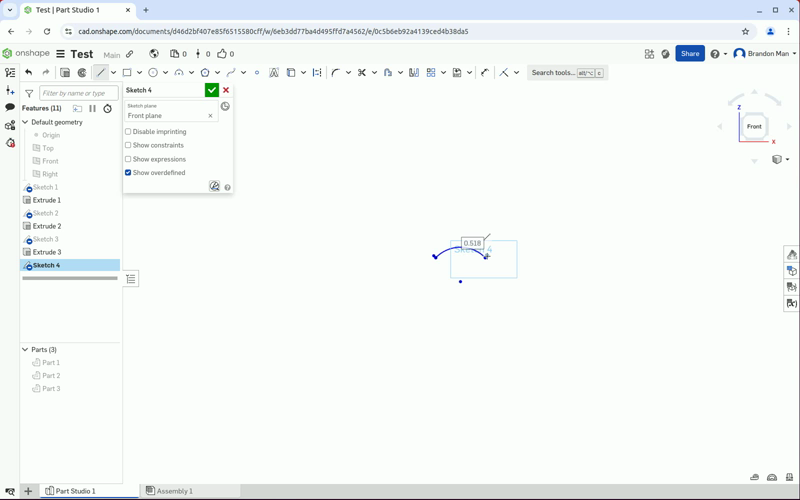
key(esc)
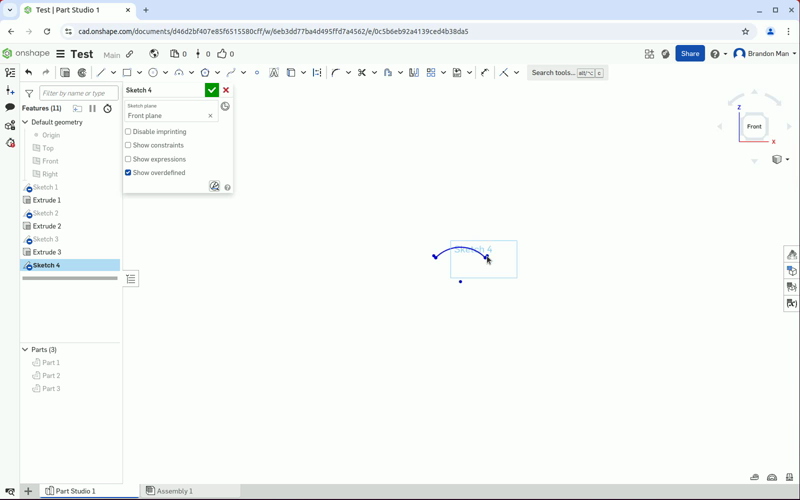
key(a)
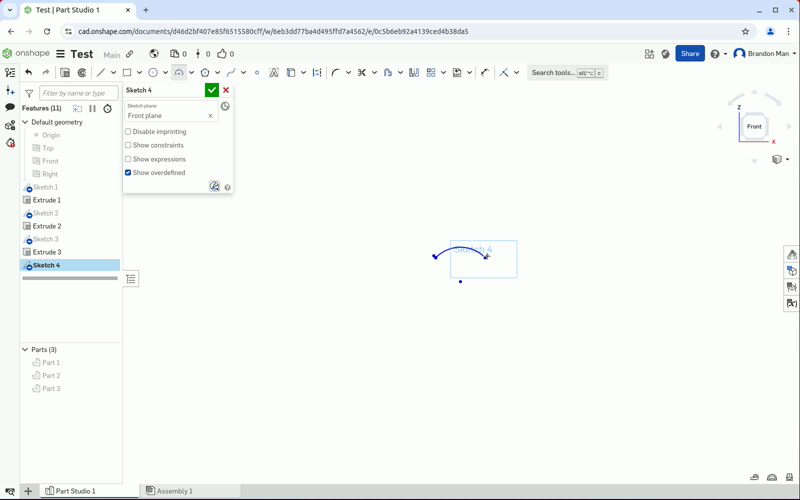
mouse_move(487, 255)
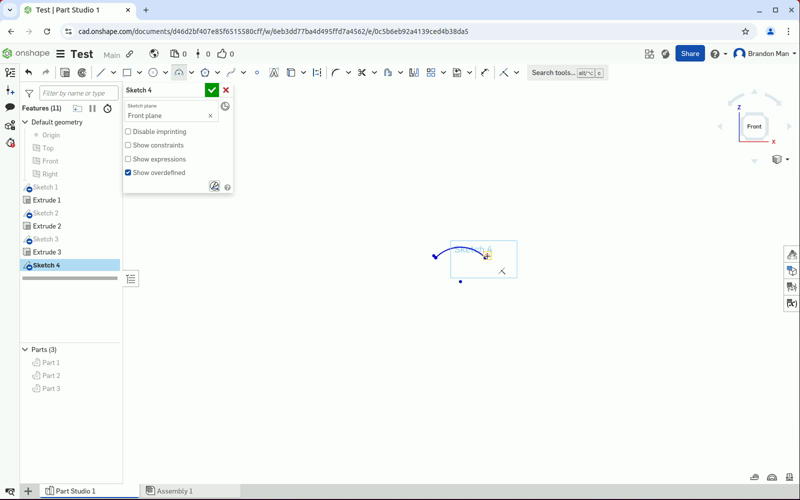
scroll(6)
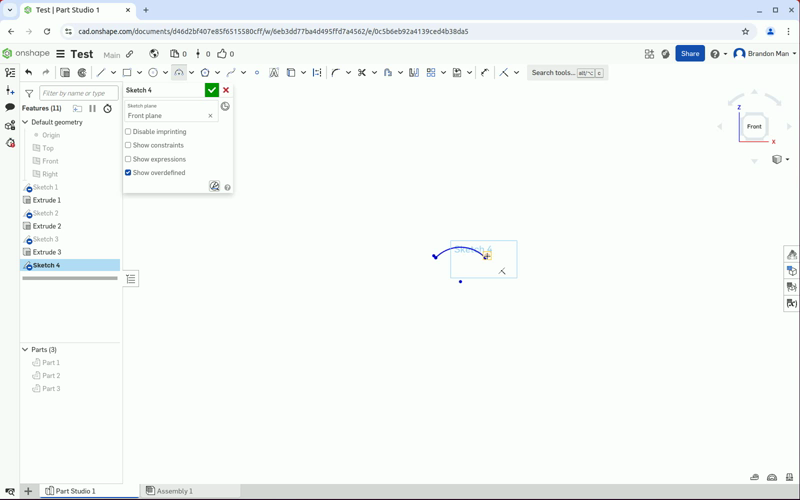
scroll(6)
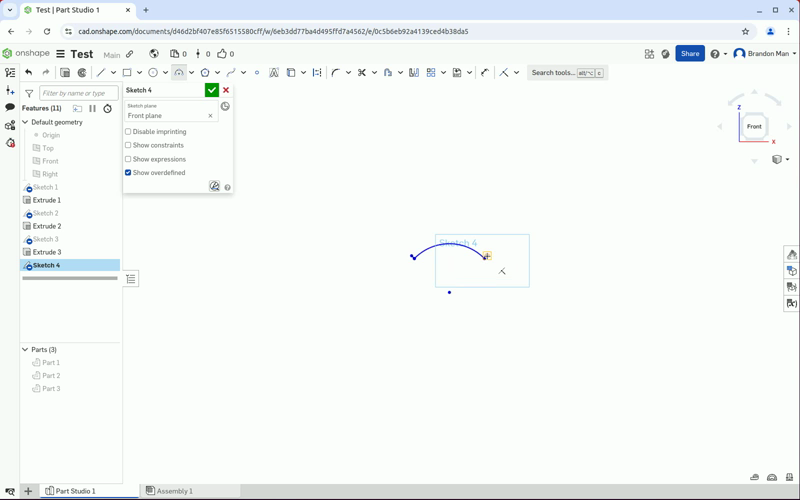
scroll(6)
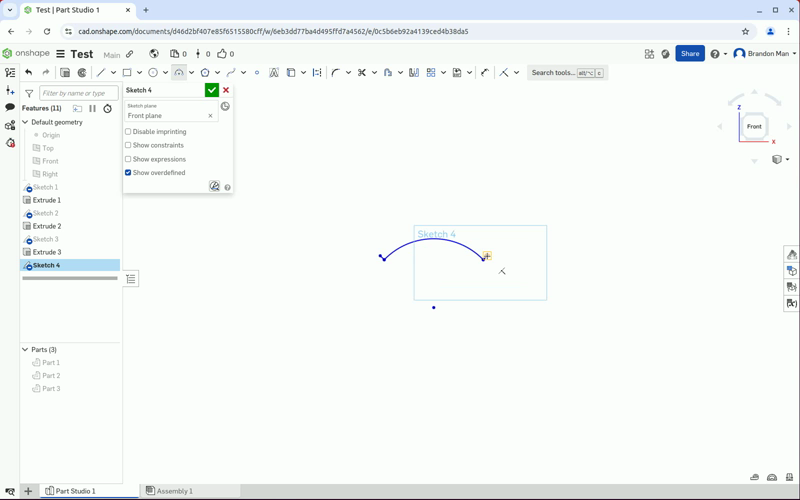
scroll(6)
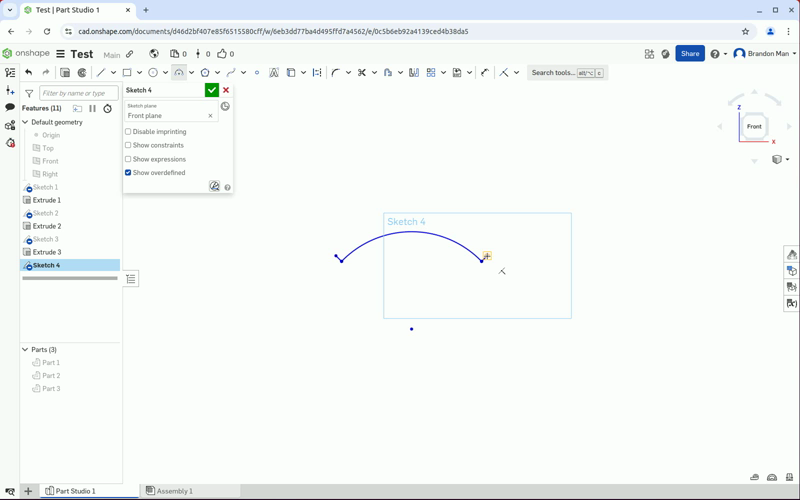
scroll(6)
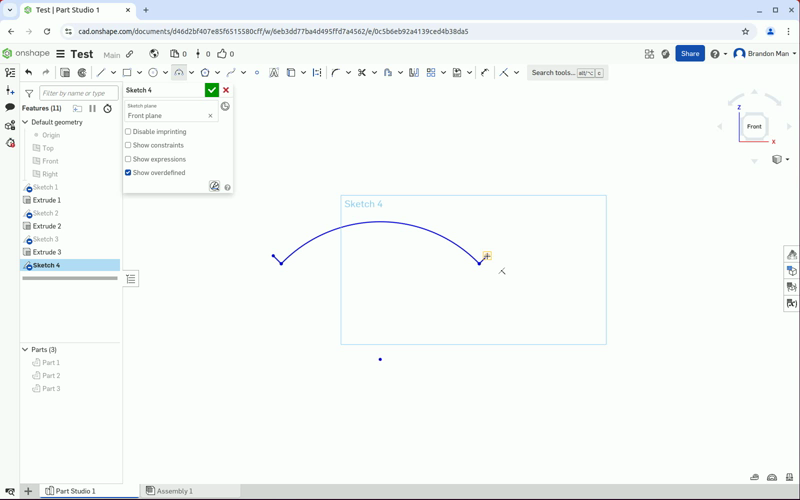
scroll(6)
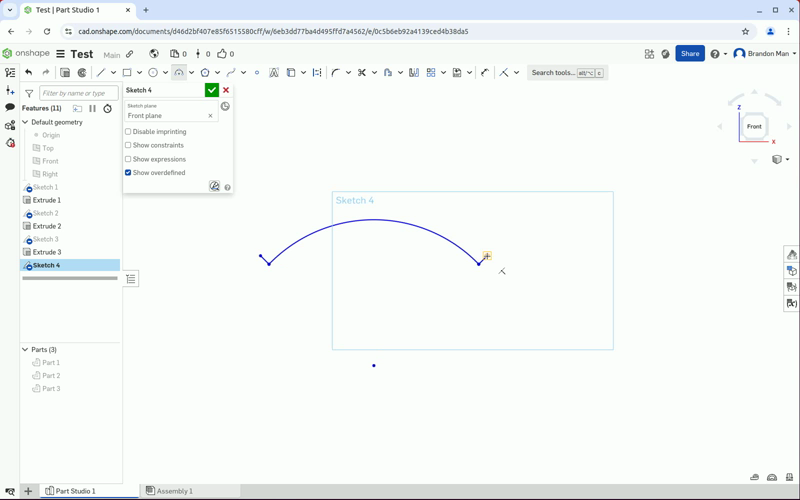
scroll(6)
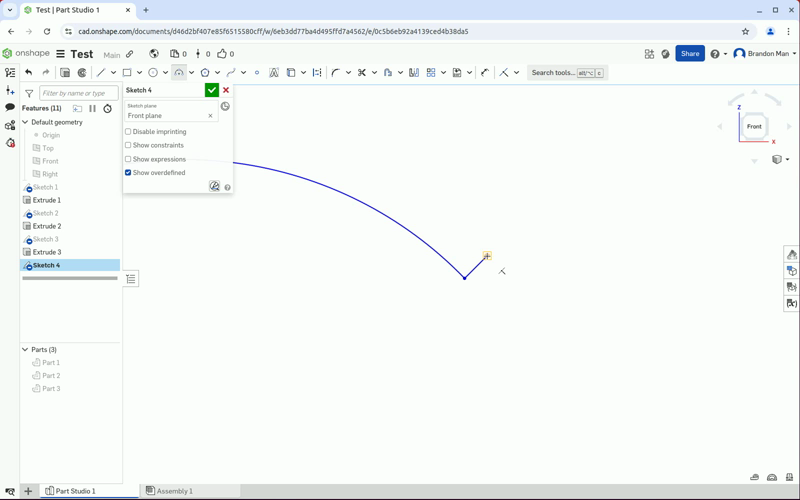
click(487, 255)
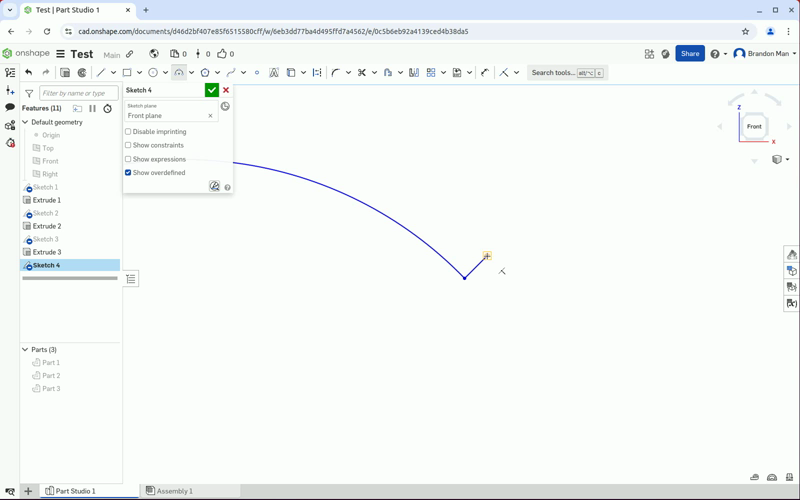
scroll(-6)
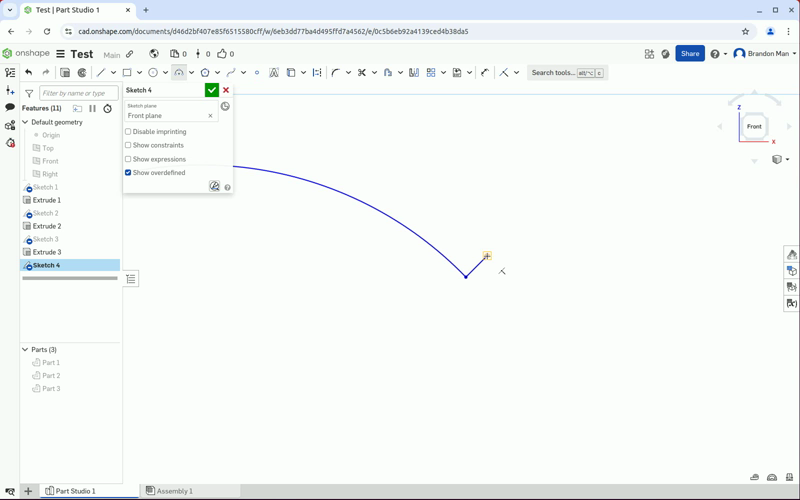
scroll(-6)
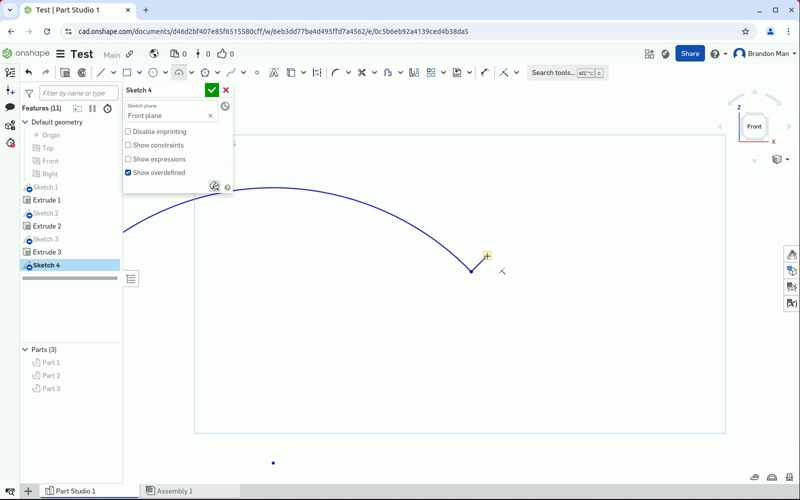
scroll(-6)
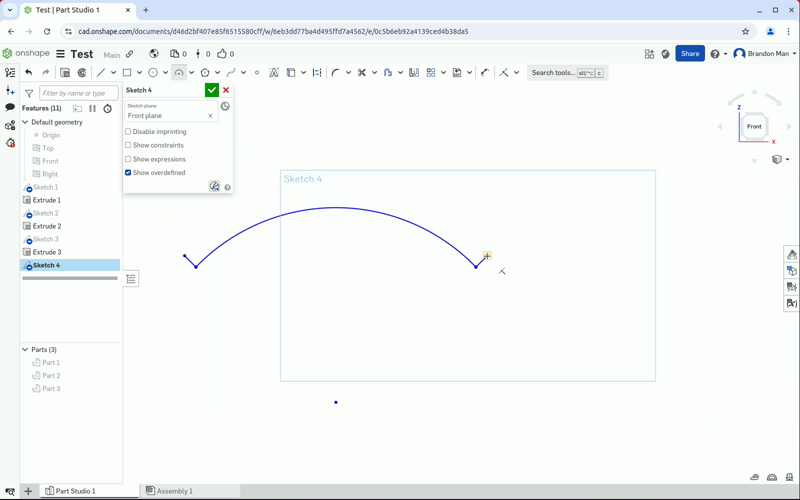
scroll(-6)
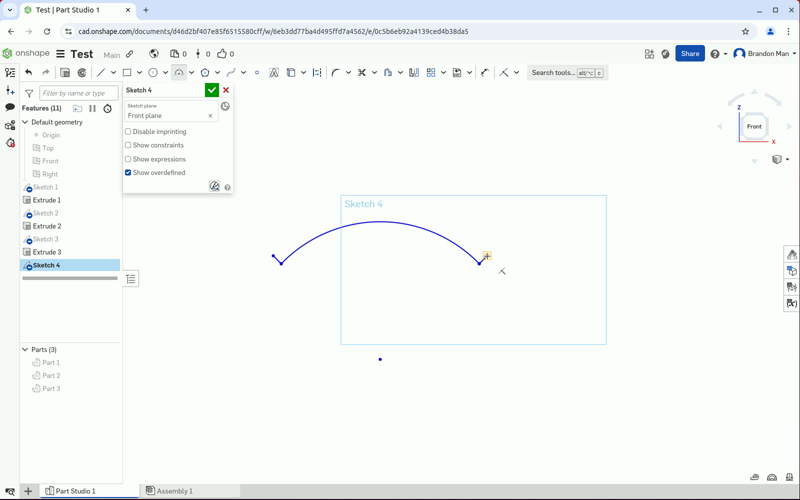
scroll(-6)
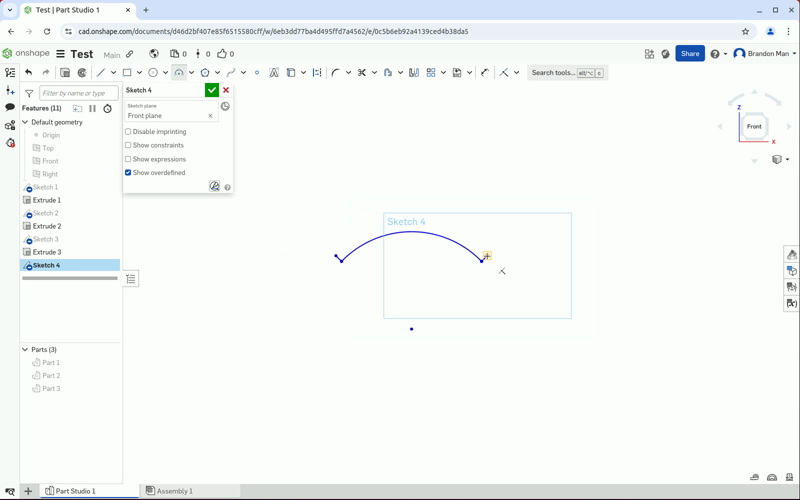
scroll(-6)
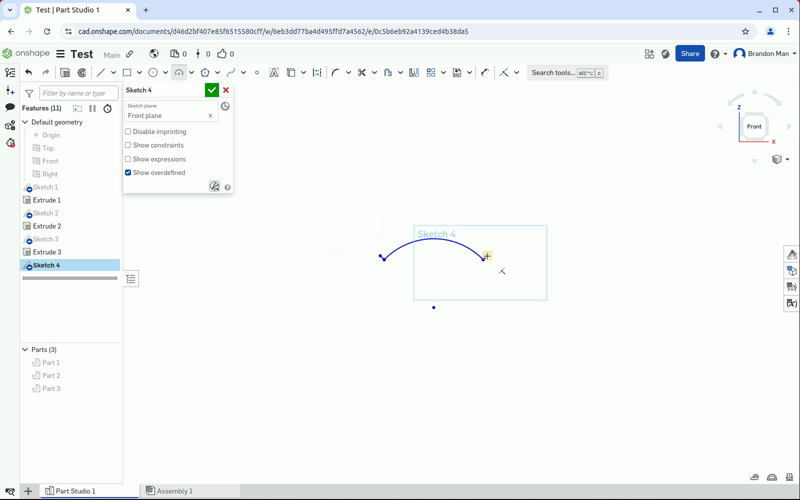
scroll(-6)
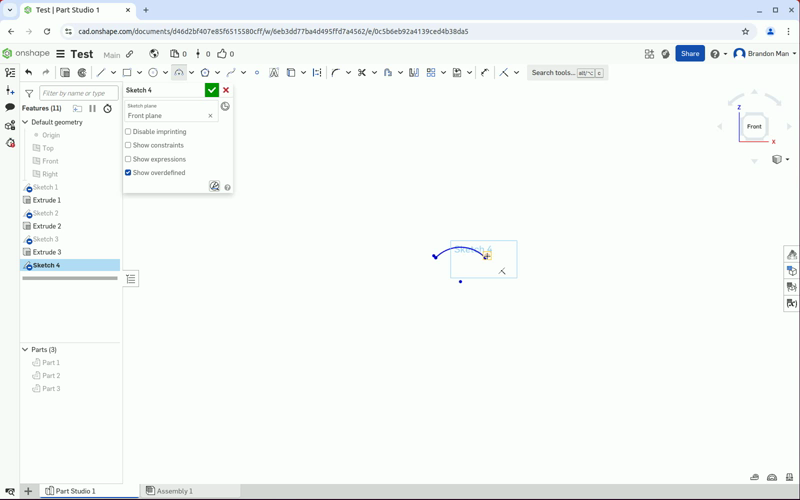
mouse_move(433, 255)
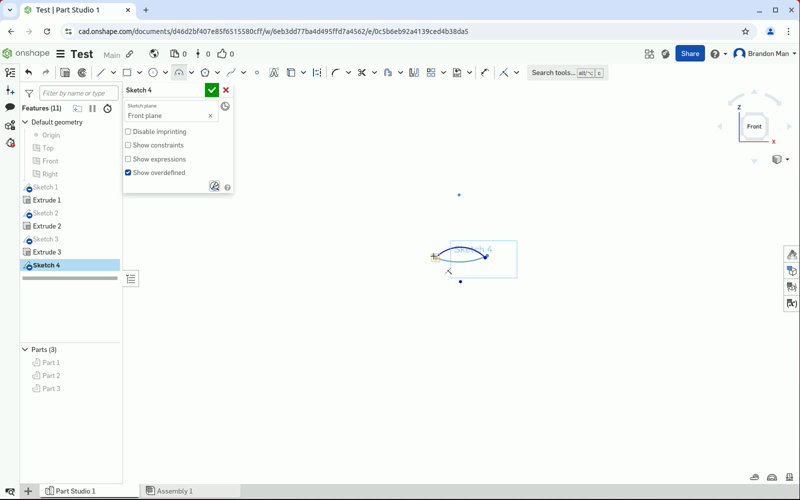
scroll(6)
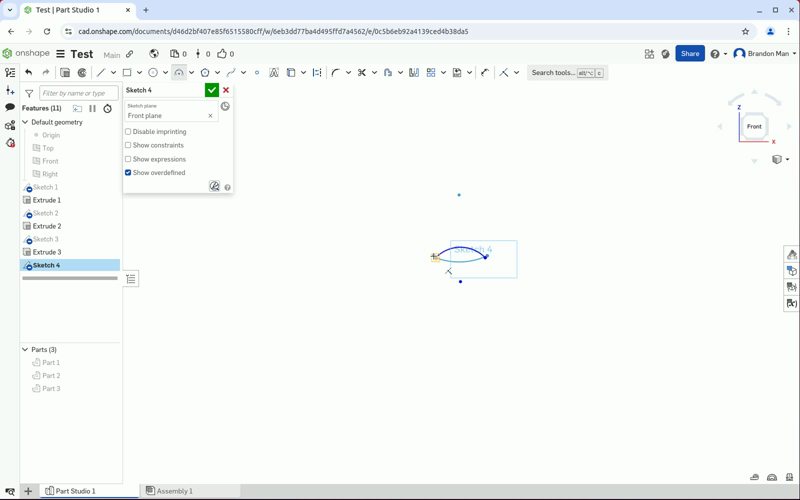
scroll(6)
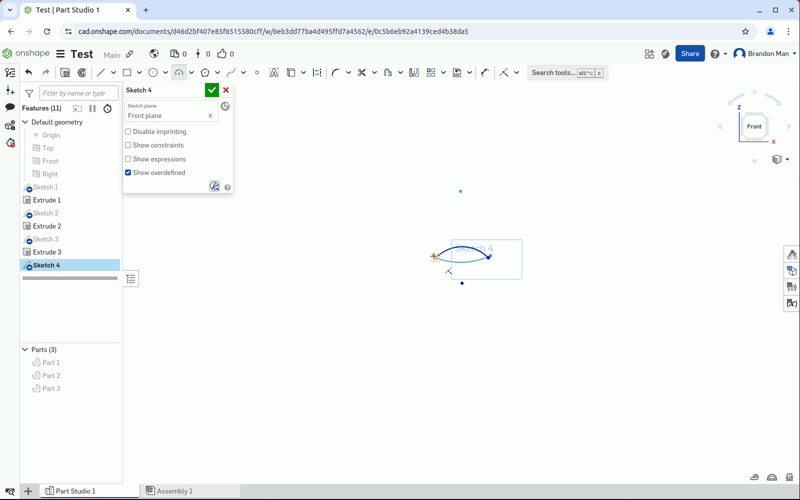
scroll(6)
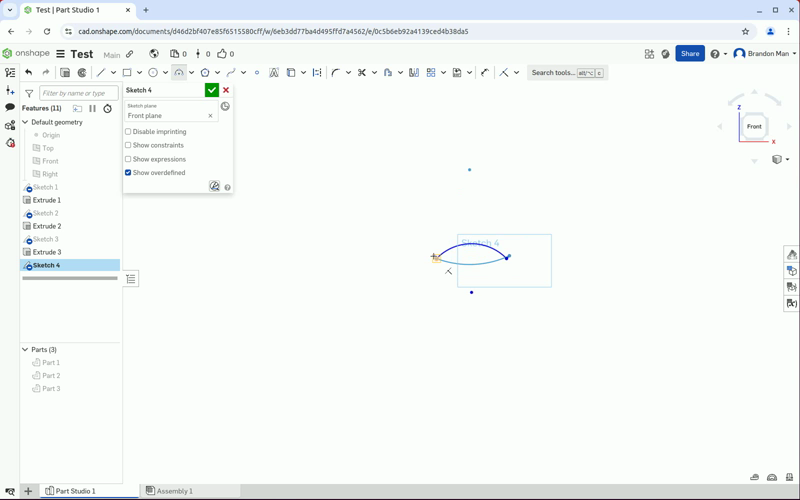
scroll(6)
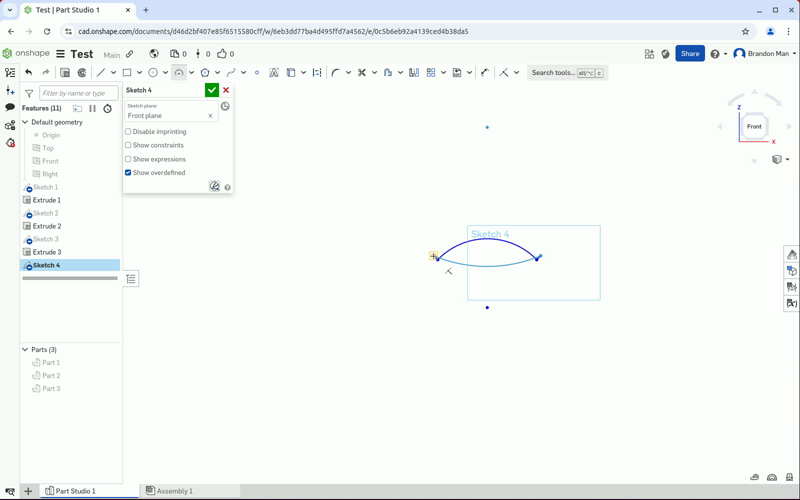
scroll(6)
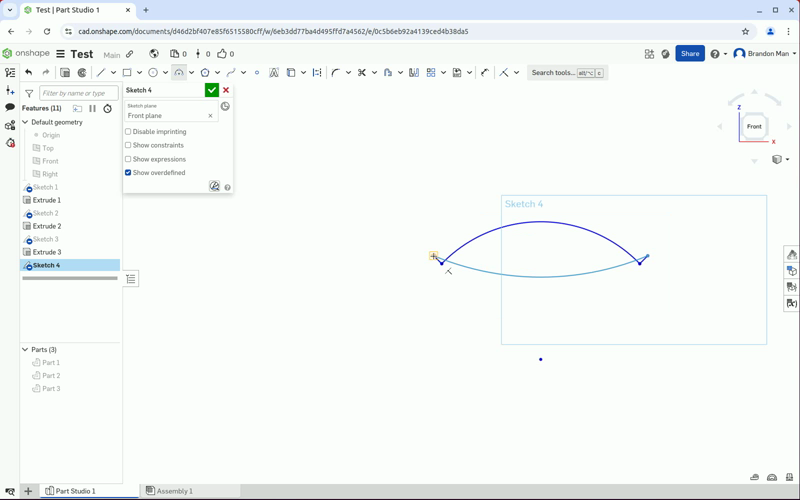
scroll(6)
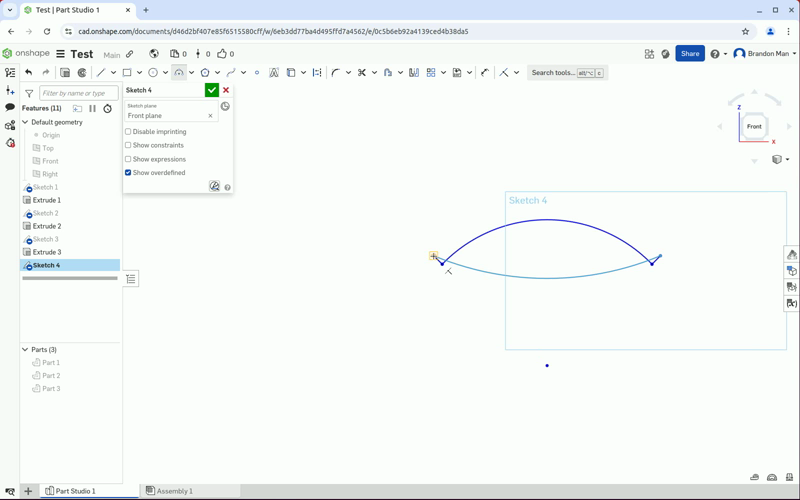
scroll(6)
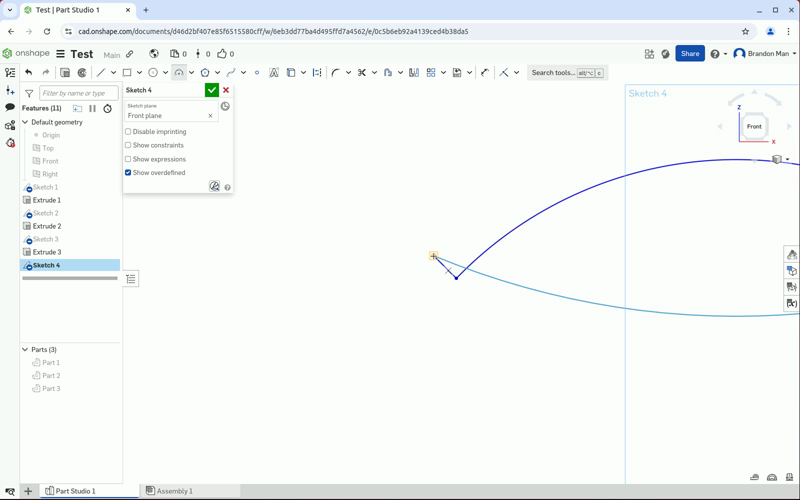
click(433, 255)
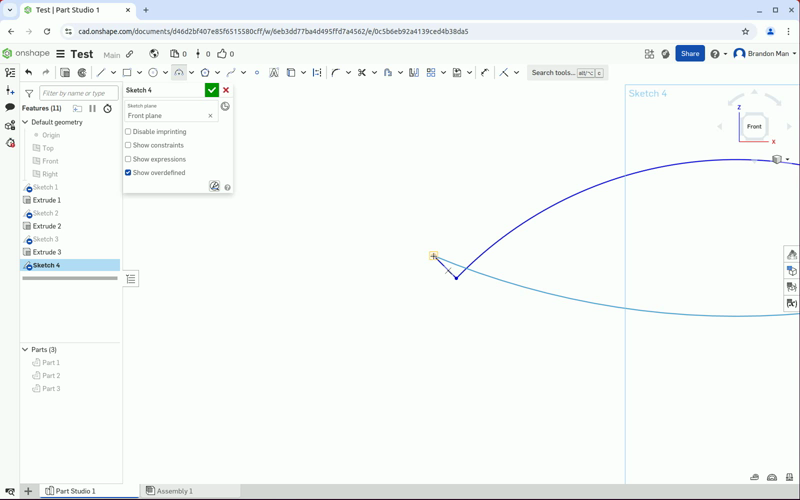
scroll(-6)
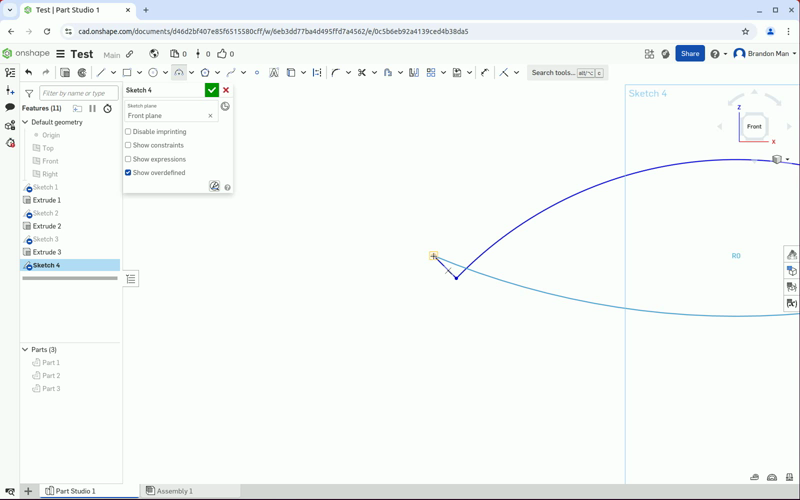
scroll(-6)
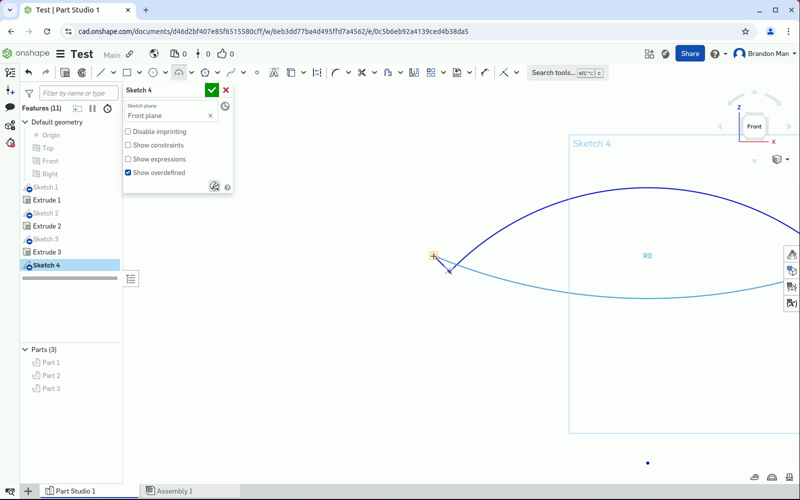
scroll(-6)
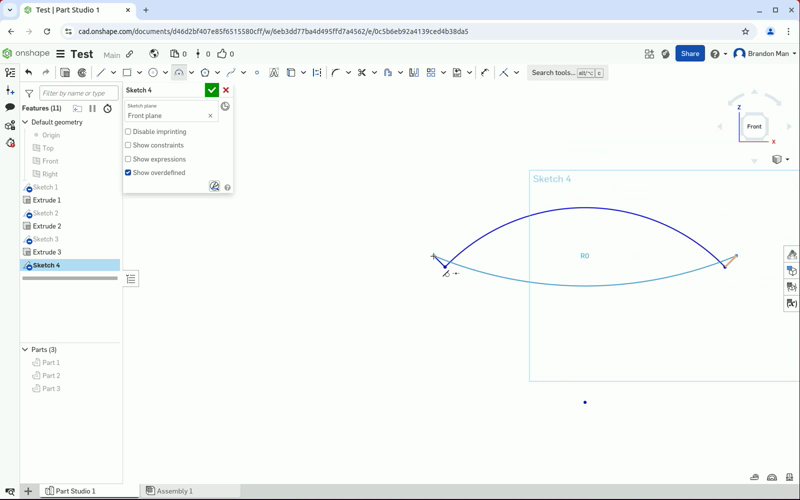
scroll(-6)
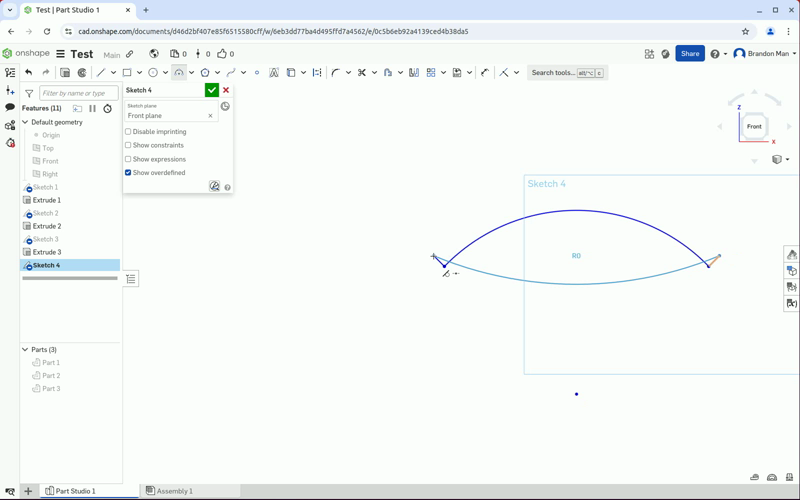
scroll(-6)
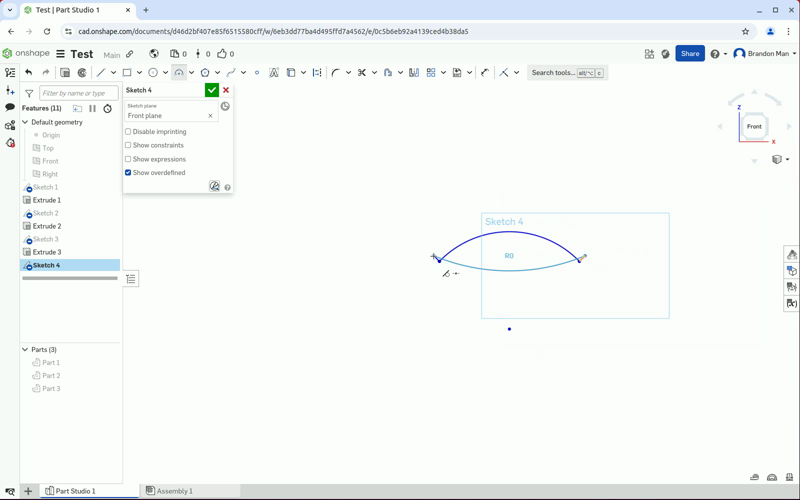
scroll(-6)
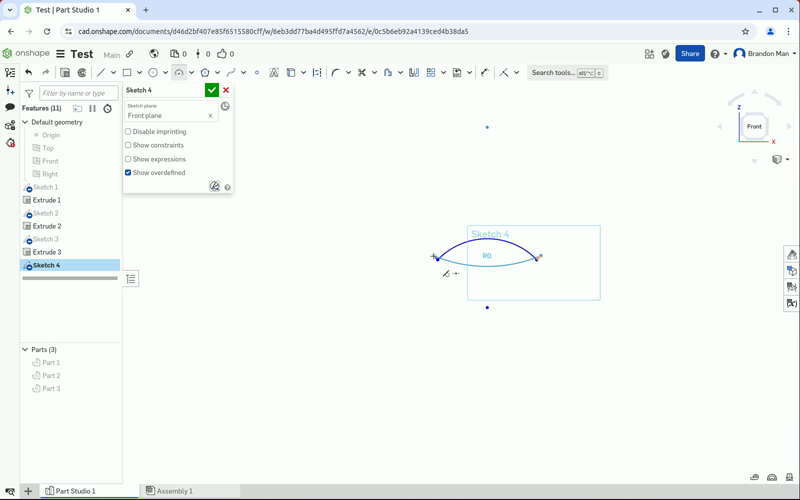
scroll(-6)
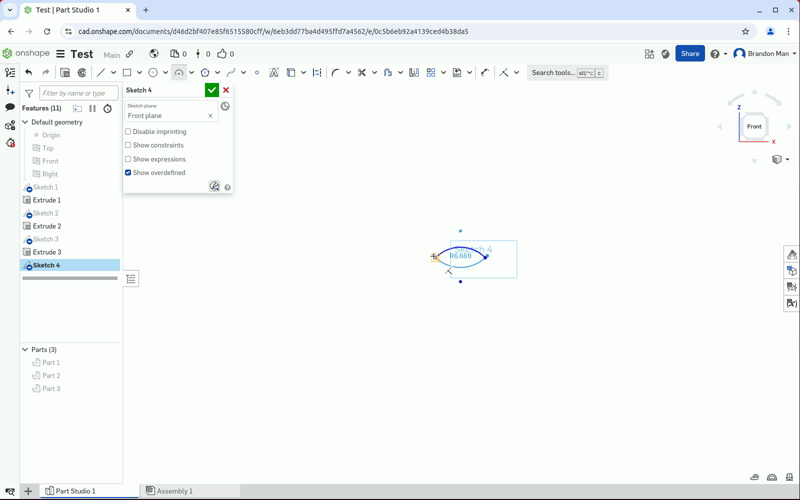
key_down(shift)
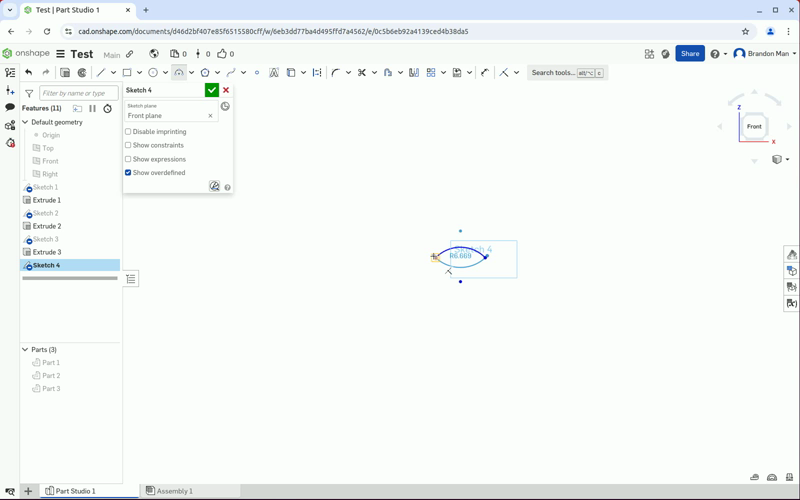
mouse_move(460, 244)
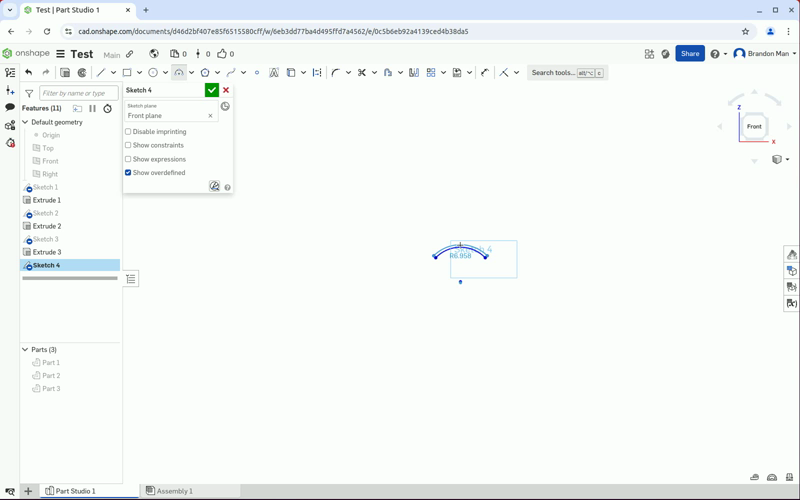
scroll(6)
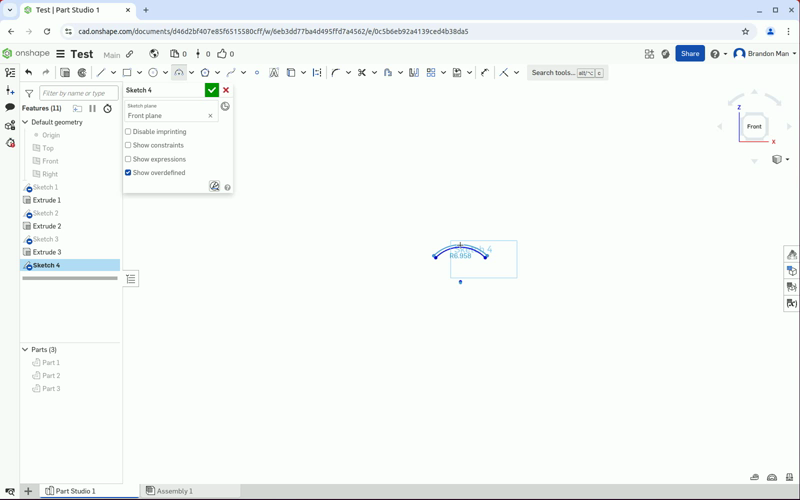
scroll(6)
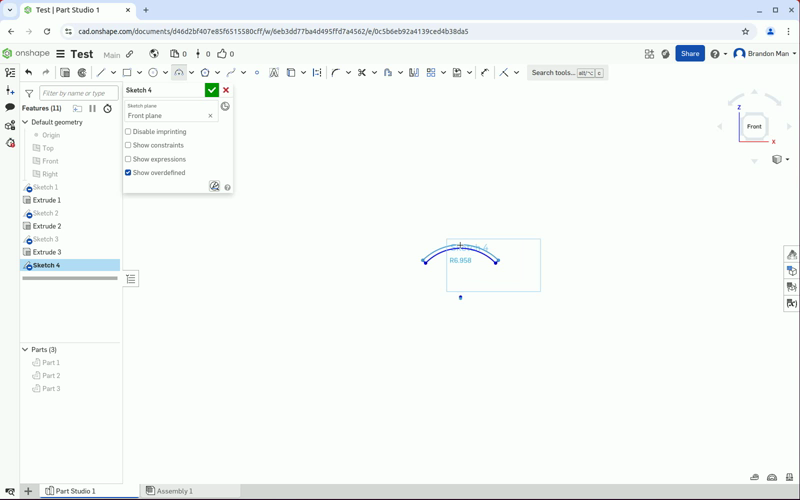
scroll(6)
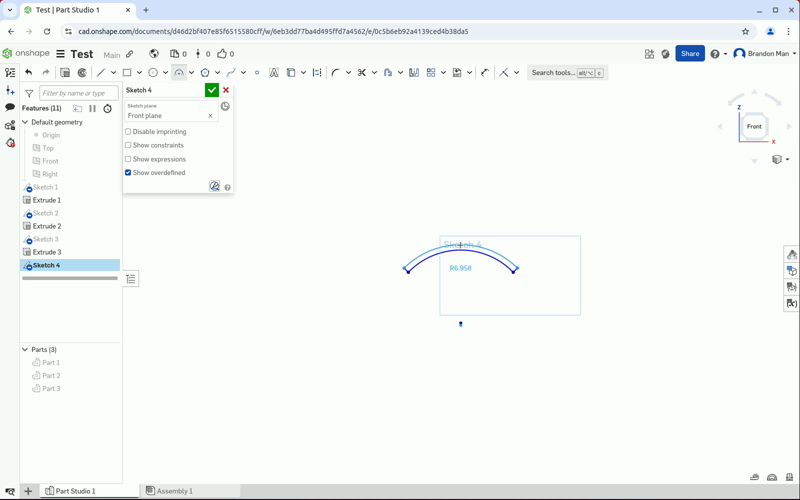
scroll(6)
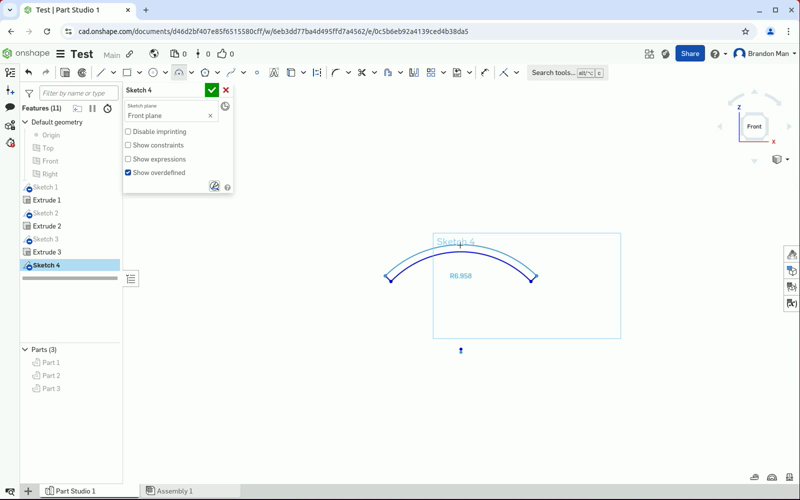
scroll(6)
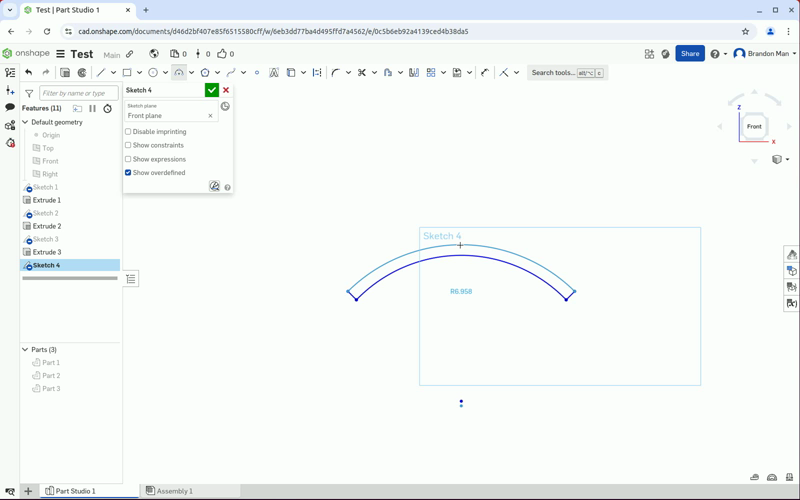
scroll(6)
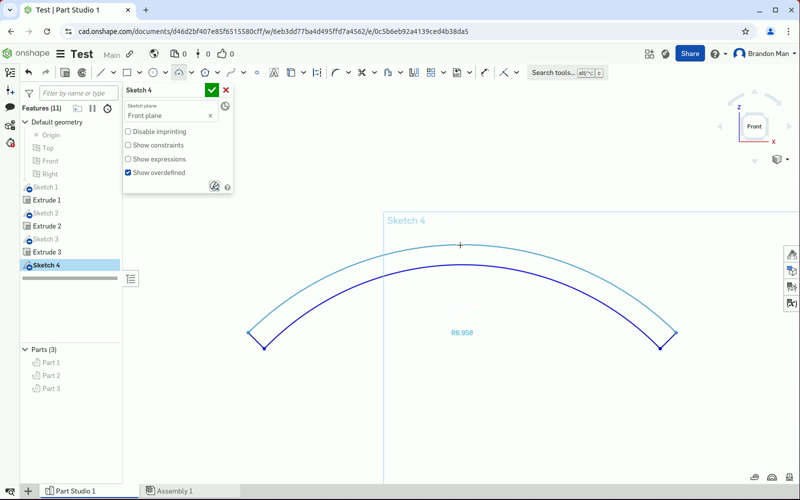
scroll(6)
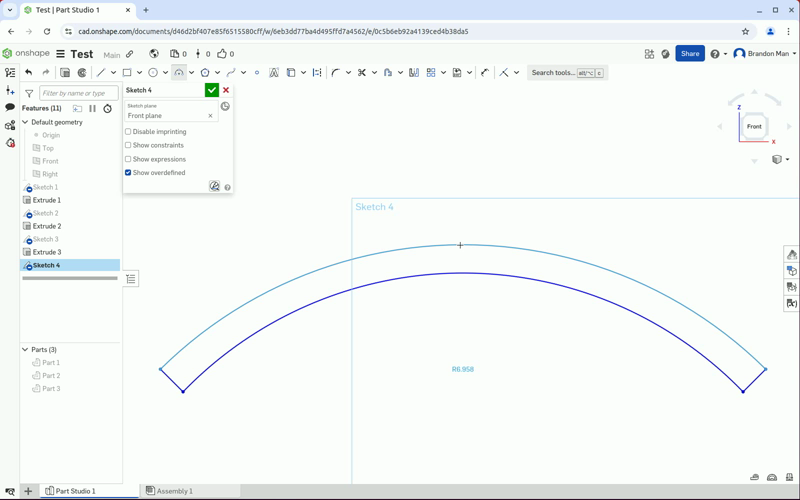
click(460, 244)
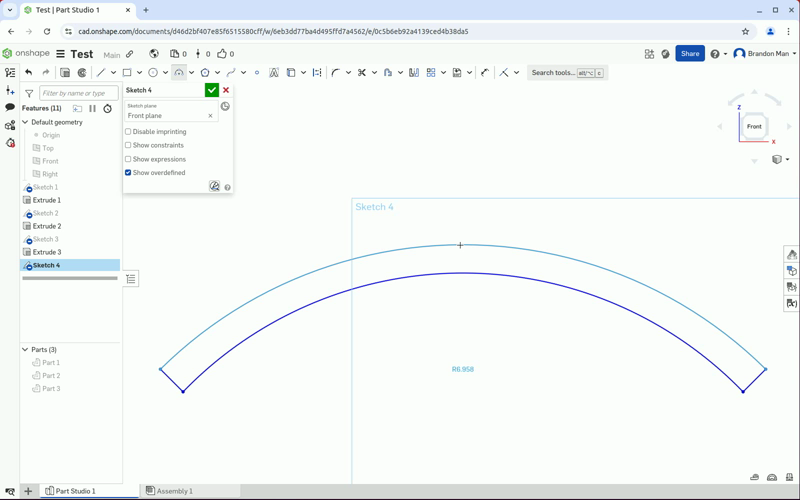
scroll(-6)
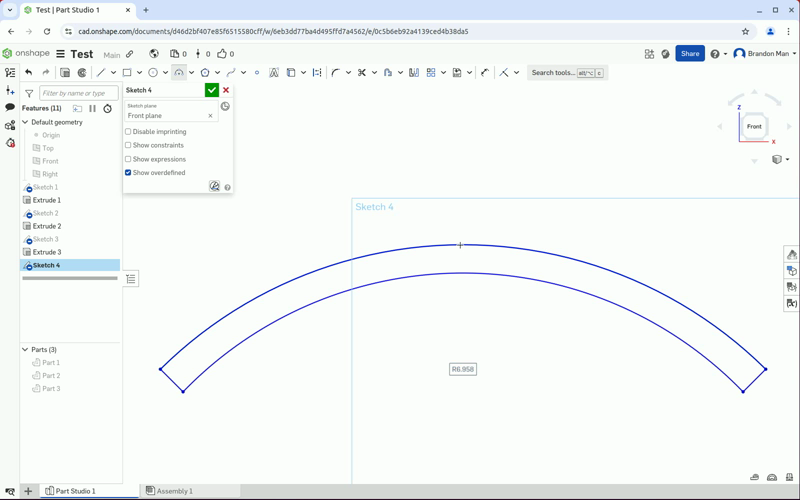
scroll(-6)
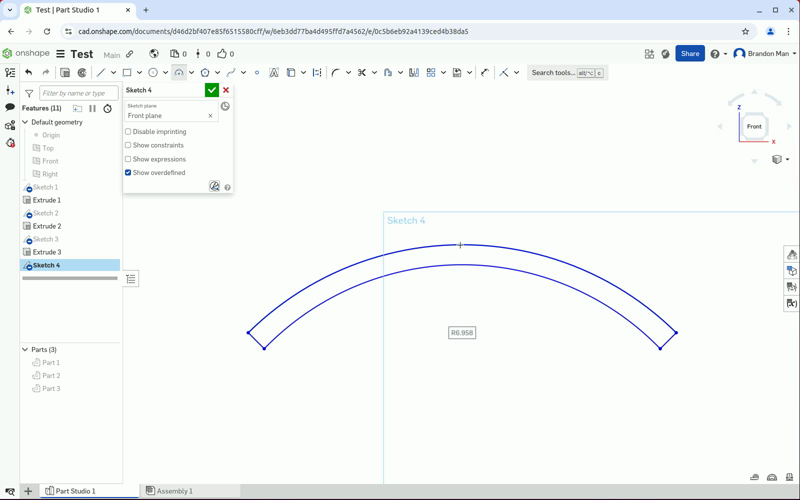
scroll(-6)
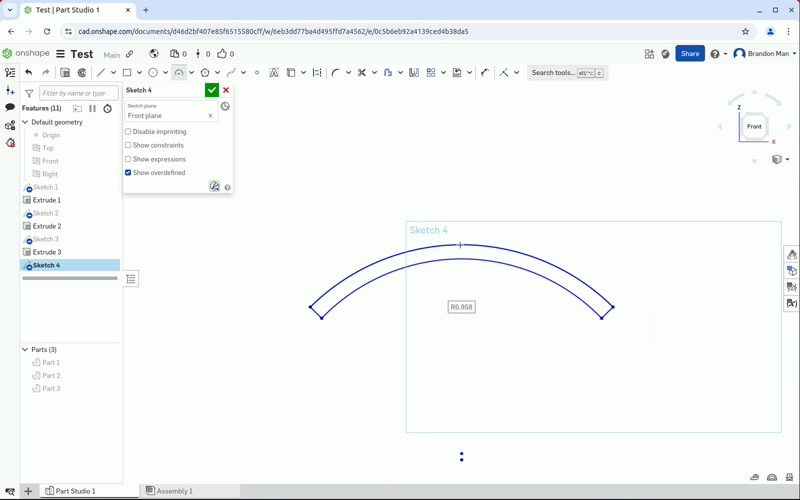
scroll(-6)
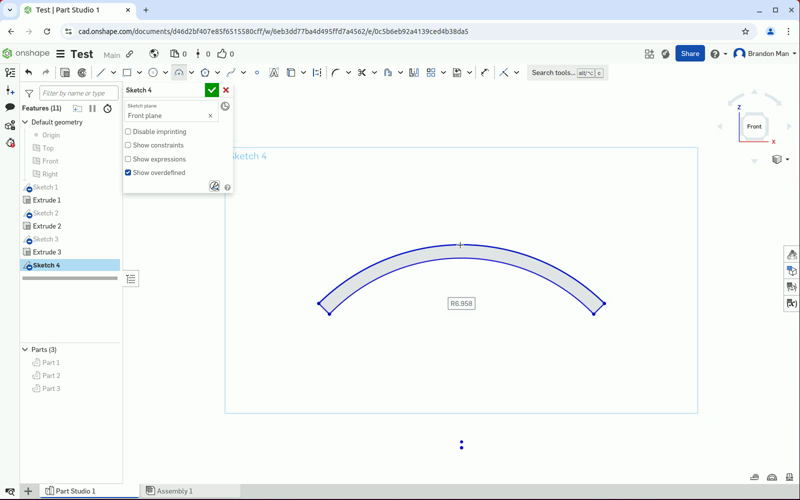
scroll(-6)
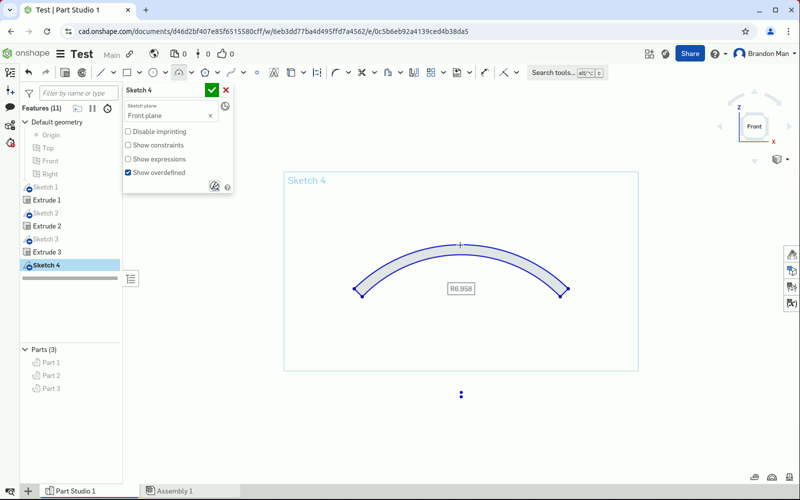
scroll(-6)
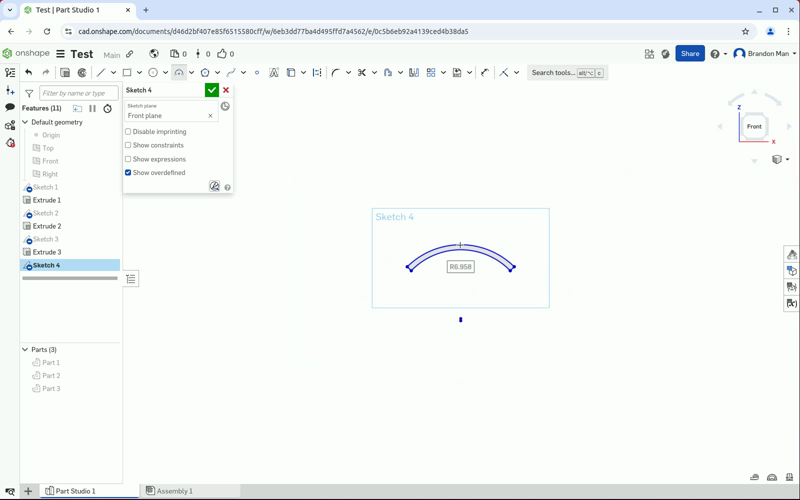
scroll(-6)
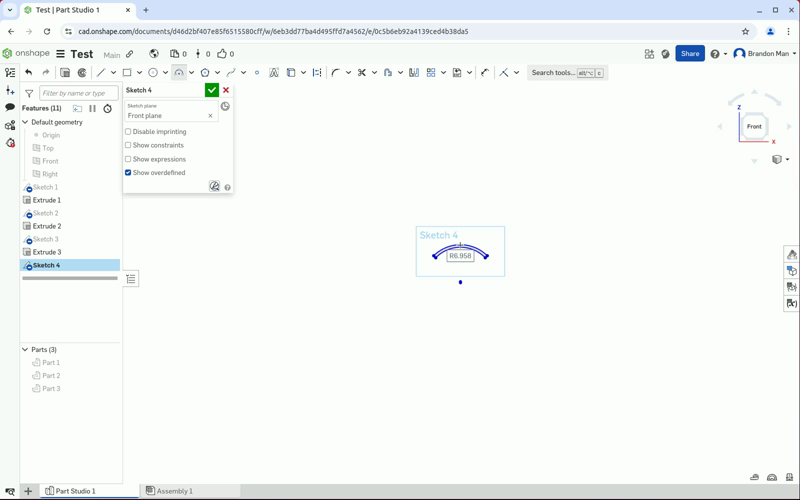
key_up(shift)
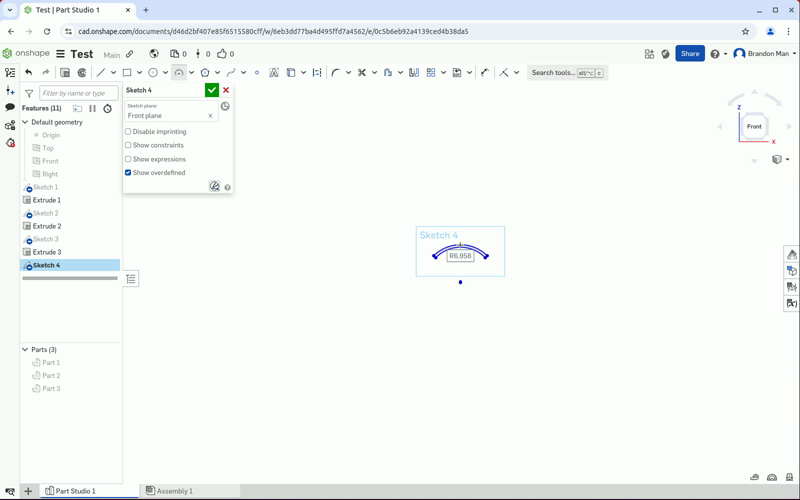
key(esc)
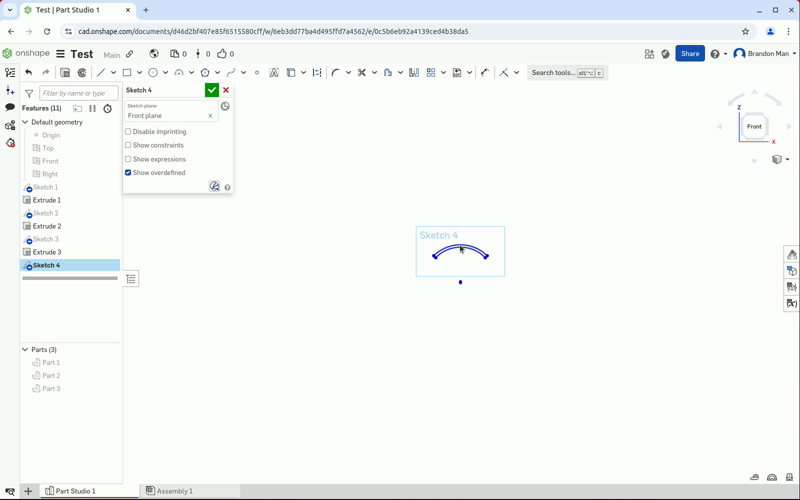
mouse_move(442, 256)
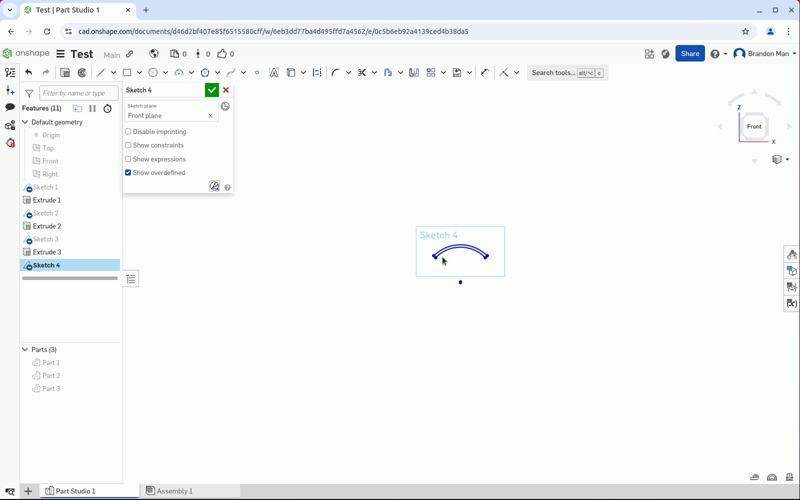
scroll(6)
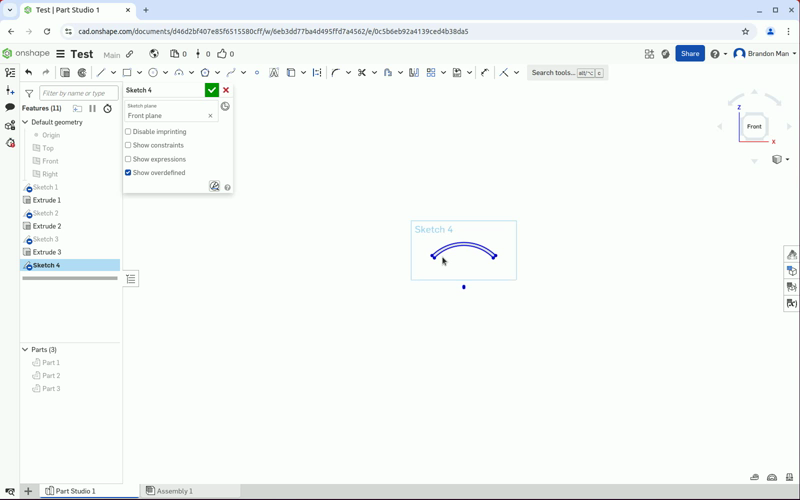
scroll(6)
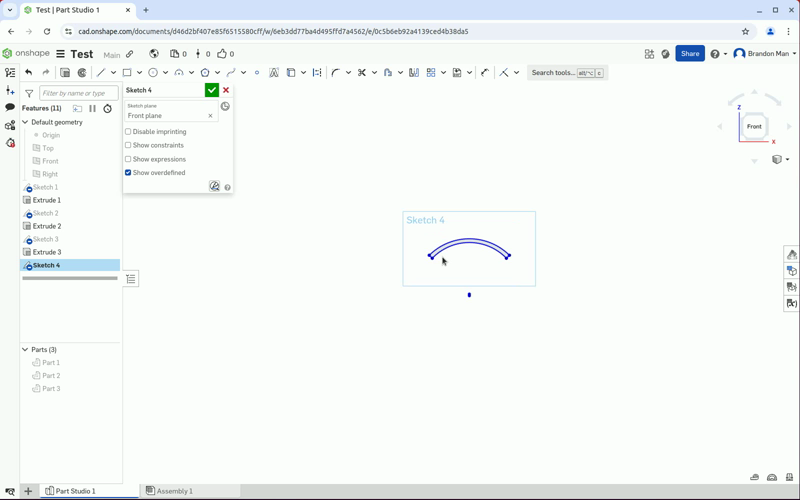
scroll(6)
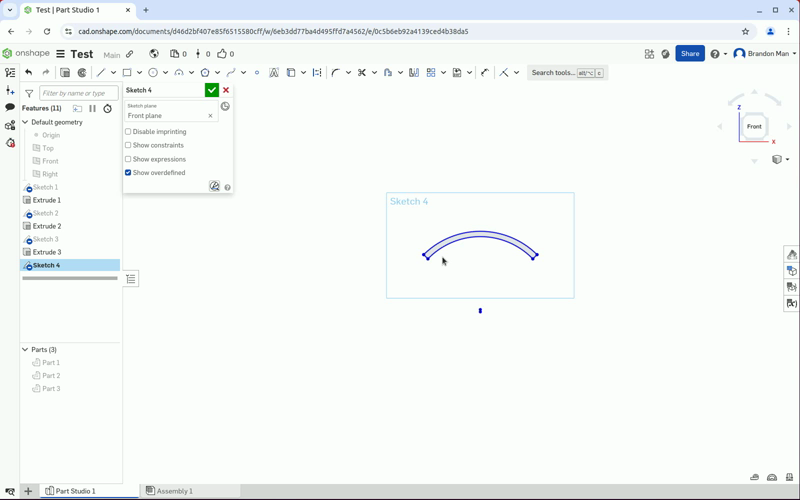
scroll(6)
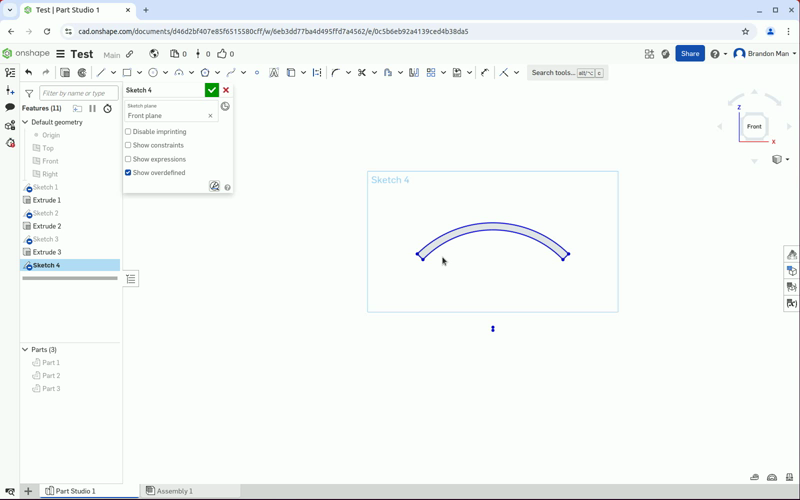
scroll(6)
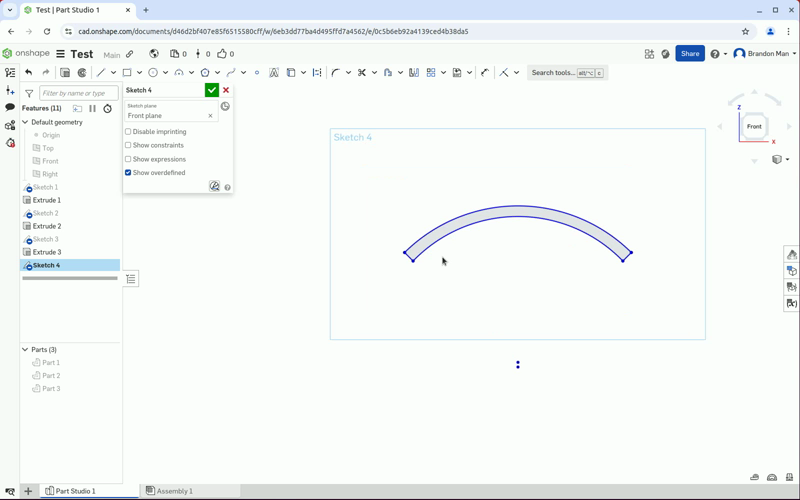
scroll(6)
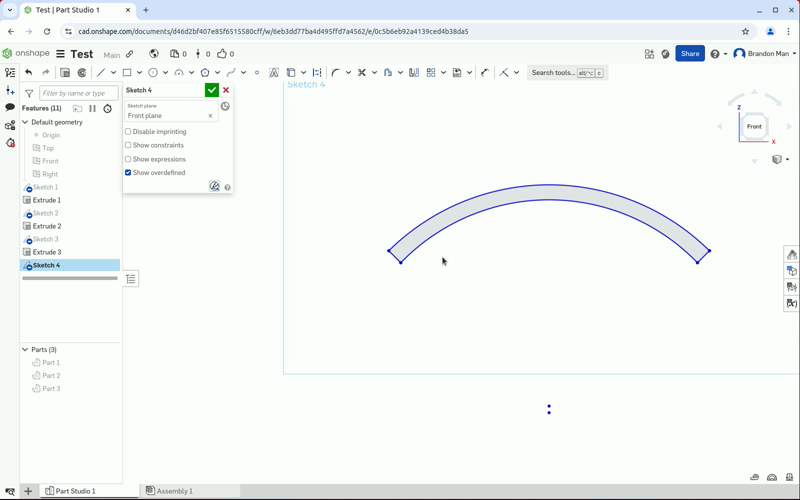
scroll(6)
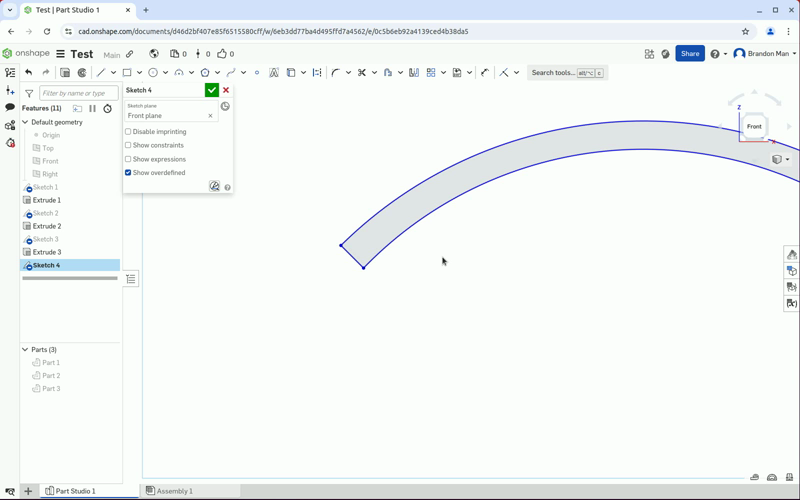
click(442, 256)
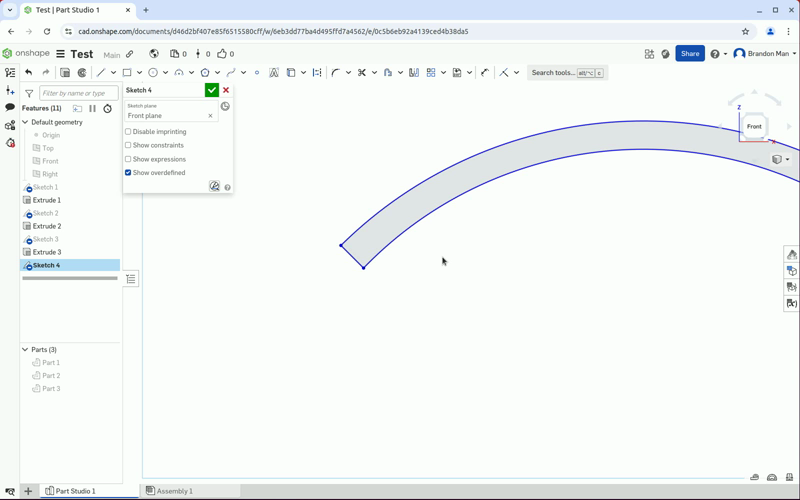
scroll(-6)
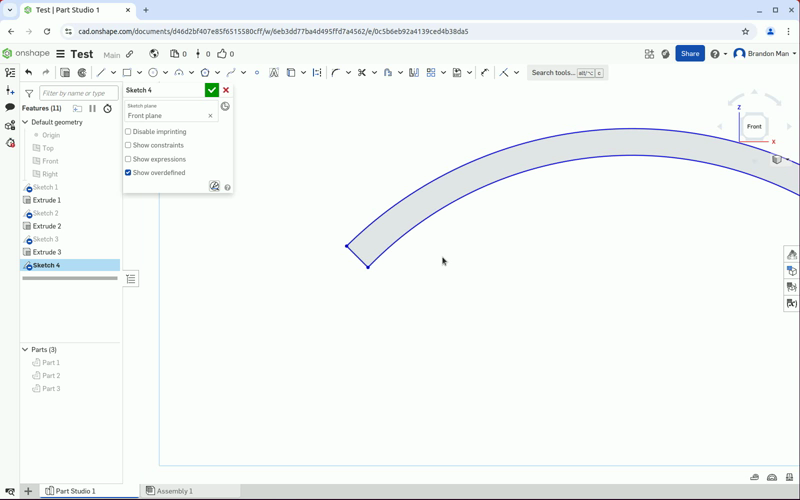
scroll(-6)
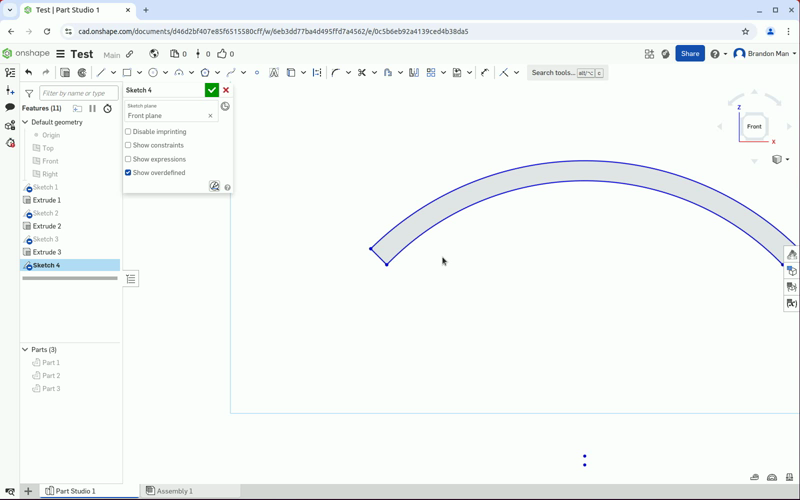
scroll(-6)
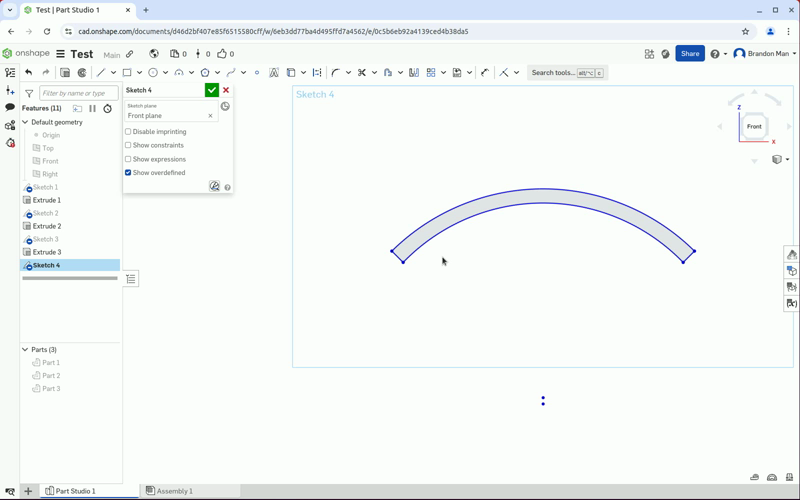
scroll(-6)
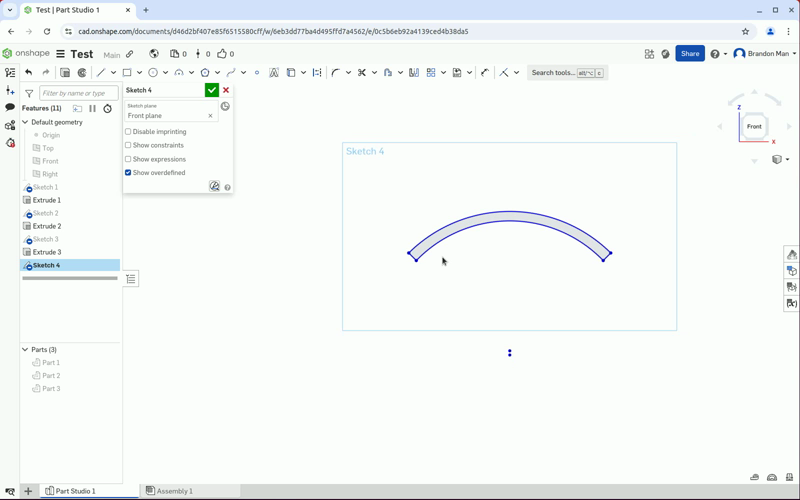
scroll(-6)
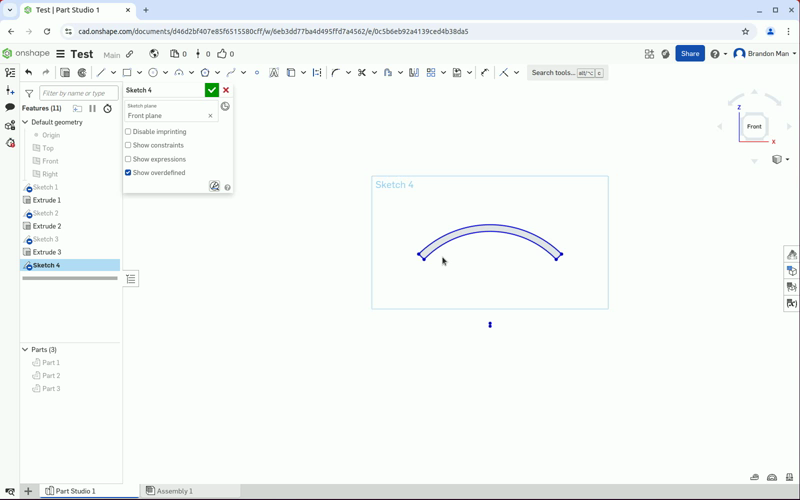
scroll(-6)
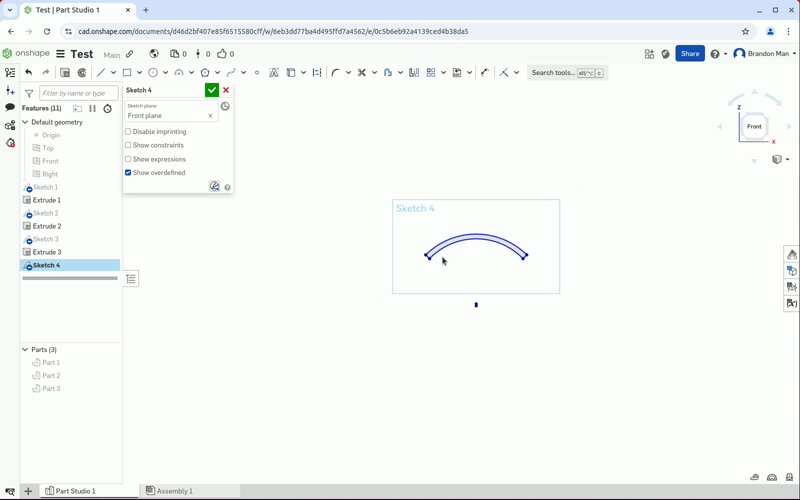
scroll(-6)
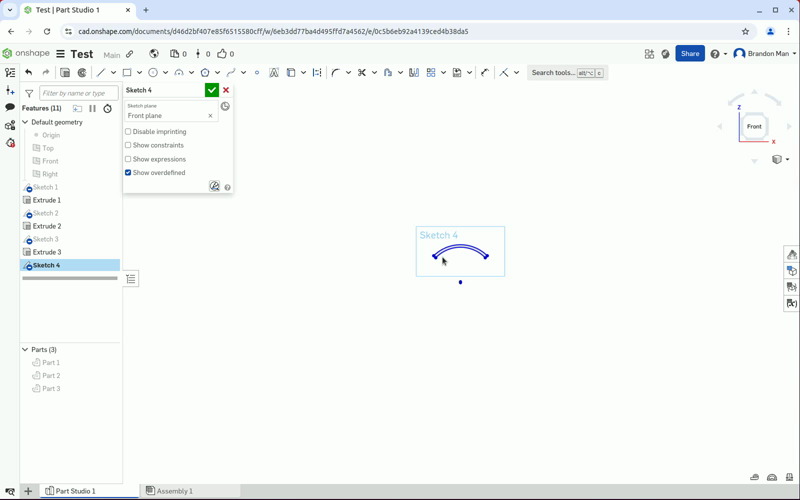
mouse_move(73, 352)
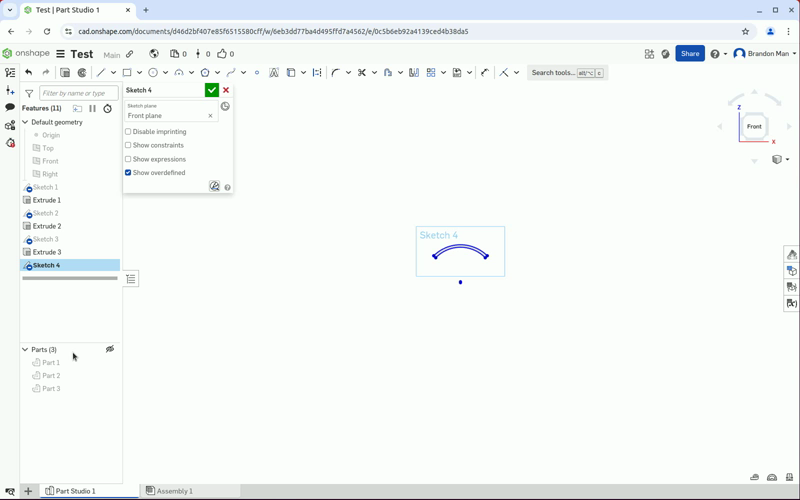
key(shift+y)
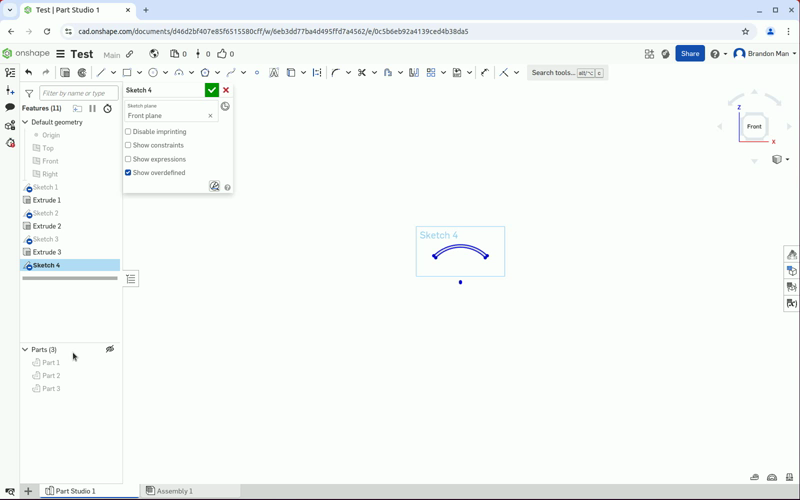
key(shift+e)
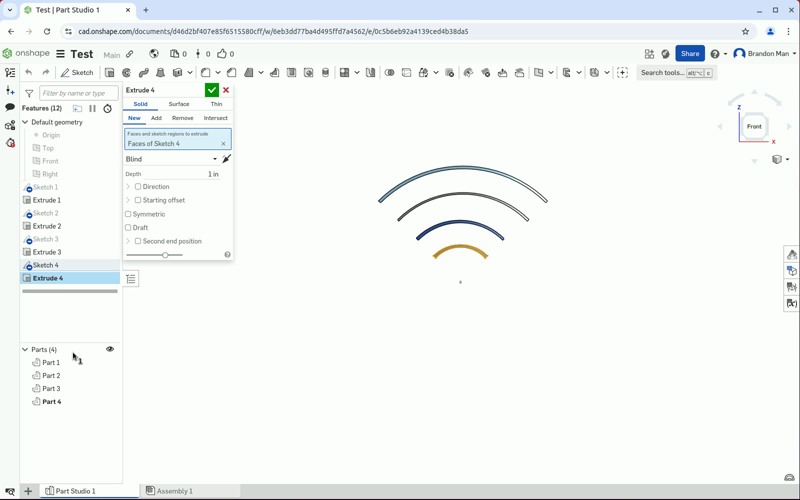
mouse_move(143, 106)
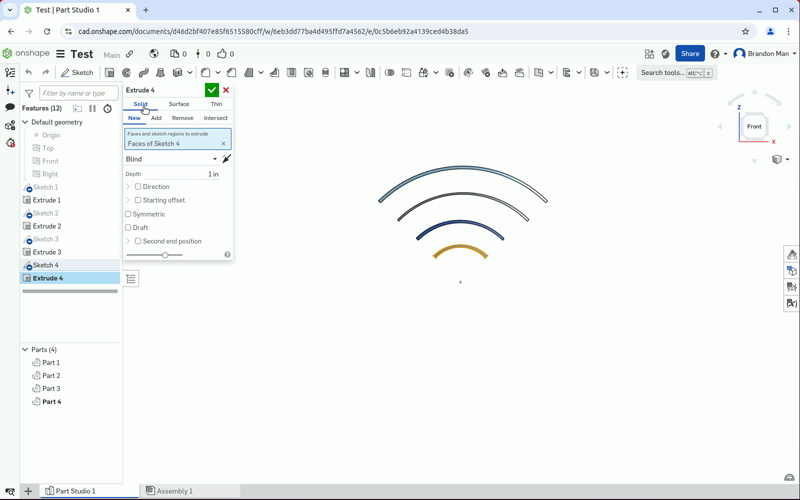
click(143, 106)
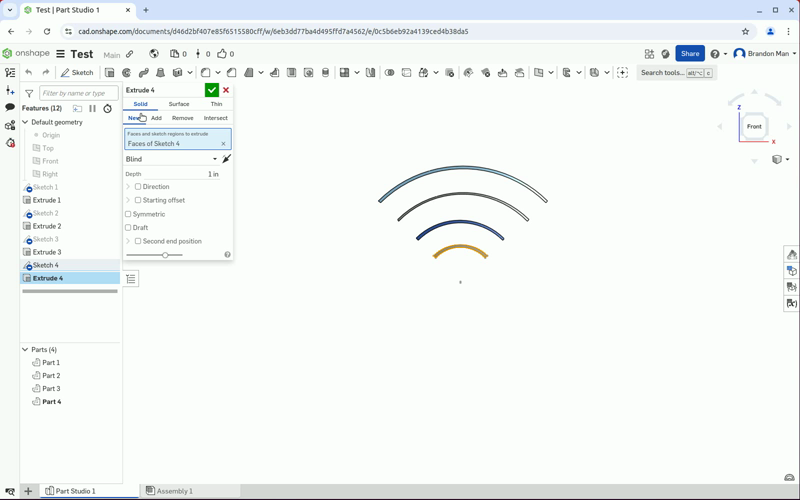
mouse_move(137, 120)
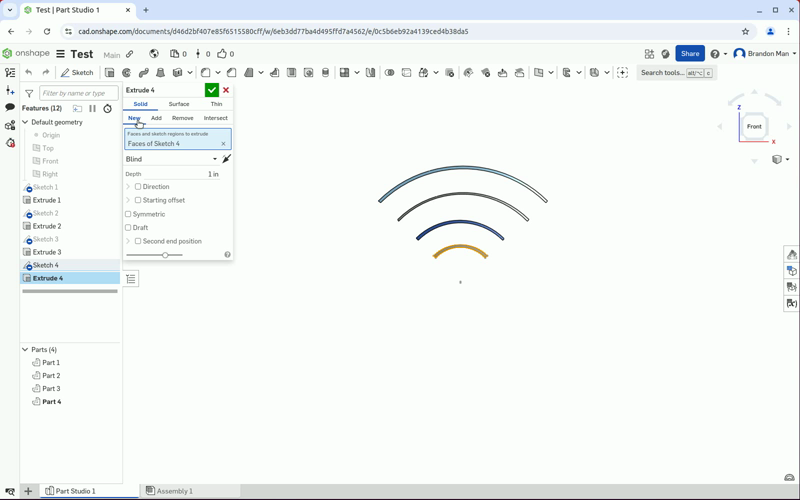
click(137, 120)
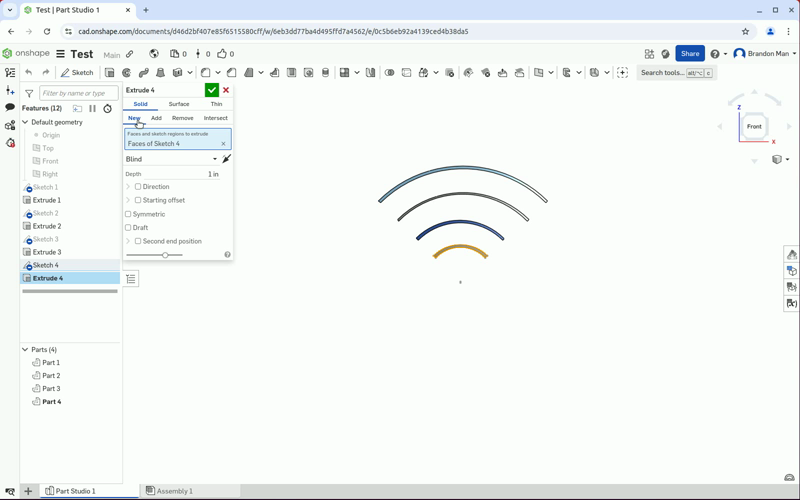
key(tab, 4)
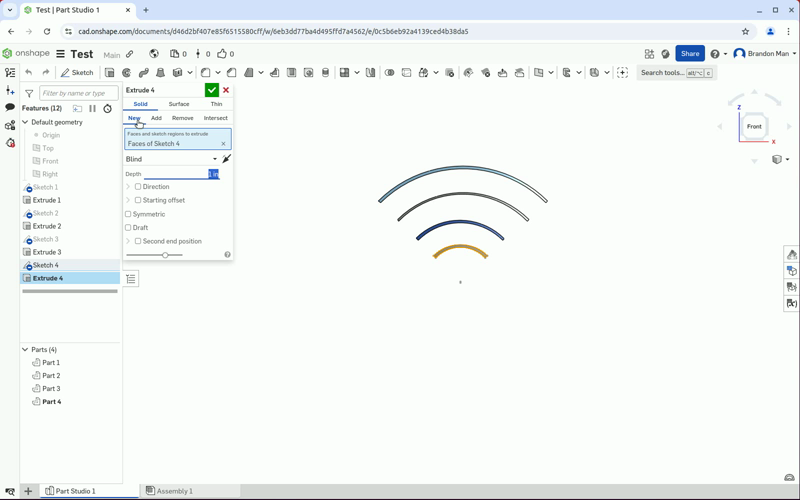
text(0.722)
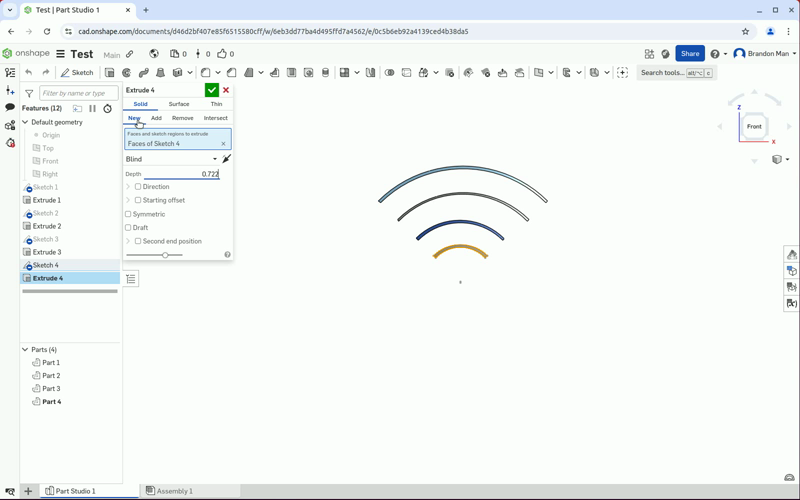
key(tab, 3)
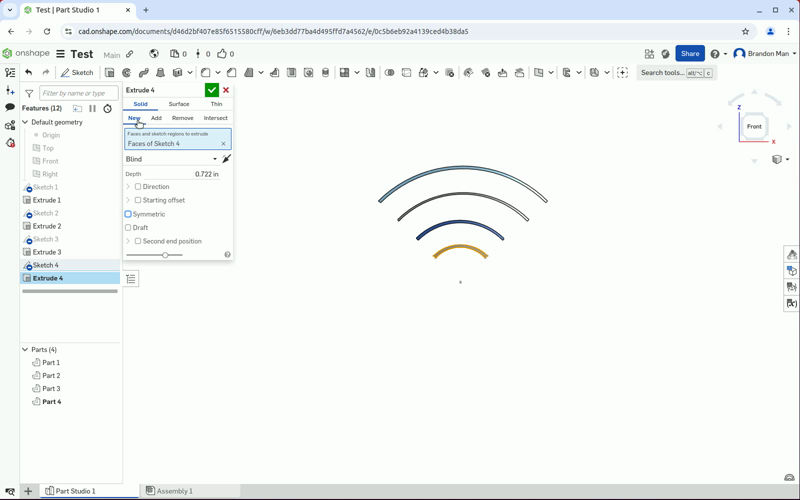
key(tab, 2)
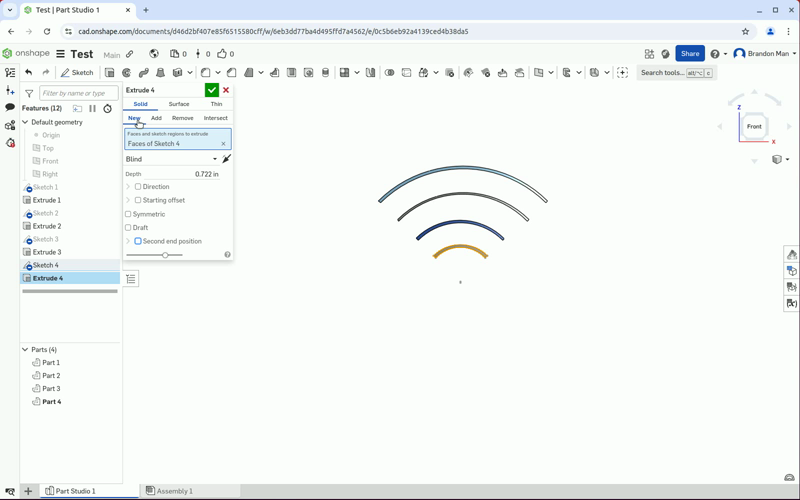
key(space)
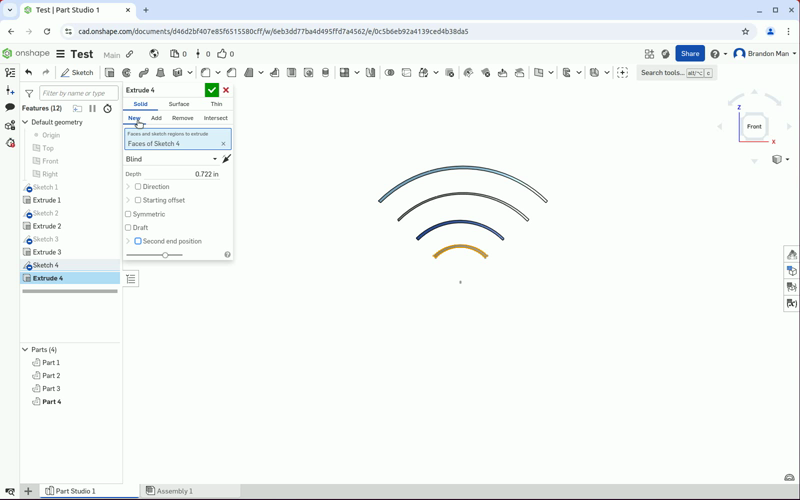
key(tab, 3)
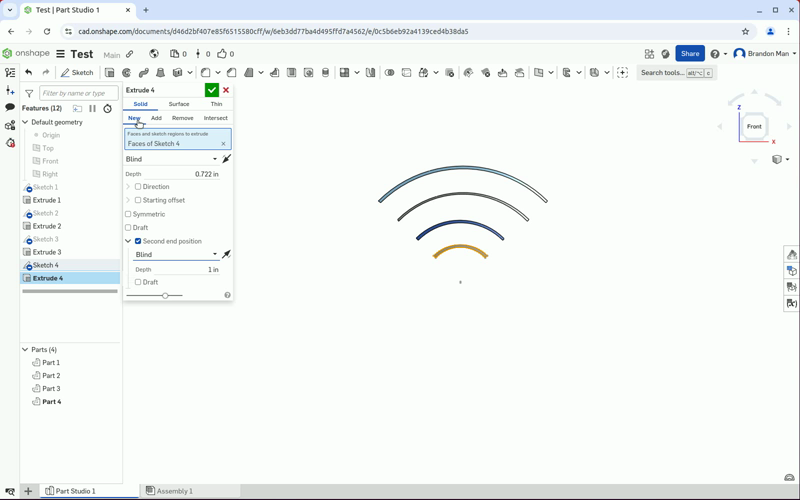
text(0.722)
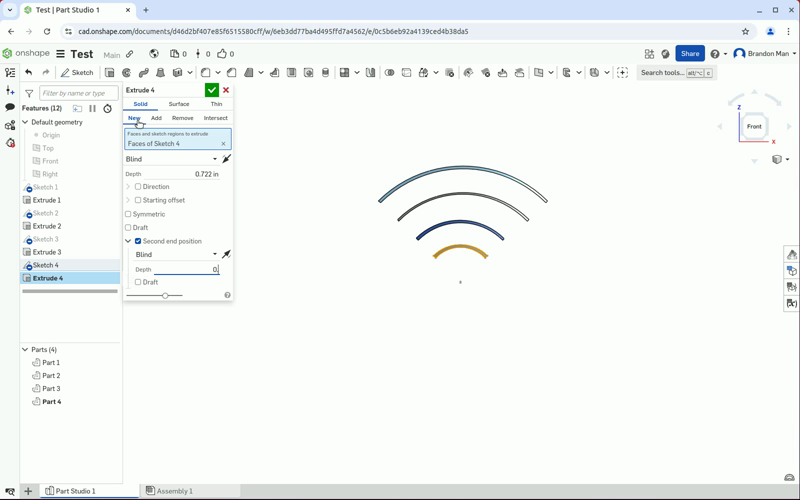
key(enter)
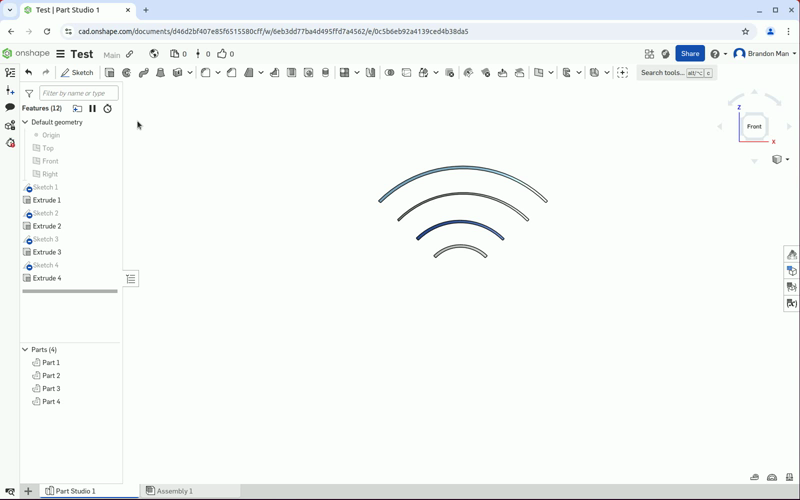
key(shift+h)
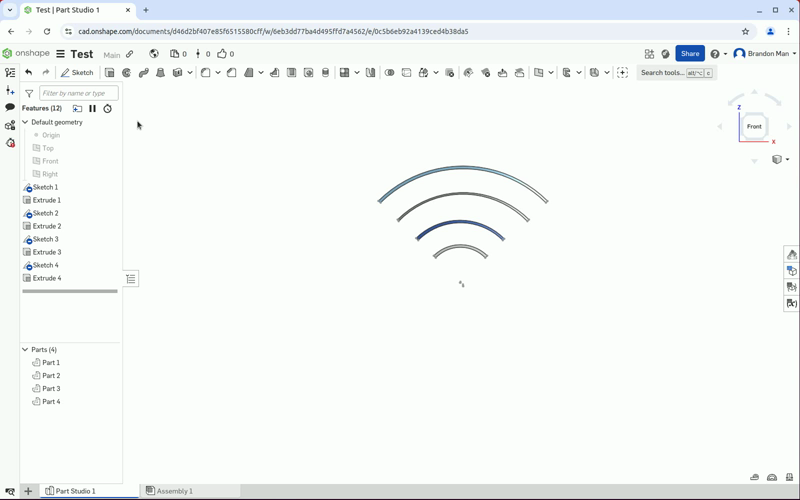
key(shift+h)
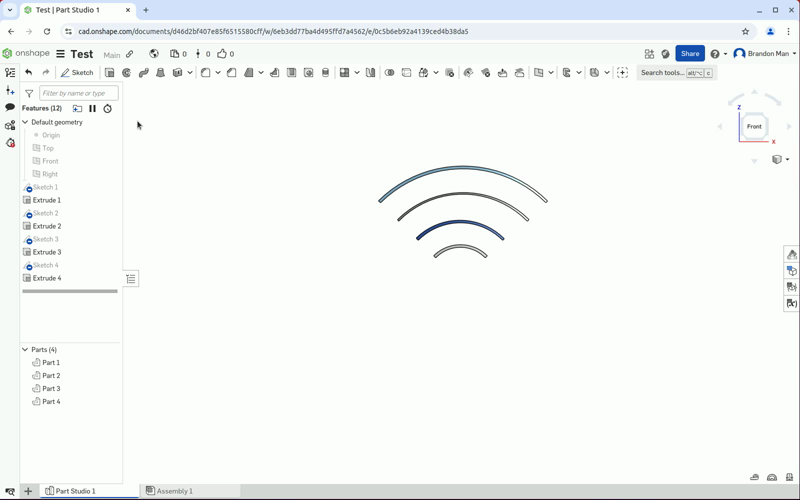
mouse_move(73, 189)
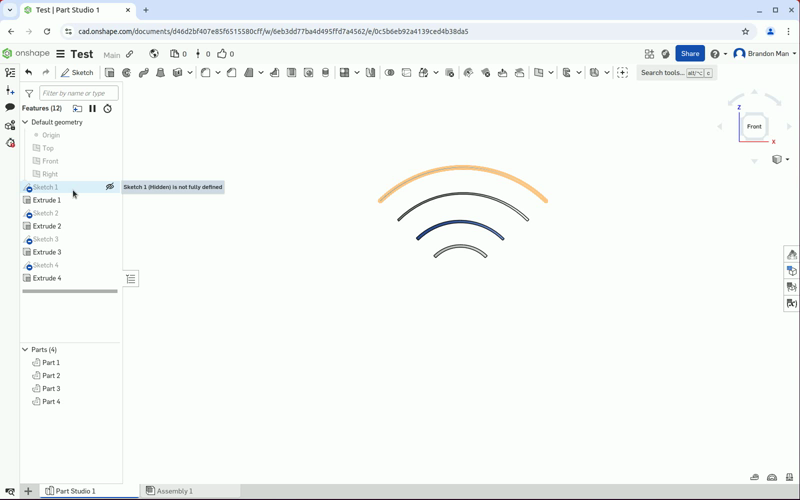
click(73, 189)
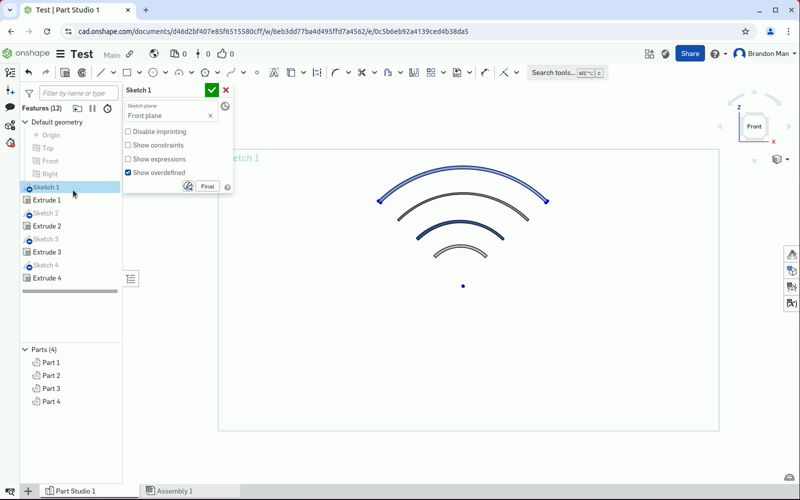
mouse_move(229, 92)
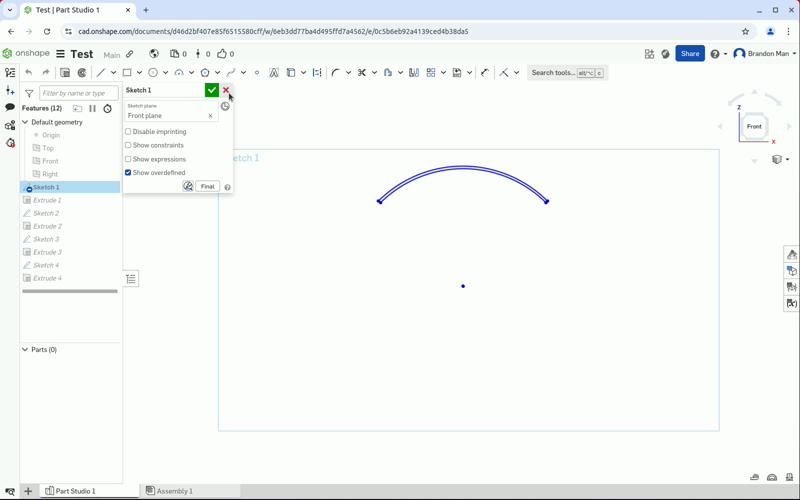
click(229, 92)
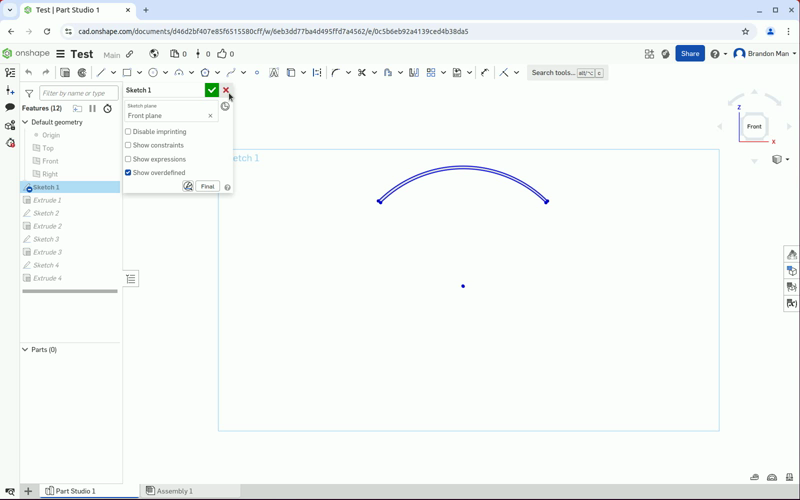
key(shift+s)
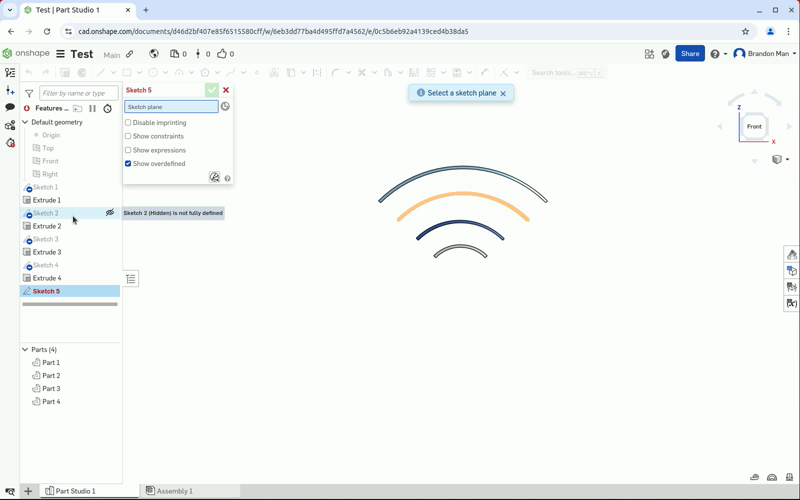
scroll(3)
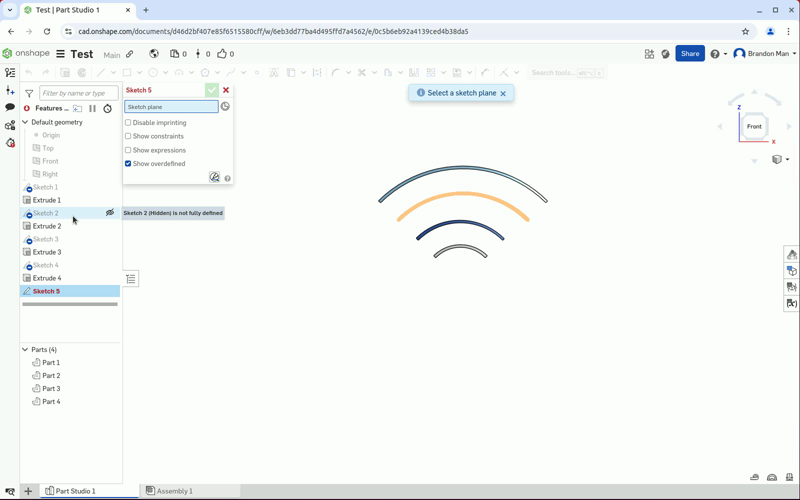
mouse_move(73, 163)
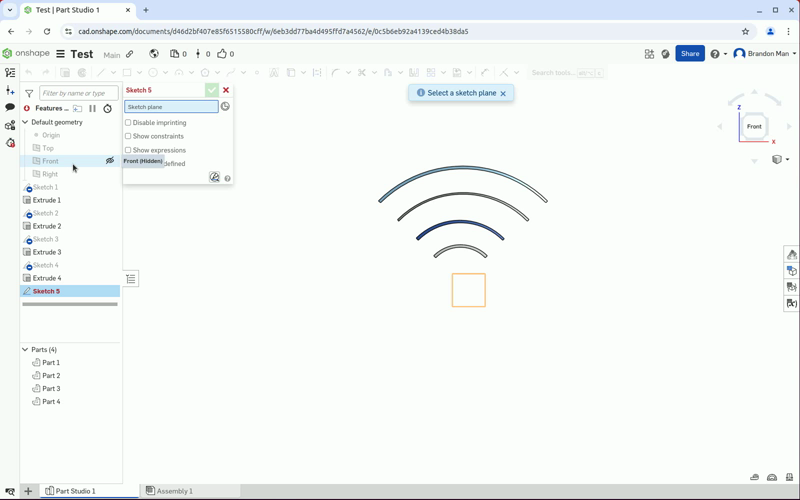
click(73, 163)
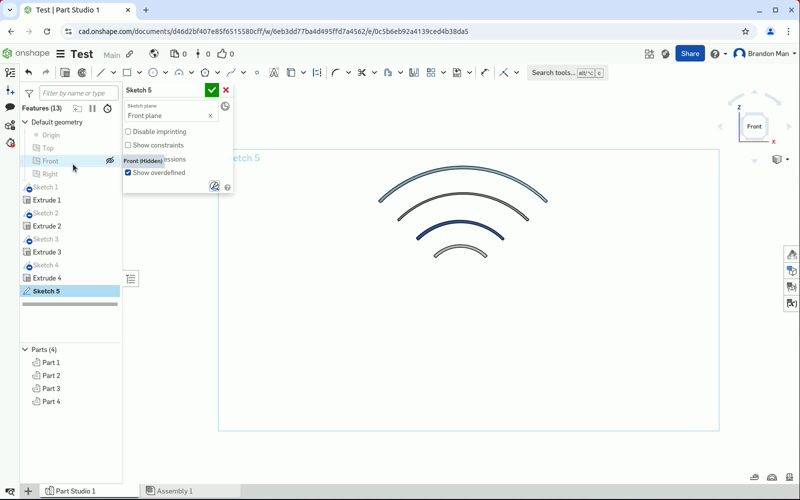
mouse_move(73, 352)
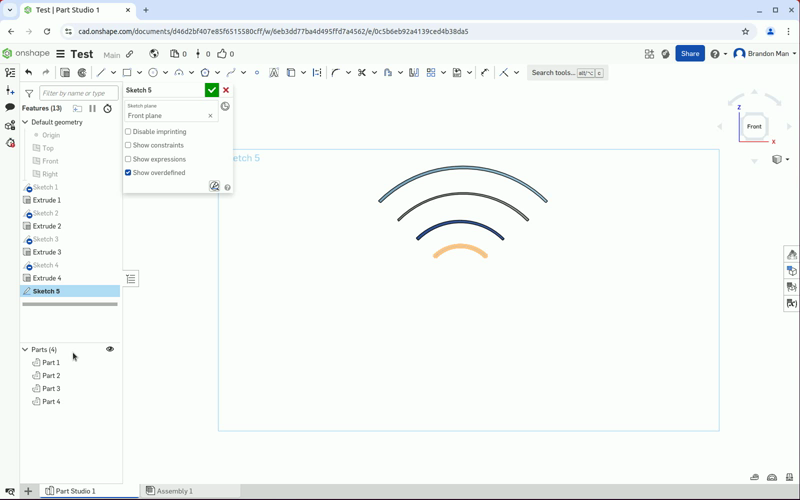
key(y)
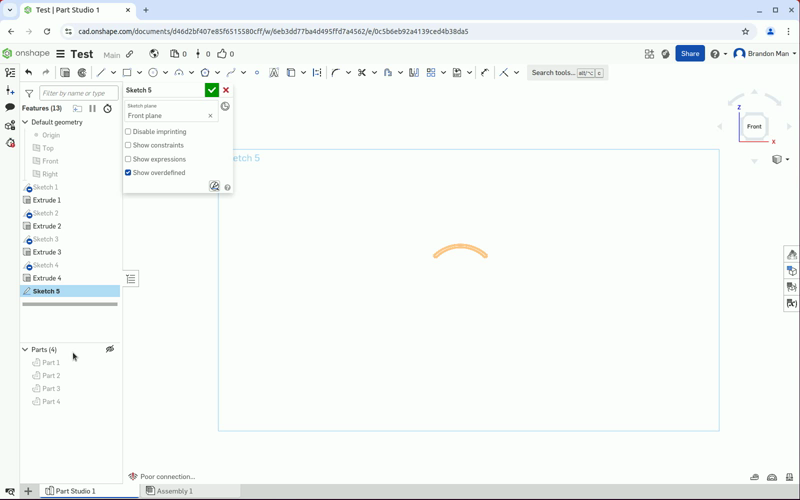
key(l)
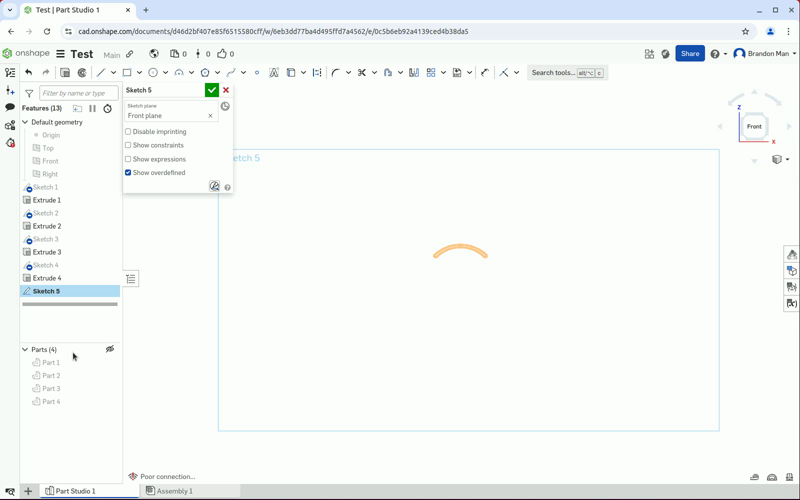
key_down(shift)
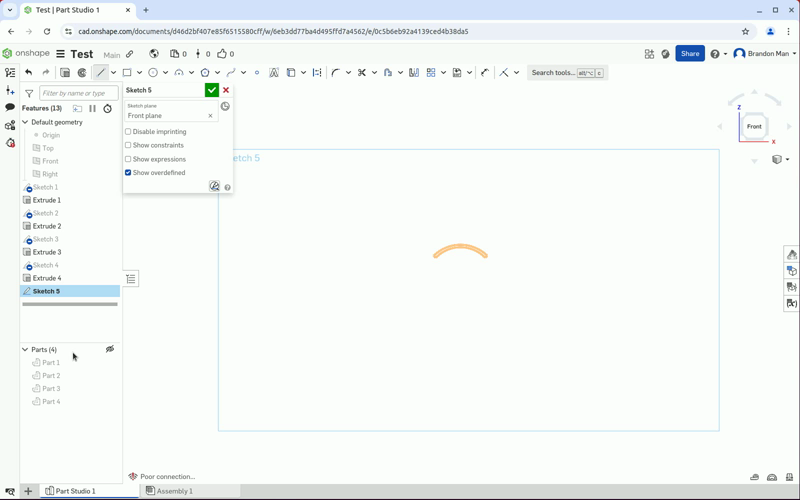
mouse_move(451, 273)
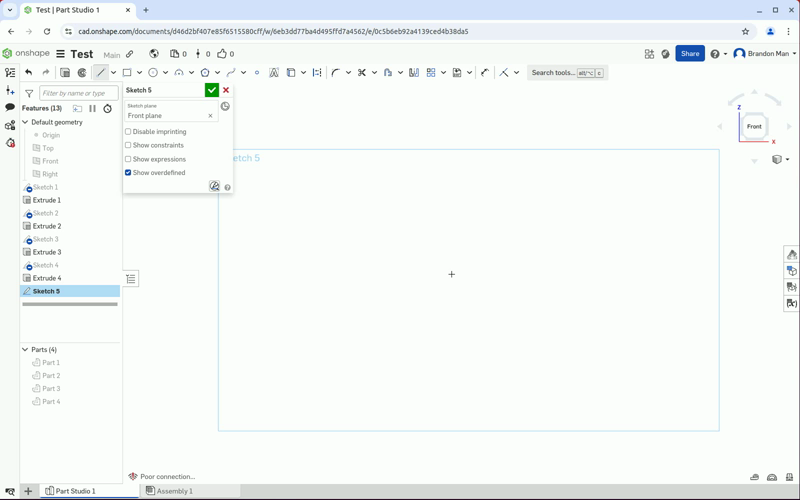
click(451, 273)
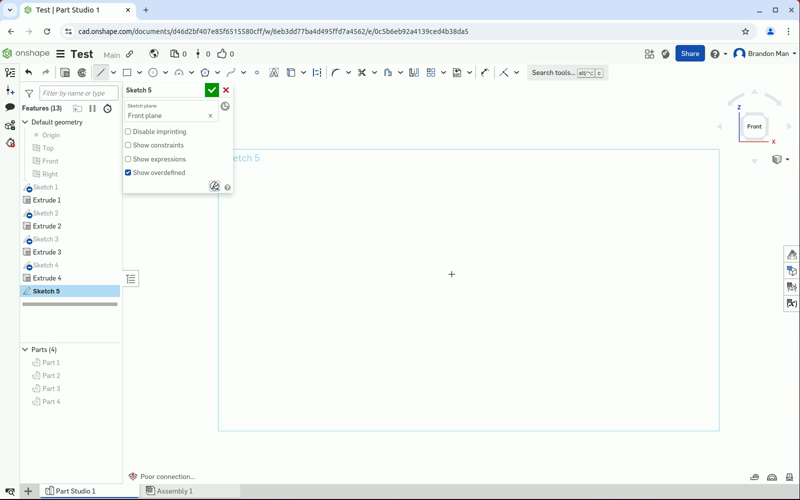
key_up(shift)
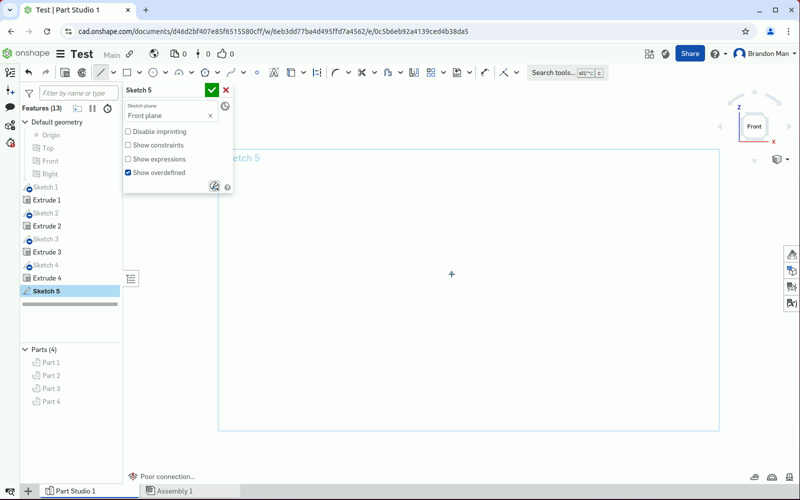
key_down(shift)
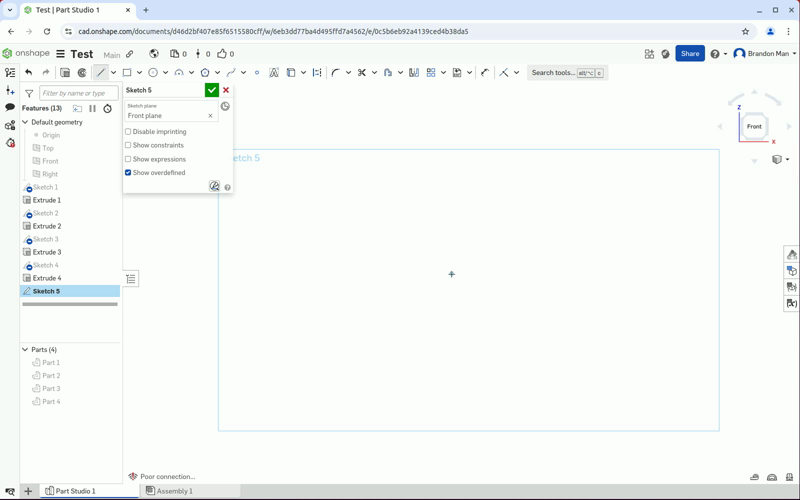
mouse_move(481, 273)
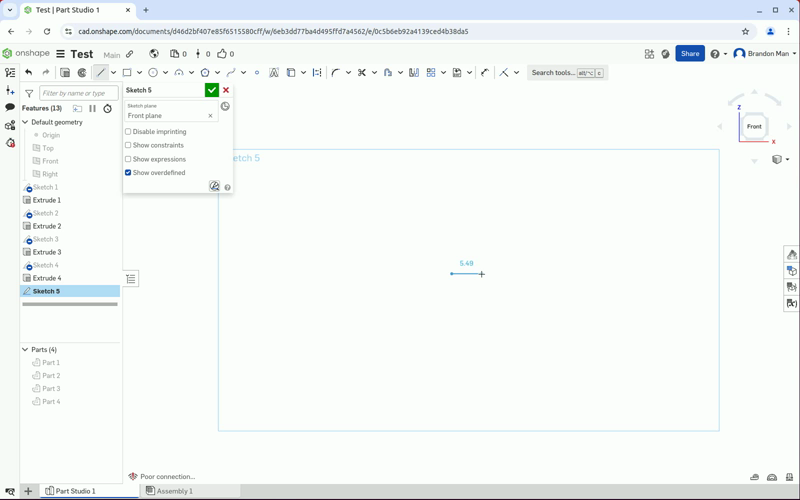
mouse_move(453, 275)
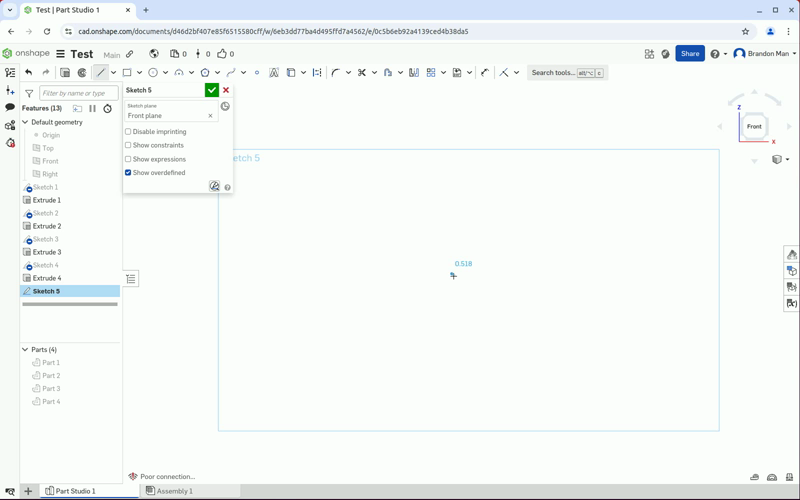
scroll(6)
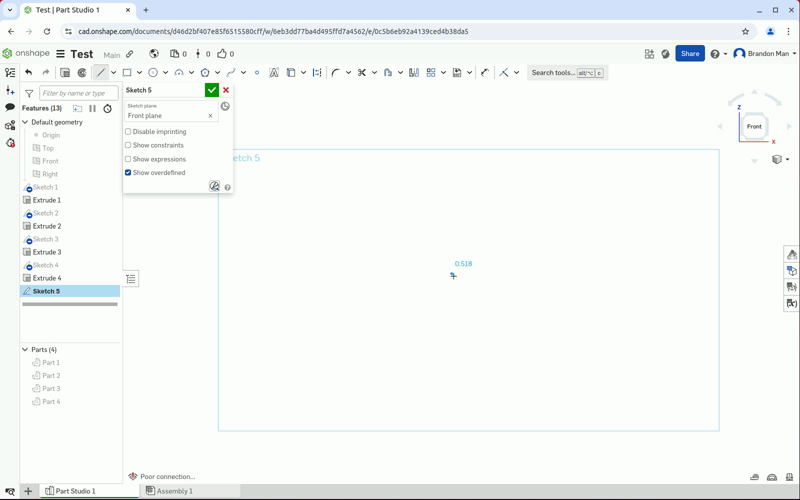
scroll(6)
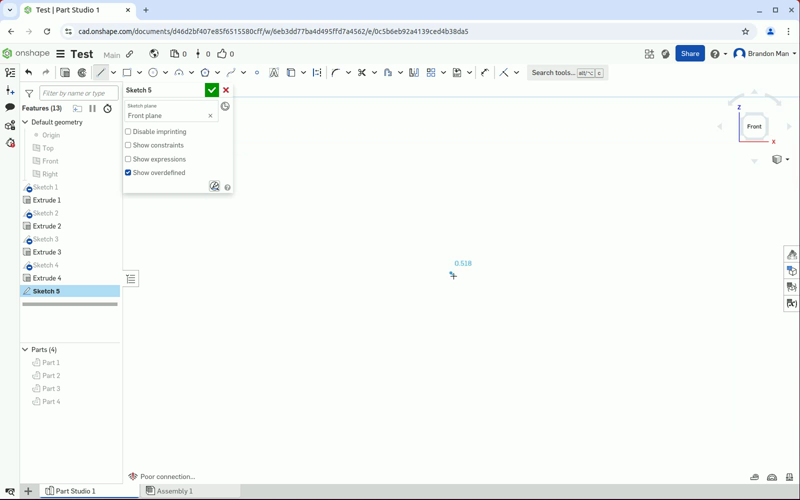
scroll(6)
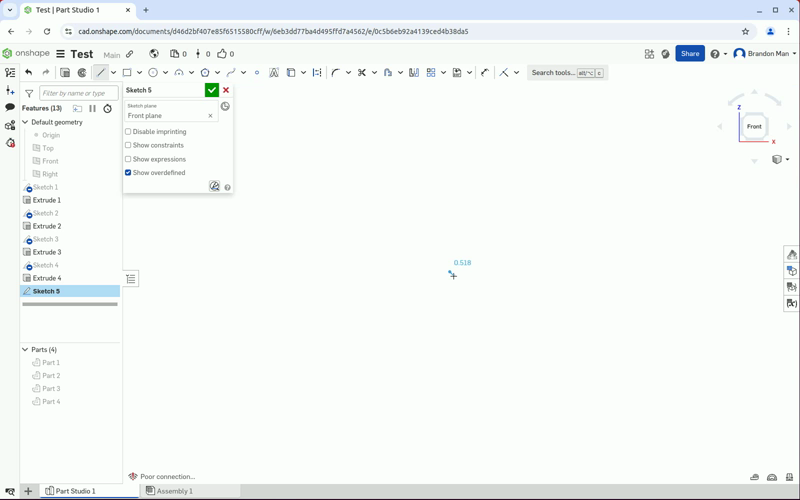
scroll(6)
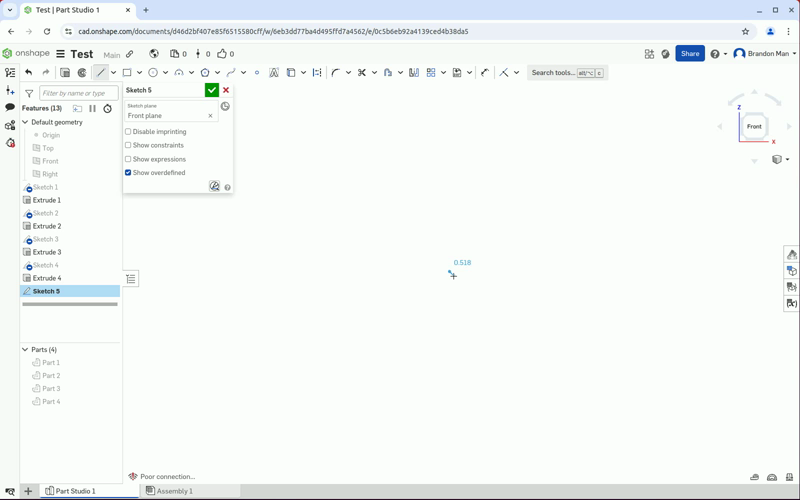
scroll(6)
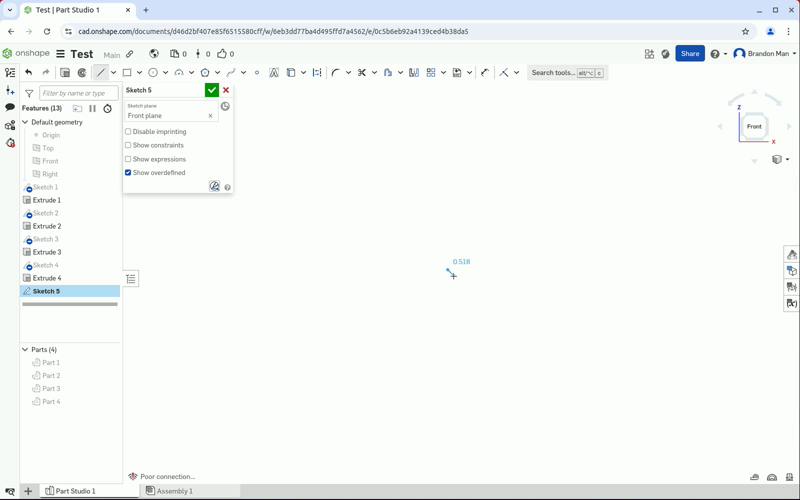
scroll(6)
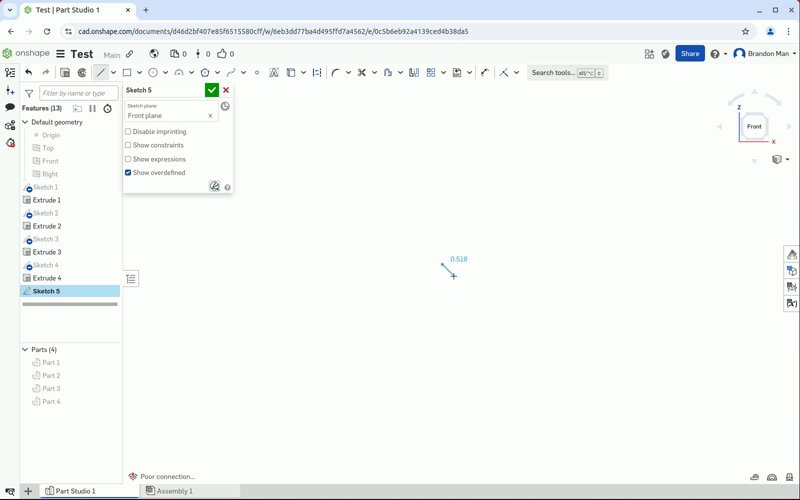
scroll(6)
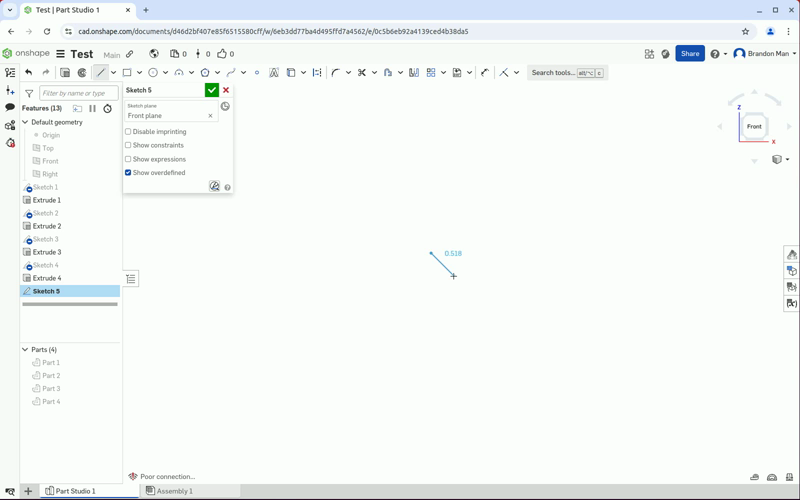
click(453, 275)
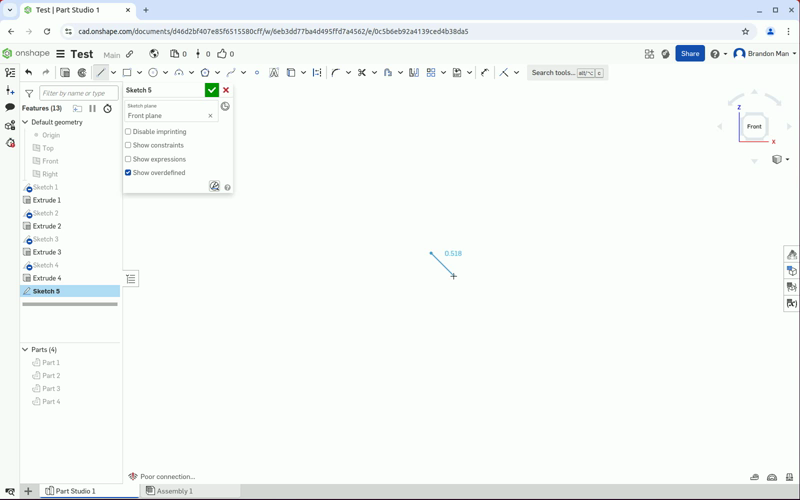
scroll(-6)
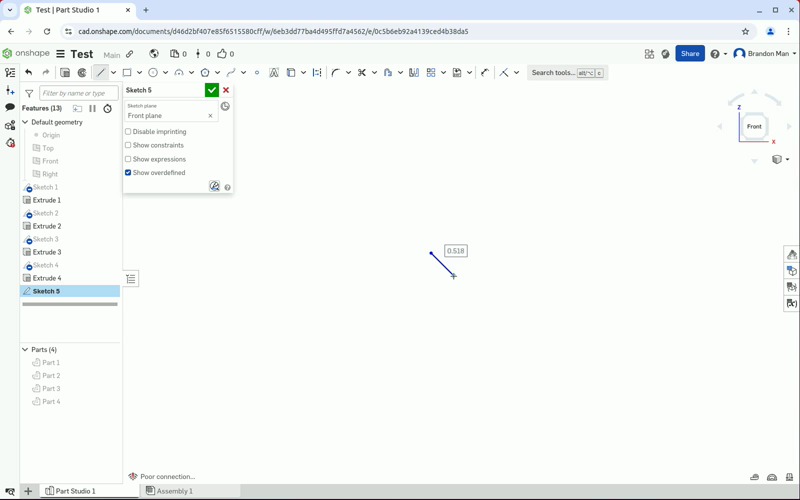
scroll(-6)
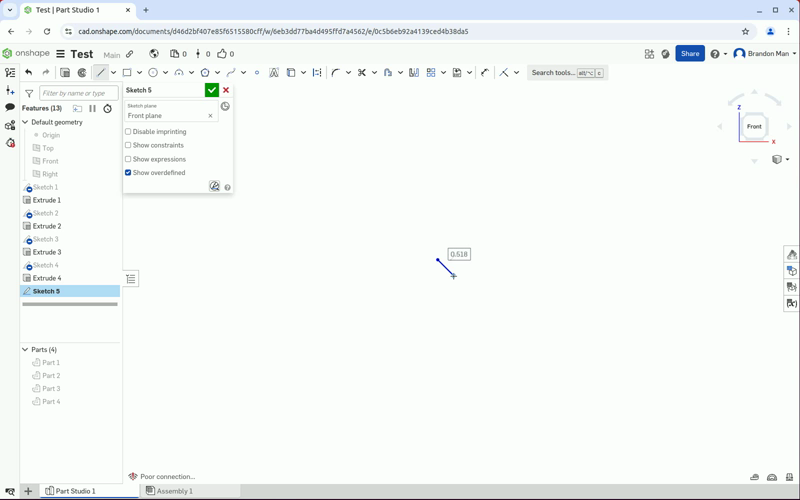
scroll(-6)
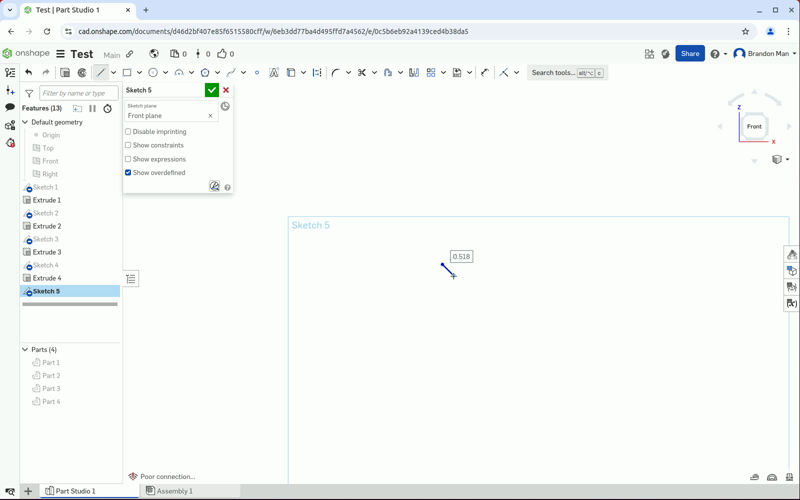
scroll(-6)
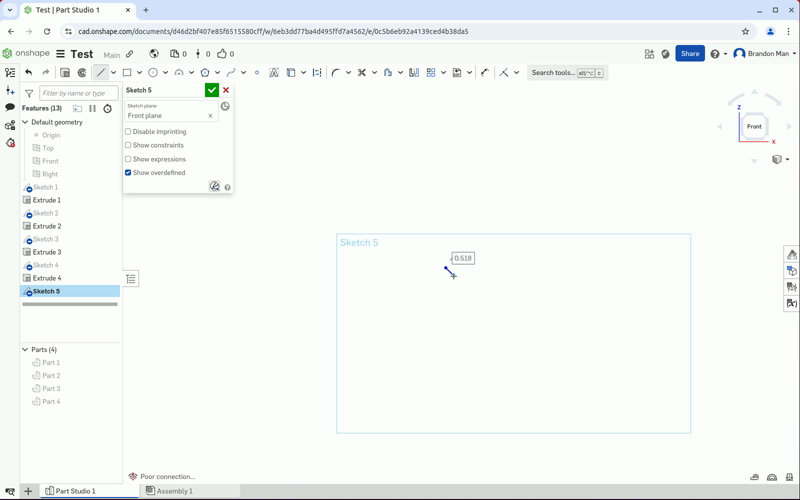
scroll(-6)
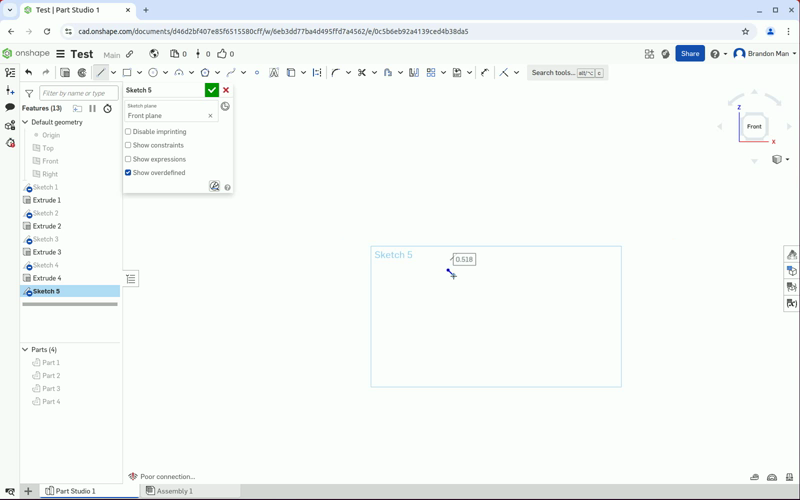
scroll(-6)
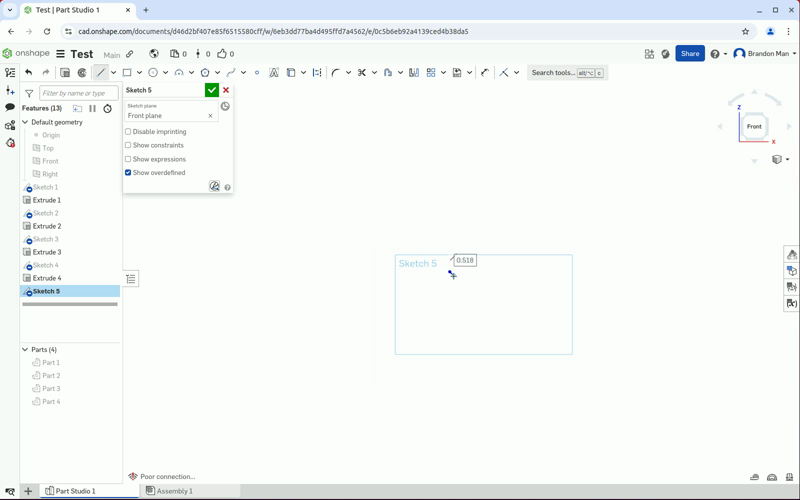
scroll(-6)
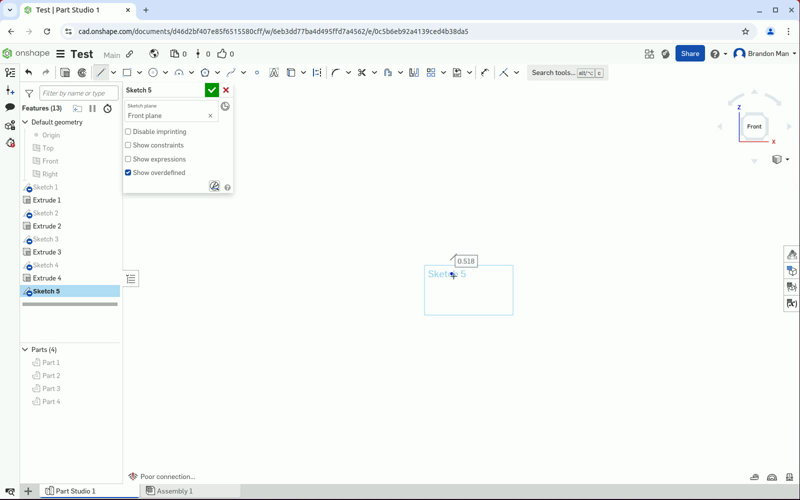
key_up(shift)
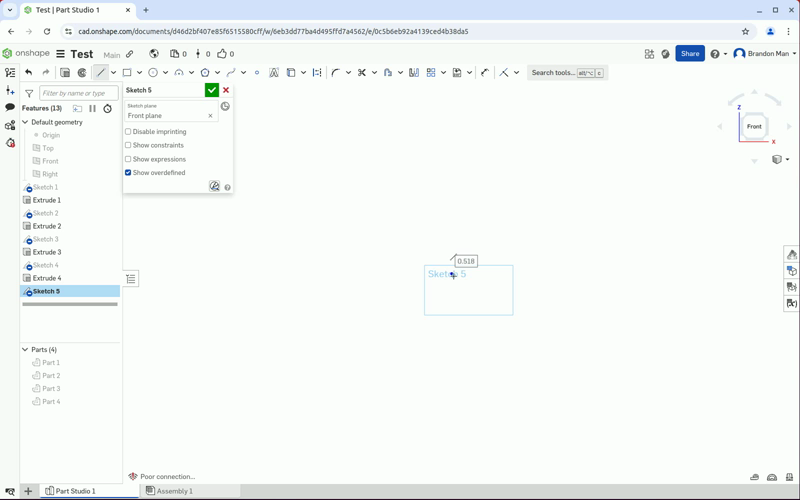
key(esc)
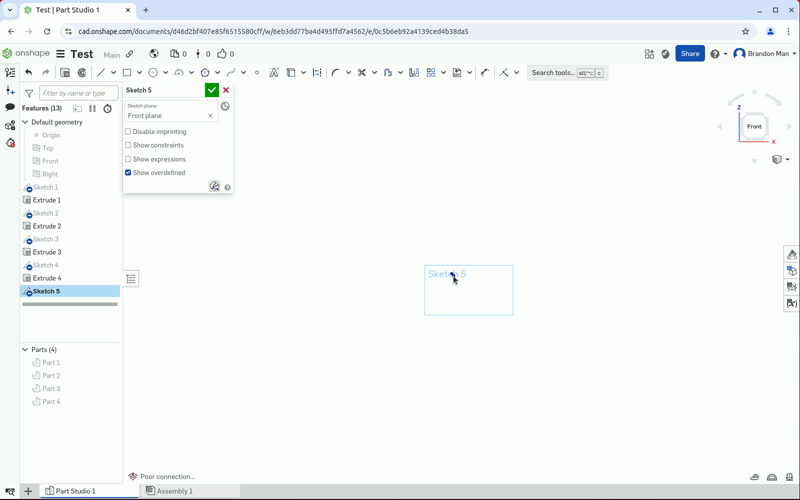
key(a)
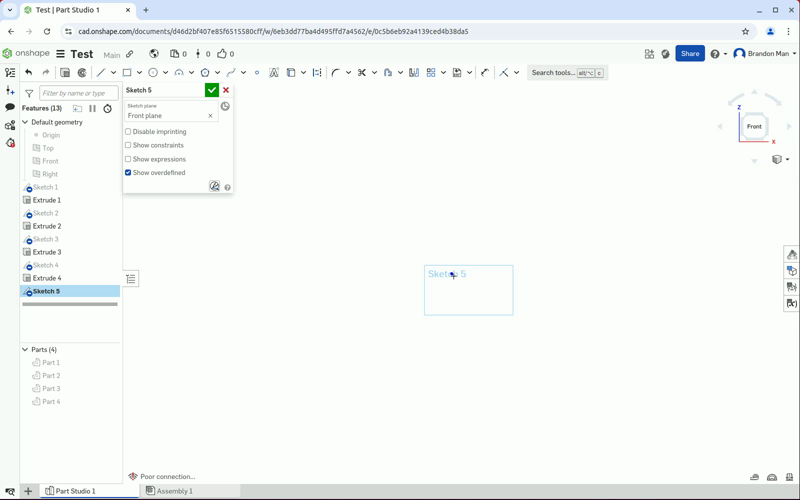
mouse_move(453, 275)
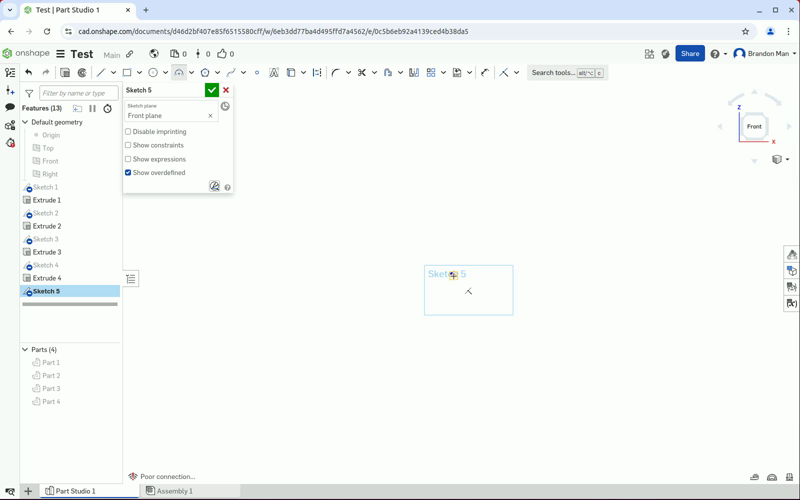
scroll(6)
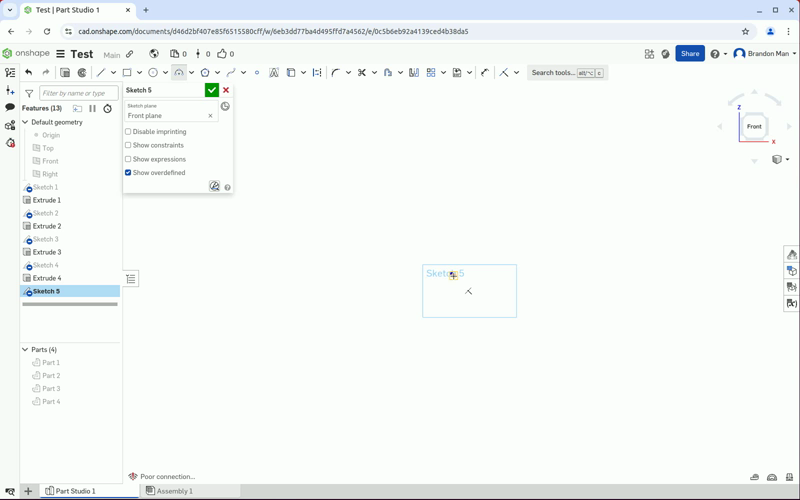
scroll(6)
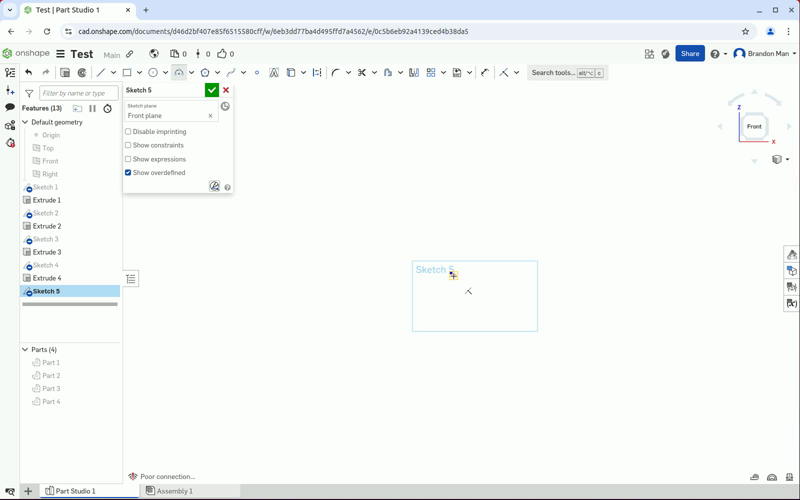
scroll(6)
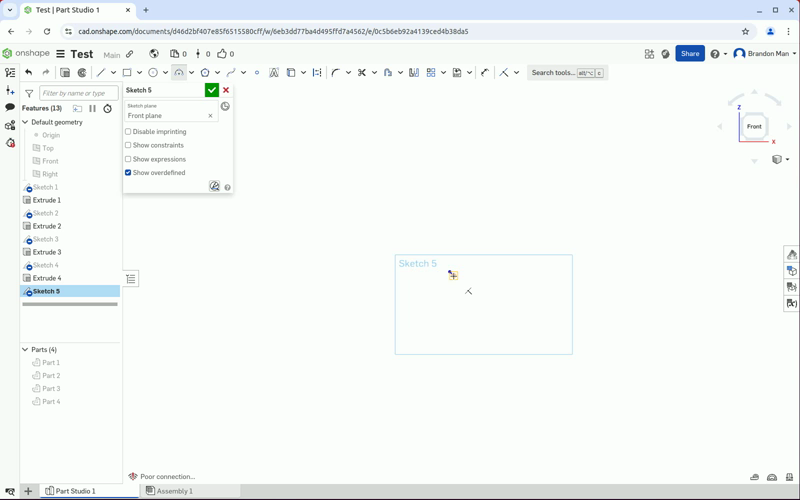
scroll(6)
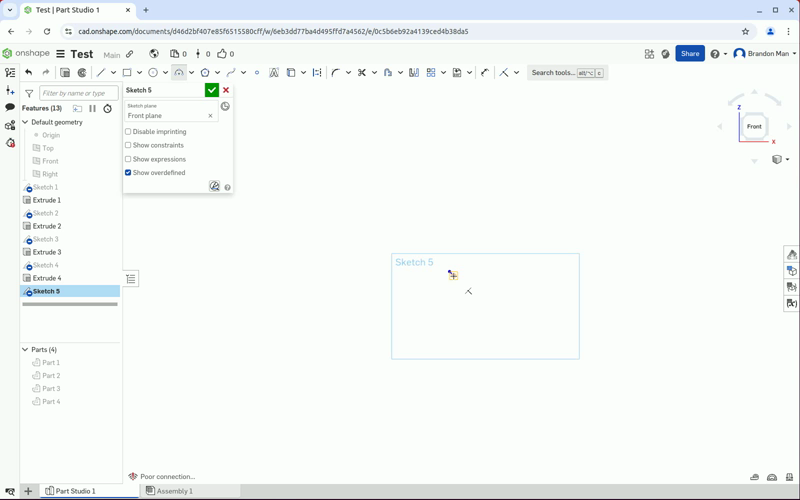
scroll(6)
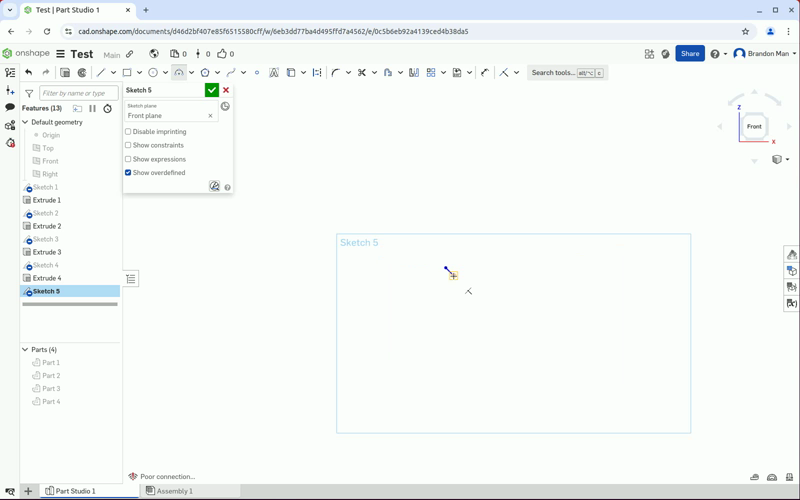
scroll(6)
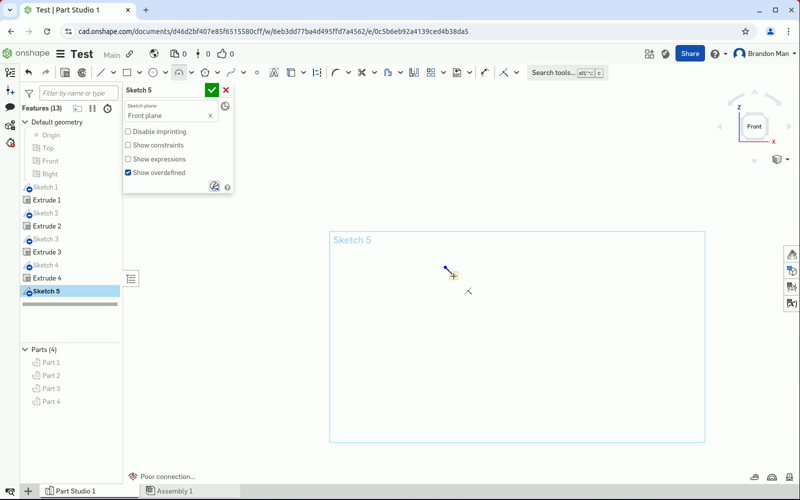
scroll(6)
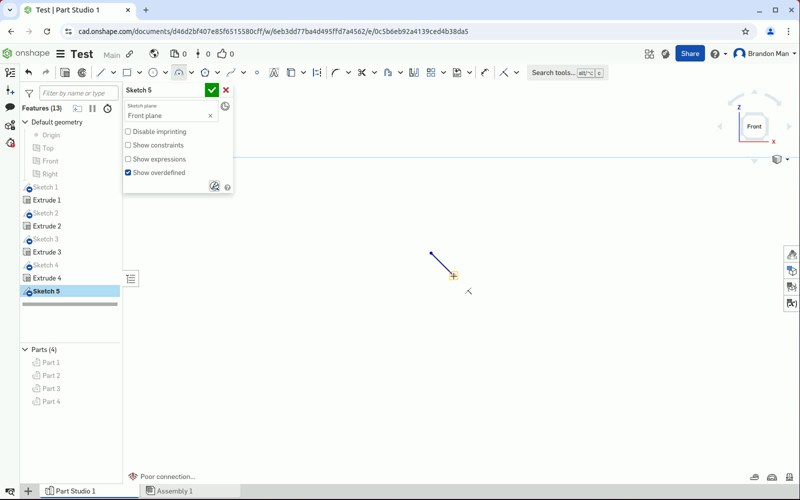
click(453, 275)
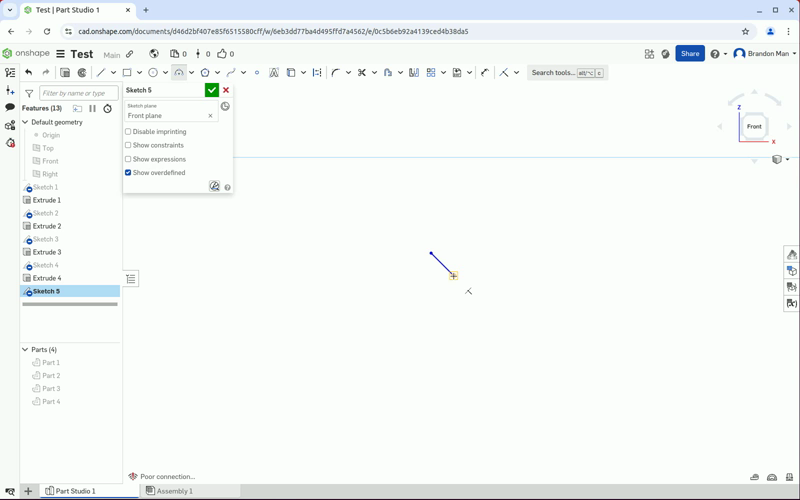
scroll(-6)
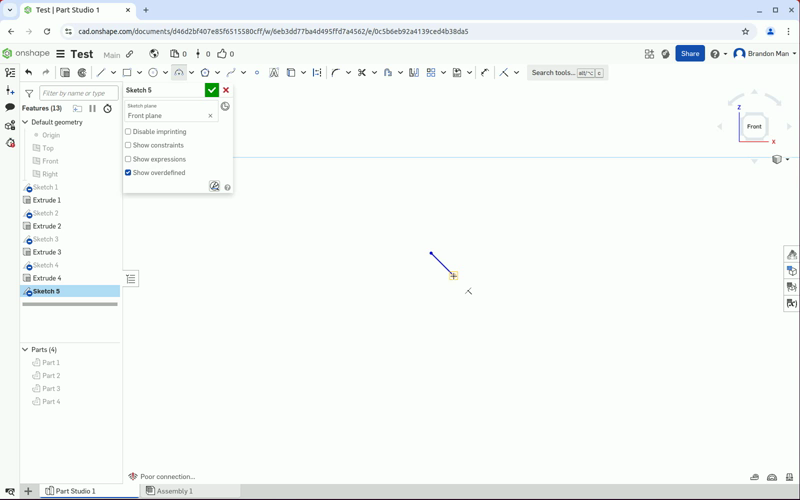
scroll(-6)
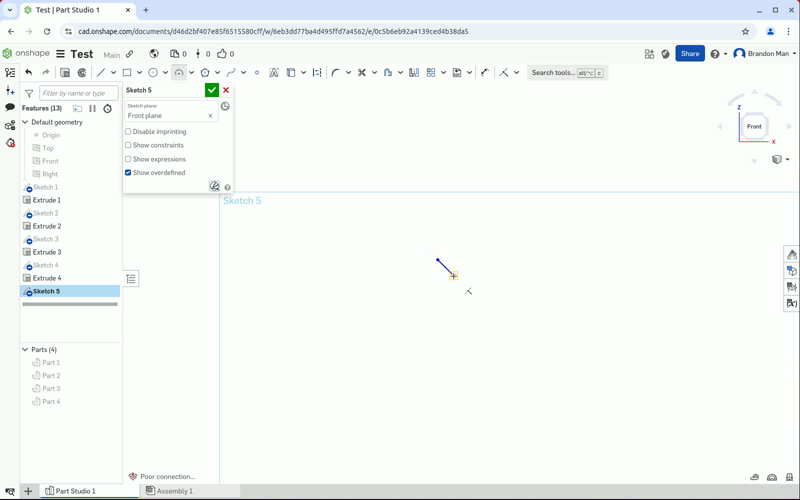
scroll(-6)
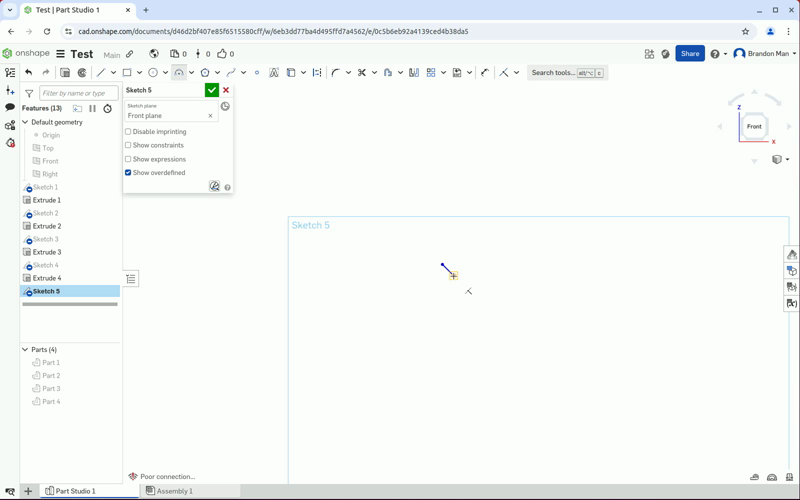
scroll(-6)
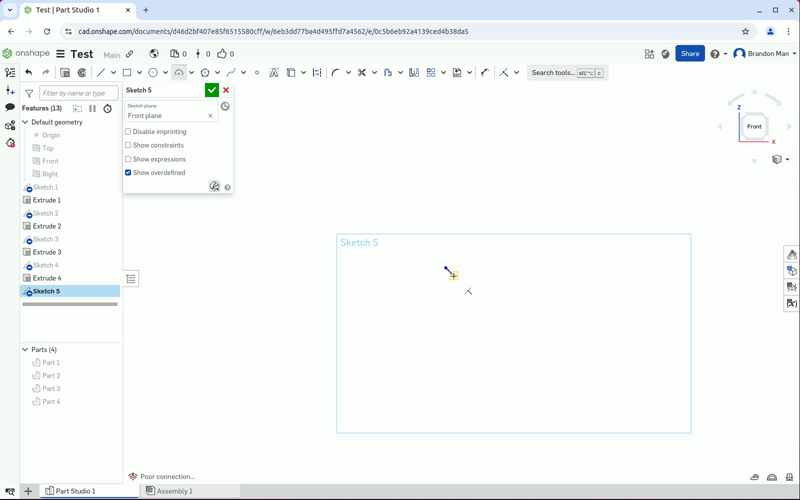
scroll(-6)
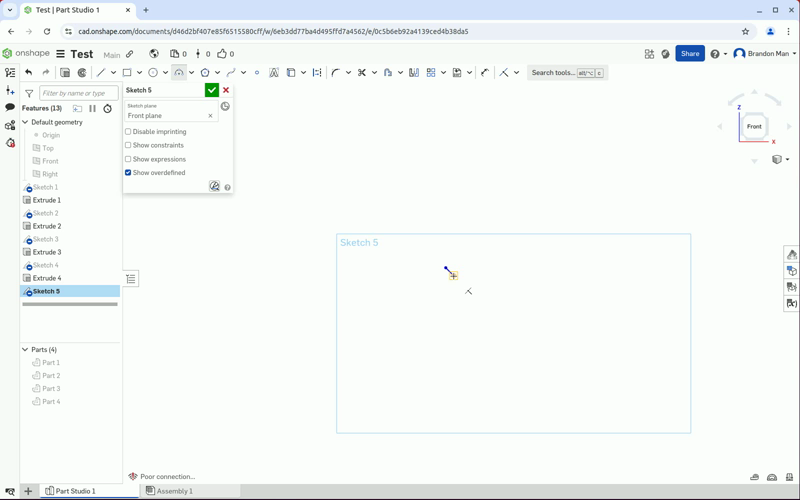
scroll(-6)
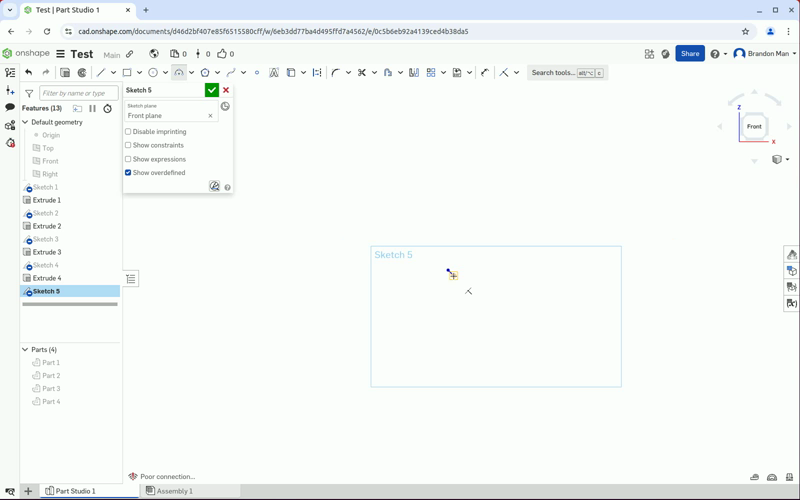
scroll(-6)
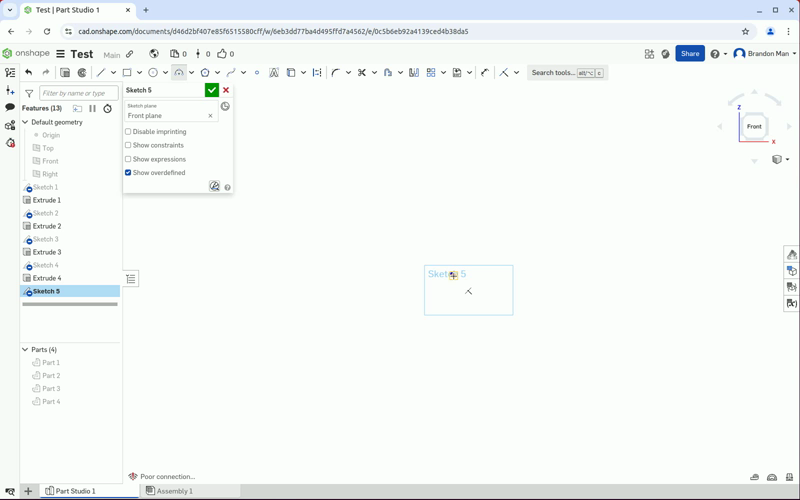
key_down(shift)
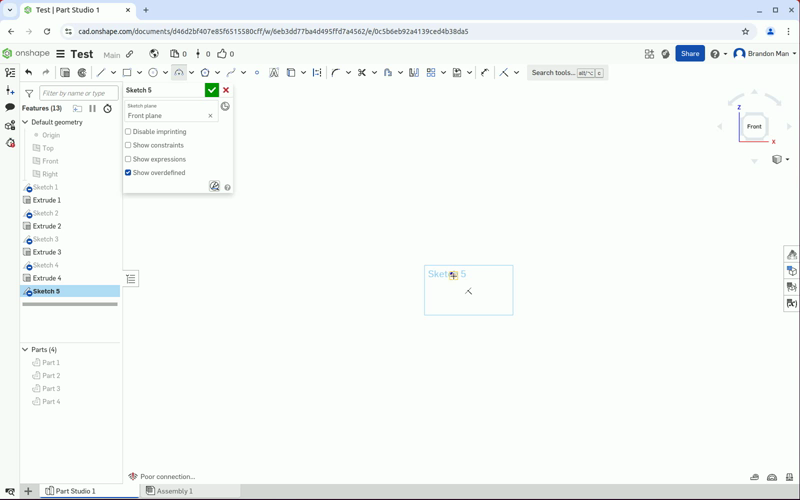
mouse_move(467, 275)
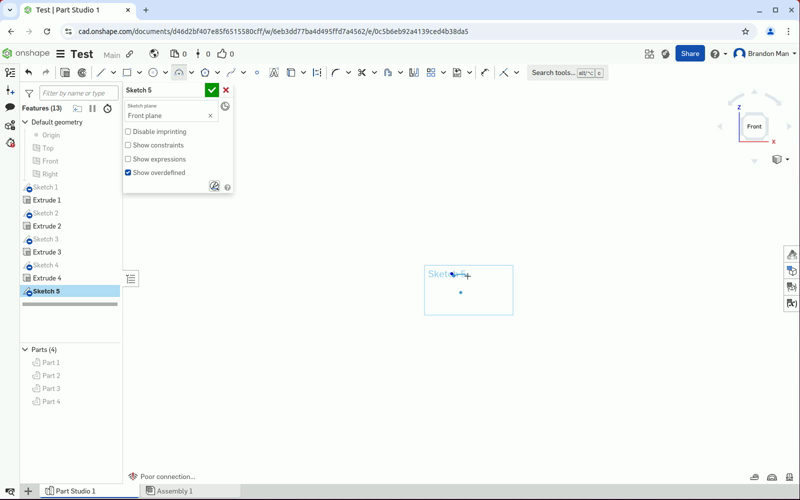
click(467, 275)
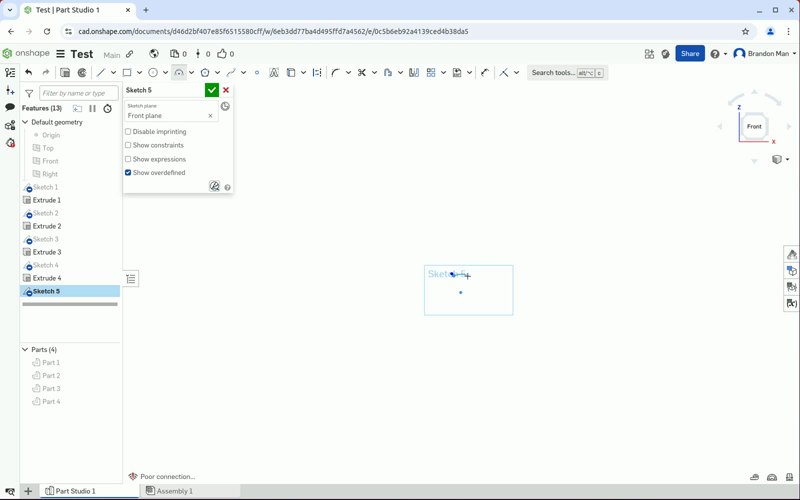
mouse_move(460, 272)
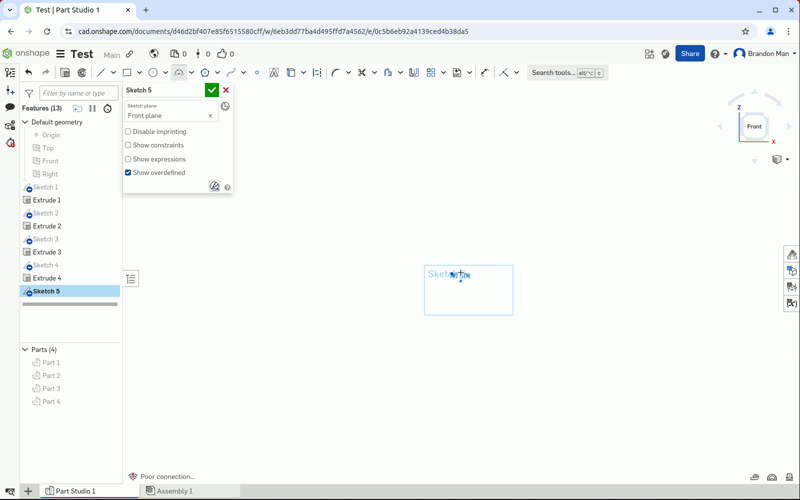
click(460, 272)
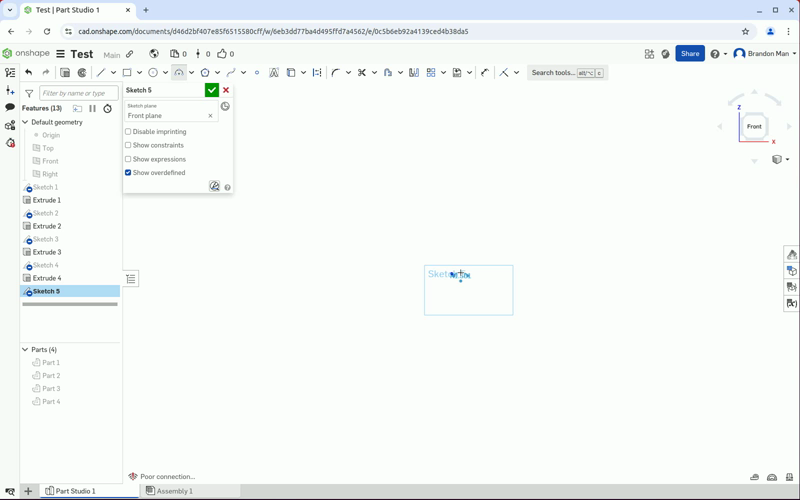
key_up(shift)
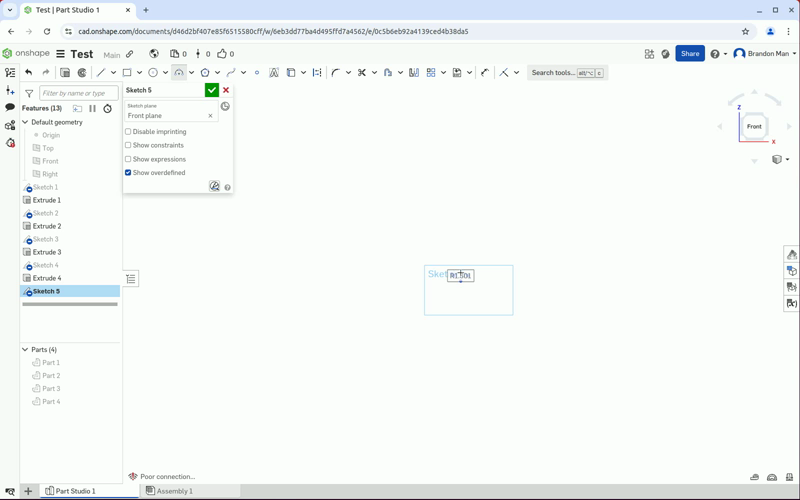
key(esc)
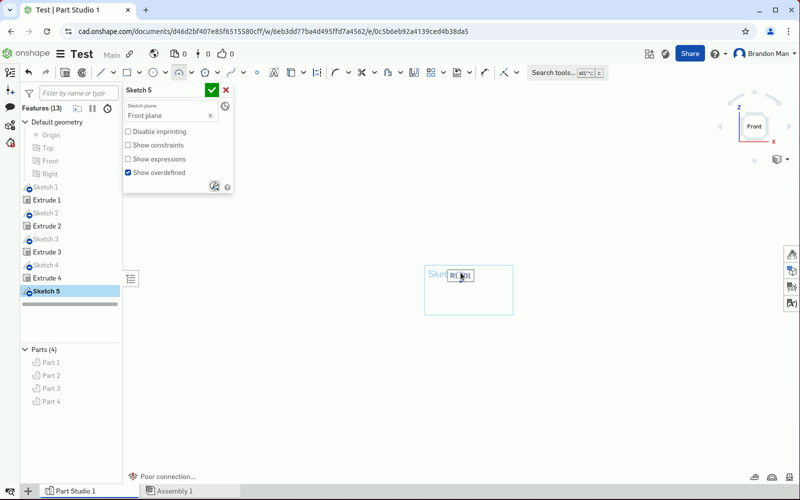
key(l)
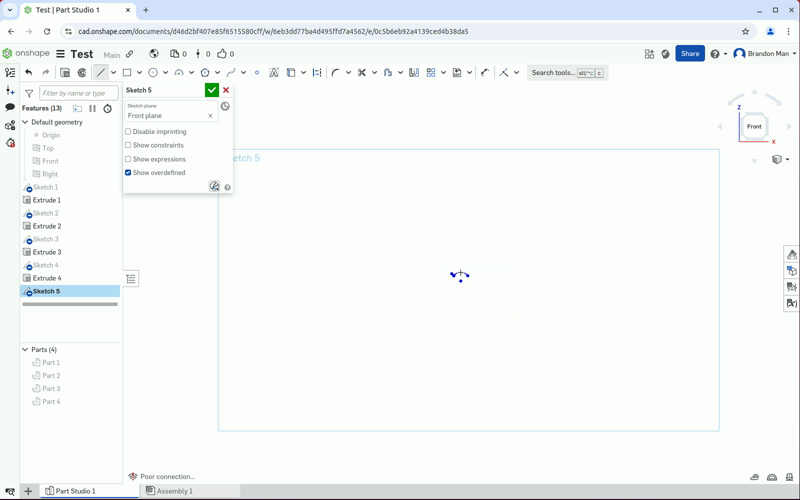
mouse_move(467, 275)
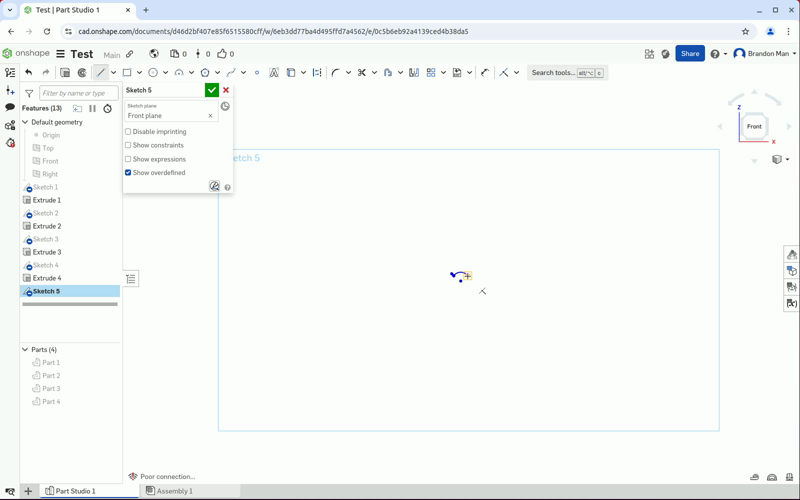
click(467, 275)
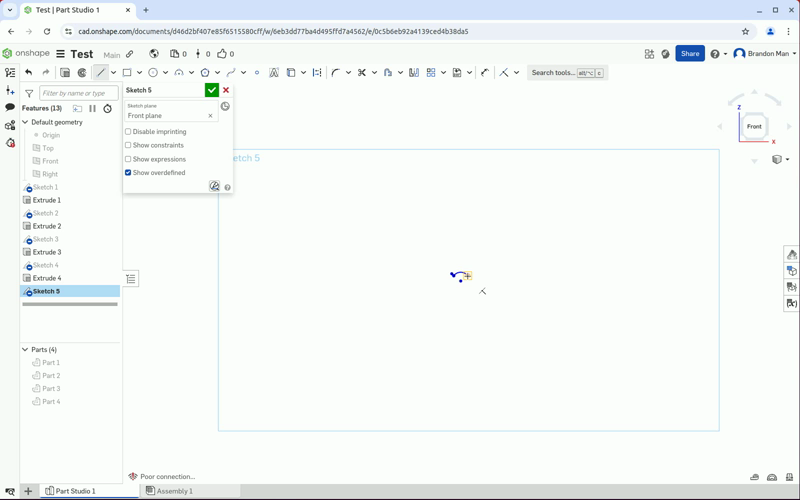
key_down(shift)
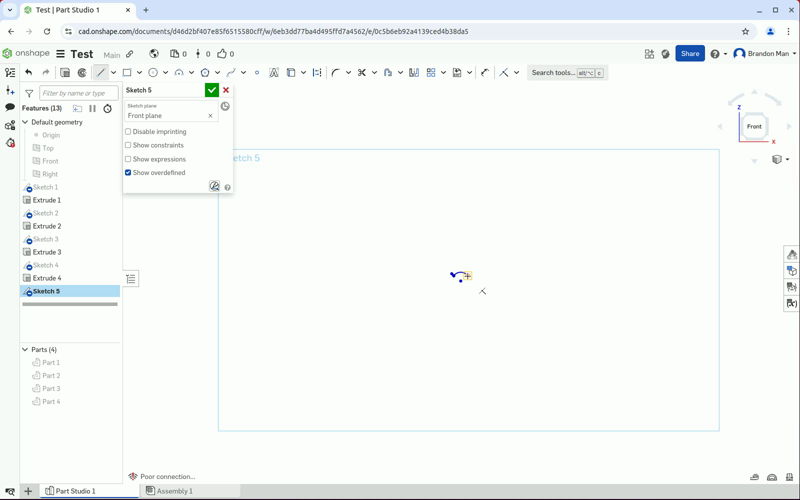
mouse_move(498, 275)
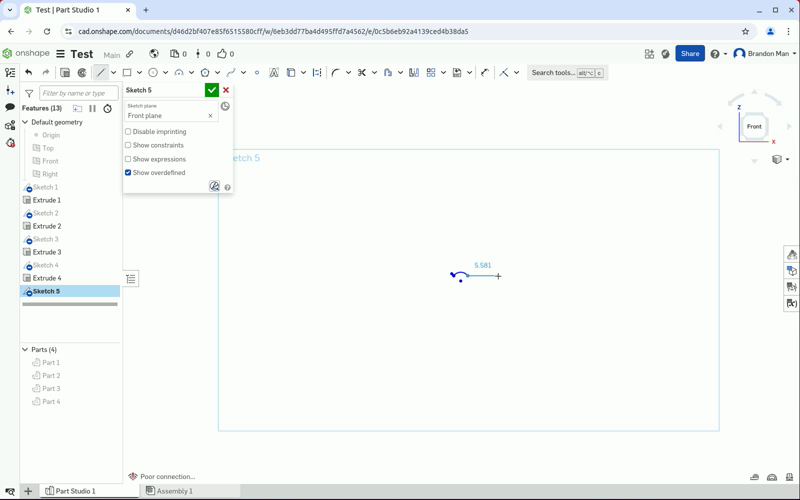
mouse_move(470, 273)
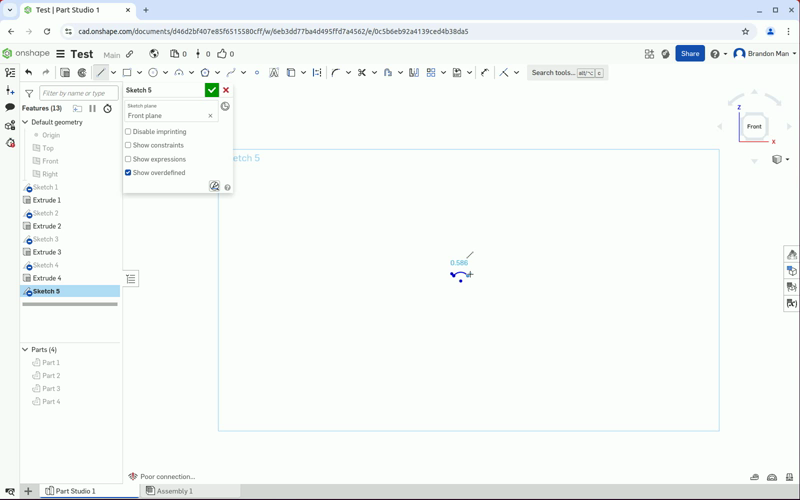
scroll(6)
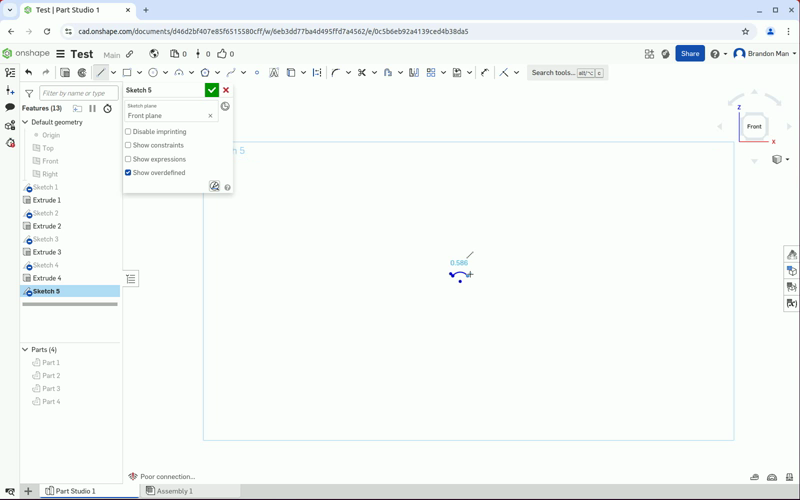
scroll(6)
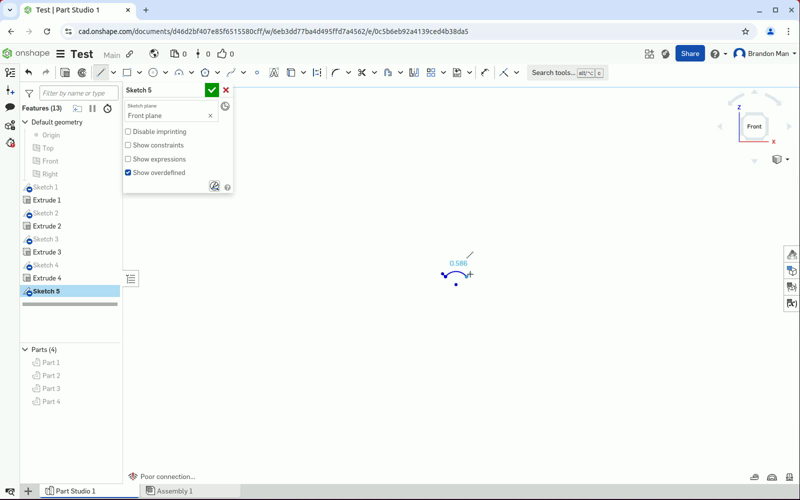
scroll(6)
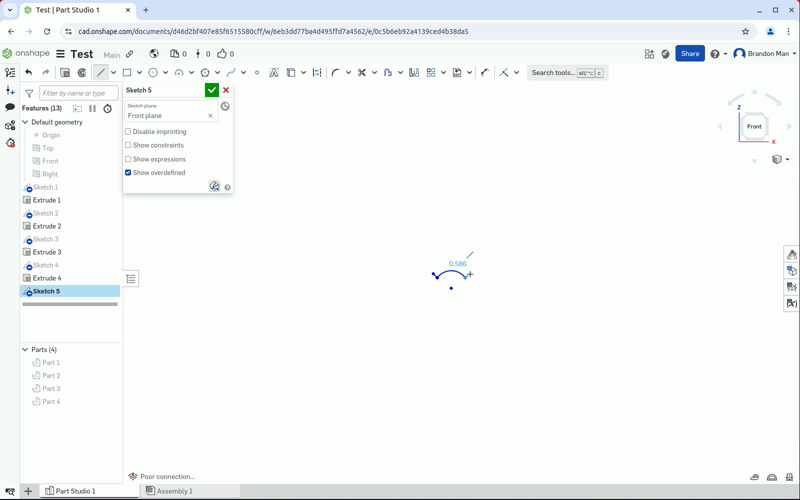
scroll(6)
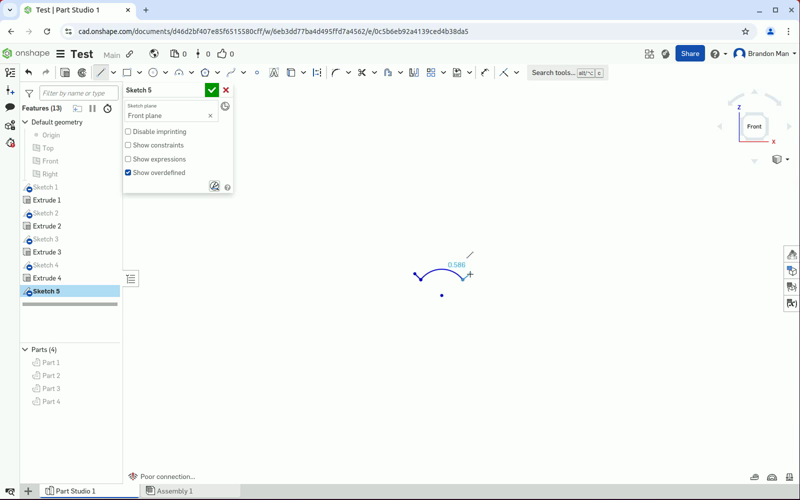
scroll(6)
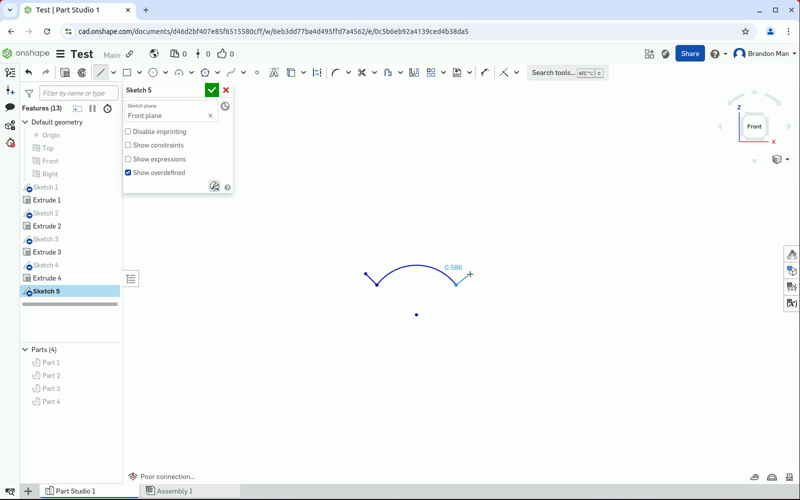
scroll(6)
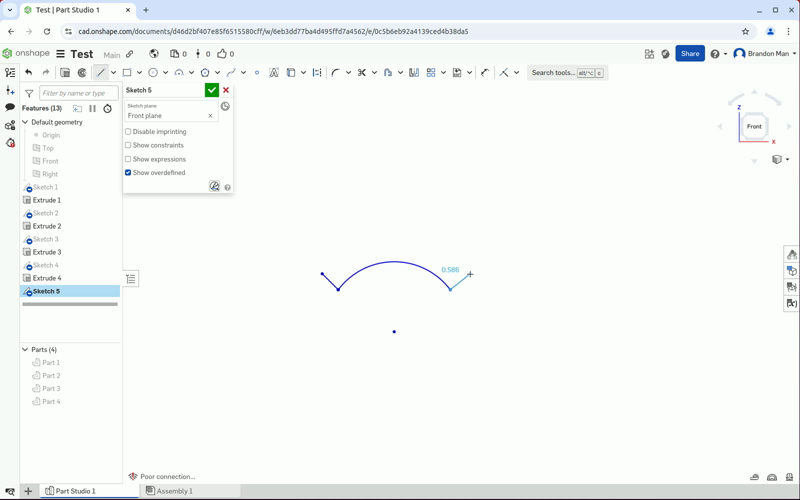
scroll(6)
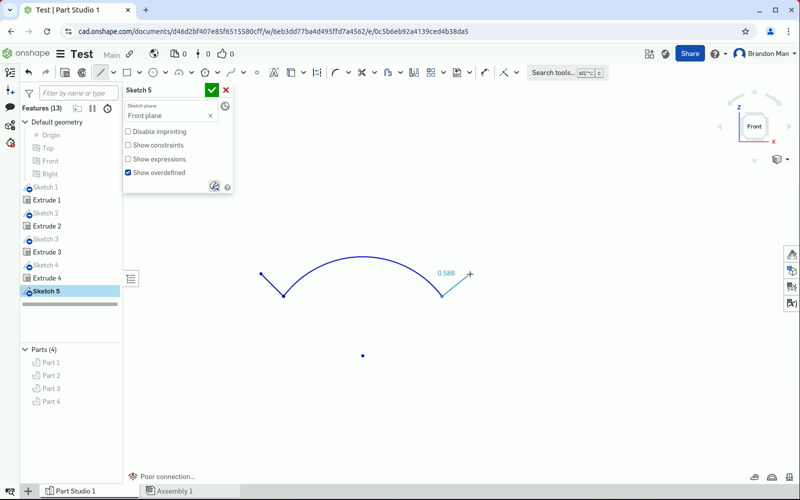
click(470, 273)
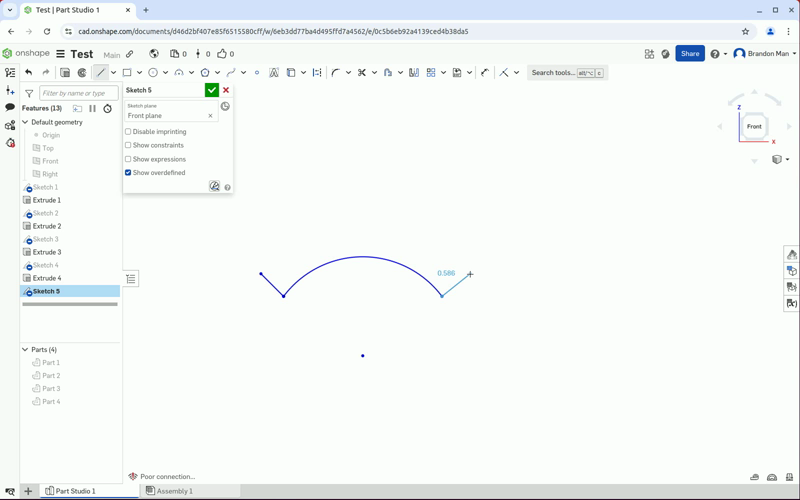
scroll(-6)
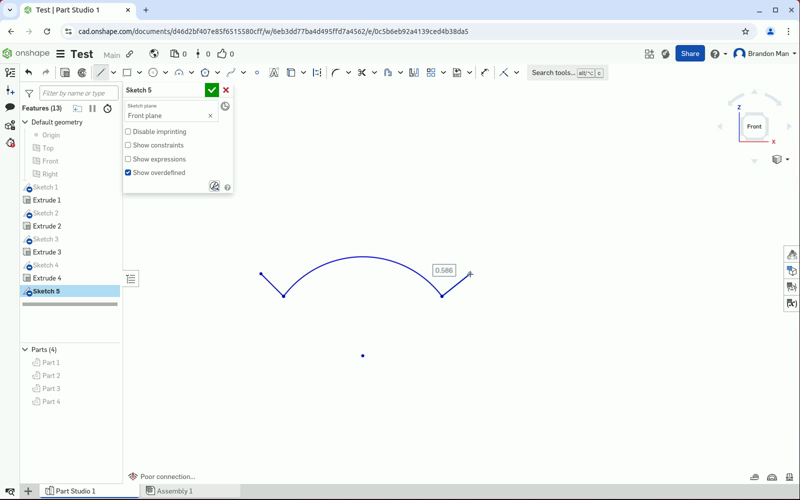
scroll(-6)
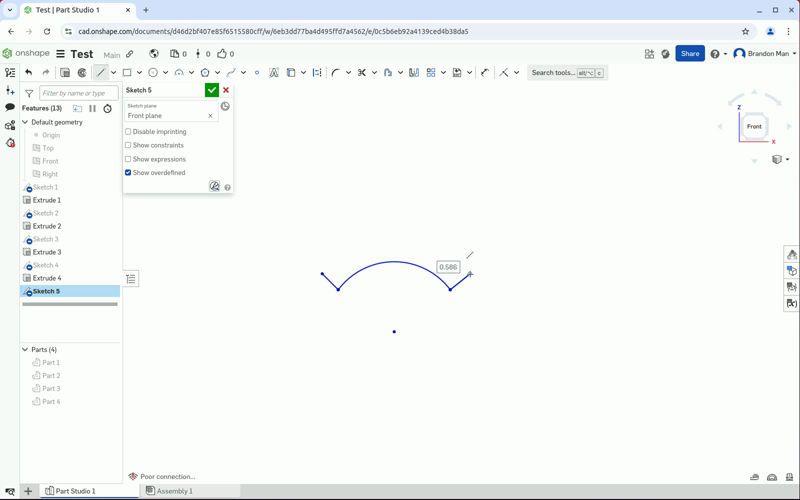
scroll(-6)
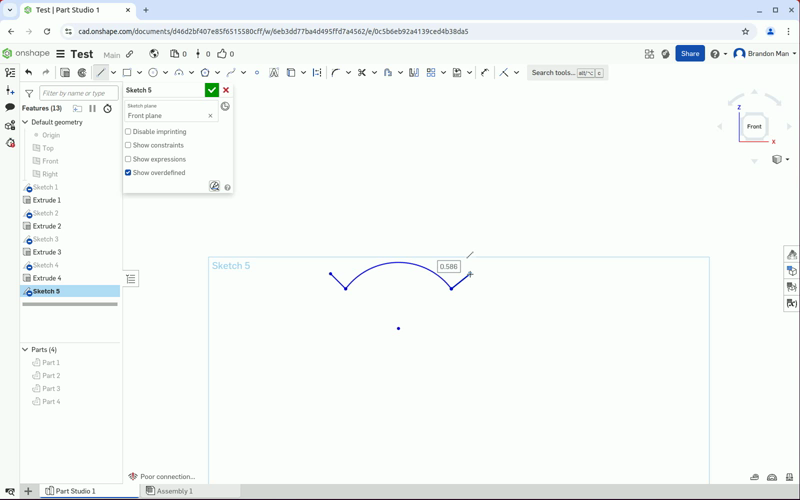
scroll(-6)
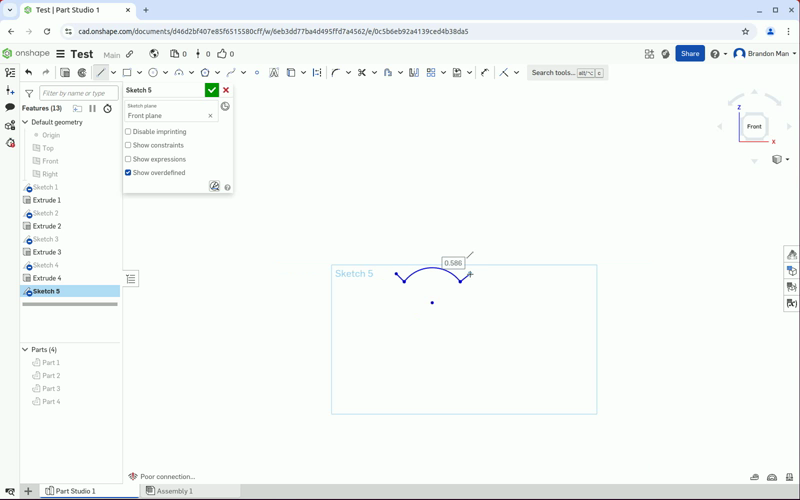
scroll(-6)
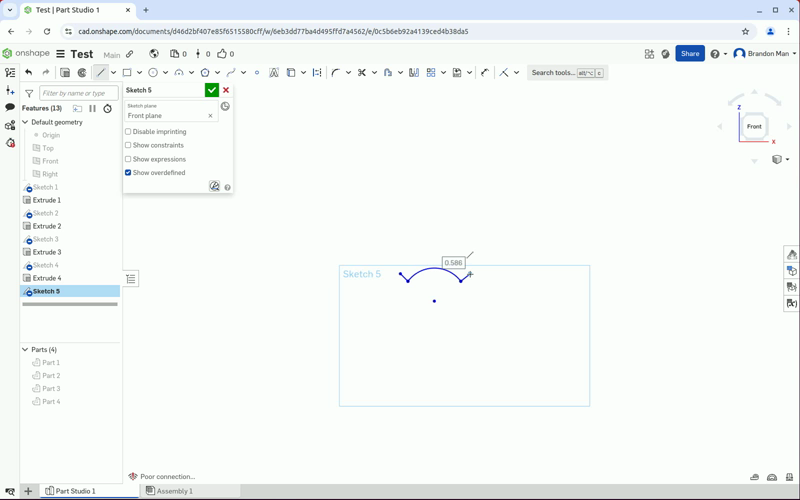
scroll(-6)
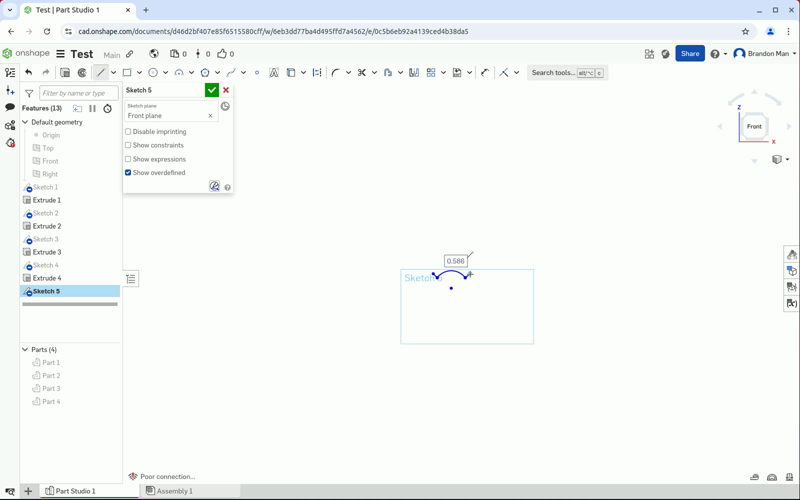
scroll(-6)
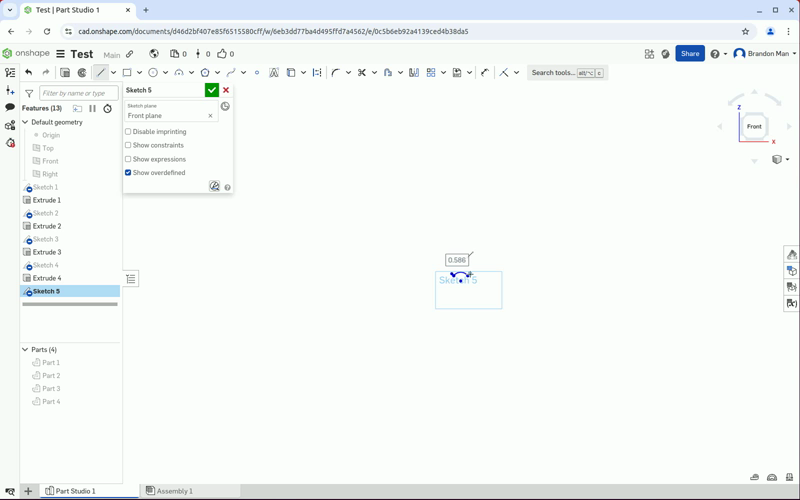
key_up(shift)
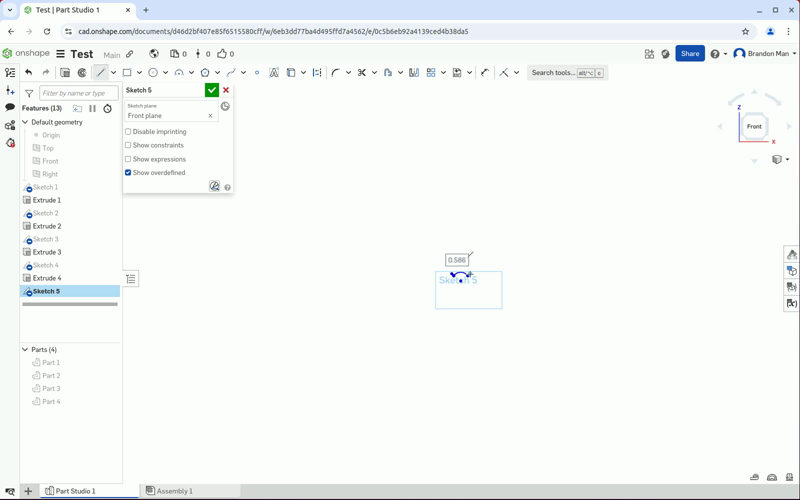
key(esc)
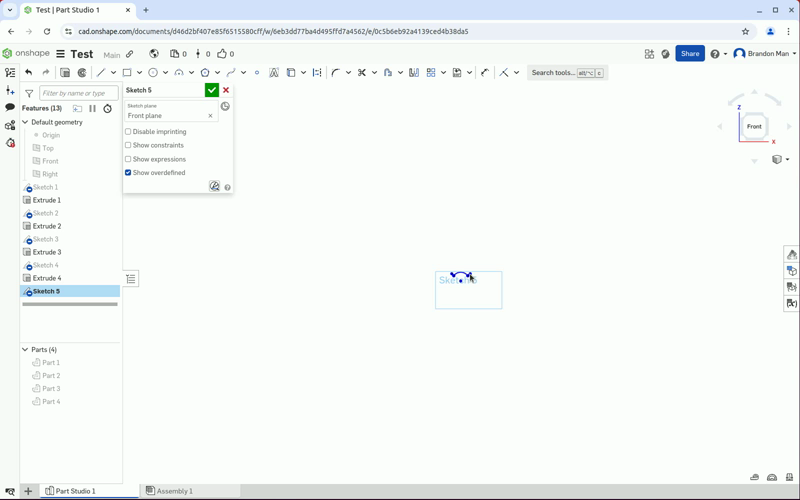
key(a)
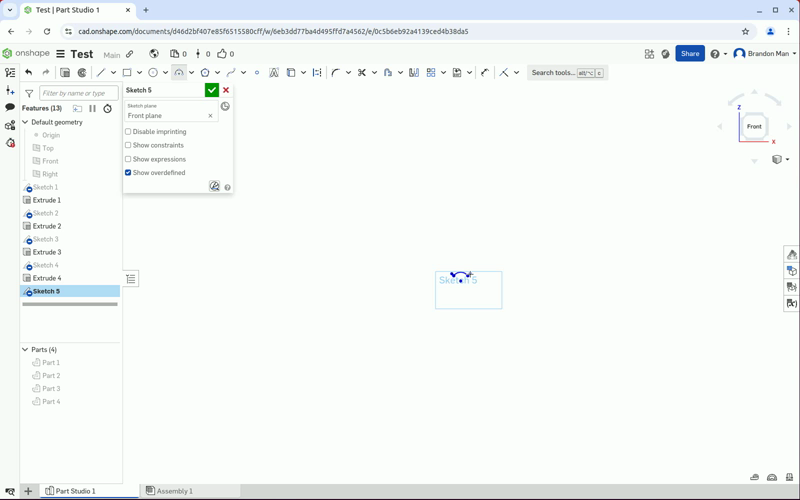
mouse_move(470, 273)
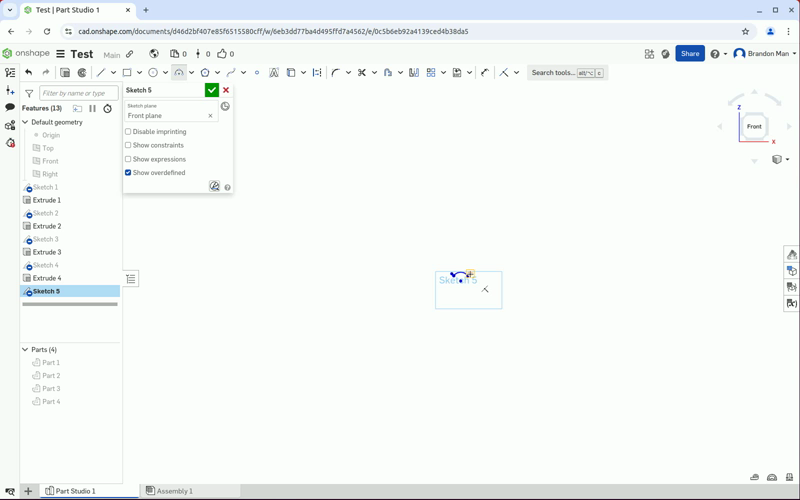
scroll(6)
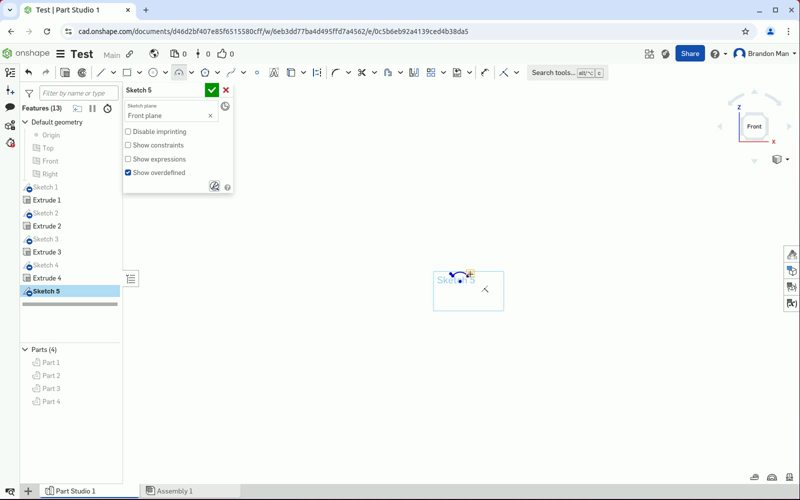
scroll(6)
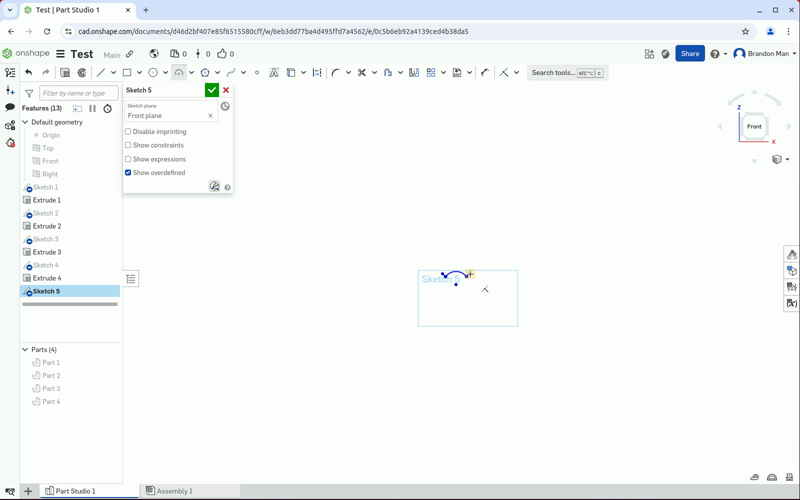
scroll(6)
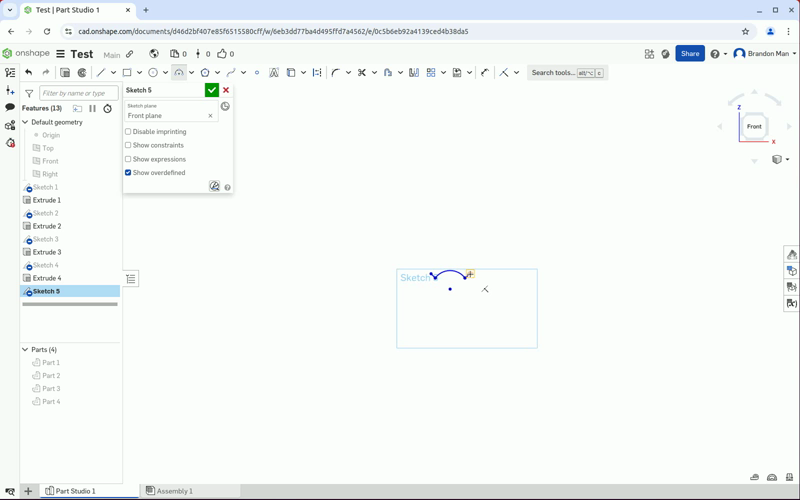
scroll(6)
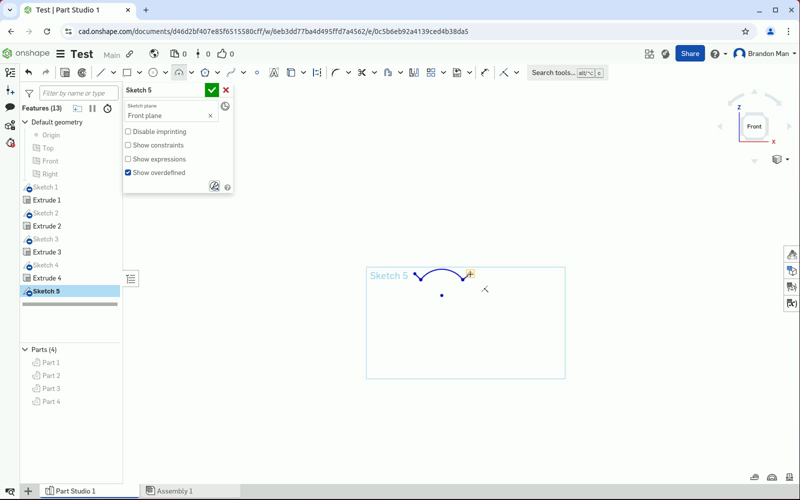
scroll(6)
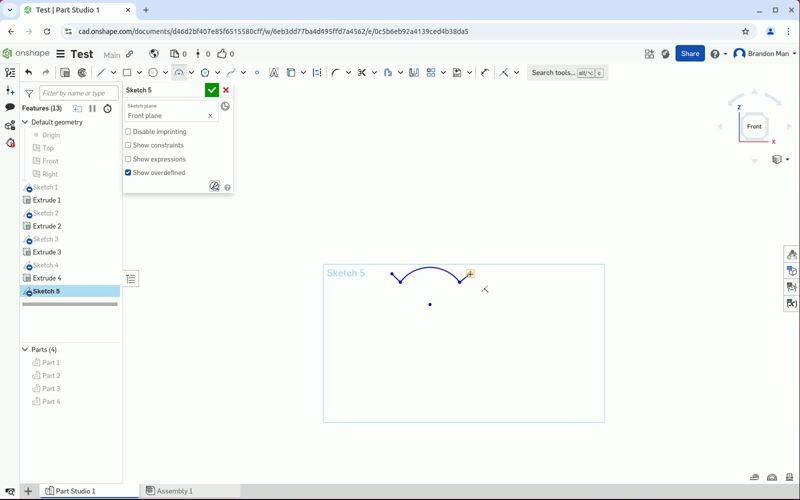
scroll(6)
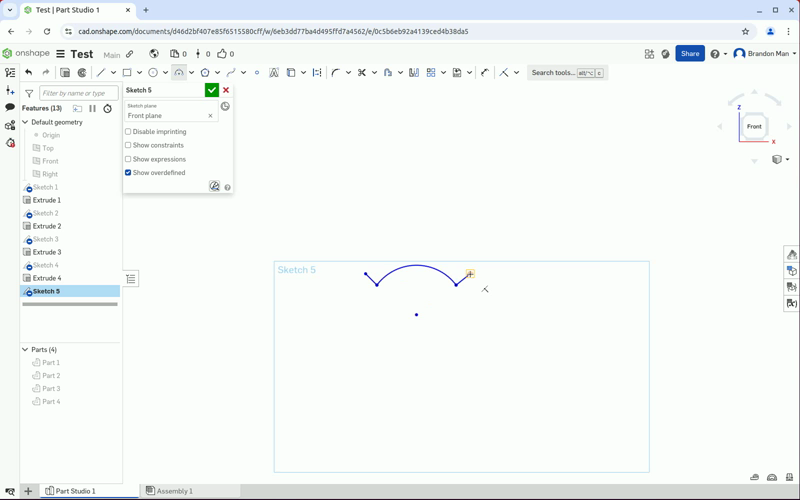
scroll(6)
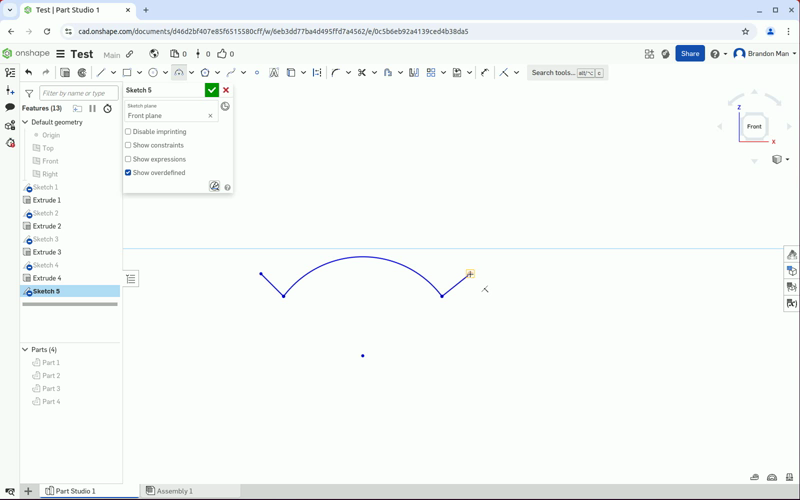
click(470, 273)
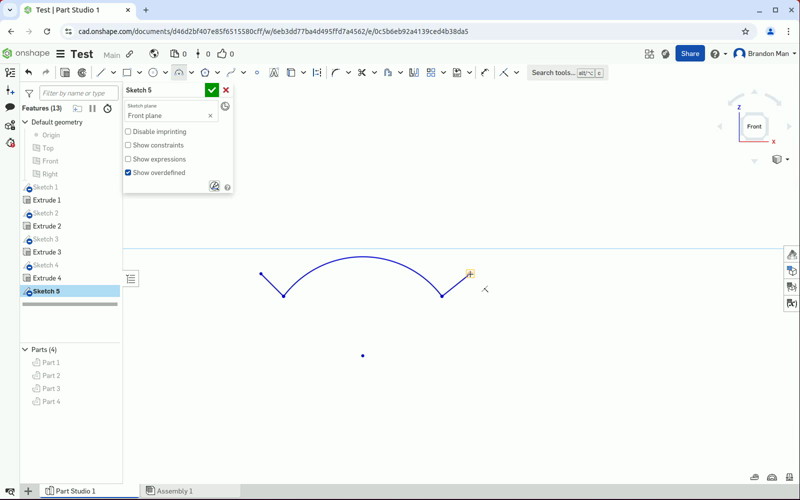
scroll(-6)
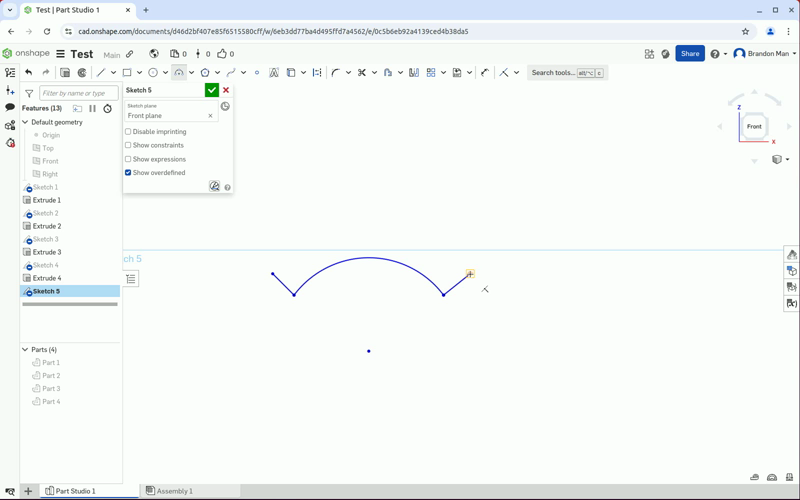
scroll(-6)
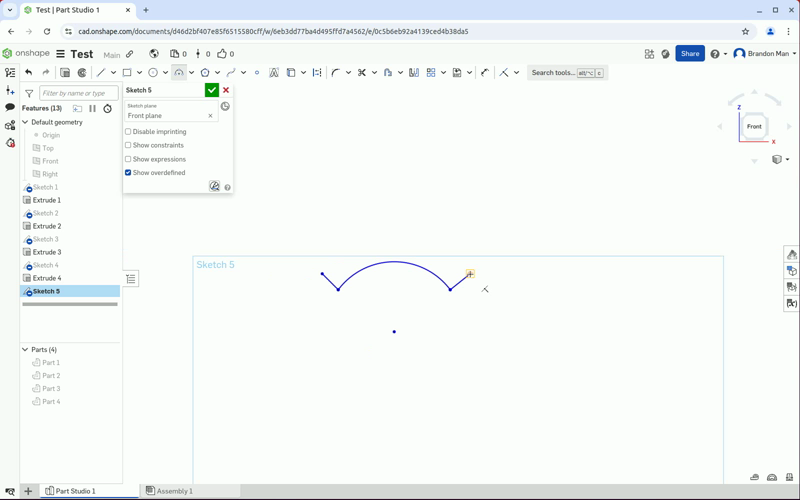
scroll(-6)
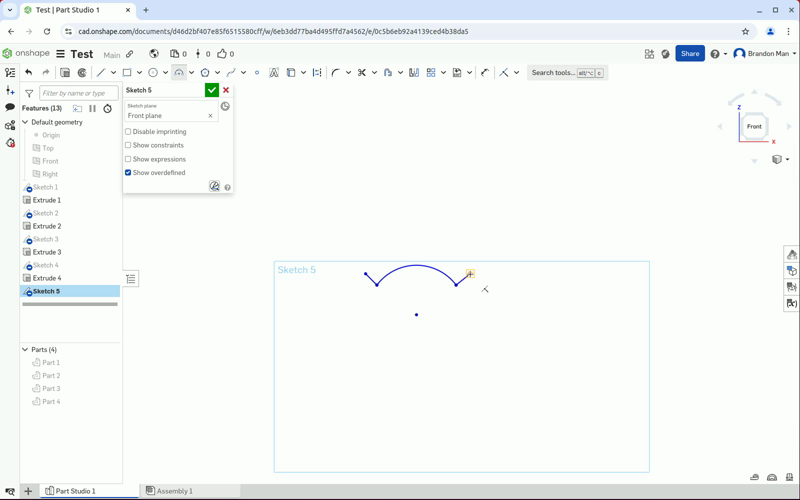
scroll(-6)
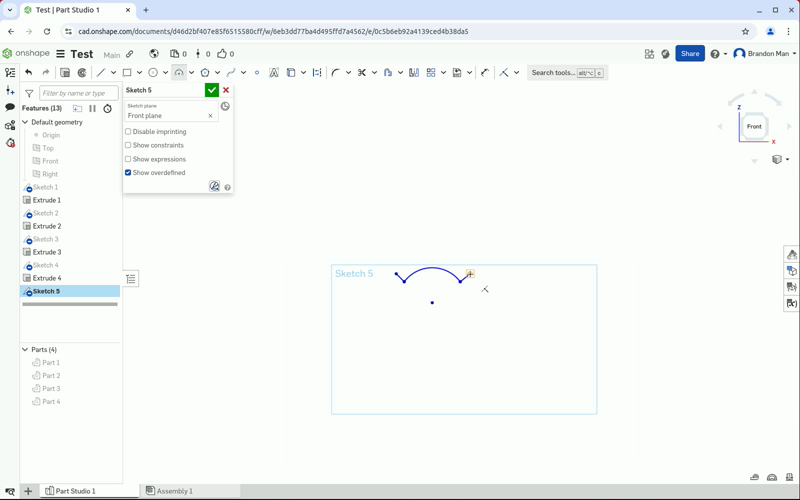
scroll(-6)
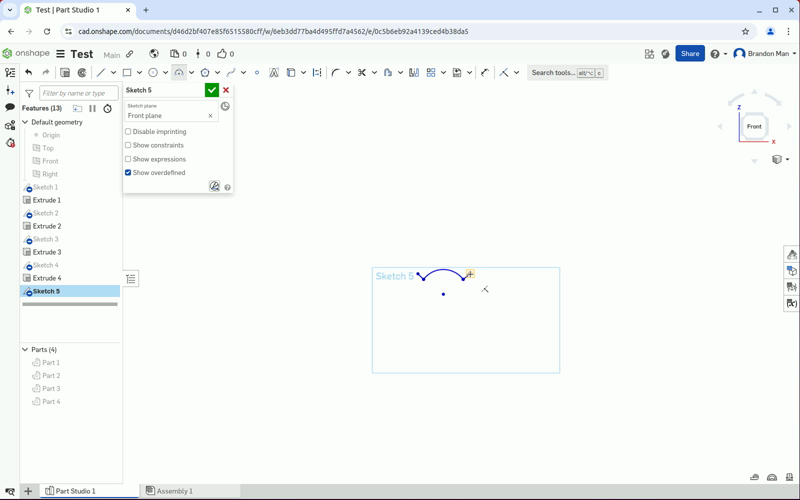
scroll(-6)
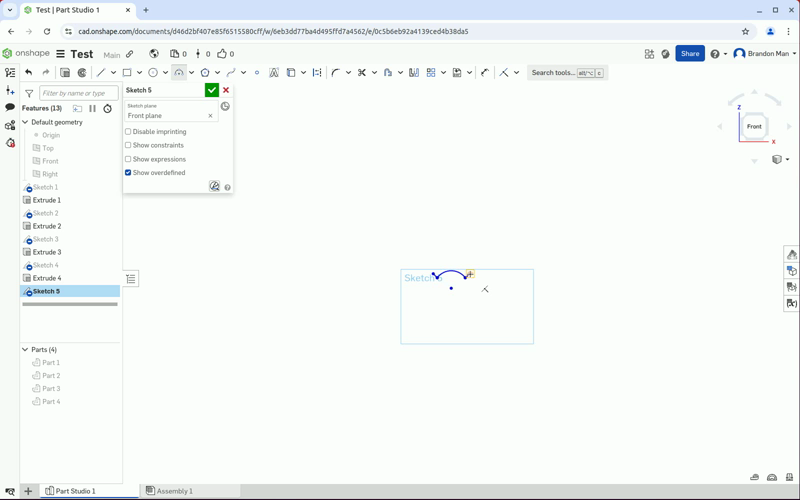
scroll(-6)
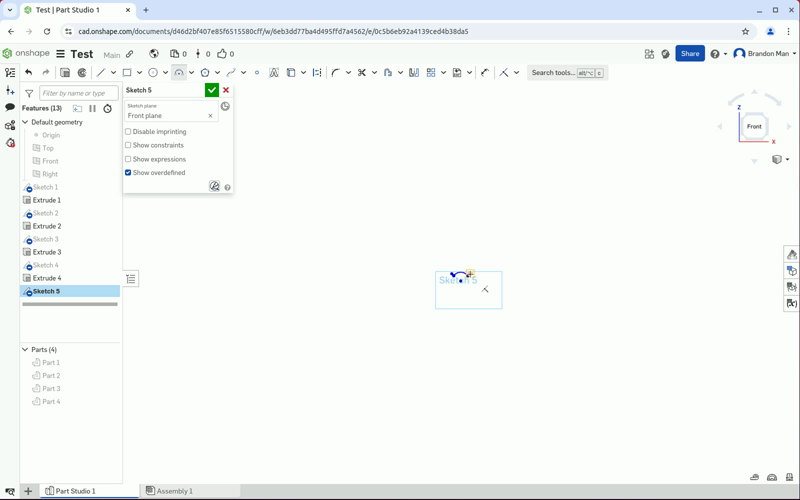
mouse_move(451, 273)
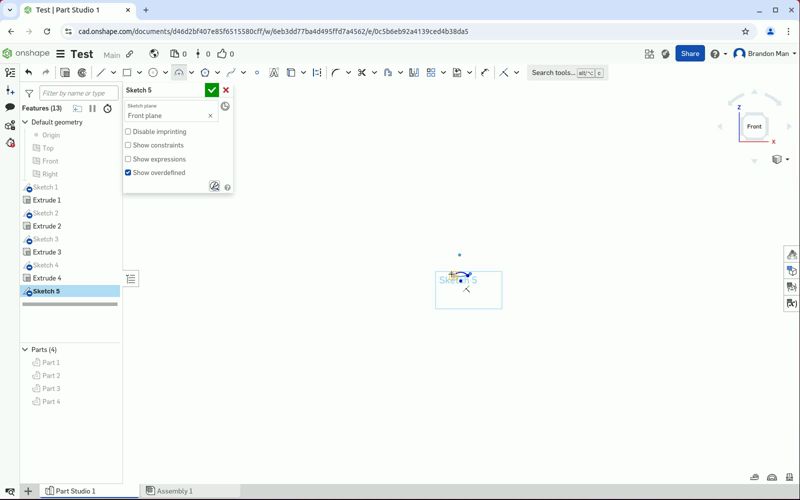
scroll(6)
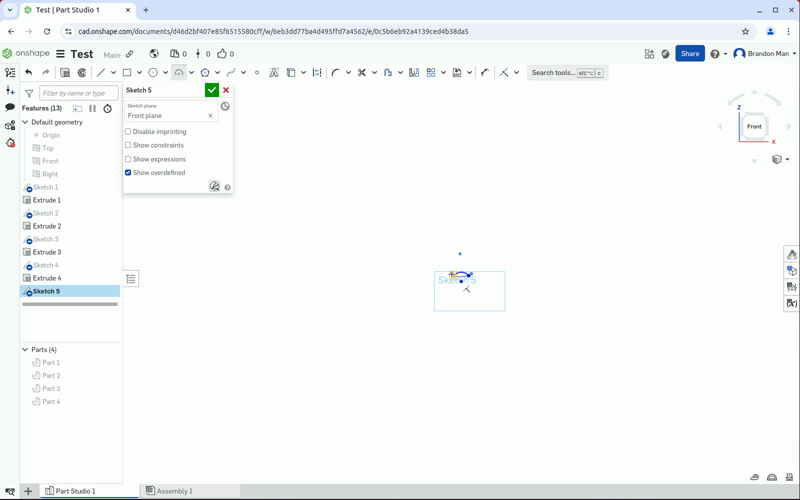
scroll(6)
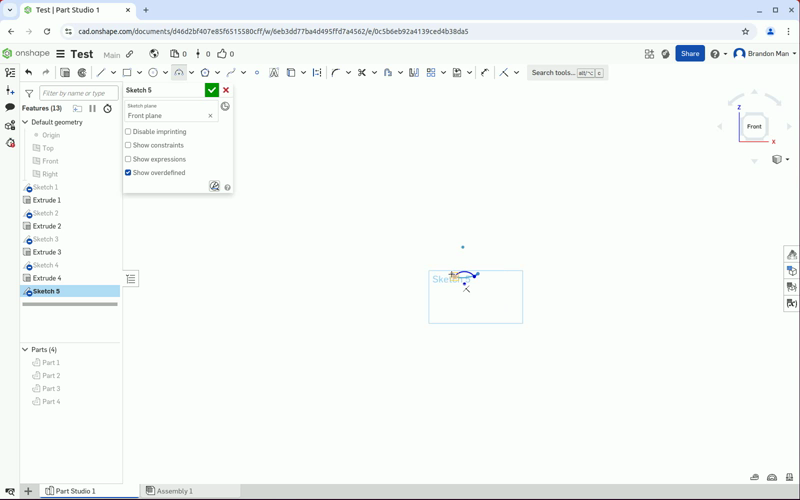
scroll(6)
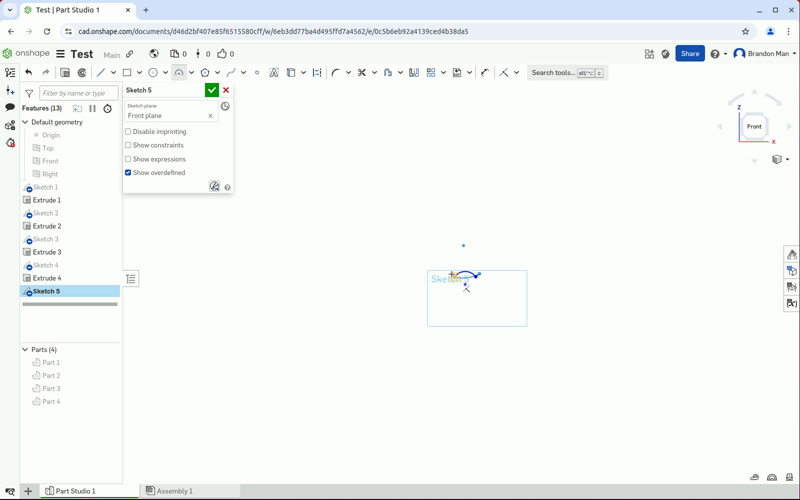
scroll(6)
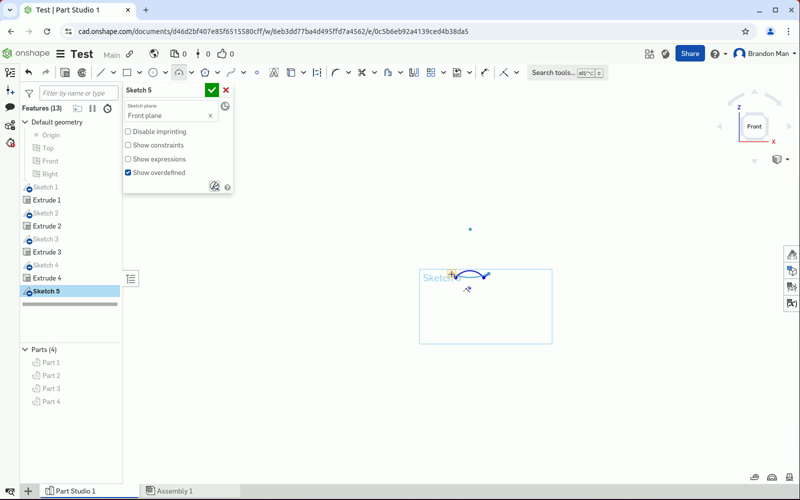
scroll(6)
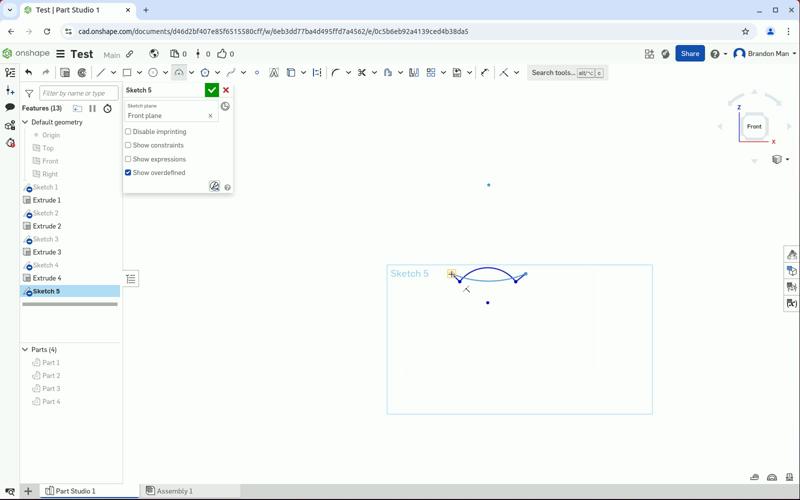
scroll(6)
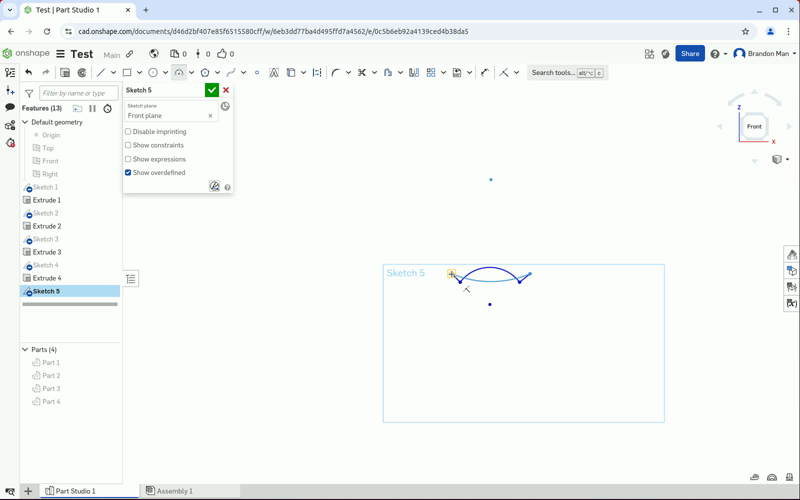
scroll(6)
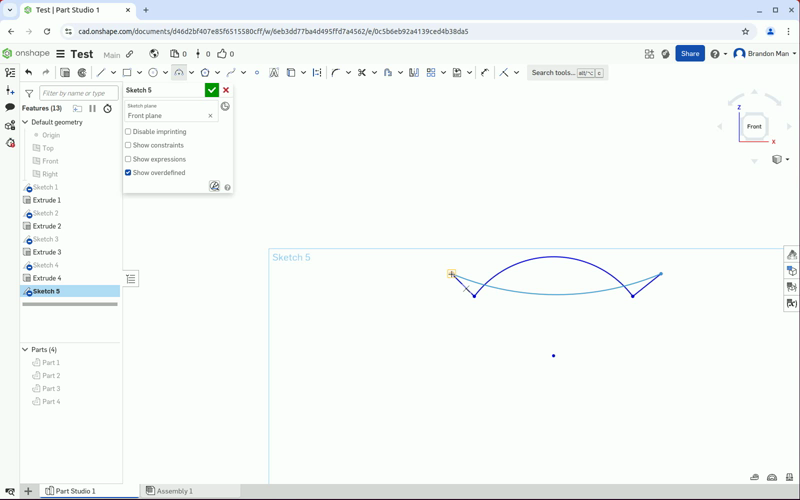
click(451, 273)
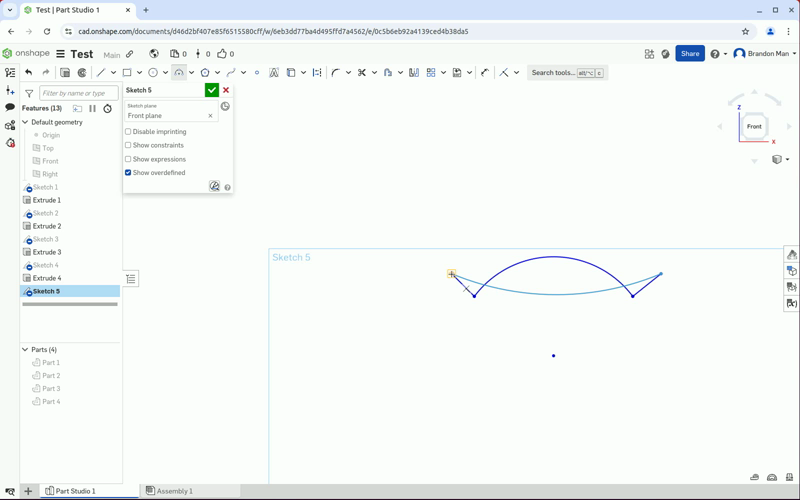
scroll(-6)
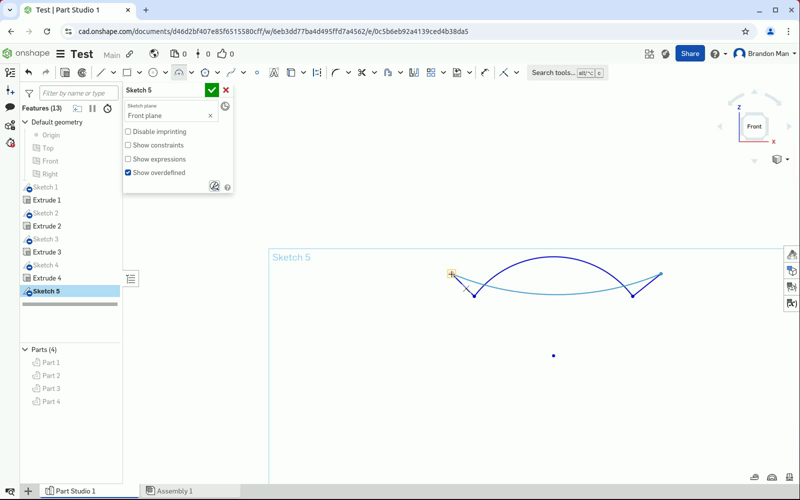
scroll(-6)
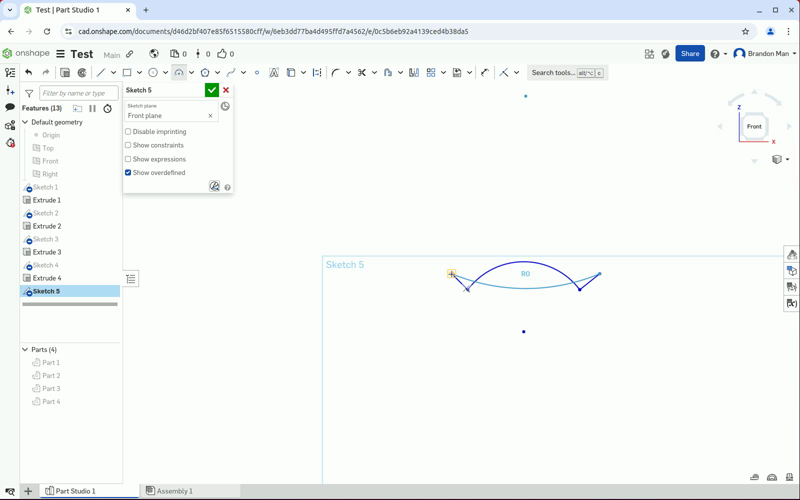
scroll(-6)
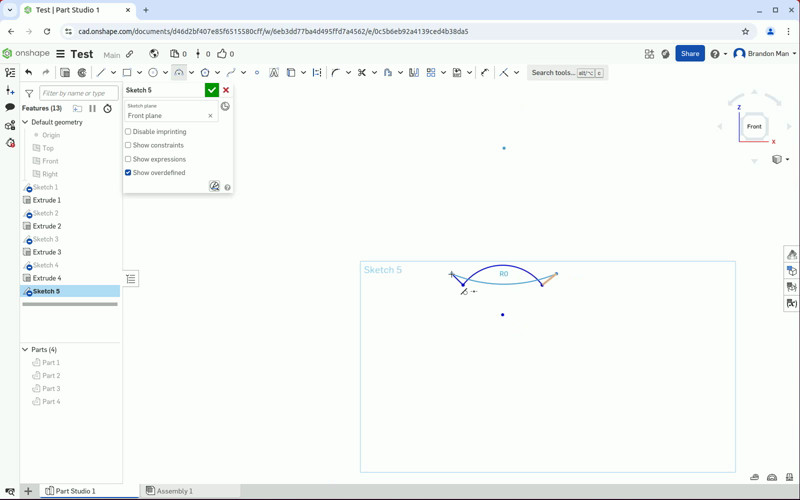
scroll(-6)
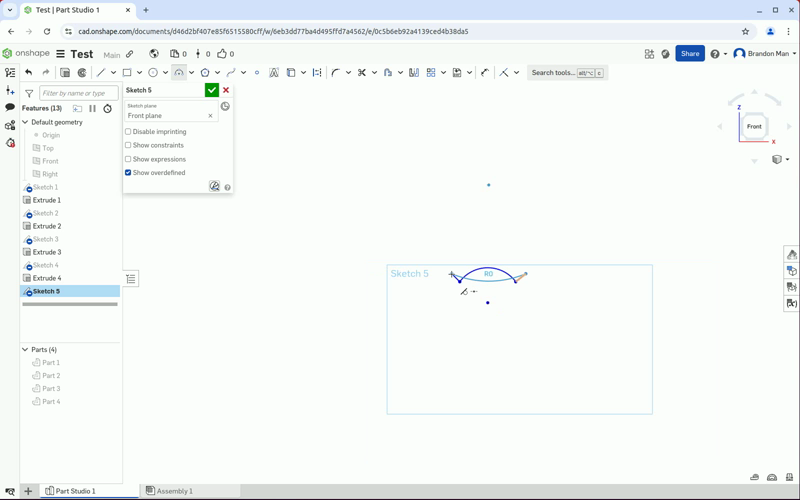
scroll(-6)
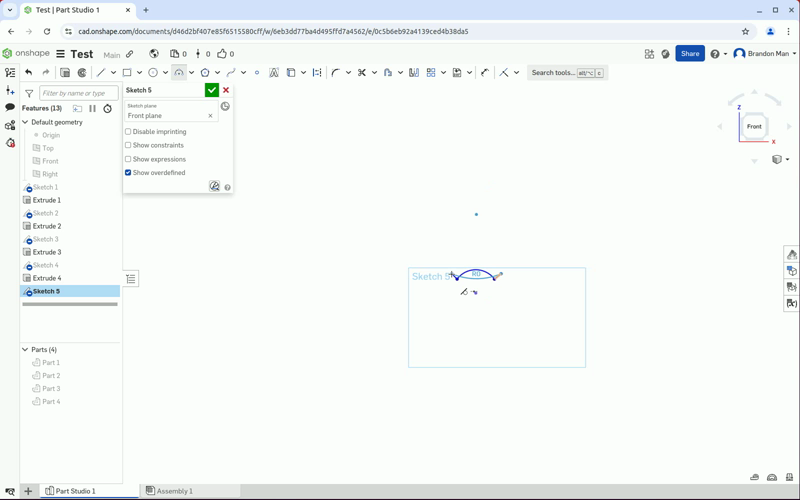
scroll(-6)
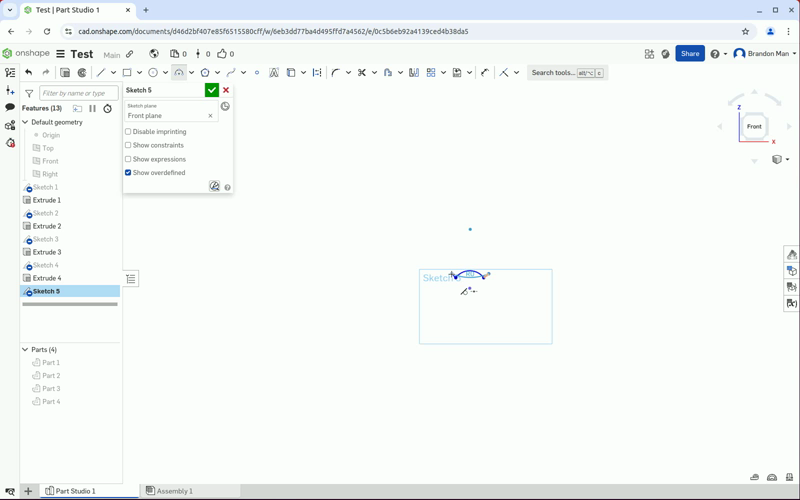
scroll(-6)
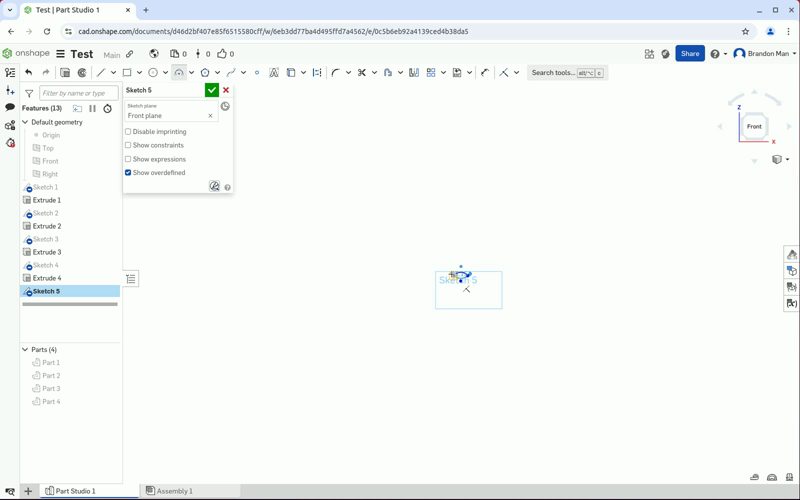
key_down(shift)
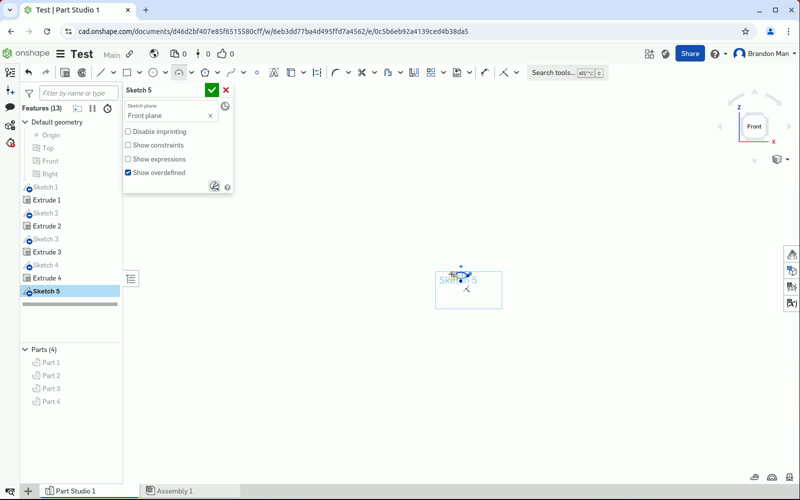
mouse_move(460, 269)
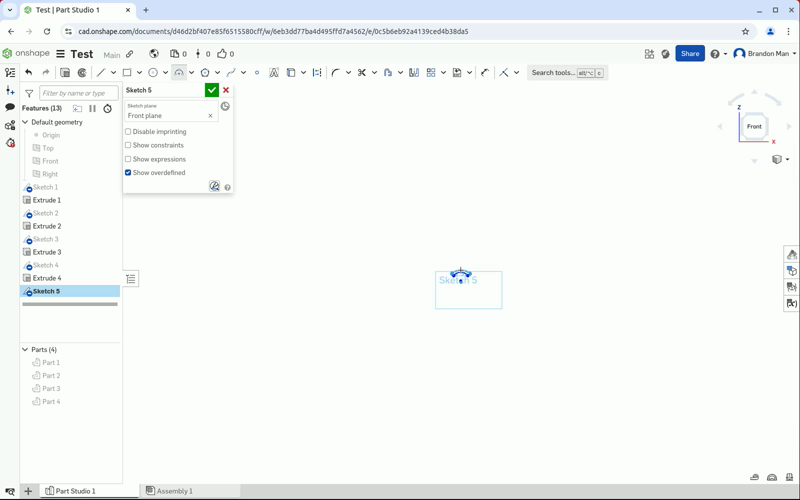
scroll(6)
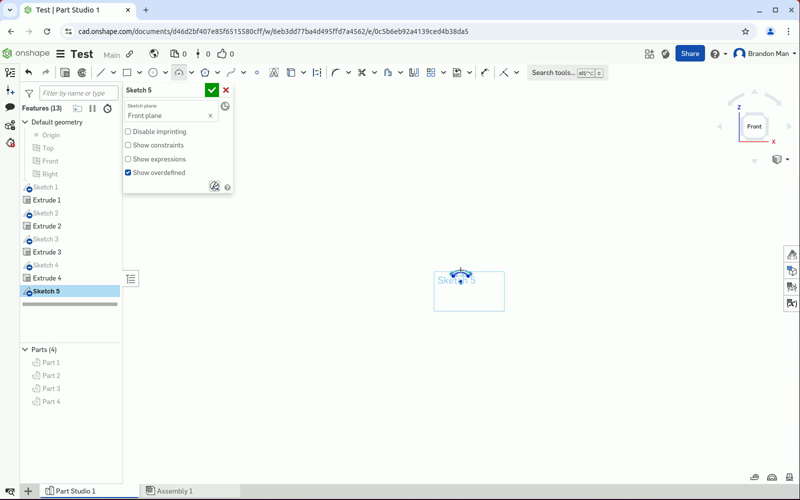
scroll(6)
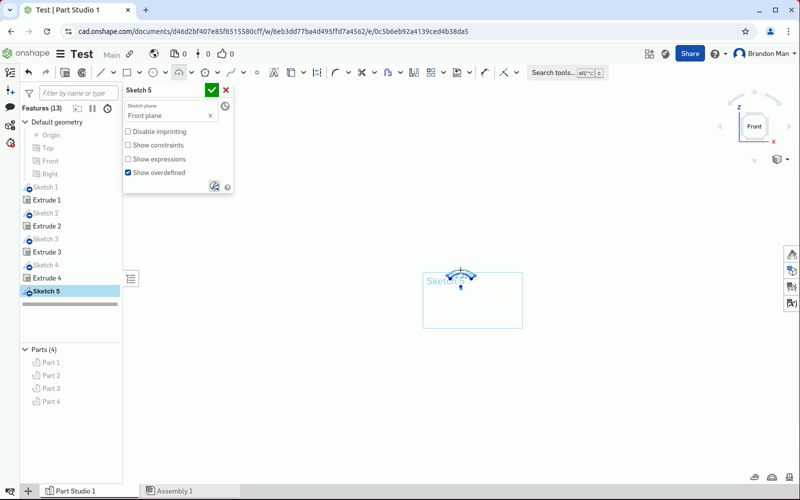
scroll(6)
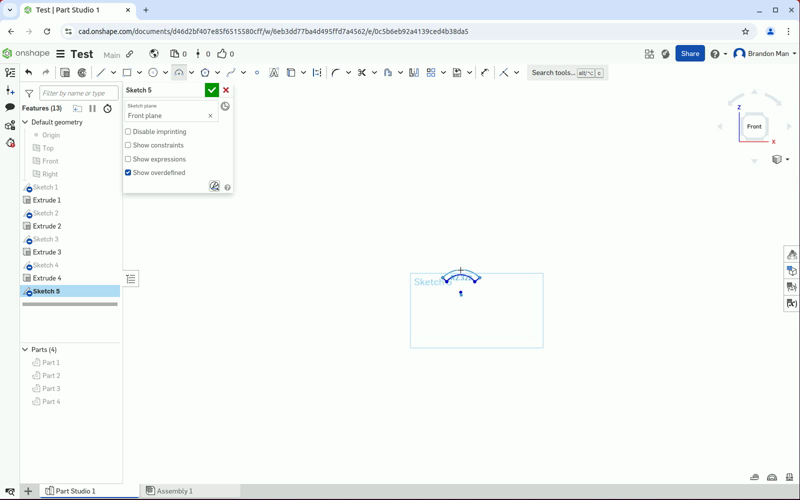
scroll(6)
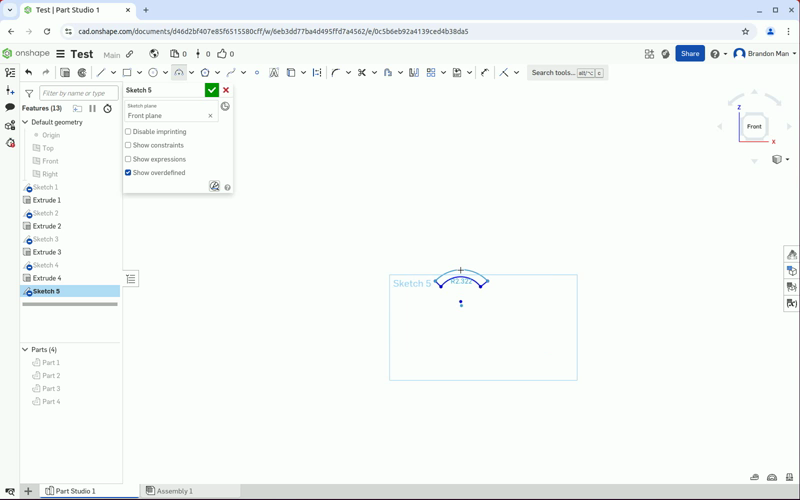
scroll(6)
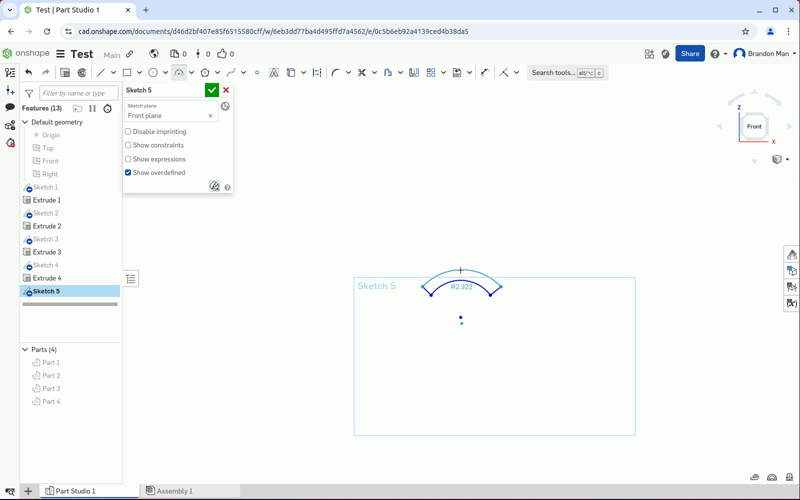
scroll(6)
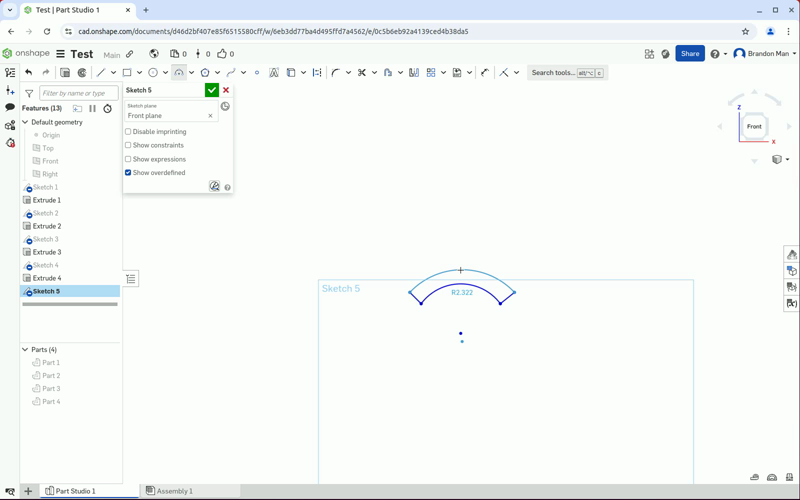
scroll(6)
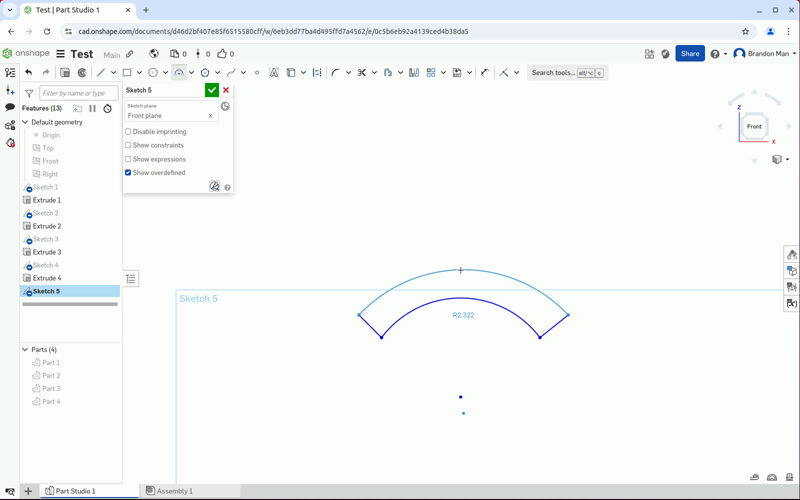
click(460, 269)
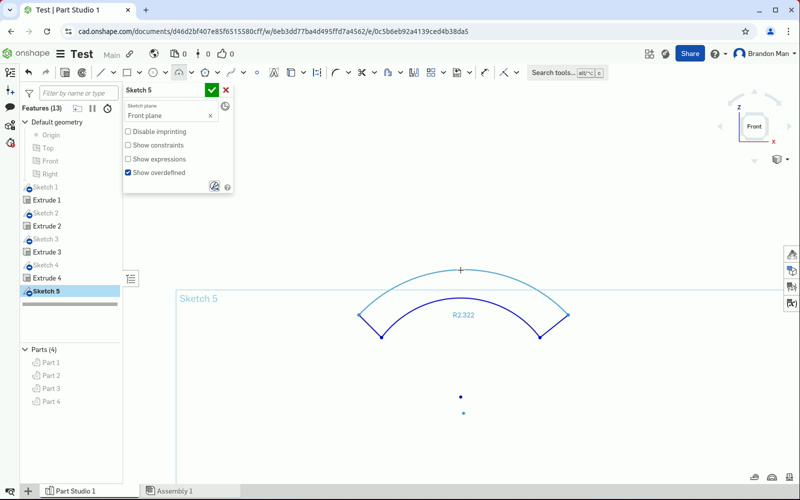
scroll(-6)
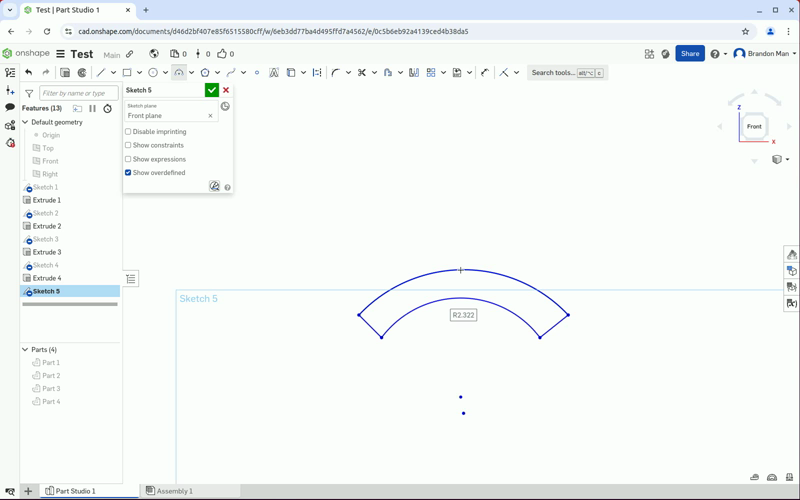
scroll(-6)
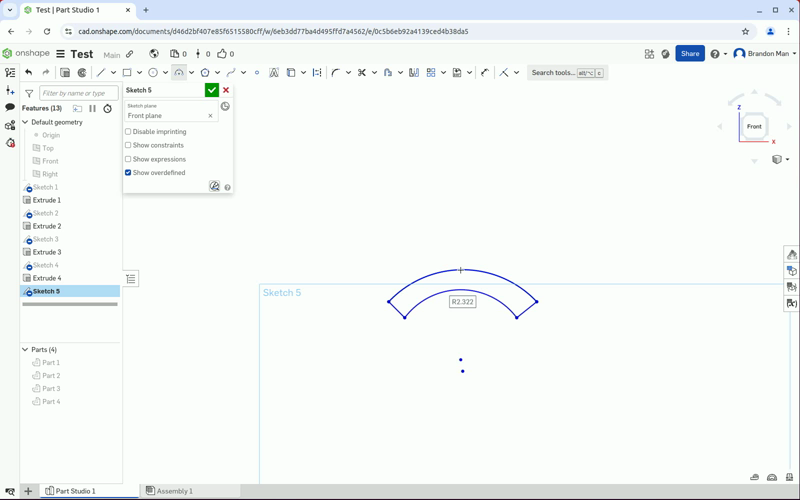
scroll(-6)
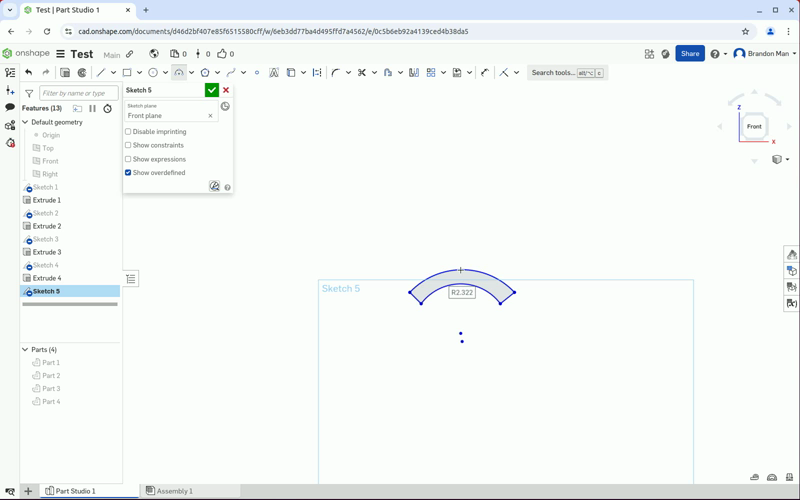
scroll(-6)
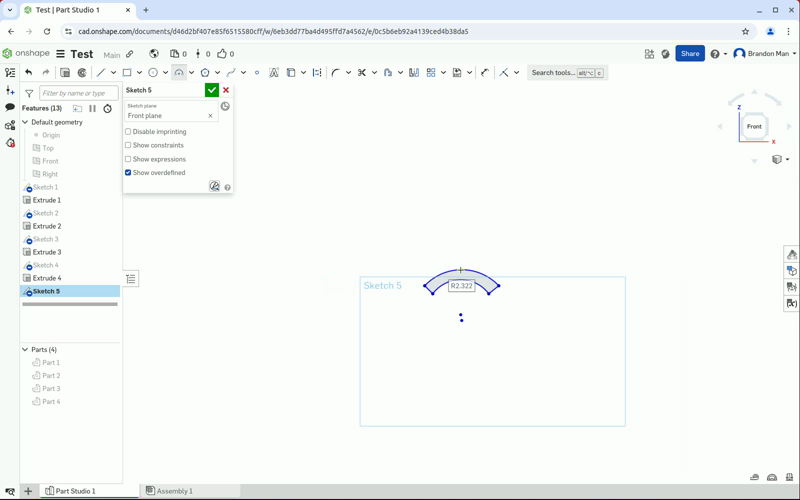
scroll(-6)
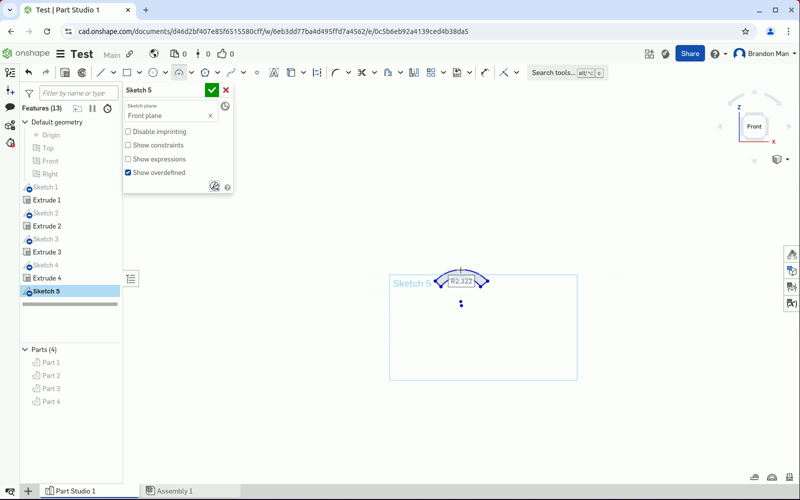
scroll(-6)
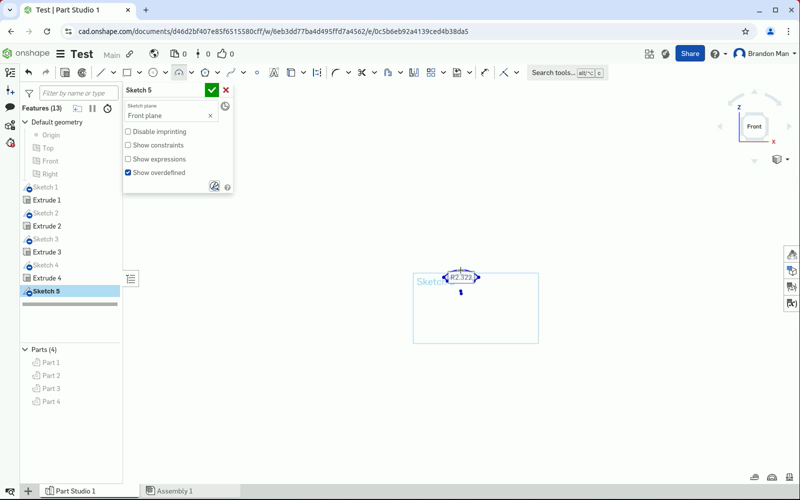
scroll(-6)
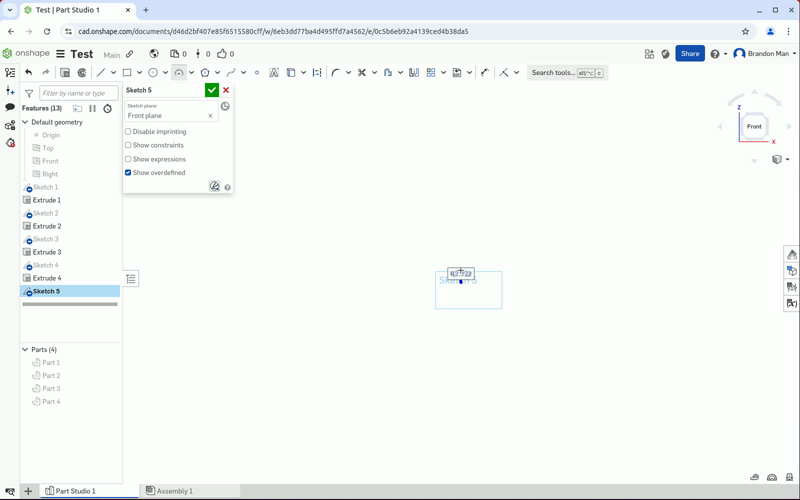
key_up(shift)
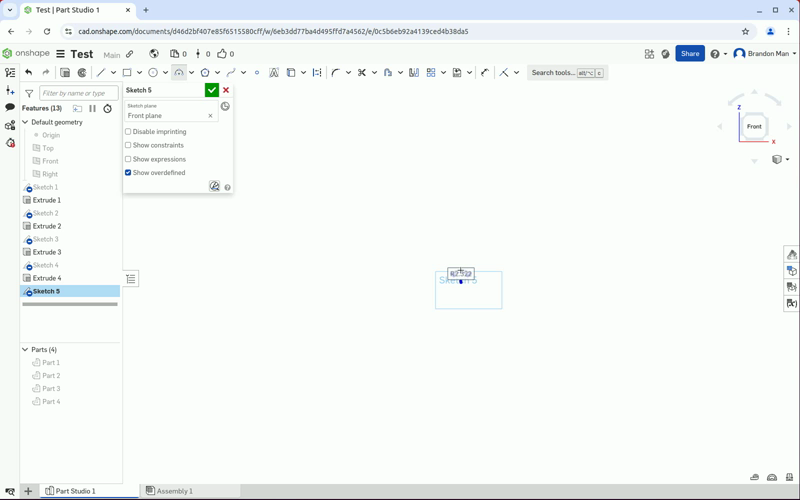
key(esc)
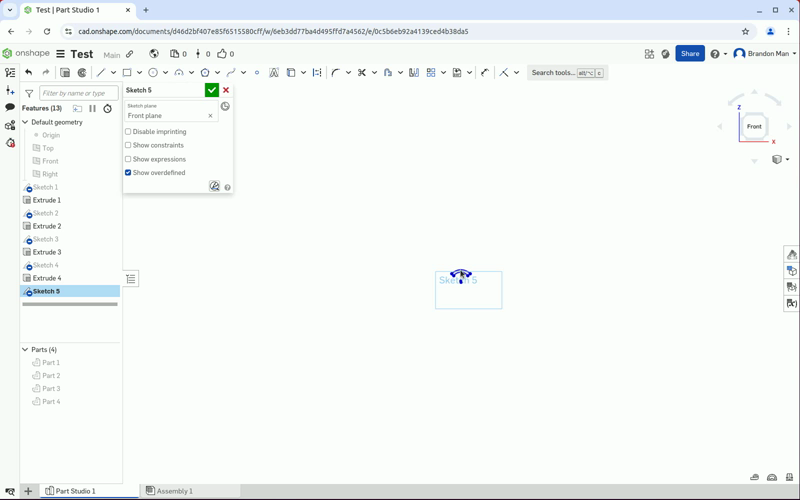
mouse_move(454, 271)
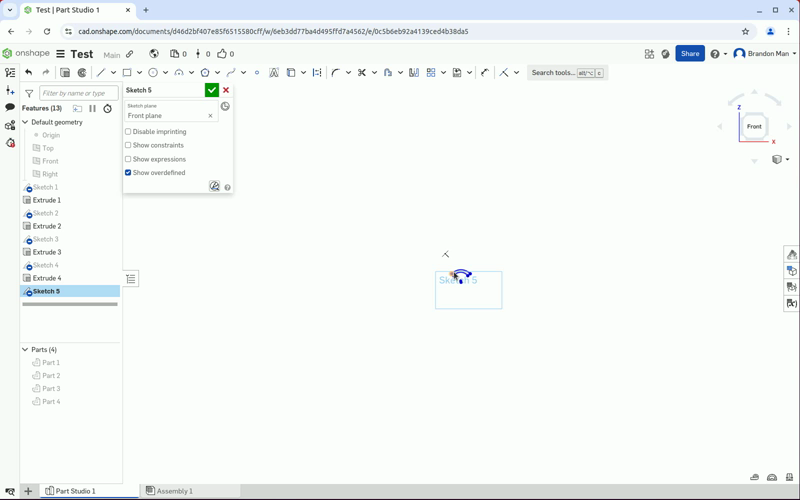
scroll(6)
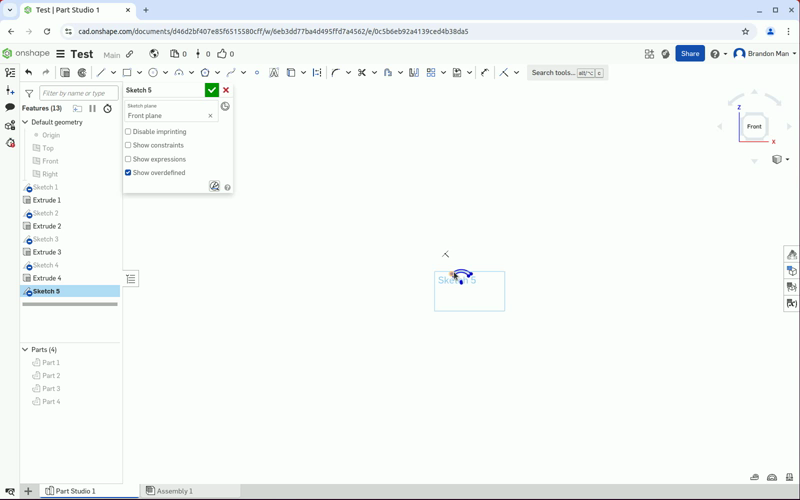
scroll(6)
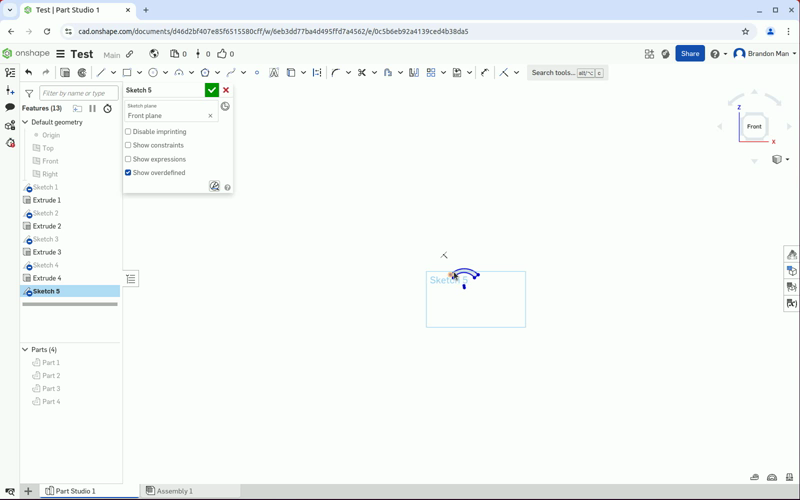
scroll(6)
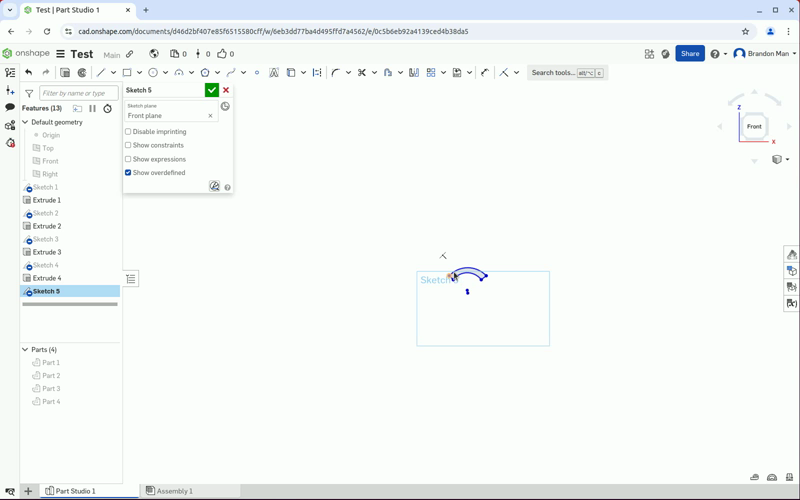
scroll(6)
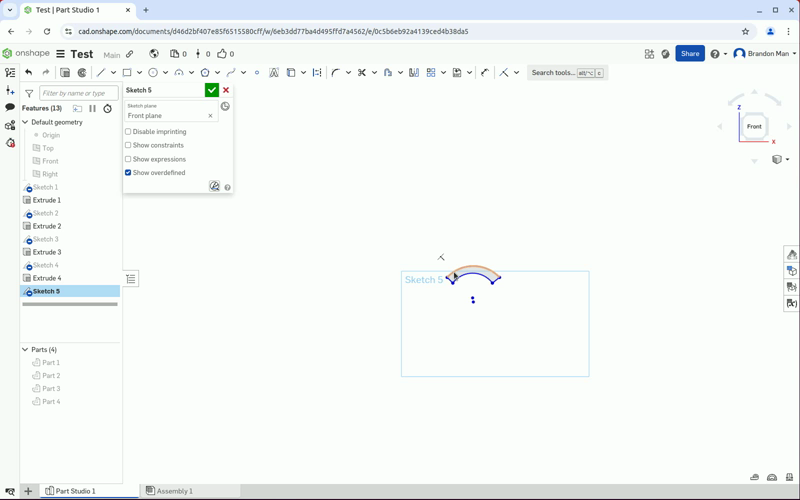
scroll(6)
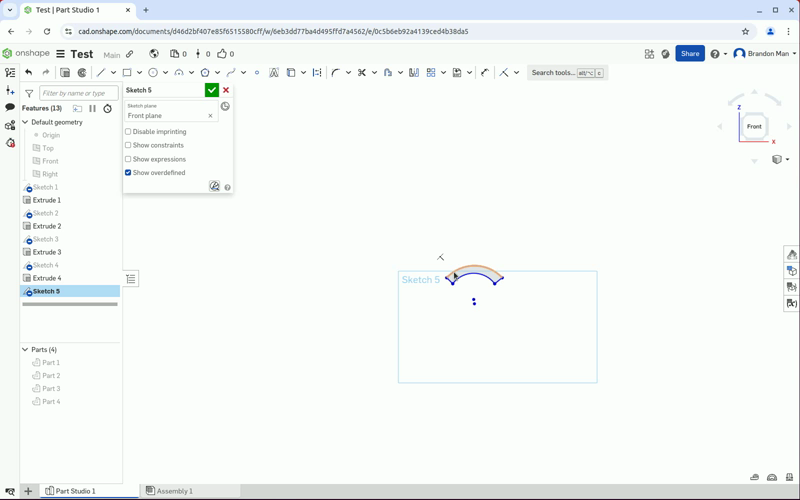
scroll(6)
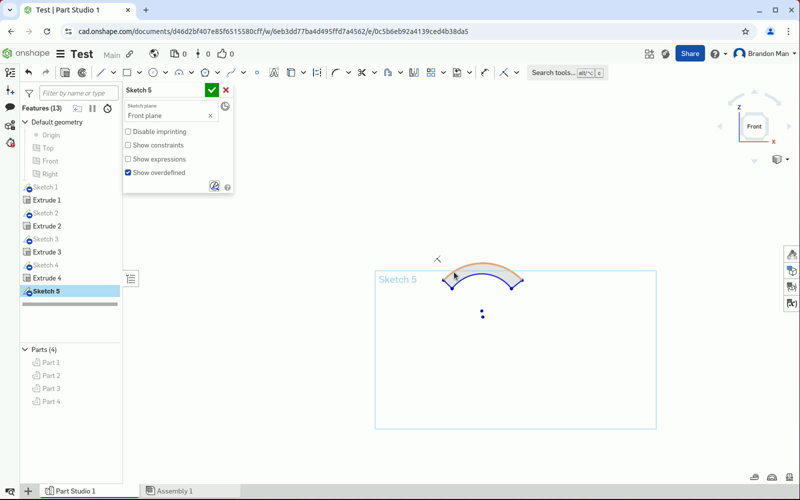
scroll(6)
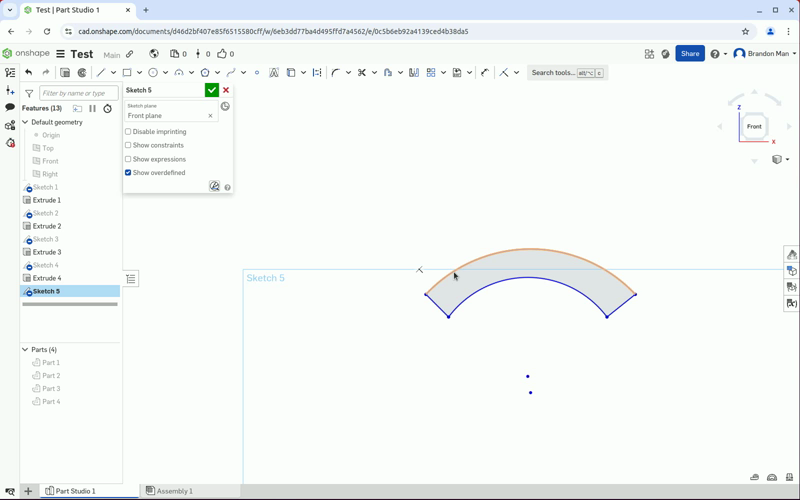
click(454, 271)
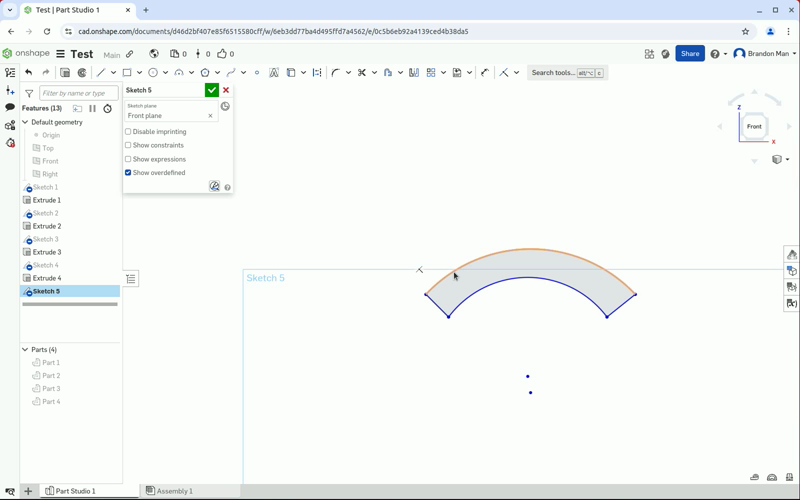
scroll(-6)
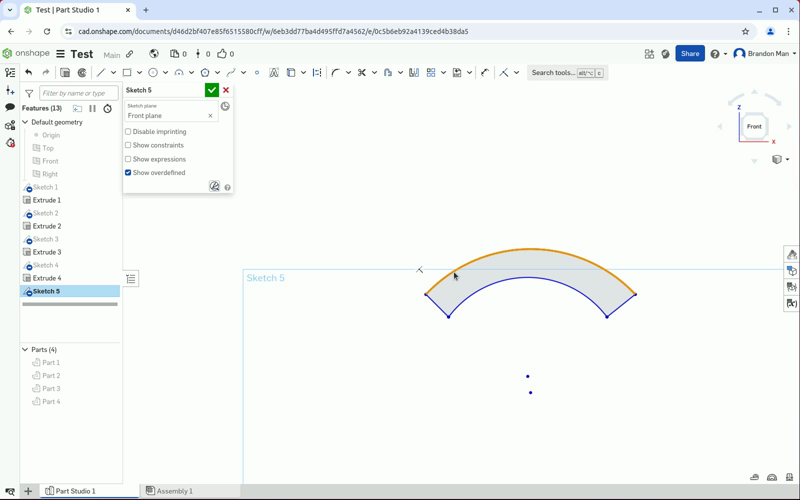
scroll(-6)
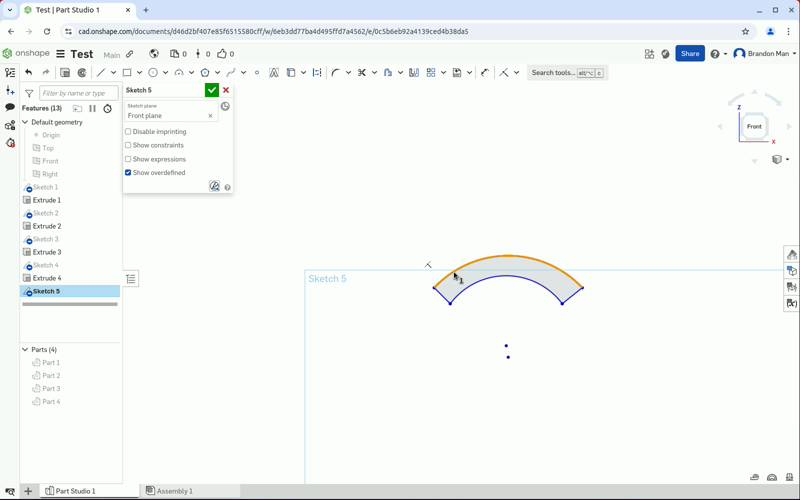
scroll(-6)
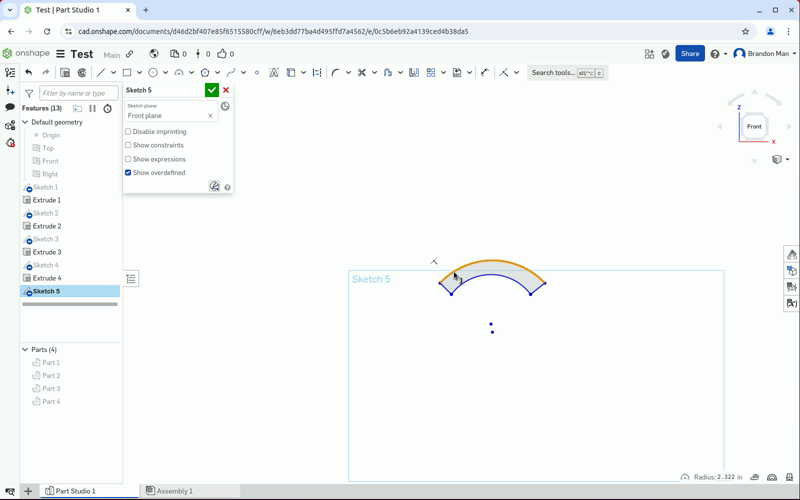
scroll(-6)
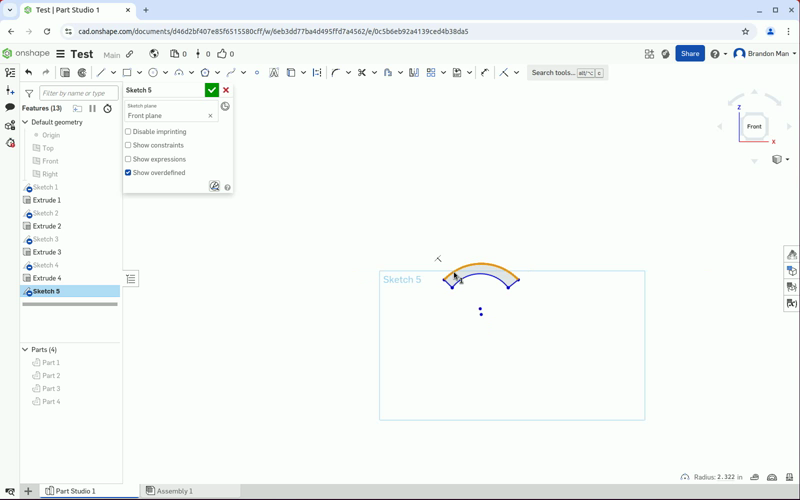
scroll(-6)
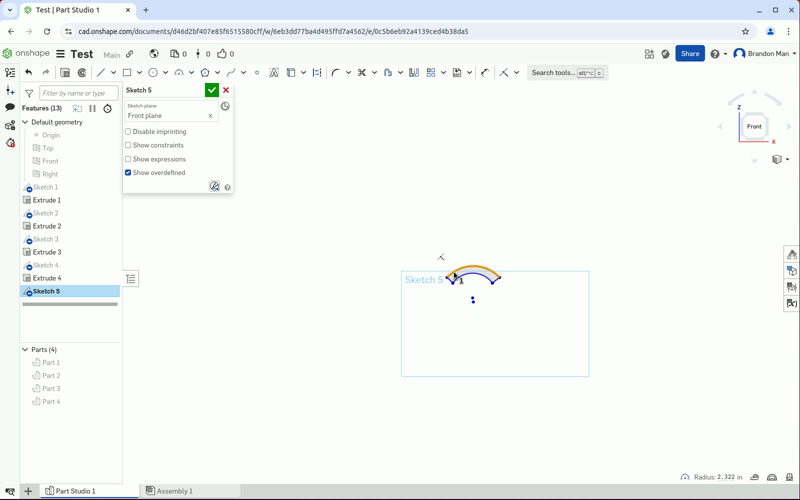
scroll(-6)
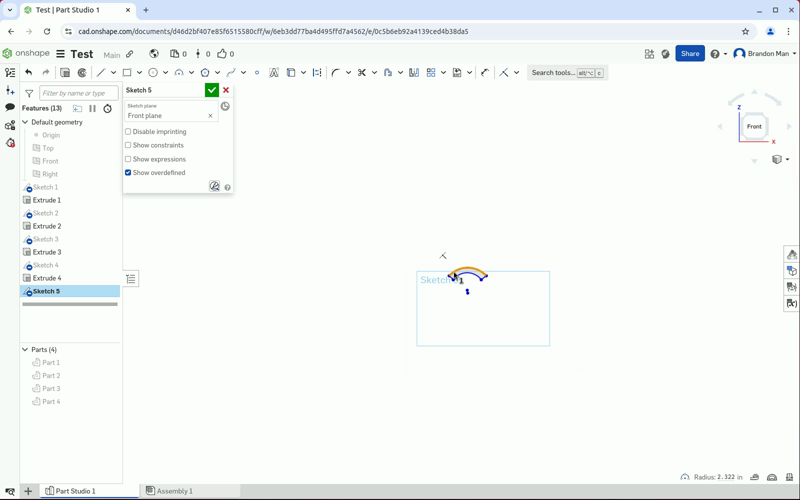
scroll(-6)
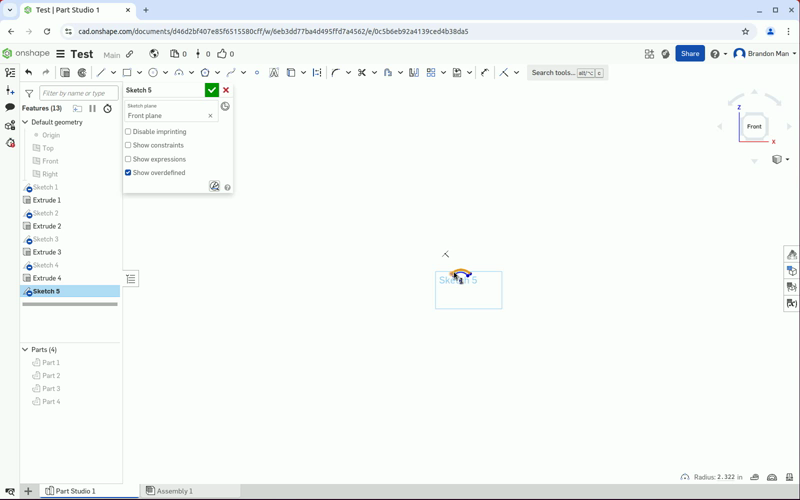
mouse_move(73, 352)
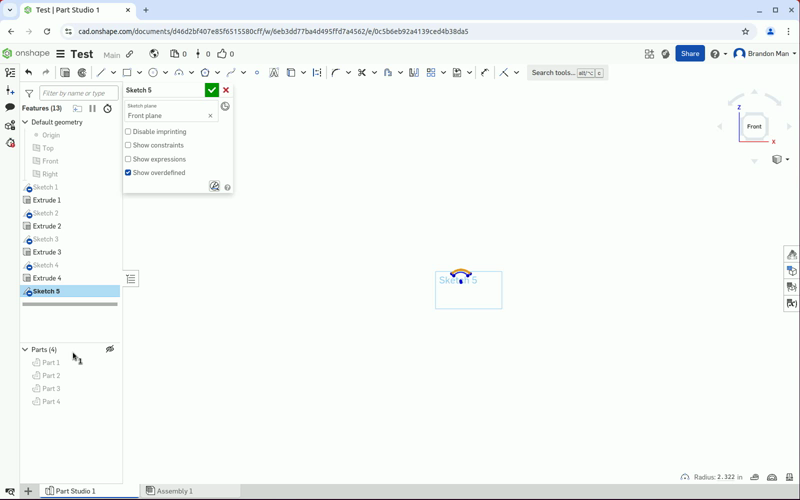
key(shift+y)
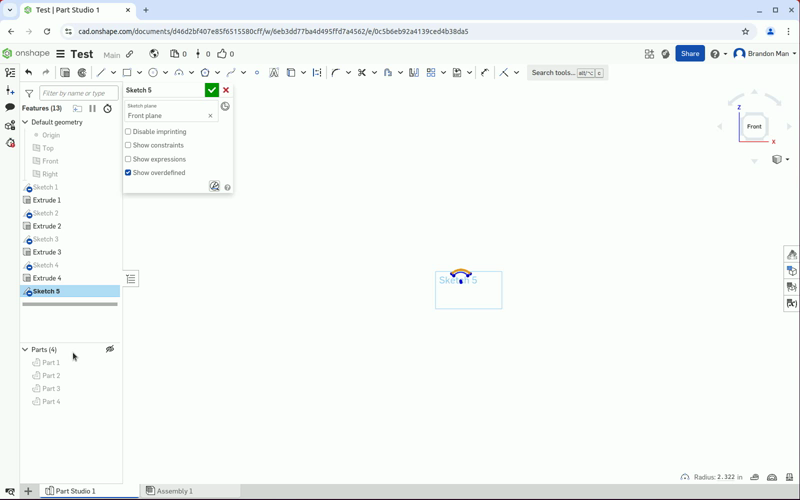
key(shift+e)
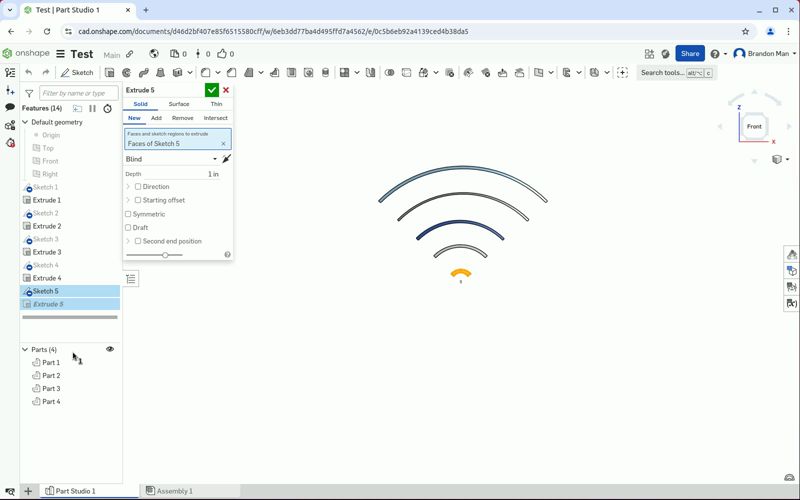
mouse_move(143, 106)
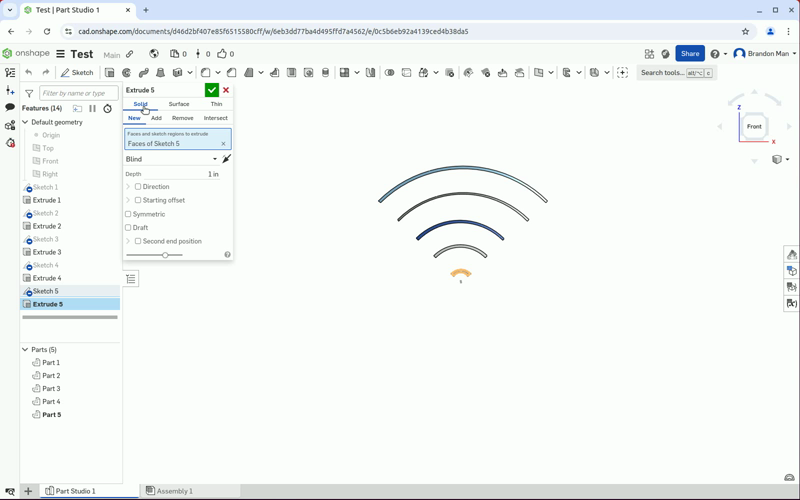
click(143, 106)
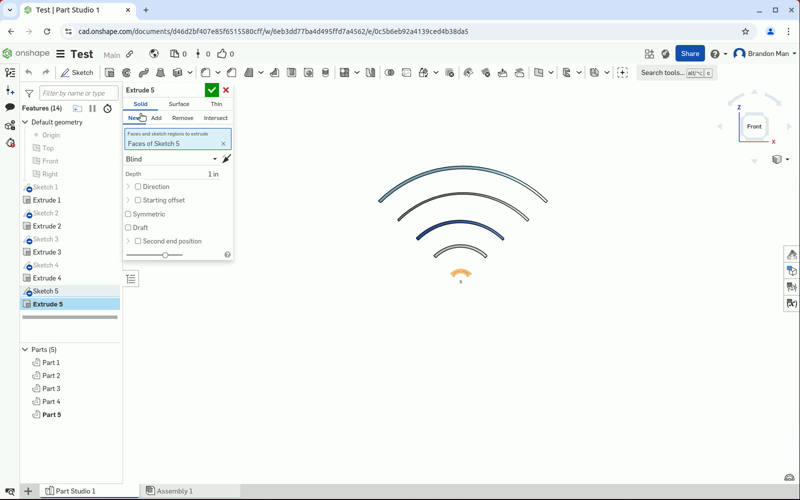
mouse_move(137, 120)
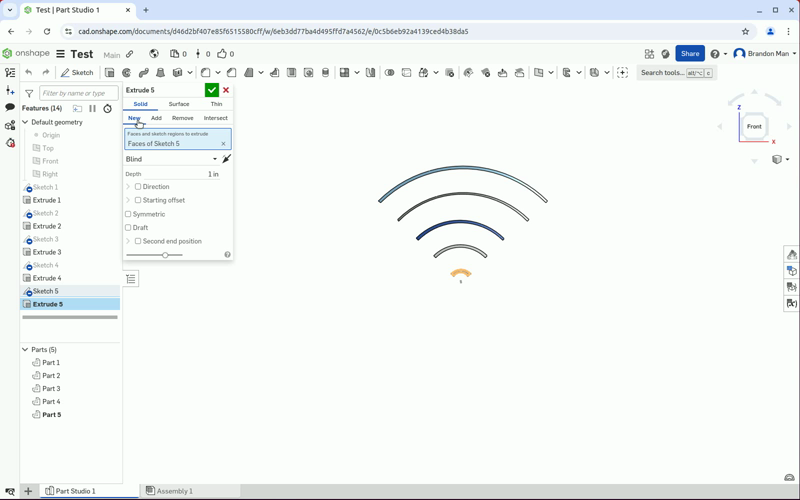
click(137, 120)
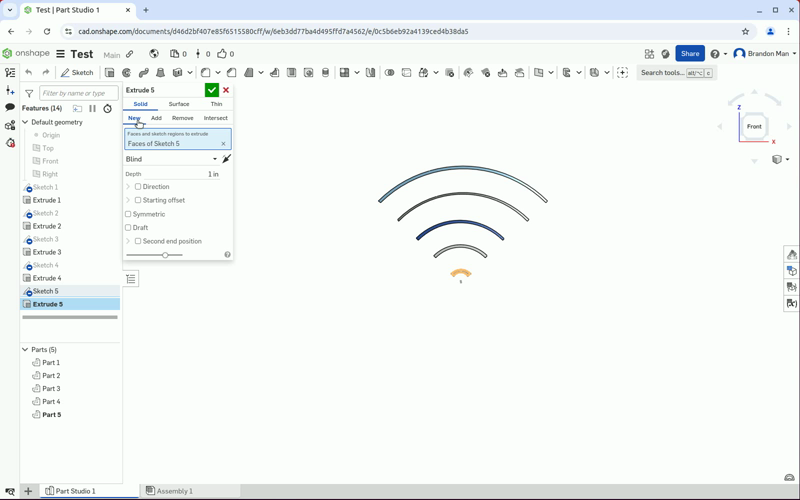
key(tab, 4)
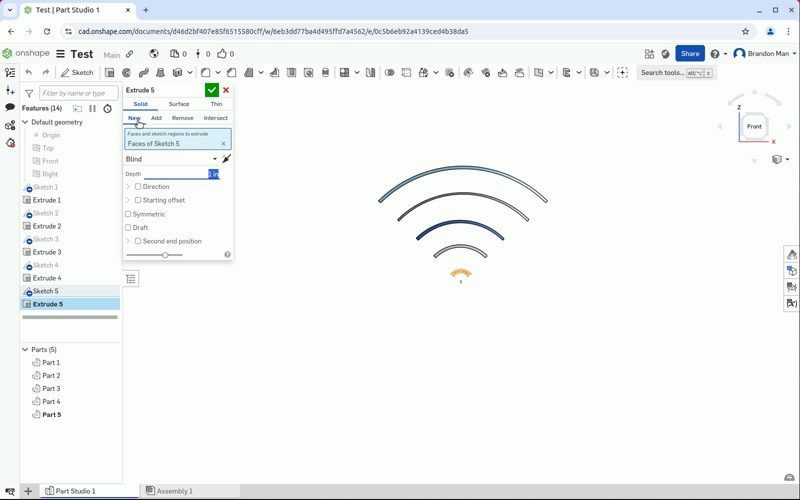
text(0.722)
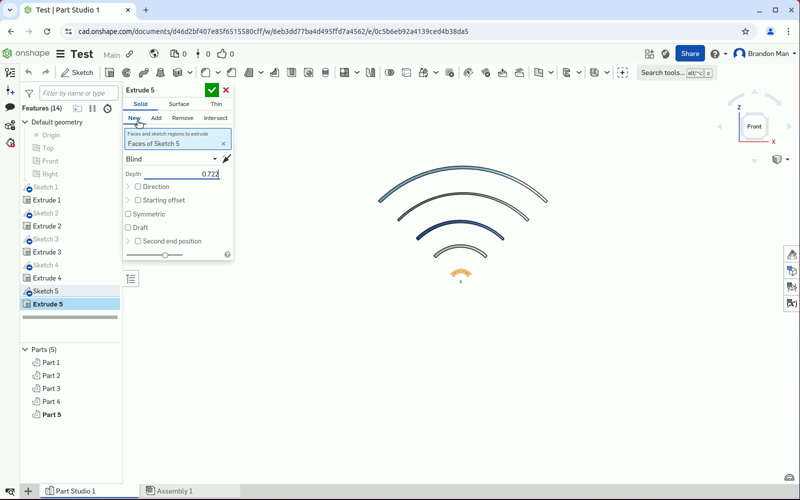
key(tab, 3)
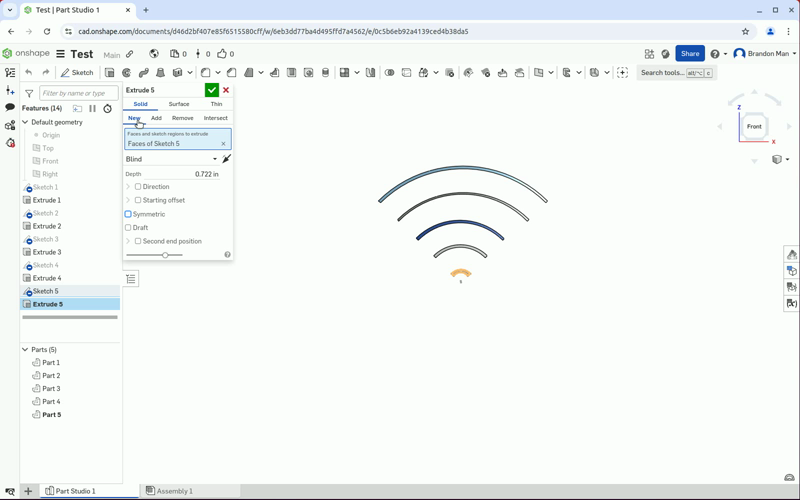
key(tab, 2)
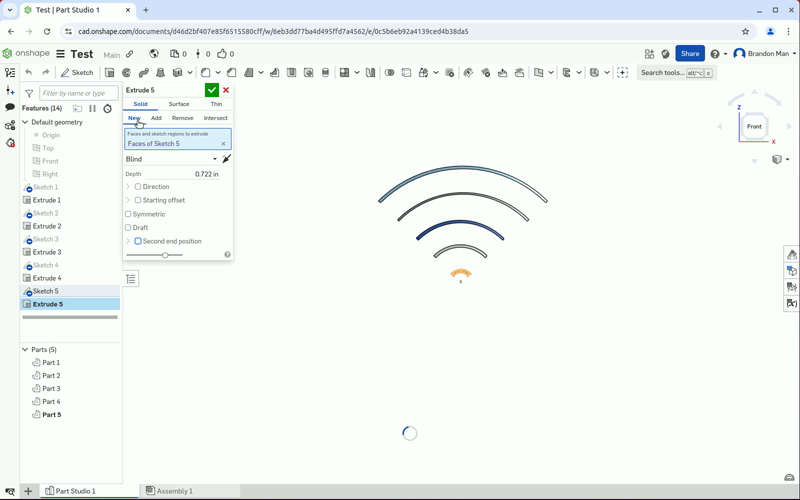
key(space)
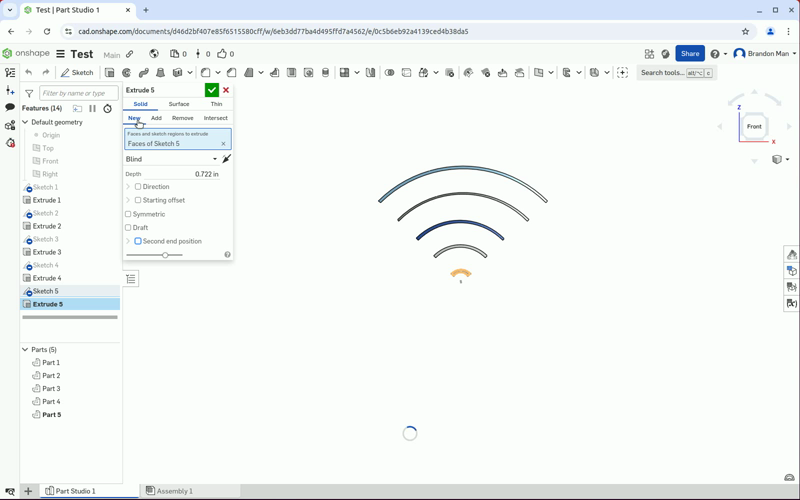
key(tab, 3)
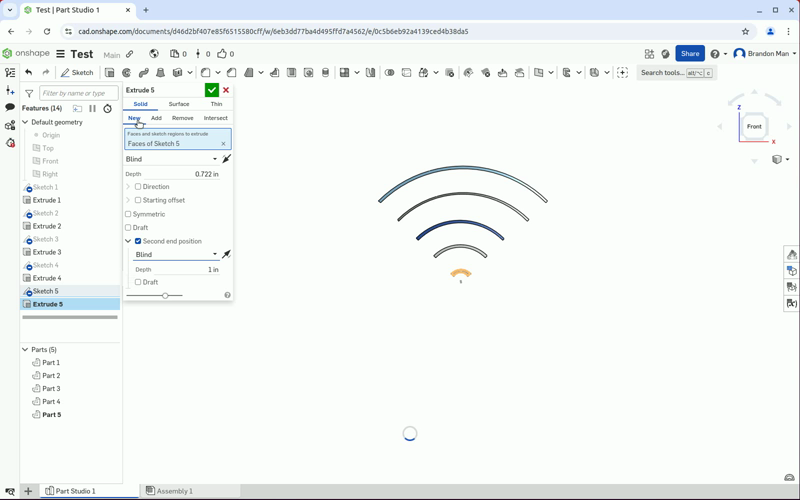
text(0.722)
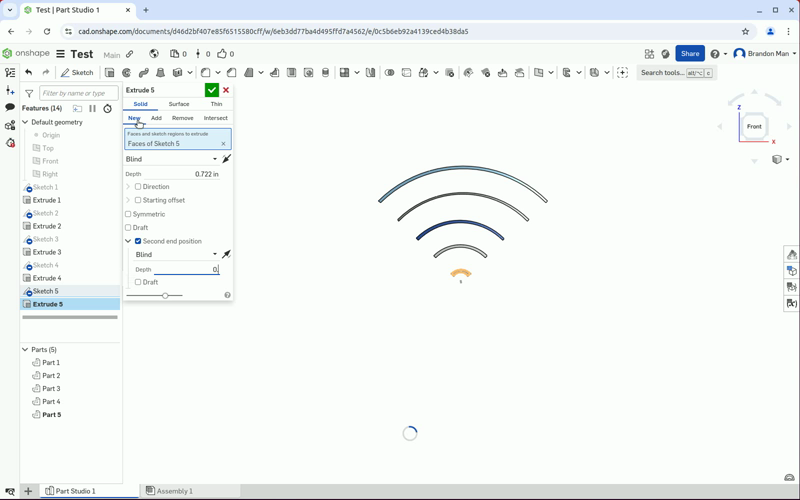
key(enter)
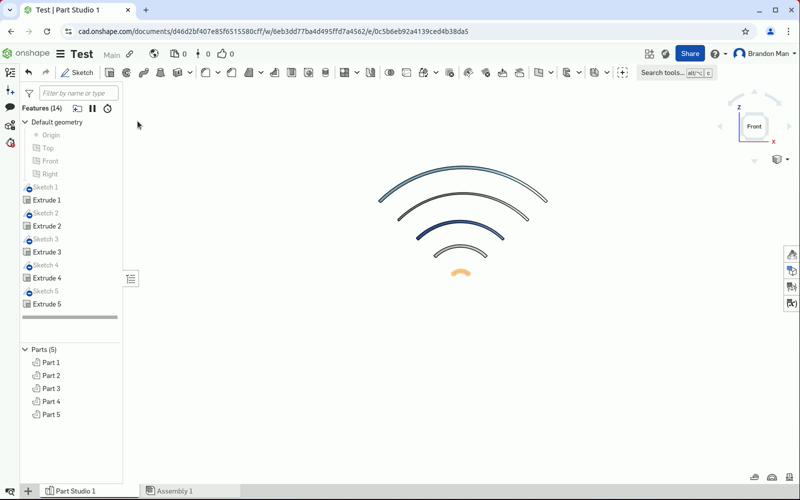
key(shift+h)
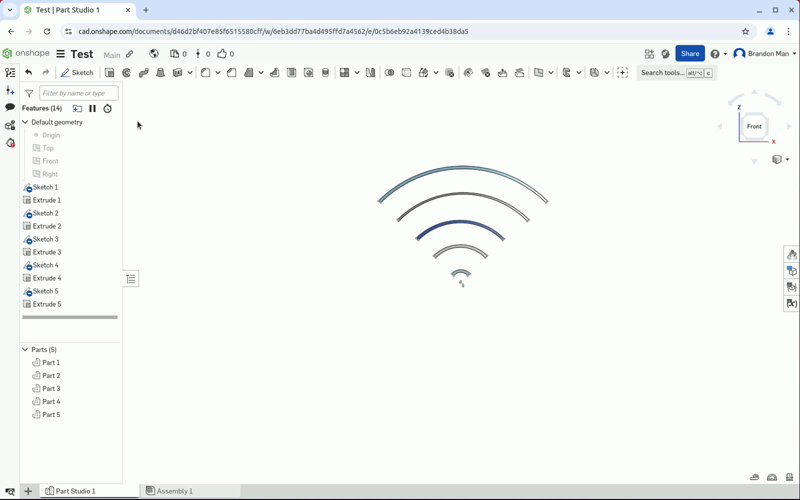
key(shift+h)
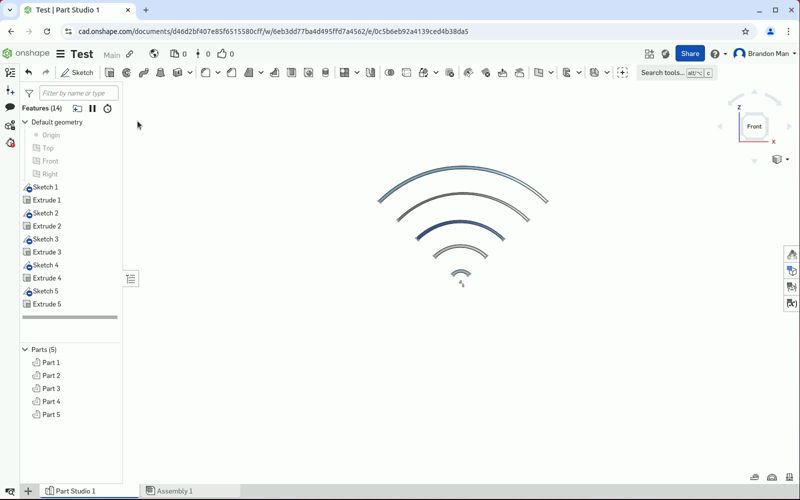
key(shift+7)
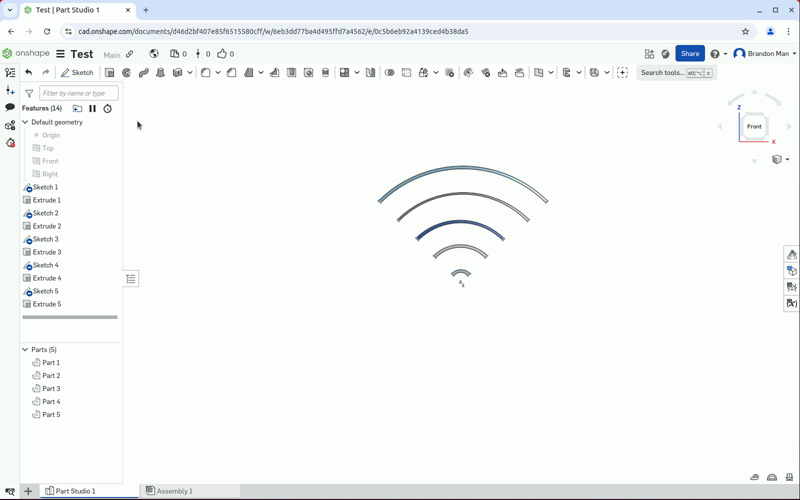
key(left, 2)
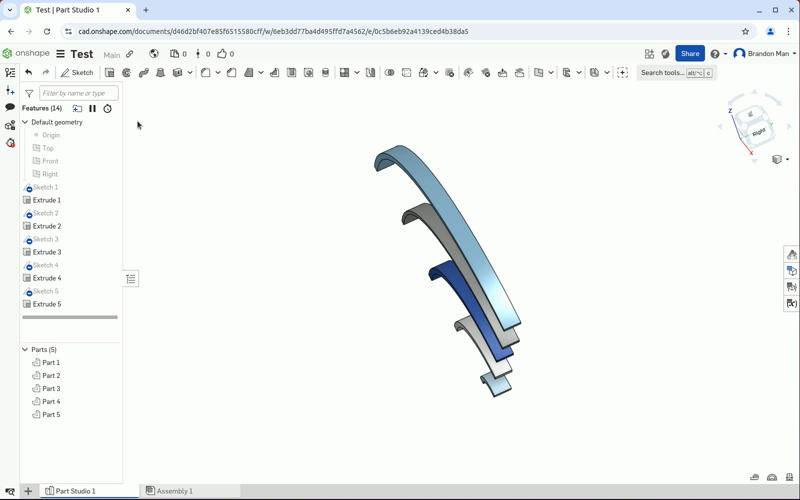
key(down, 2)
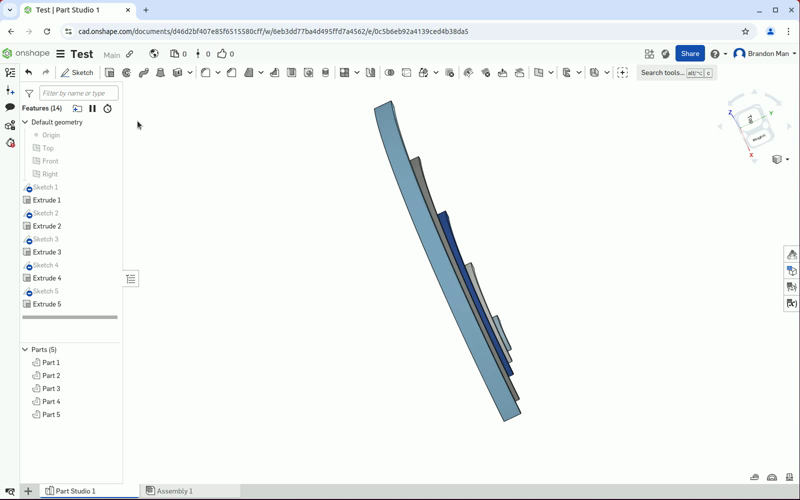
key(up, 2)
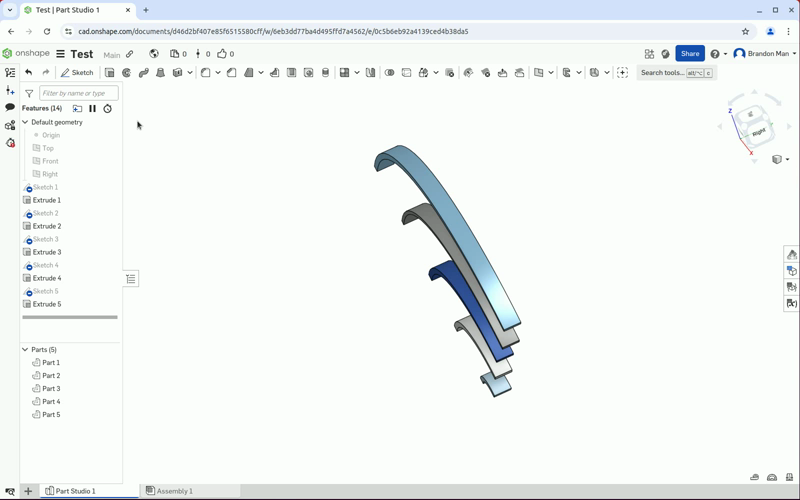
key(right, 2)
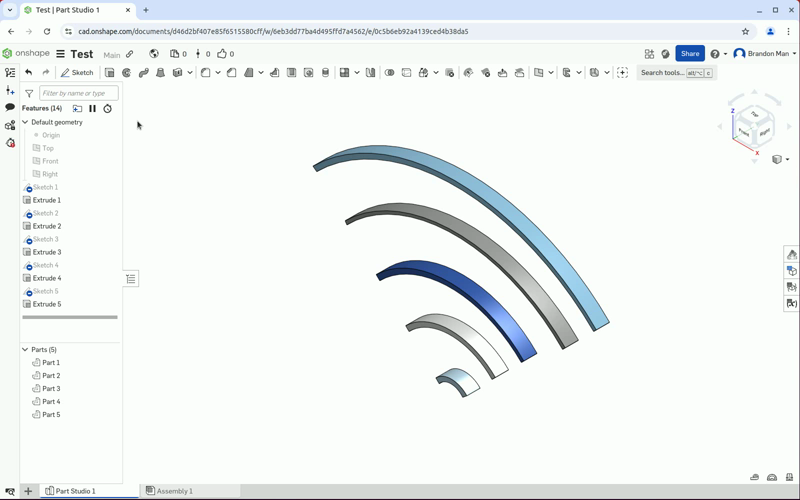
mouse_move(73, 189)
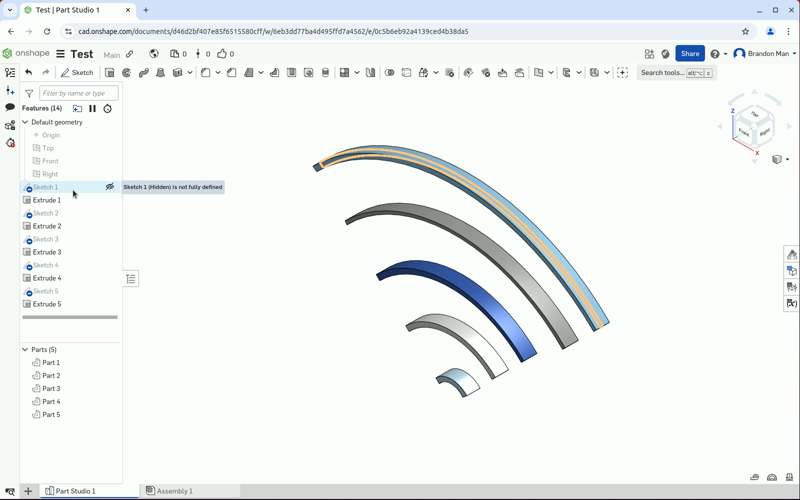
click(73, 189)